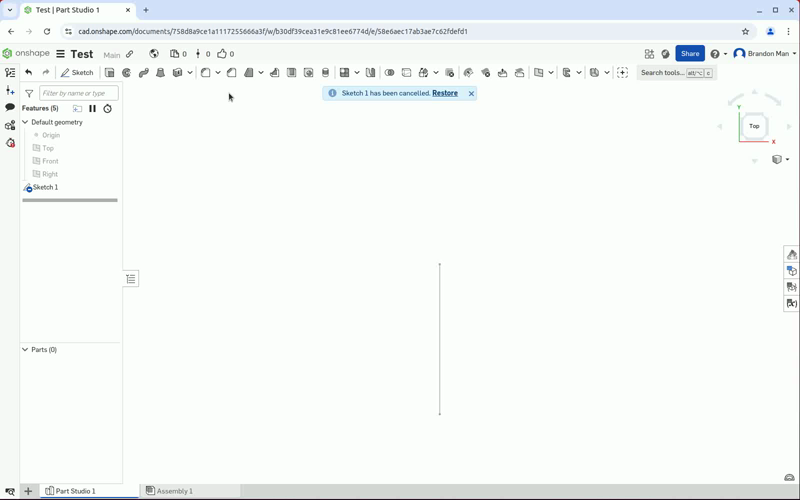
key(shift+h)
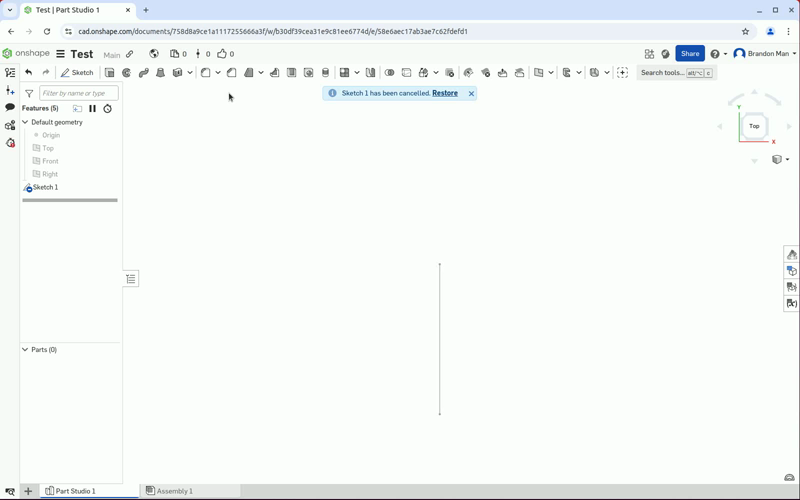
key(shift+s)
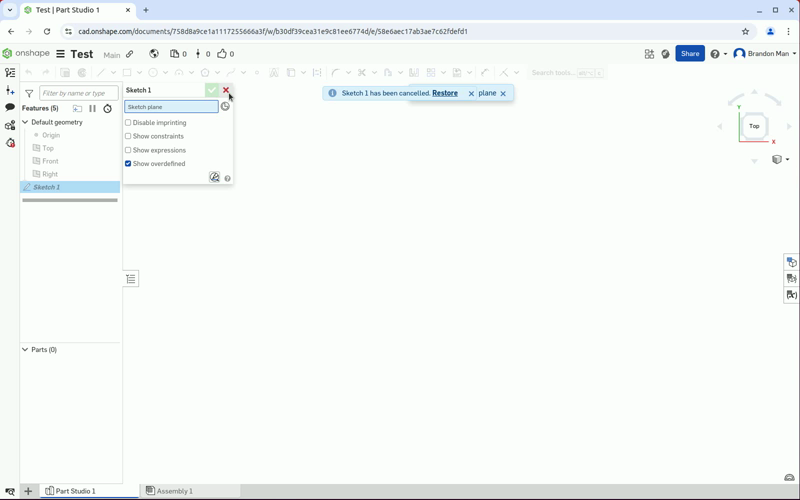
mouse_move(73, 150)
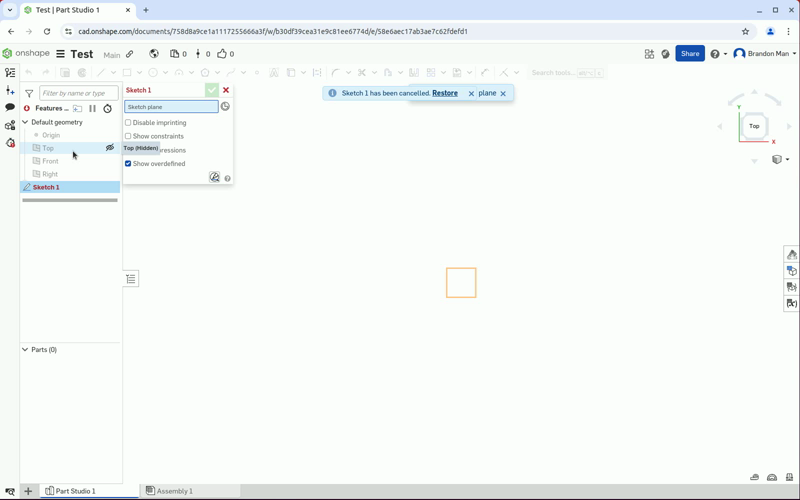
click(73, 150)
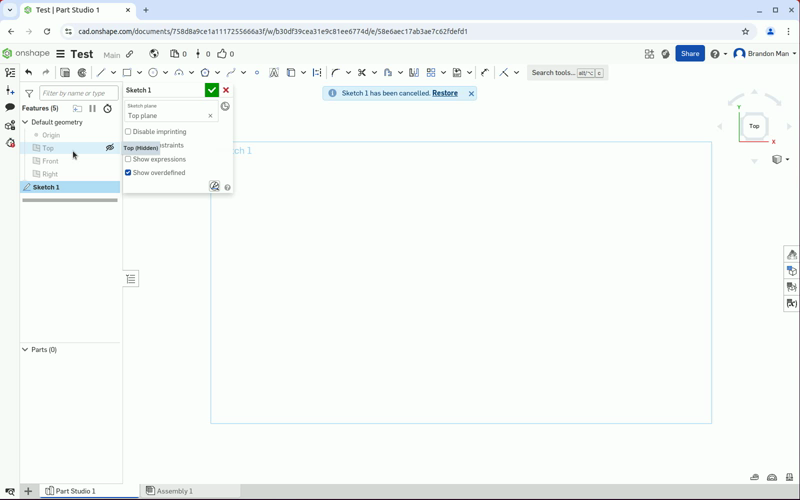
mouse_move(73, 352)
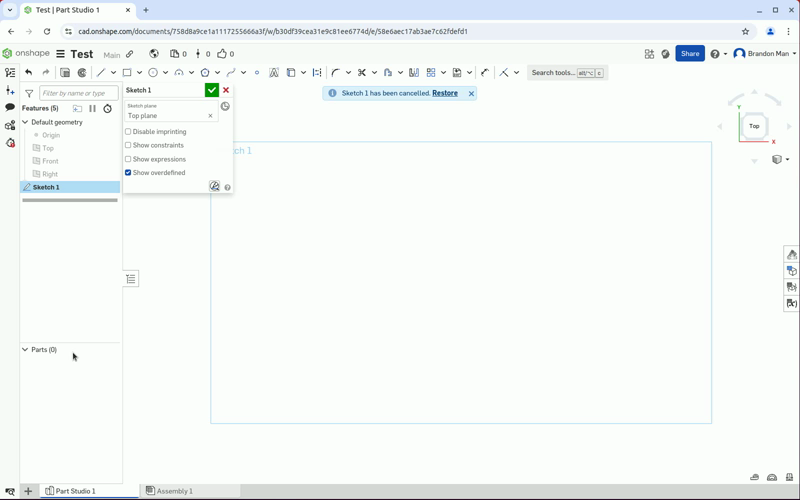
key(y)
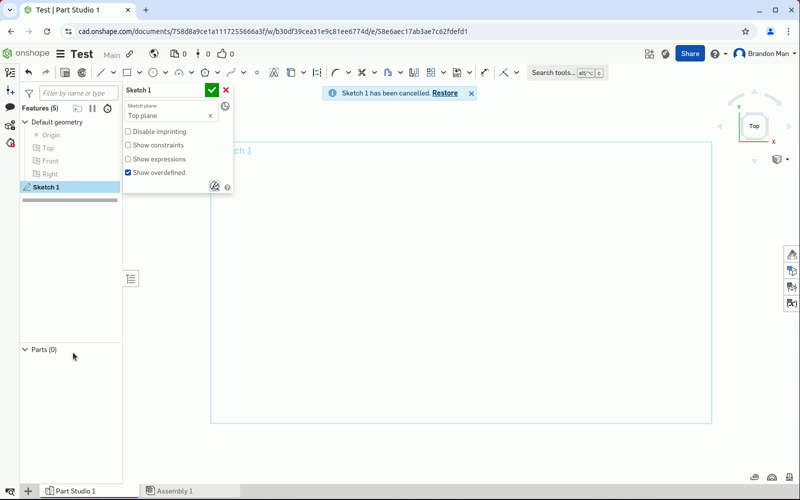
key(l)
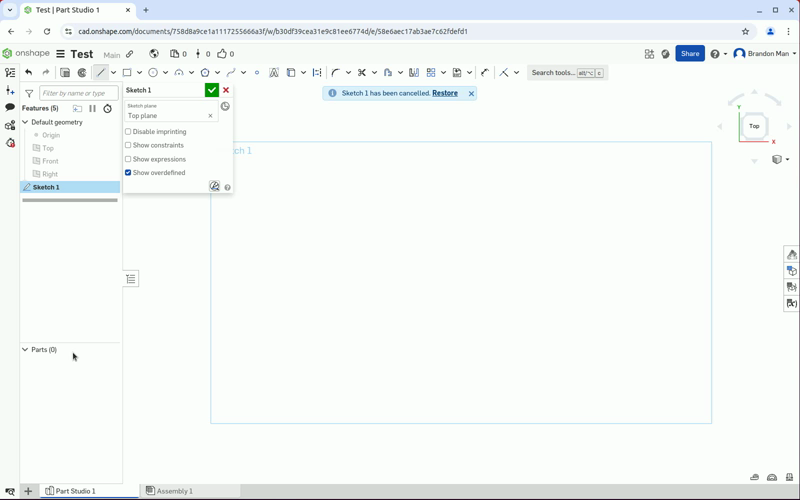
key_down(shift)
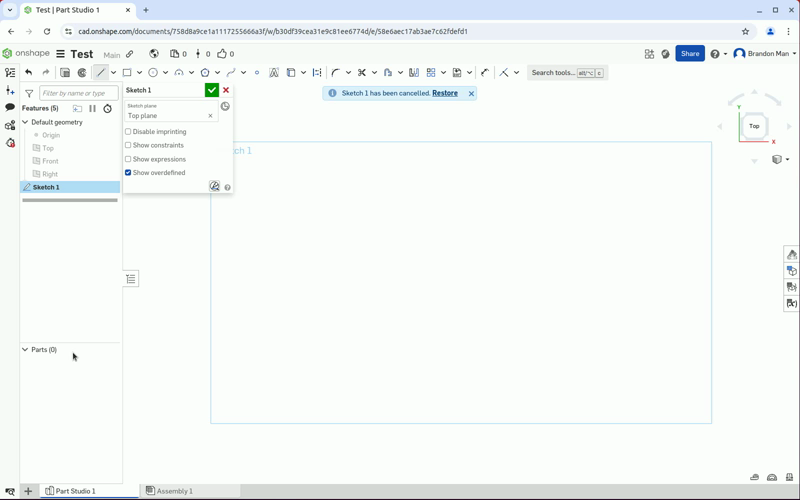
mouse_move(417, 178)
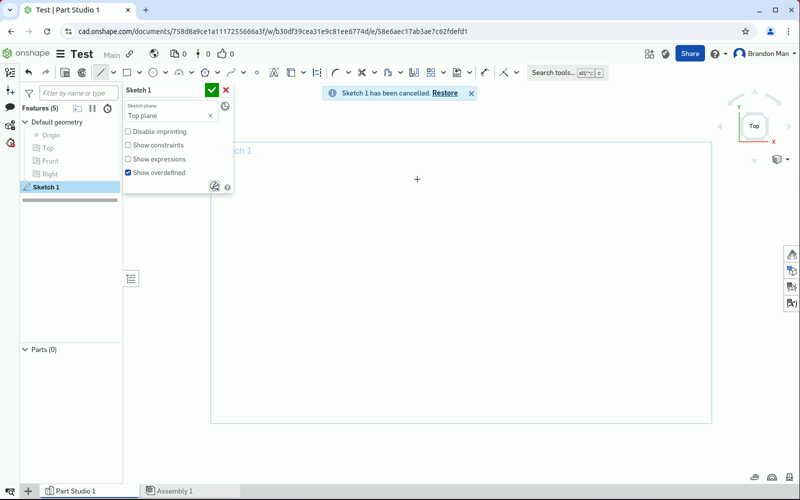
click(417, 178)
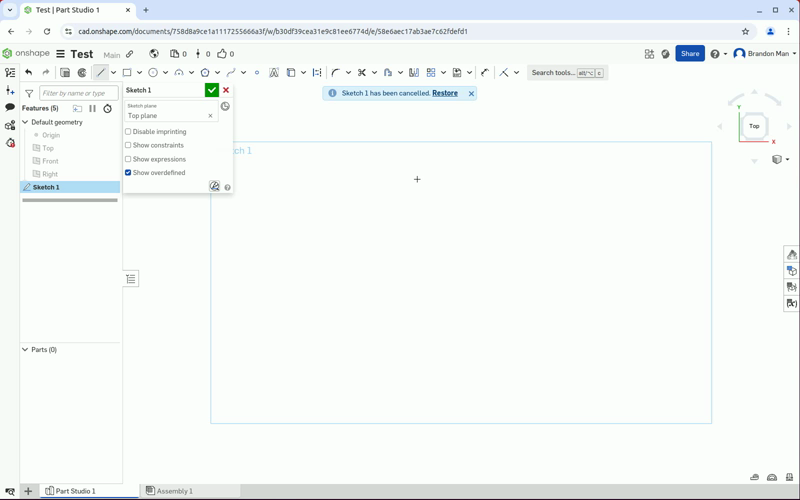
key_up(shift)
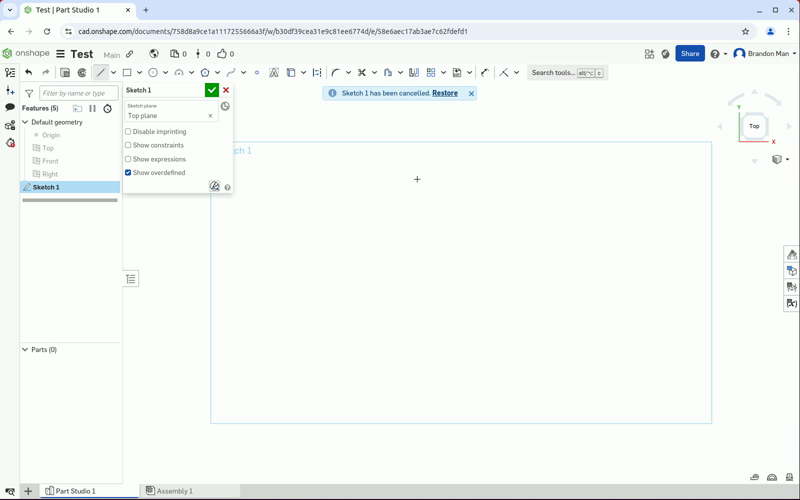
key_down(shift)
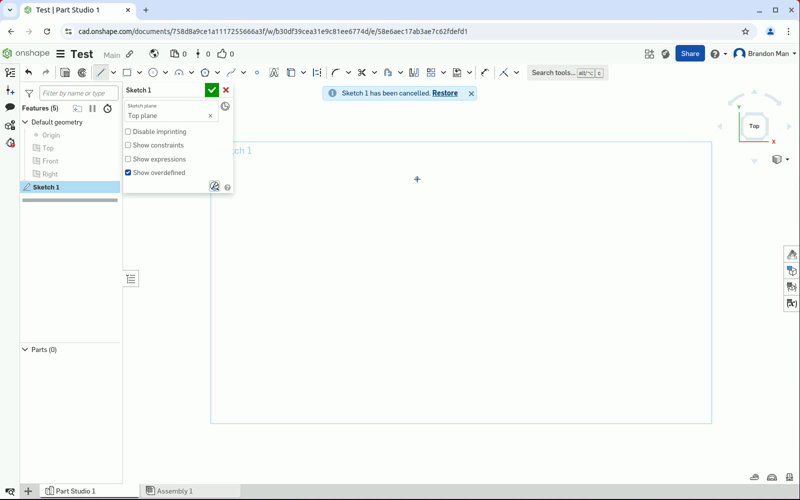
mouse_move(447, 178)
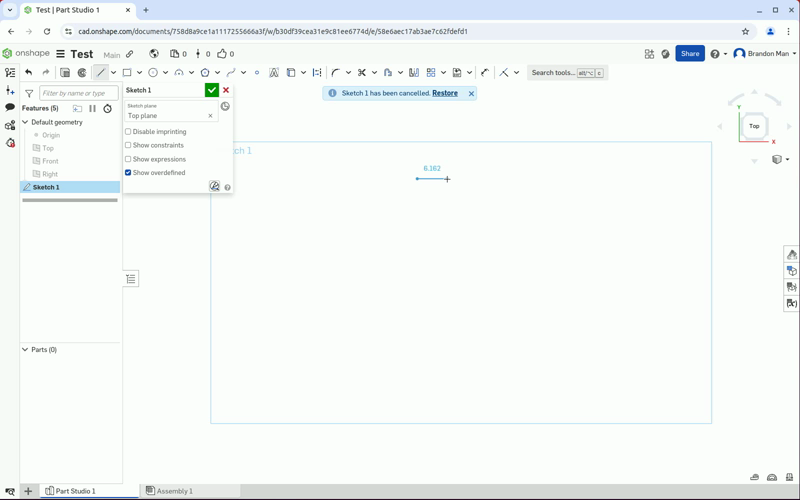
mouse_move(428, 205)
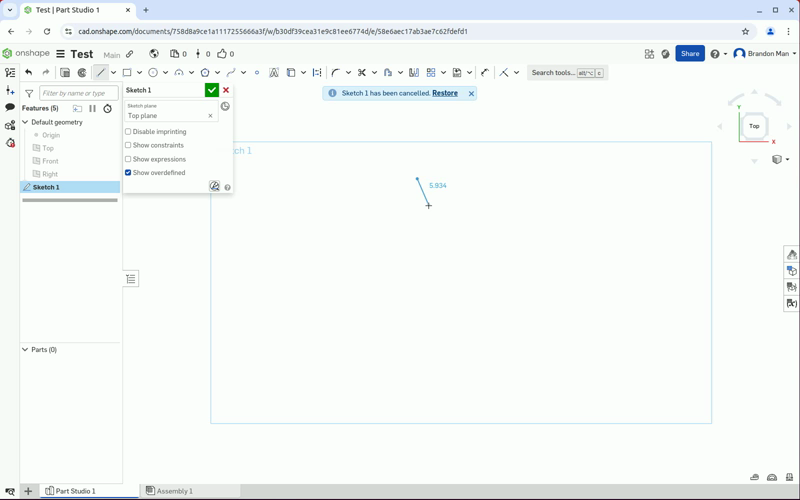
click(428, 205)
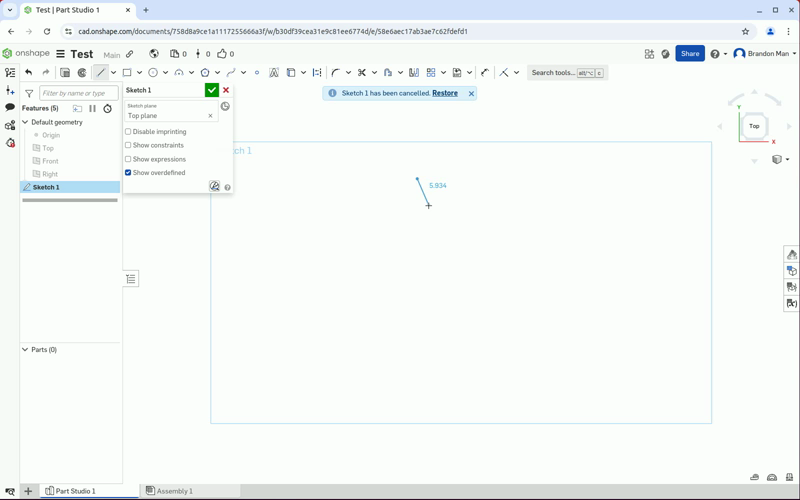
key_up(shift)
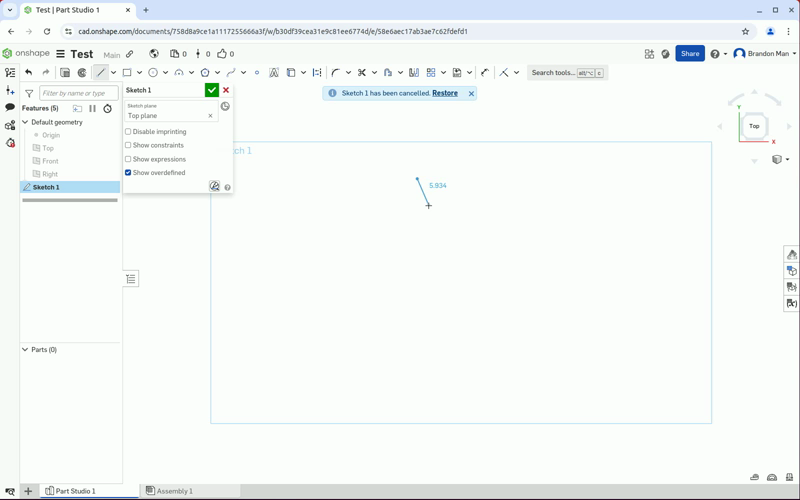
key(esc)
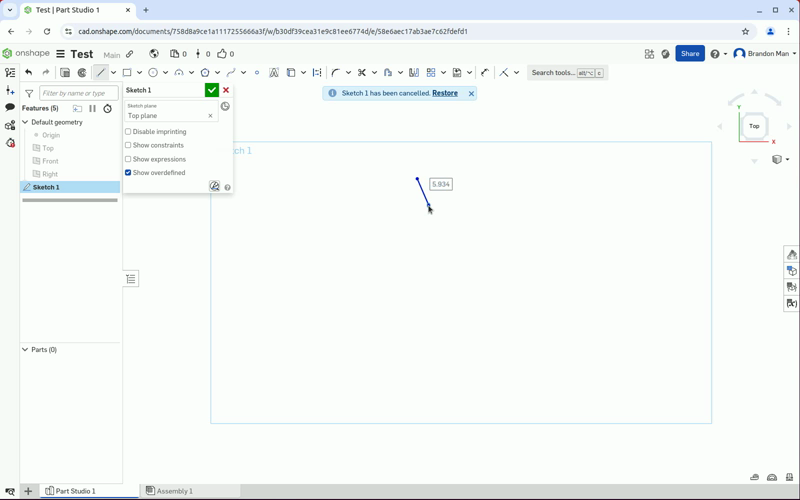
key(a)
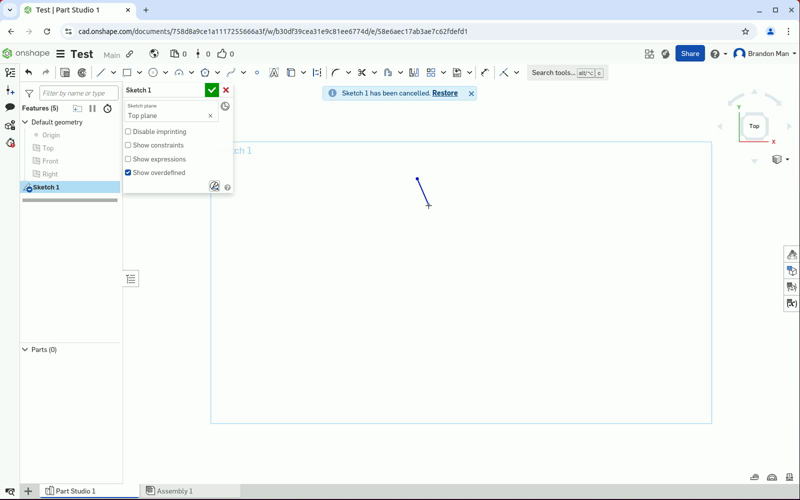
mouse_move(428, 205)
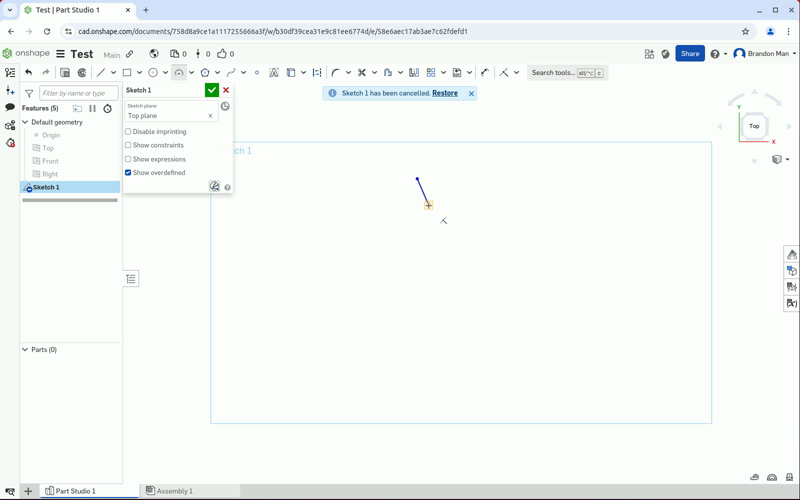
click(428, 205)
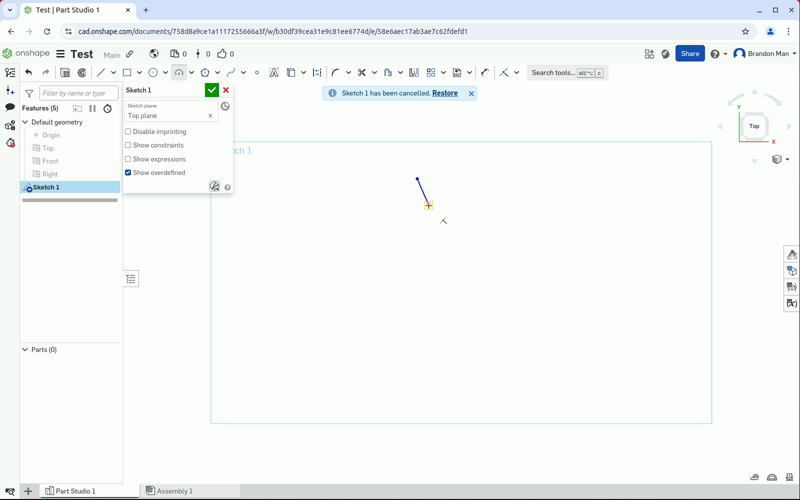
key_down(shift)
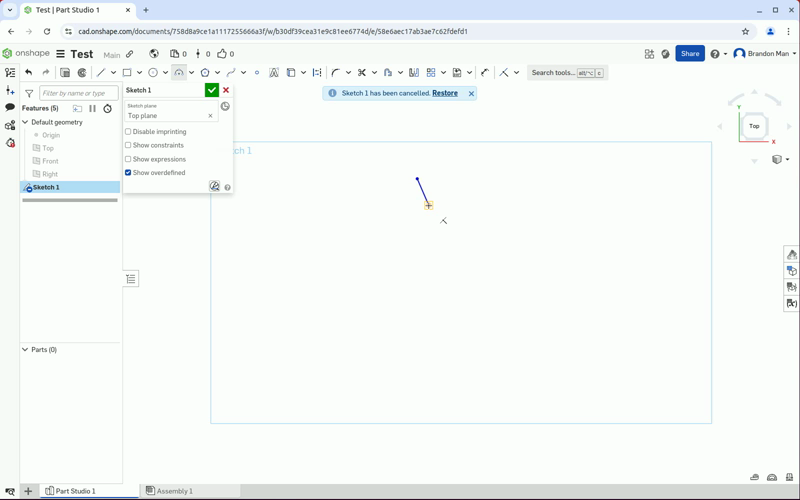
mouse_move(461, 198)
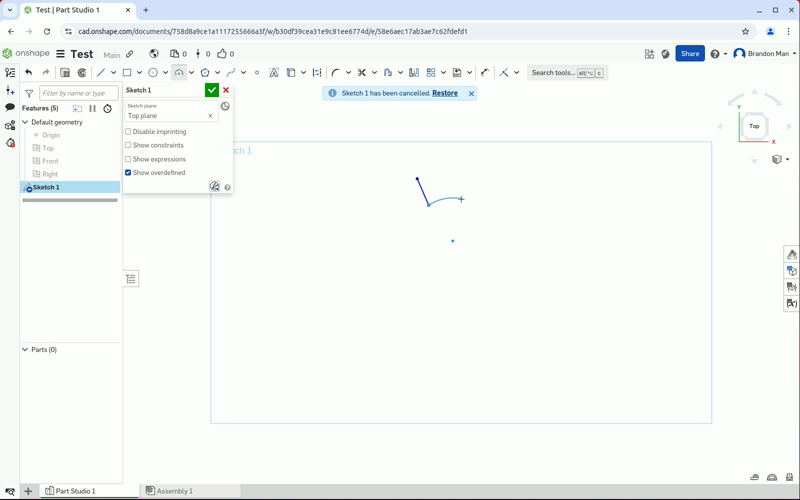
click(461, 198)
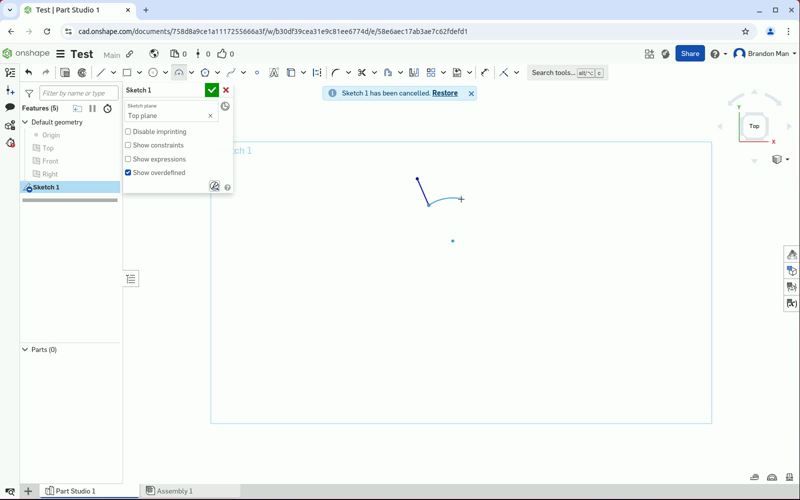
mouse_move(444, 200)
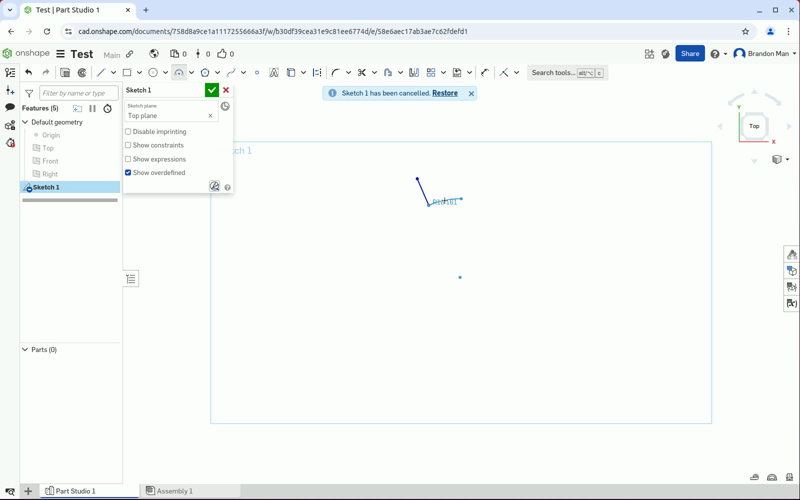
click(444, 200)
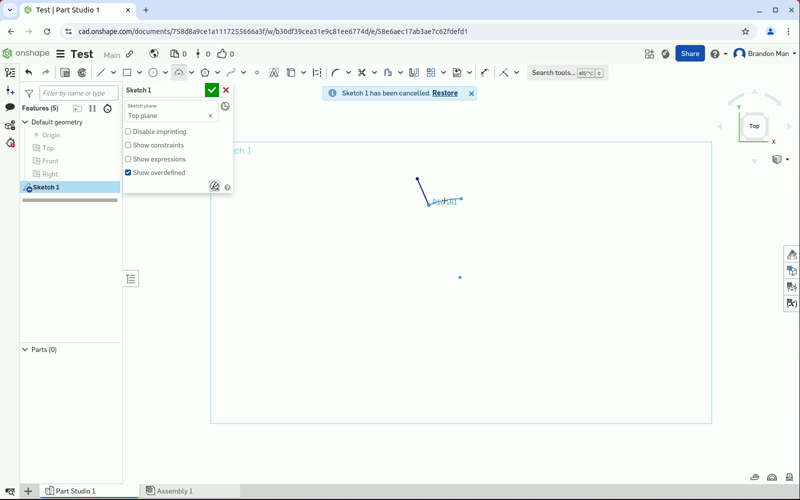
key_up(shift)
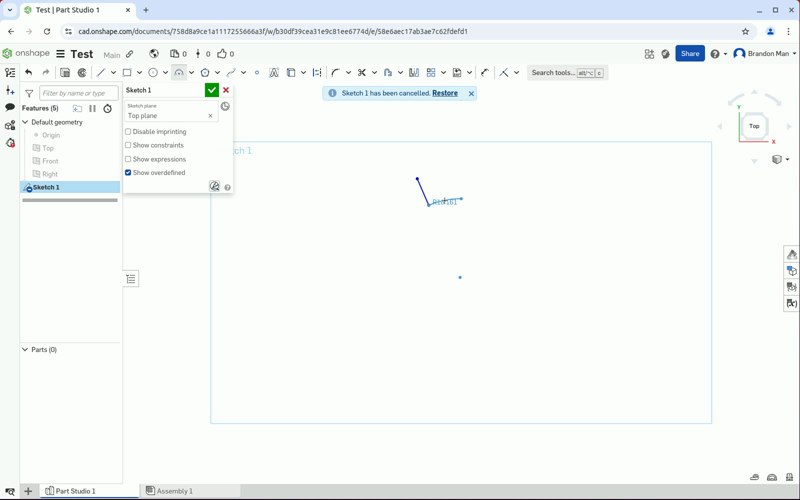
key(esc)
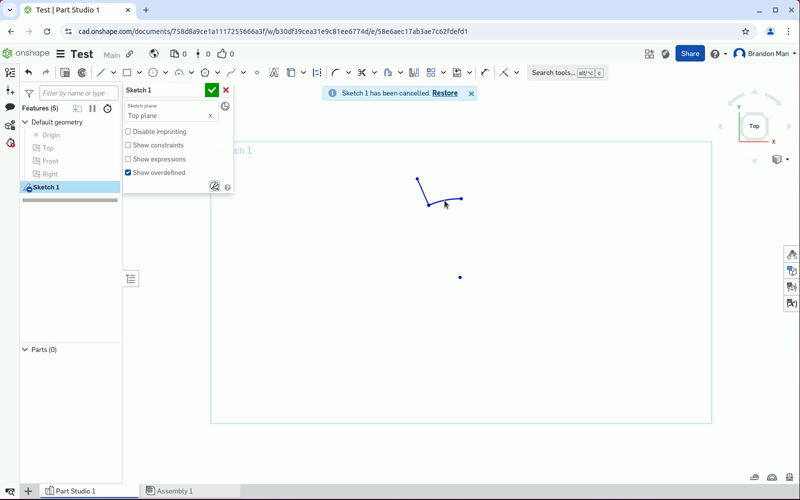
key(l)
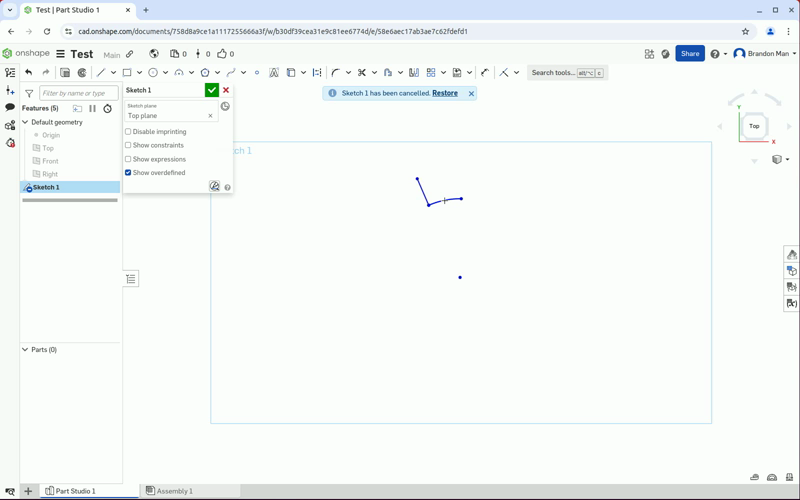
mouse_move(461, 198)
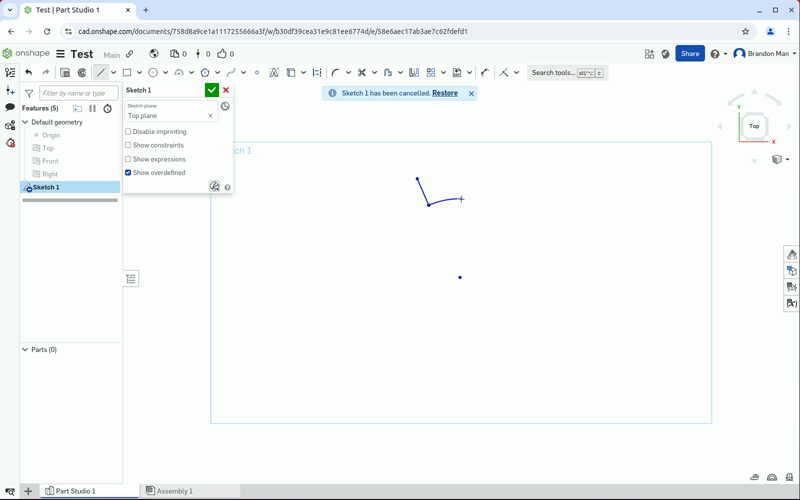
click(461, 198)
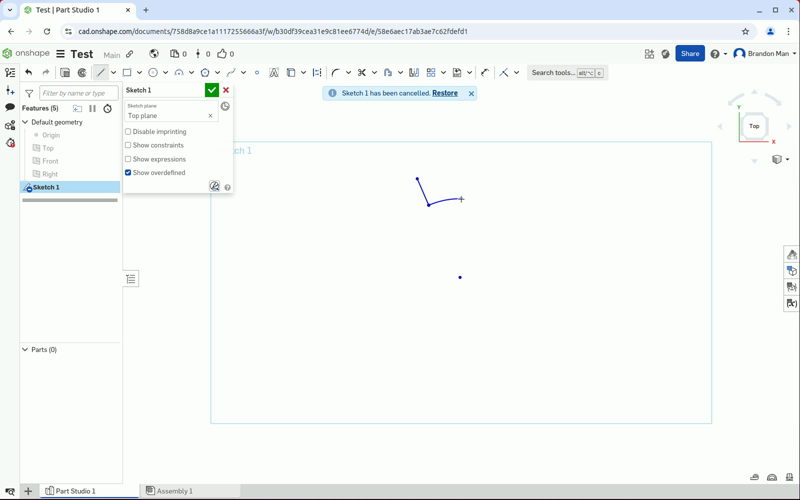
key_down(shift)
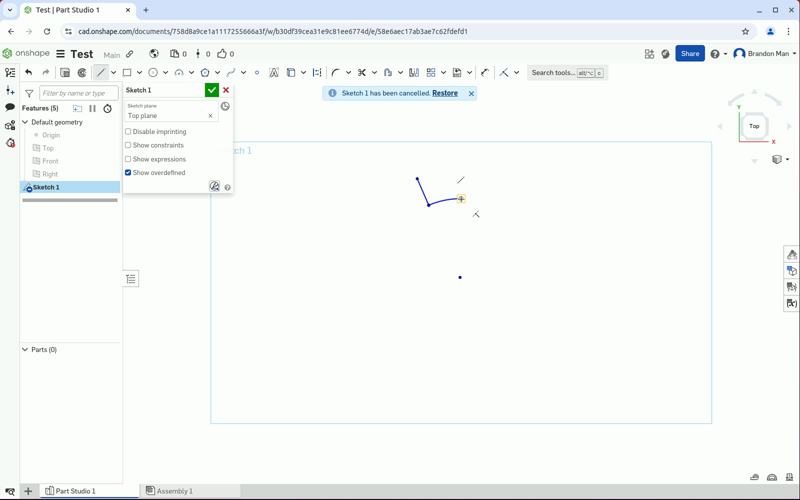
mouse_move(491, 198)
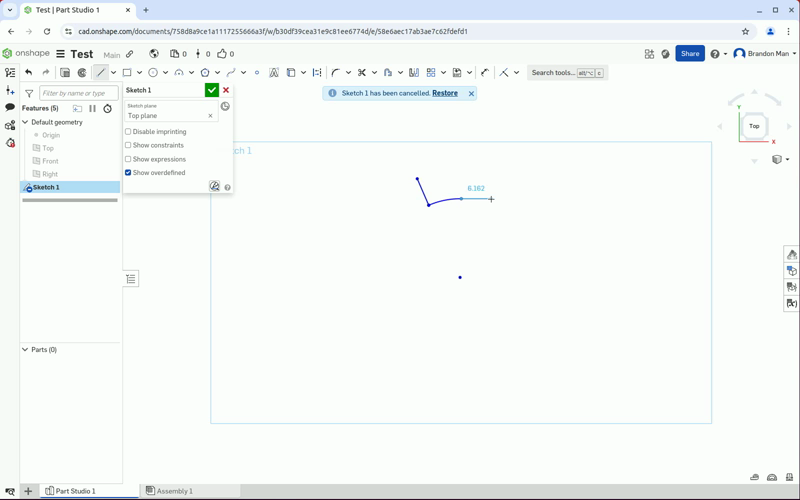
mouse_move(461, 169)
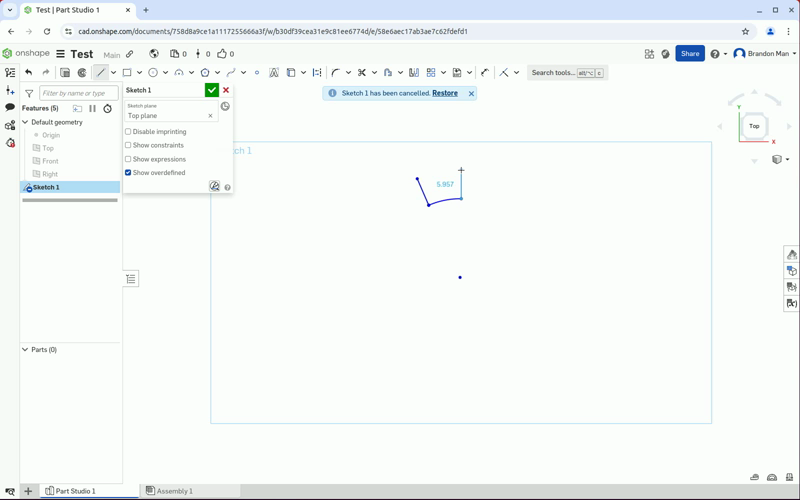
click(461, 169)
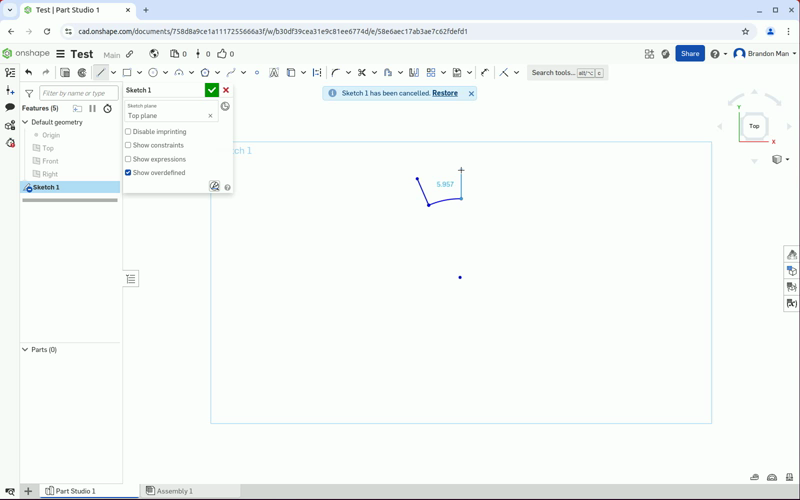
key_up(shift)
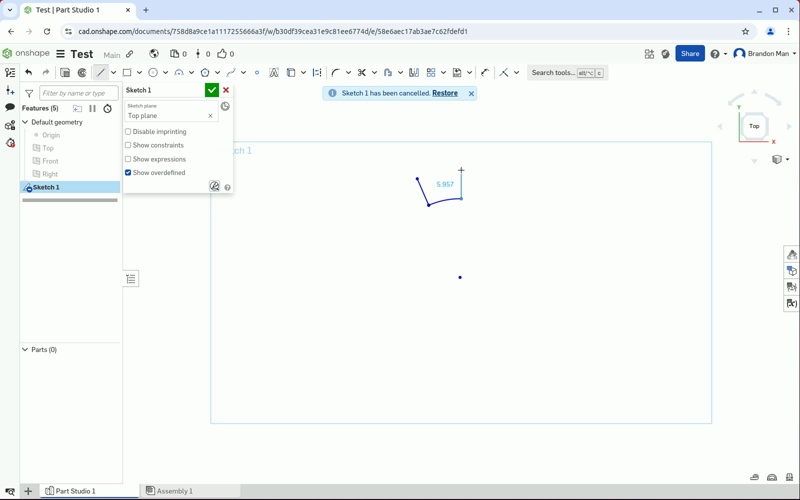
key(esc)
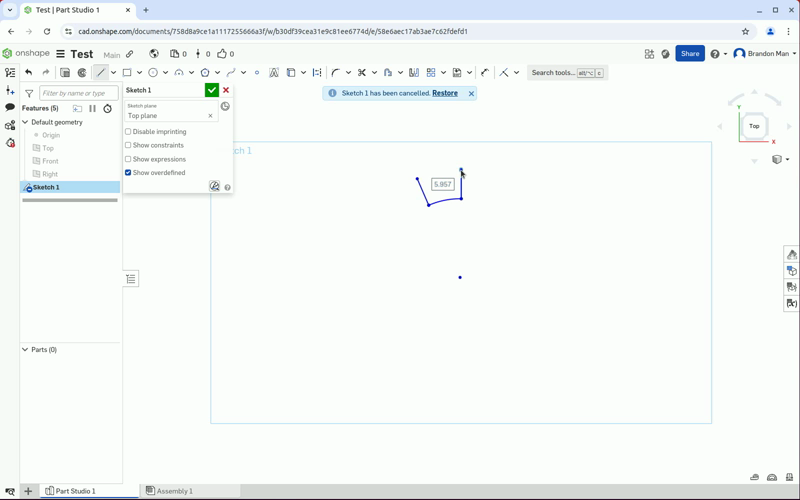
key(a)
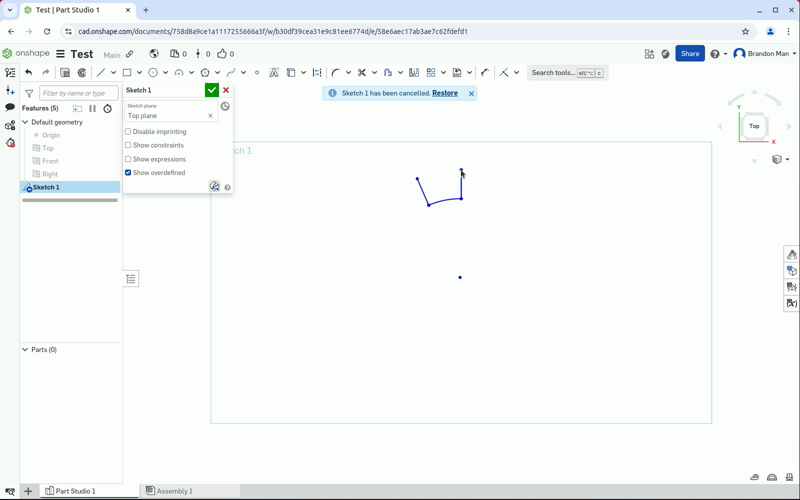
mouse_move(461, 169)
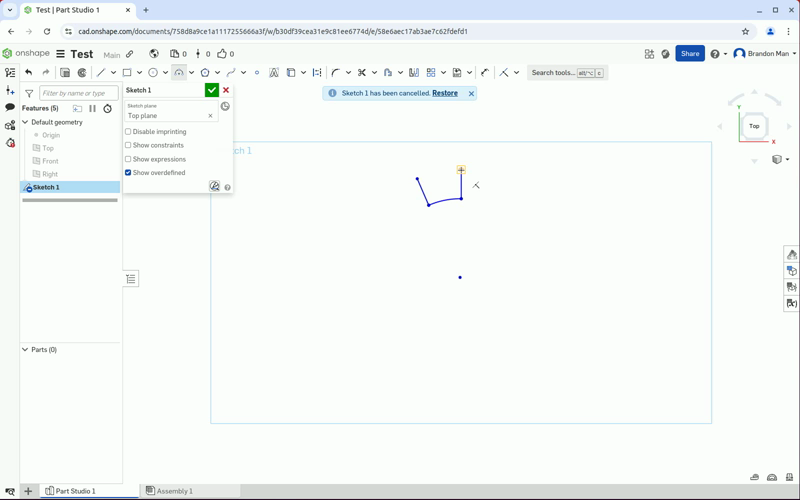
click(461, 169)
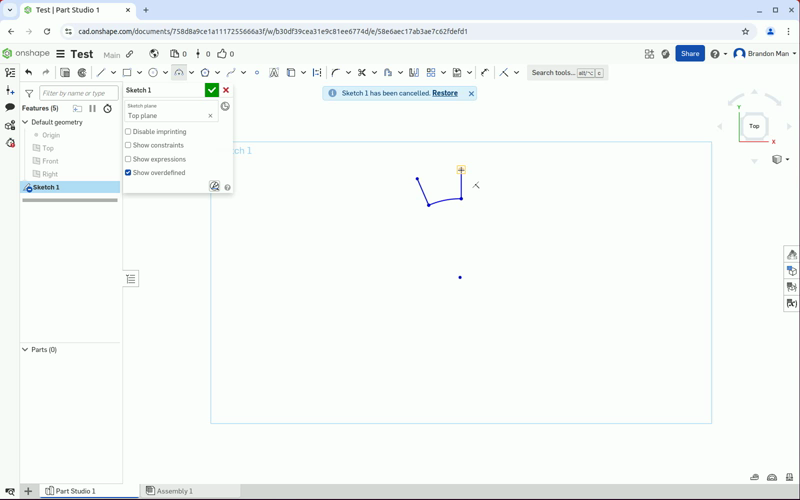
mouse_move(417, 178)
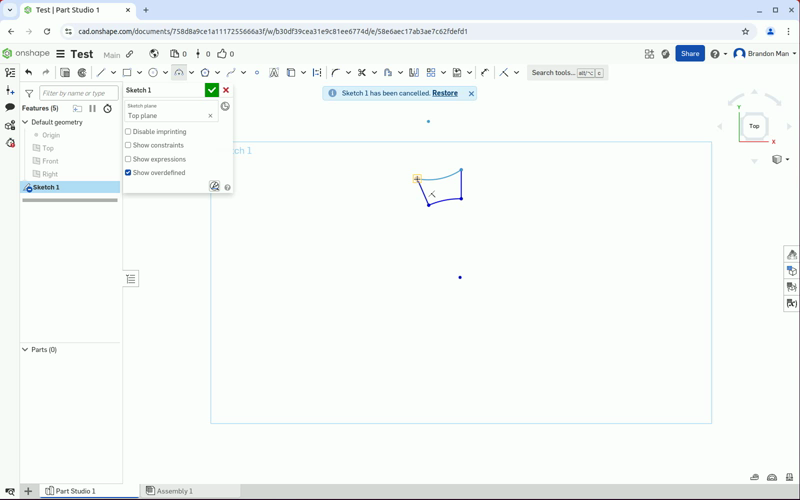
click(417, 178)
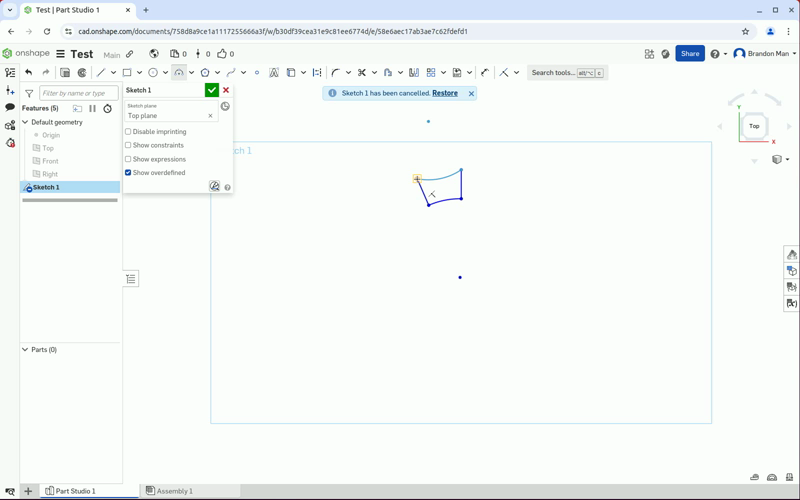
key_down(shift)
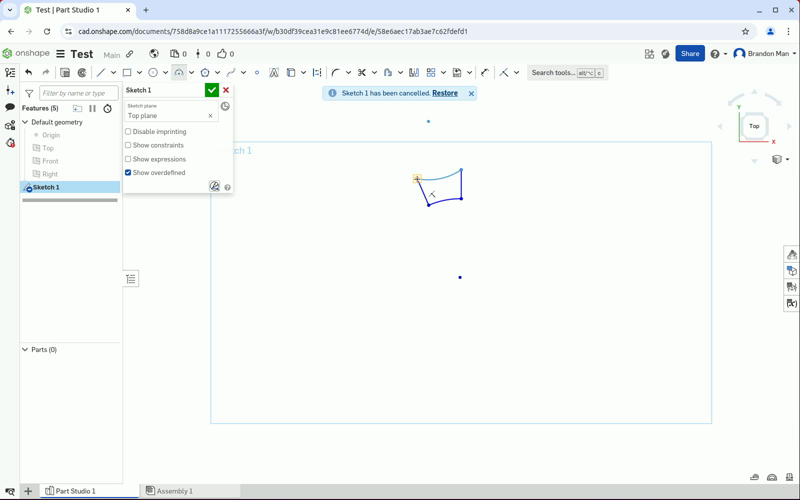
mouse_move(438, 172)
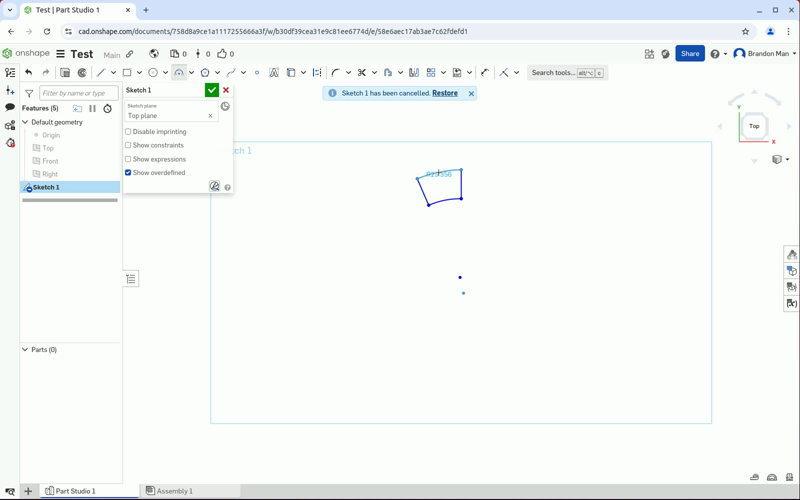
click(438, 172)
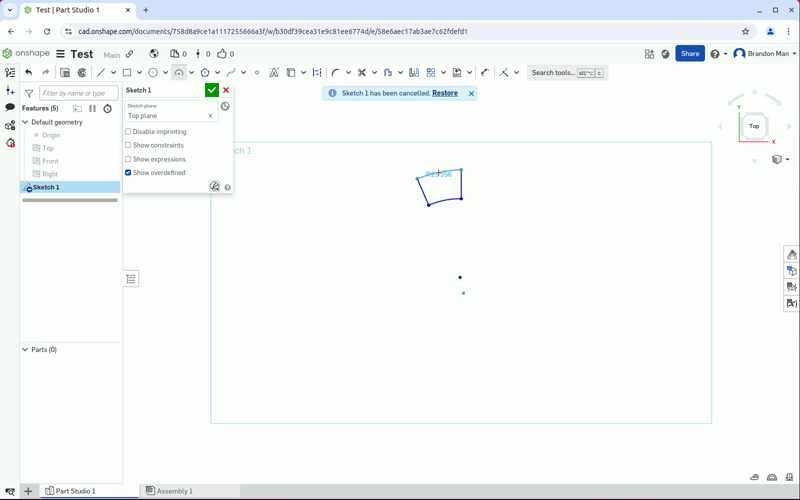
key_up(shift)
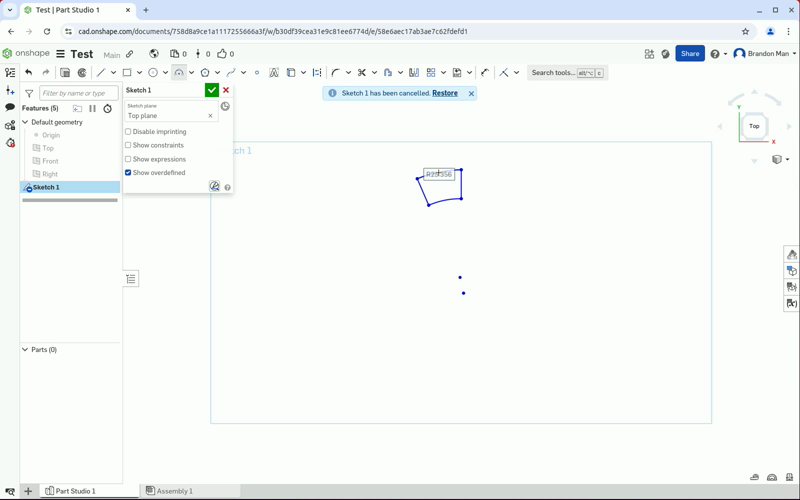
key(esc)
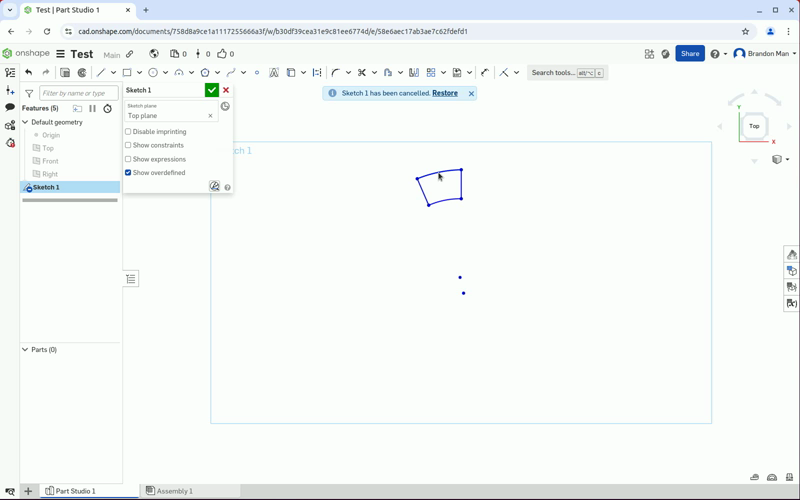
key(l)
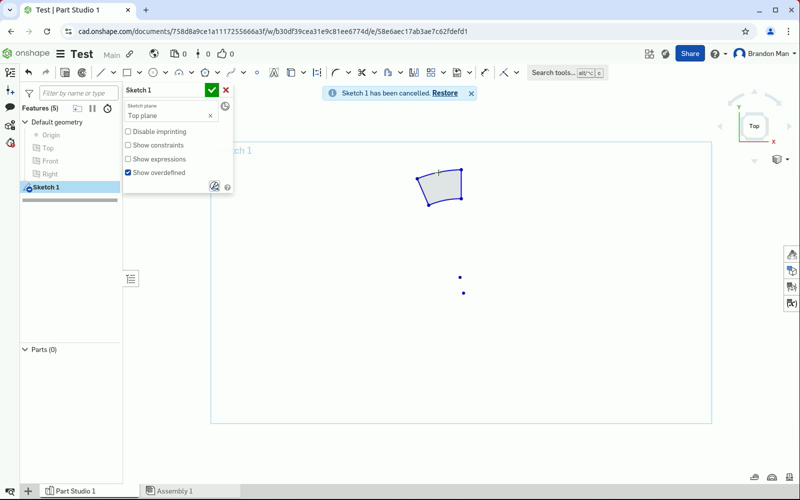
key_down(shift)
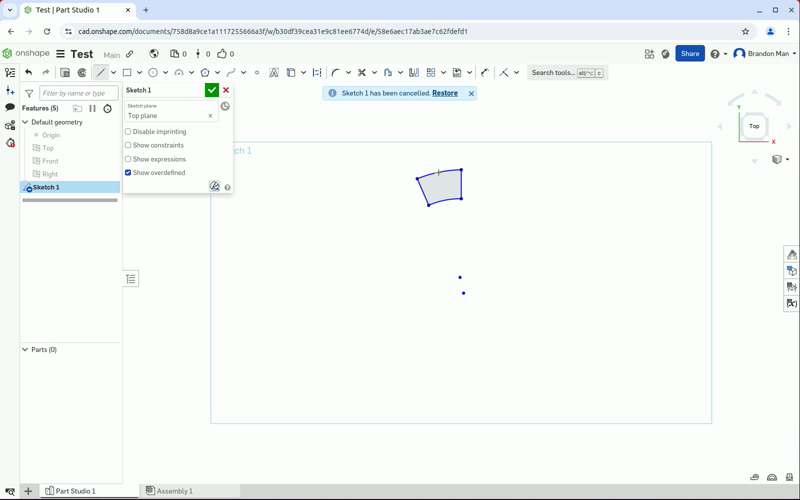
mouse_move(430, 201)
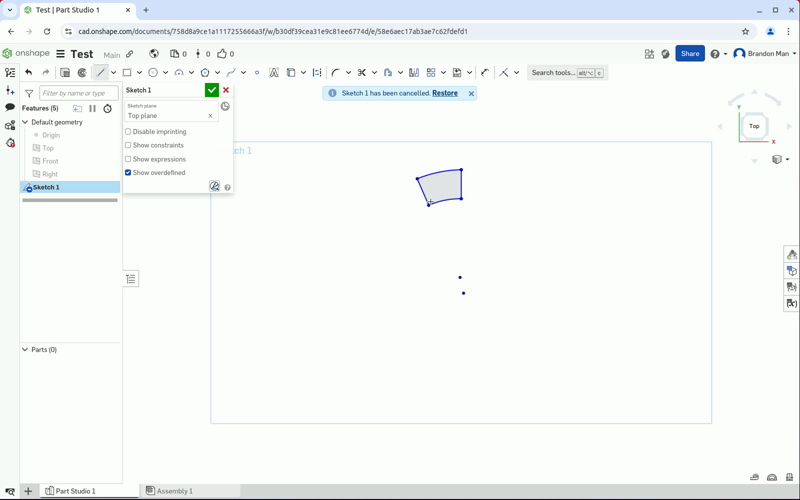
scroll(6)
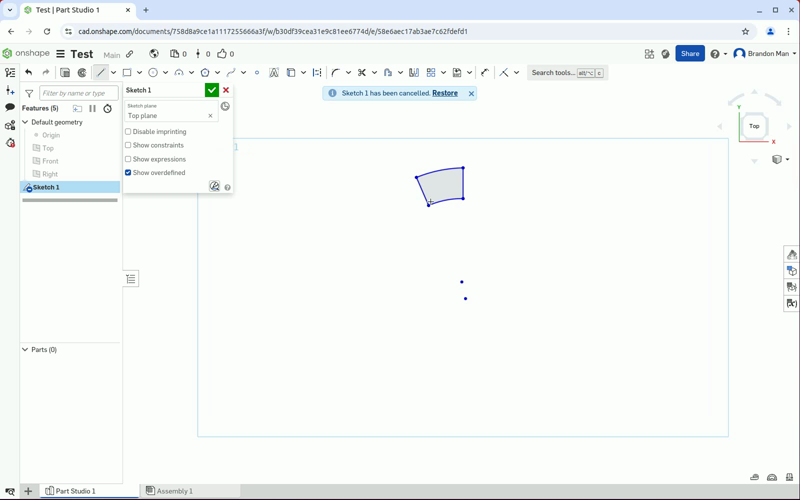
scroll(6)
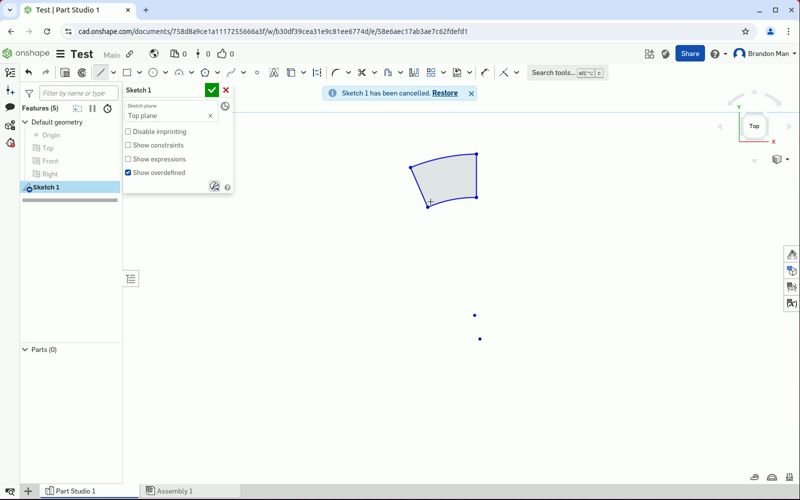
scroll(6)
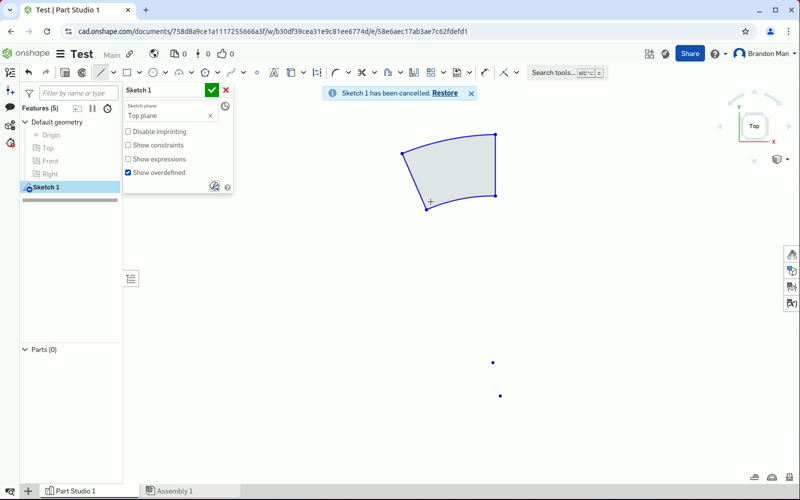
scroll(6)
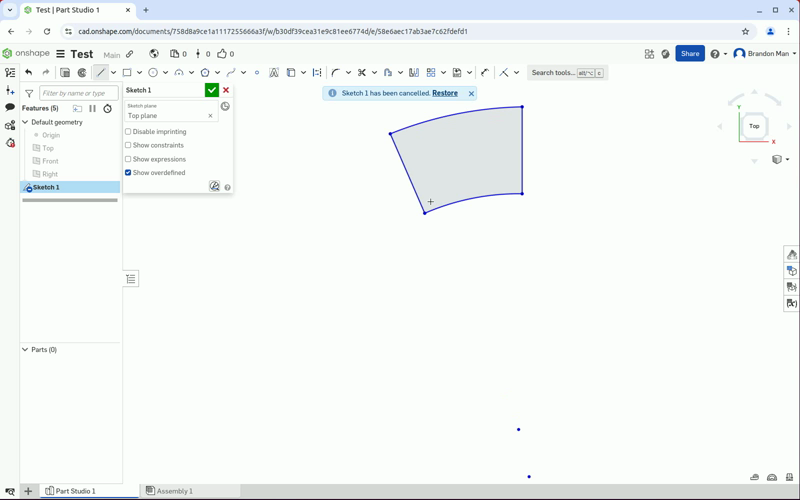
scroll(6)
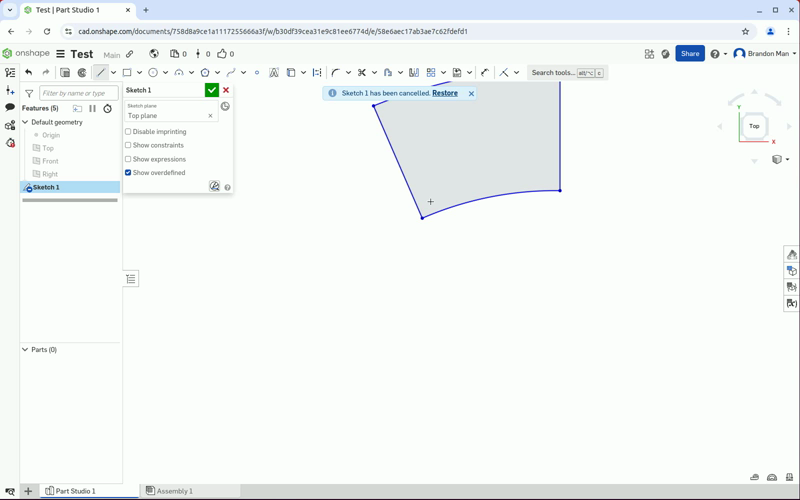
scroll(6)
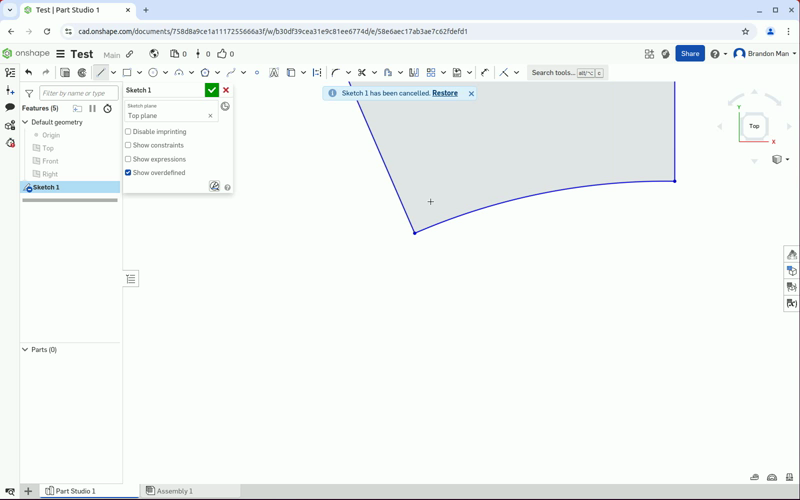
scroll(6)
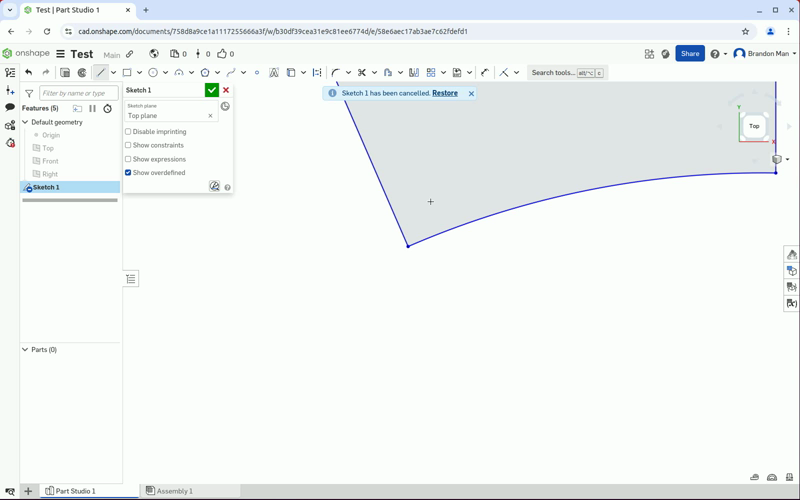
click(430, 201)
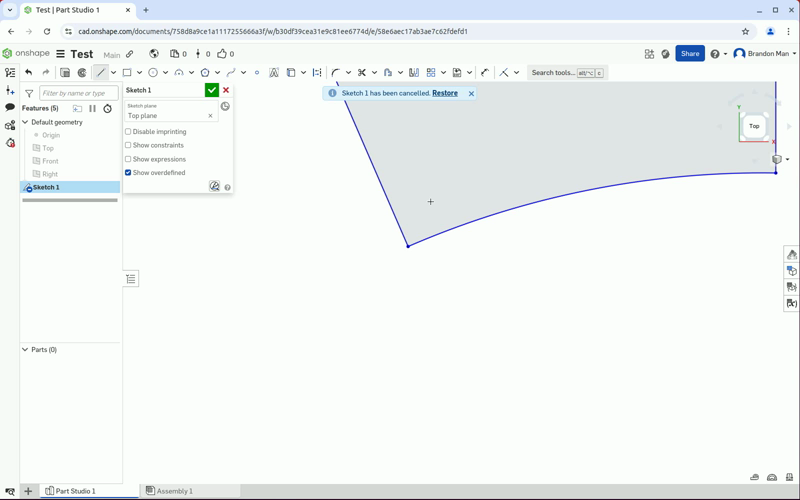
scroll(-6)
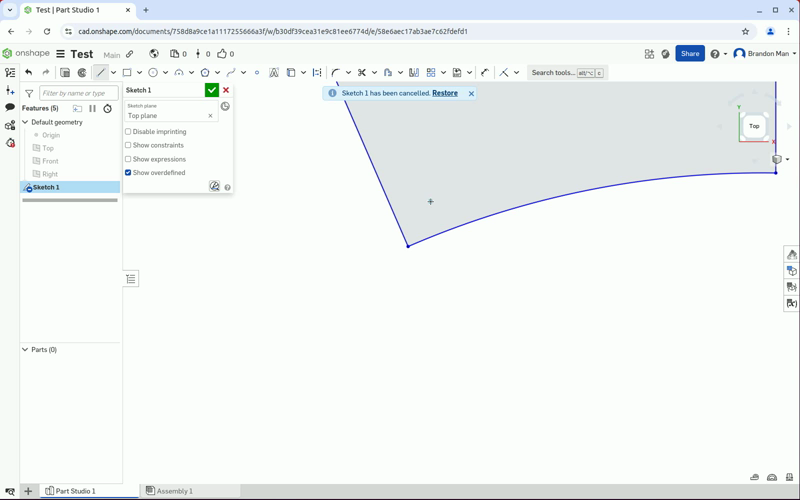
scroll(-6)
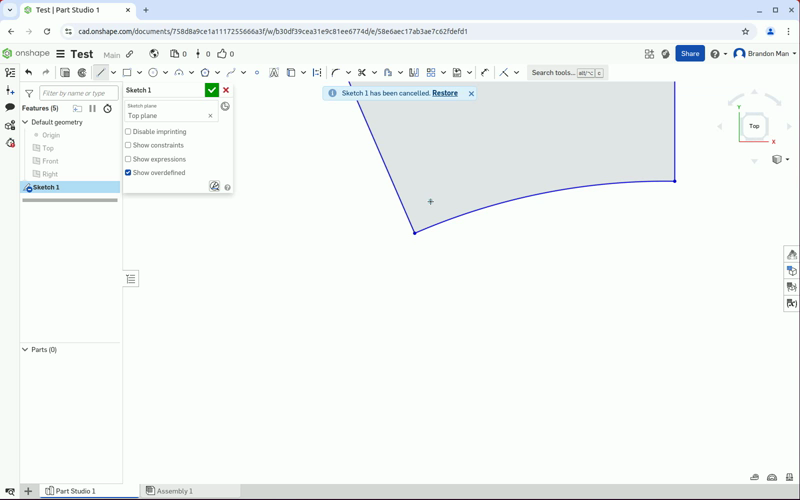
scroll(-6)
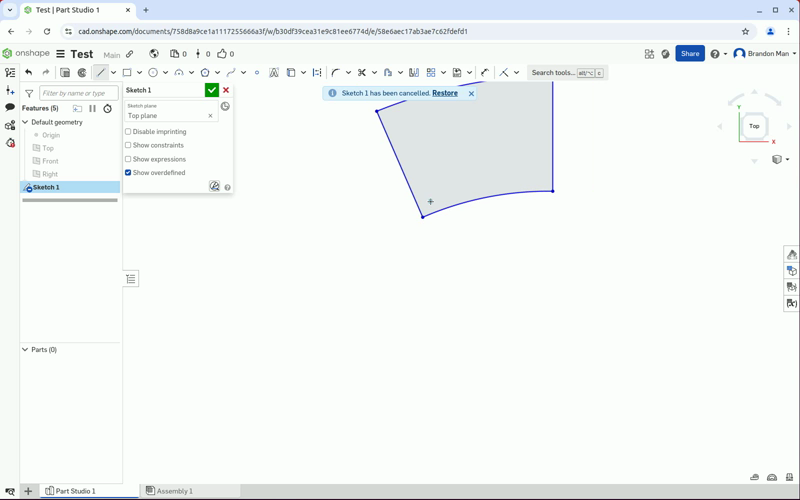
scroll(-6)
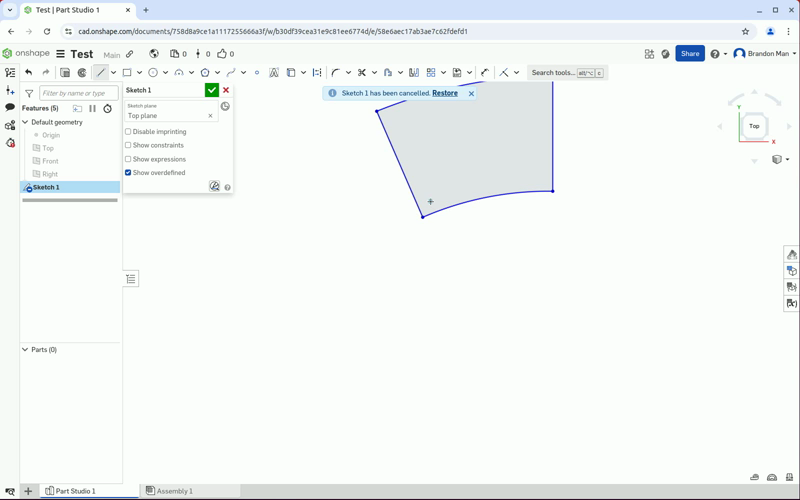
scroll(-6)
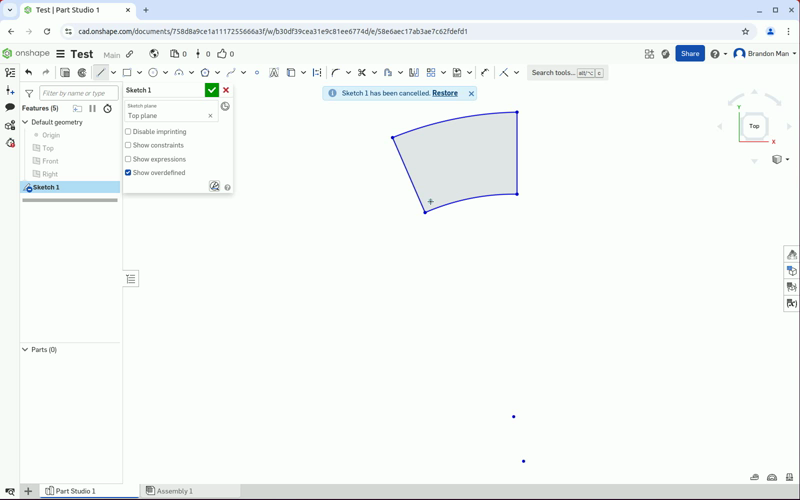
scroll(-6)
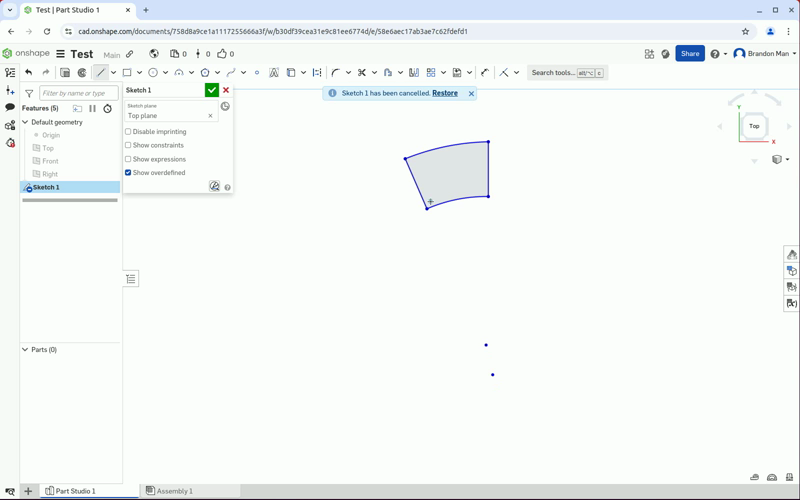
scroll(-6)
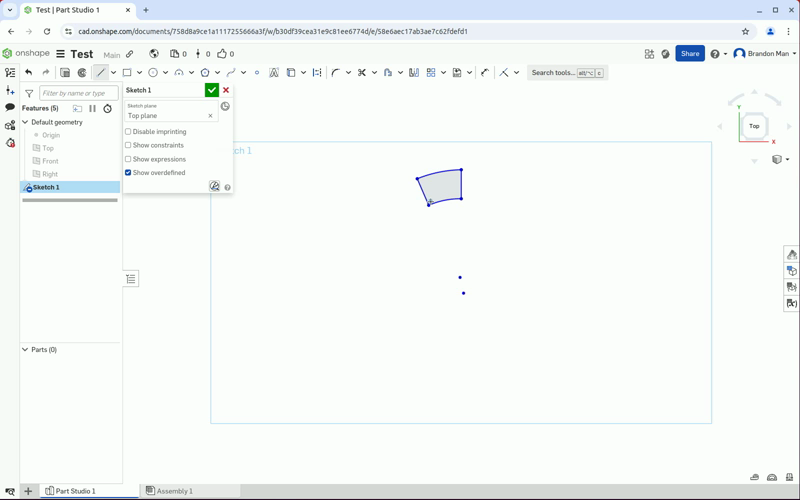
key_up(shift)
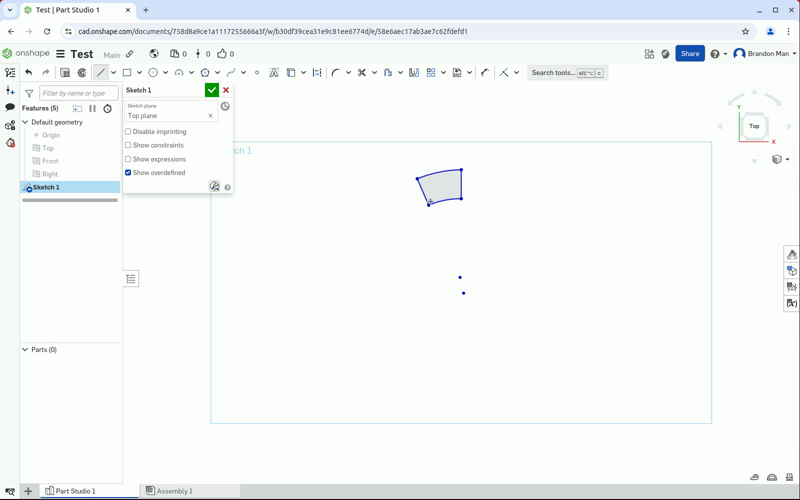
key_down(shift)
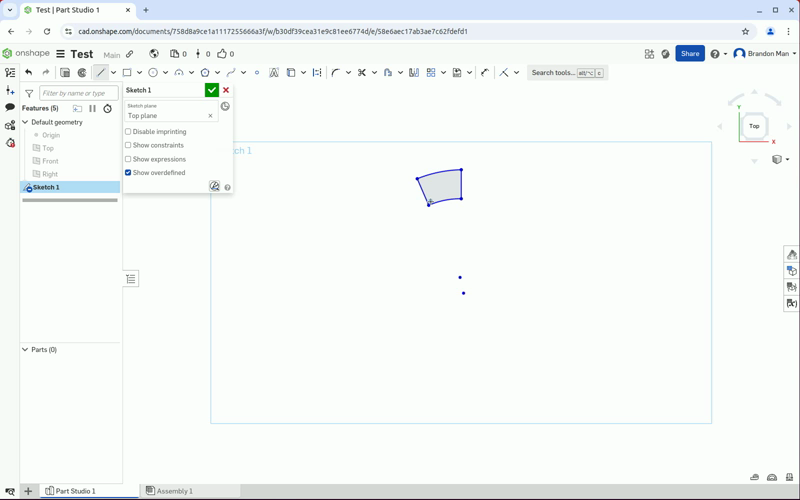
mouse_move(460, 201)
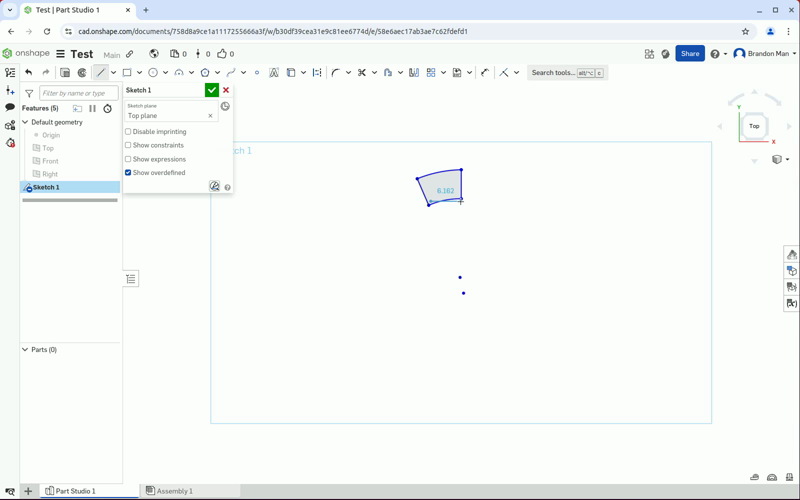
mouse_move(431, 201)
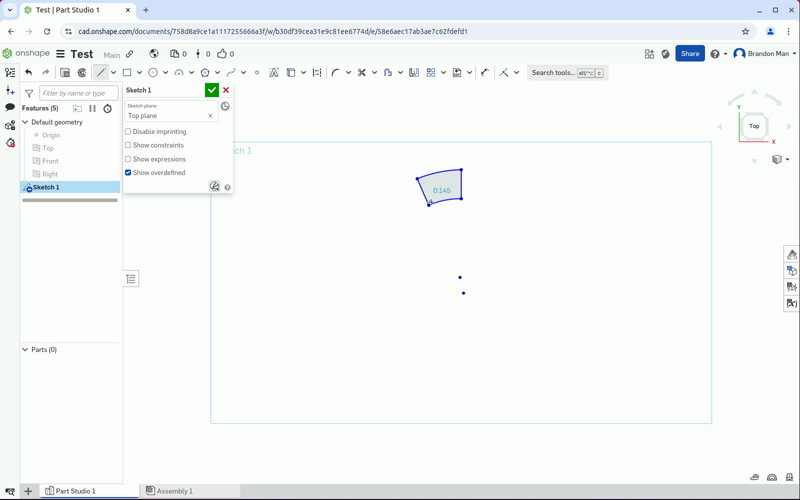
scroll(6)
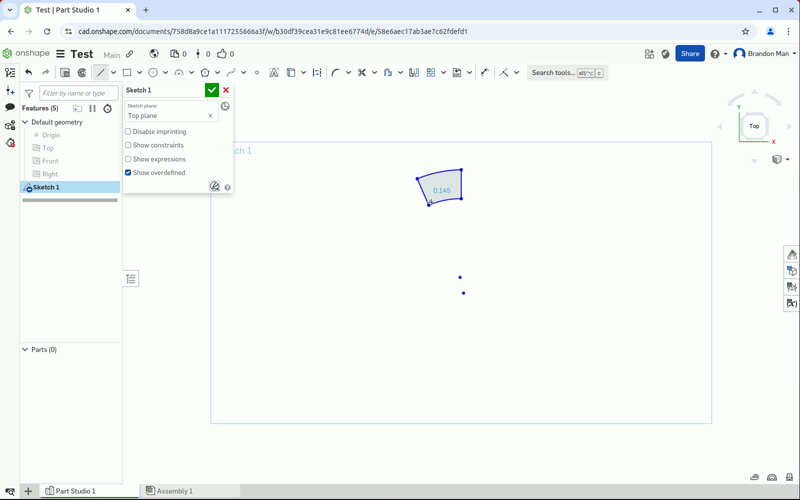
scroll(6)
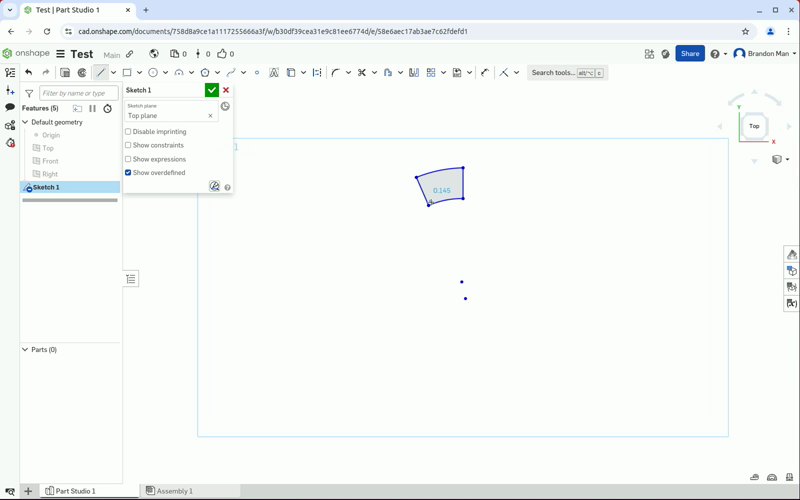
scroll(6)
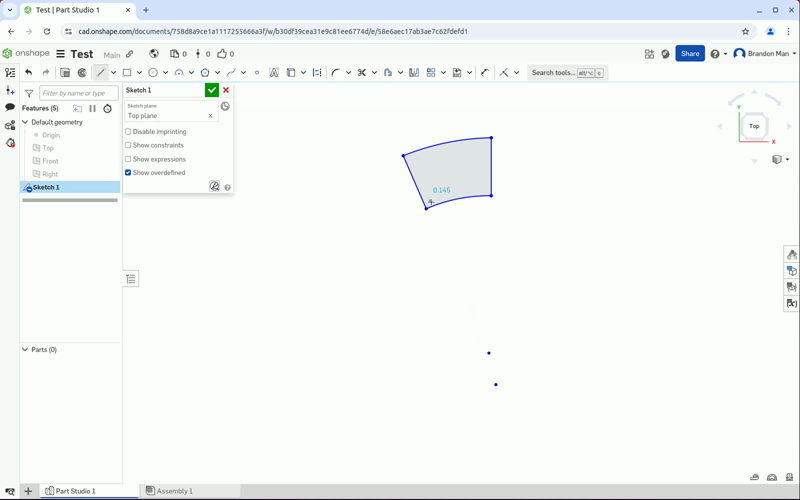
scroll(6)
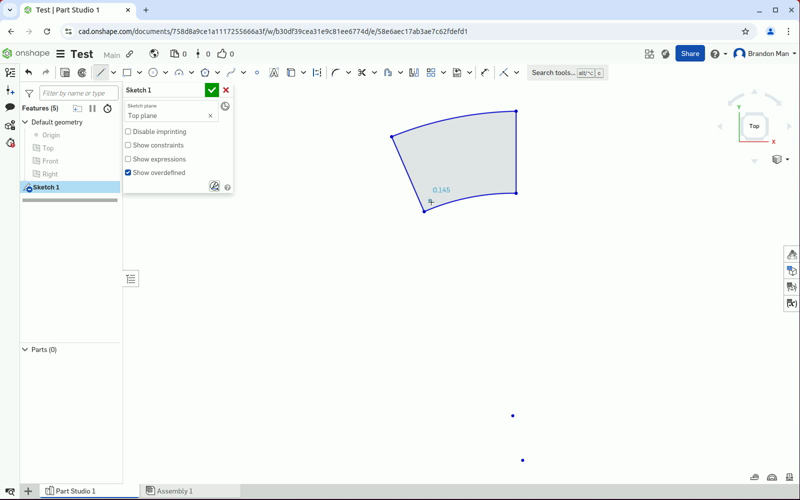
scroll(6)
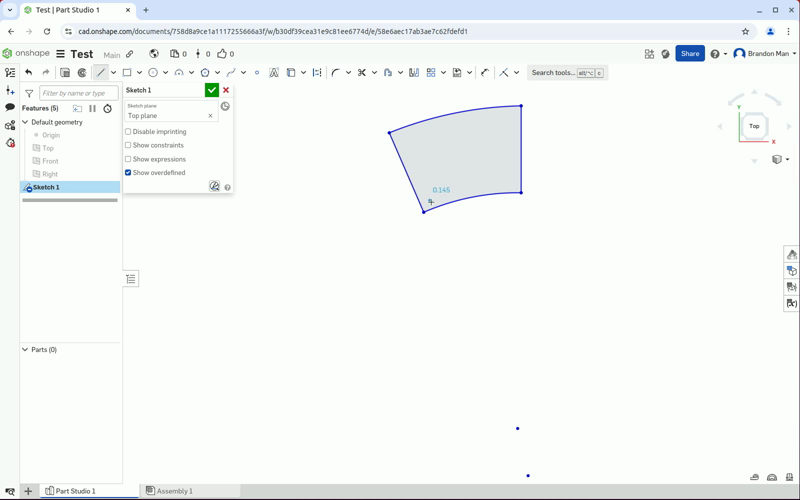
scroll(6)
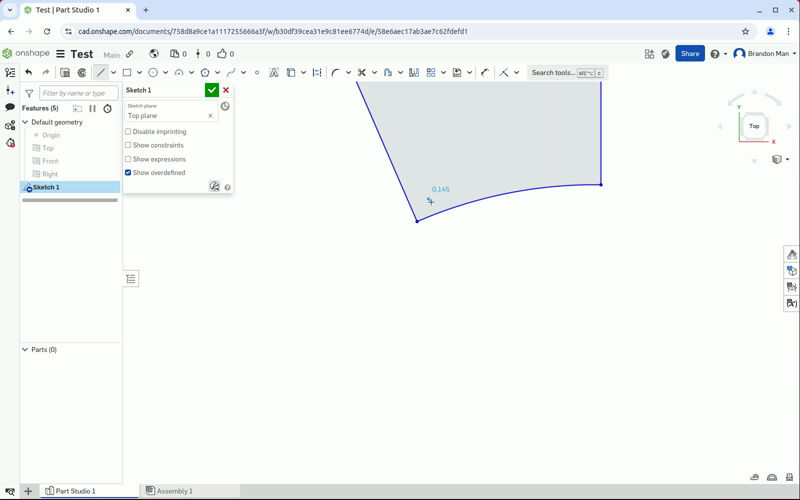
scroll(6)
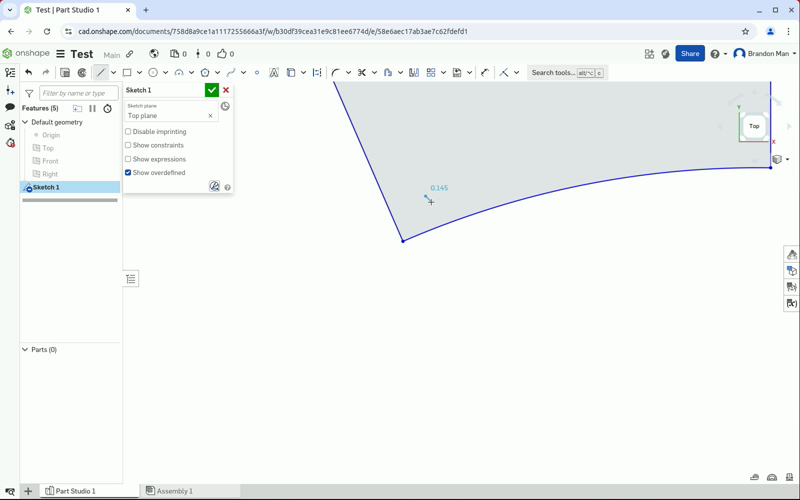
click(431, 201)
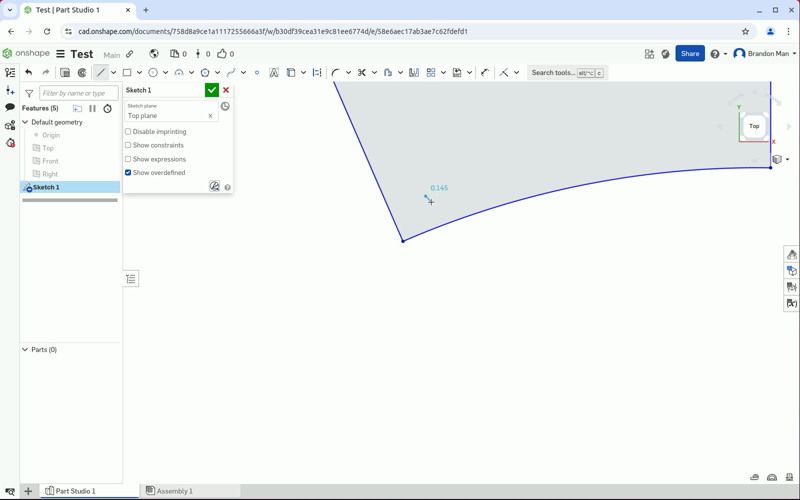
scroll(-6)
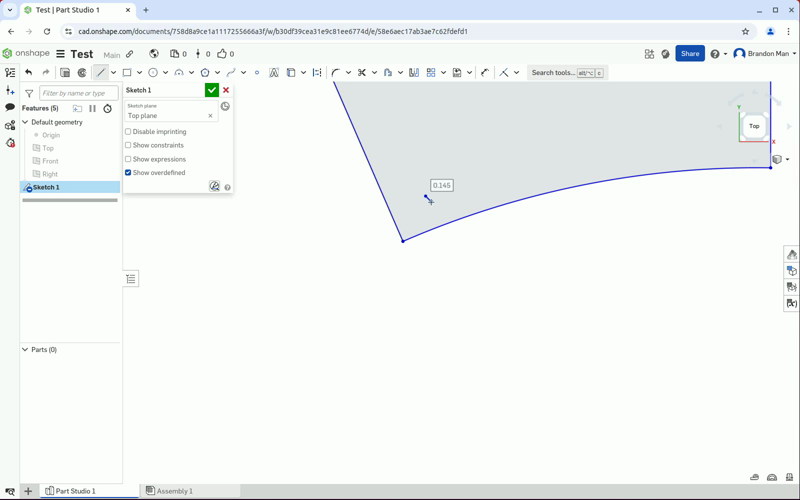
scroll(-6)
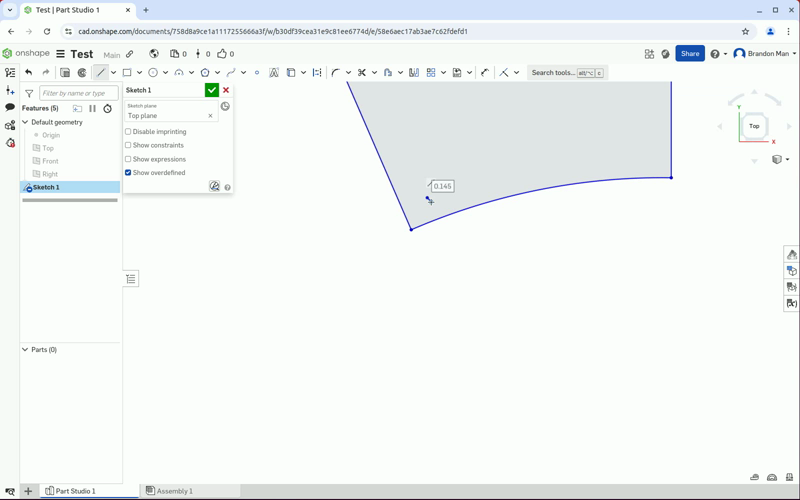
scroll(-6)
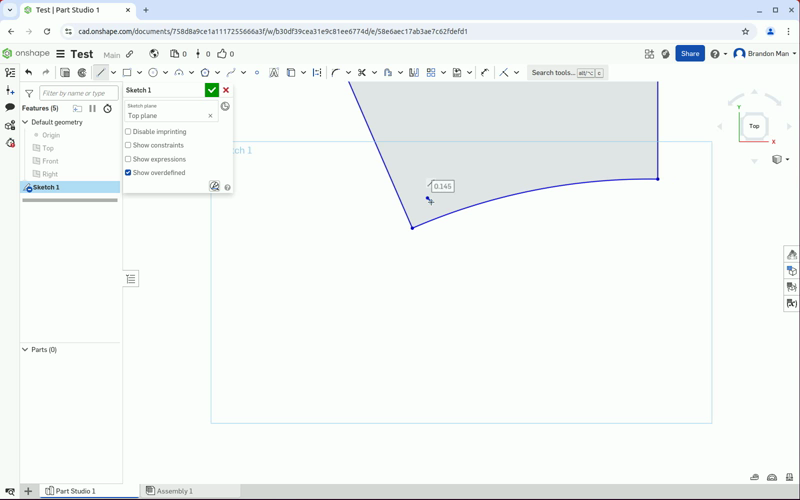
scroll(-6)
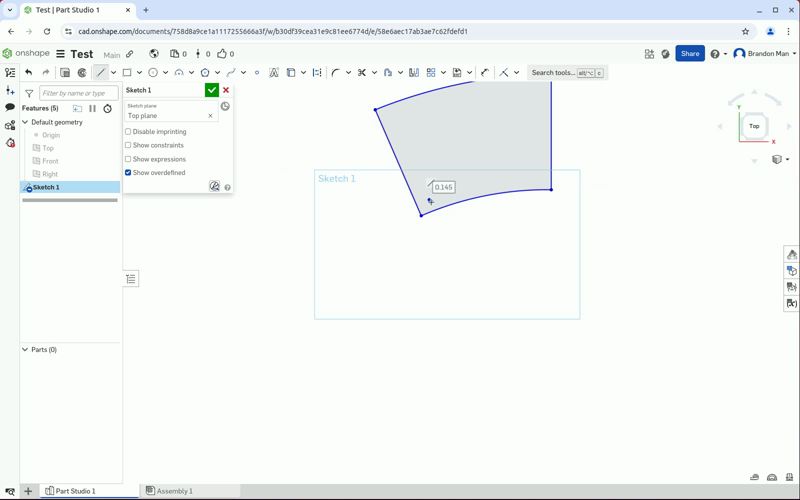
scroll(-6)
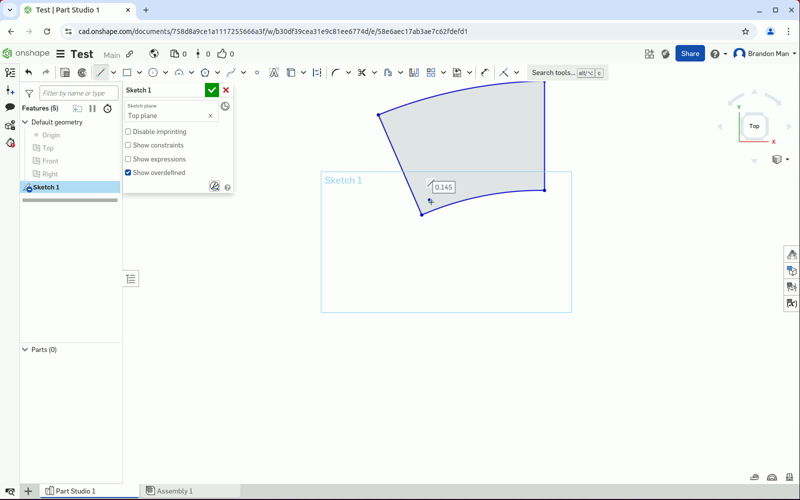
scroll(-6)
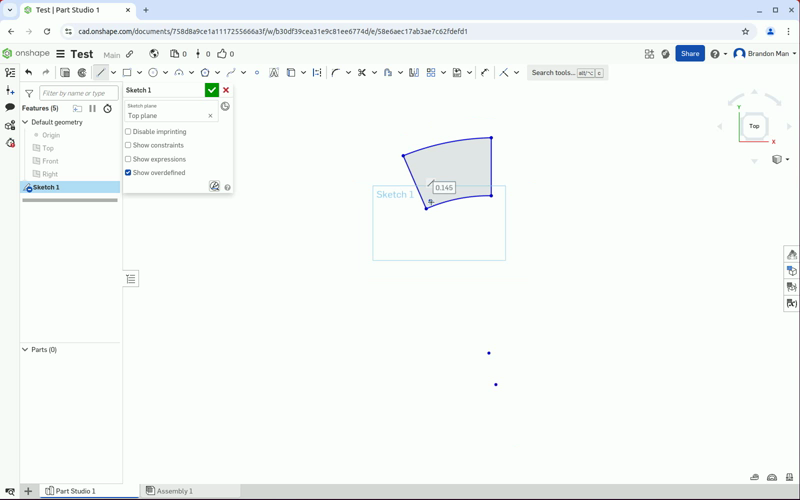
scroll(-6)
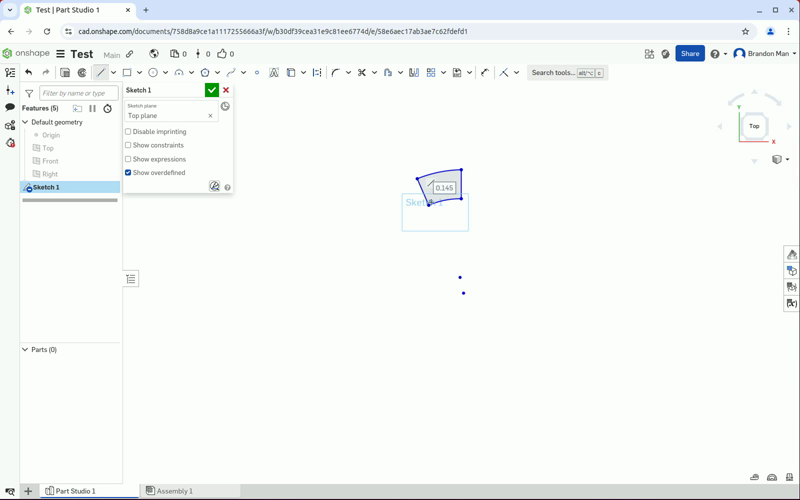
key_up(shift)
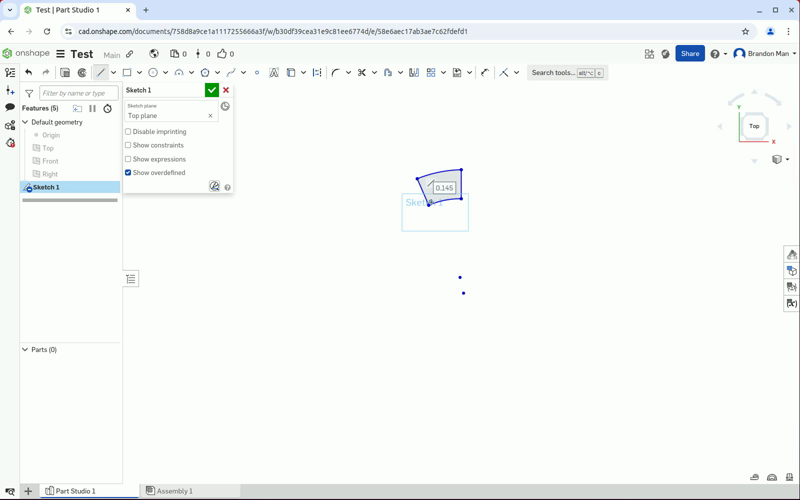
key_down(shift)
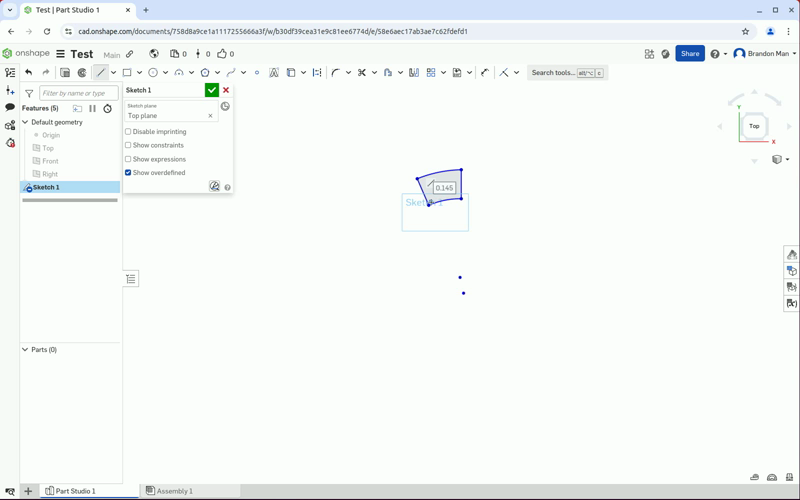
mouse_move(461, 201)
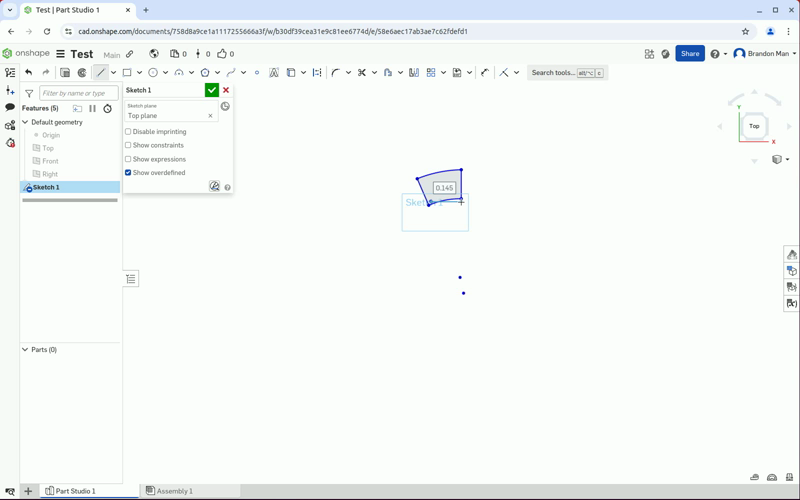
mouse_move(432, 201)
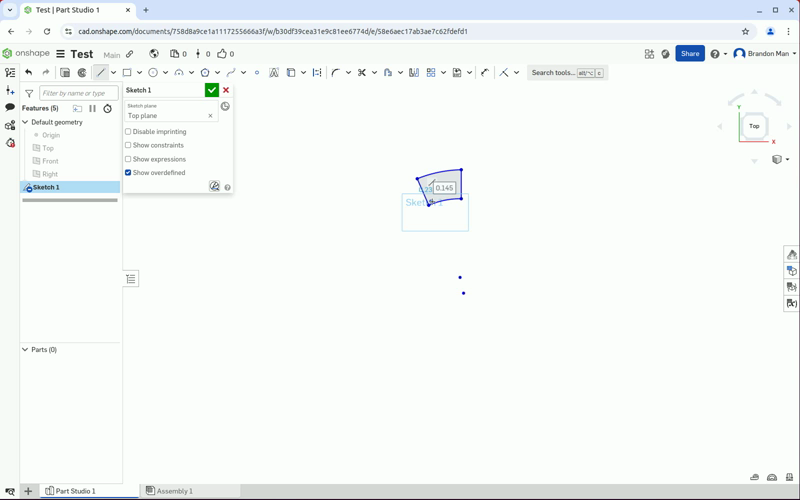
scroll(6)
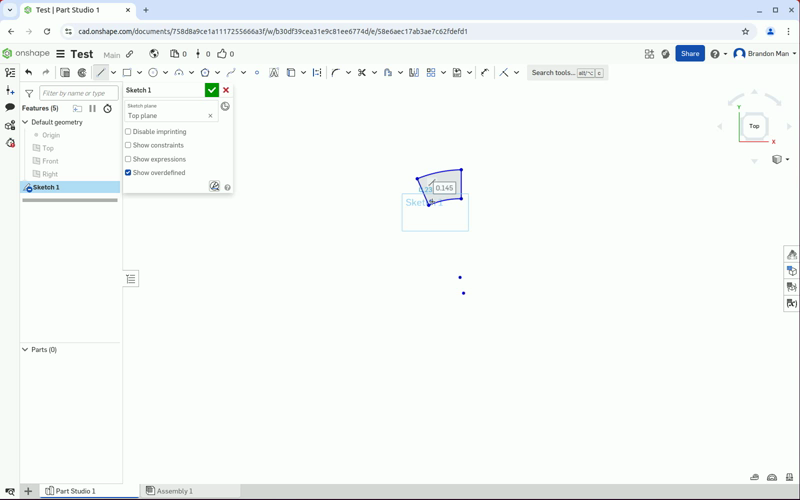
scroll(6)
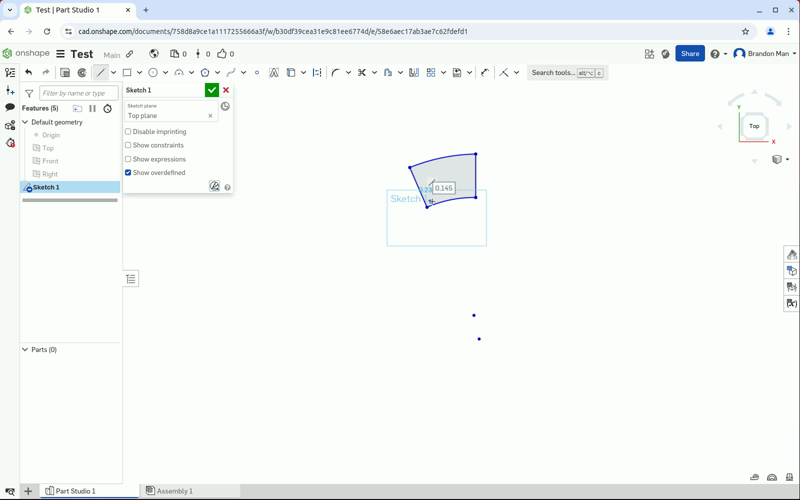
scroll(6)
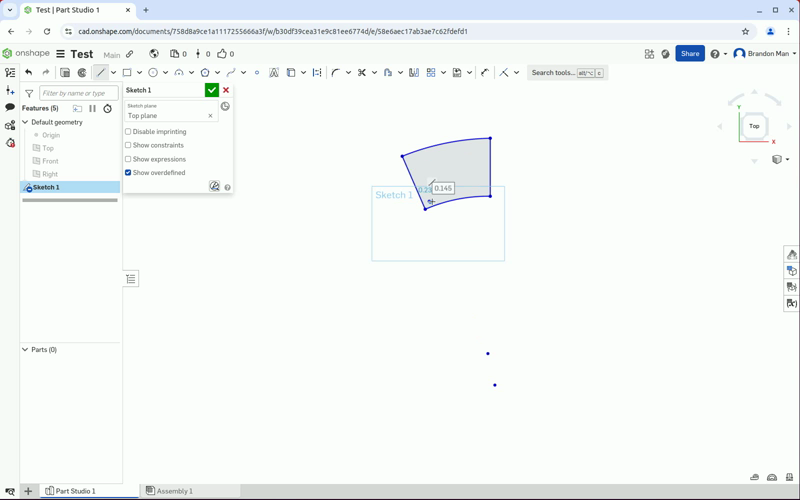
scroll(6)
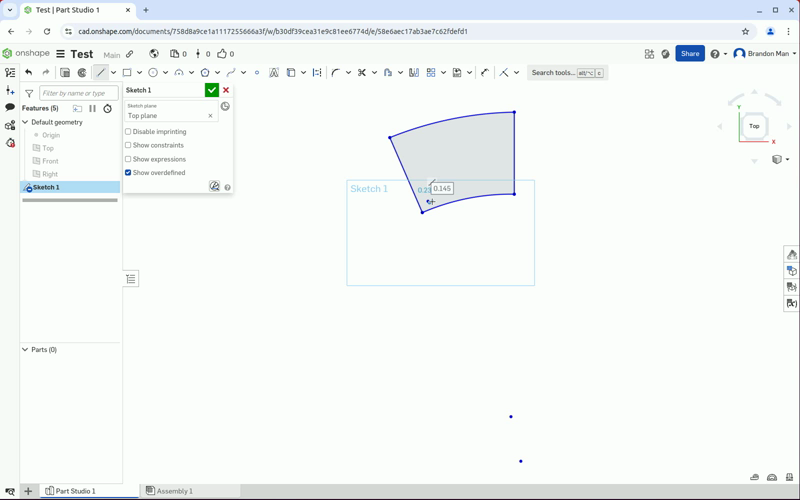
scroll(6)
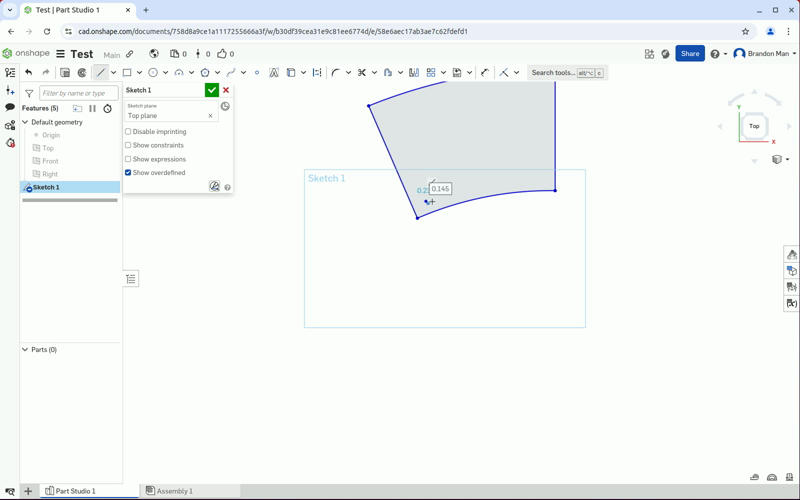
scroll(6)
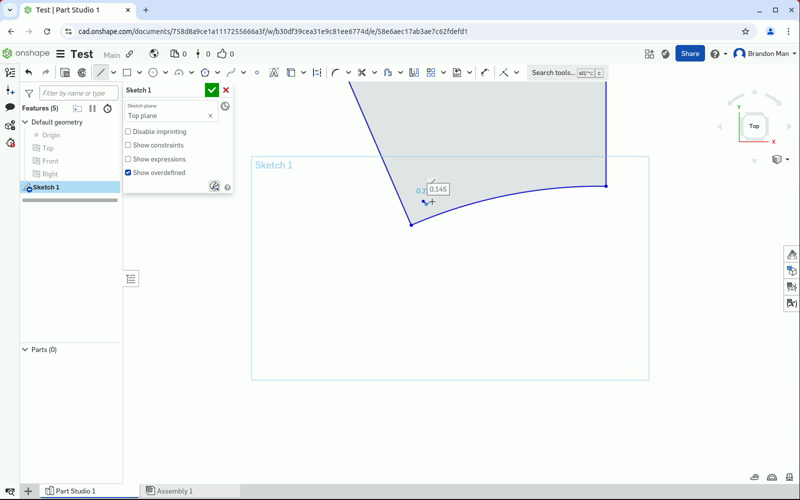
scroll(6)
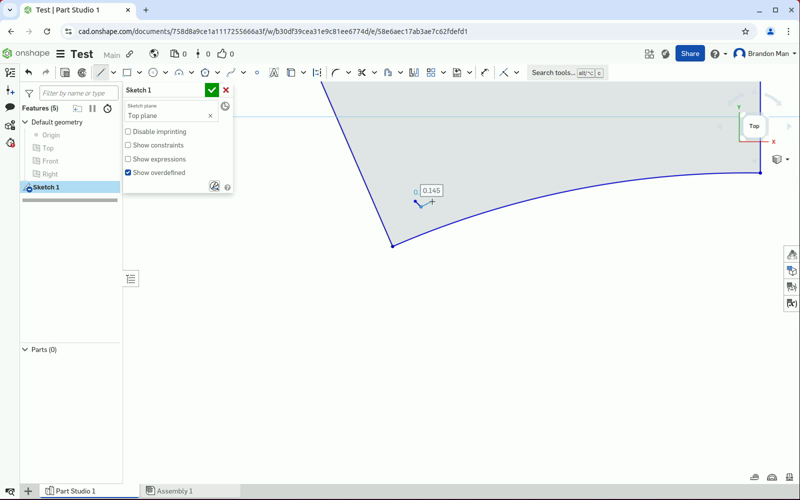
click(432, 201)
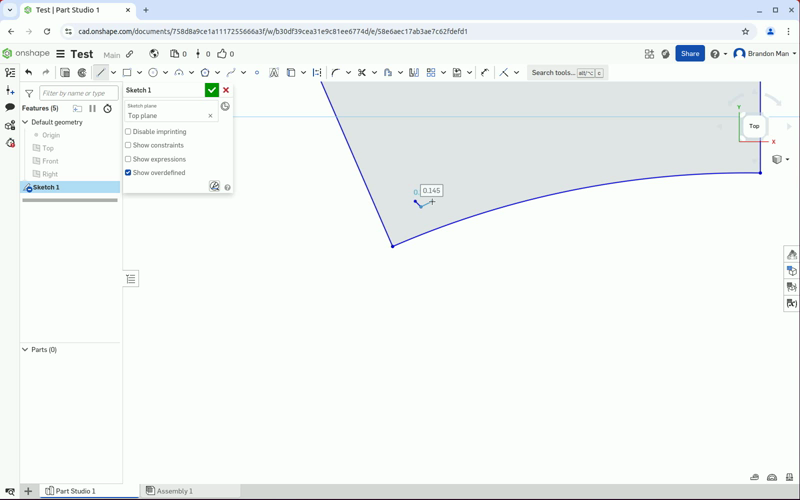
scroll(-6)
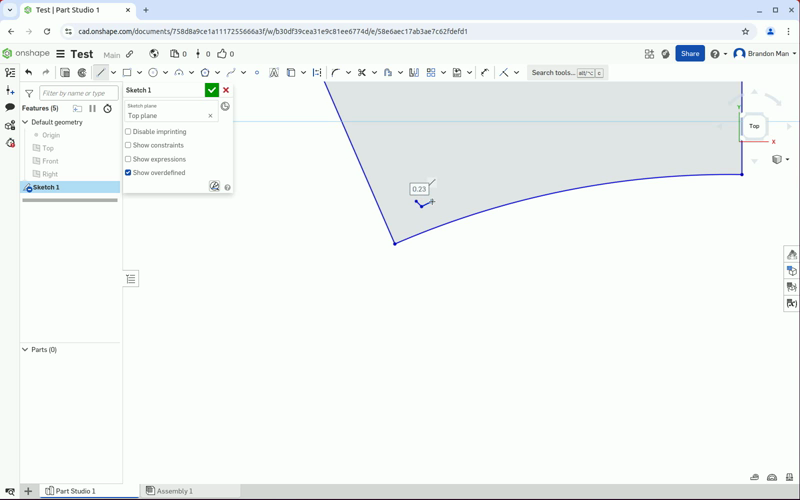
scroll(-6)
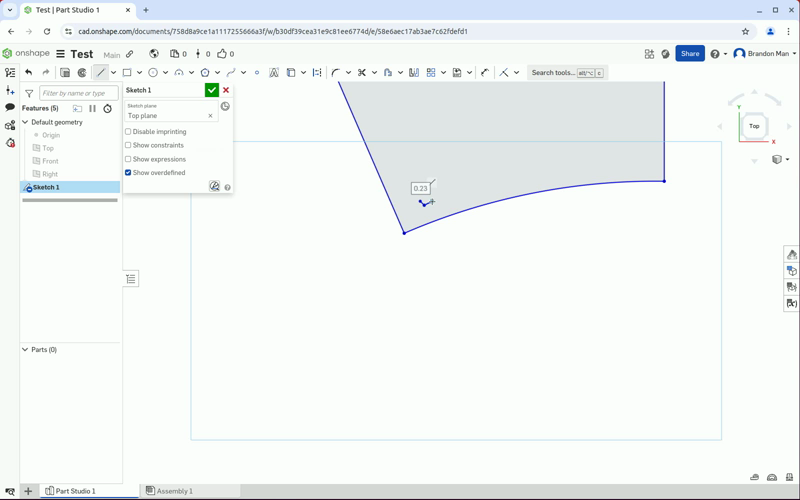
scroll(-6)
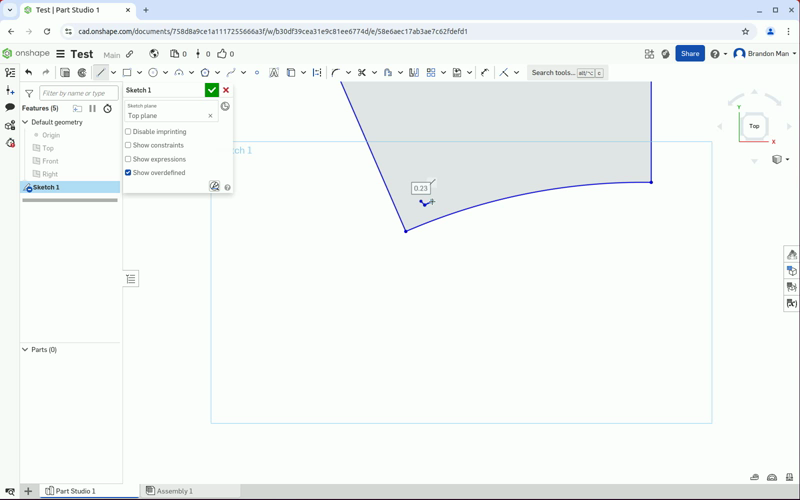
scroll(-6)
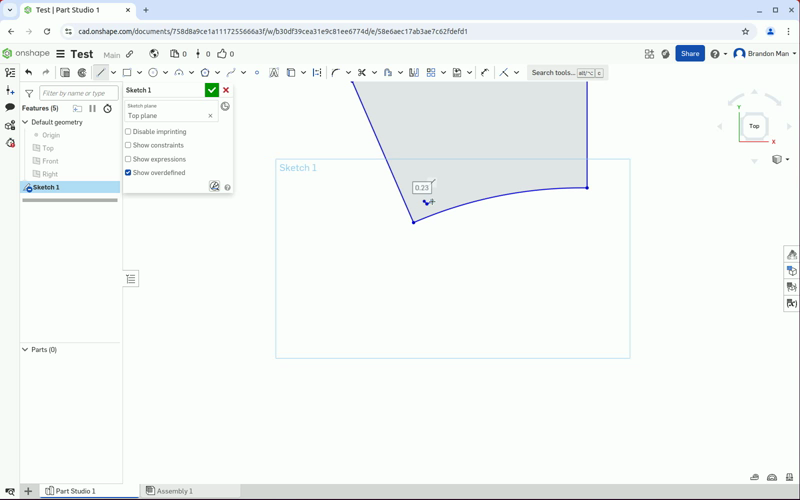
scroll(-6)
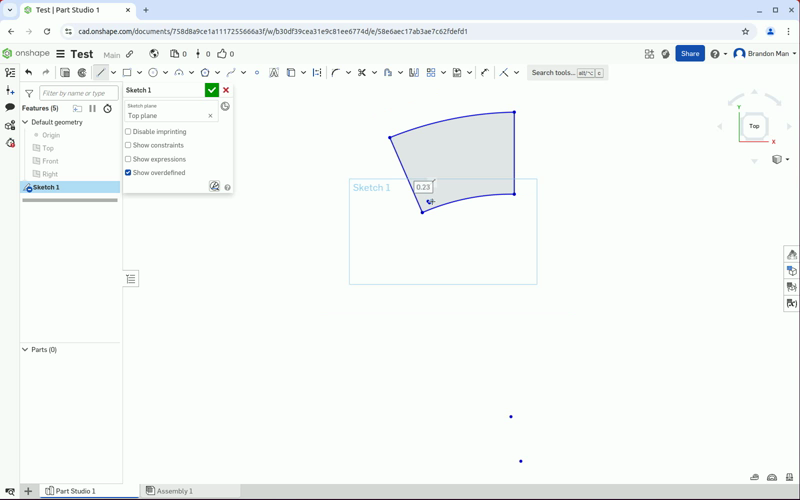
scroll(-6)
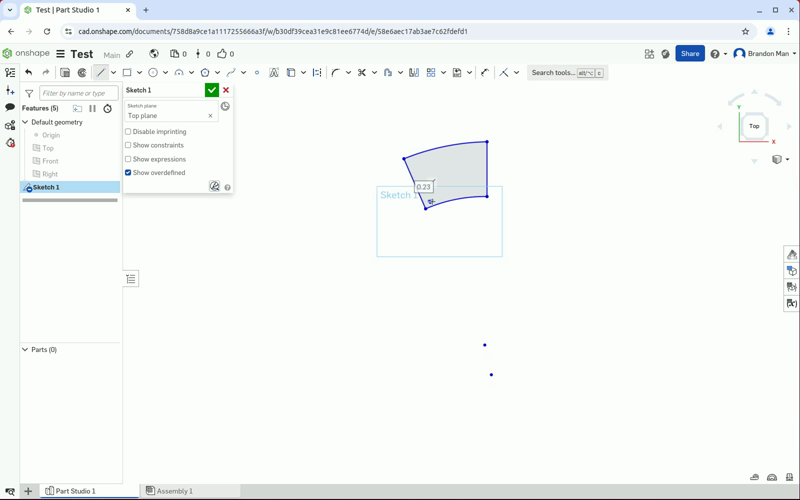
scroll(-6)
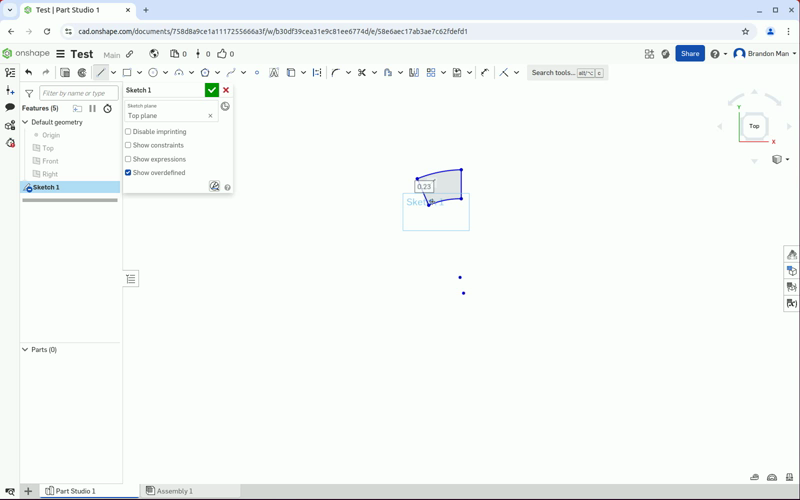
key_up(shift)
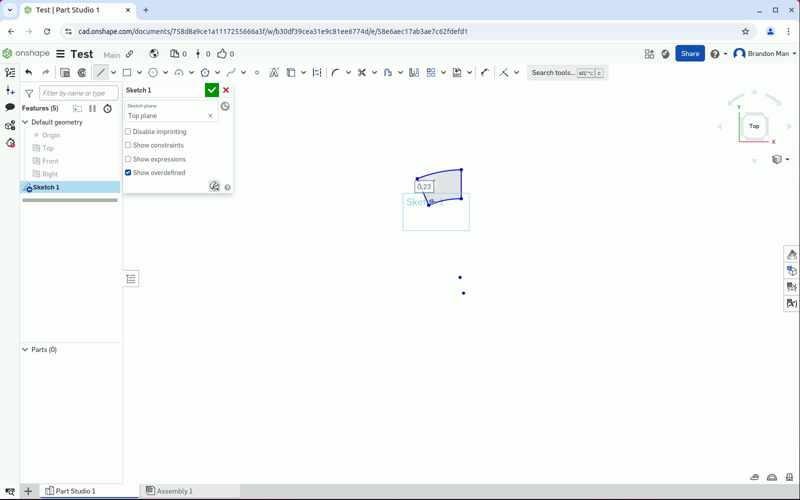
key_down(shift)
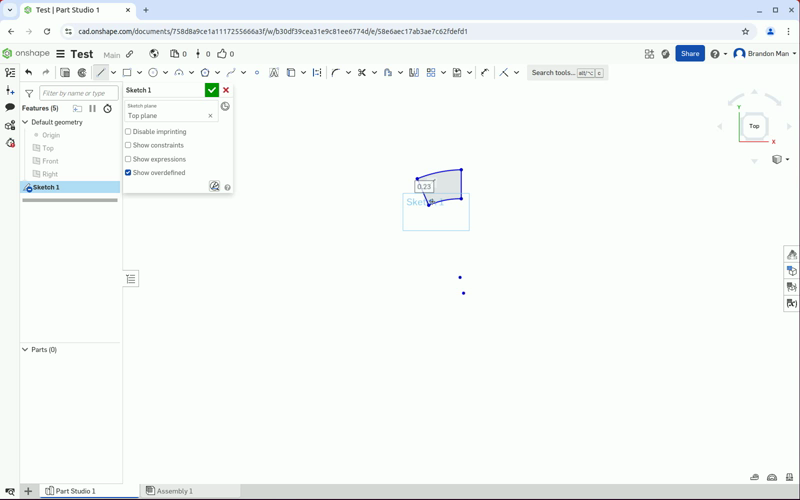
mouse_move(462, 201)
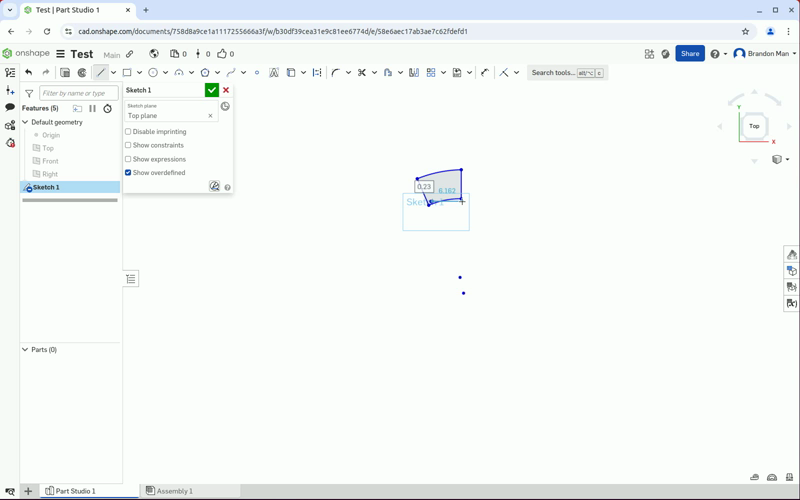
mouse_move(431, 201)
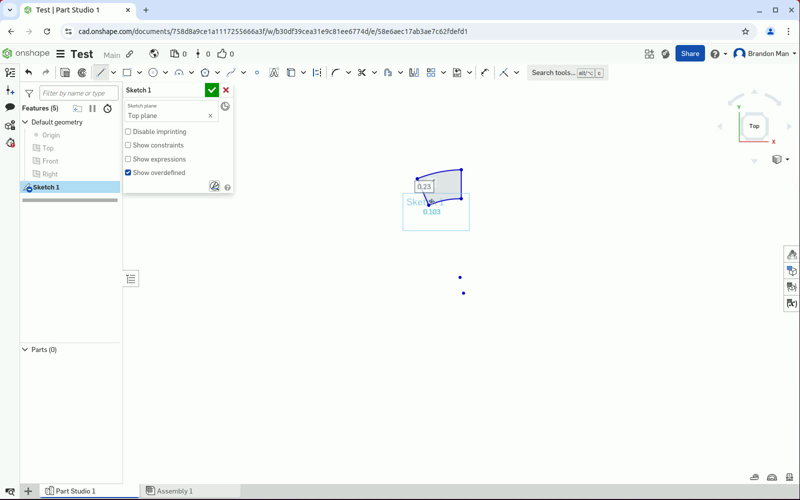
scroll(6)
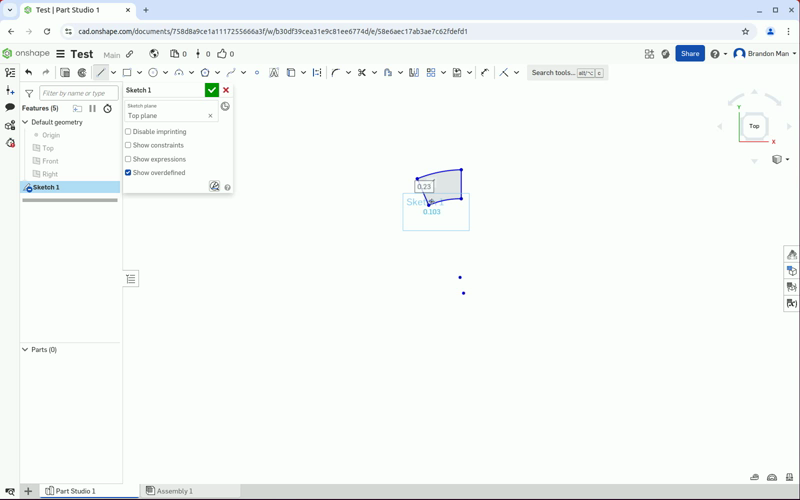
scroll(6)
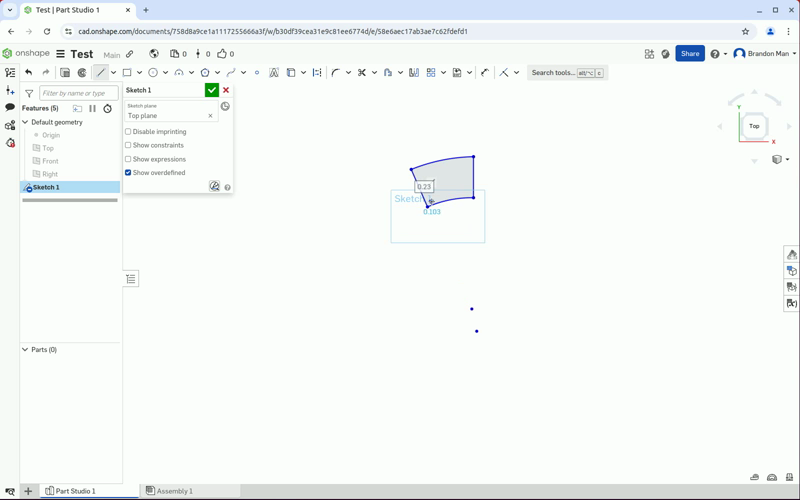
scroll(6)
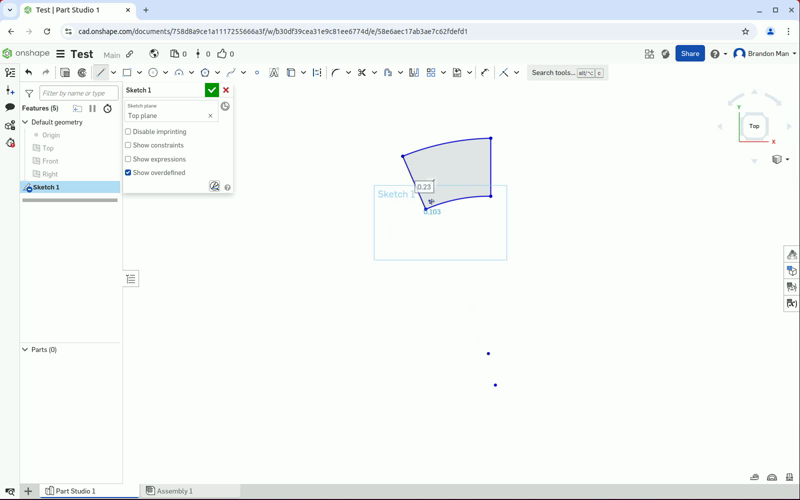
scroll(6)
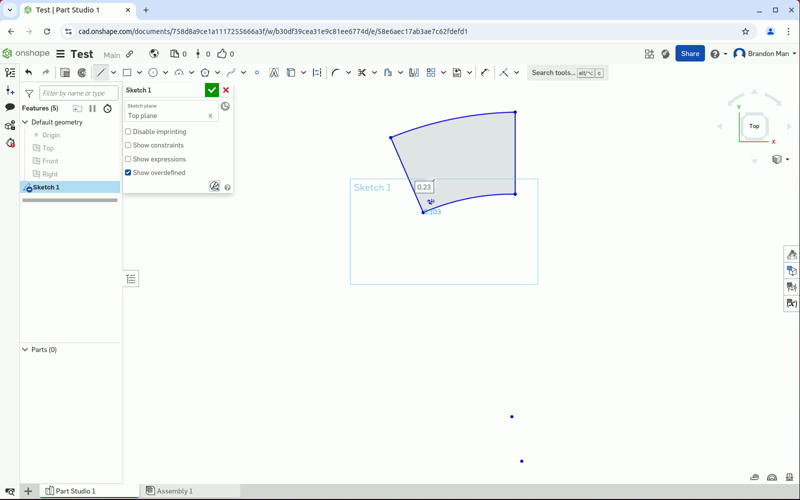
scroll(6)
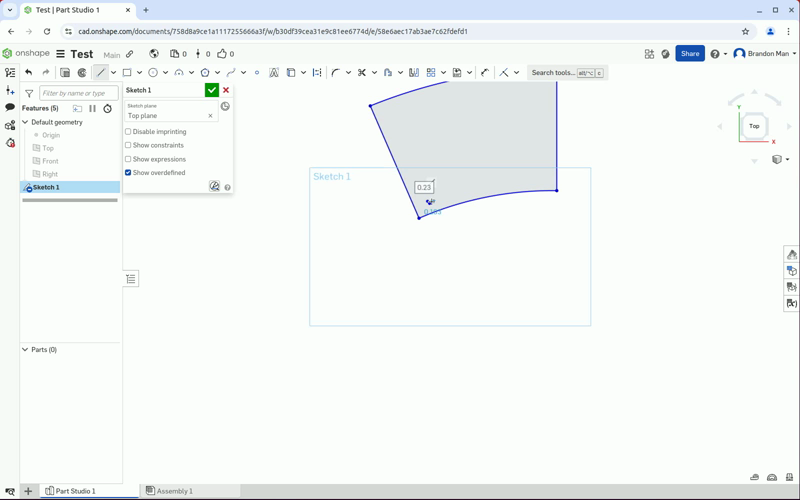
scroll(6)
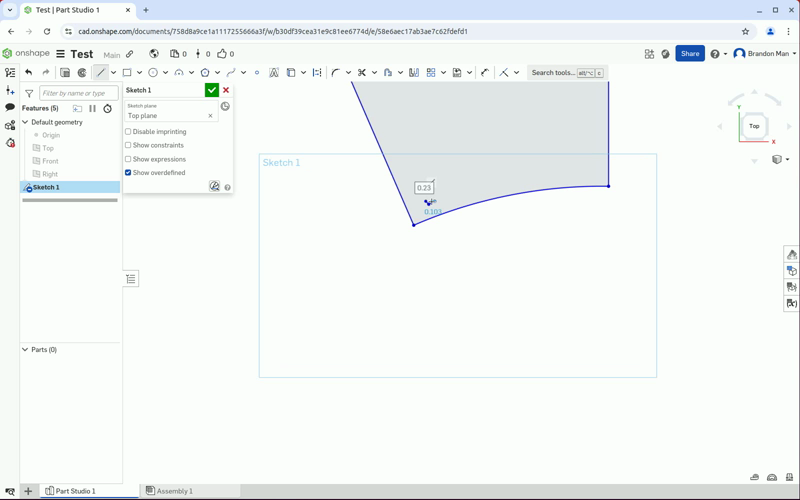
scroll(6)
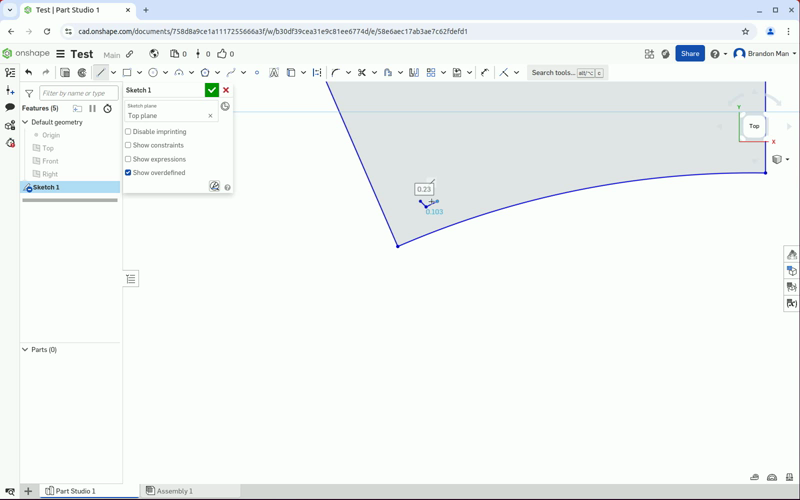
click(431, 201)
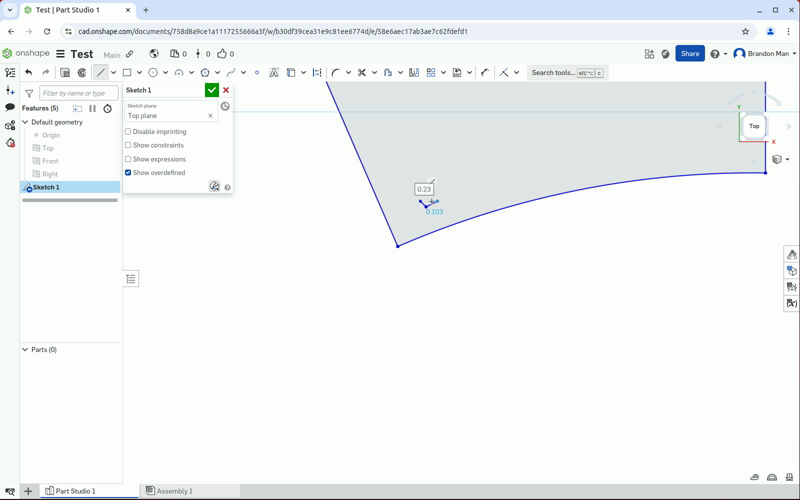
scroll(-6)
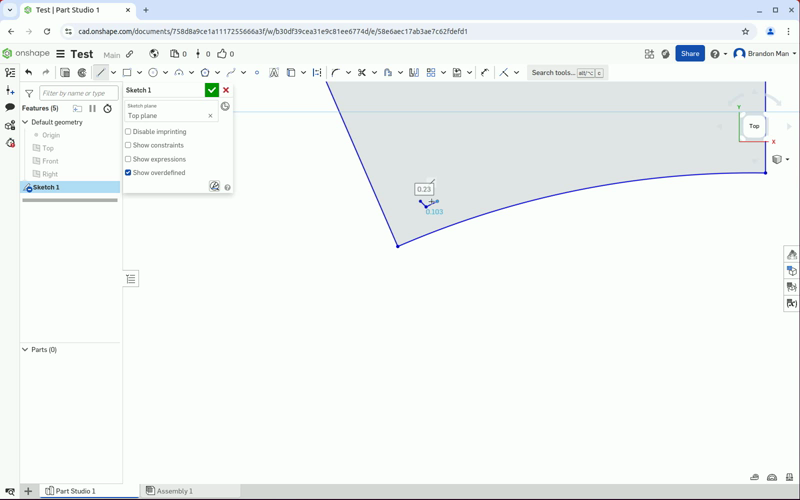
scroll(-6)
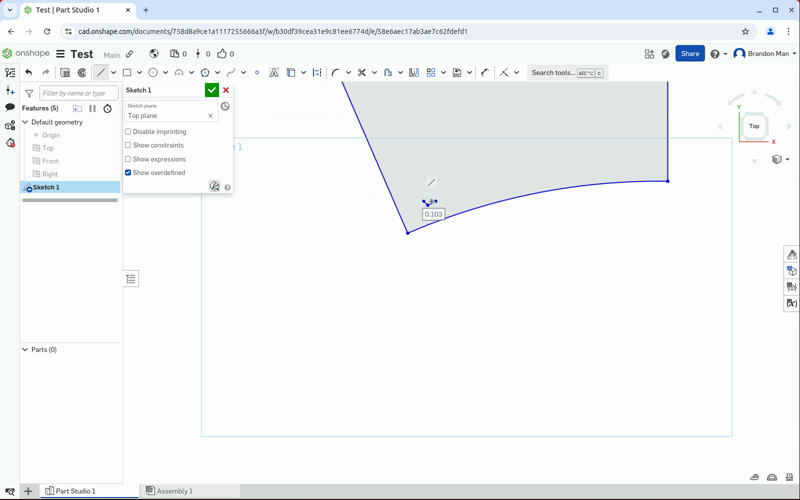
scroll(-6)
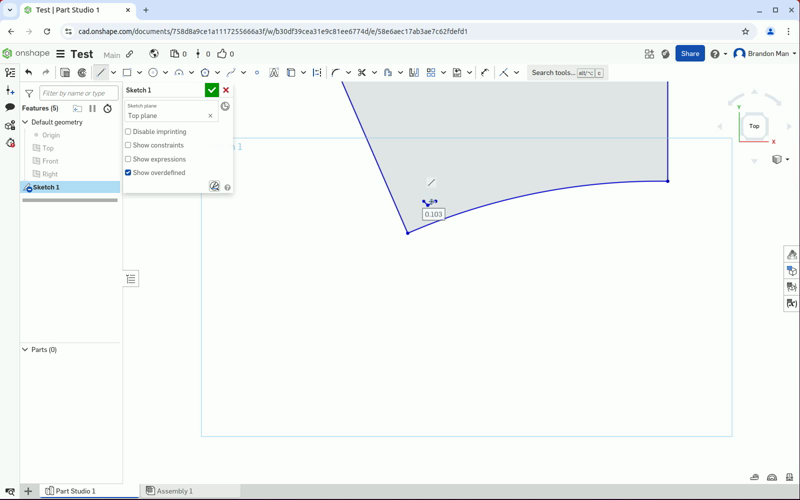
scroll(-6)
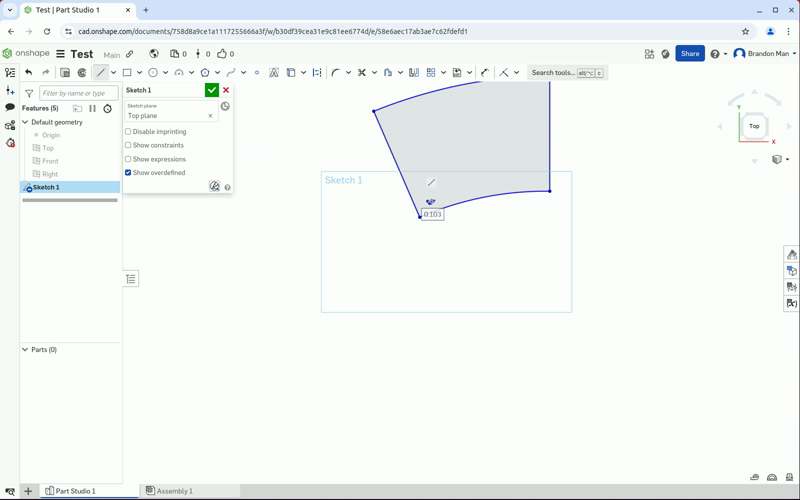
scroll(-6)
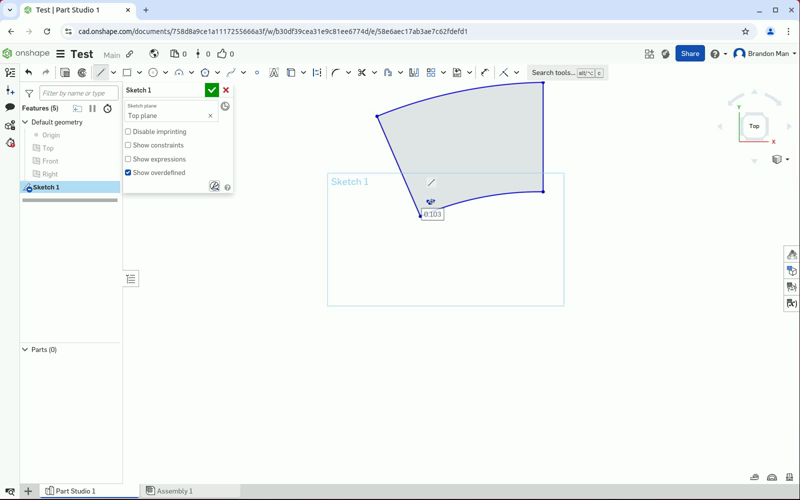
scroll(-6)
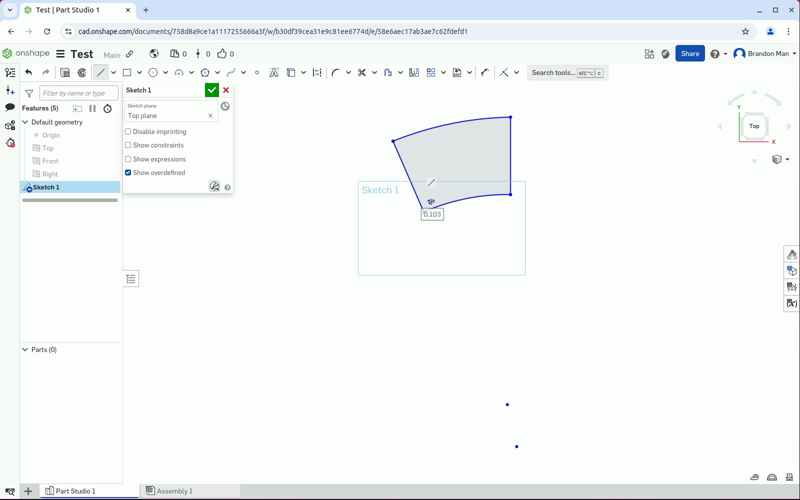
scroll(-6)
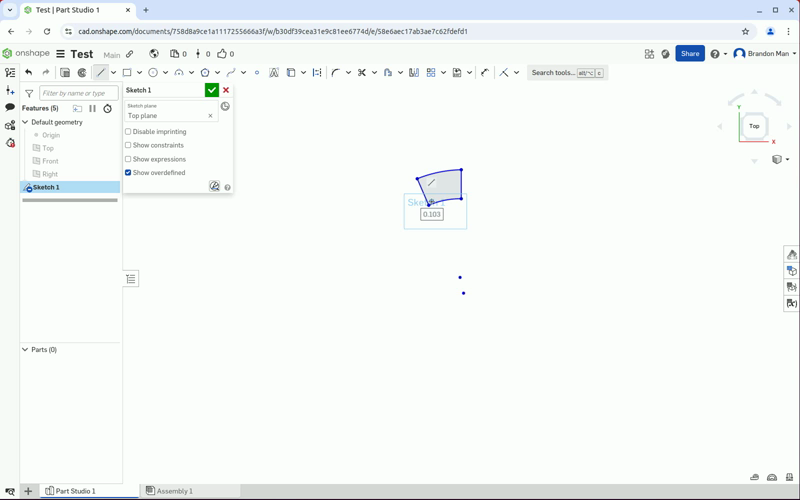
key_up(shift)
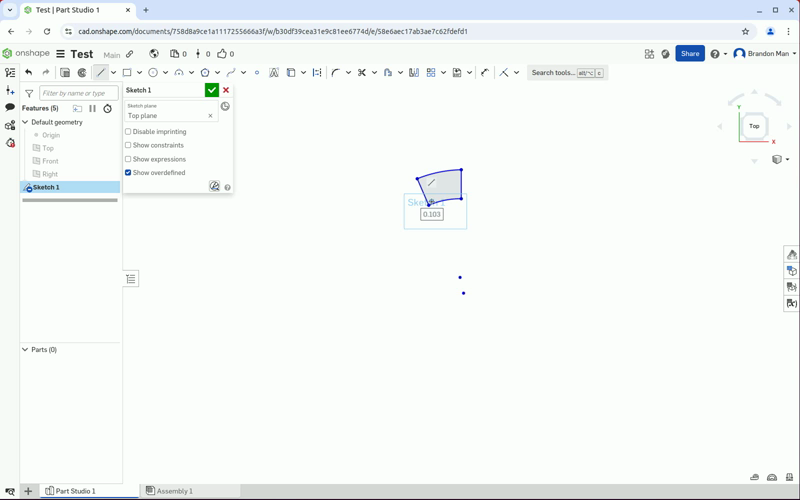
mouse_move(461, 201)
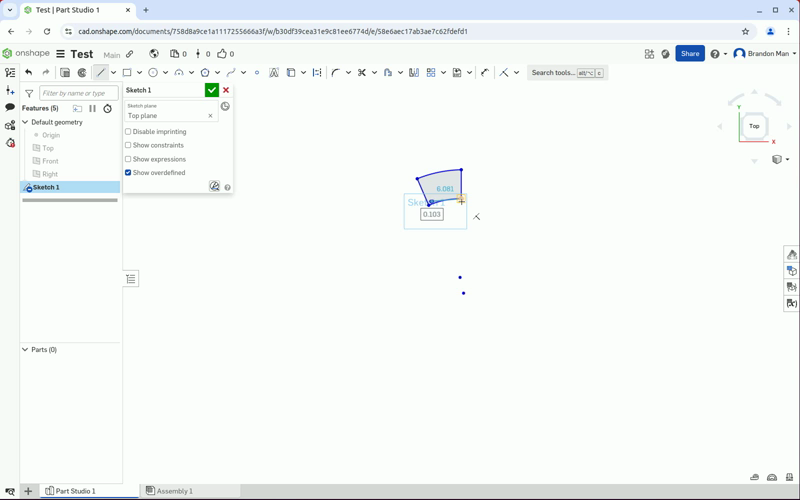
key_down(shift)
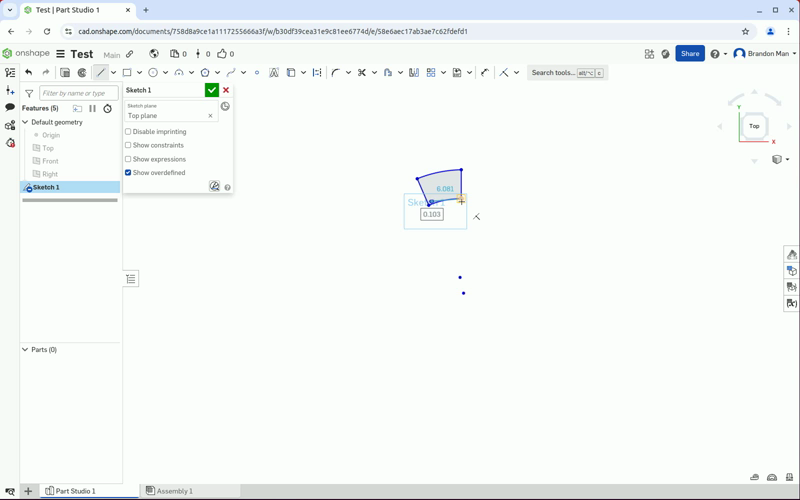
mouse_move(430, 201)
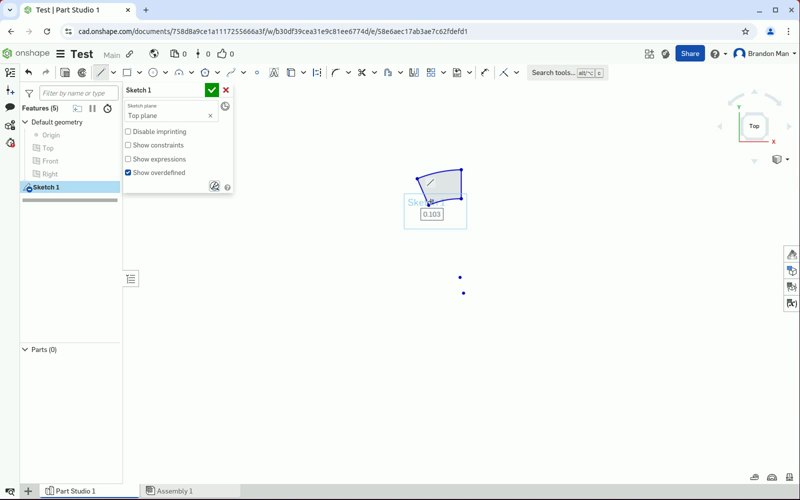
scroll(6)
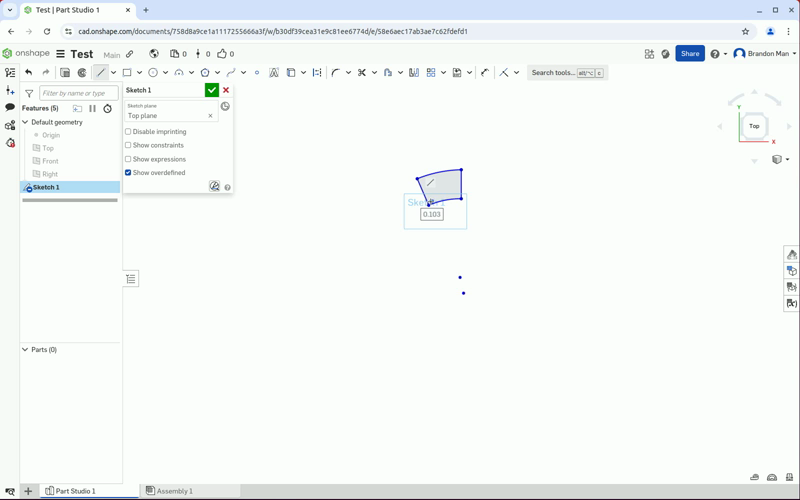
scroll(6)
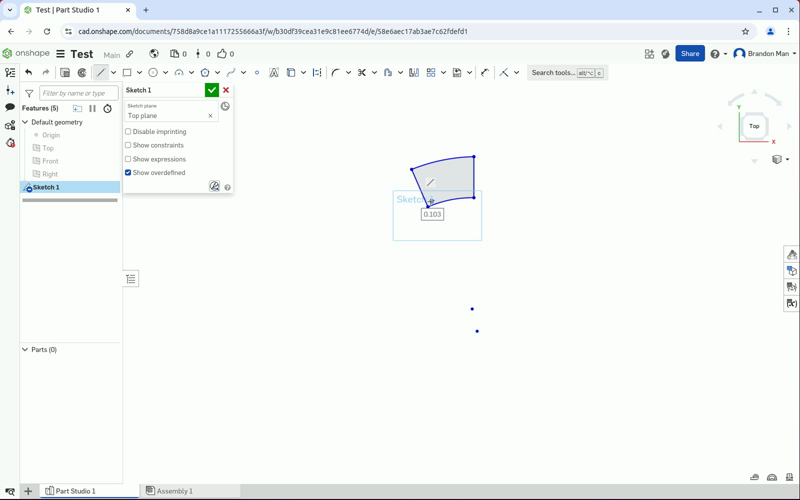
scroll(6)
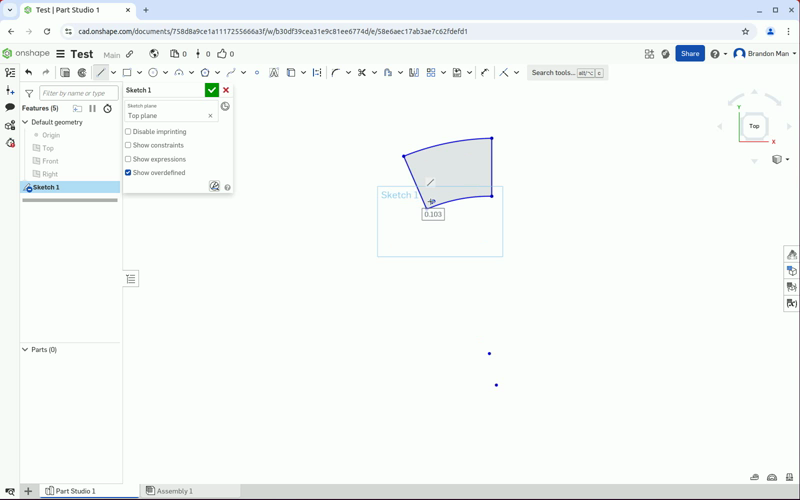
scroll(6)
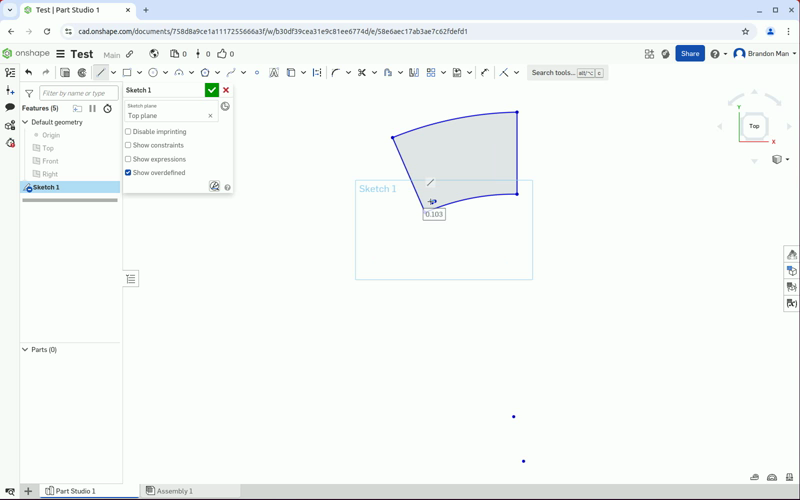
scroll(6)
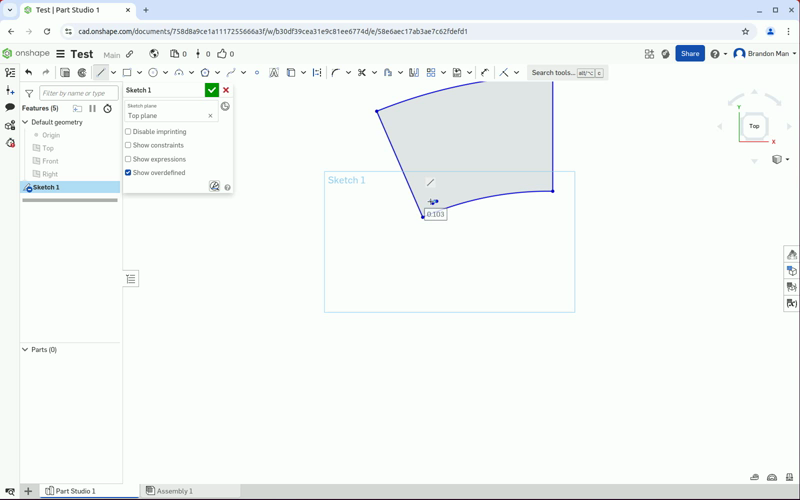
scroll(6)
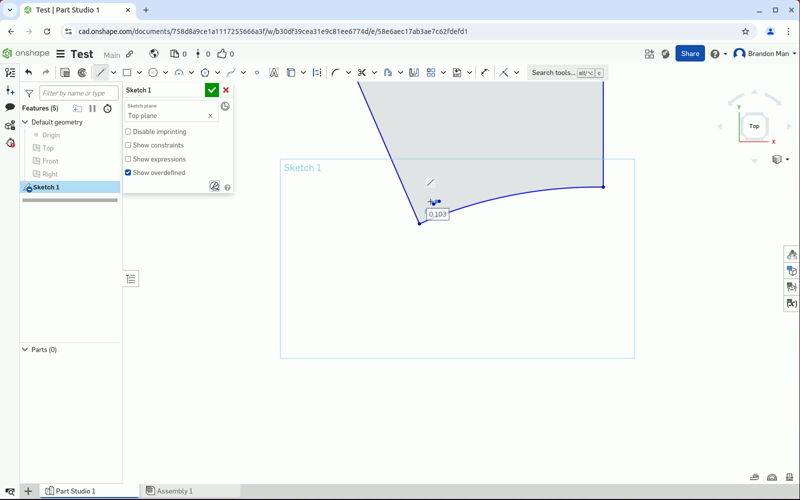
scroll(6)
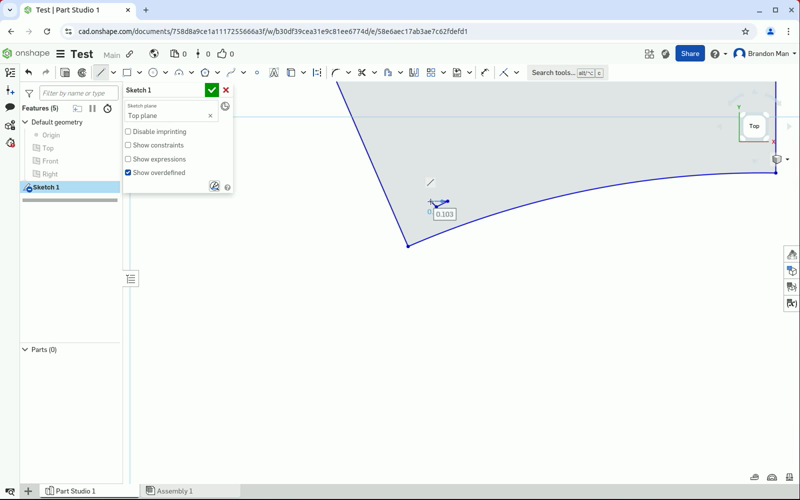
key_up(shift)
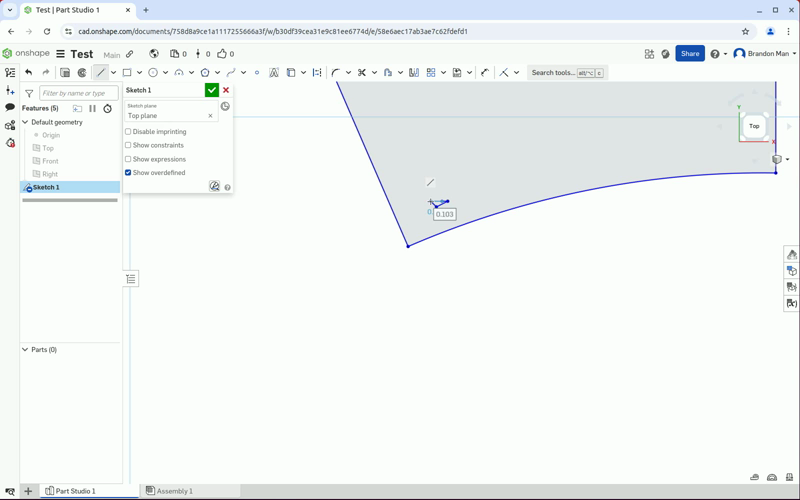
click(430, 201)
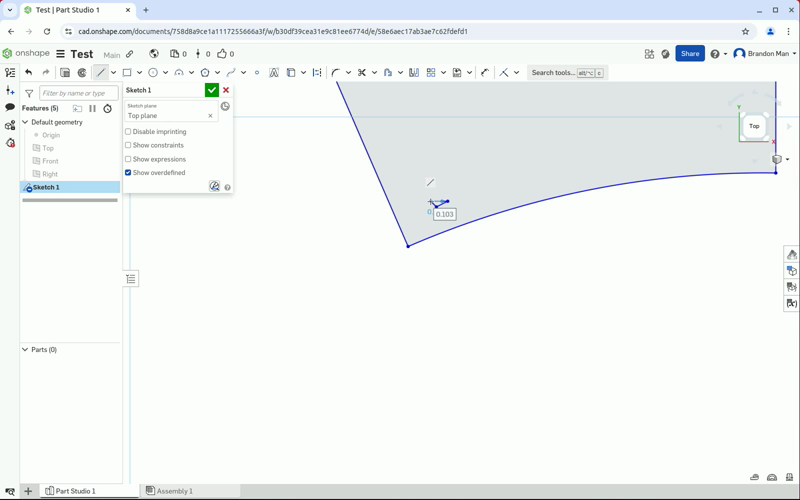
scroll(-6)
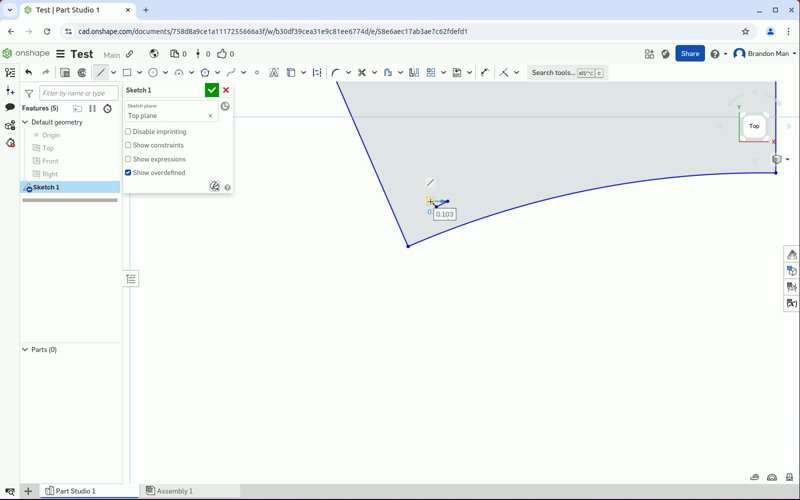
scroll(-6)
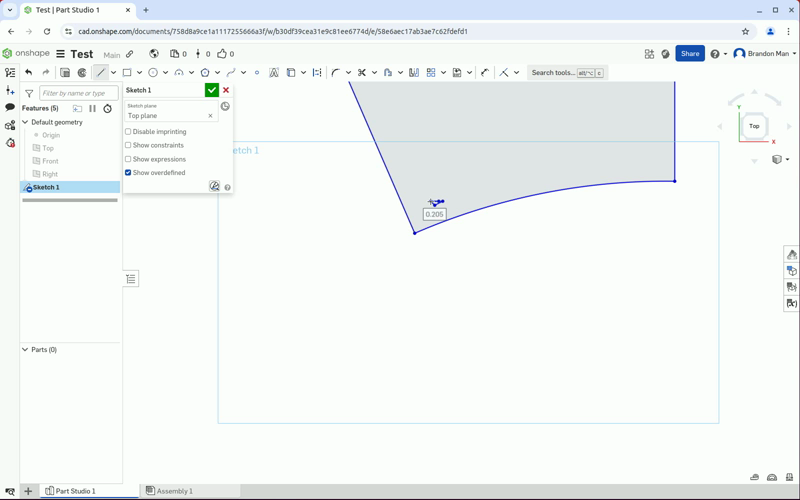
scroll(-6)
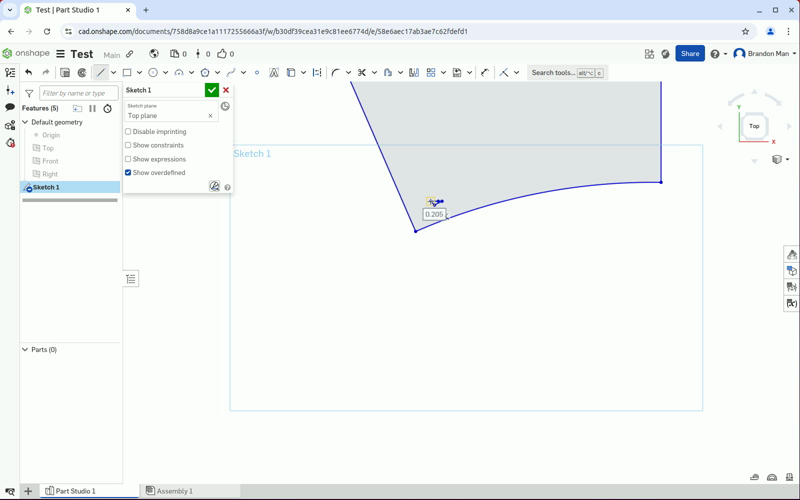
scroll(-6)
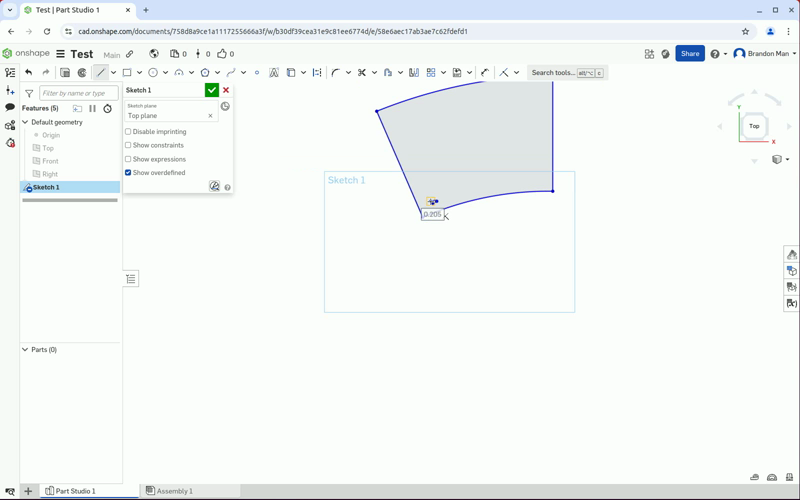
scroll(-6)
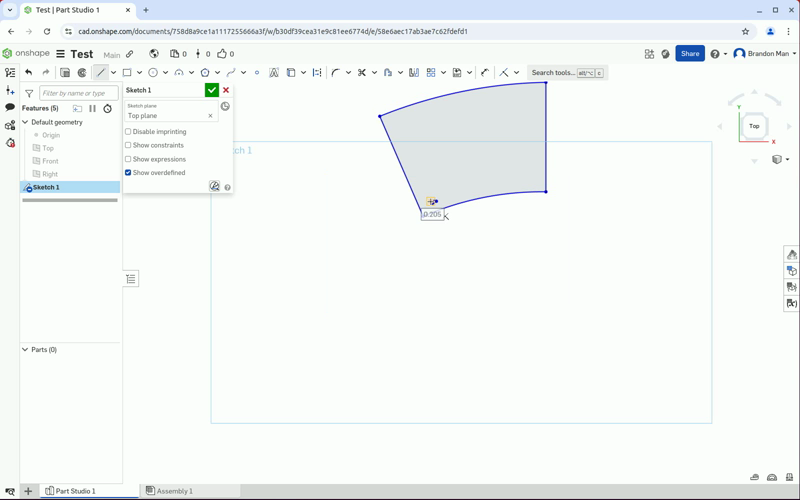
scroll(-6)
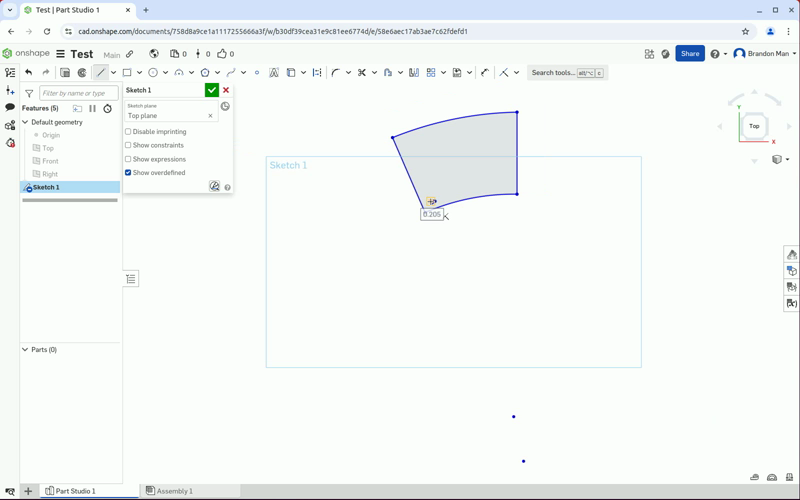
scroll(-6)
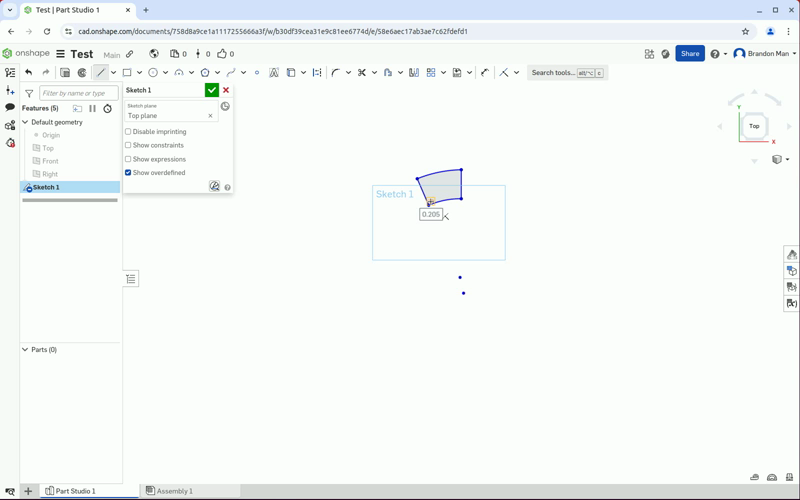
key(esc)
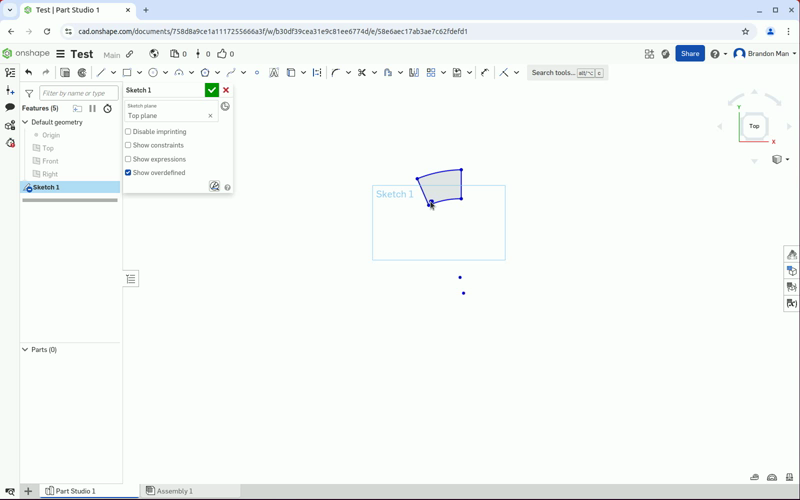
key(l)
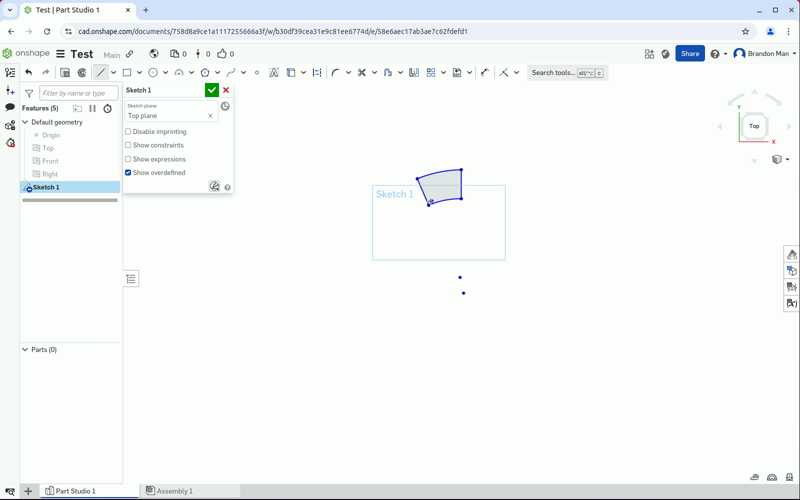
key_down(shift)
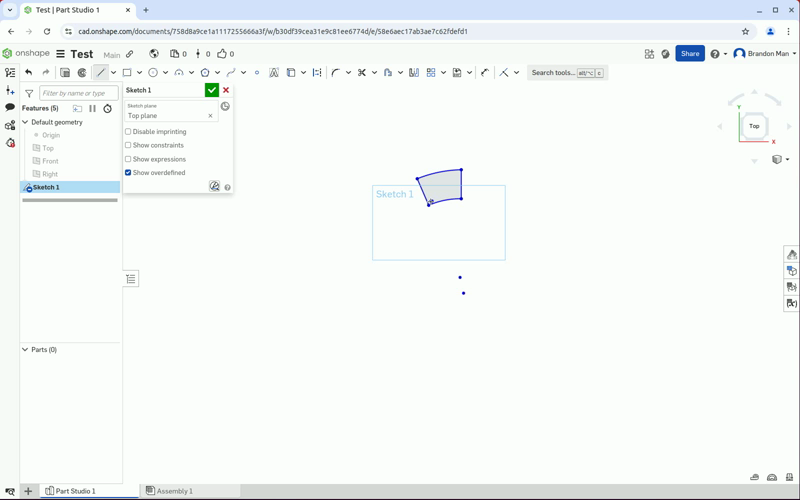
mouse_move(439, 198)
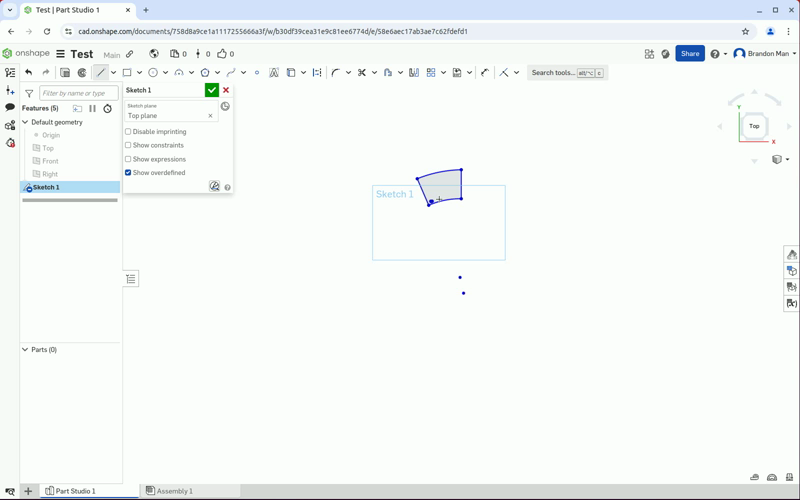
click(439, 198)
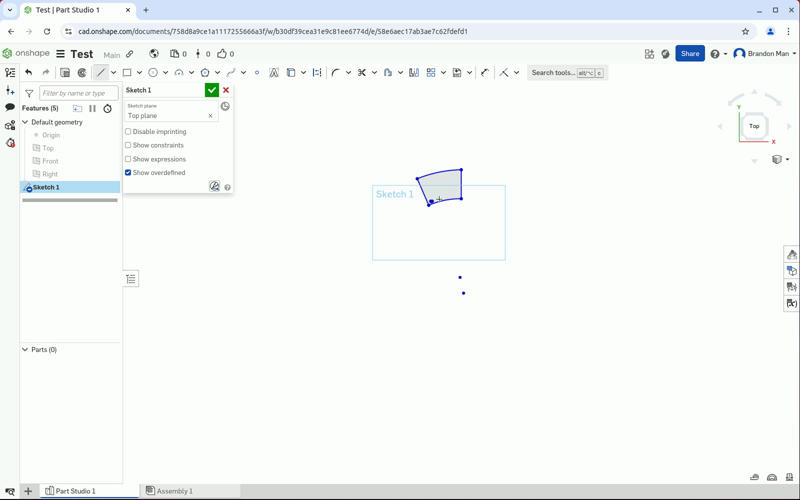
key_up(shift)
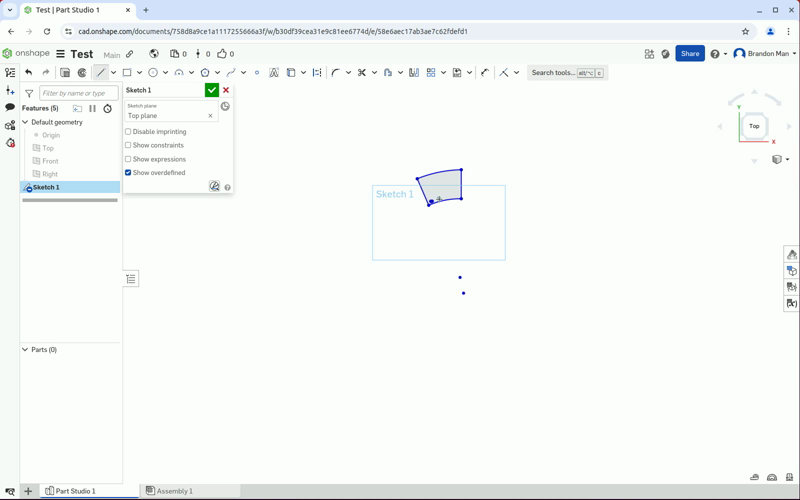
key_down(shift)
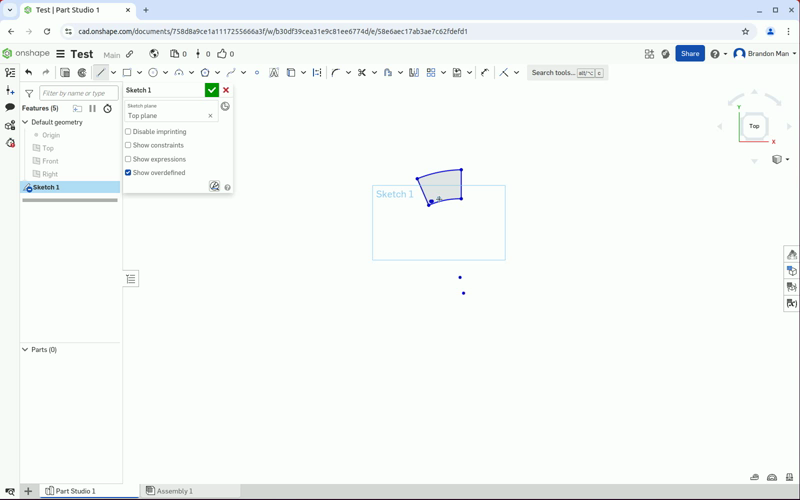
mouse_move(469, 198)
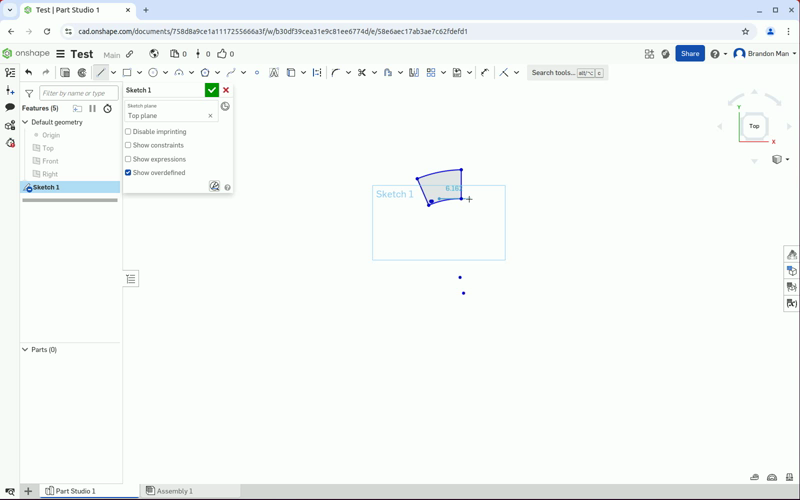
mouse_move(439, 199)
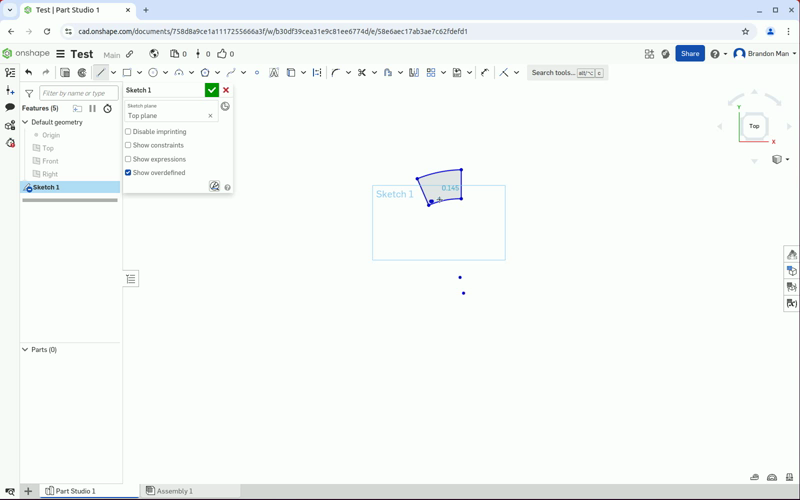
scroll(6)
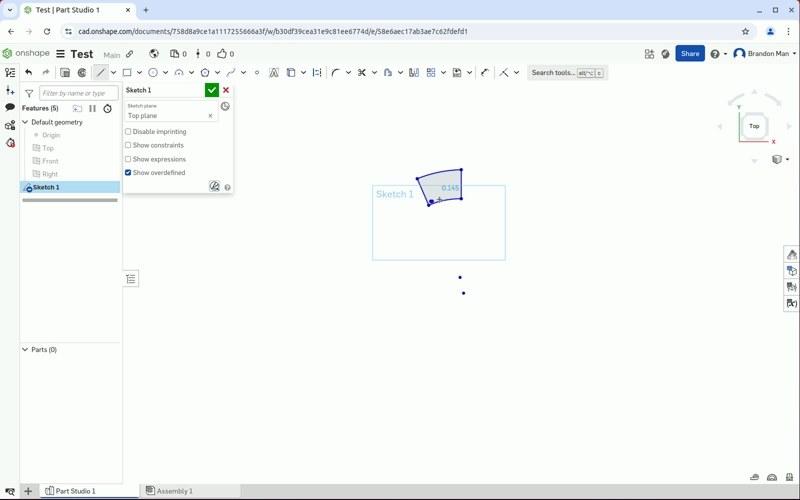
scroll(6)
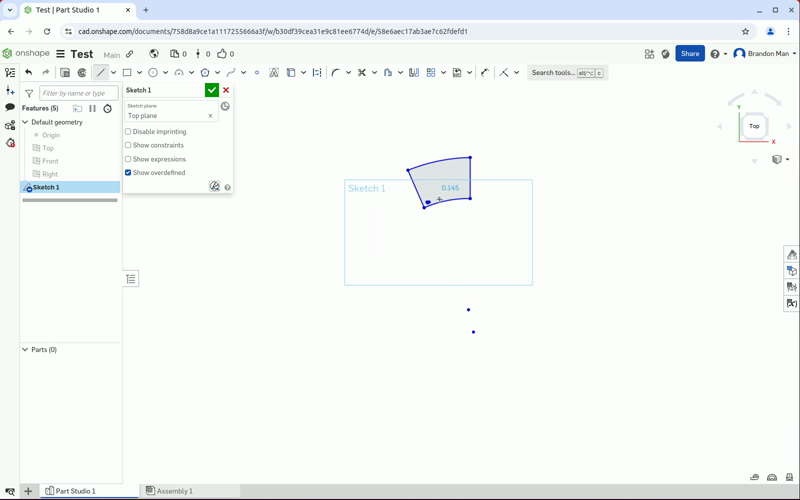
scroll(6)
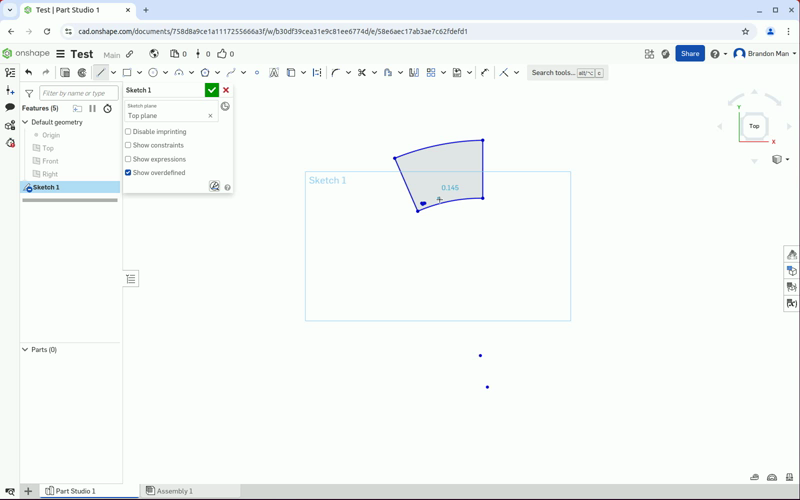
scroll(6)
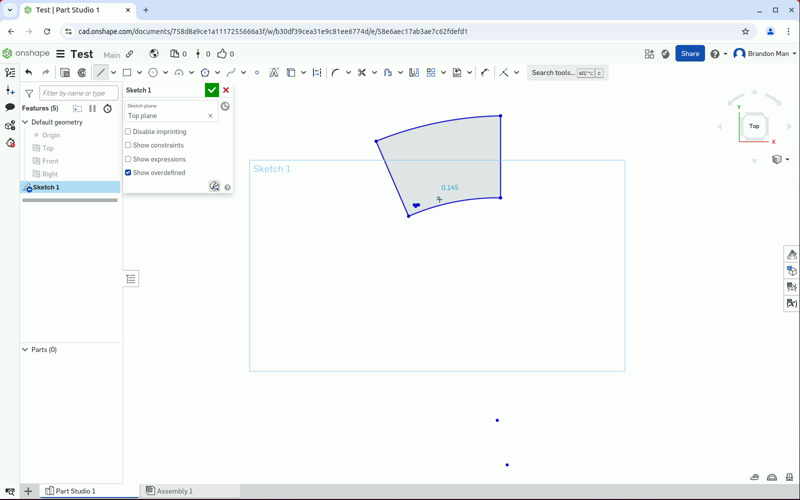
scroll(6)
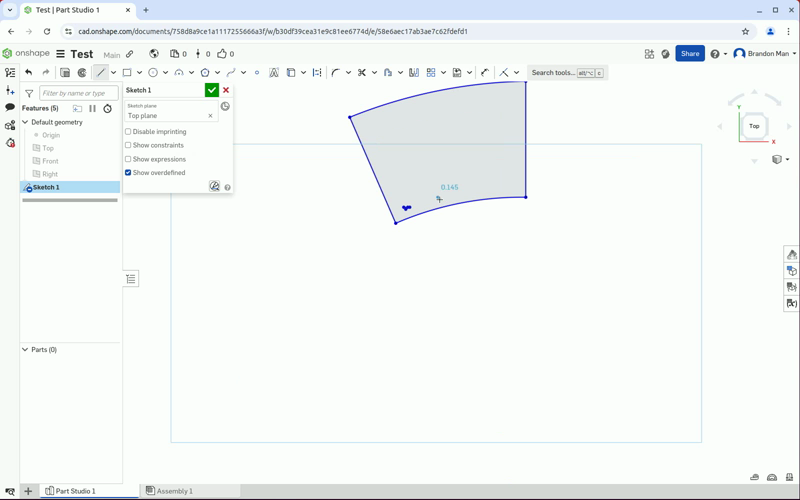
scroll(6)
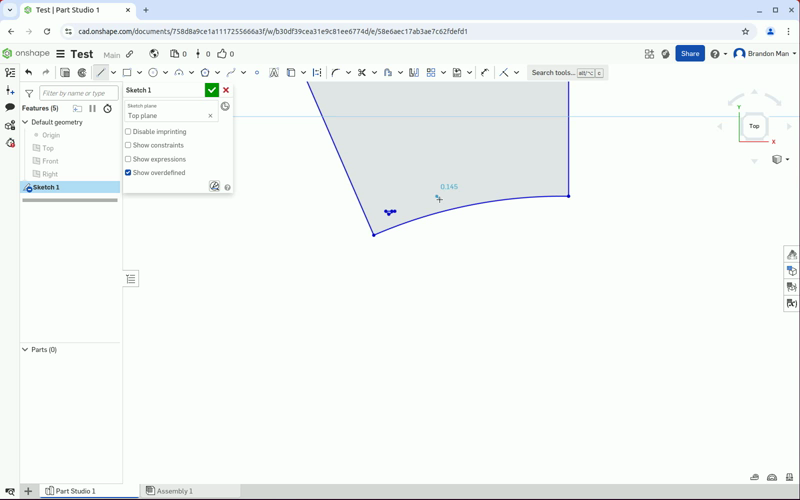
scroll(6)
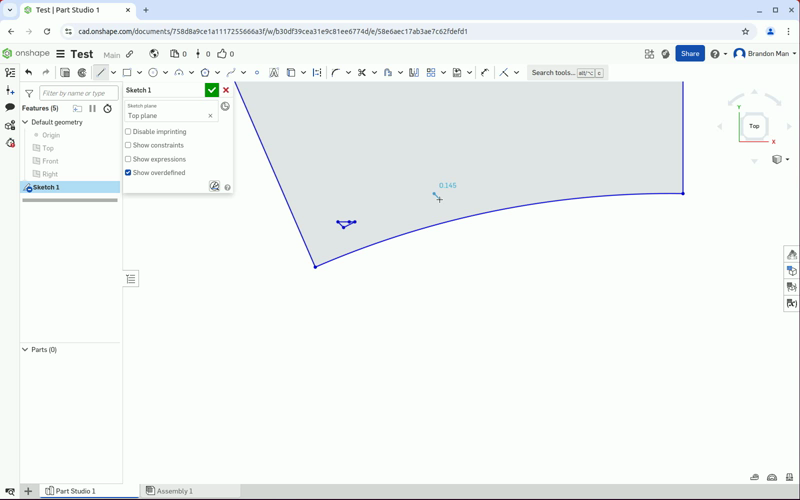
click(439, 199)
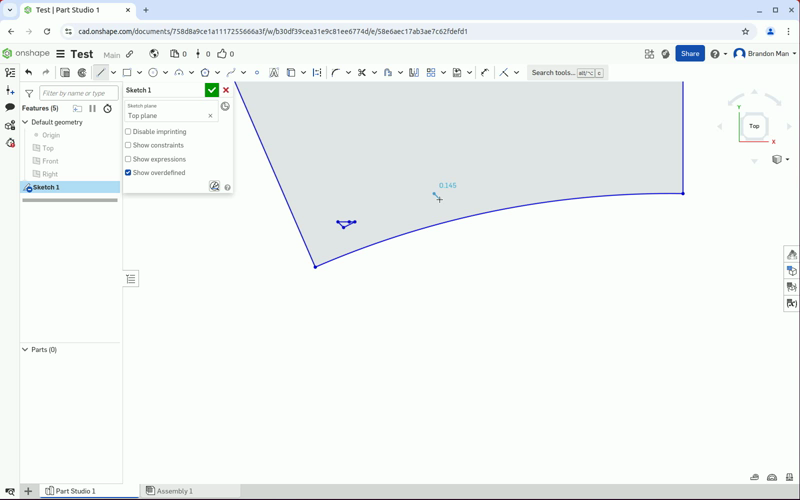
scroll(-6)
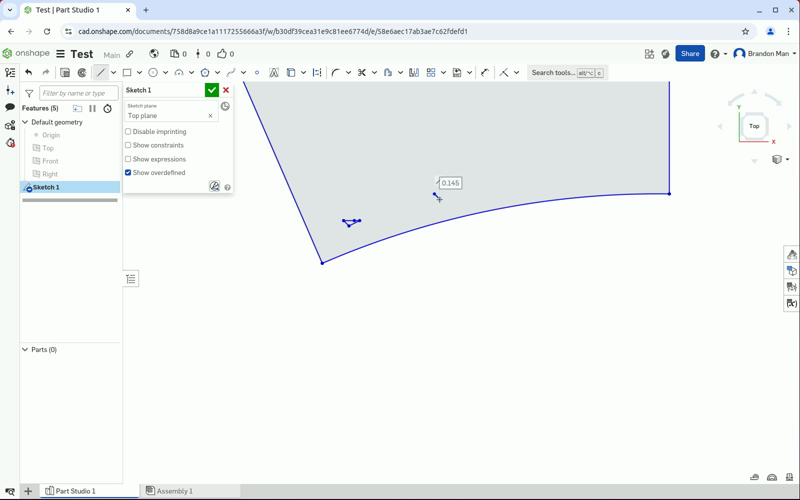
scroll(-6)
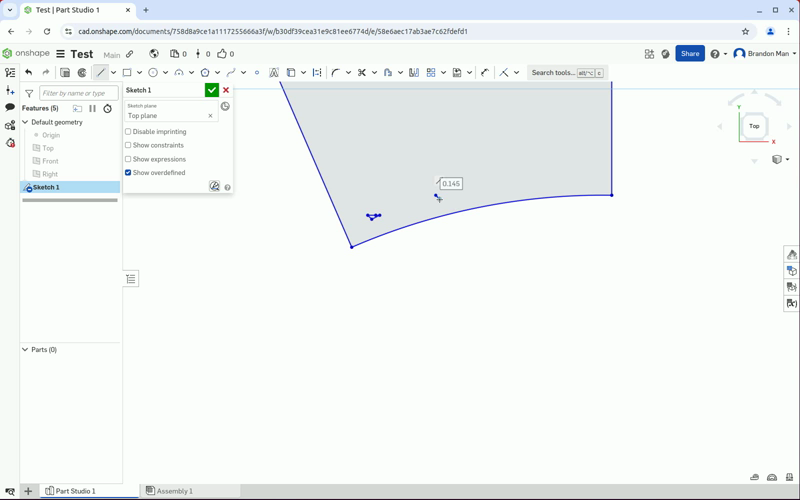
scroll(-6)
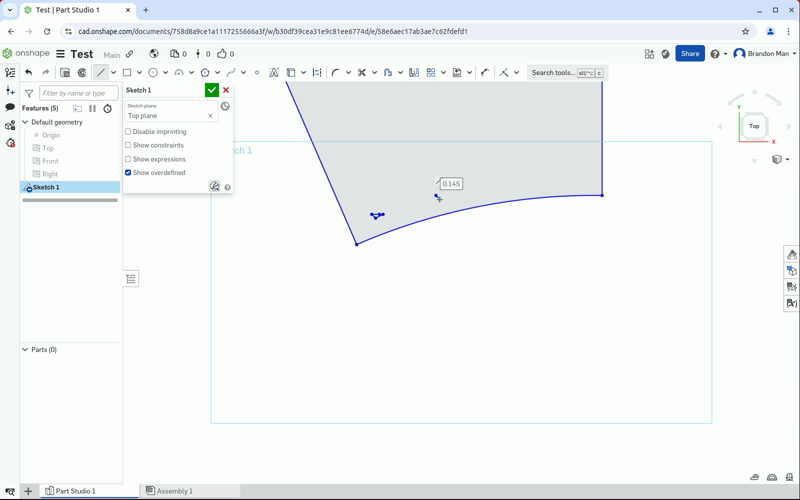
scroll(-6)
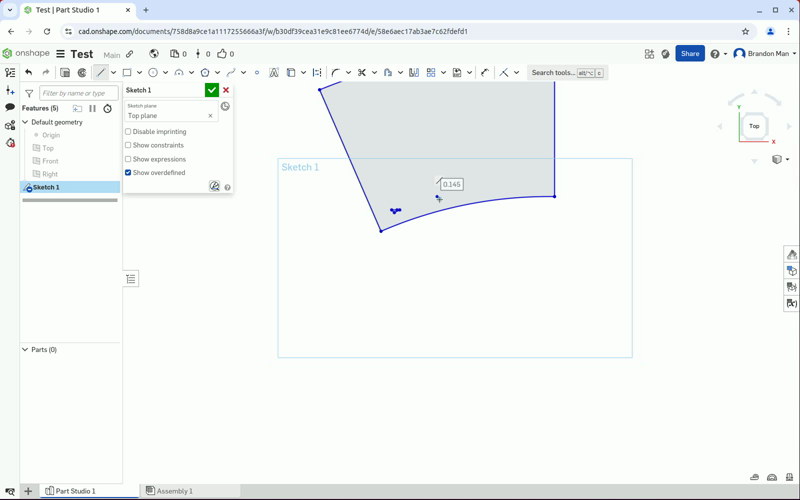
scroll(-6)
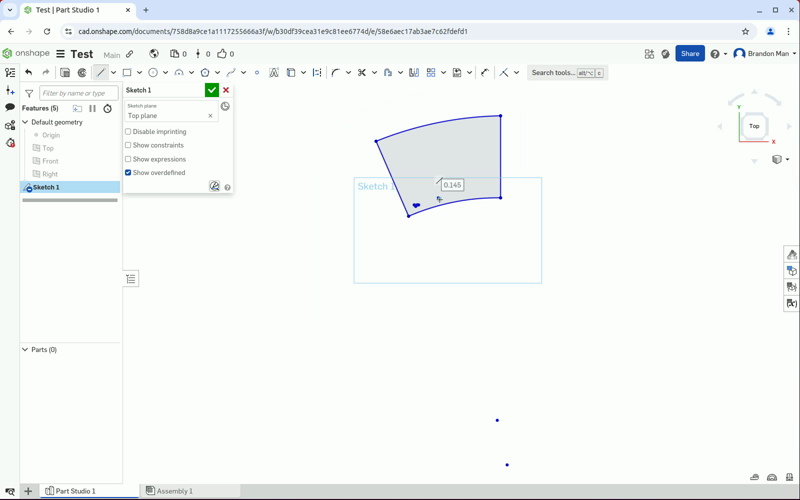
scroll(-6)
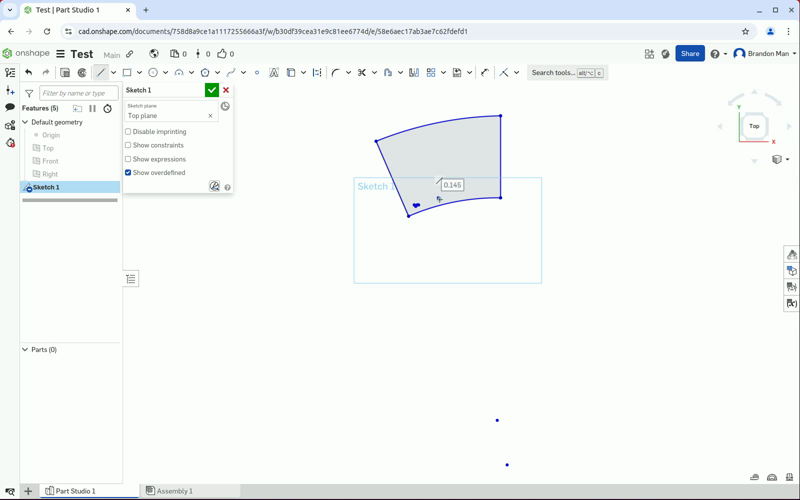
scroll(-6)
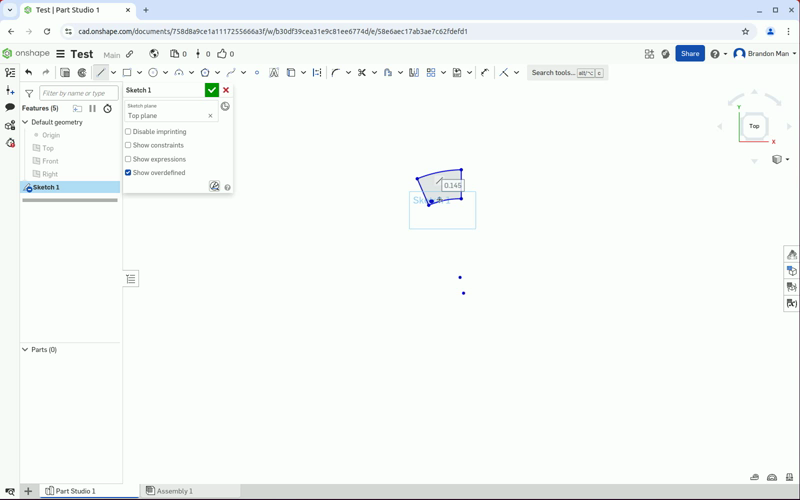
key_up(shift)
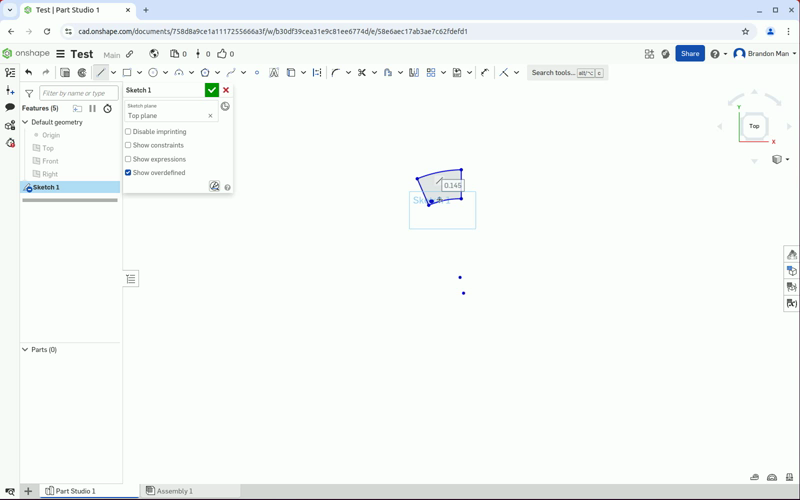
key_down(shift)
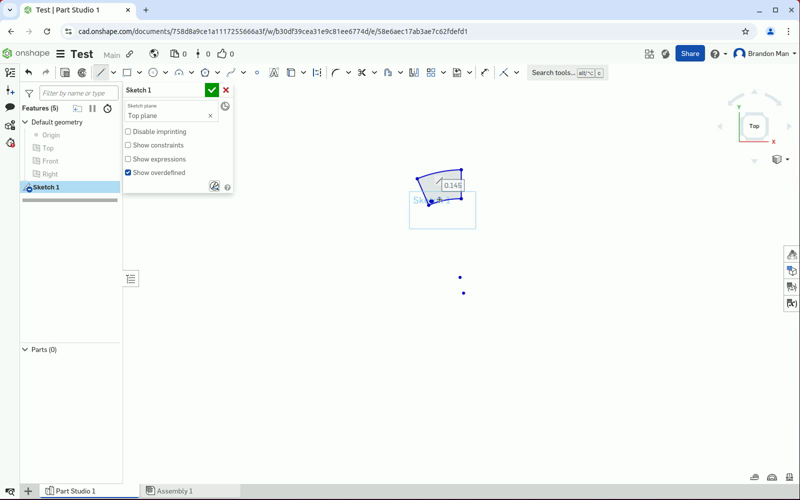
mouse_move(469, 199)
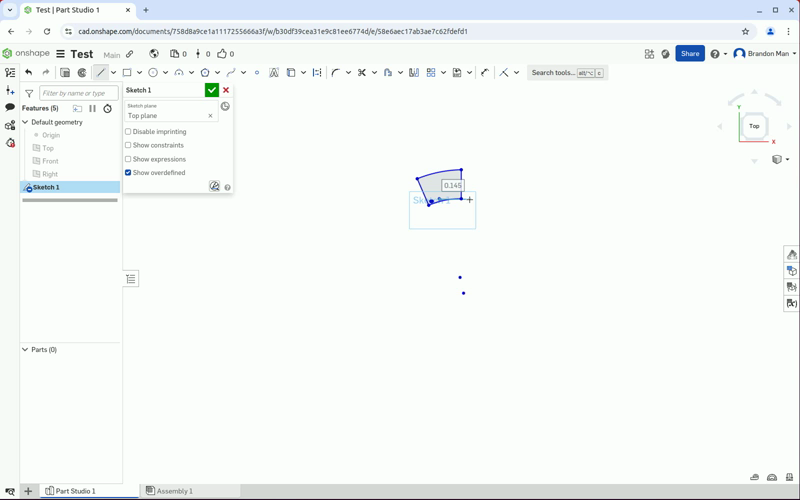
mouse_move(440, 199)
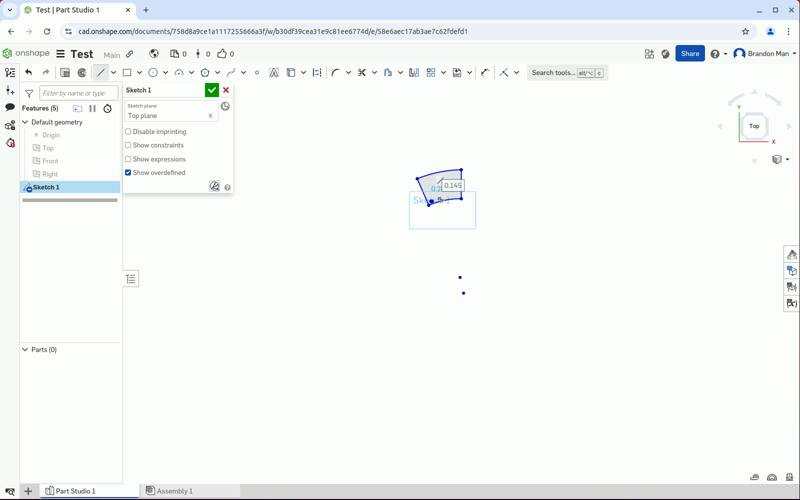
scroll(6)
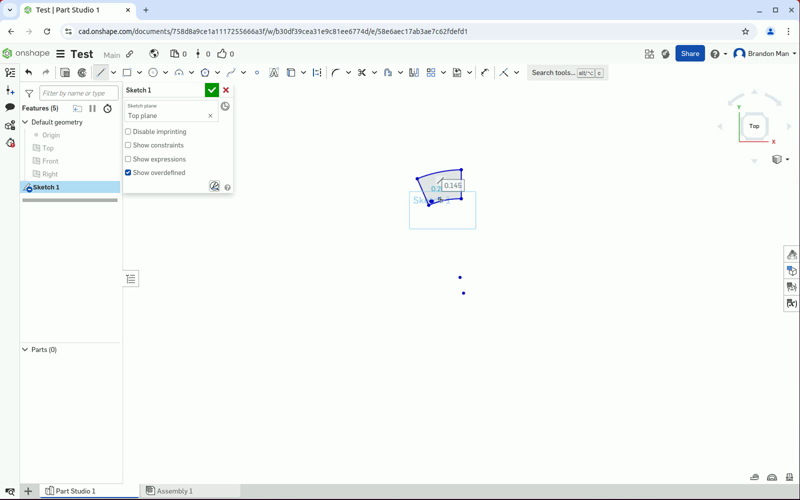
scroll(6)
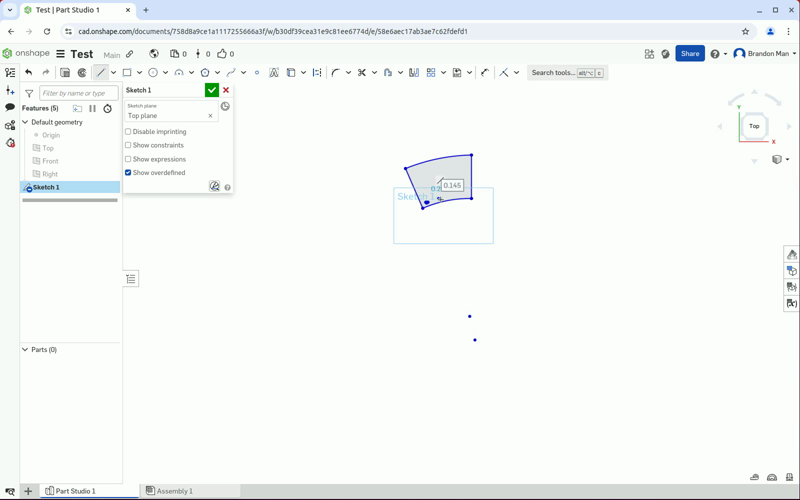
scroll(6)
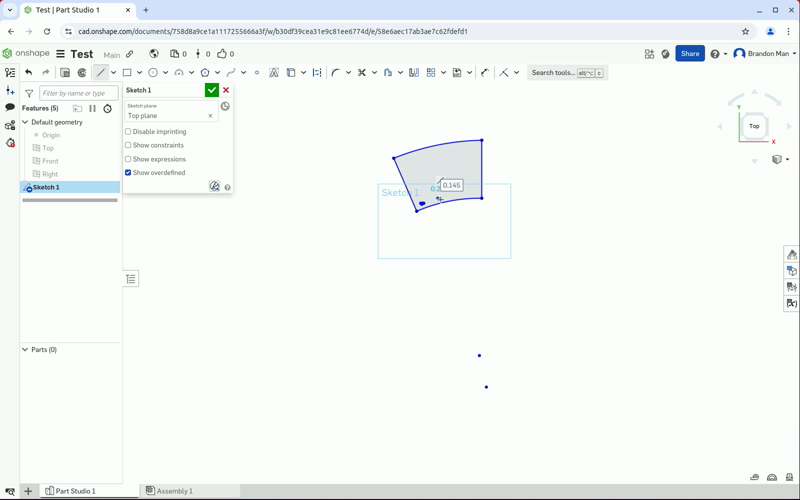
scroll(6)
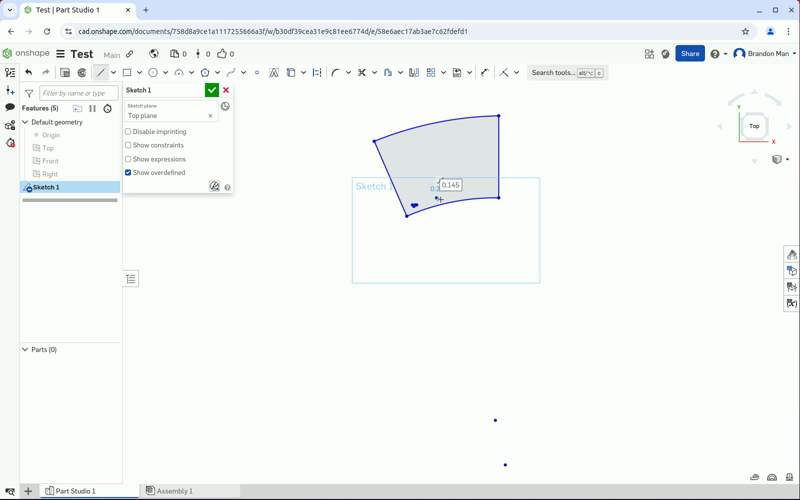
scroll(6)
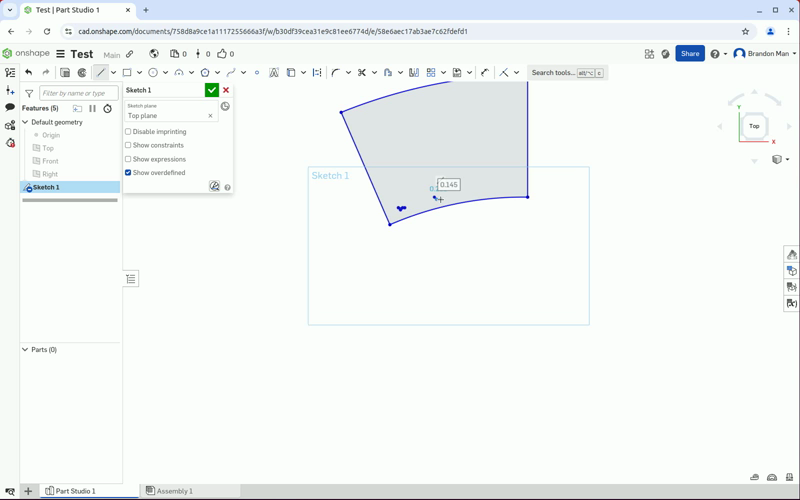
scroll(6)
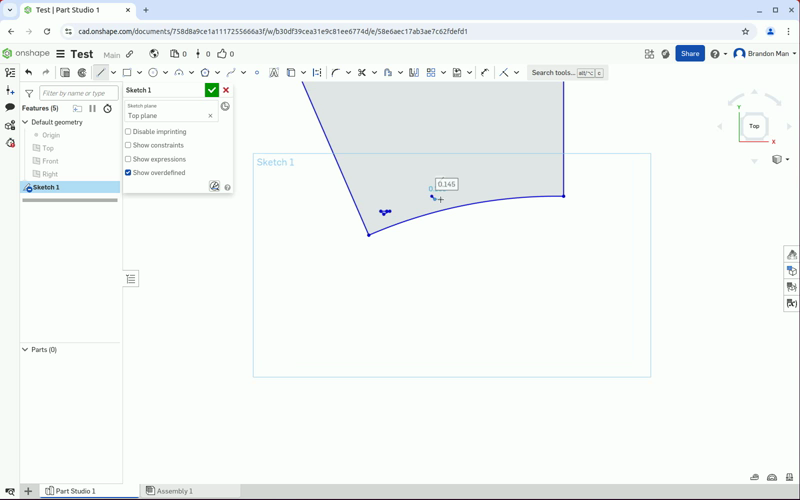
scroll(6)
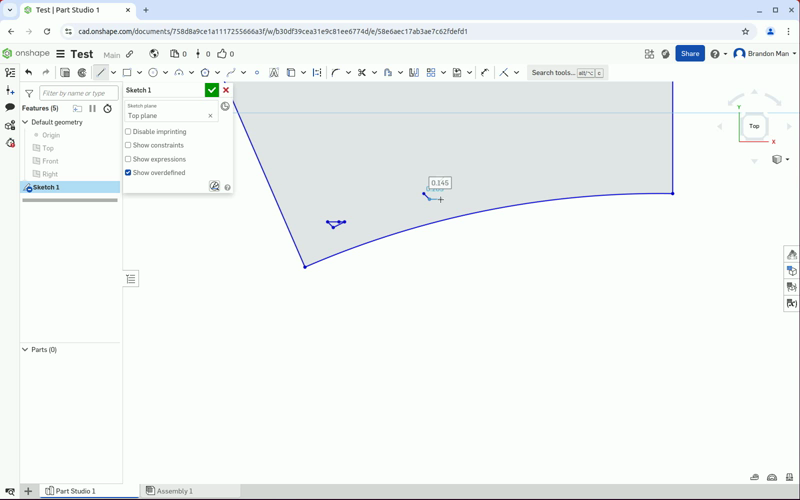
click(440, 199)
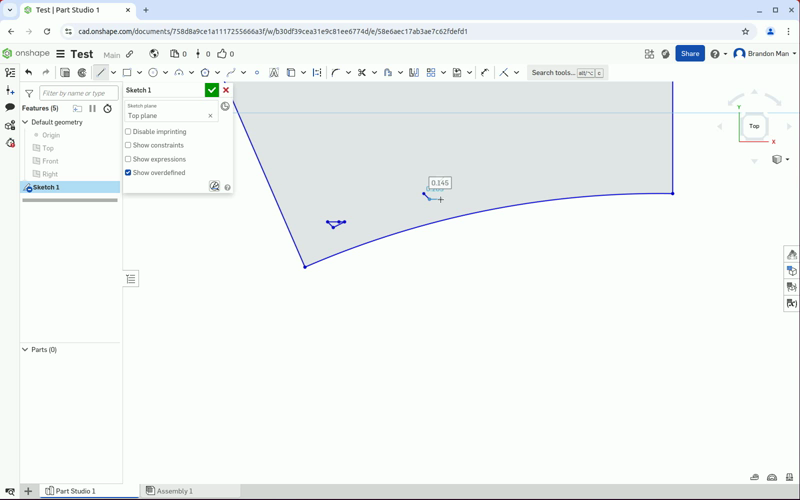
scroll(-6)
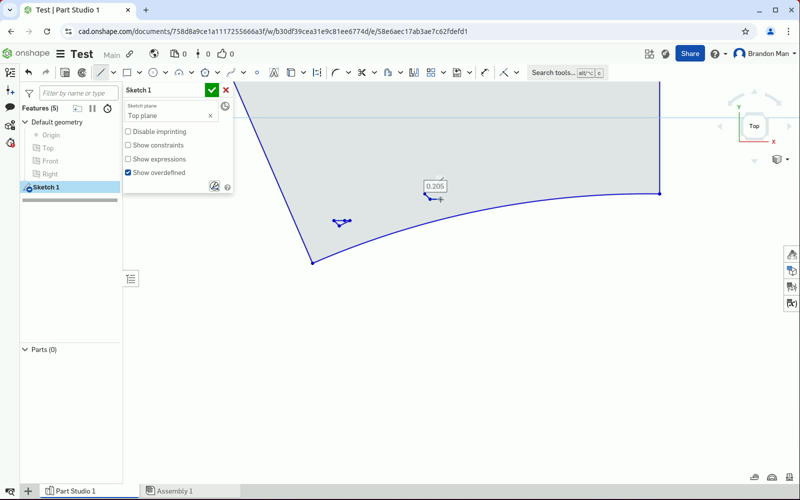
scroll(-6)
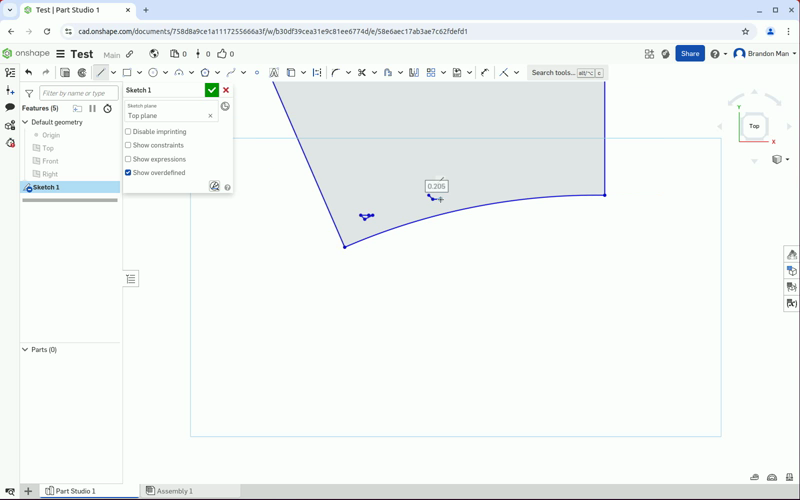
scroll(-6)
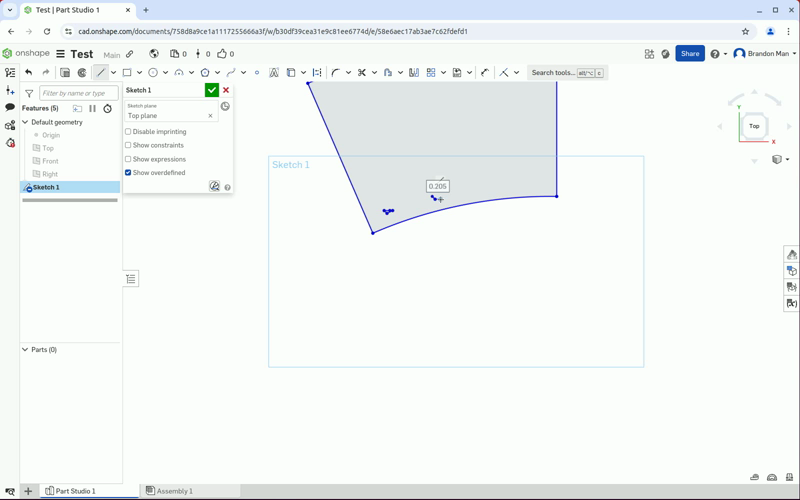
scroll(-6)
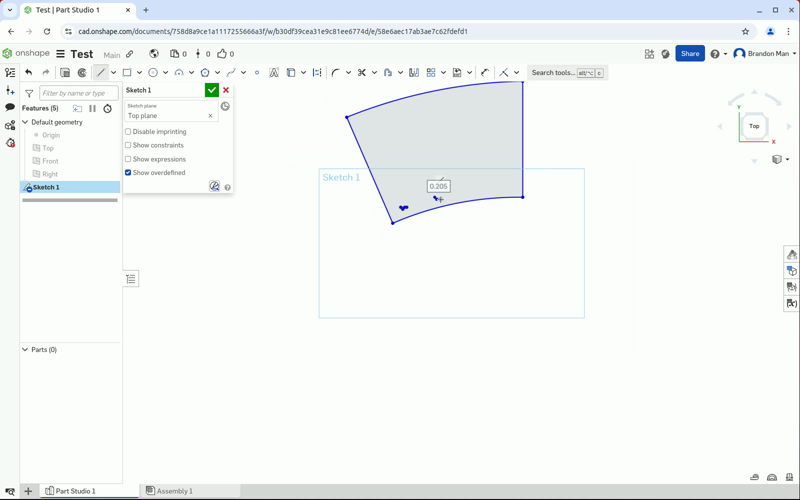
scroll(-6)
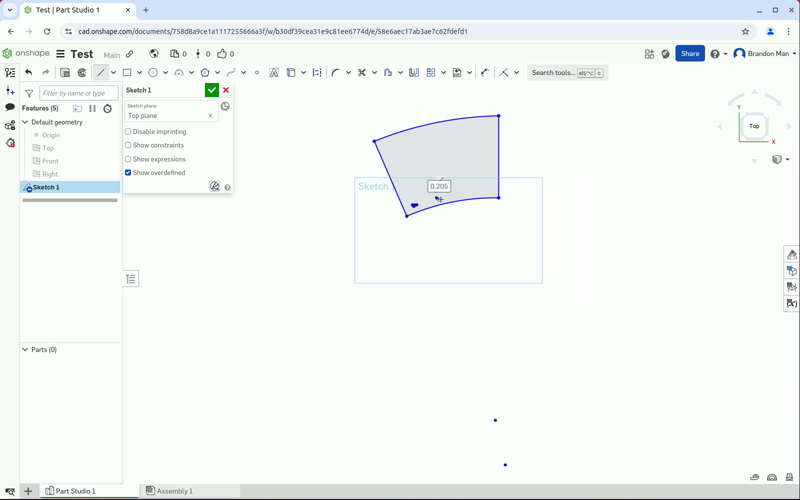
scroll(-6)
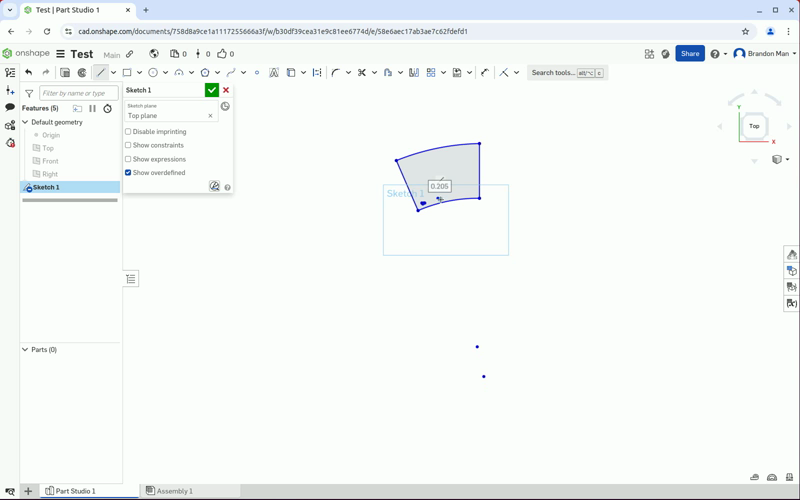
scroll(-6)
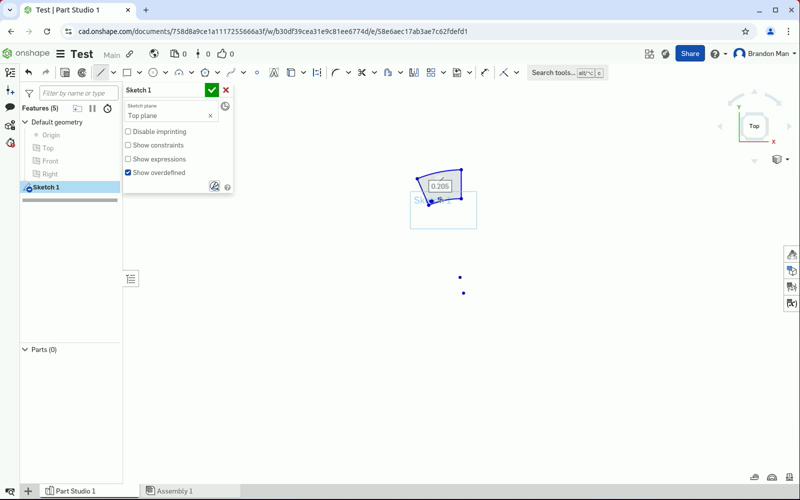
key_up(shift)
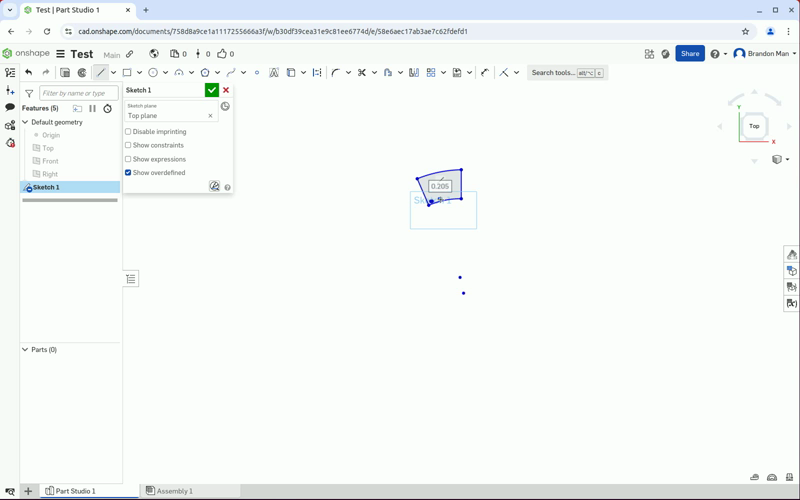
key_down(shift)
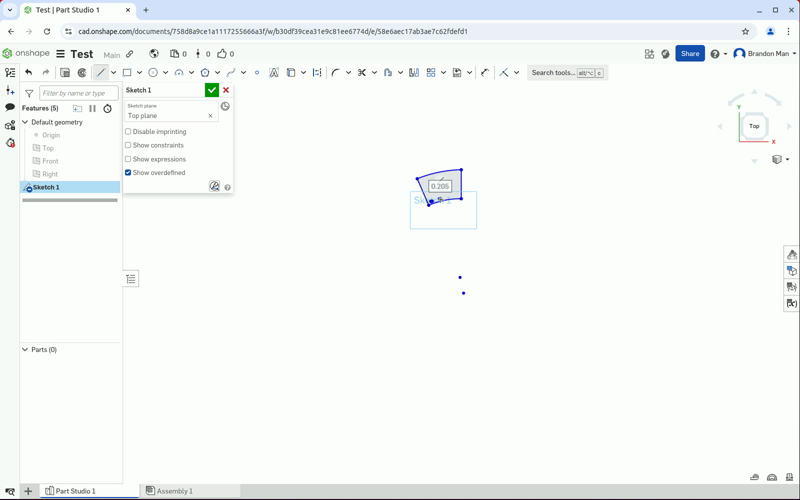
mouse_move(470, 199)
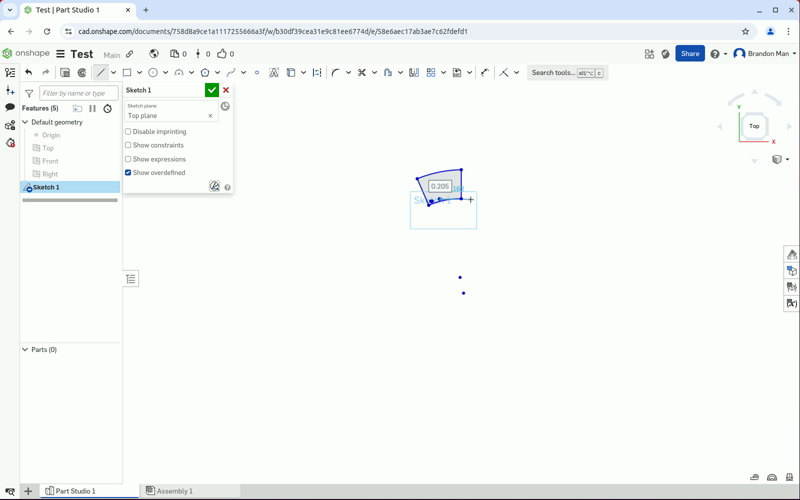
mouse_move(440, 198)
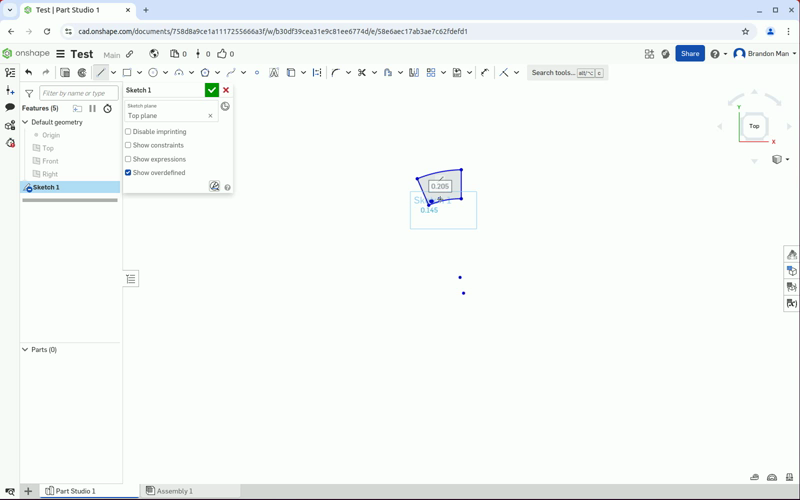
scroll(6)
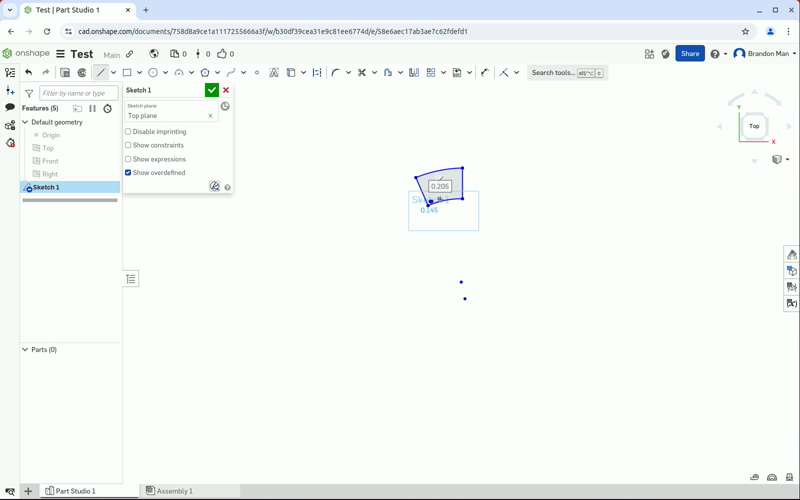
scroll(6)
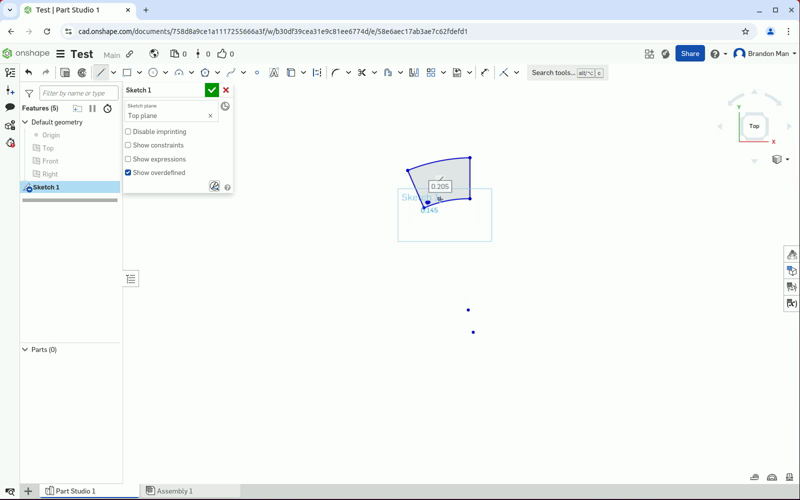
scroll(6)
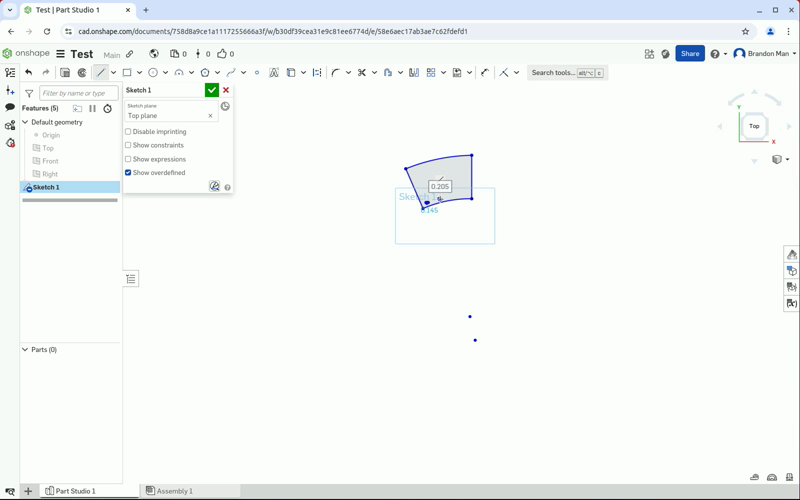
scroll(6)
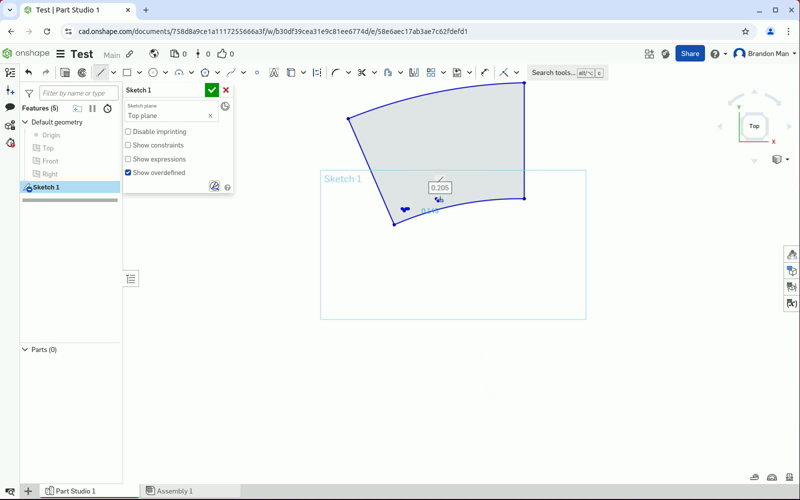
scroll(6)
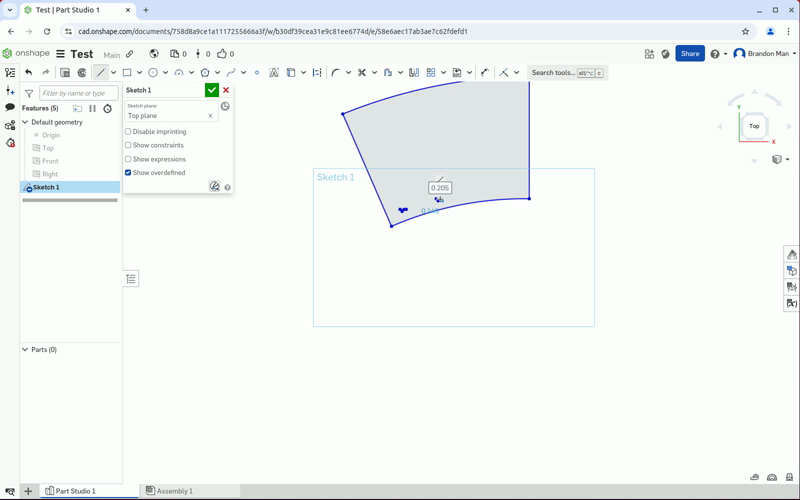
scroll(6)
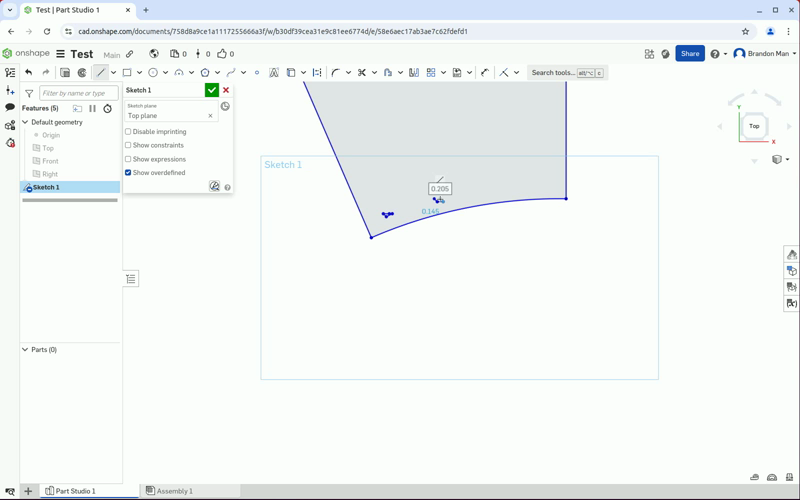
scroll(6)
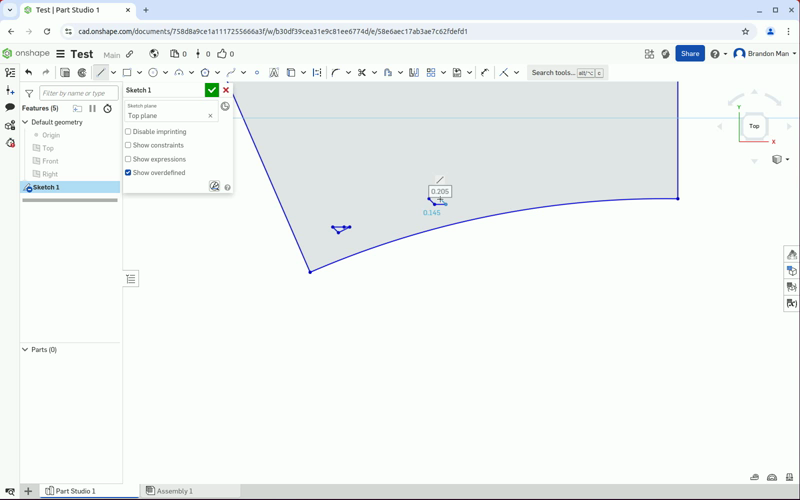
click(440, 198)
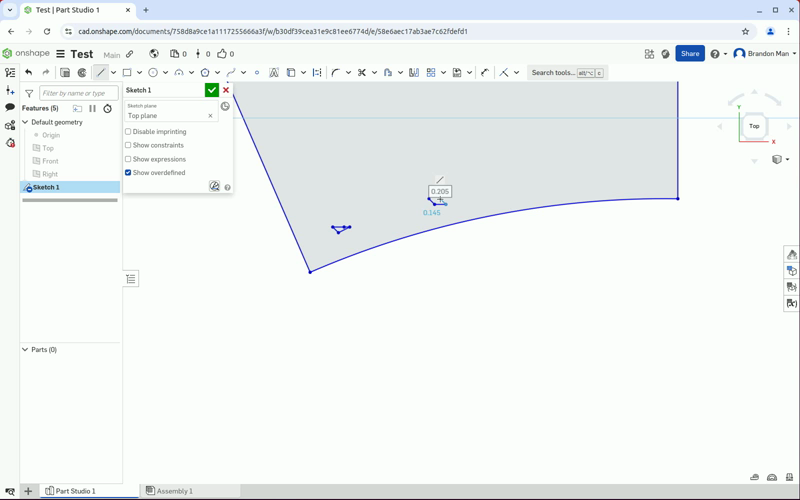
scroll(-6)
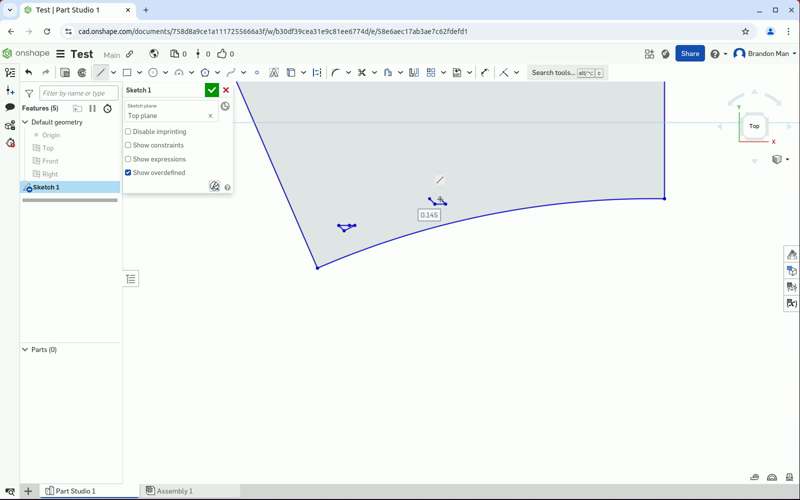
scroll(-6)
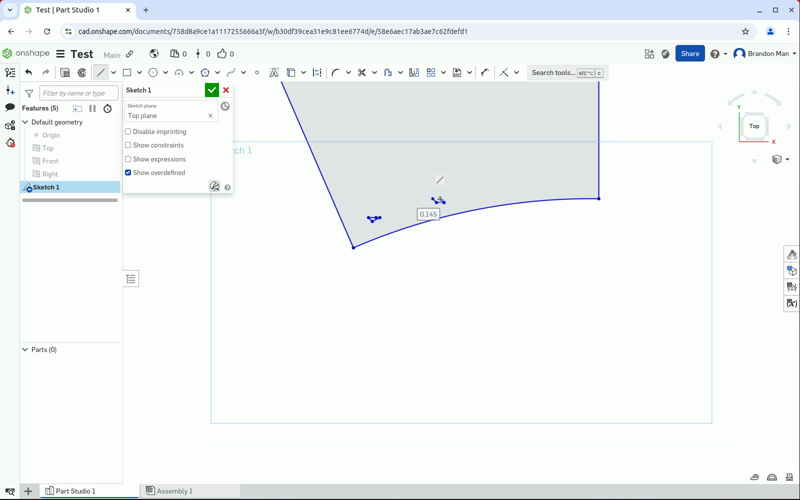
scroll(-6)
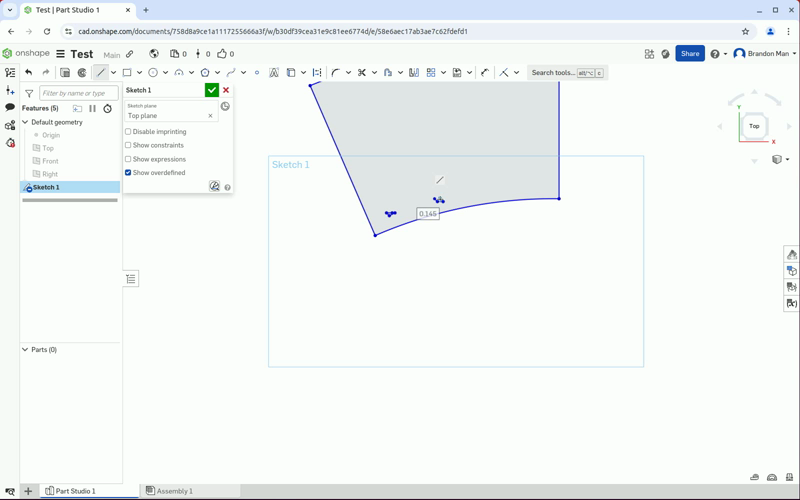
scroll(-6)
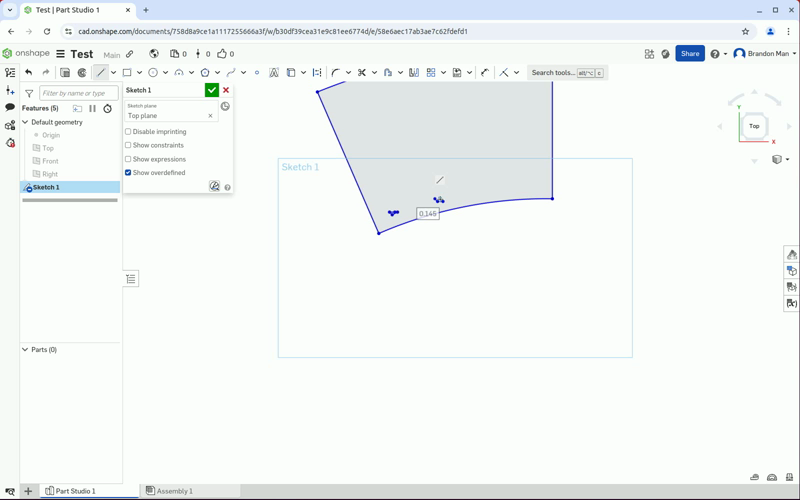
scroll(-6)
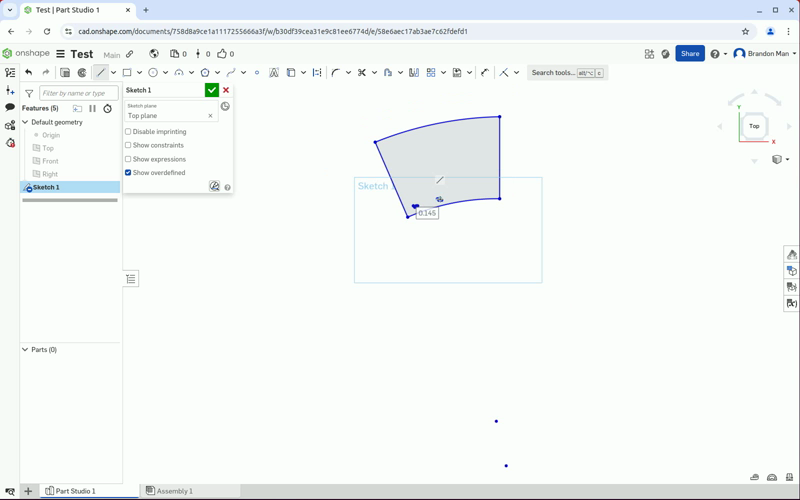
scroll(-6)
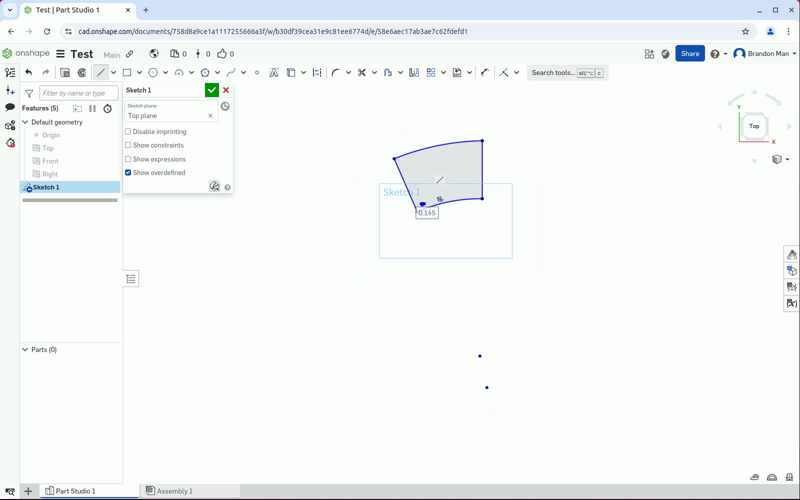
scroll(-6)
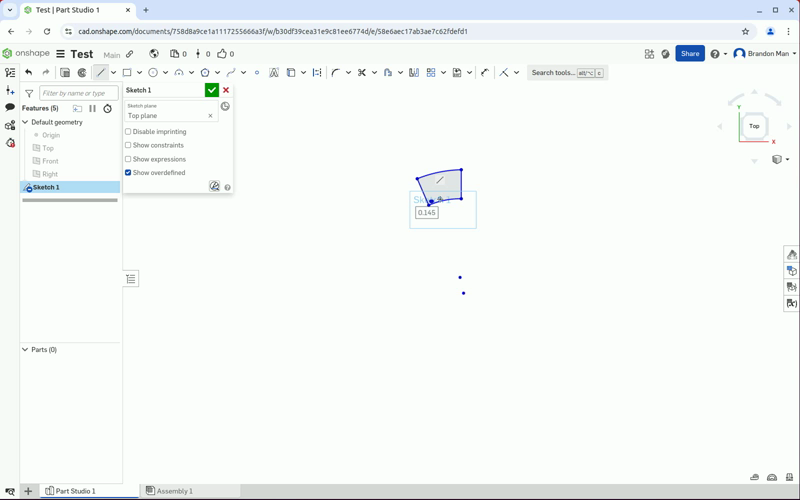
key_up(shift)
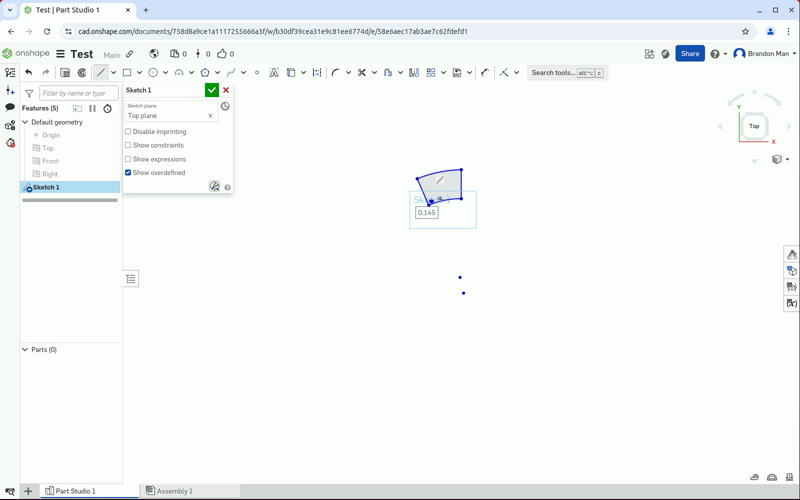
mouse_move(470, 198)
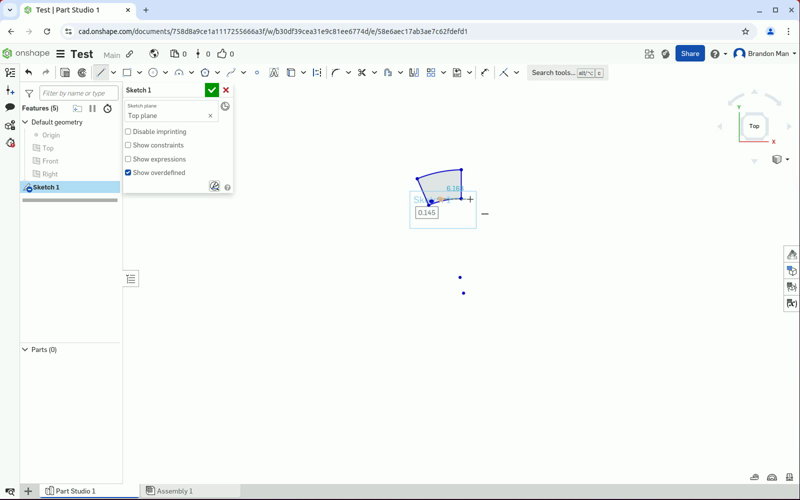
key_down(shift)
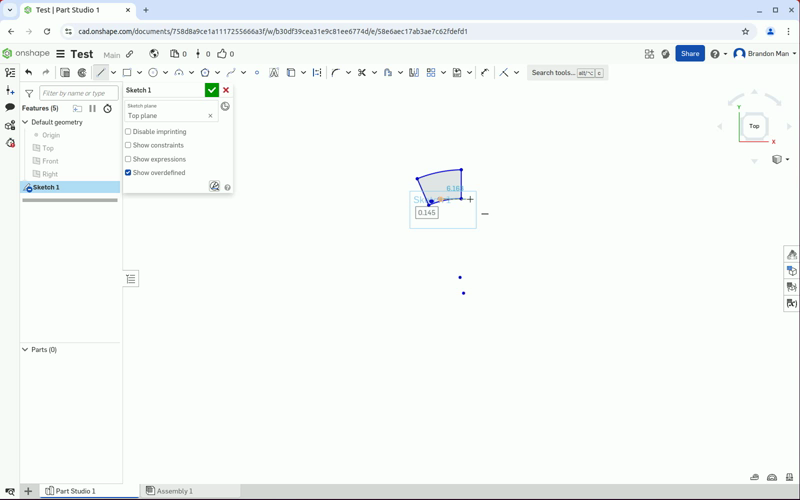
mouse_move(439, 198)
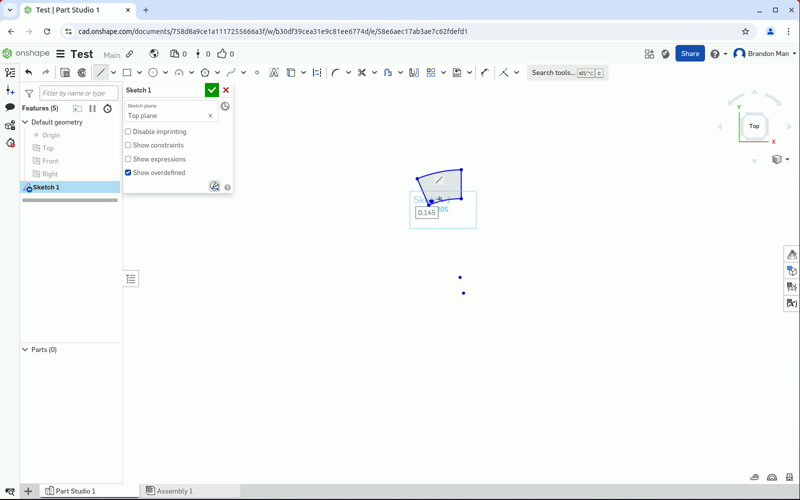
scroll(6)
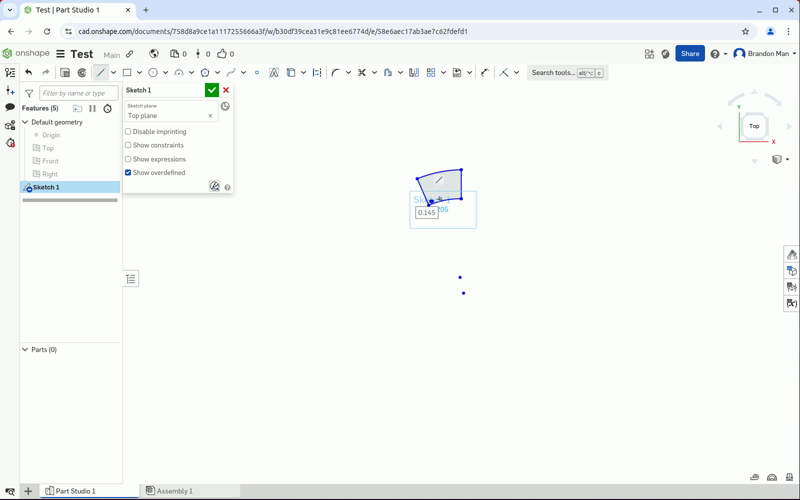
scroll(6)
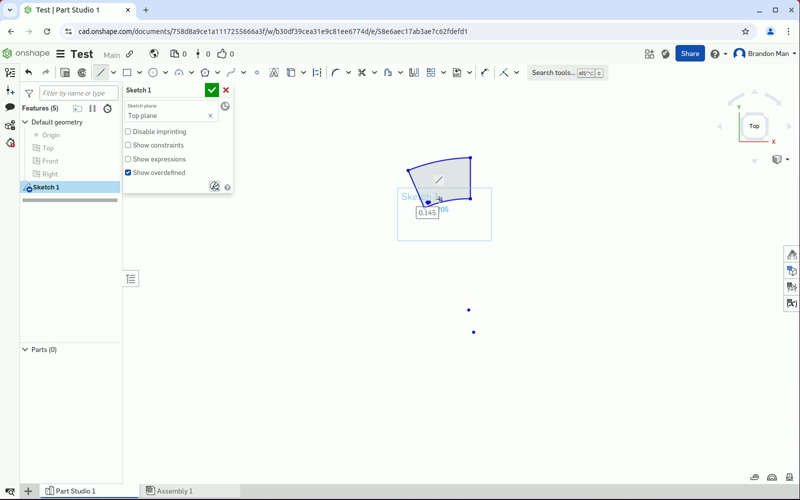
scroll(6)
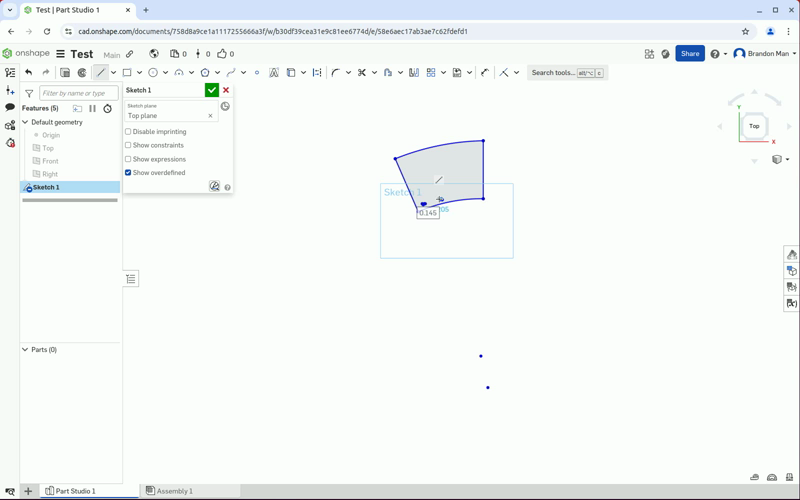
scroll(6)
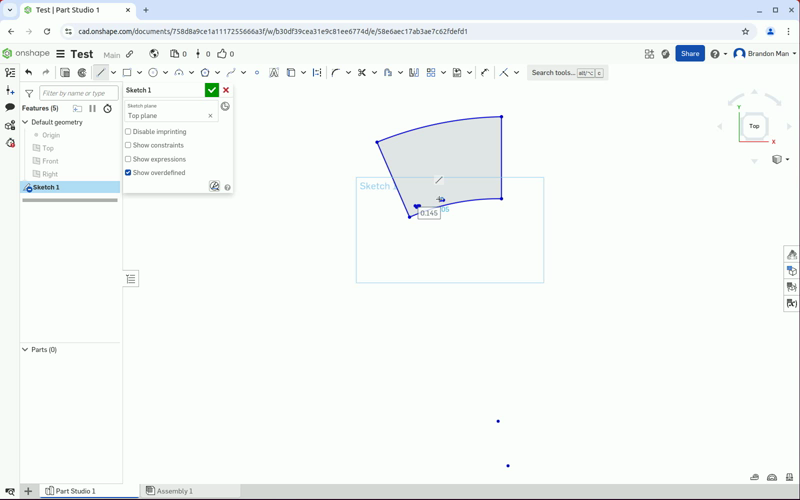
scroll(6)
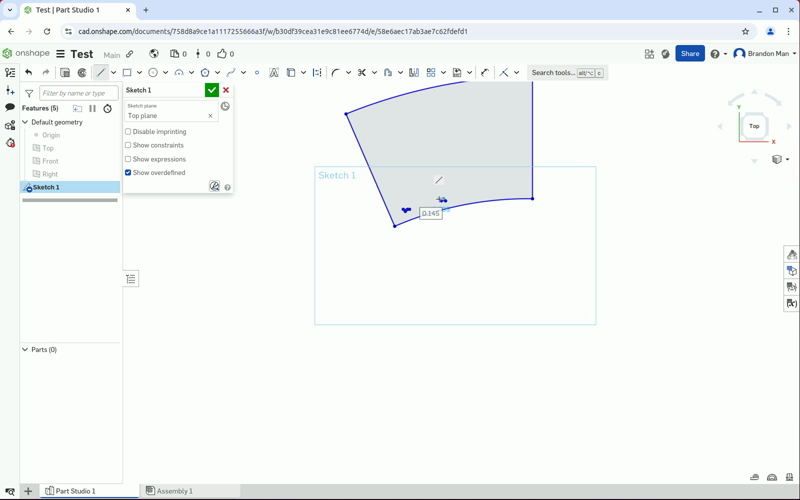
scroll(6)
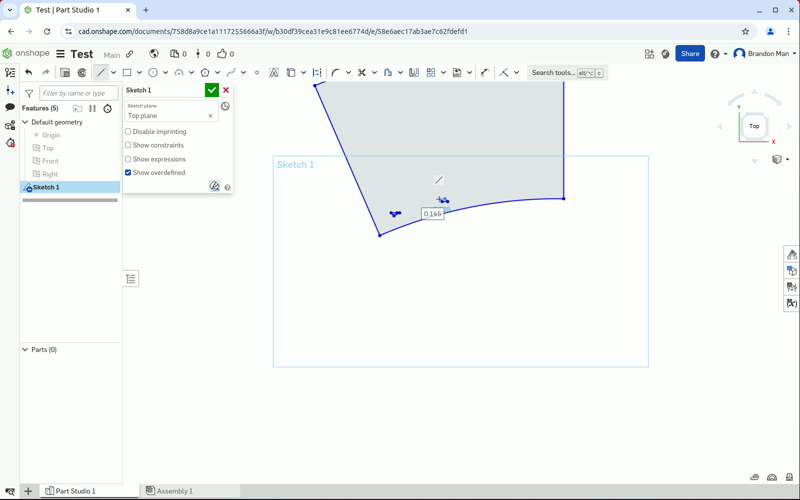
scroll(6)
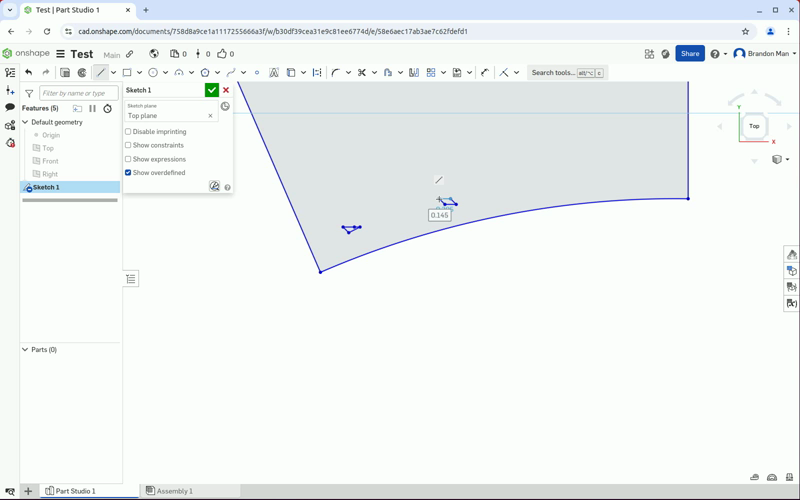
key_up(shift)
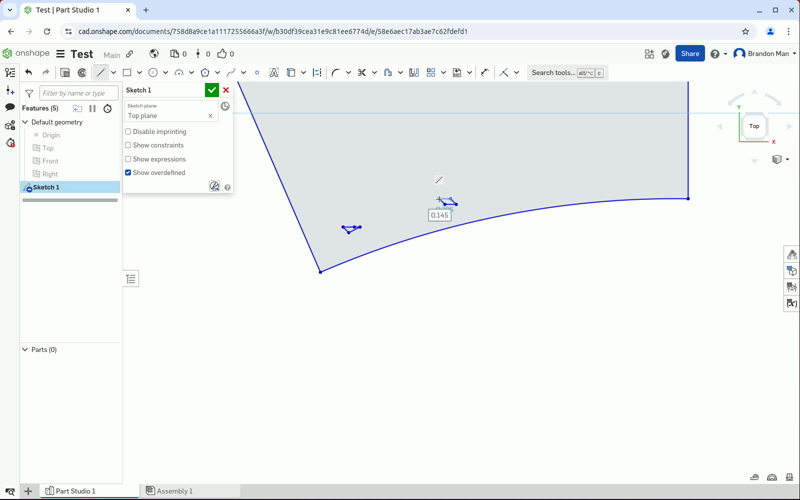
click(439, 198)
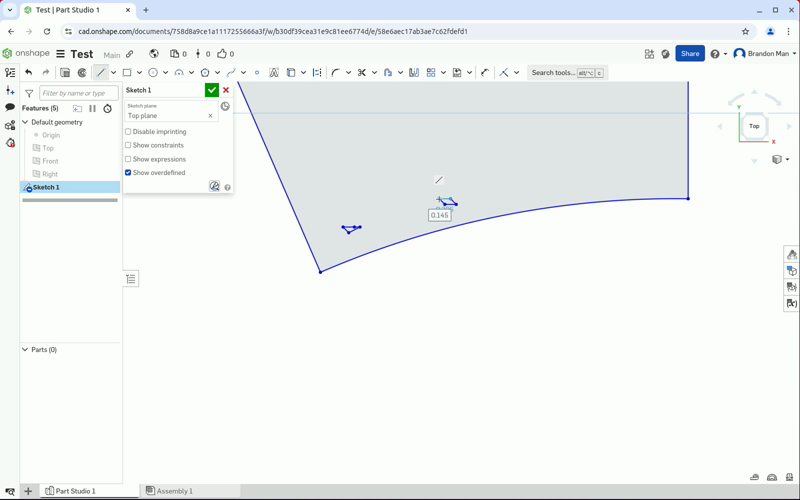
scroll(-6)
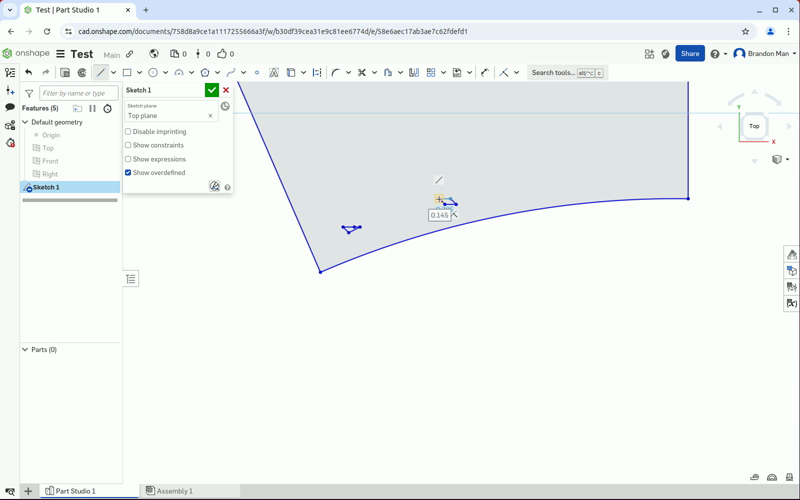
scroll(-6)
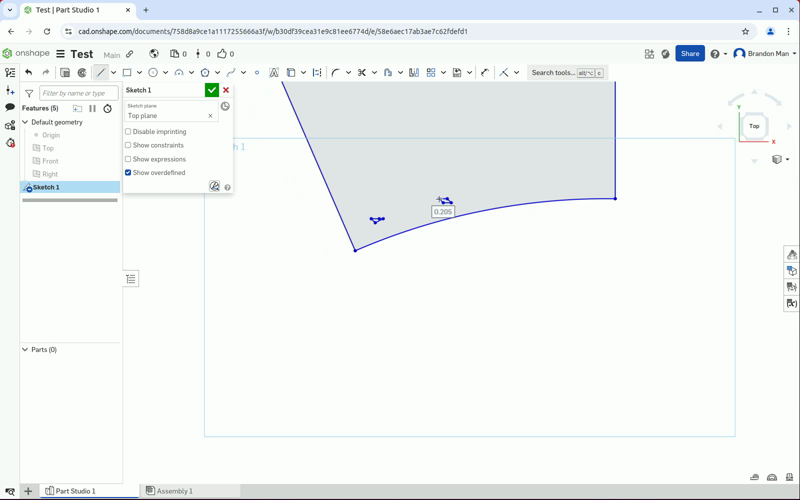
scroll(-6)
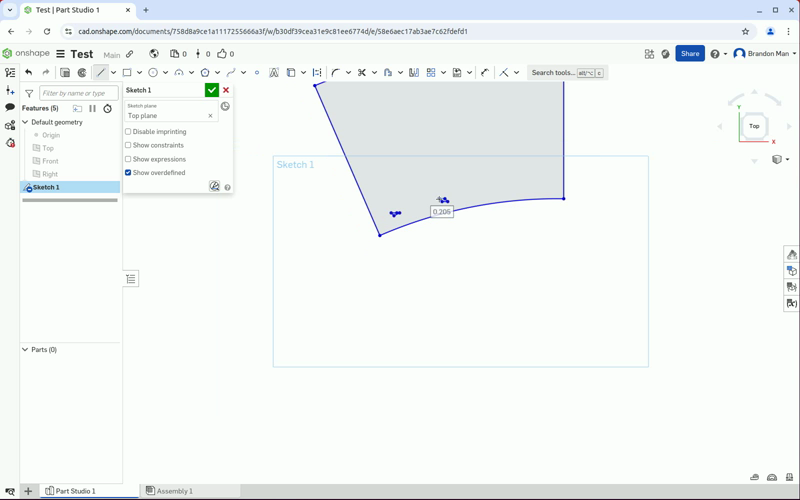
scroll(-6)
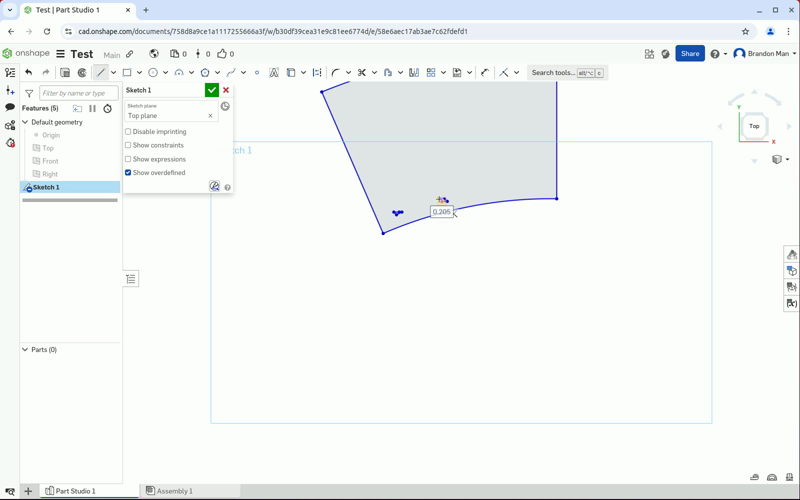
scroll(-6)
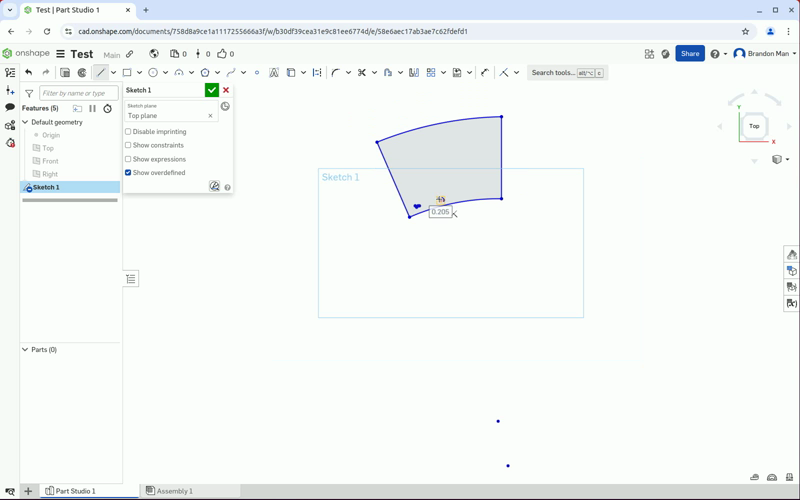
scroll(-6)
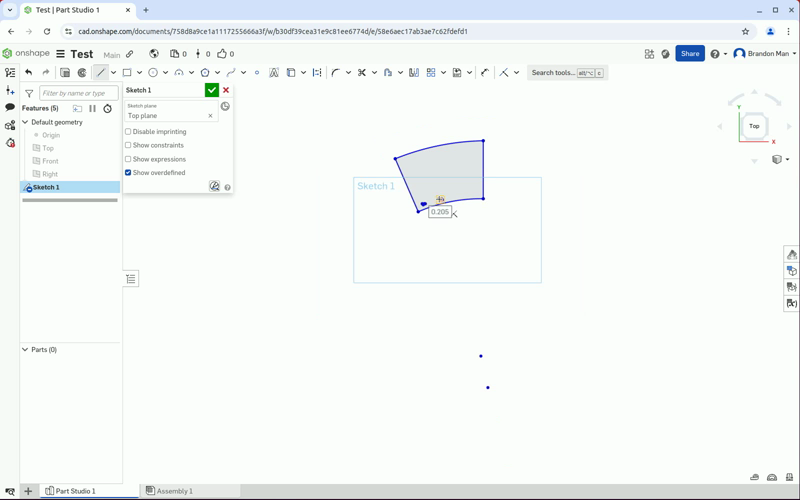
scroll(-6)
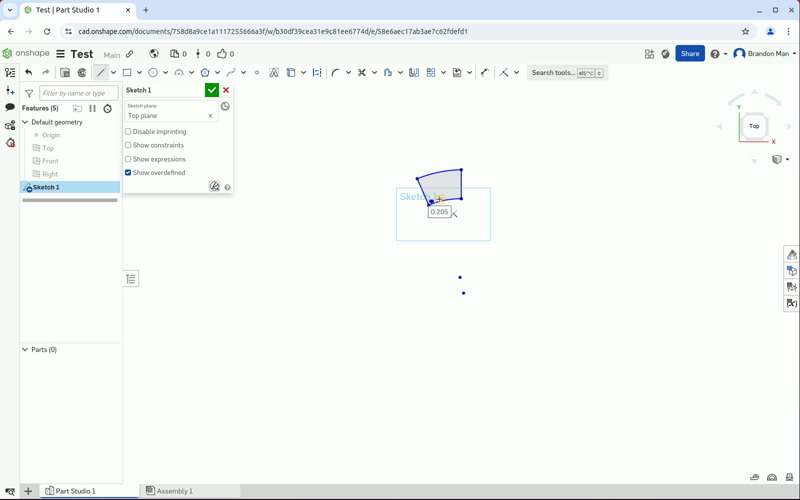
key(esc)
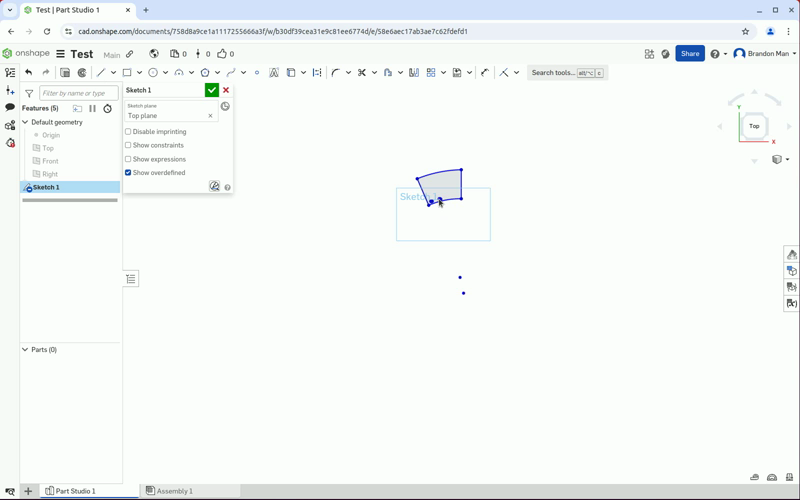
key(l)
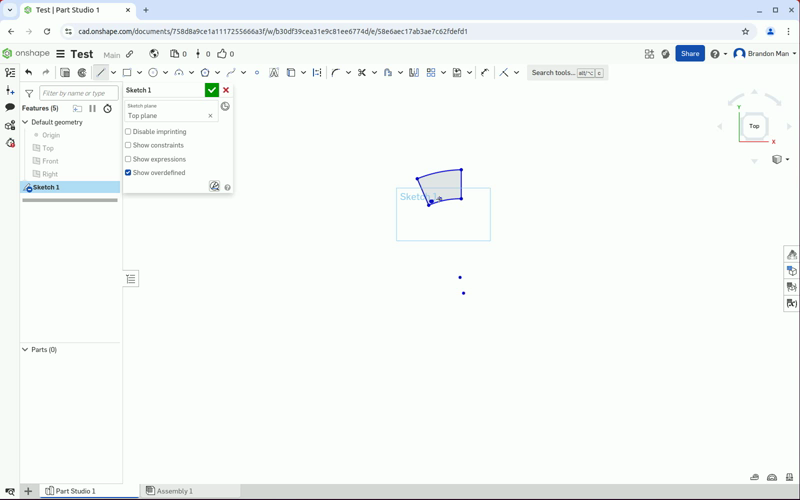
key_down(shift)
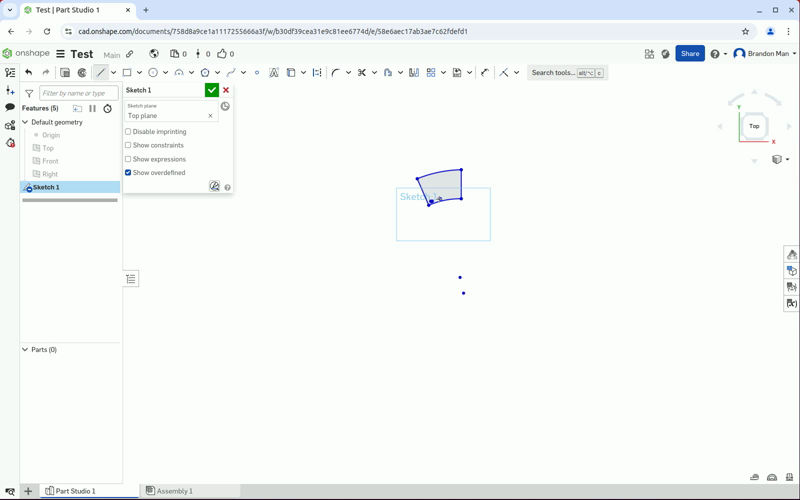
mouse_move(448, 197)
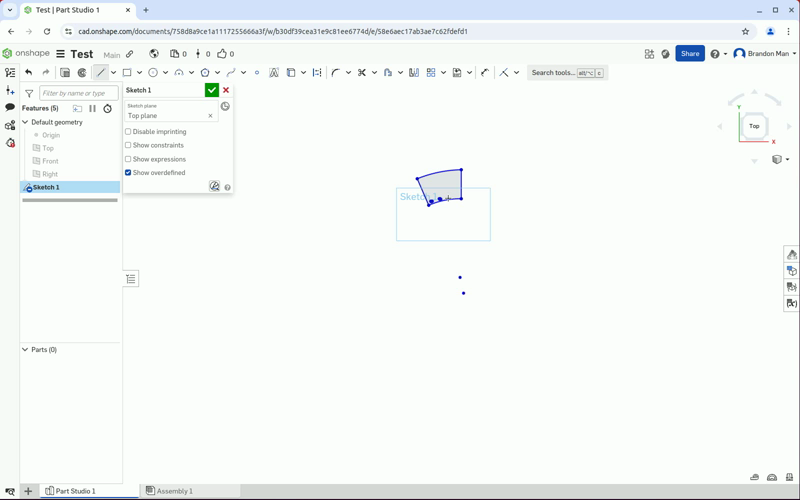
scroll(6)
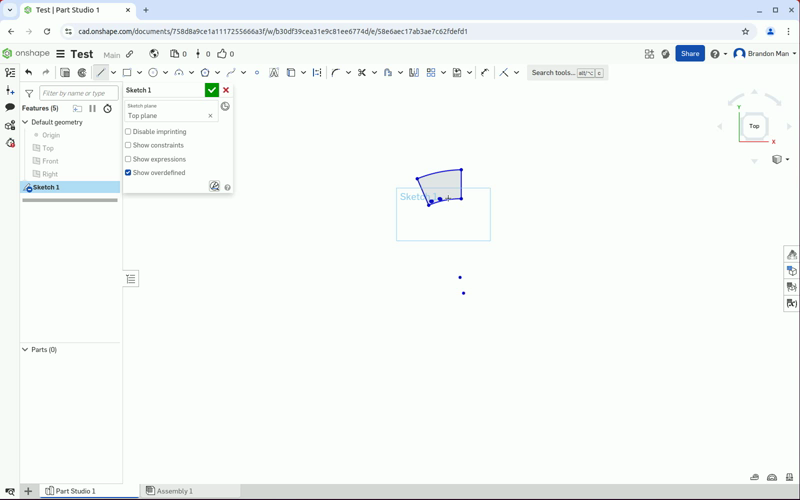
scroll(6)
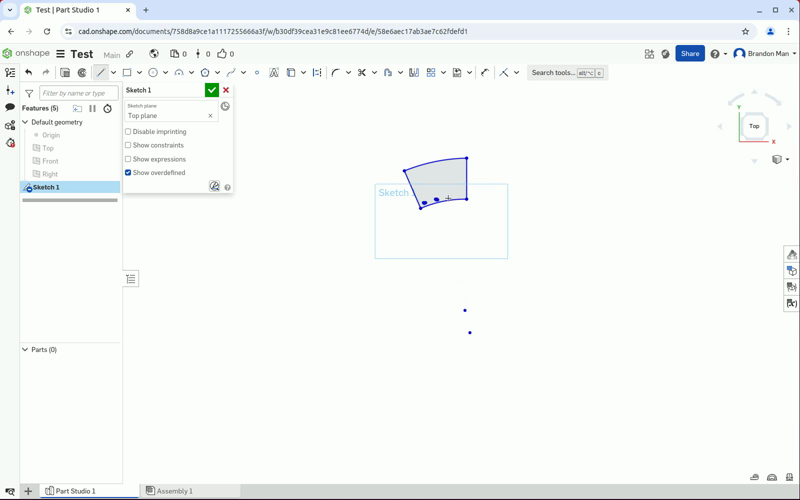
scroll(6)
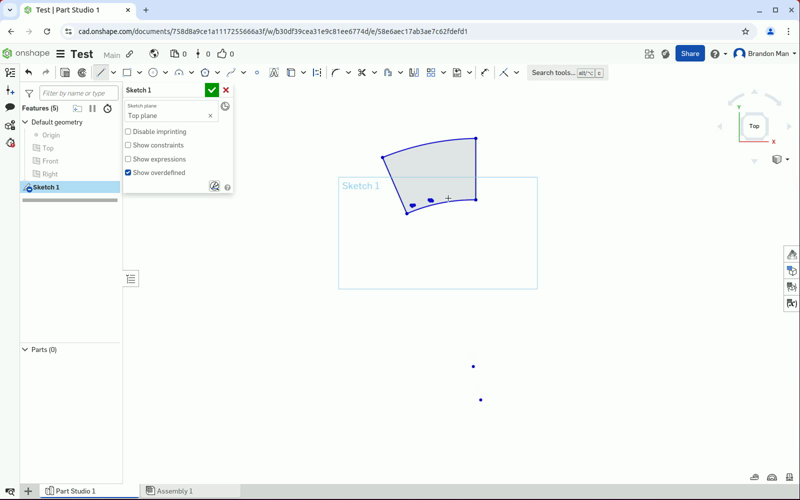
scroll(6)
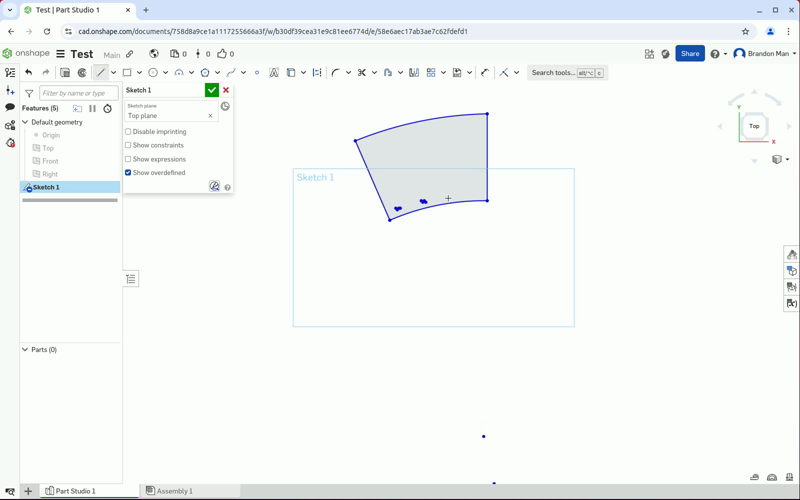
scroll(6)
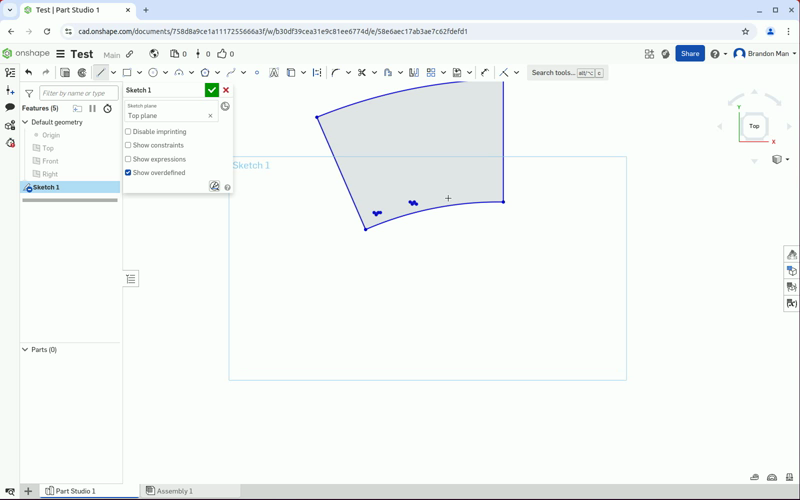
scroll(6)
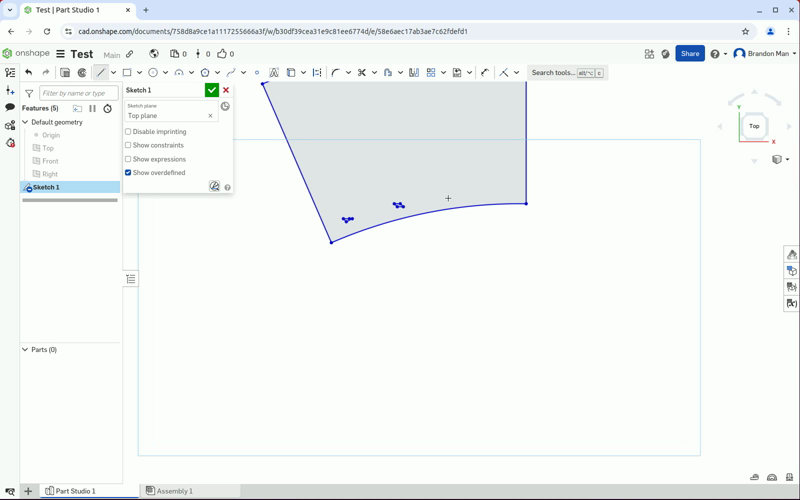
scroll(6)
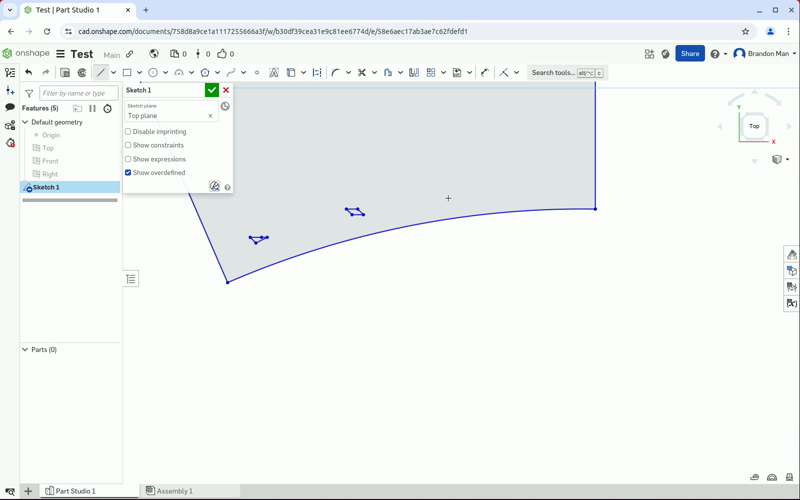
click(448, 197)
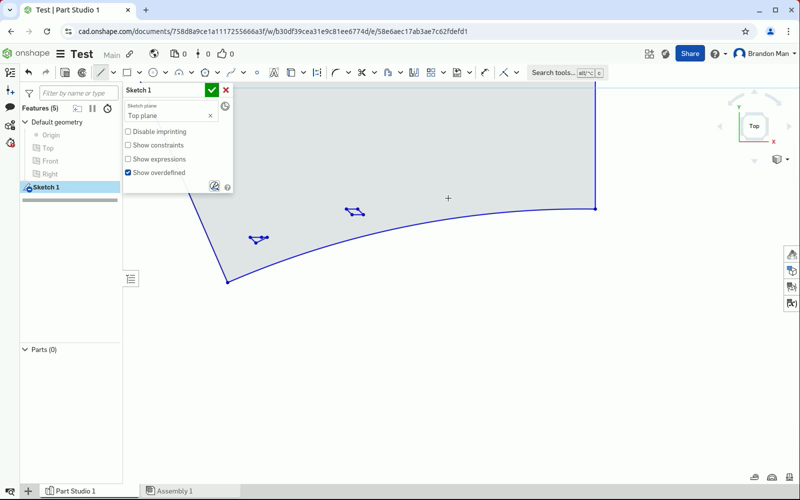
scroll(-6)
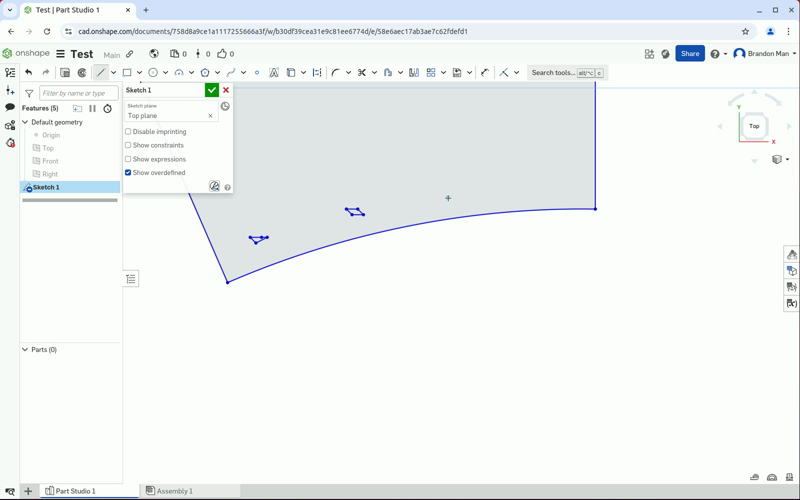
scroll(-6)
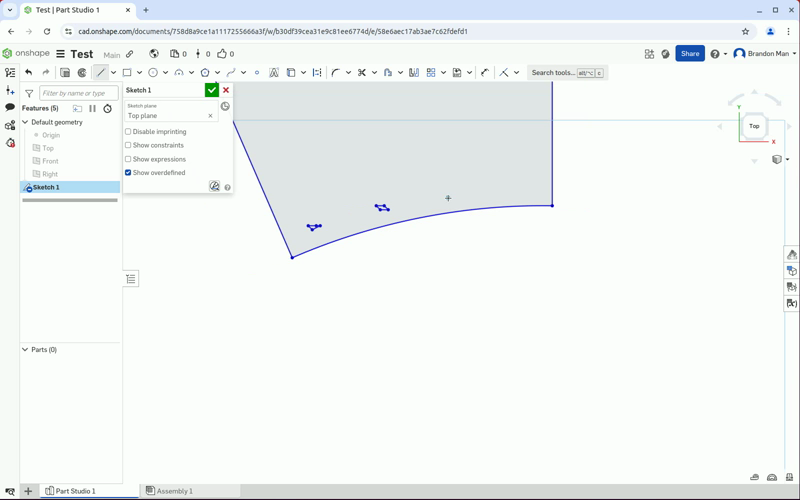
scroll(-6)
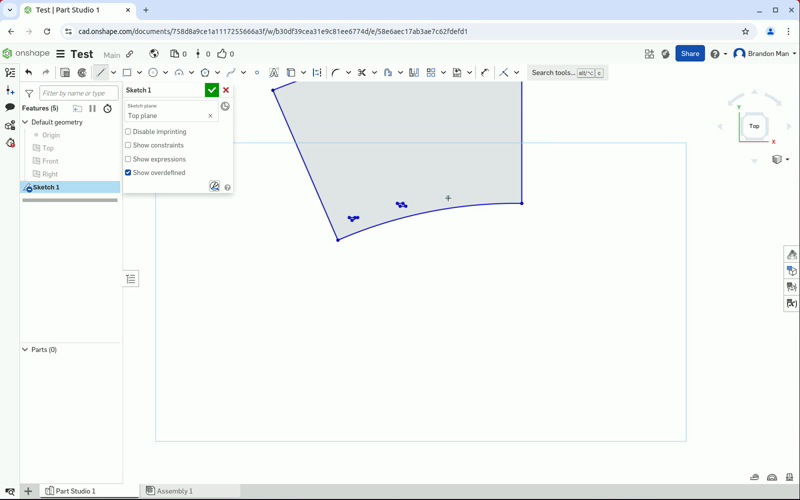
scroll(-6)
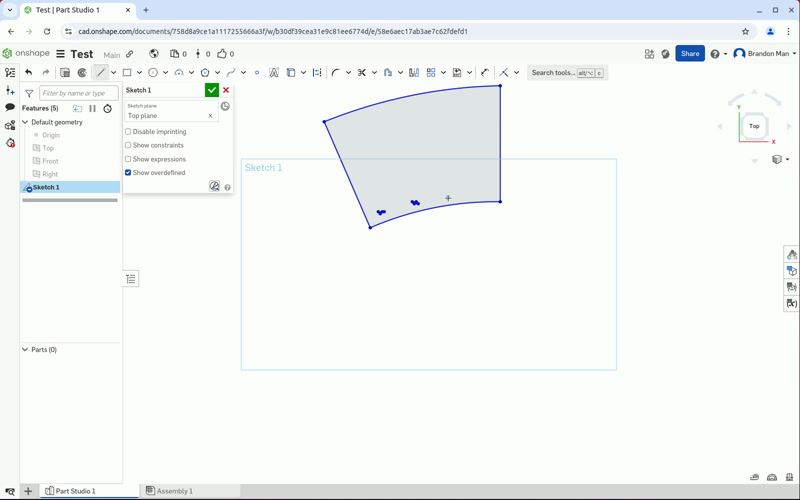
scroll(-6)
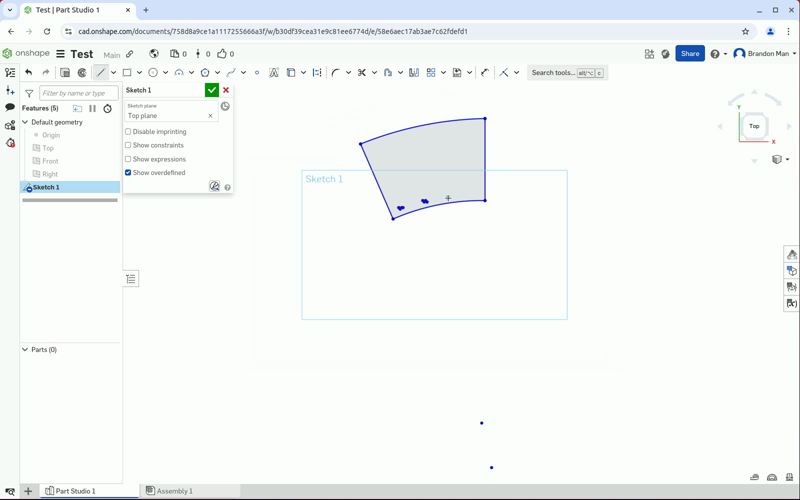
scroll(-6)
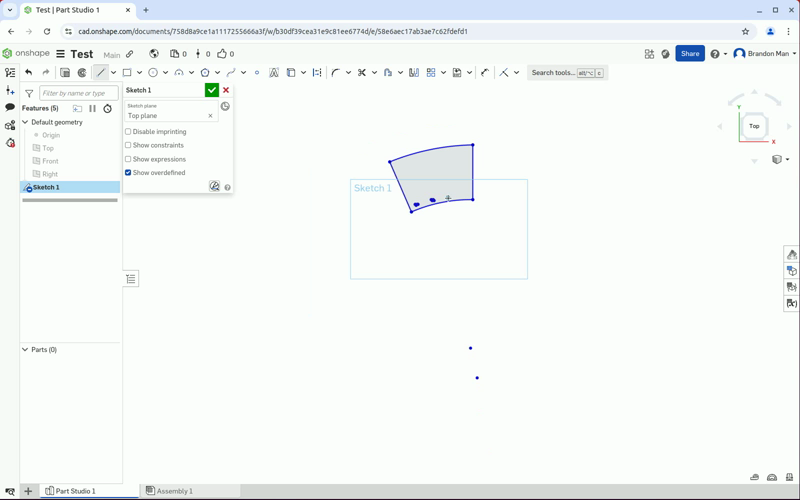
scroll(-6)
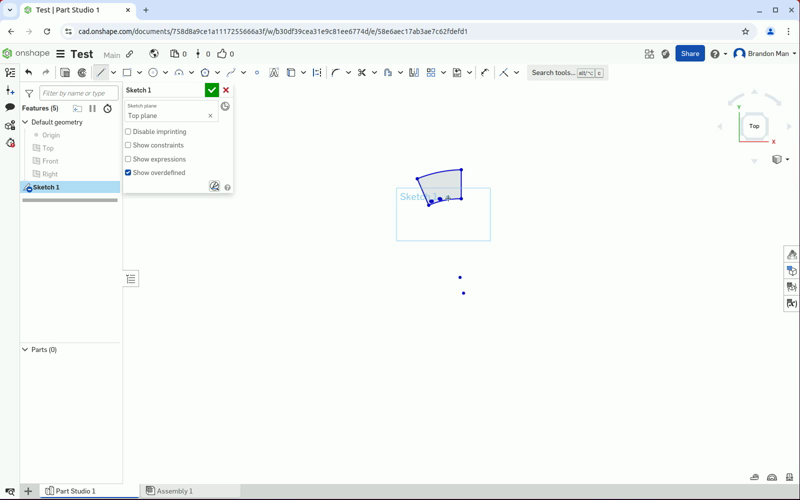
key_up(shift)
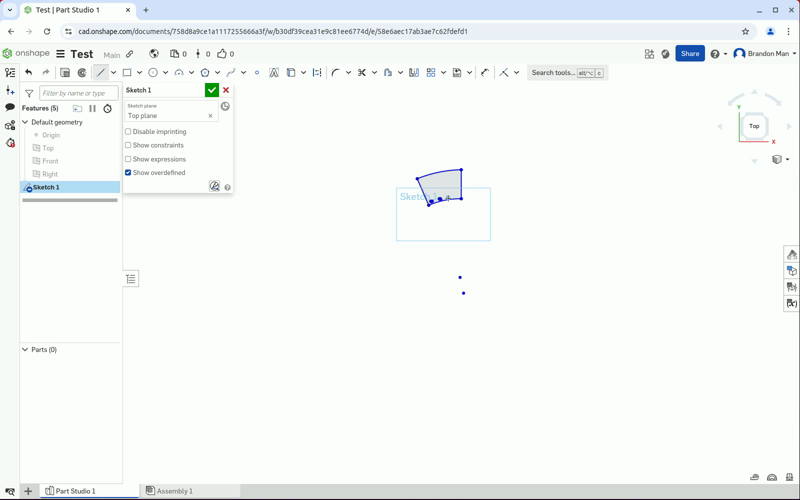
key_down(shift)
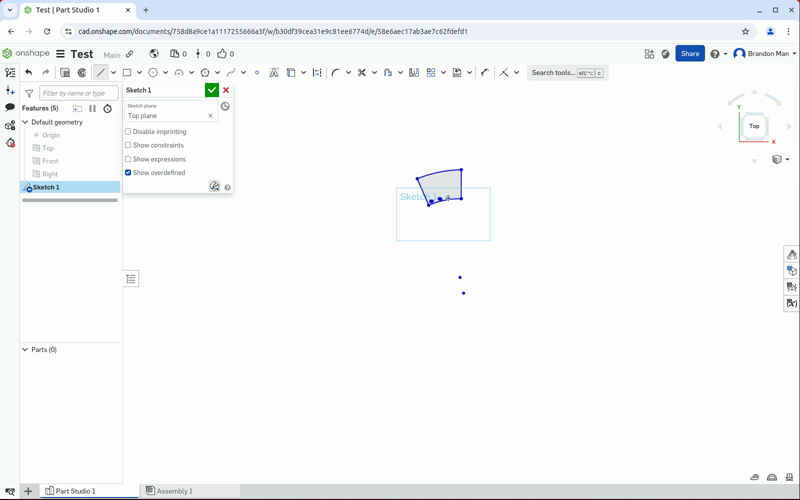
mouse_move(478, 197)
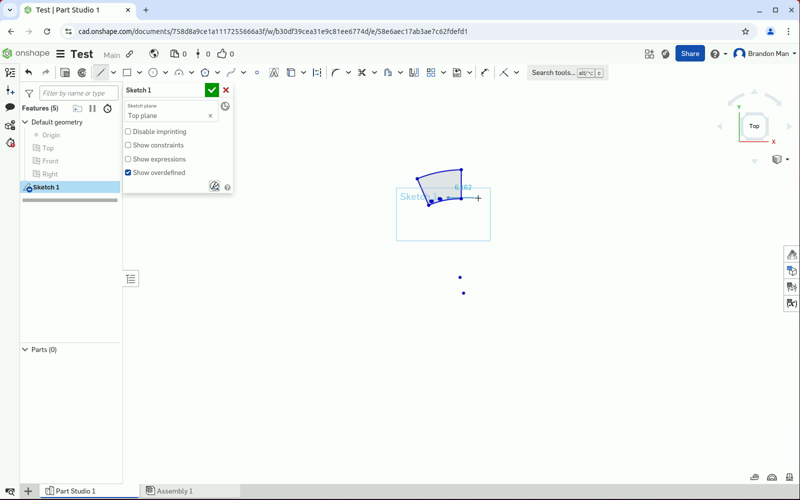
mouse_move(449, 197)
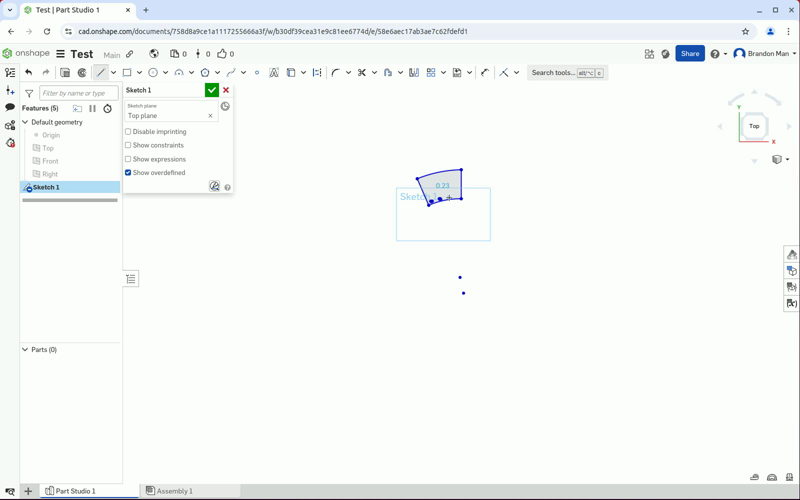
scroll(6)
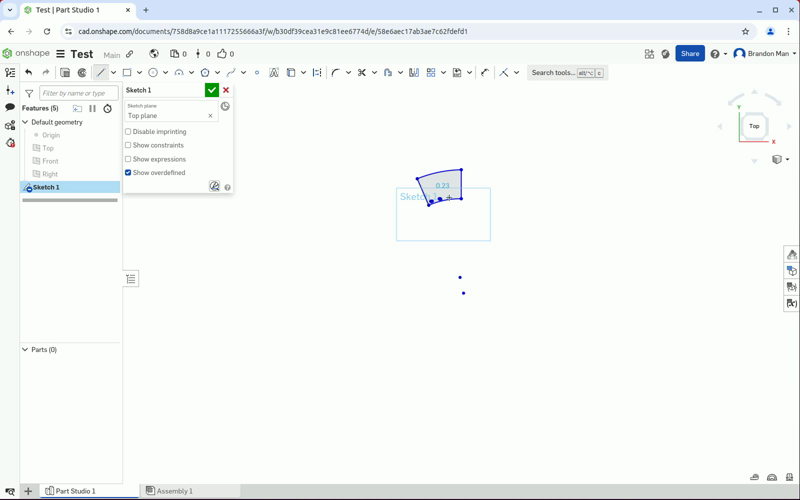
scroll(6)
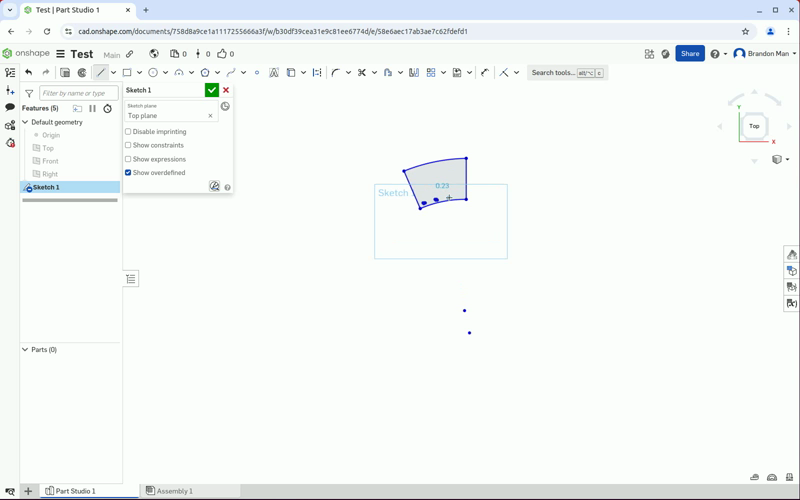
scroll(6)
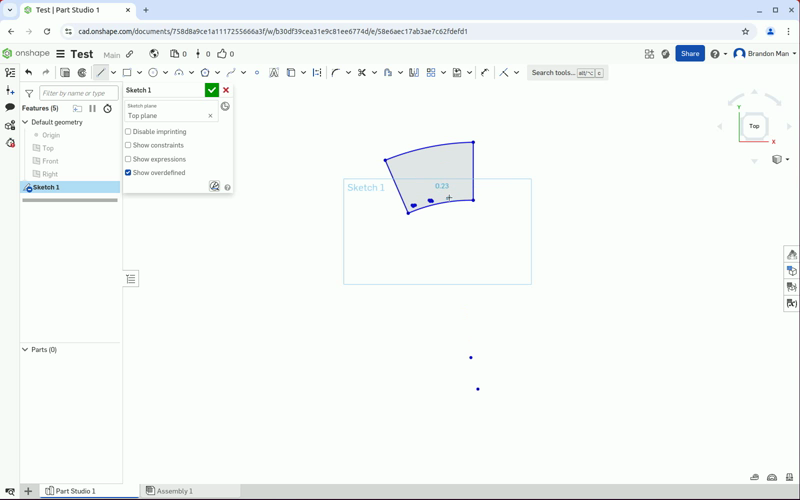
scroll(6)
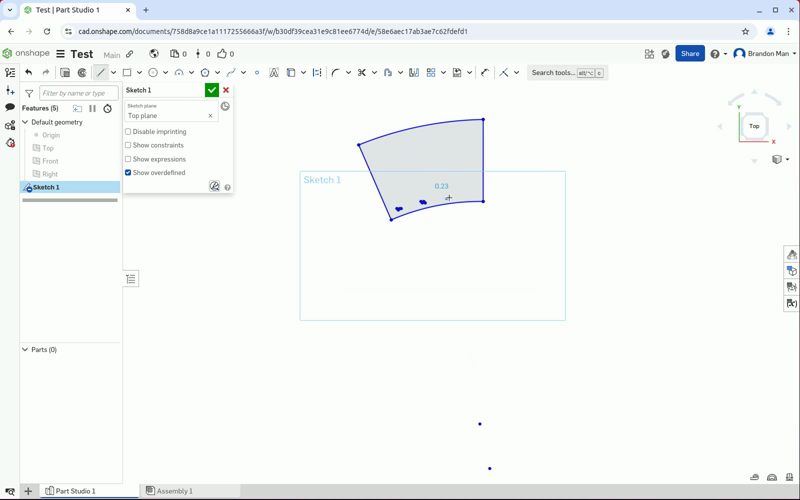
scroll(6)
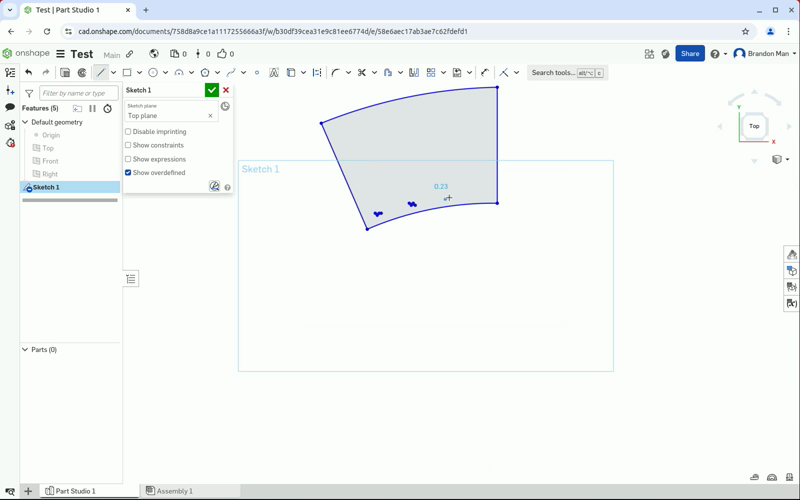
scroll(6)
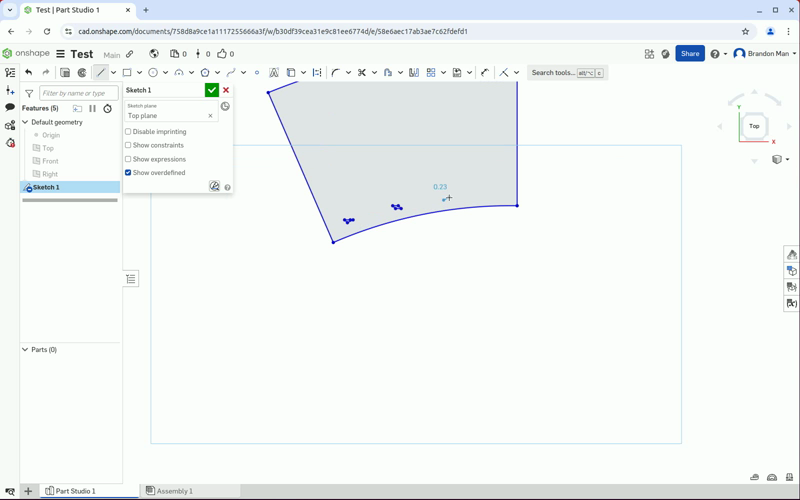
scroll(6)
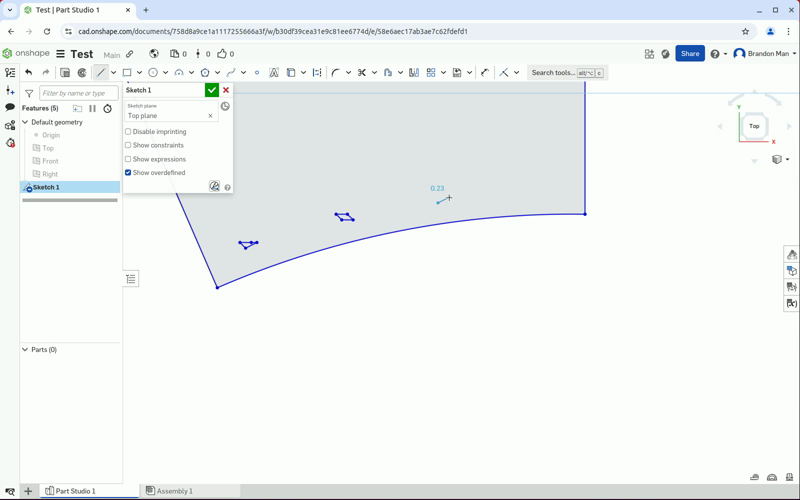
click(449, 197)
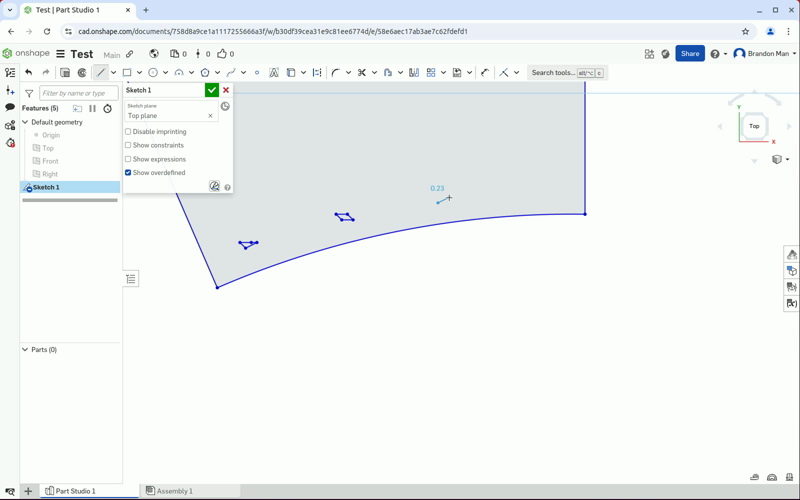
scroll(-6)
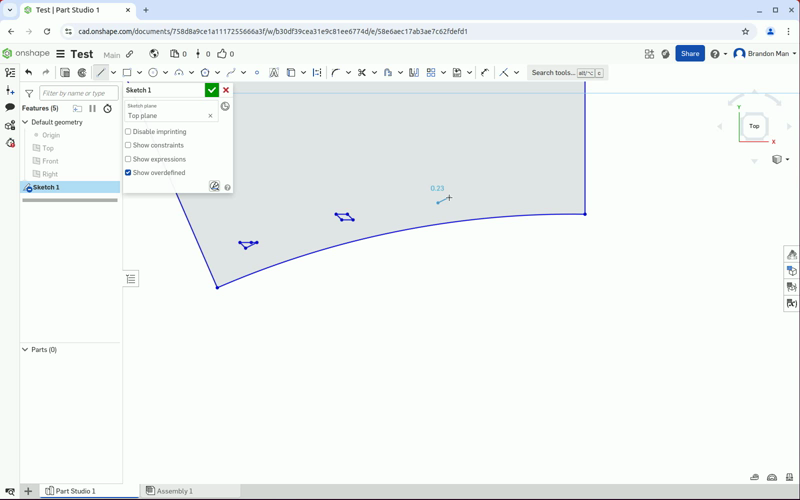
scroll(-6)
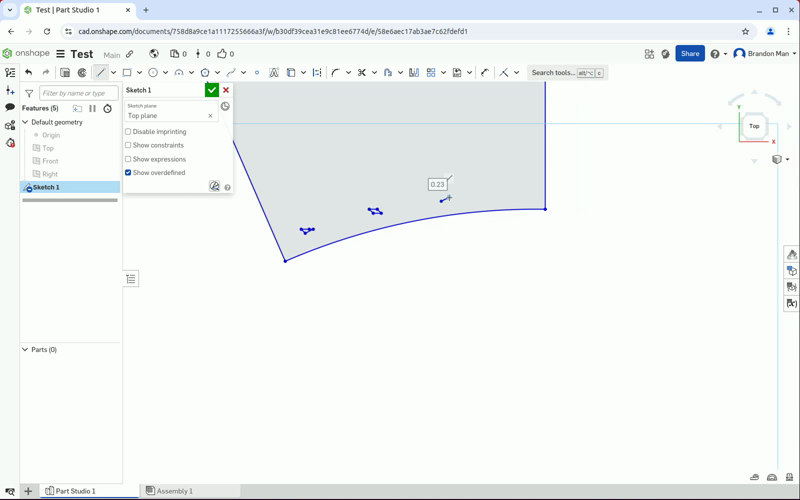
scroll(-6)
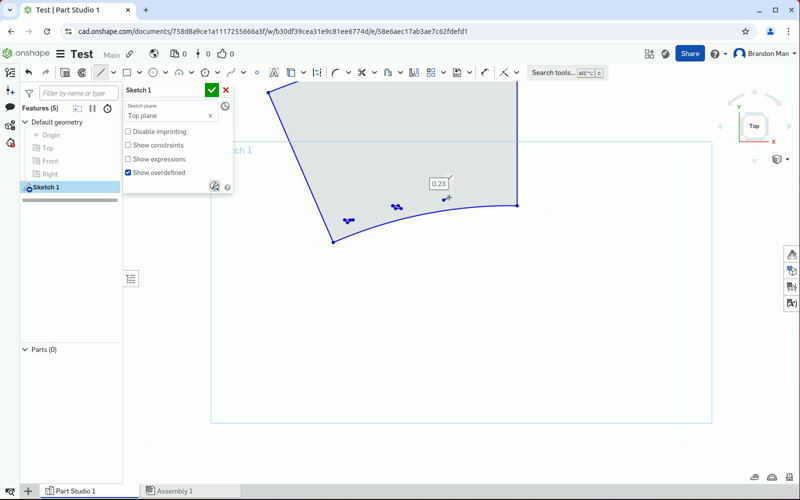
scroll(-6)
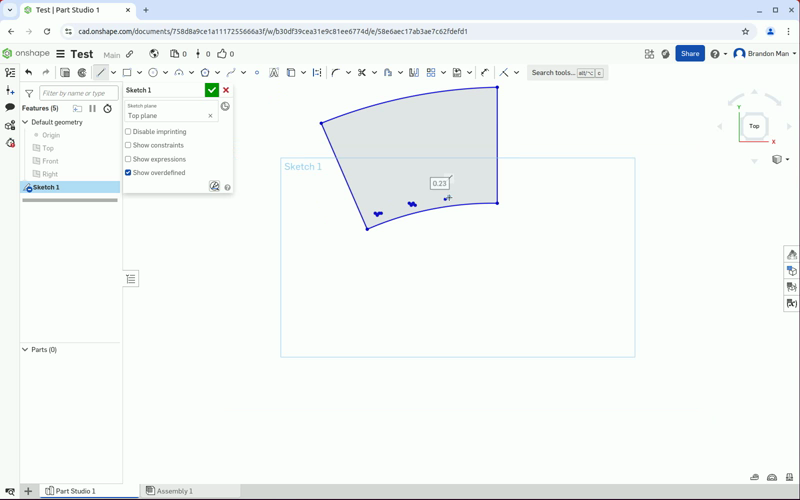
scroll(-6)
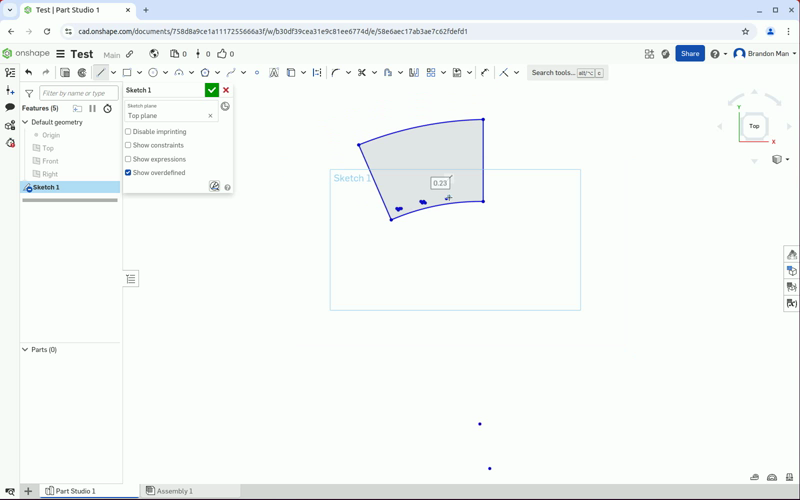
scroll(-6)
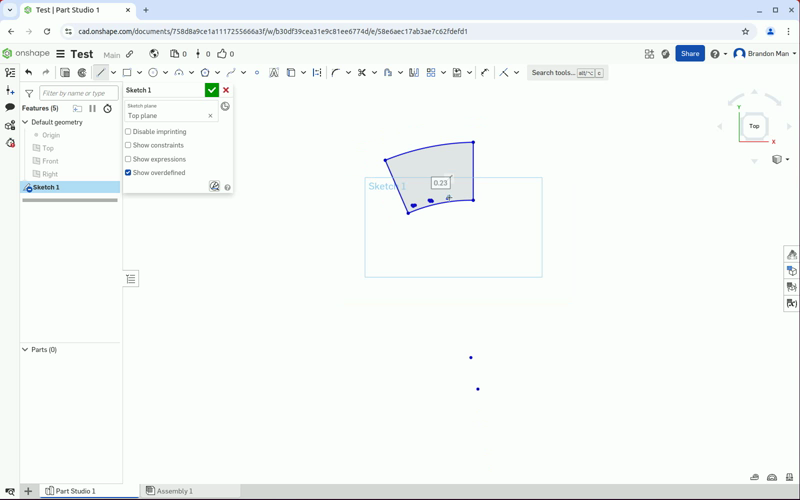
scroll(-6)
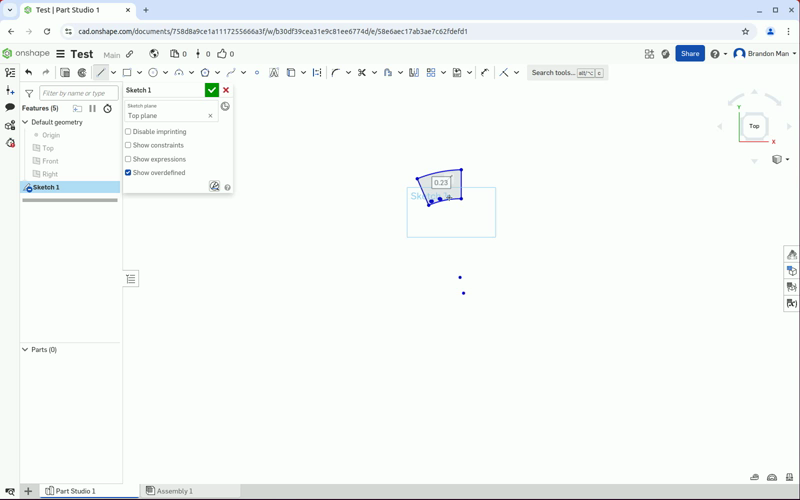
key_up(shift)
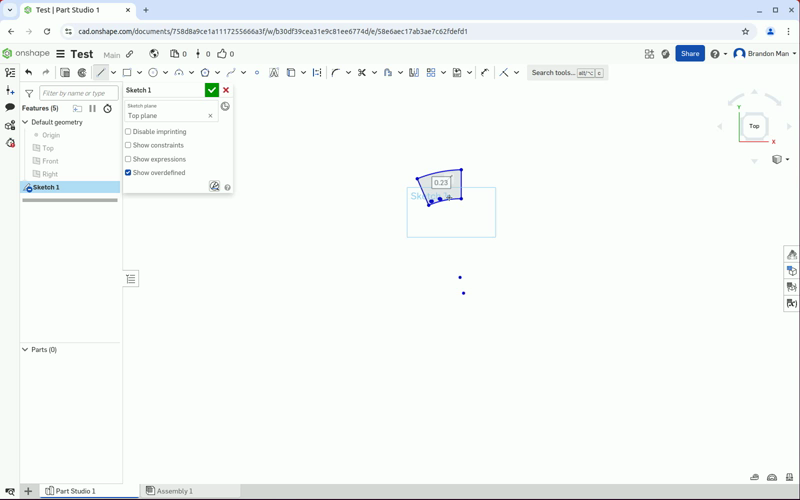
key_down(shift)
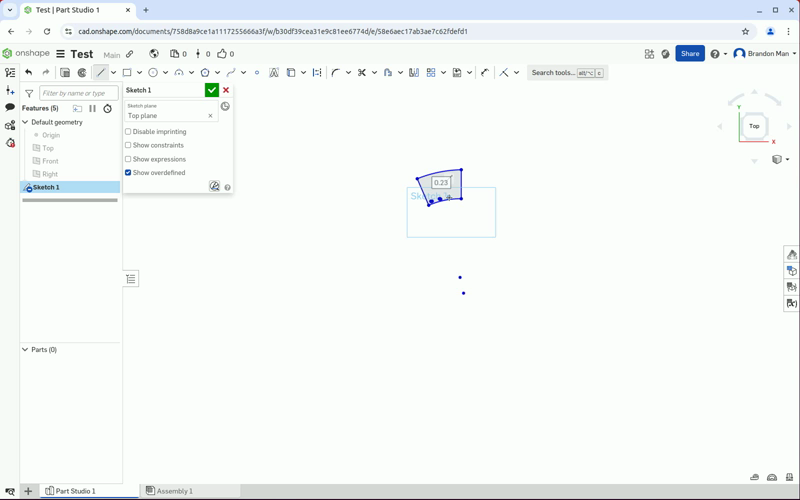
key_up(shift)
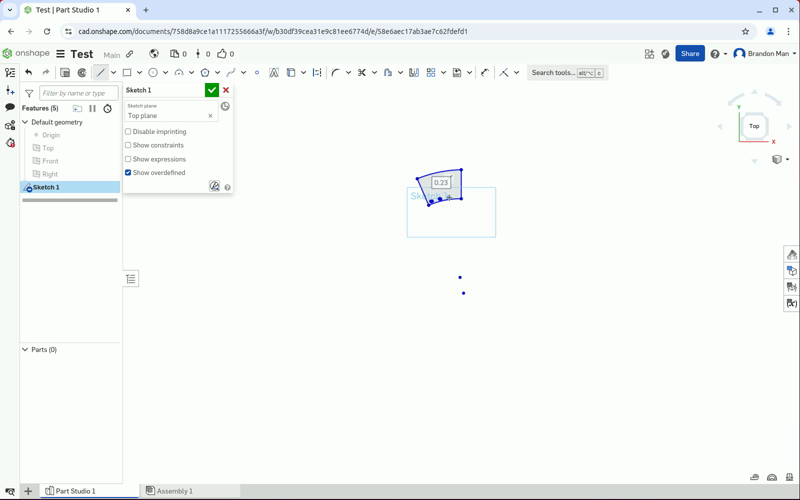
key_down(shift)
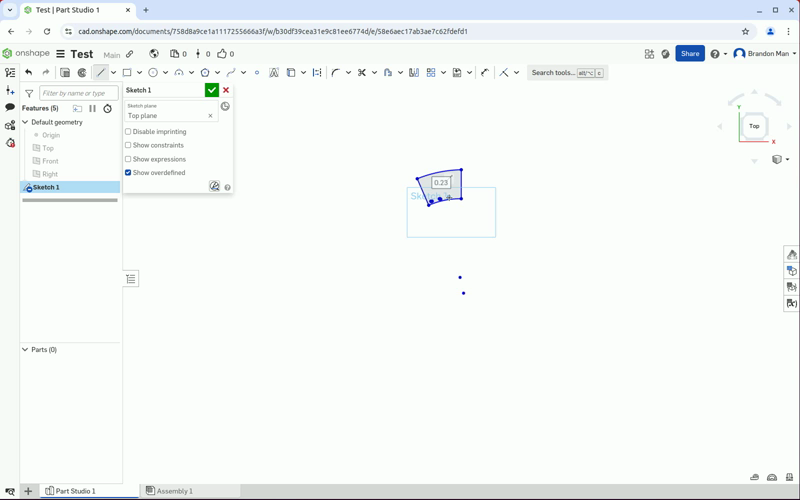
mouse_move(479, 196)
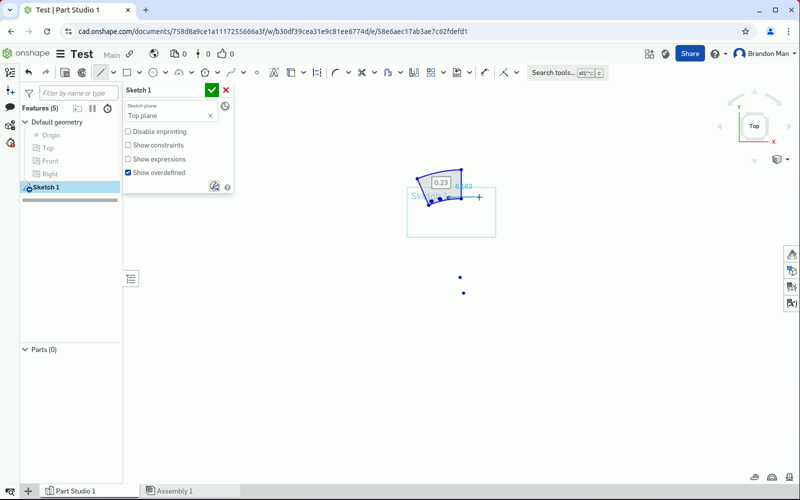
mouse_move(448, 197)
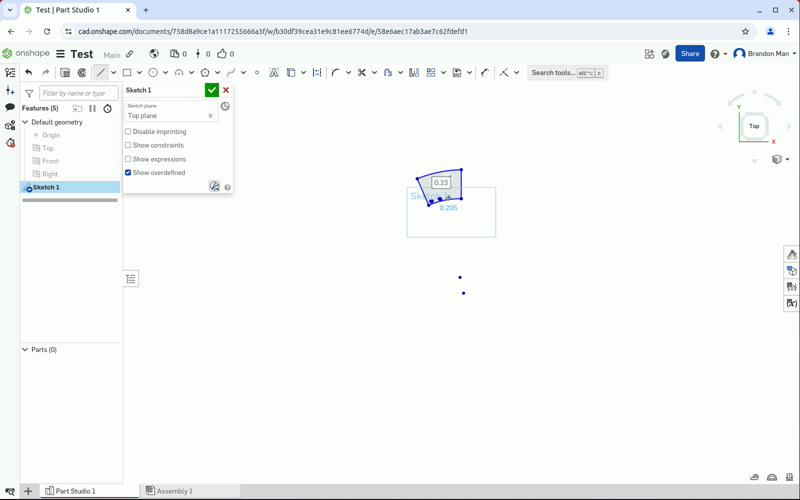
scroll(6)
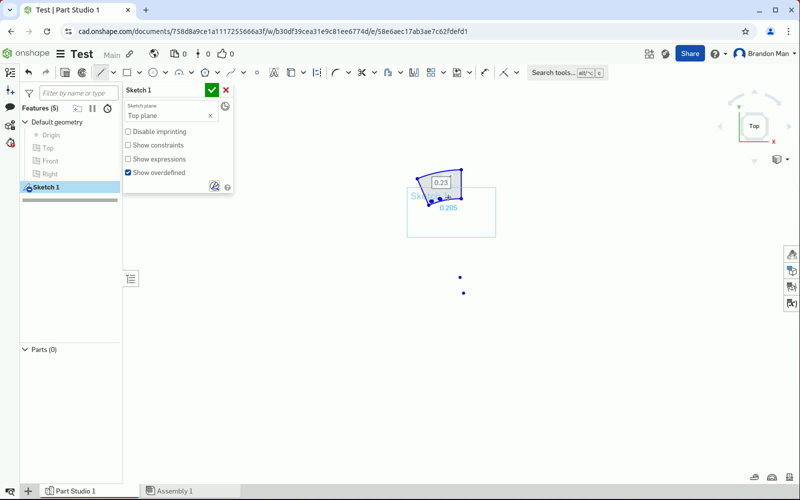
scroll(6)
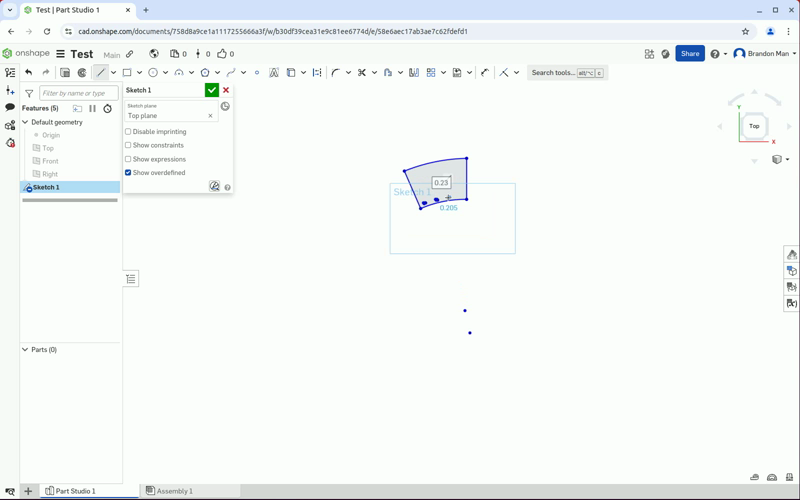
scroll(6)
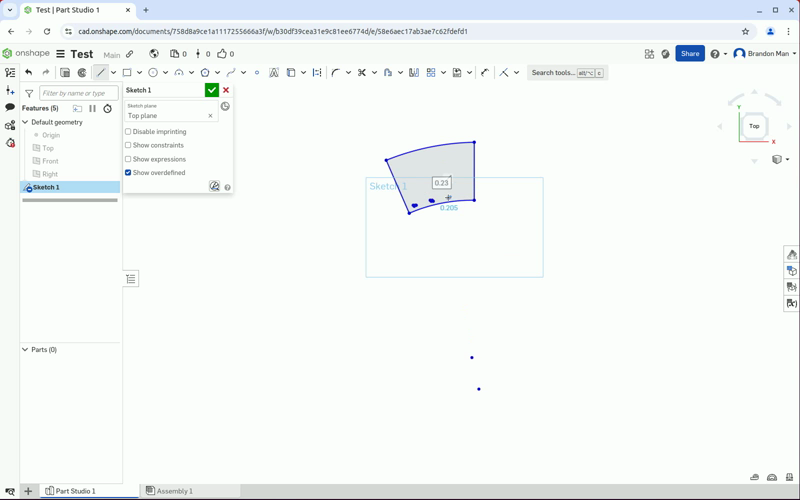
scroll(6)
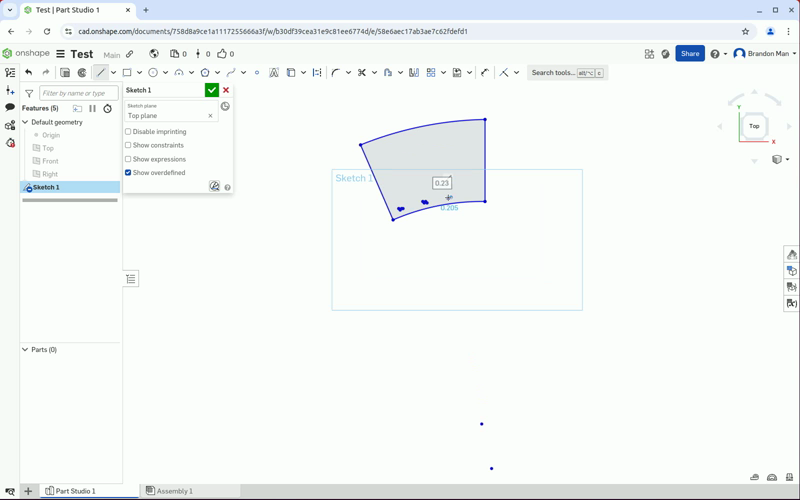
scroll(6)
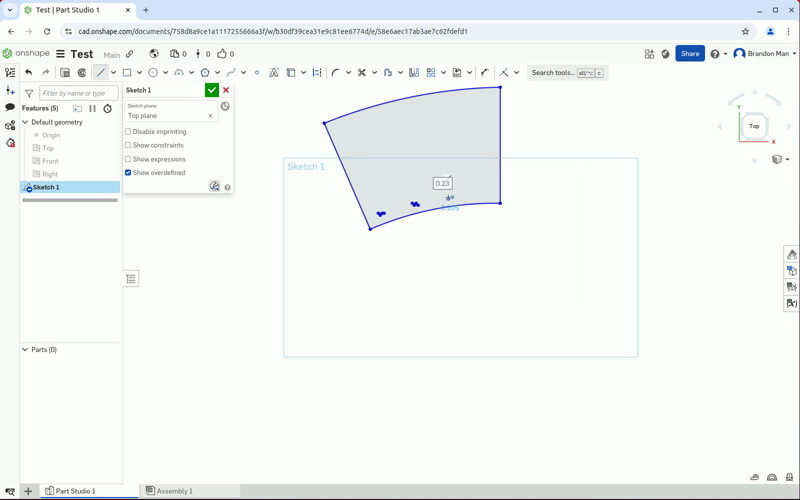
scroll(6)
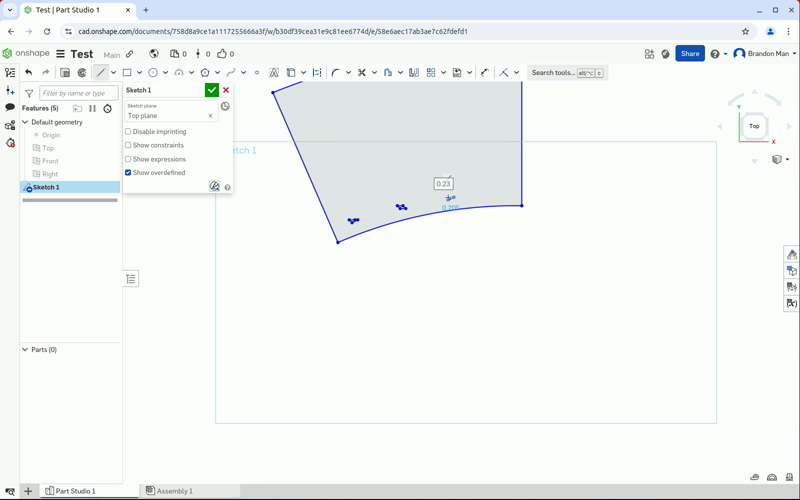
scroll(6)
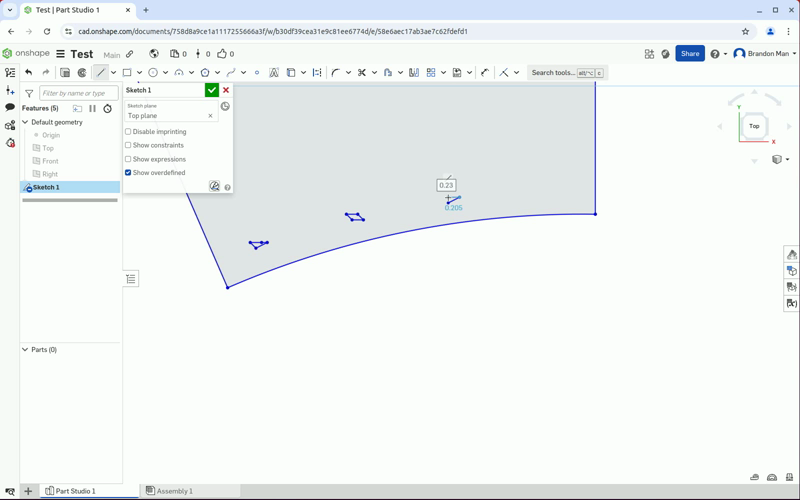
click(448, 197)
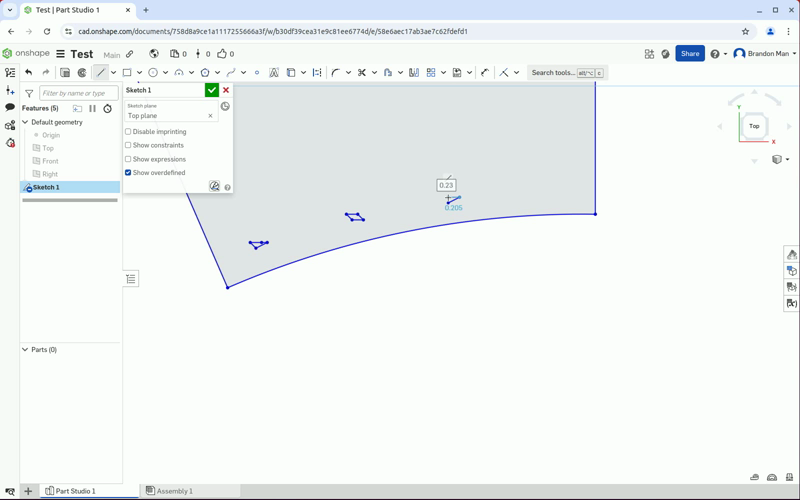
scroll(-6)
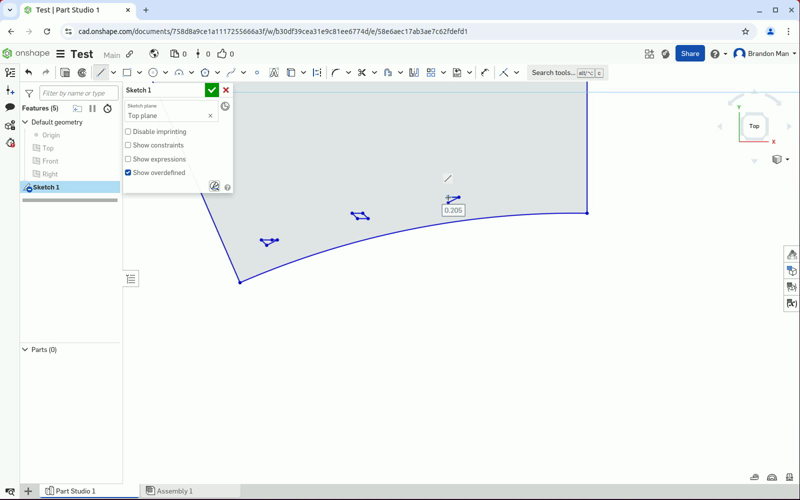
scroll(-6)
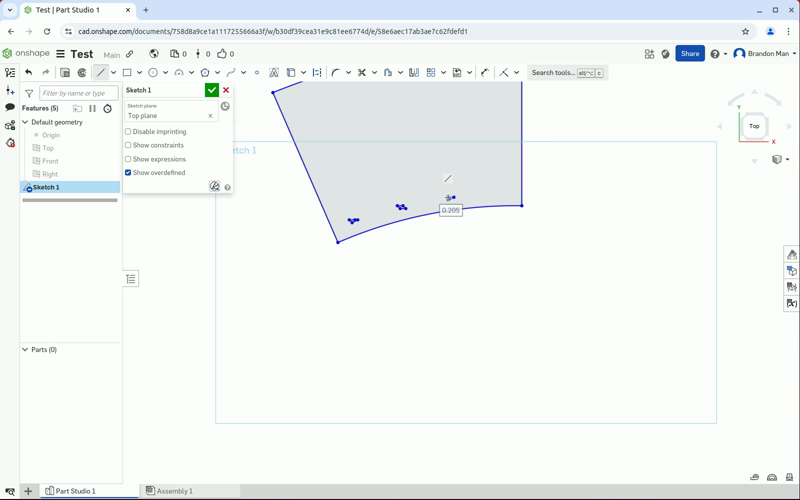
scroll(-6)
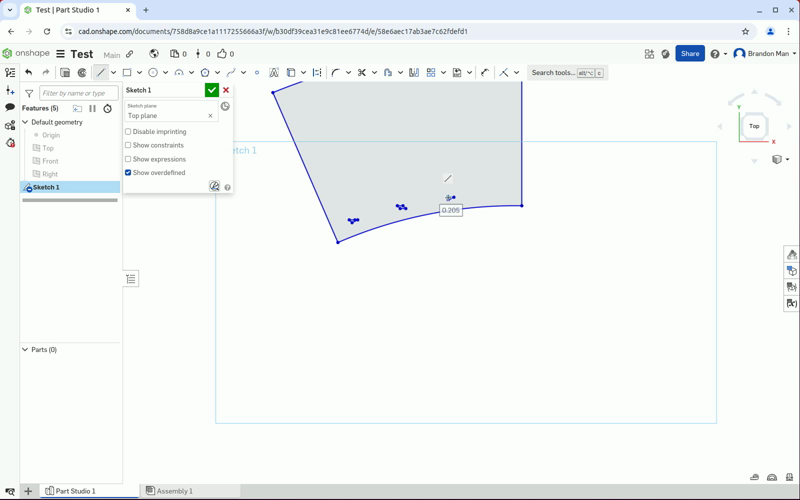
scroll(-6)
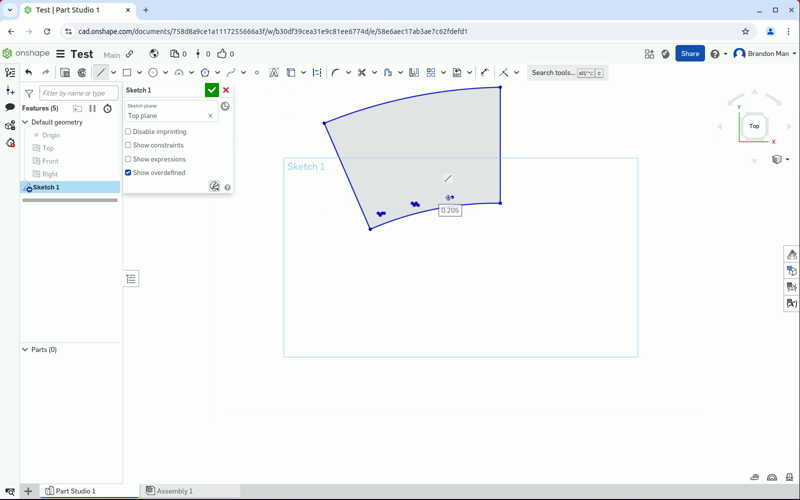
scroll(-6)
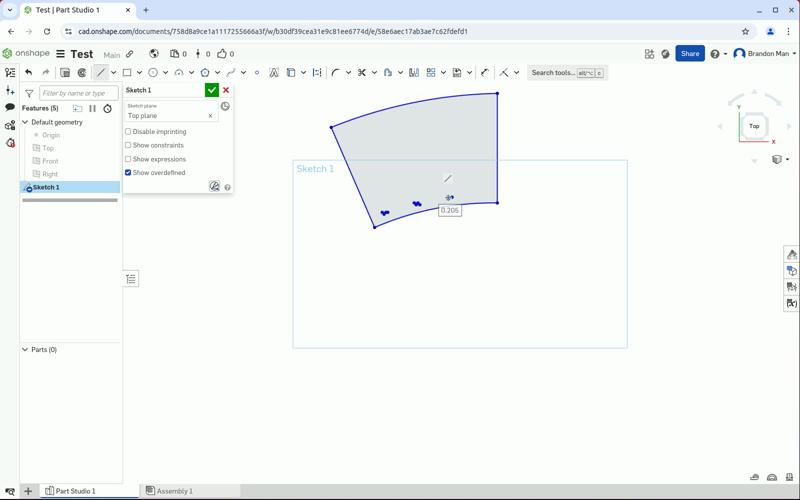
scroll(-6)
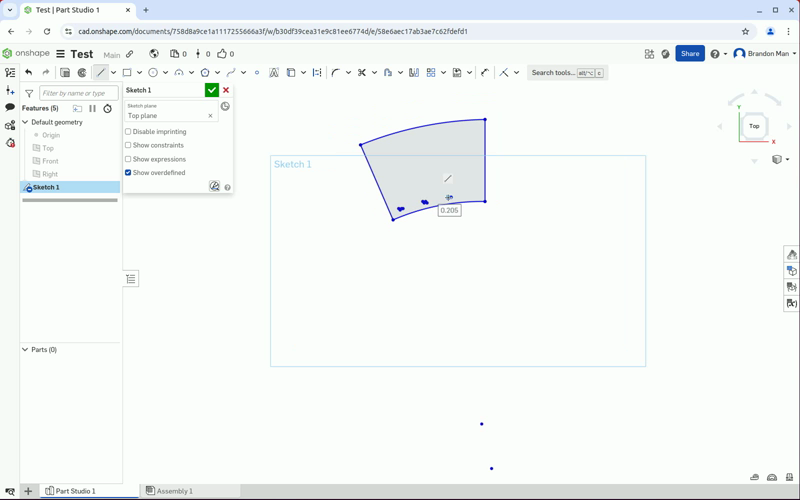
scroll(-6)
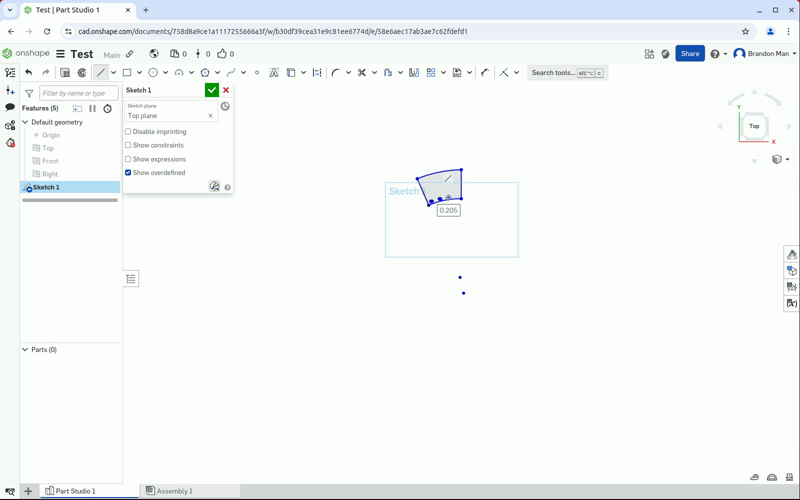
key_up(shift)
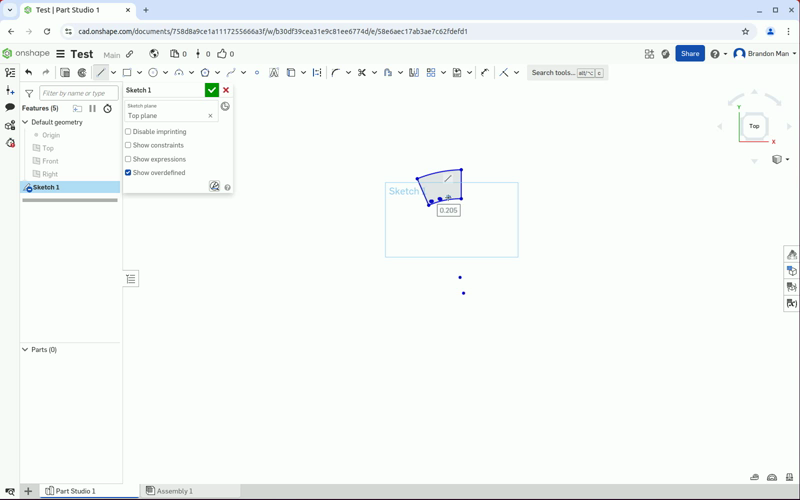
mouse_move(478, 197)
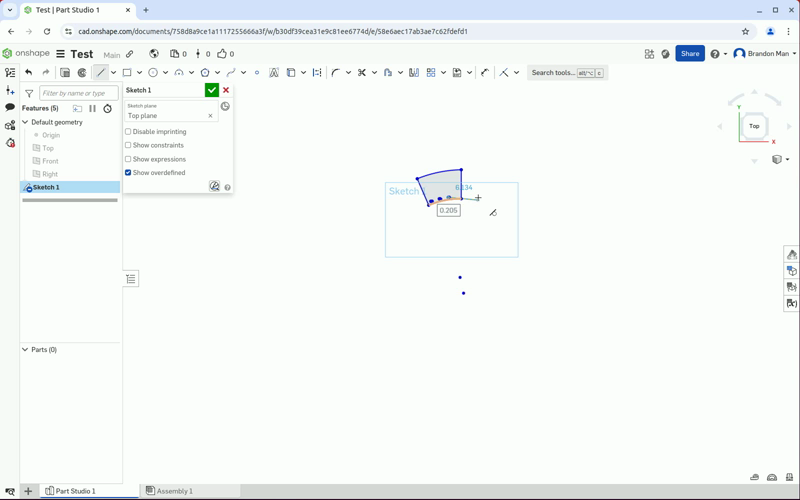
key_down(shift)
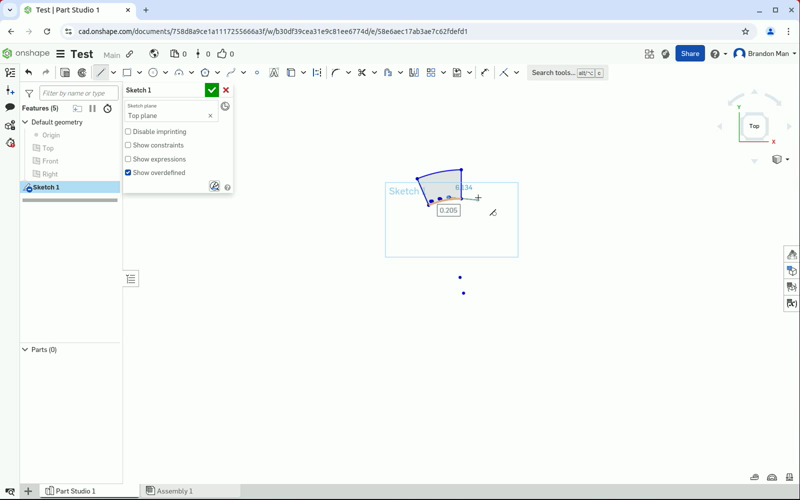
mouse_move(448, 197)
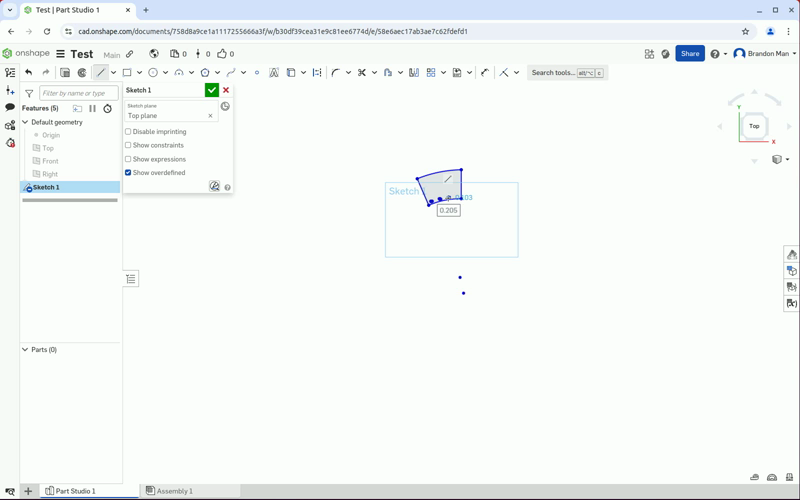
scroll(6)
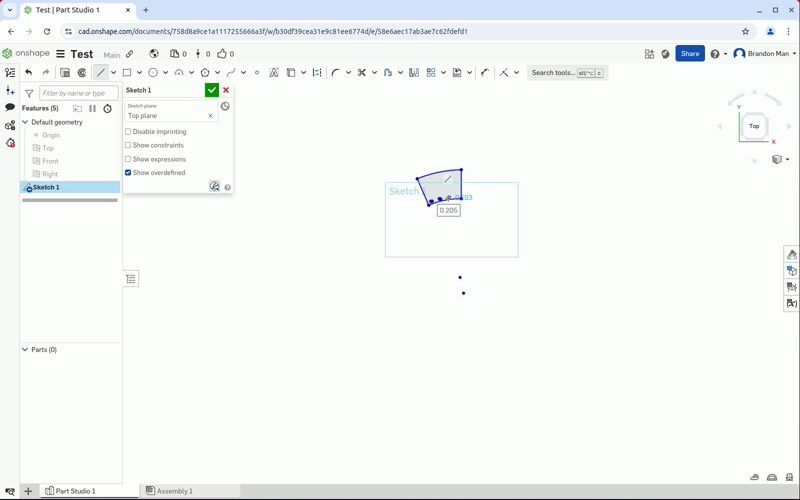
scroll(6)
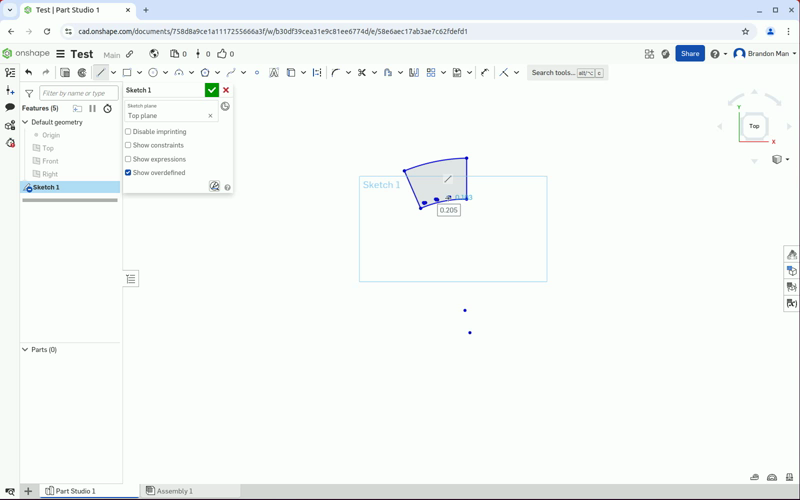
scroll(6)
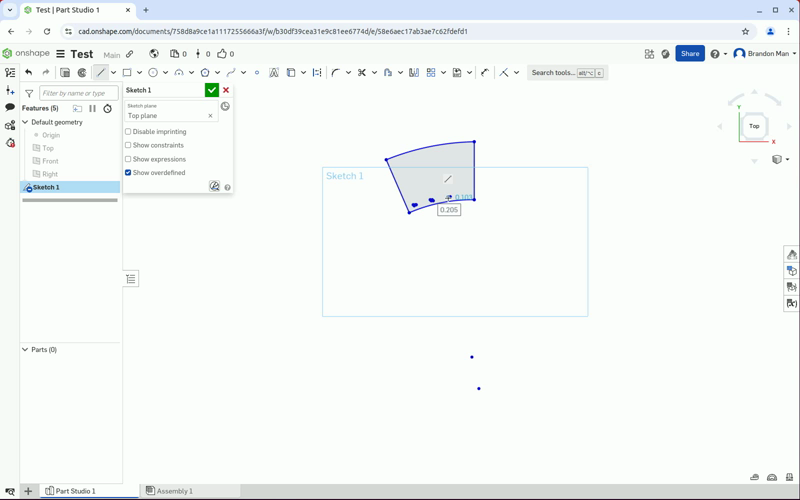
scroll(6)
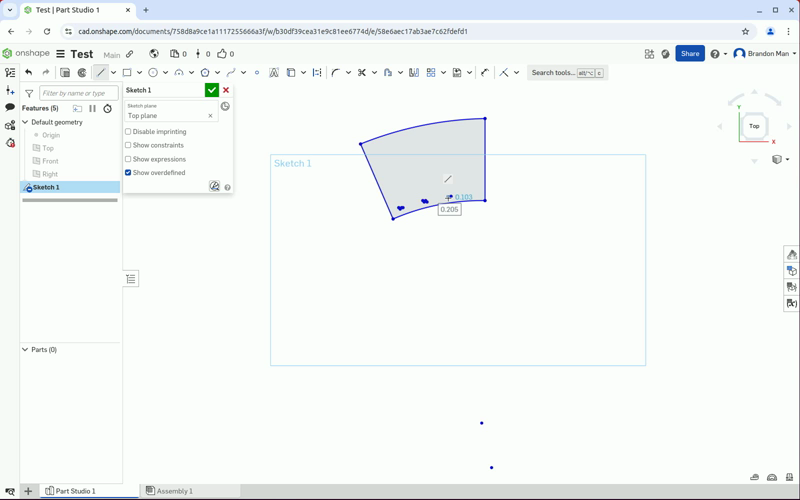
scroll(6)
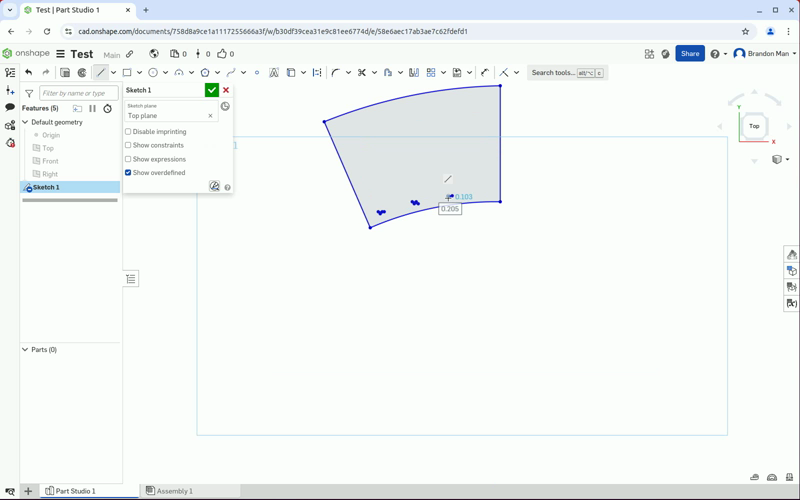
scroll(6)
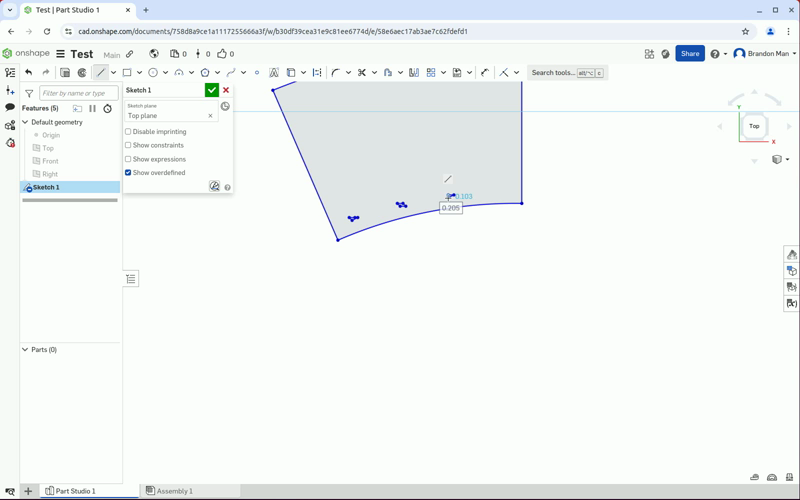
scroll(6)
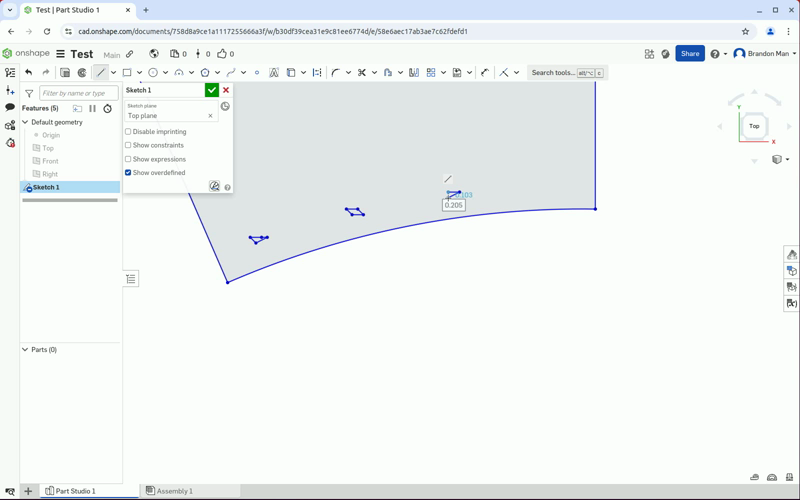
key_up(shift)
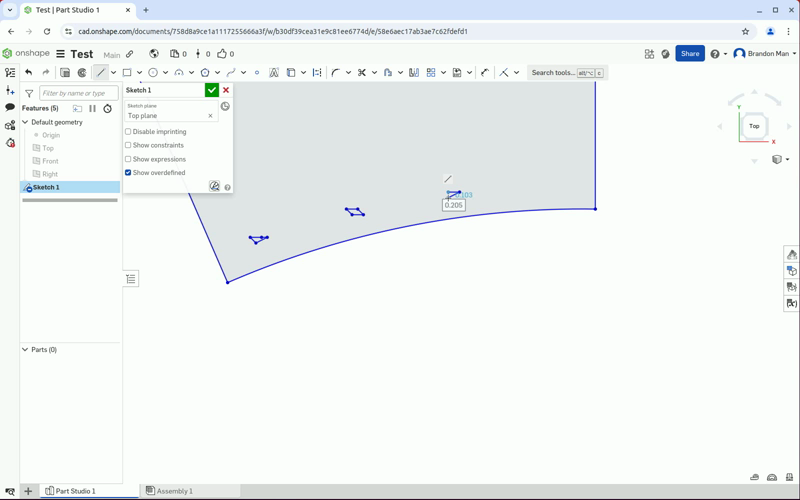
click(448, 197)
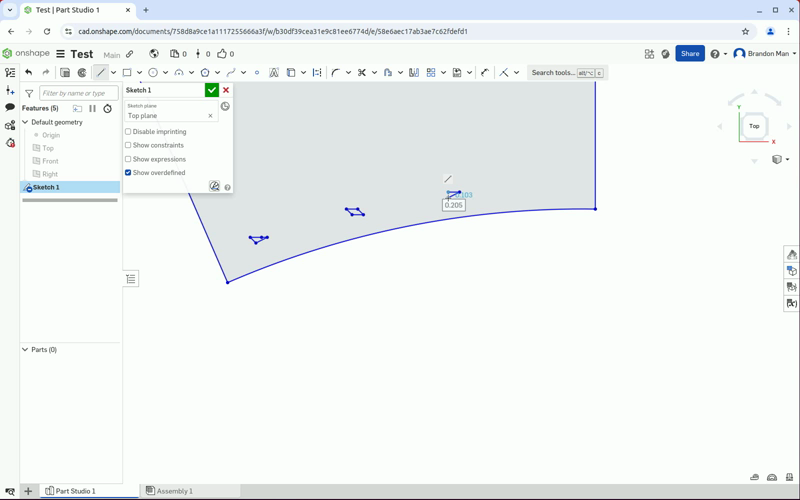
scroll(-6)
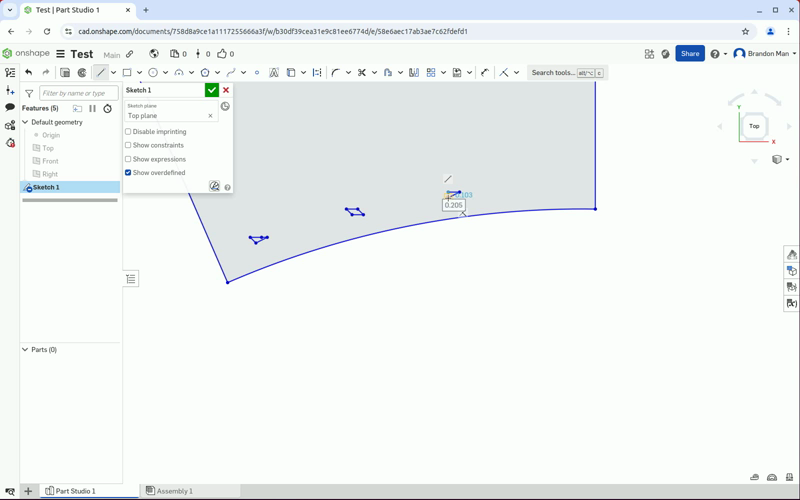
scroll(-6)
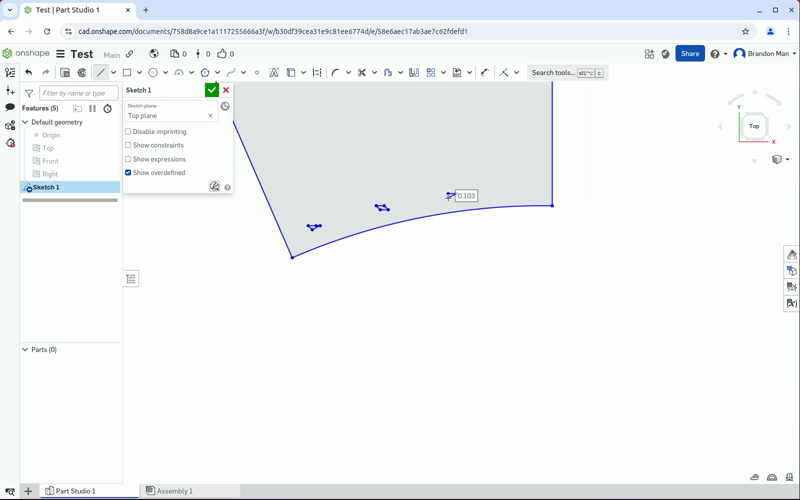
scroll(-6)
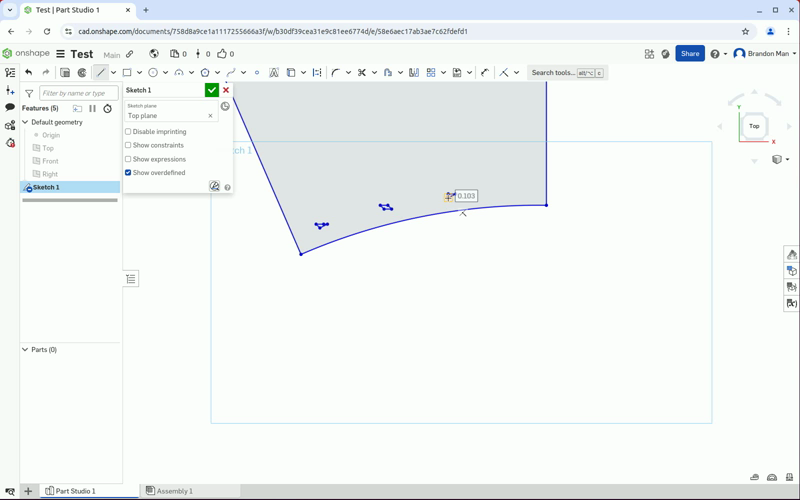
scroll(-6)
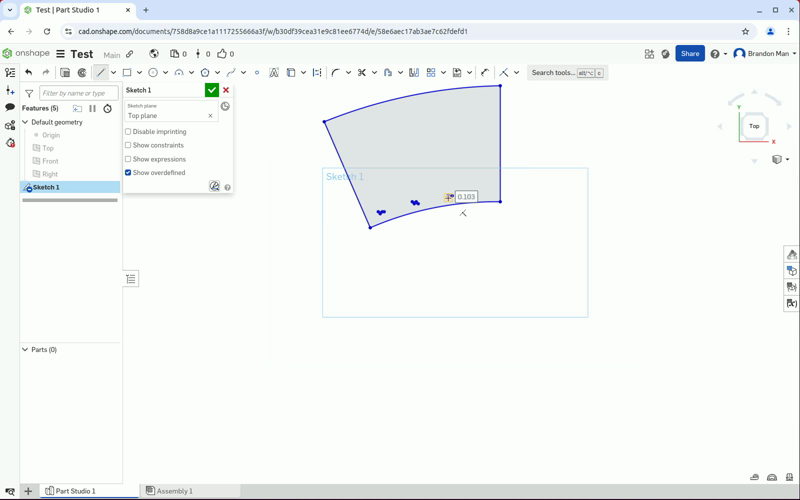
scroll(-6)
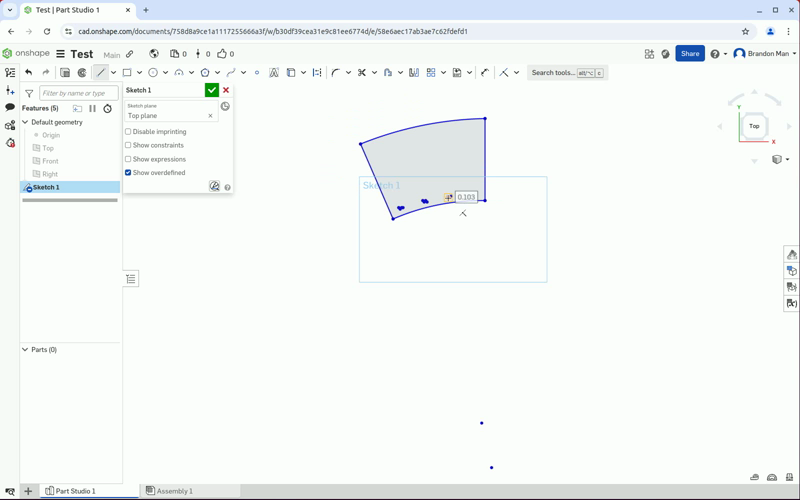
scroll(-6)
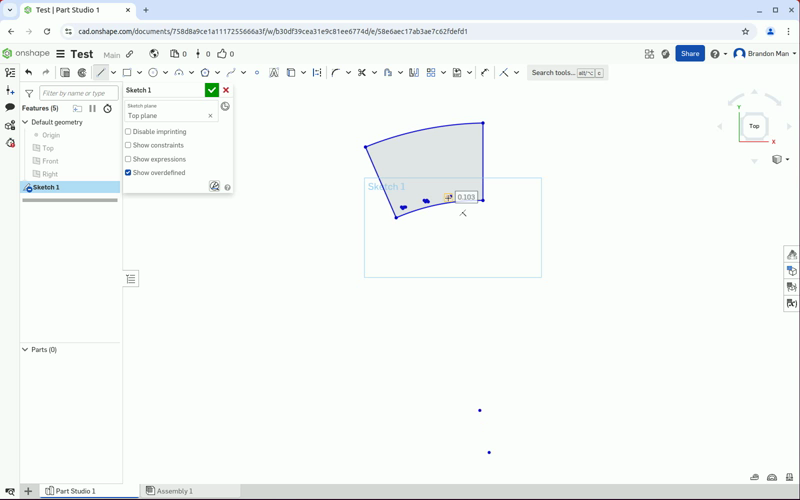
scroll(-6)
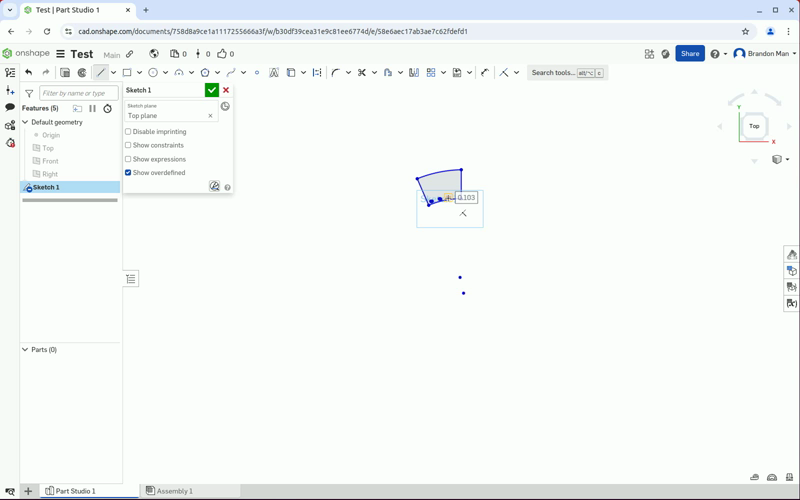
key(esc)
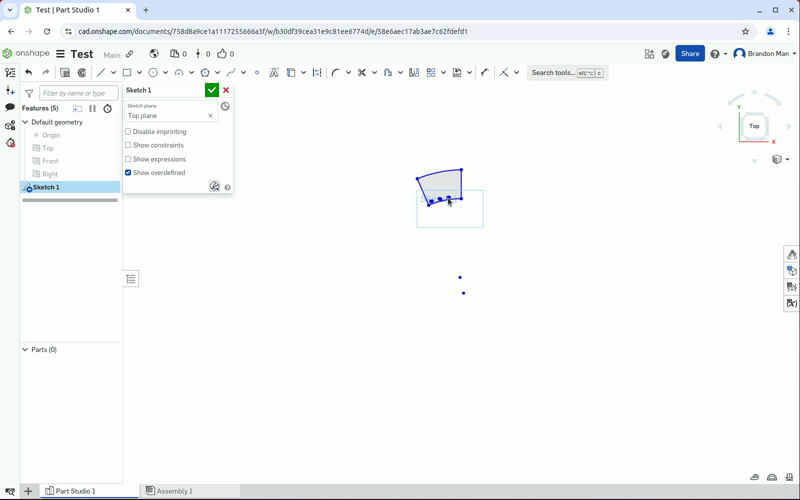
key(l)
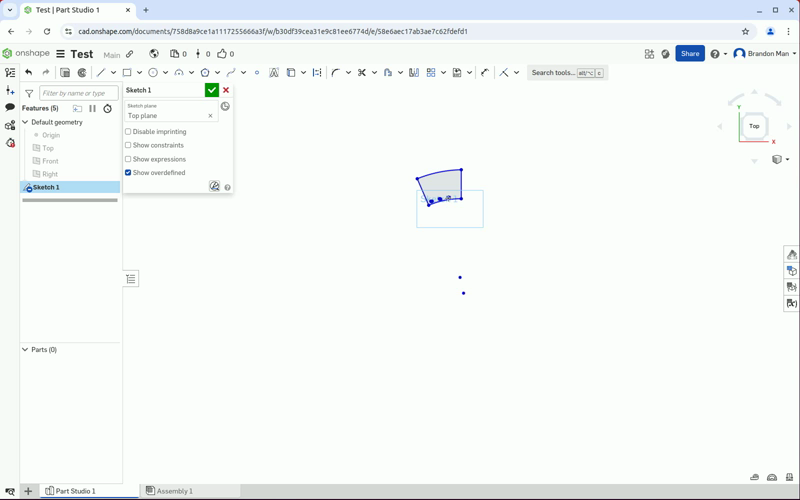
key_down(shift)
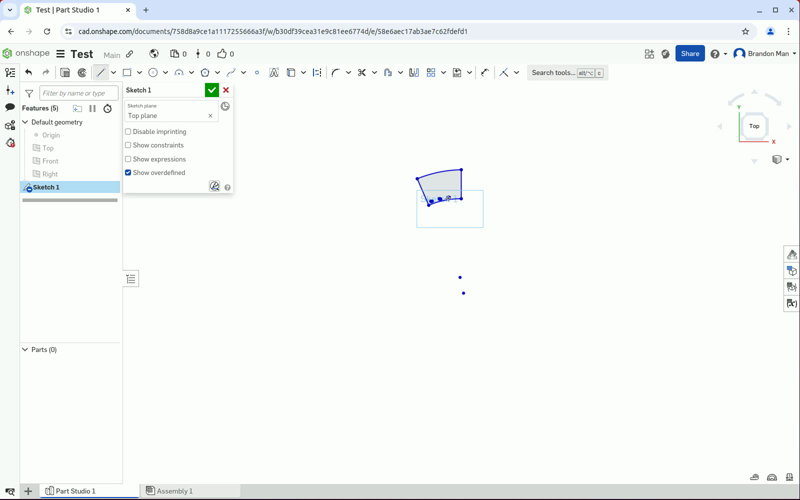
mouse_move(456, 196)
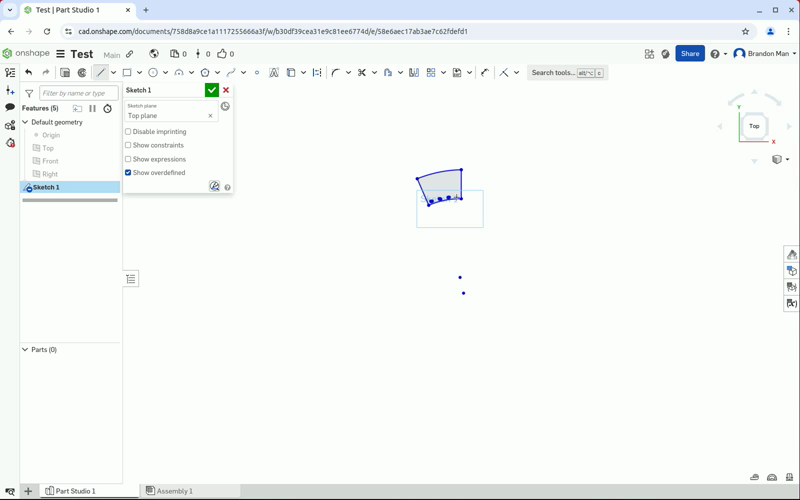
click(456, 196)
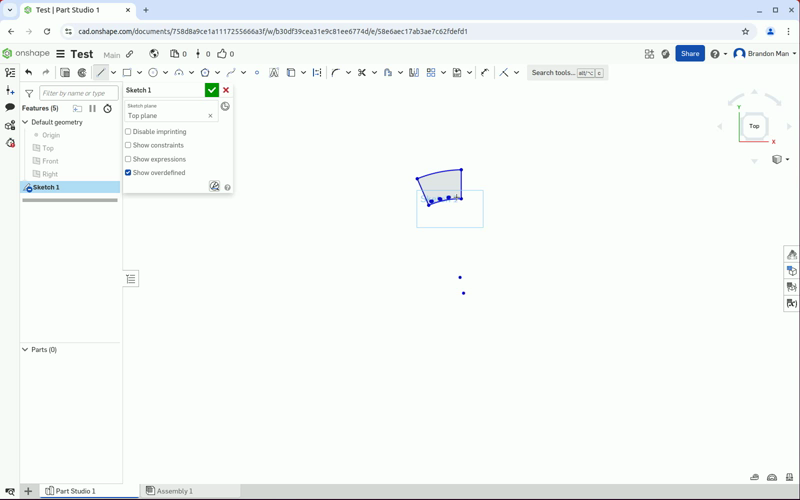
key_up(shift)
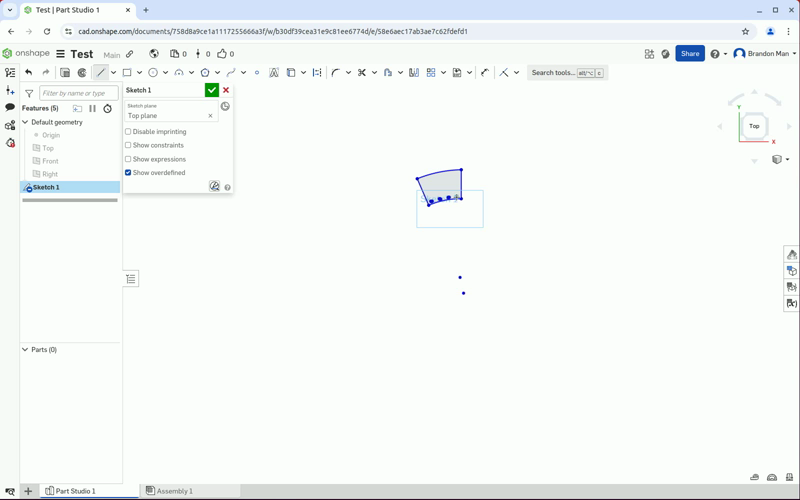
key_down(shift)
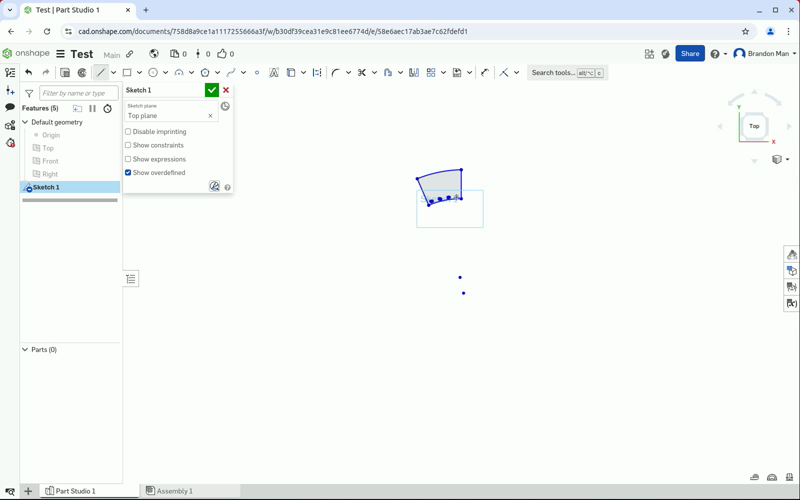
mouse_move(486, 196)
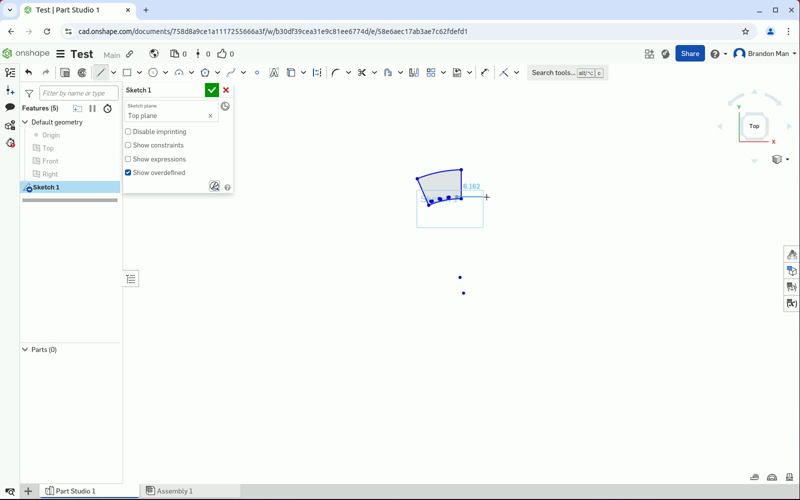
mouse_move(457, 196)
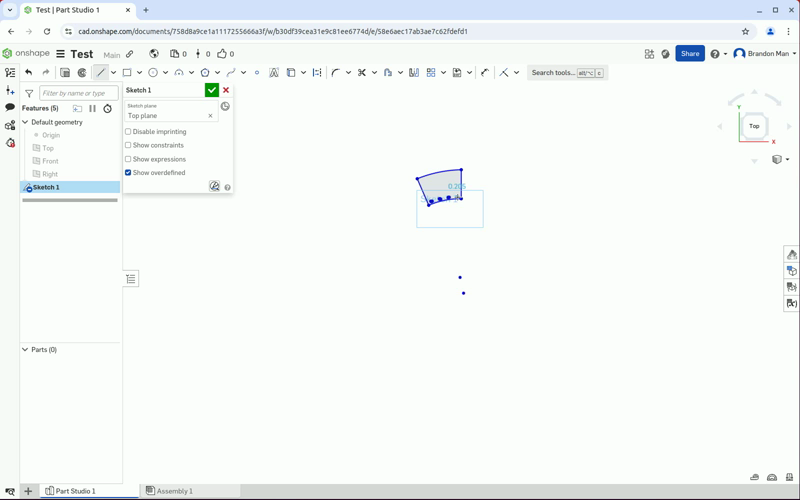
scroll(6)
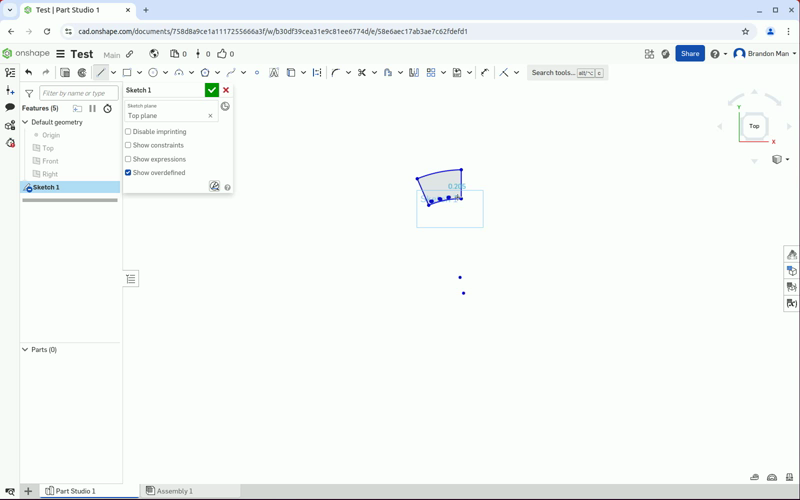
scroll(6)
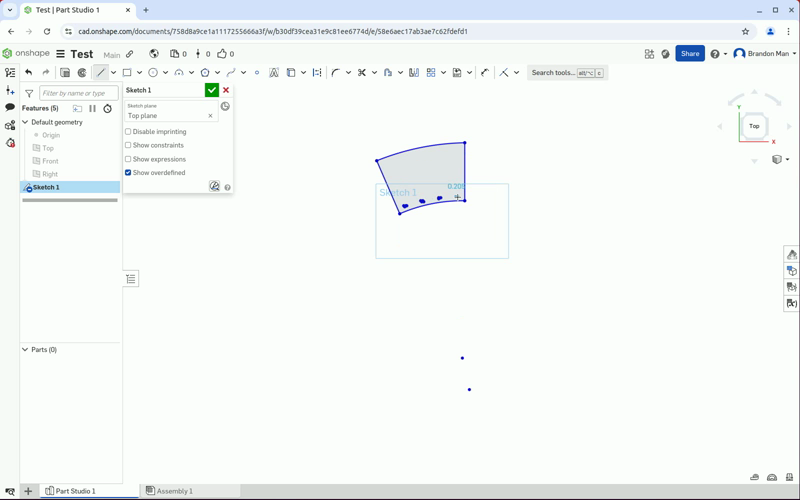
scroll(6)
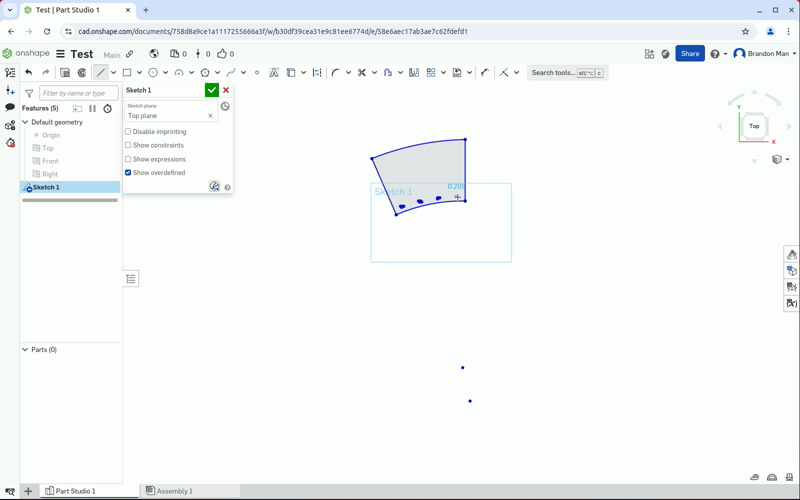
scroll(6)
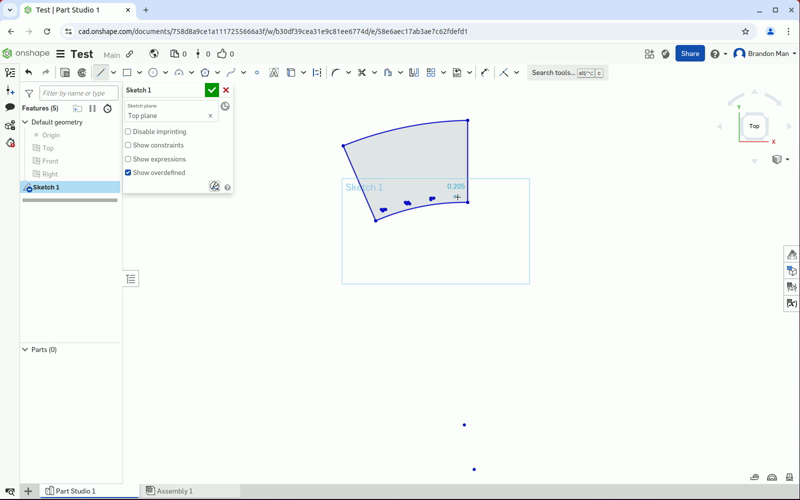
scroll(6)
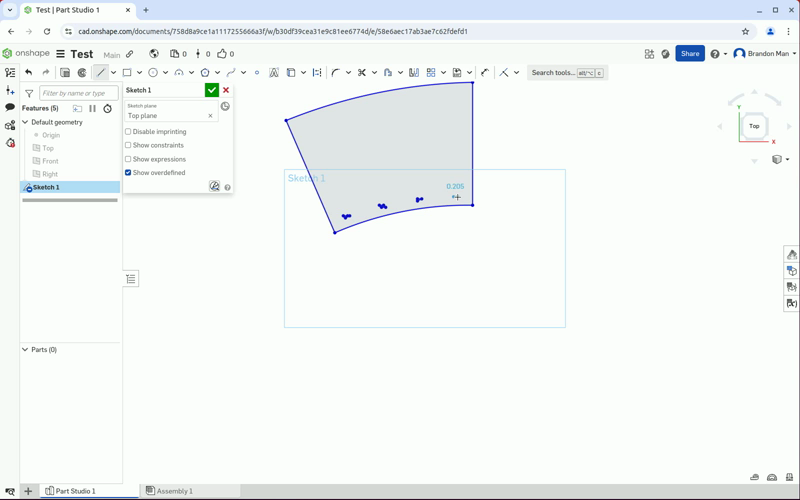
scroll(6)
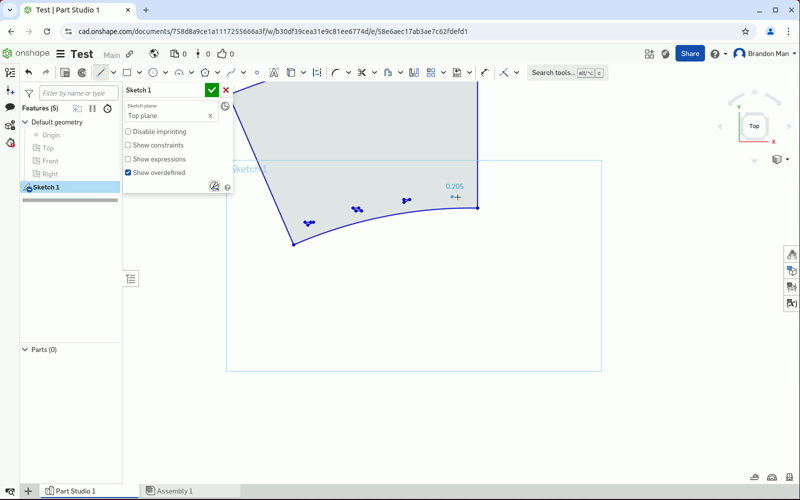
scroll(6)
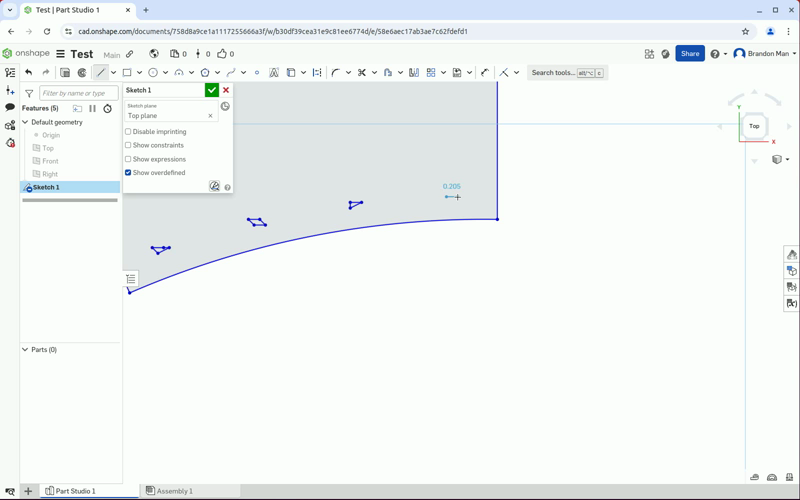
click(457, 196)
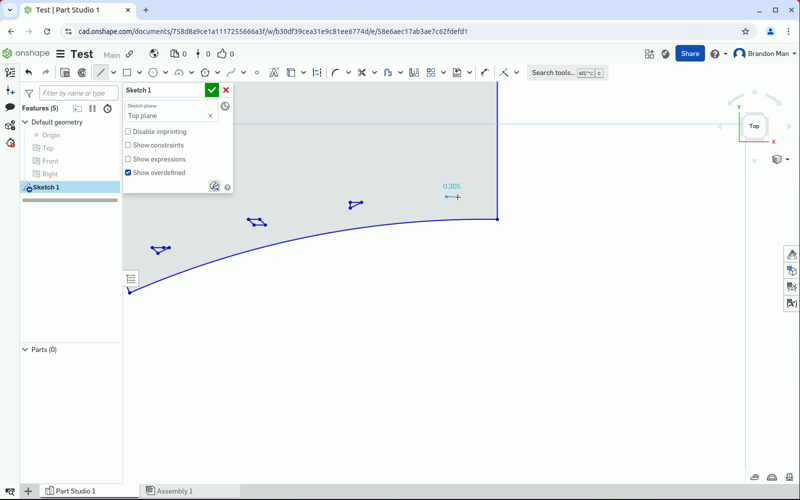
scroll(-6)
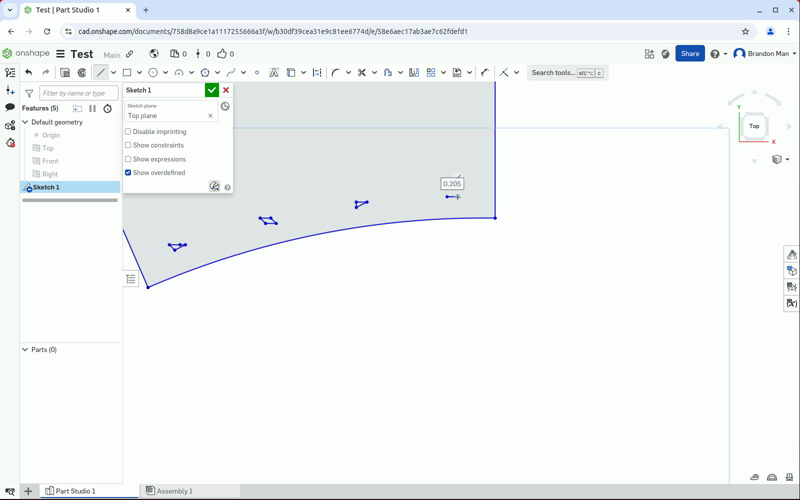
scroll(-6)
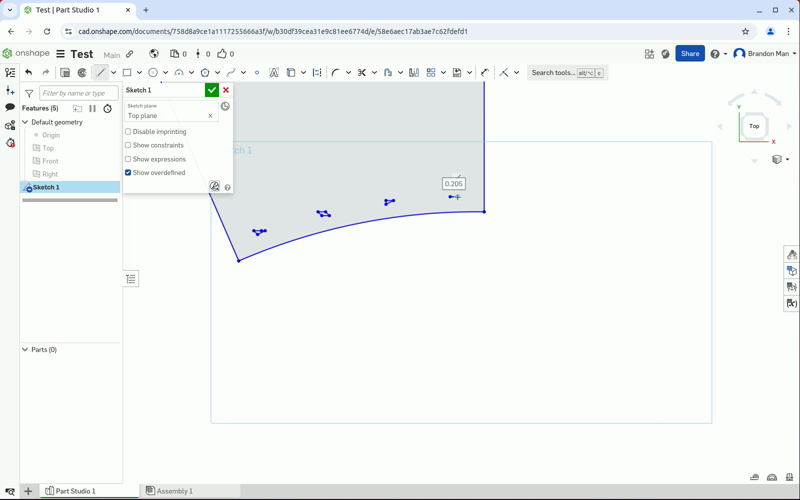
scroll(-6)
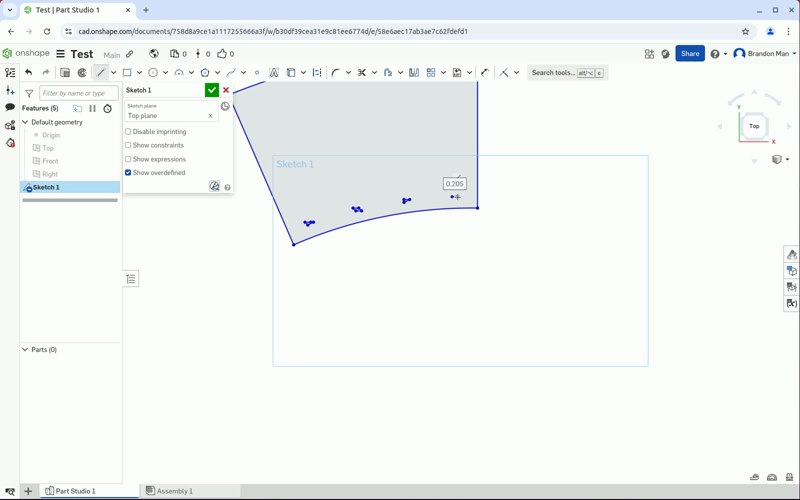
scroll(-6)
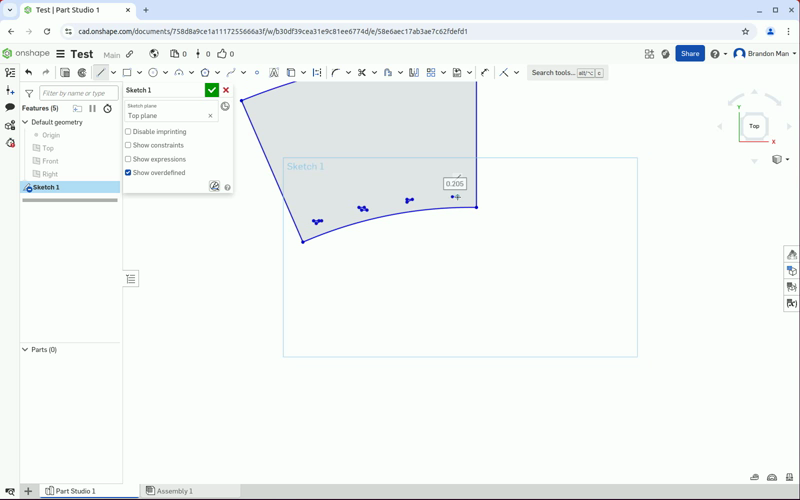
scroll(-6)
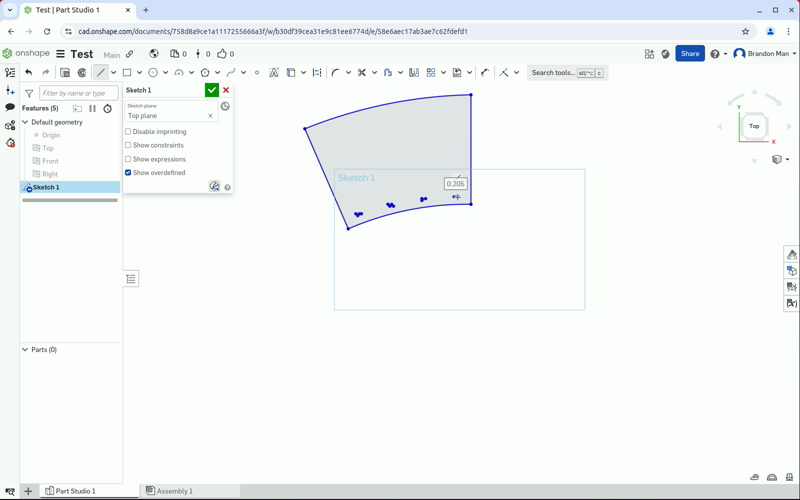
scroll(-6)
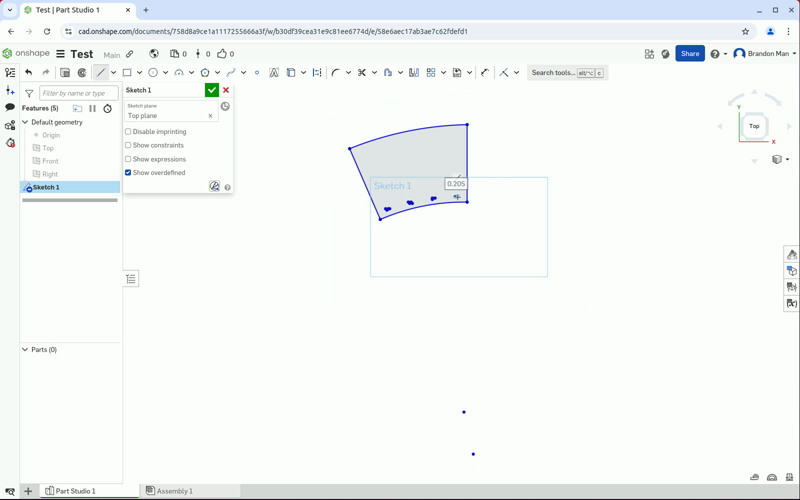
scroll(-6)
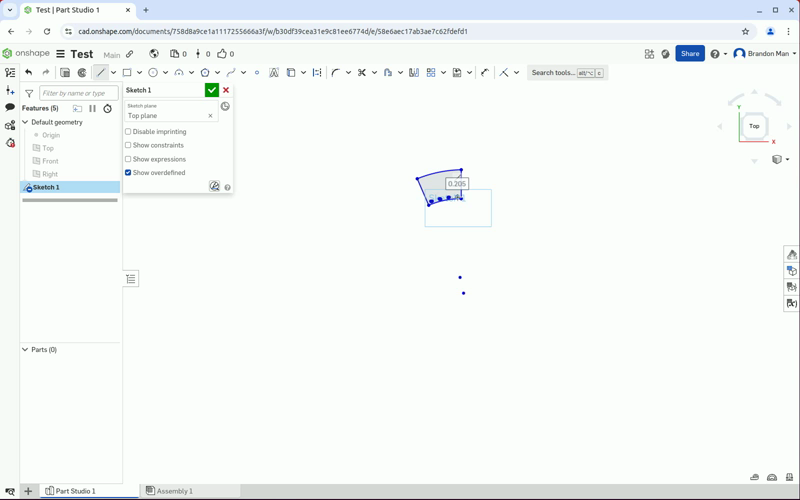
key_up(shift)
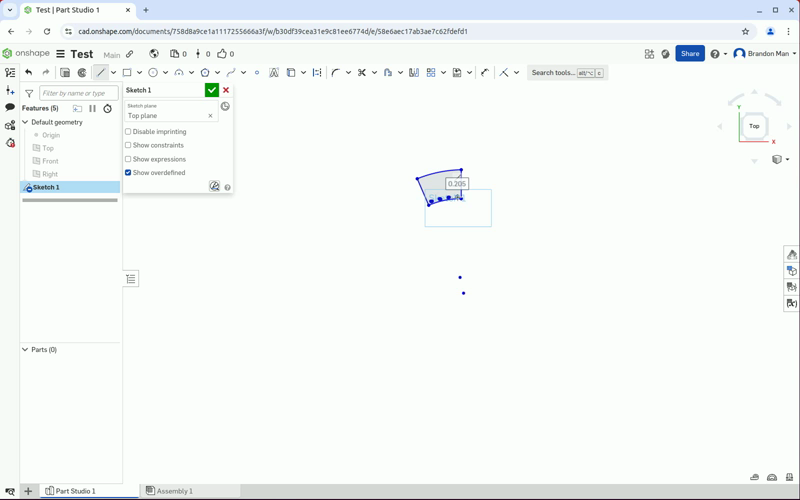
key_down(shift)
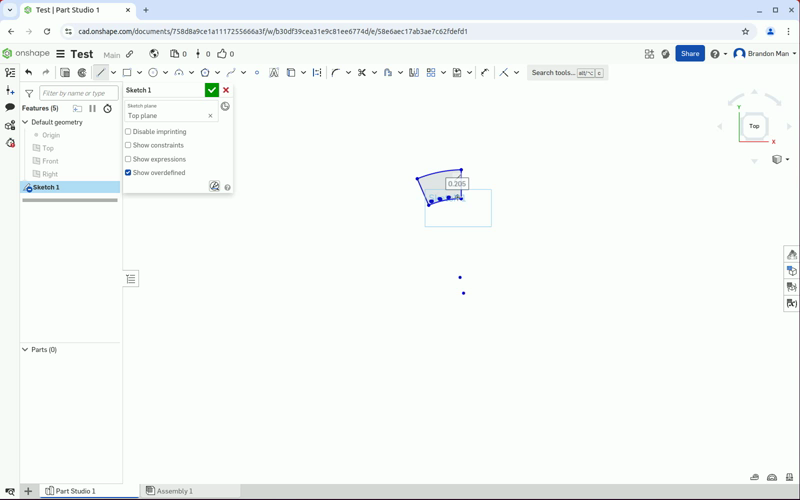
mouse_move(487, 196)
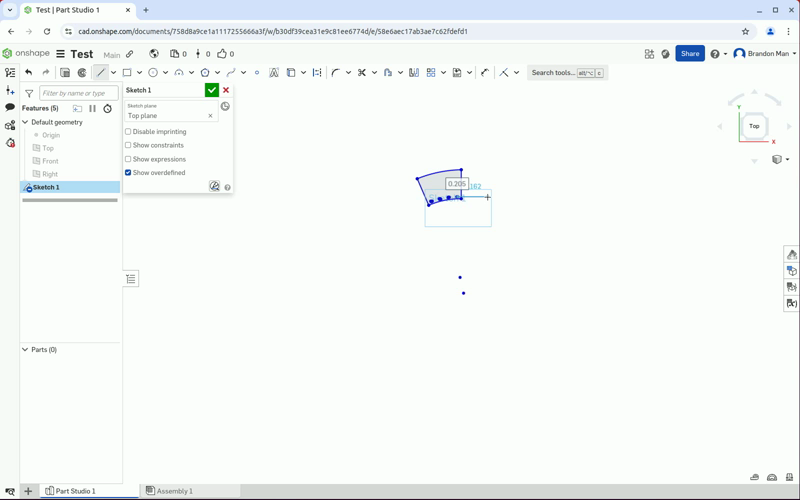
mouse_move(457, 196)
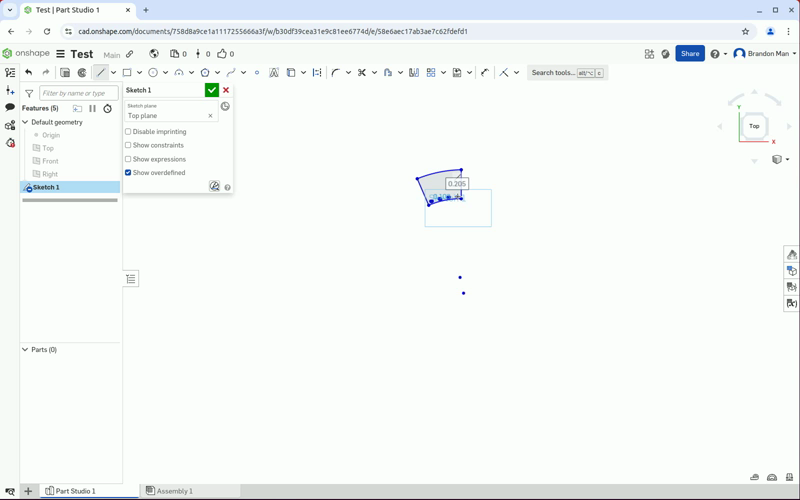
scroll(6)
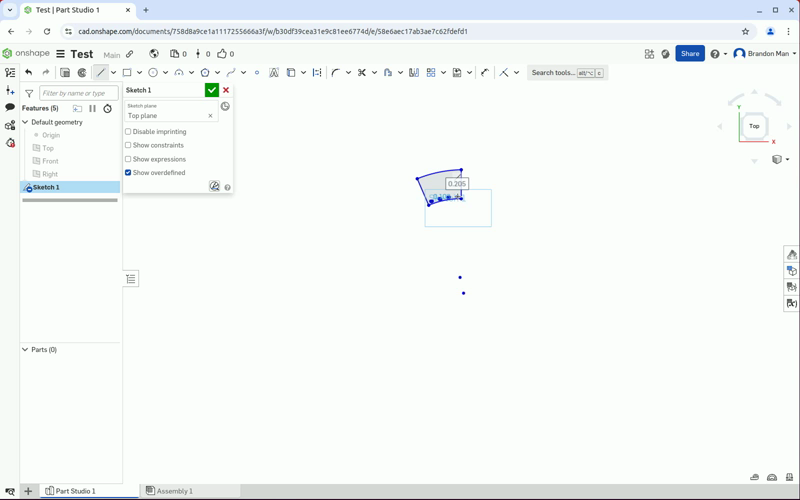
scroll(6)
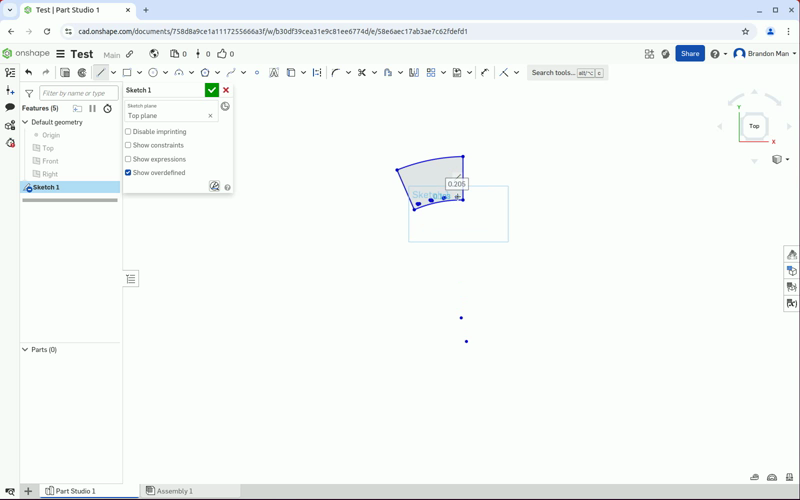
scroll(6)
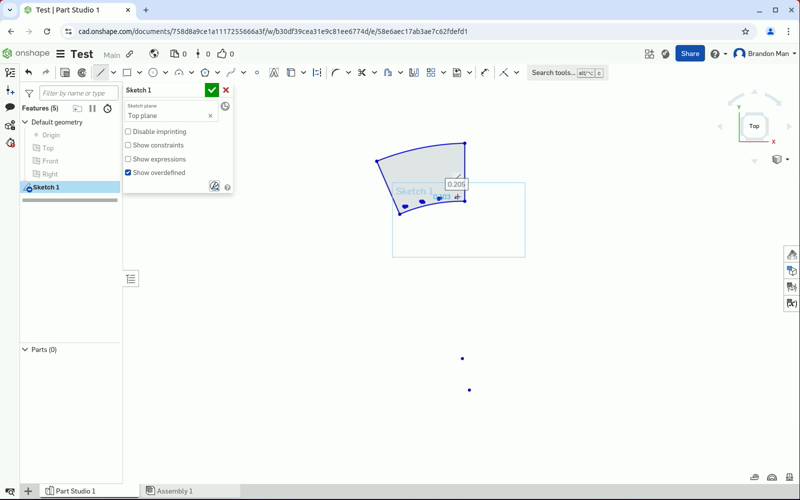
scroll(6)
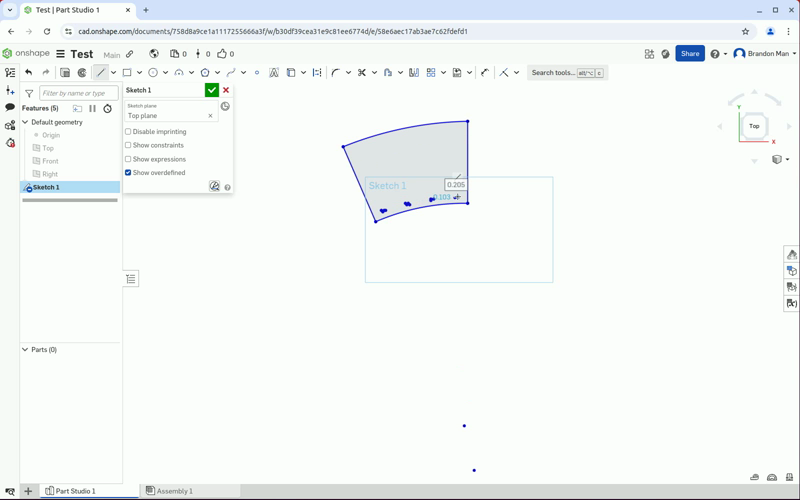
scroll(6)
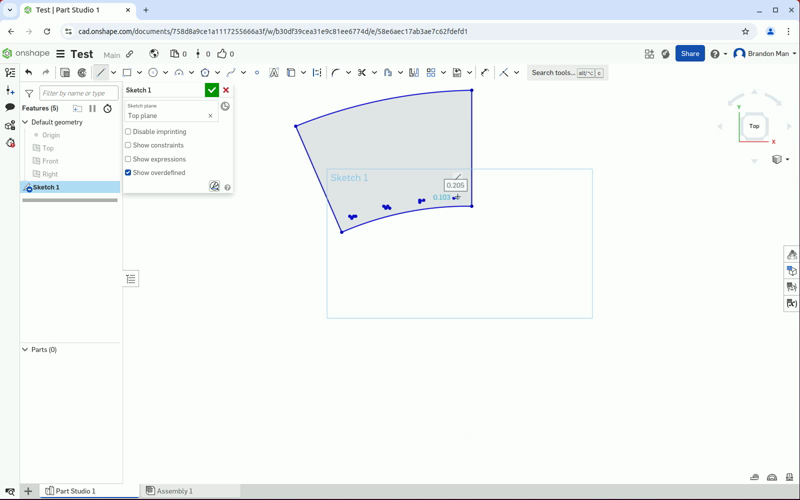
scroll(6)
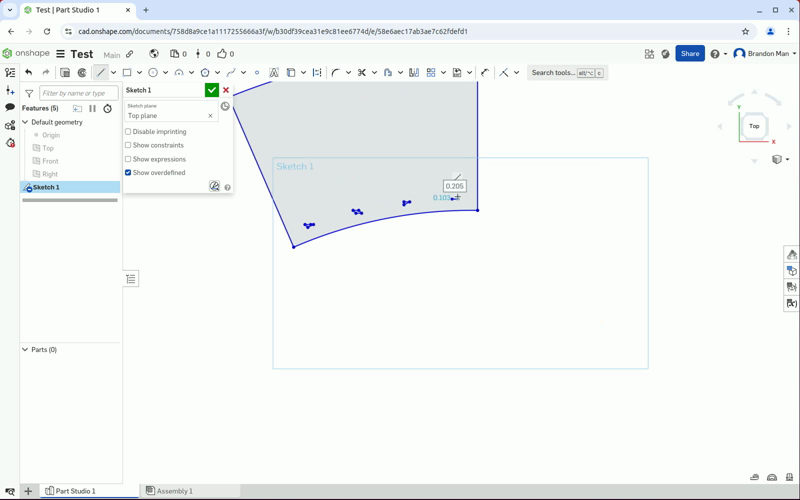
scroll(6)
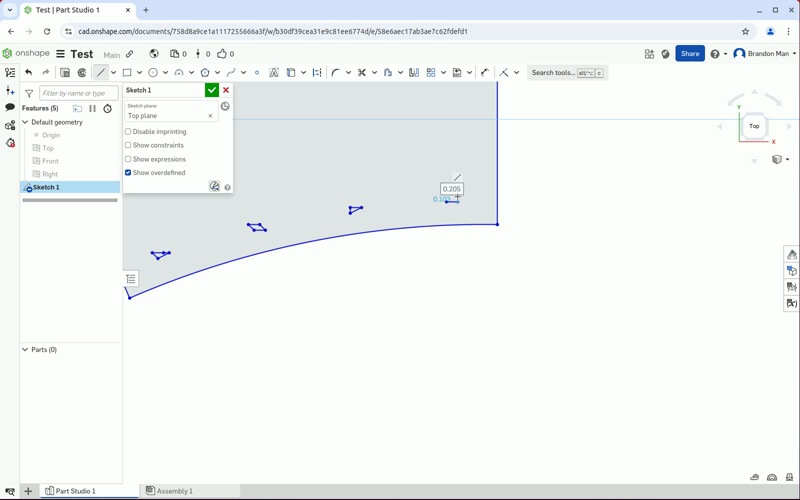
click(457, 196)
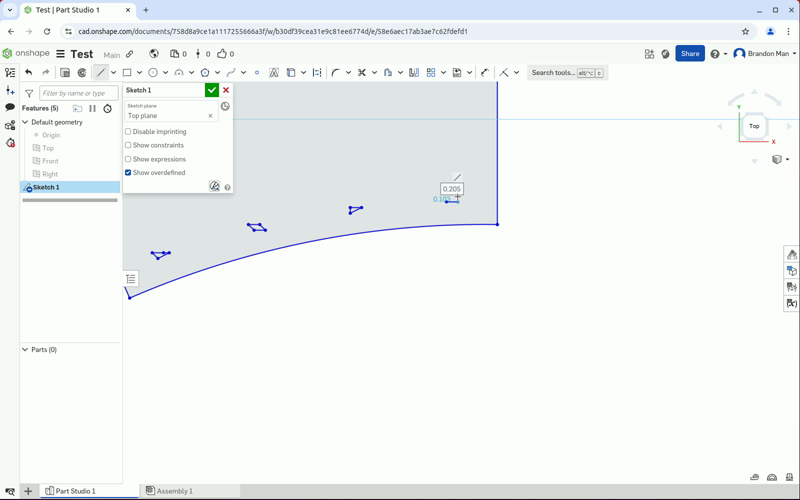
scroll(-6)
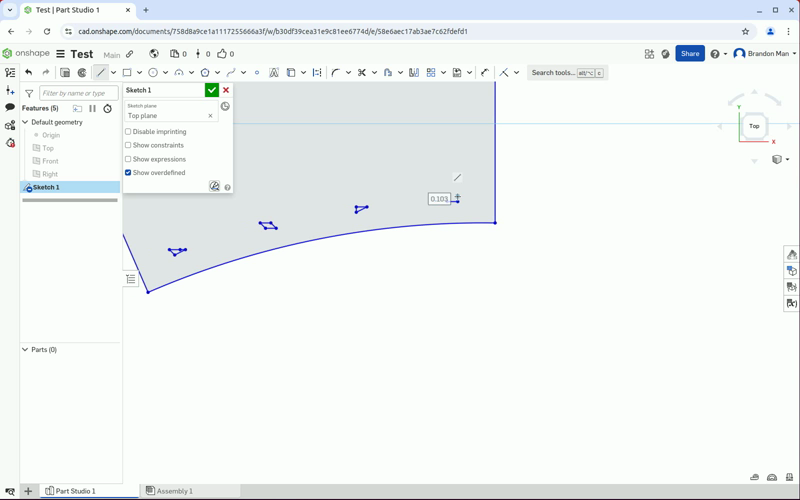
scroll(-6)
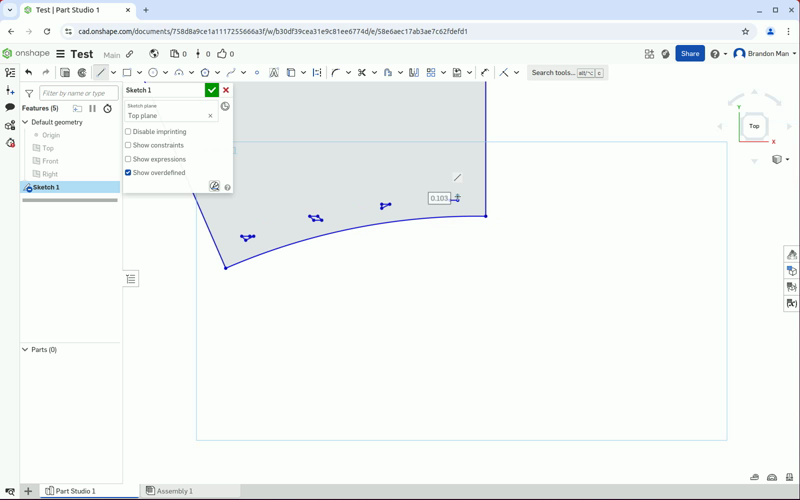
scroll(-6)
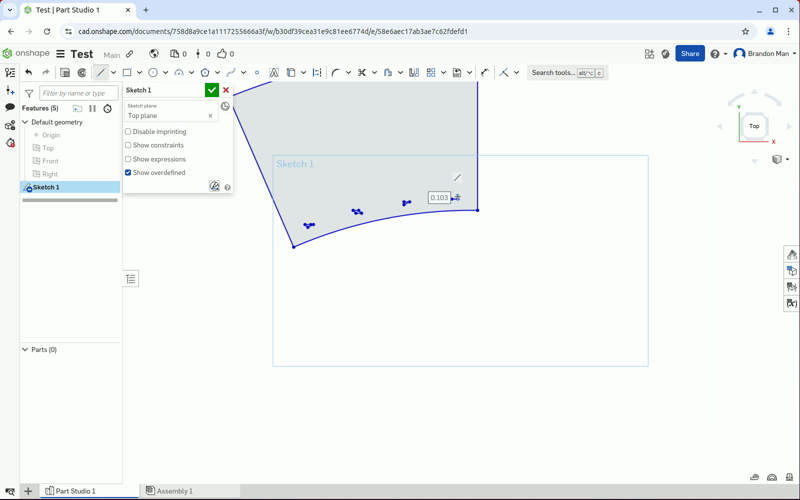
scroll(-6)
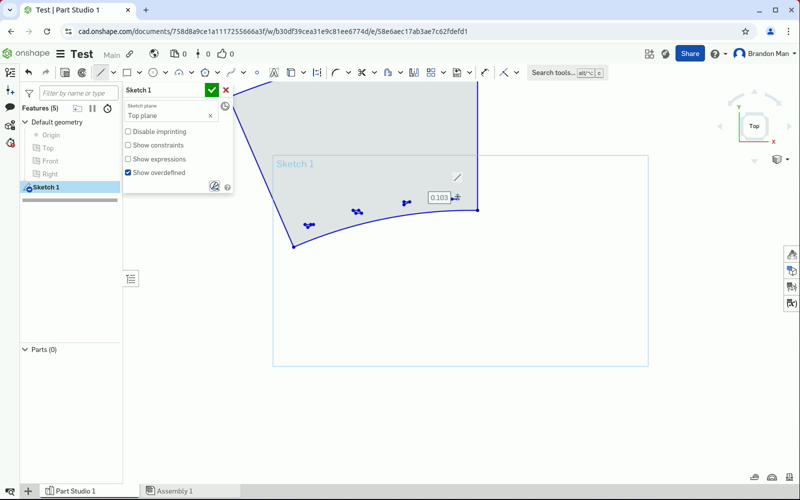
scroll(-6)
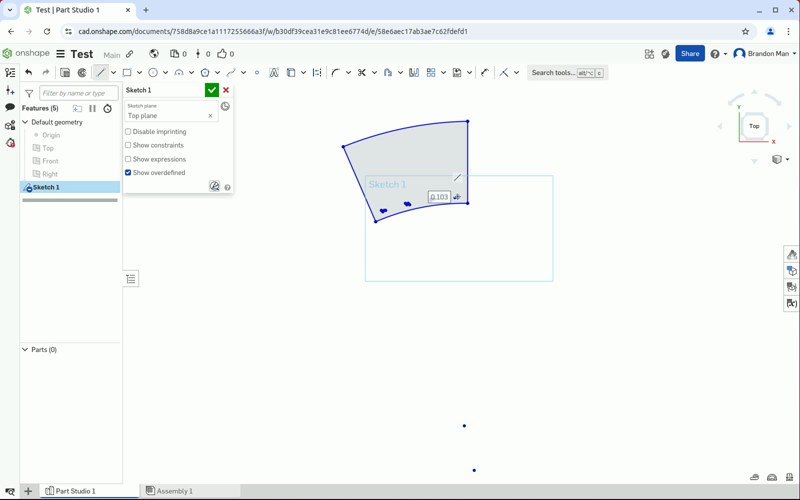
scroll(-6)
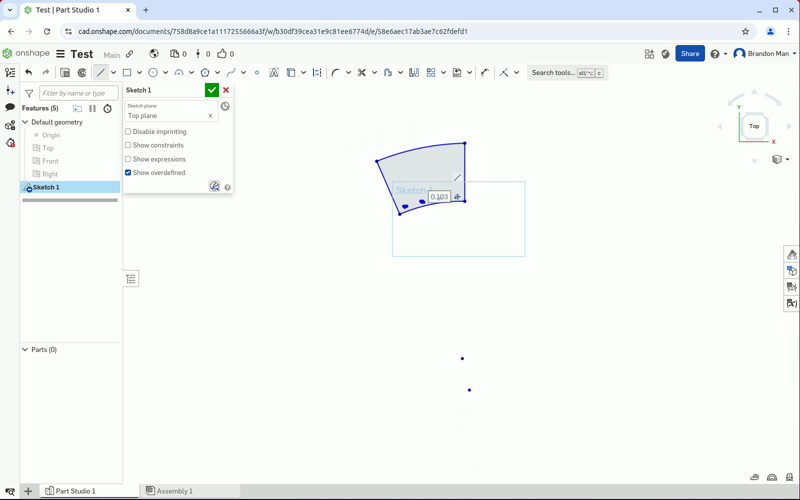
scroll(-6)
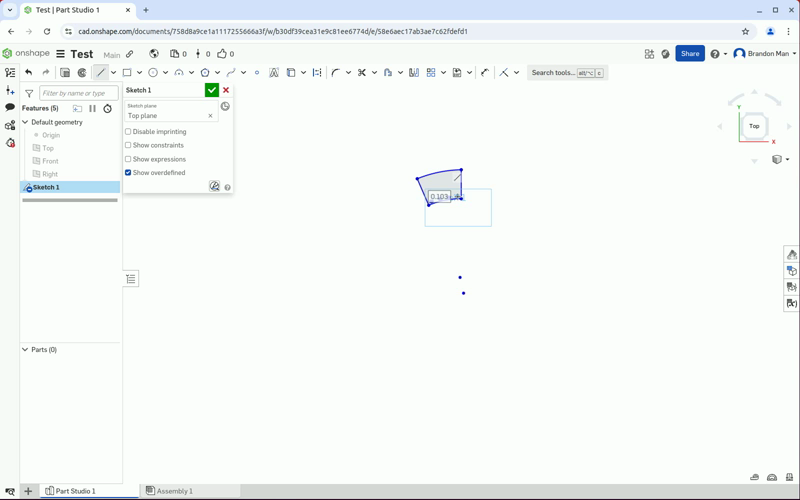
key_up(shift)
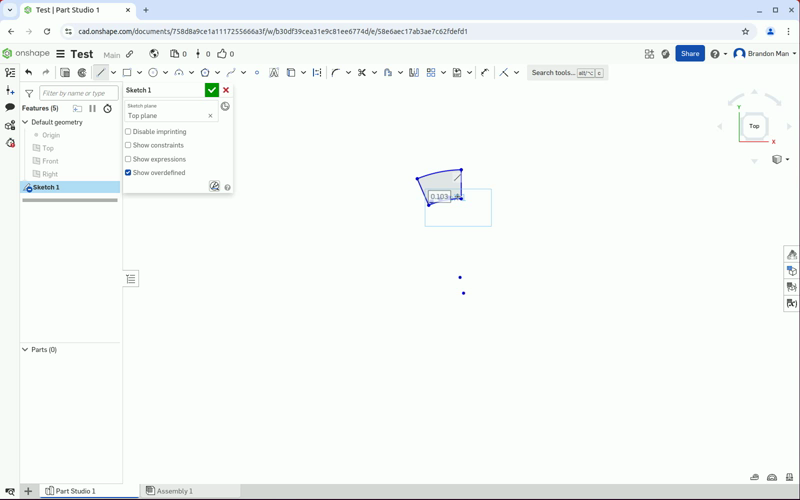
key_down(shift)
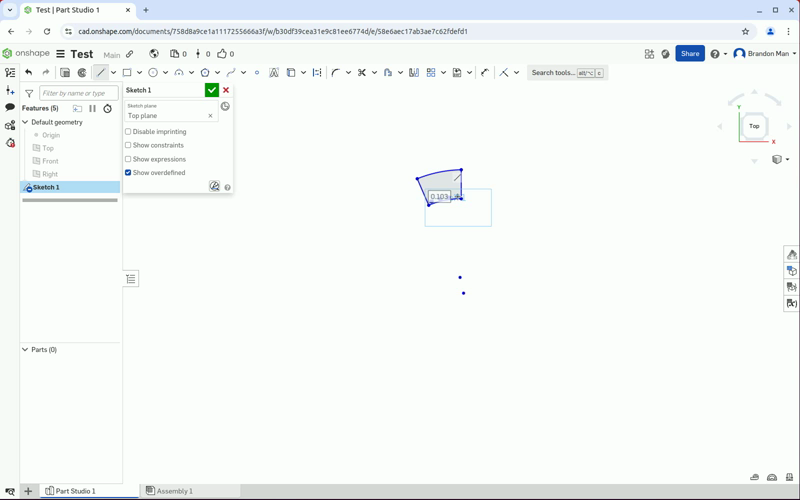
mouse_move(487, 196)
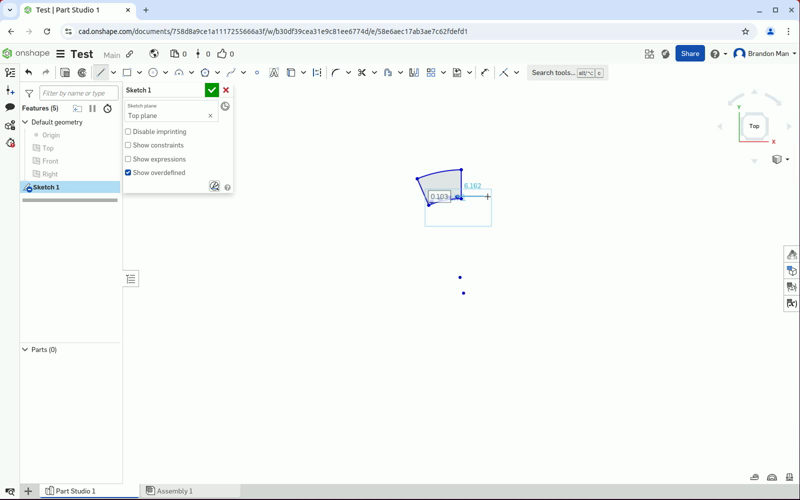
mouse_move(456, 196)
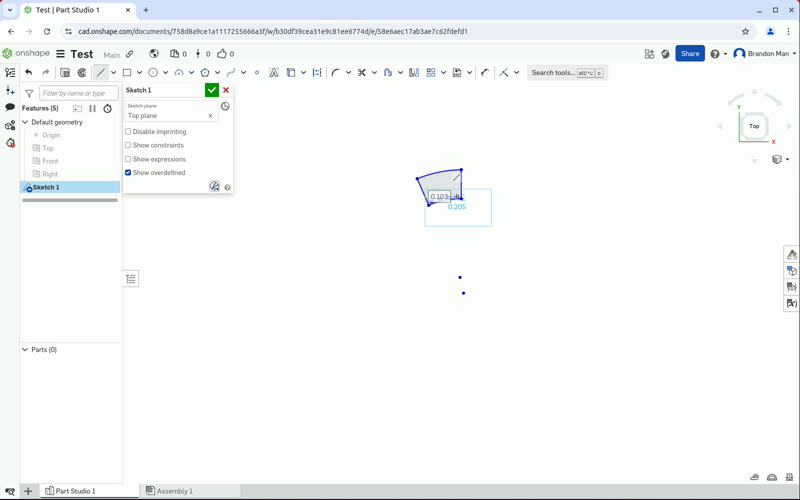
scroll(6)
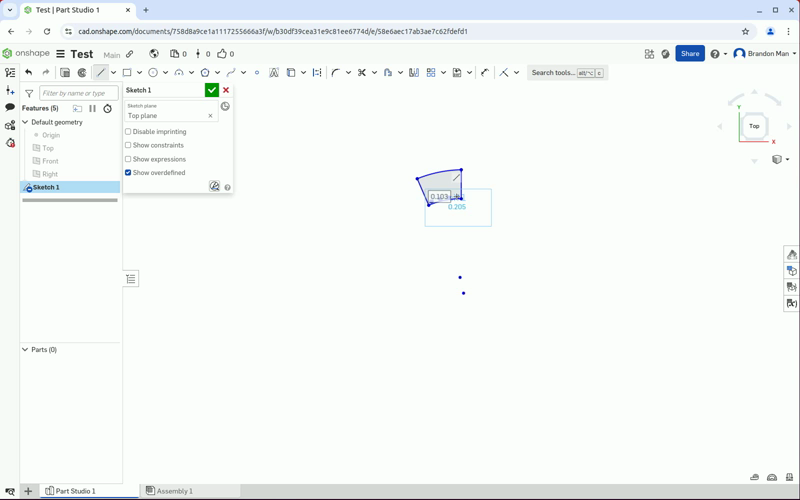
scroll(6)
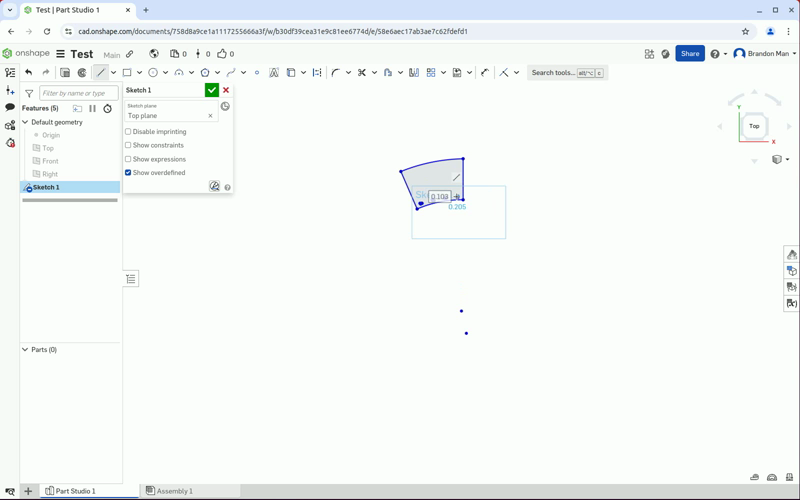
scroll(6)
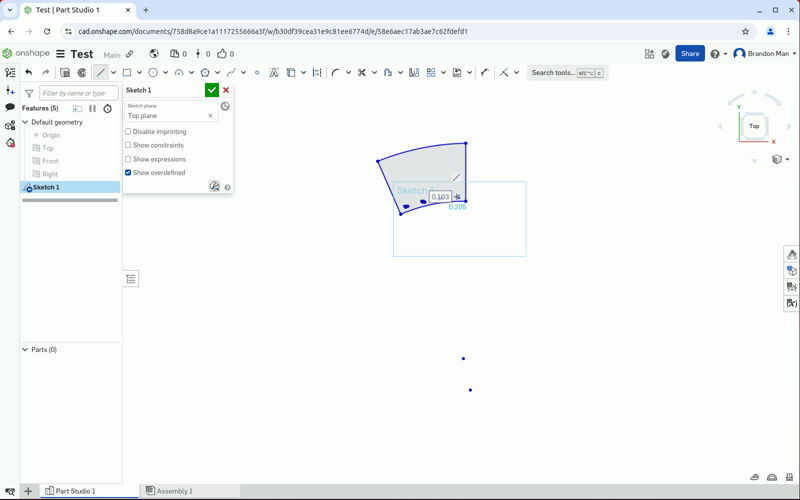
scroll(6)
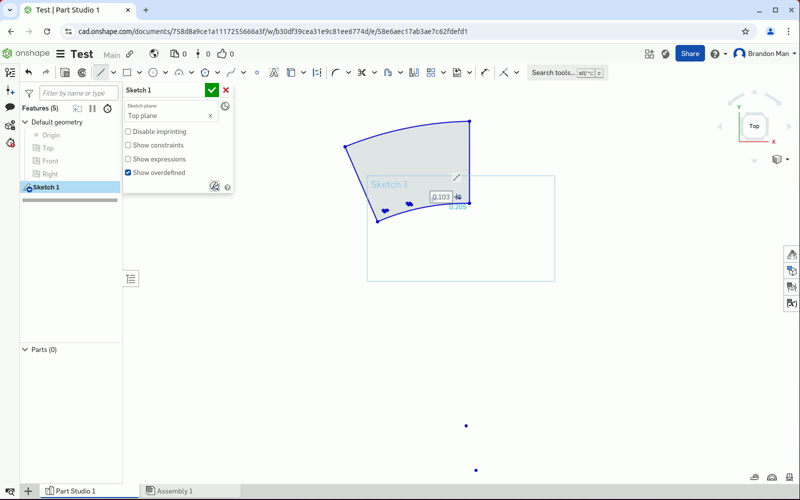
scroll(6)
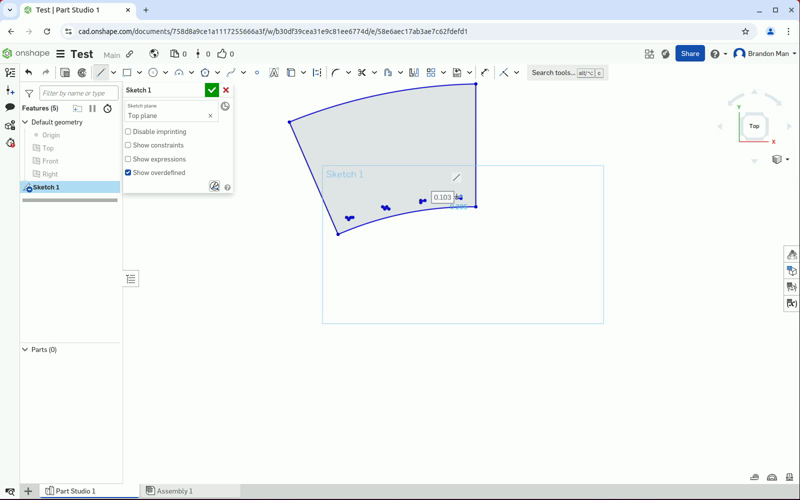
scroll(6)
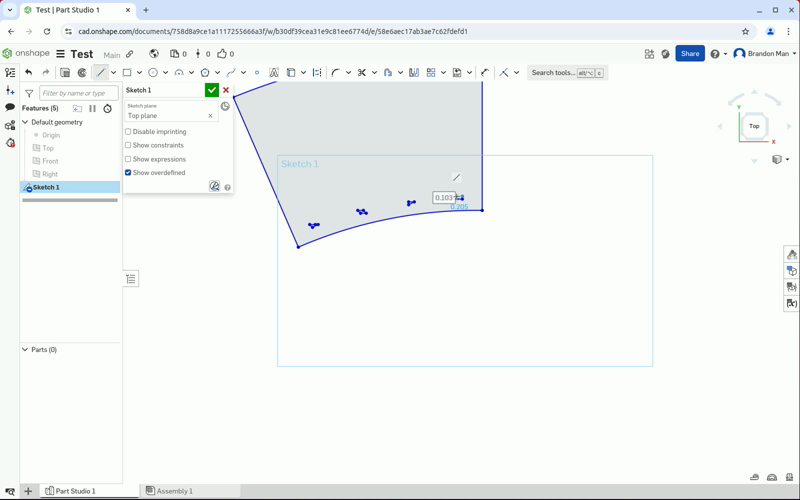
scroll(6)
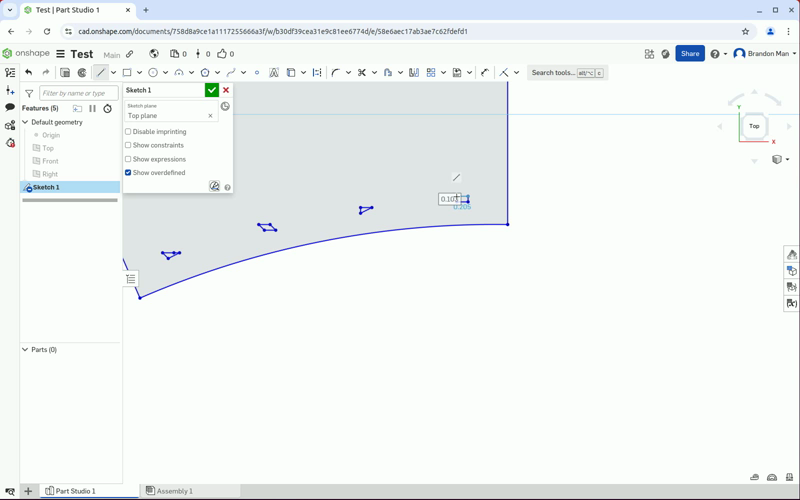
click(456, 196)
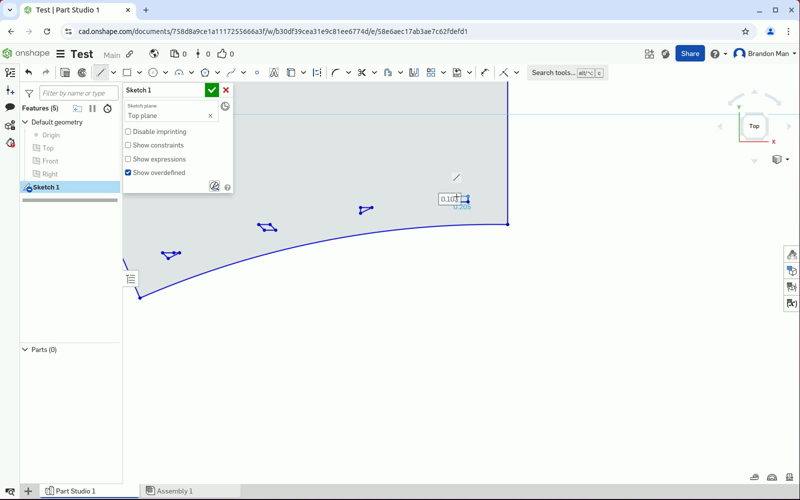
scroll(-6)
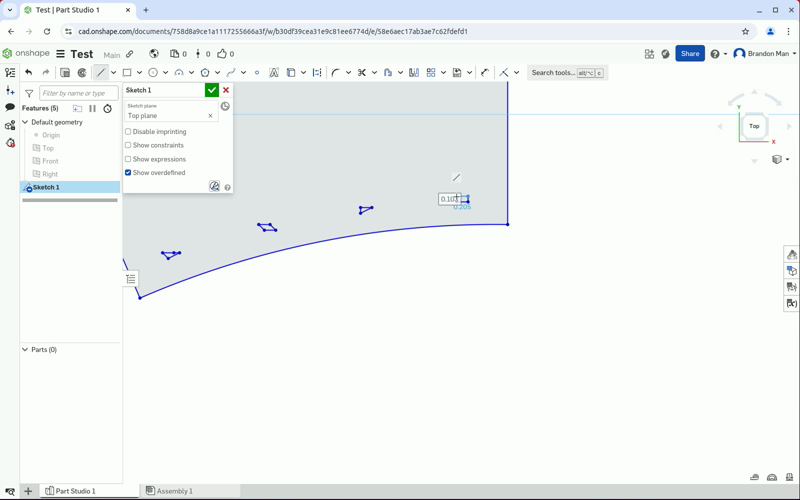
scroll(-6)
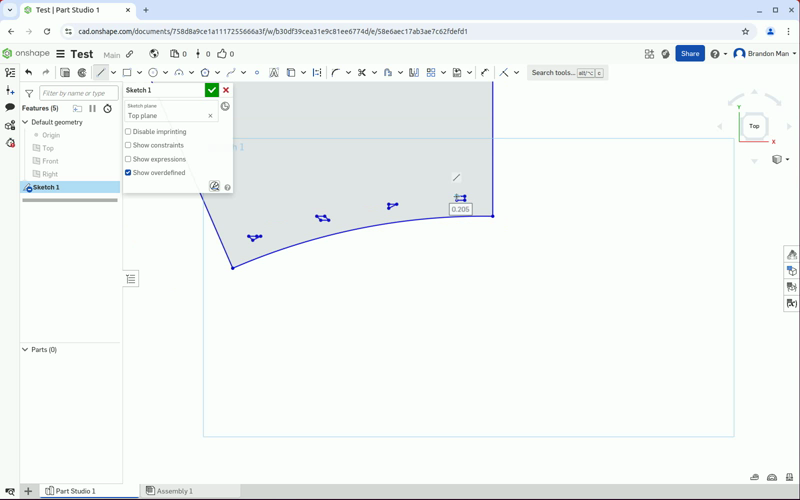
scroll(-6)
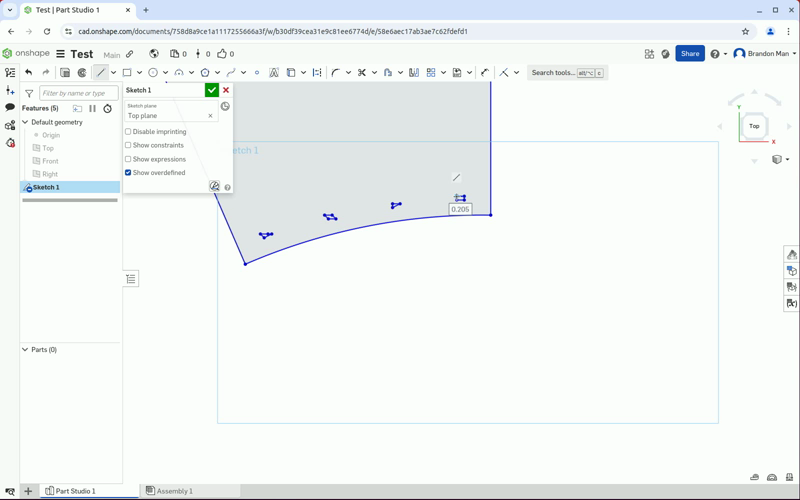
scroll(-6)
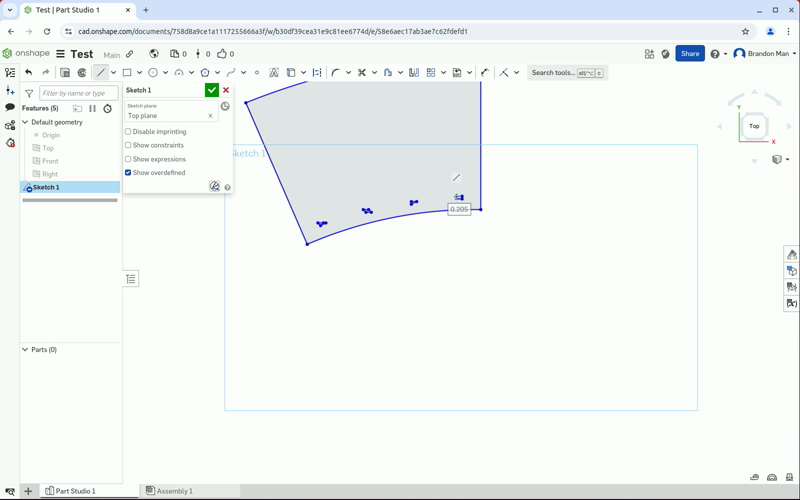
scroll(-6)
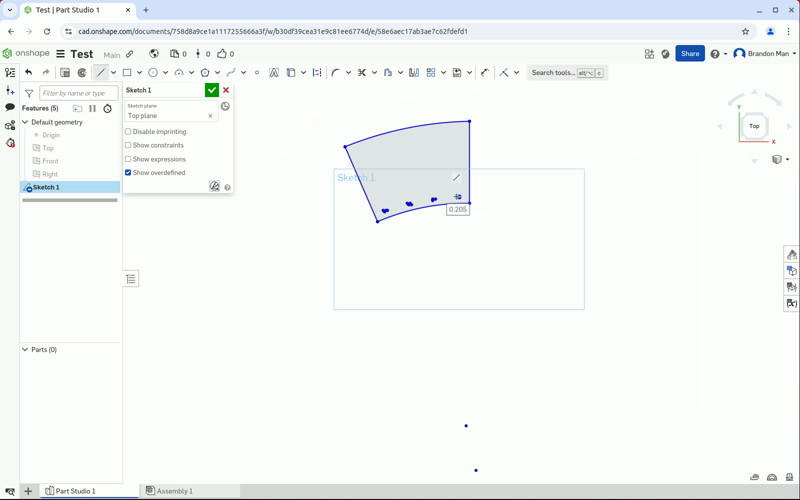
scroll(-6)
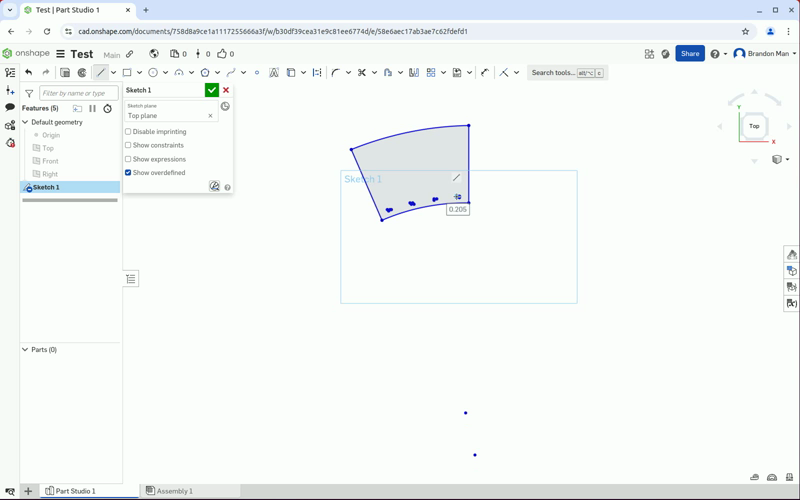
scroll(-6)
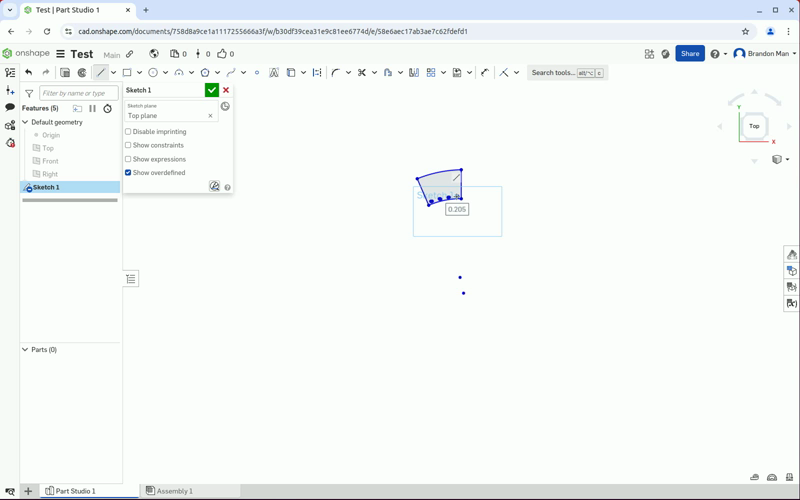
key_up(shift)
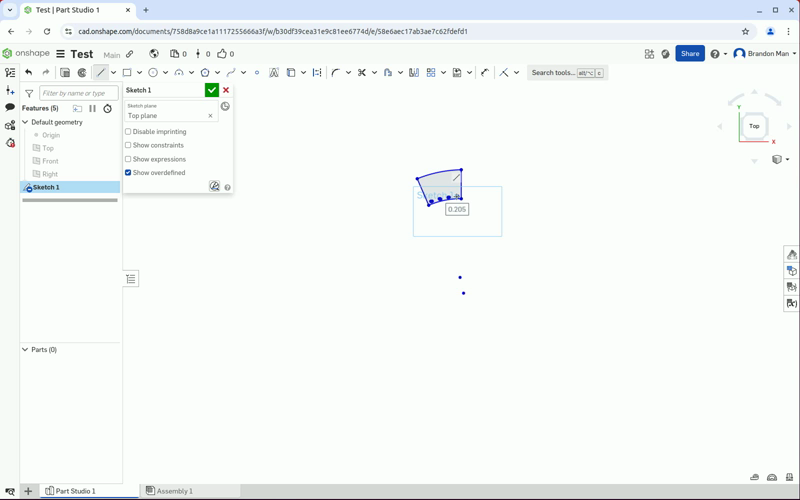
mouse_move(486, 196)
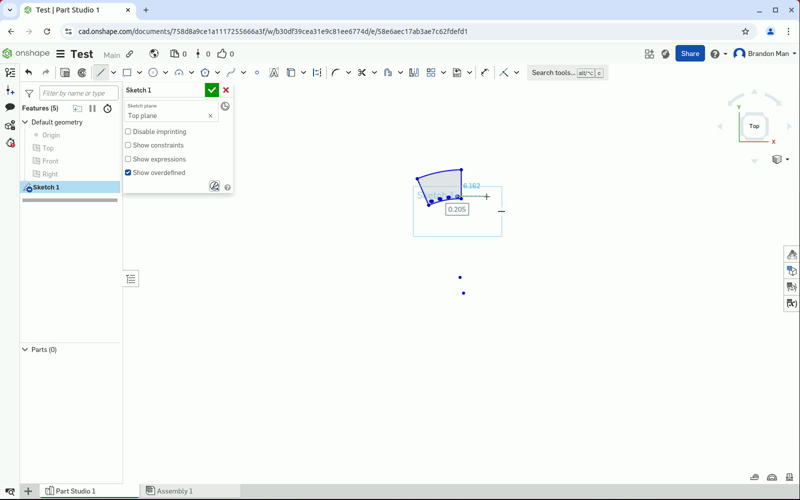
key_down(shift)
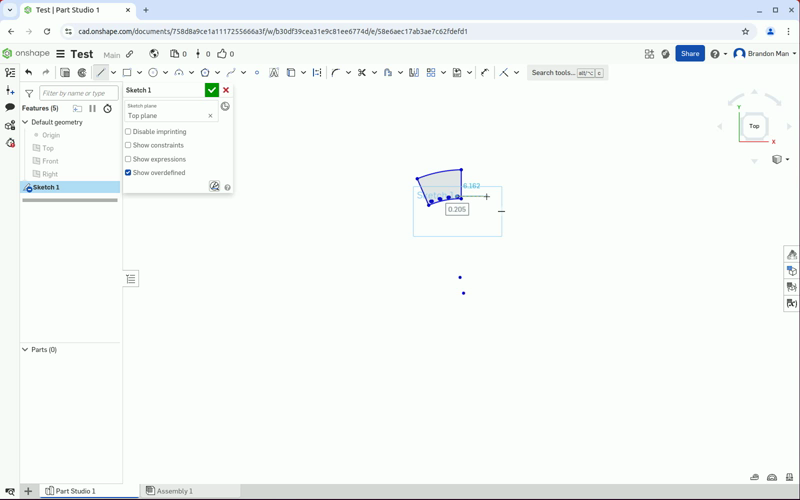
mouse_move(456, 196)
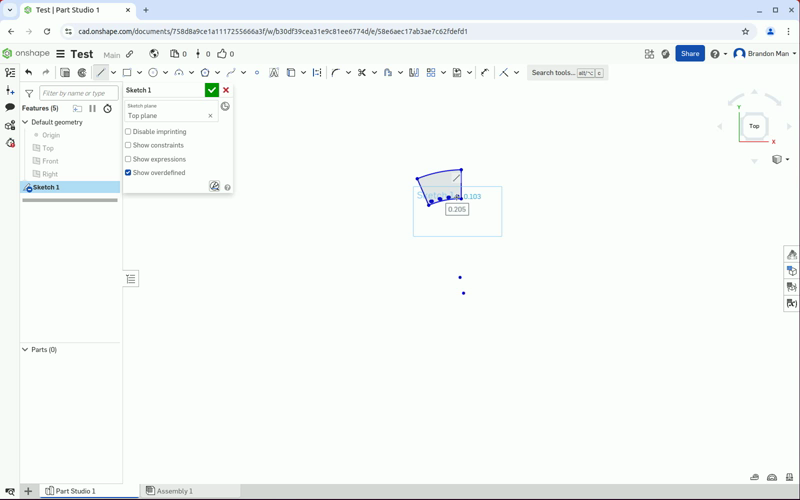
scroll(6)
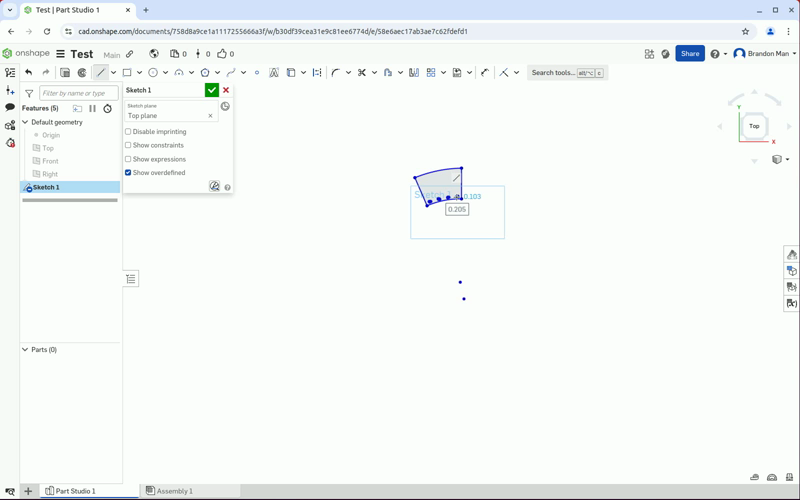
scroll(6)
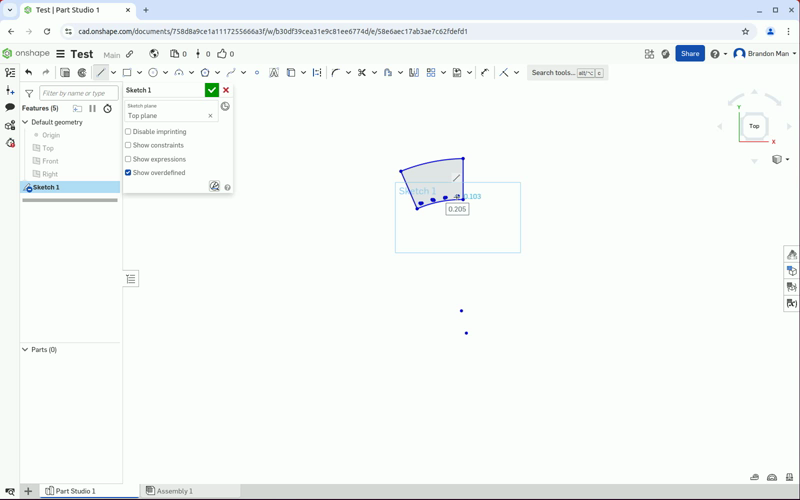
scroll(6)
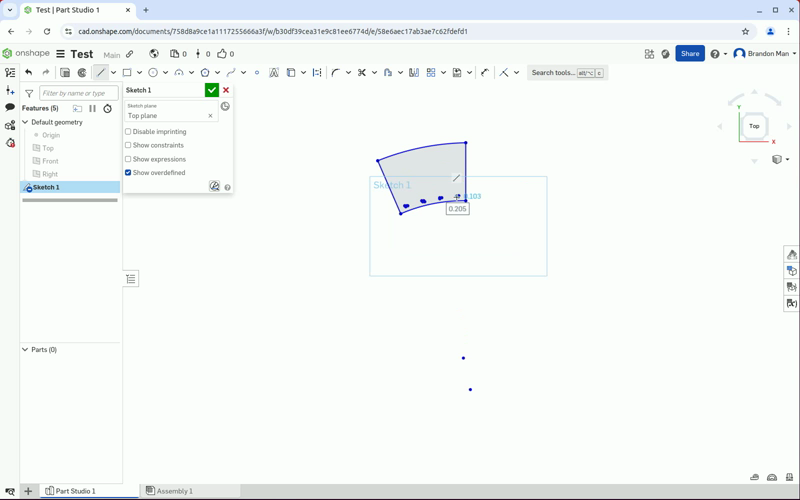
scroll(6)
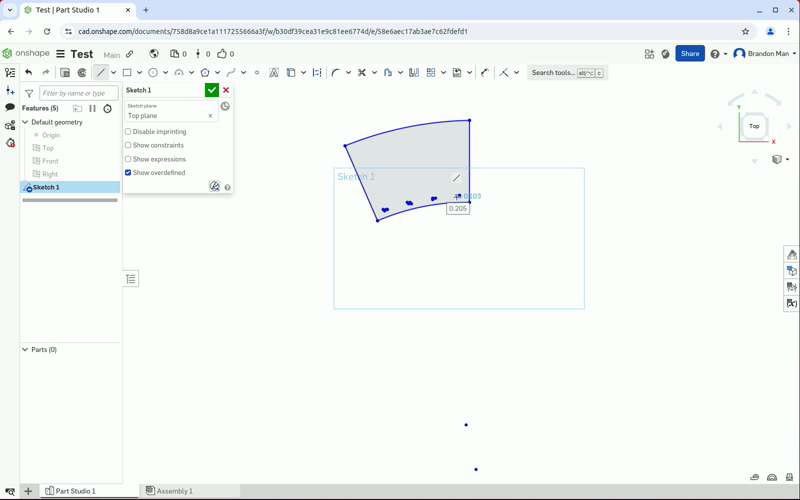
scroll(6)
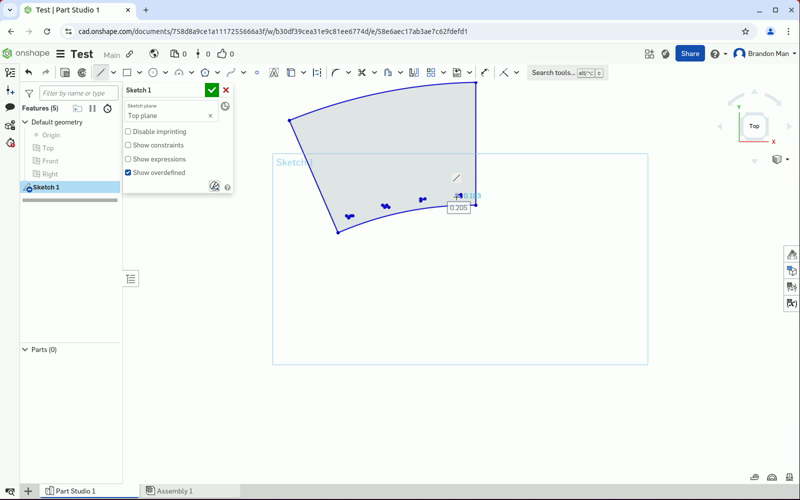
scroll(6)
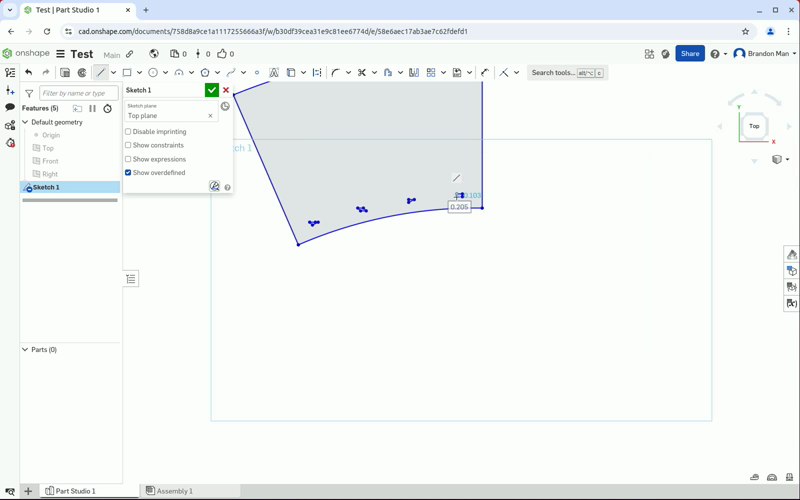
scroll(6)
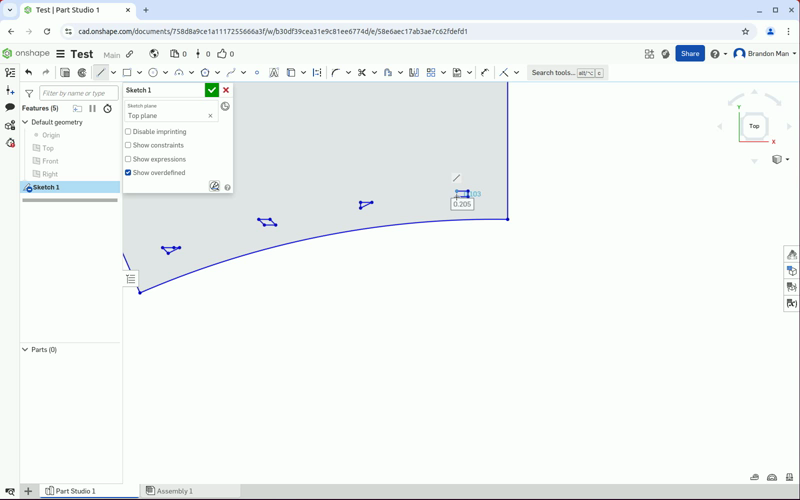
key_up(shift)
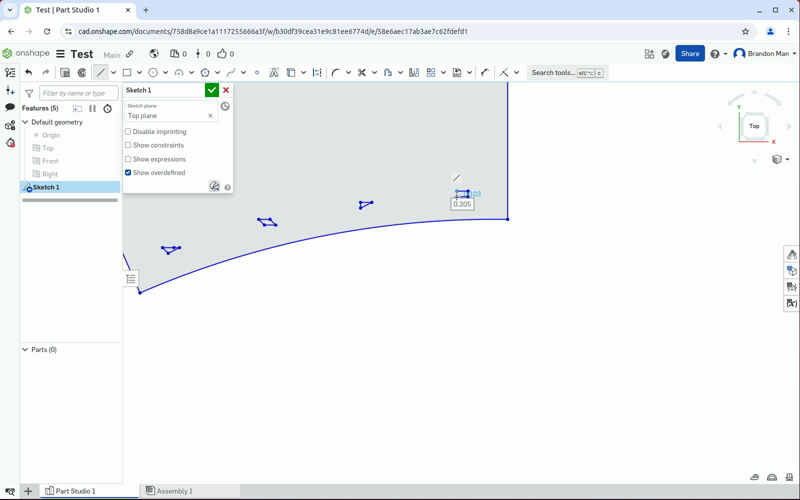
click(456, 196)
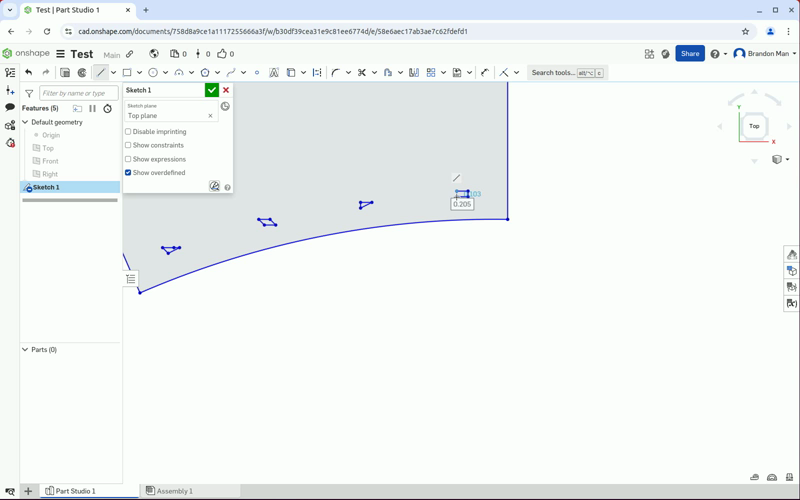
scroll(-6)
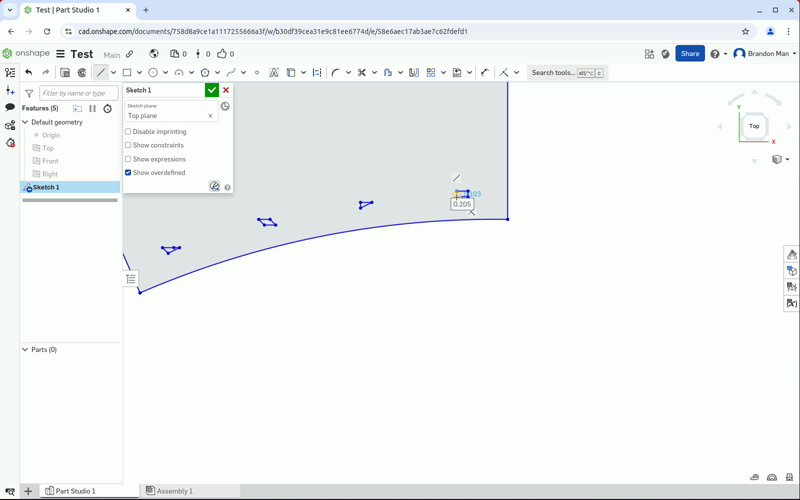
scroll(-6)
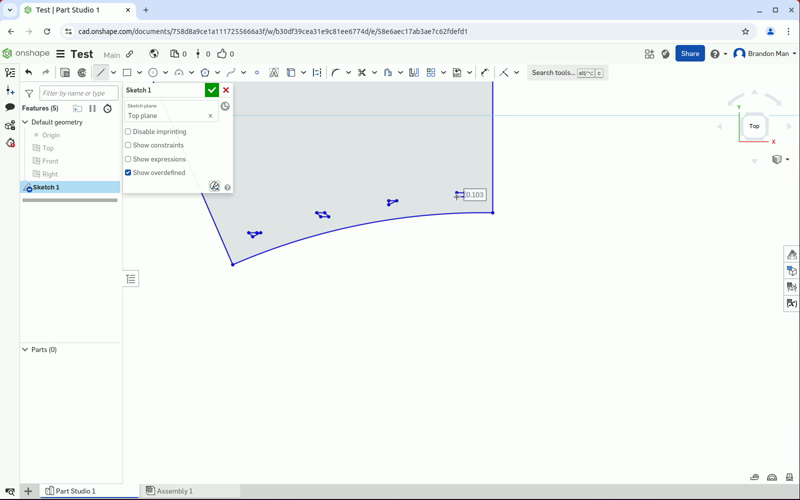
scroll(-6)
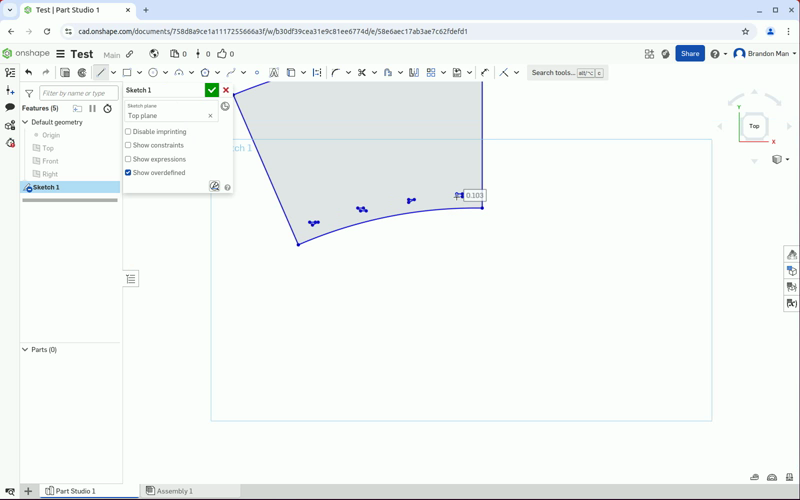
scroll(-6)
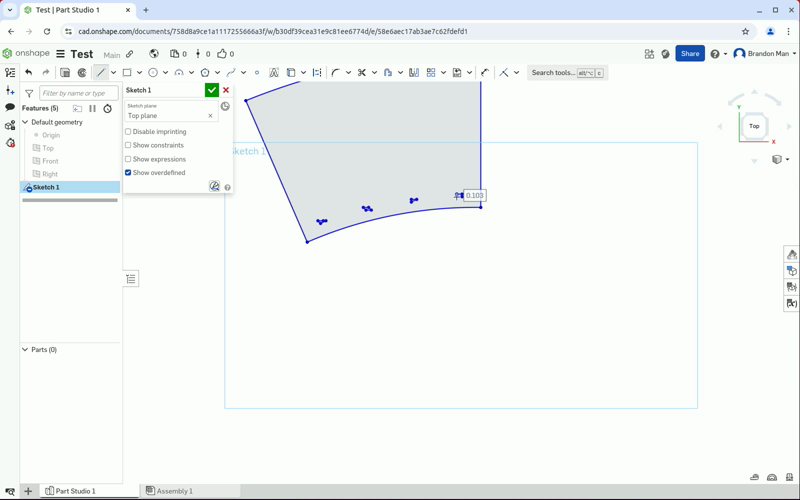
scroll(-6)
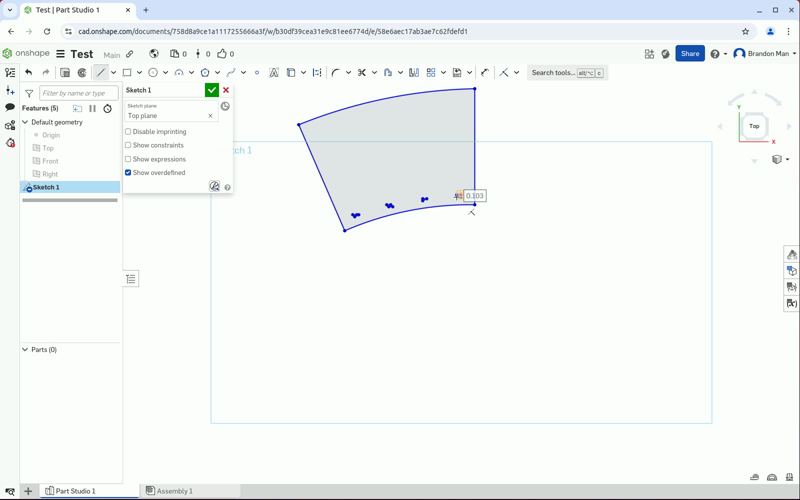
scroll(-6)
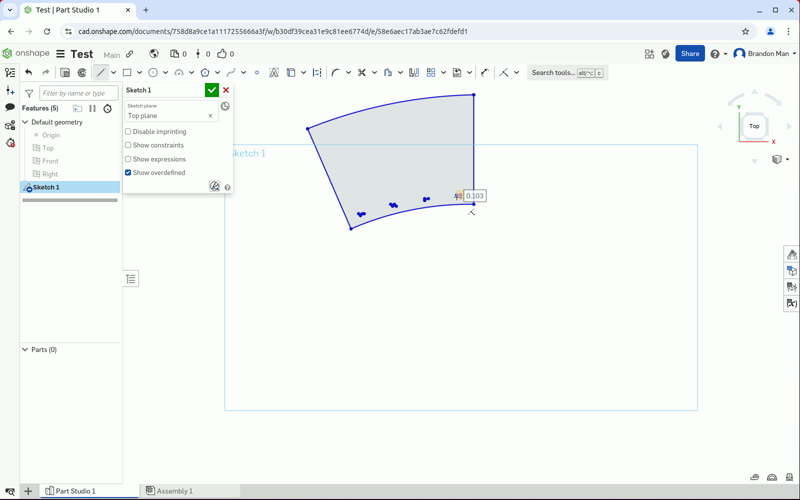
scroll(-6)
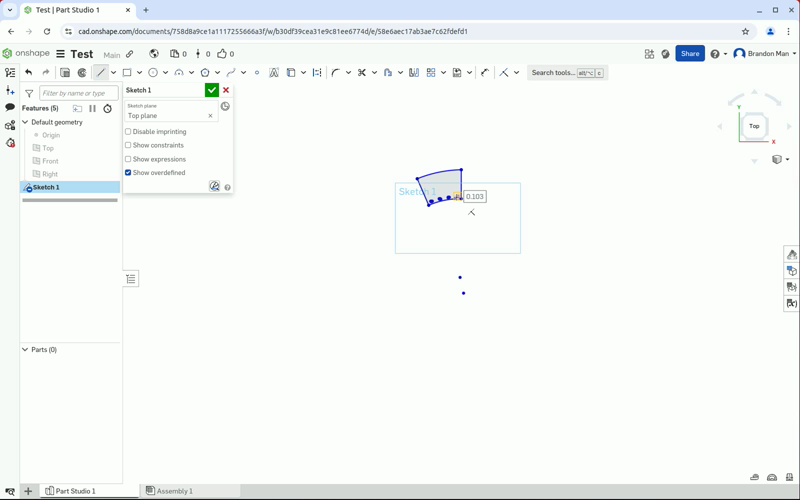
key(esc)
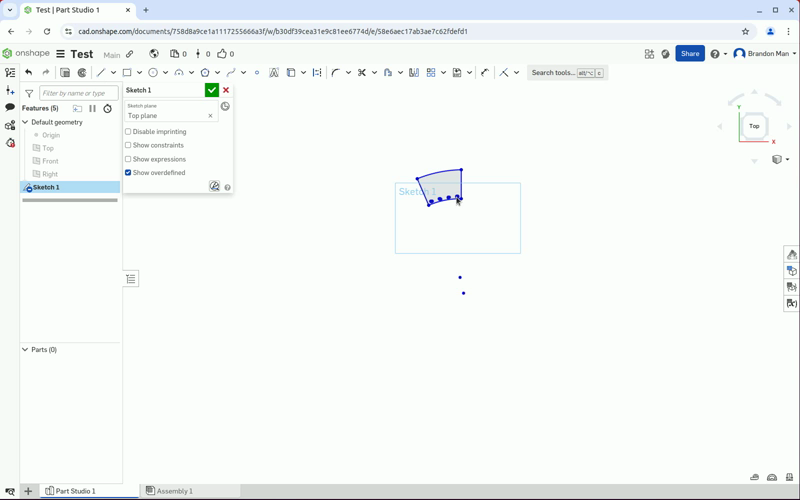
mouse_move(451, 174)
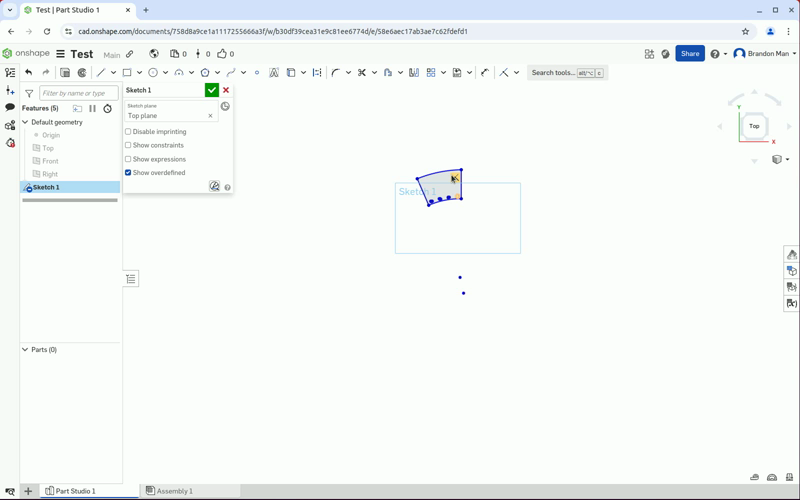
scroll(6)
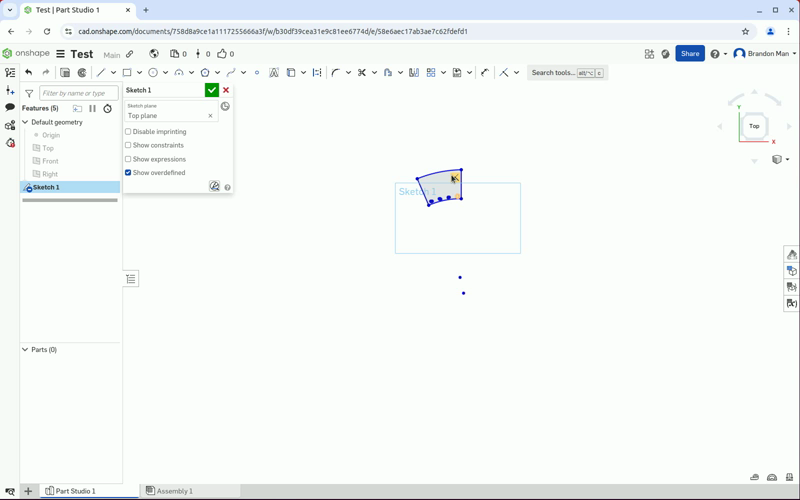
scroll(6)
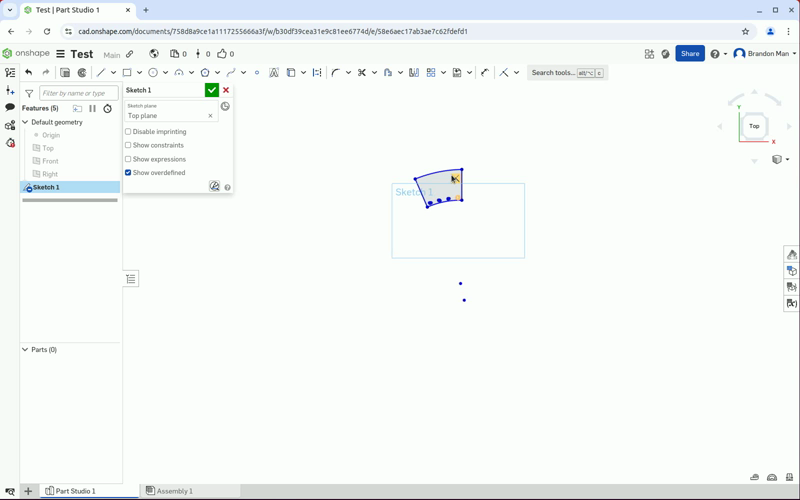
scroll(6)
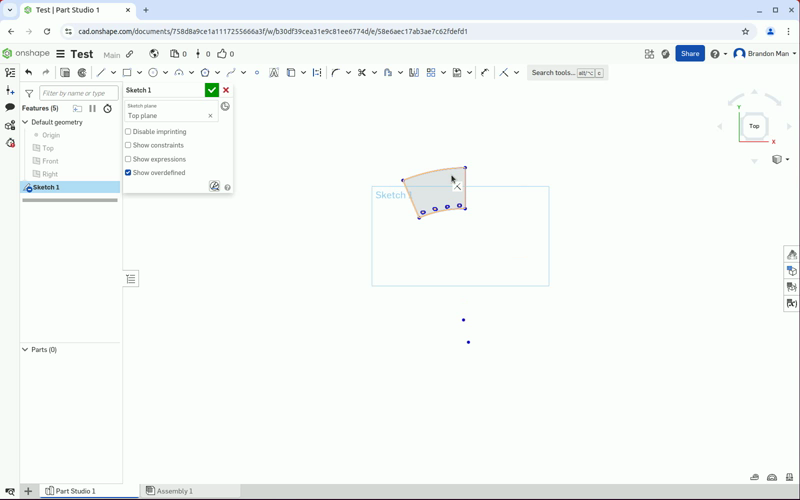
scroll(6)
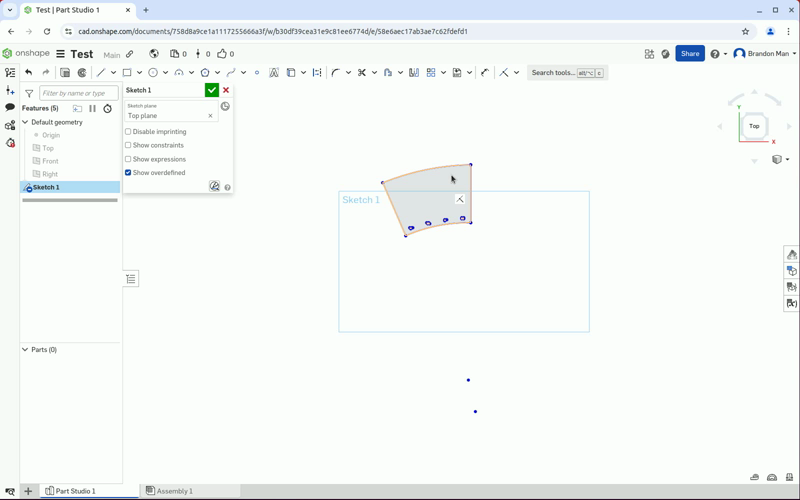
scroll(6)
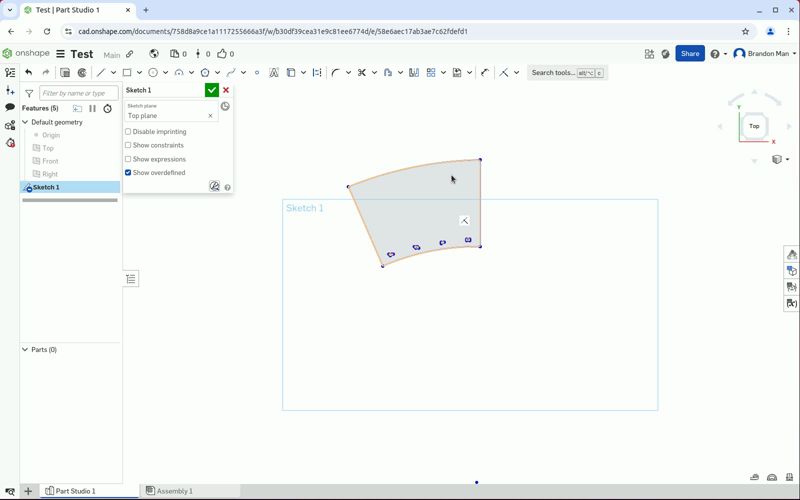
scroll(6)
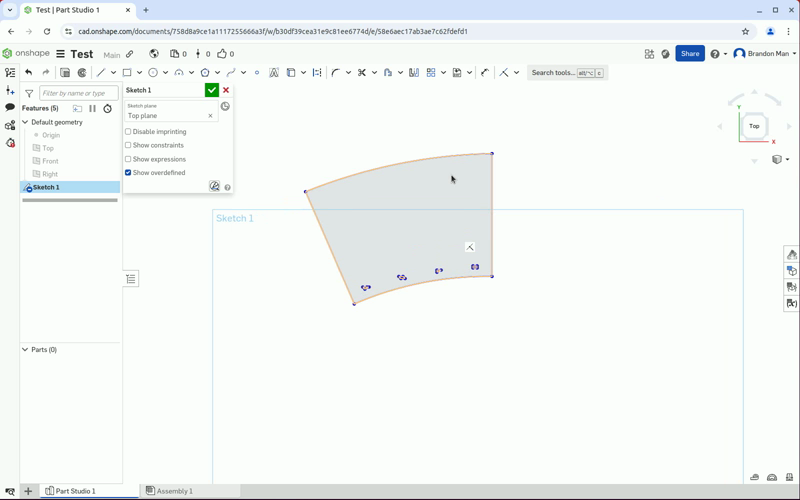
scroll(6)
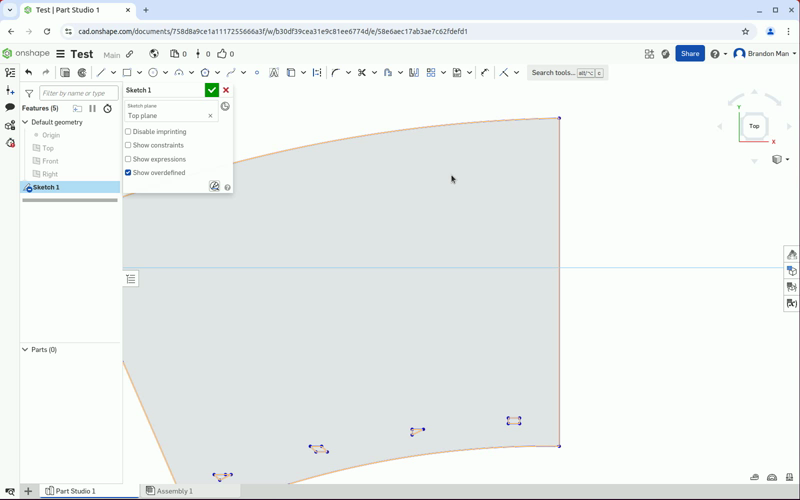
click(451, 174)
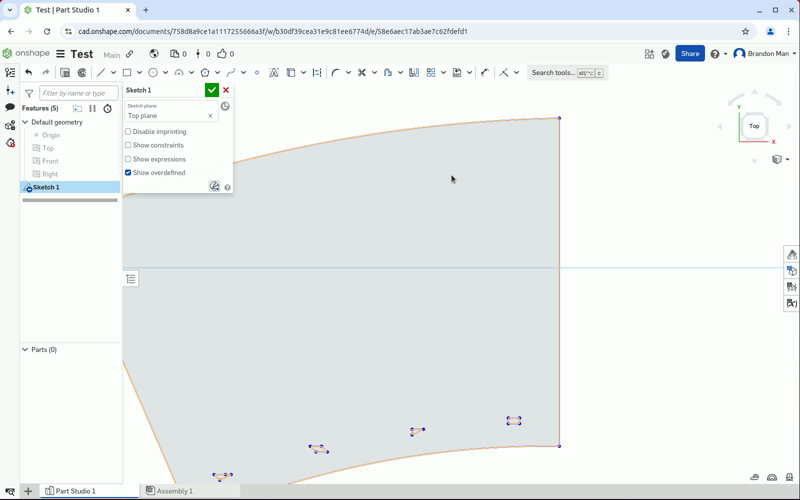
scroll(-6)
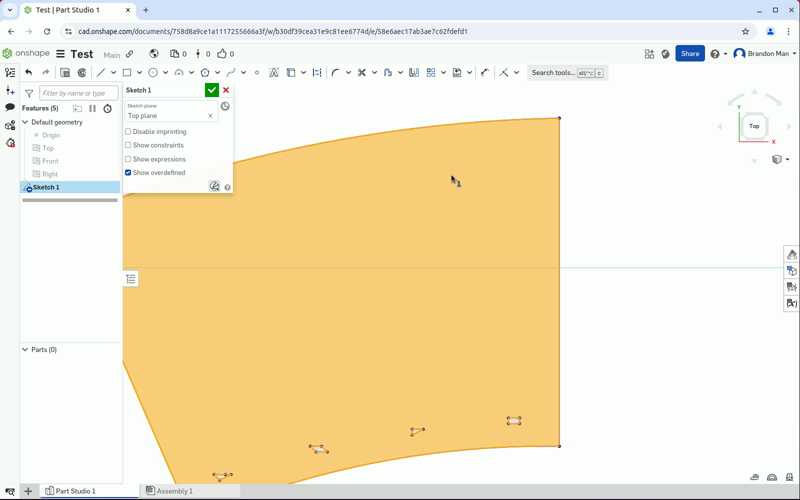
scroll(-6)
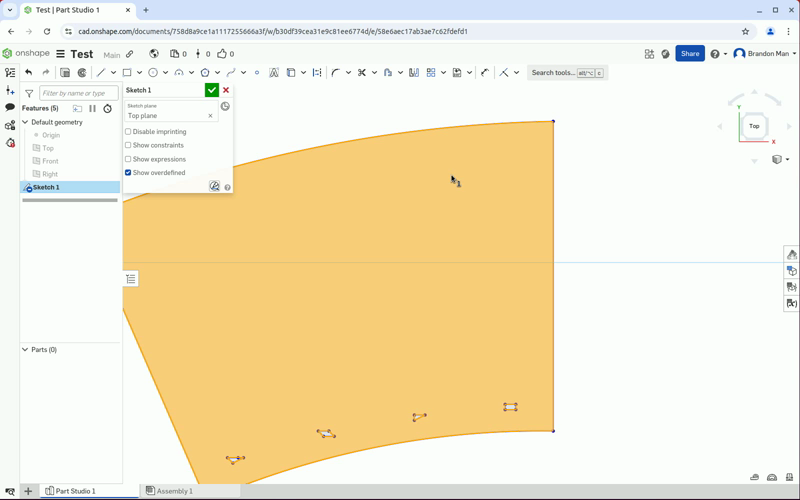
scroll(-6)
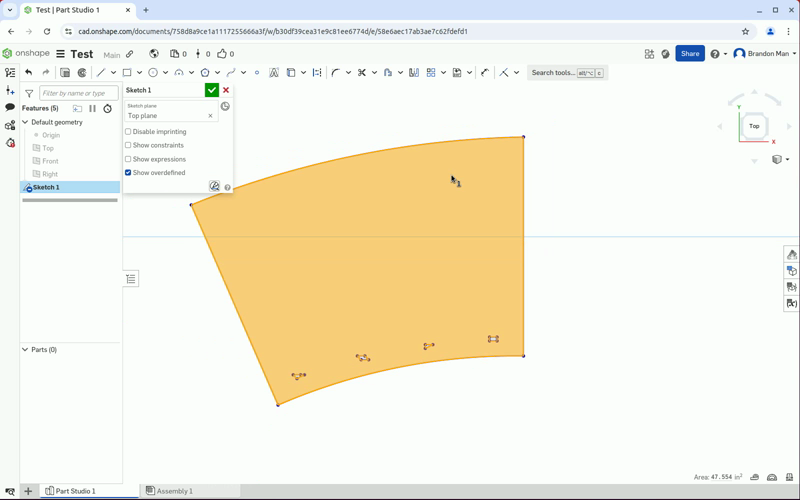
scroll(-6)
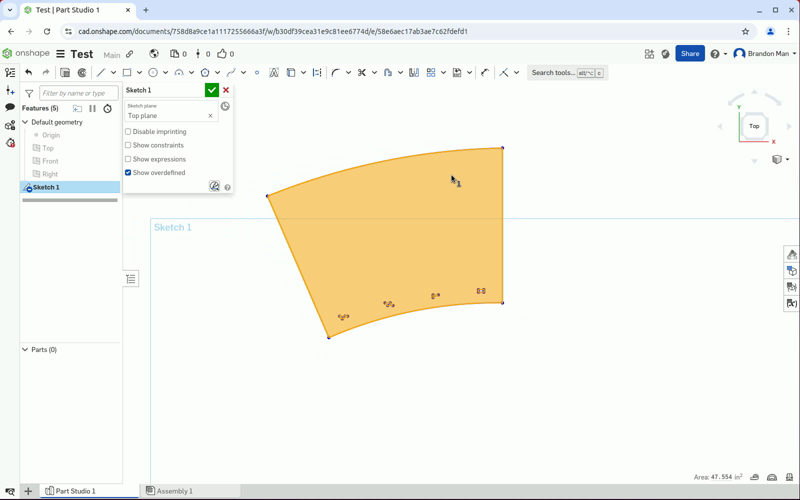
scroll(-6)
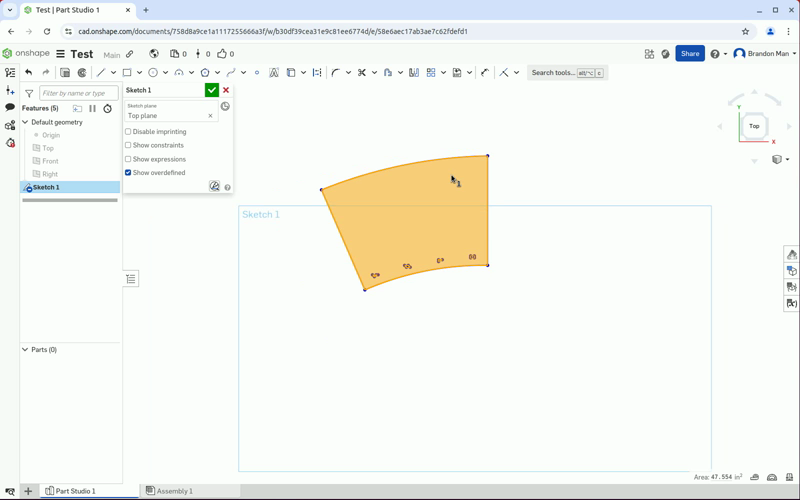
scroll(-6)
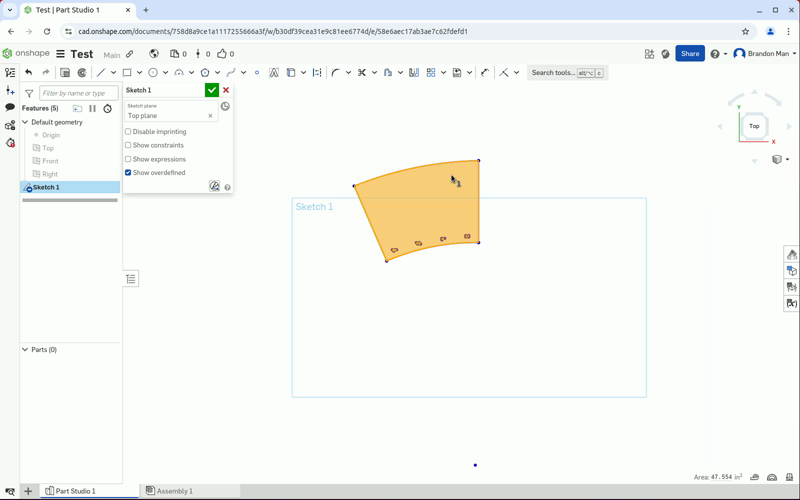
scroll(-6)
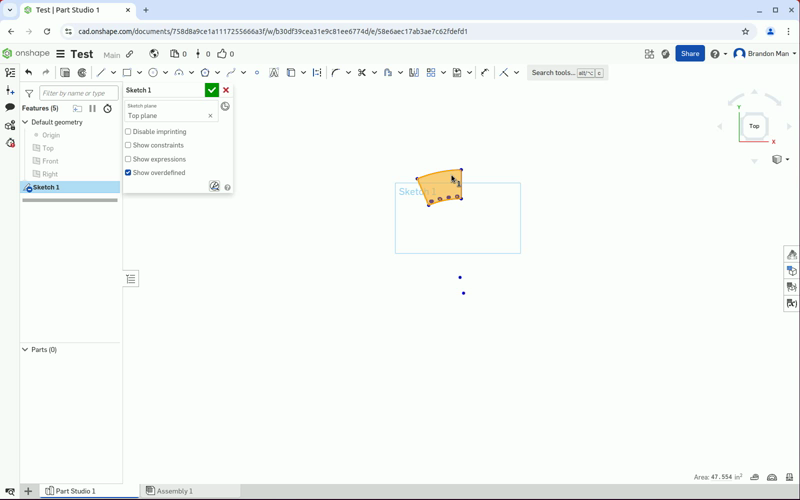
mouse_move(73, 352)
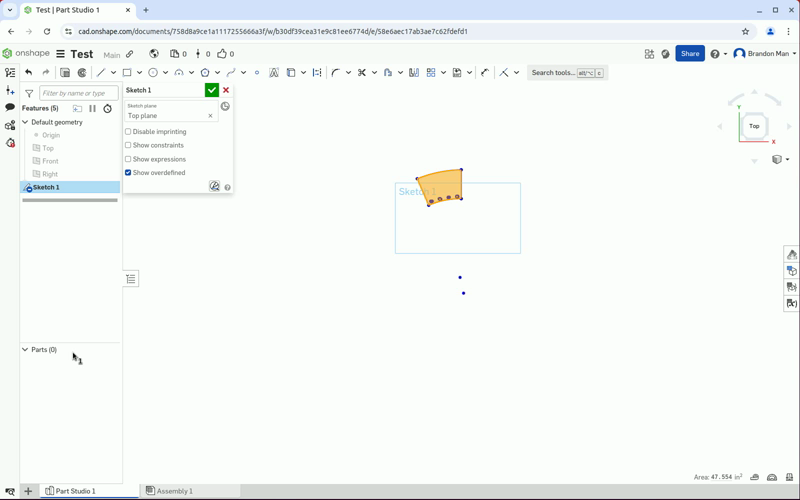
key(shift+y)
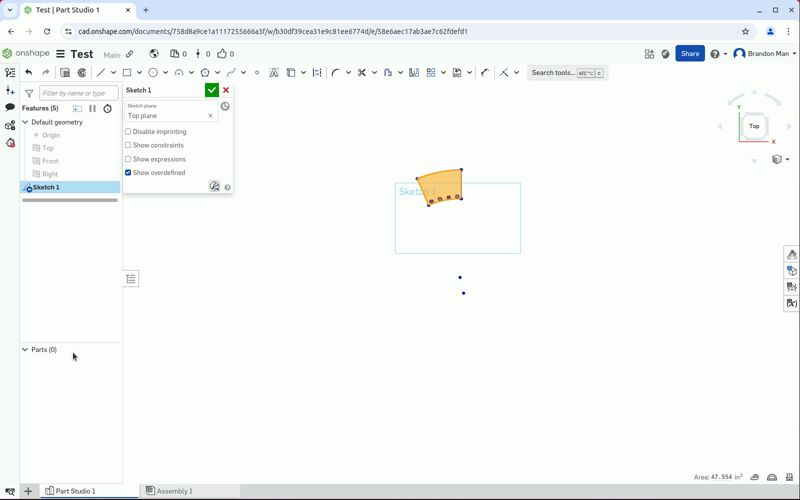
key(shift+e)
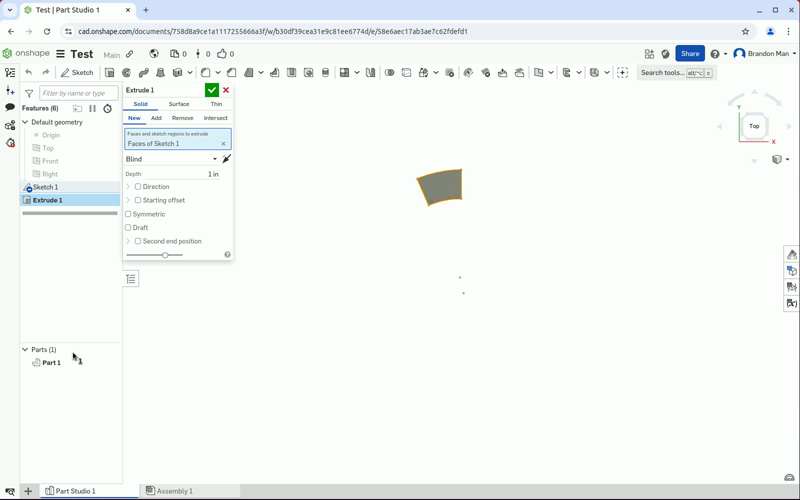
mouse_move(143, 106)
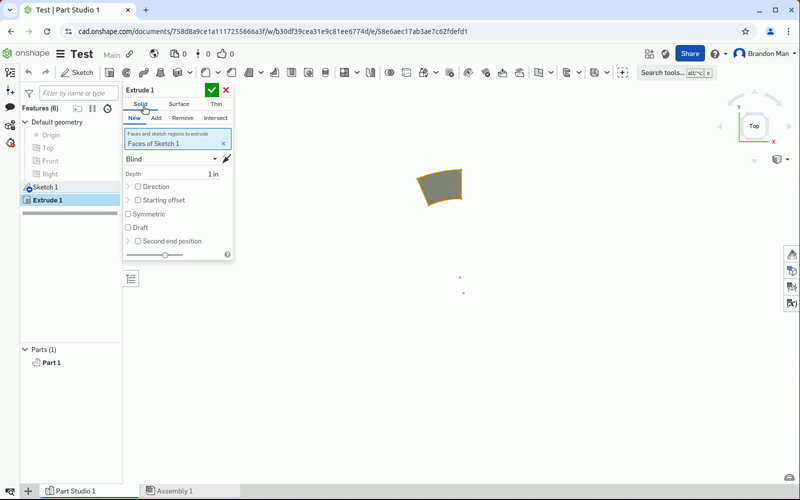
click(143, 106)
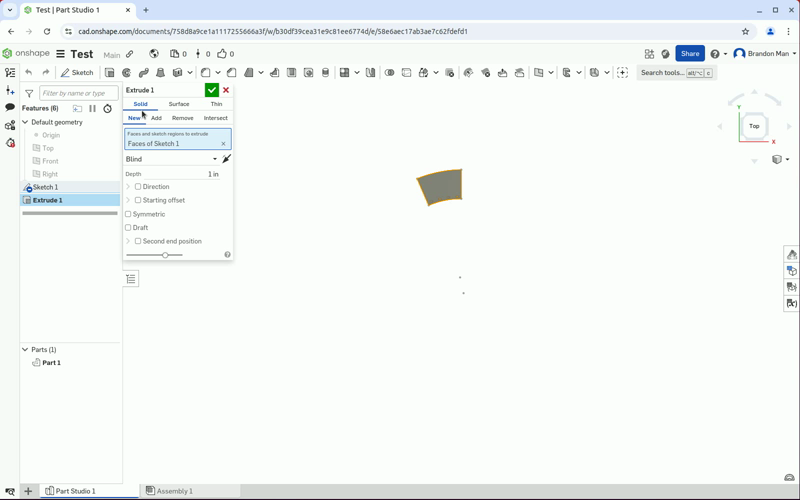
mouse_move(137, 120)
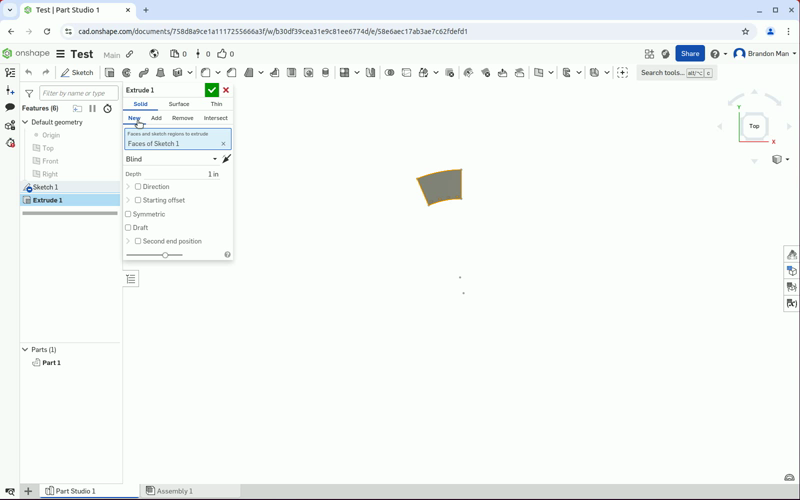
click(137, 120)
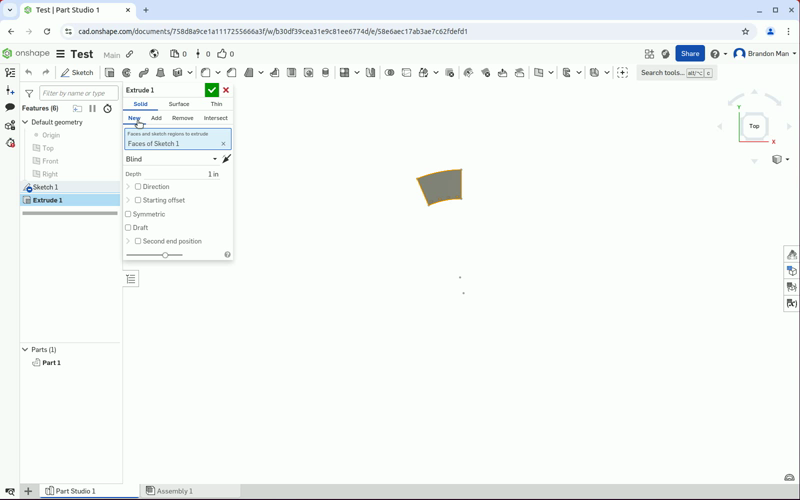
key(tab, 4)
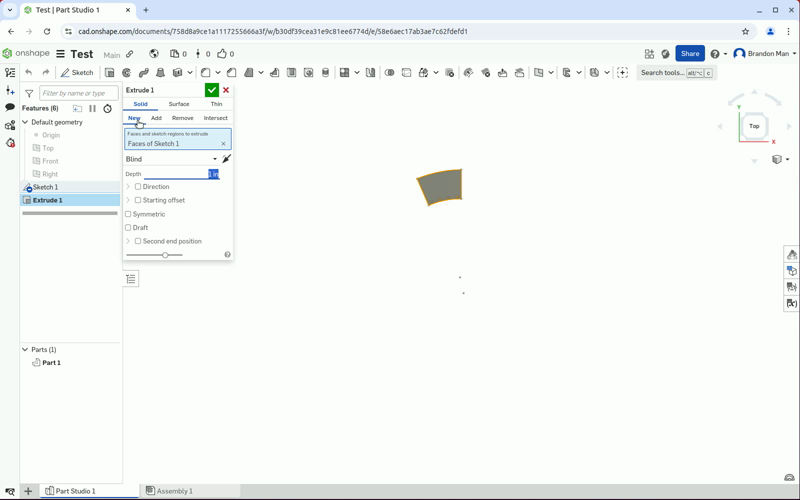
text(-0.241)
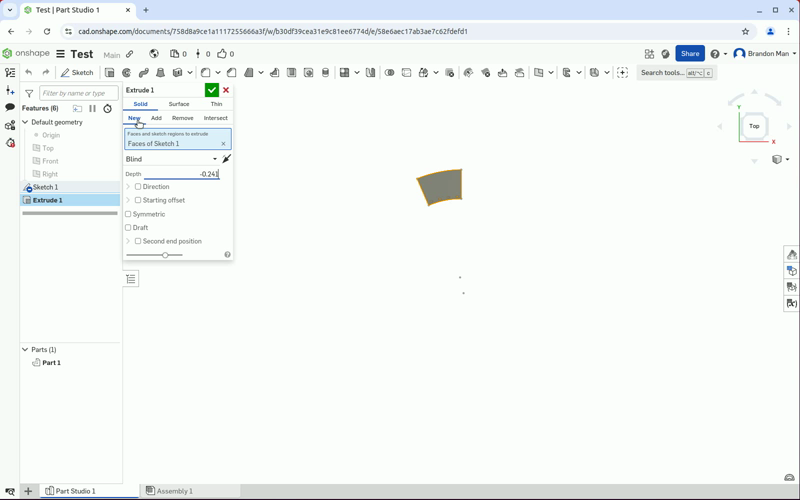
key(enter)
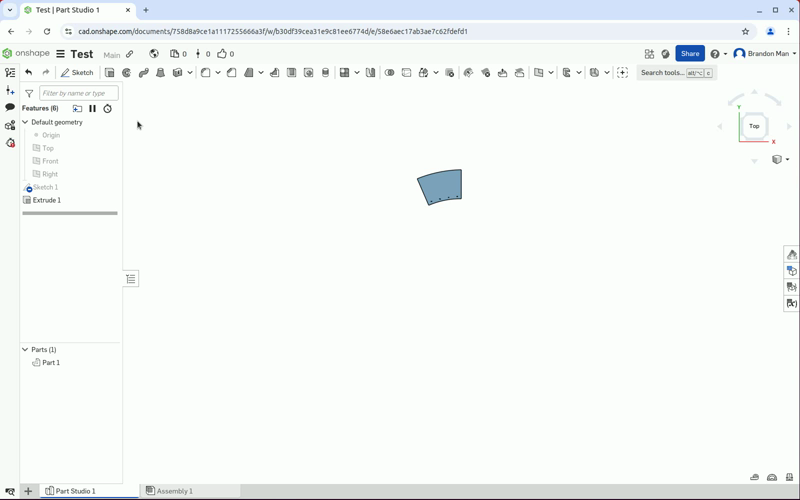
key(shift+h)
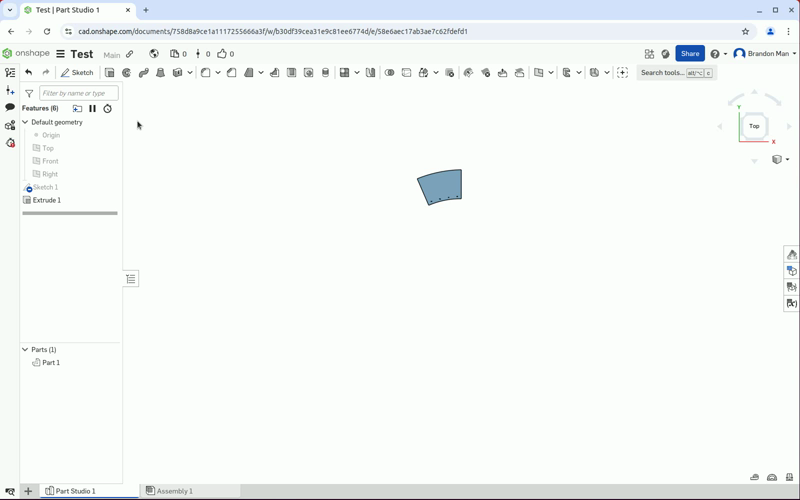
key(shift+h)
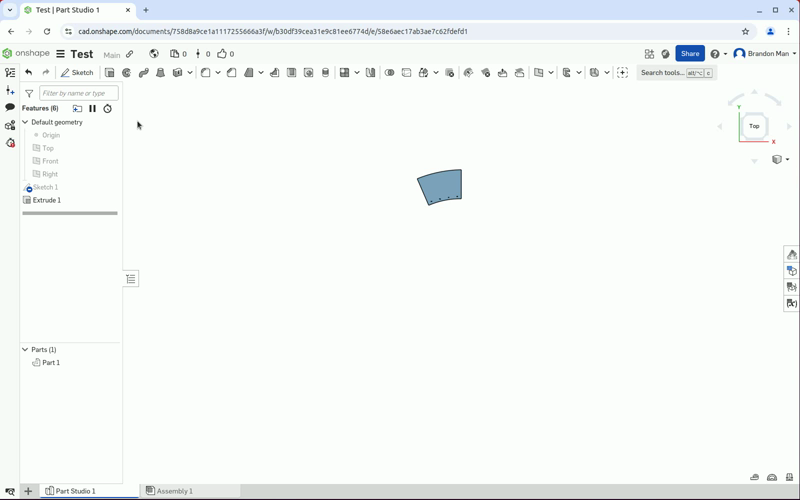
mouse_move(73, 189)
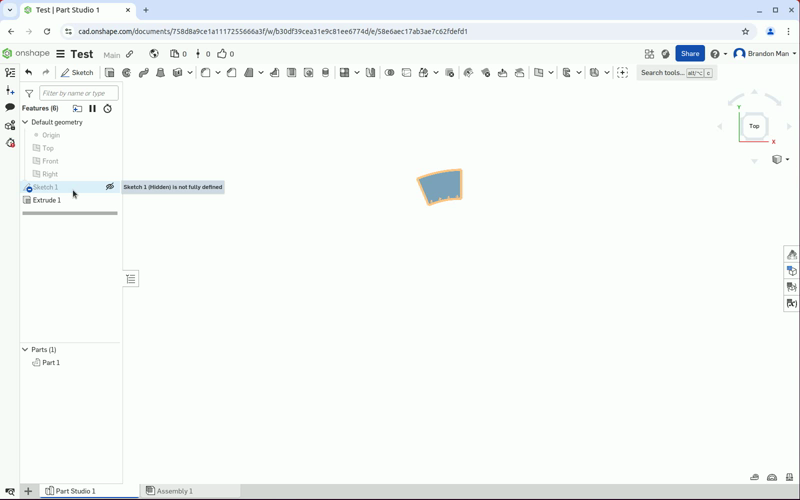
click(73, 189)
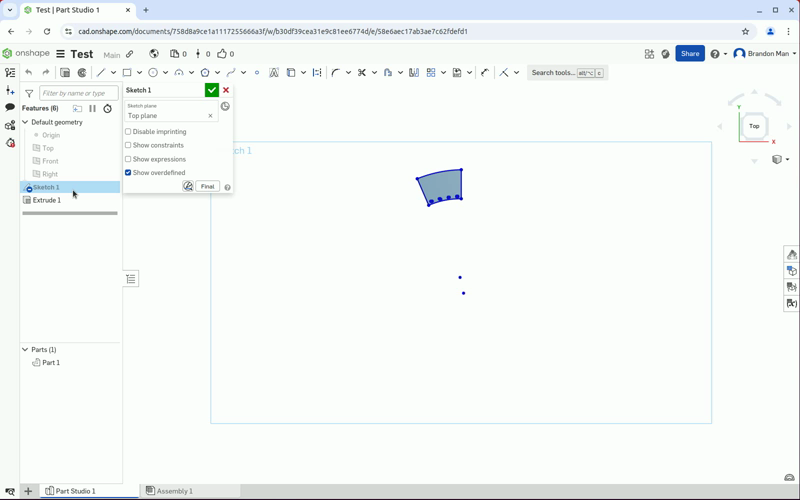
mouse_move(229, 92)
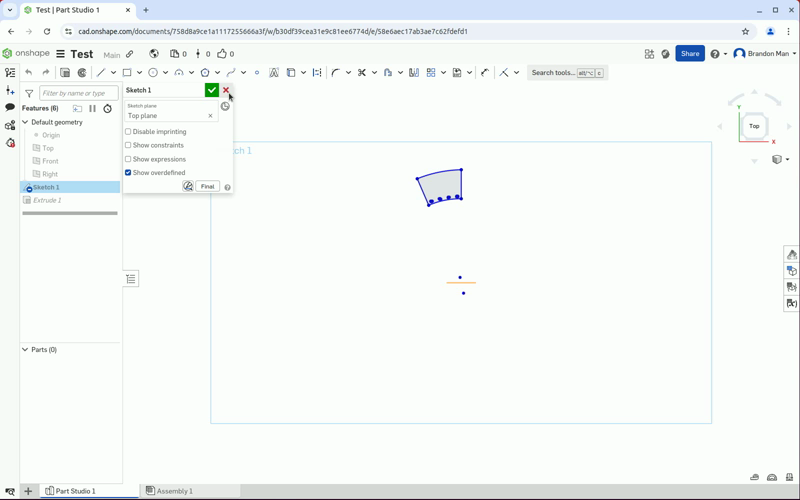
click(229, 92)
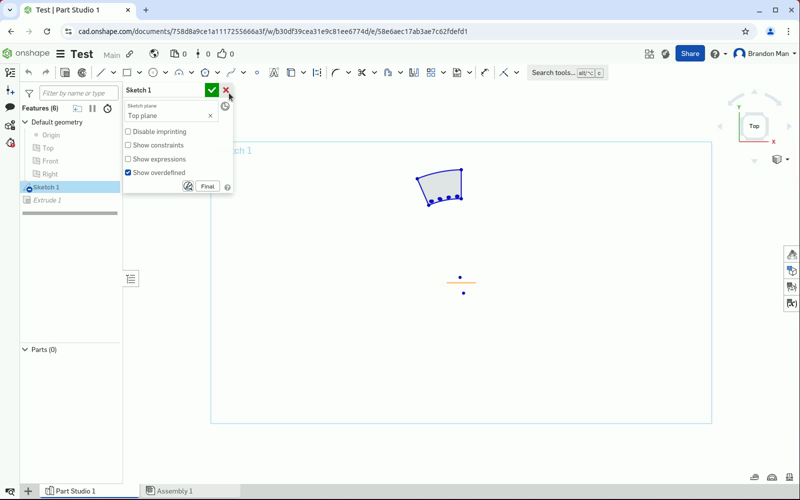
key(shift+s)
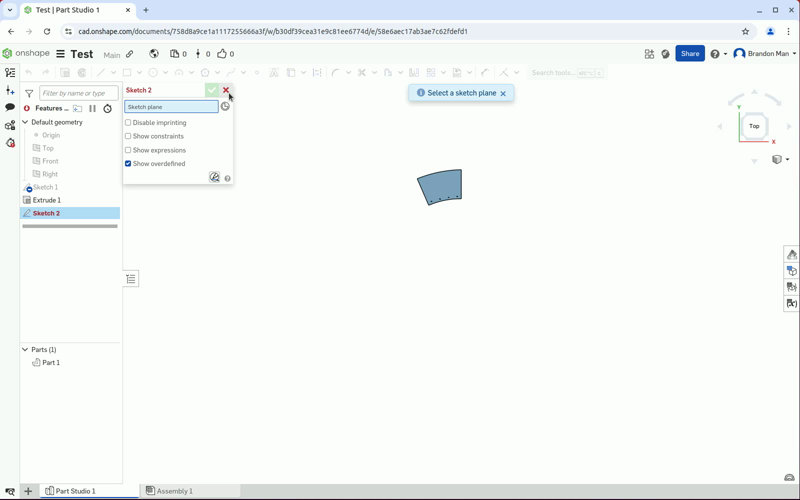
mouse_move(73, 150)
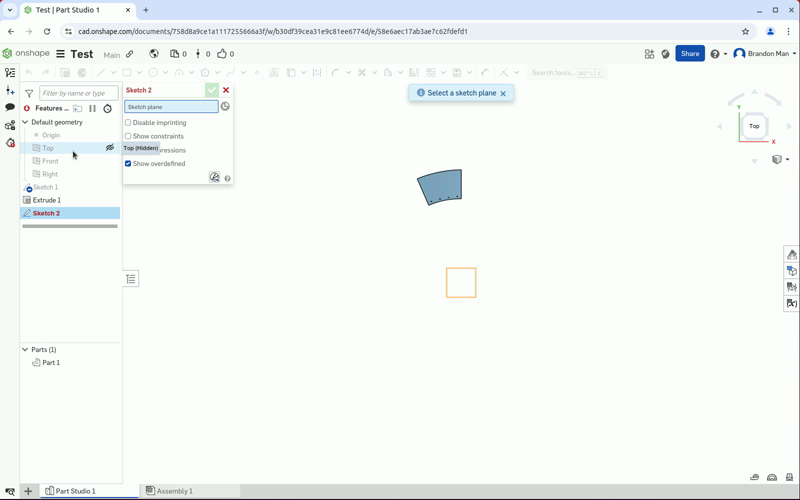
click(73, 150)
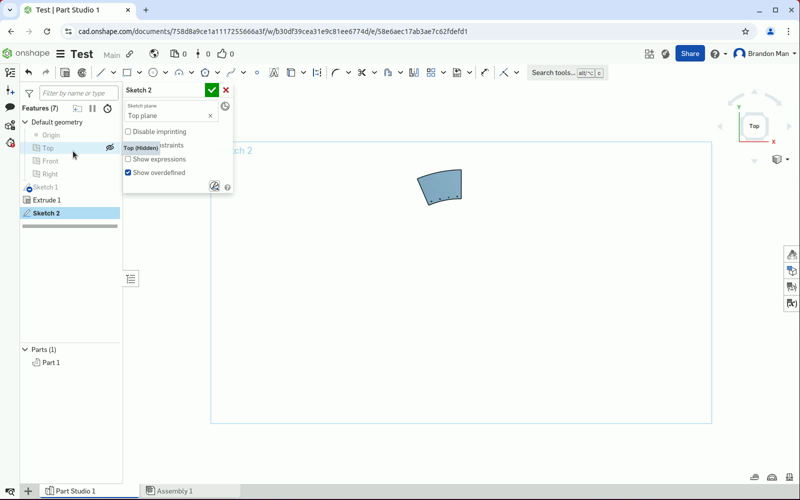
mouse_move(73, 352)
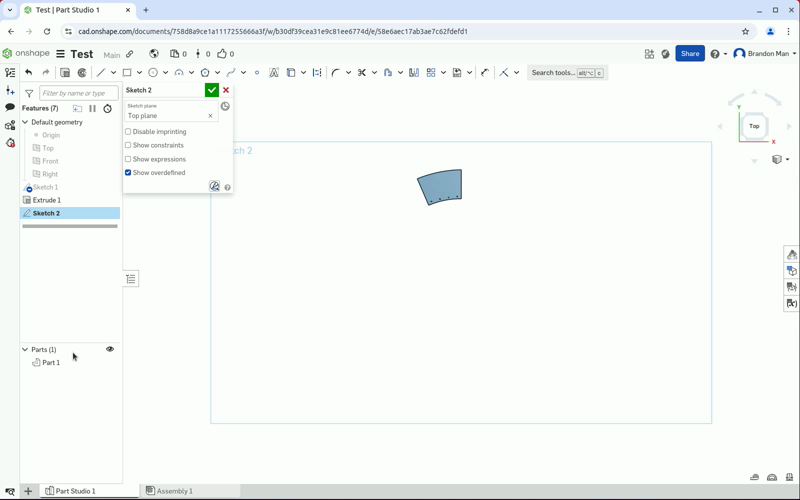
key(y)
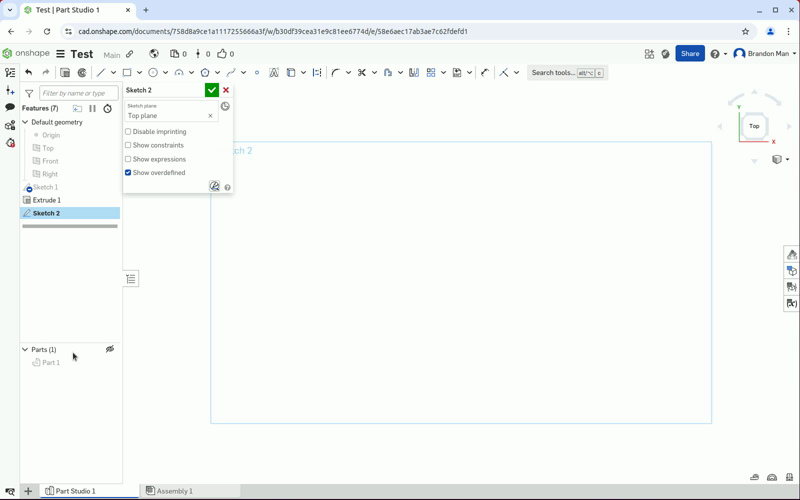
key(l)
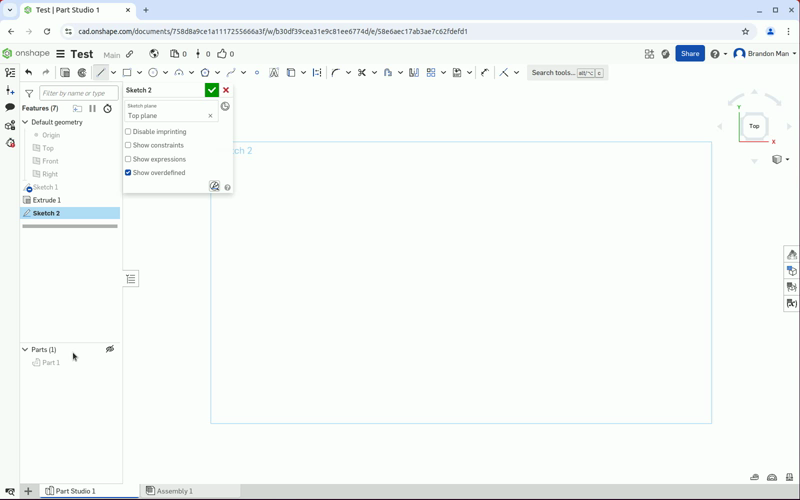
key_down(shift)
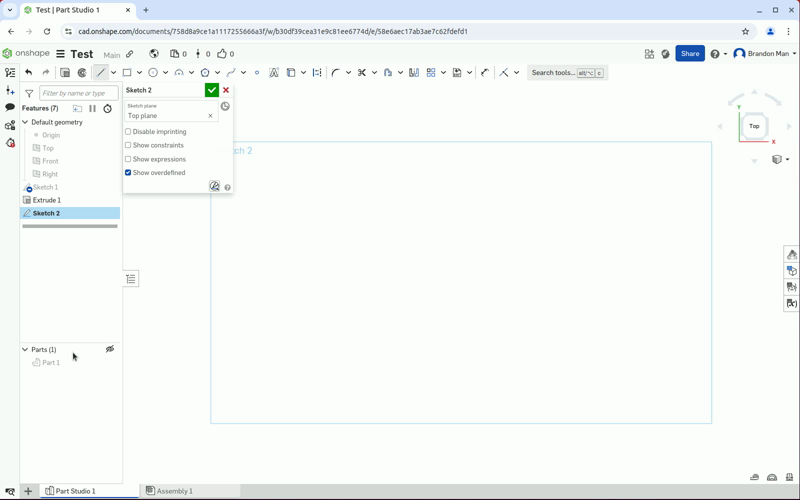
mouse_move(460, 174)
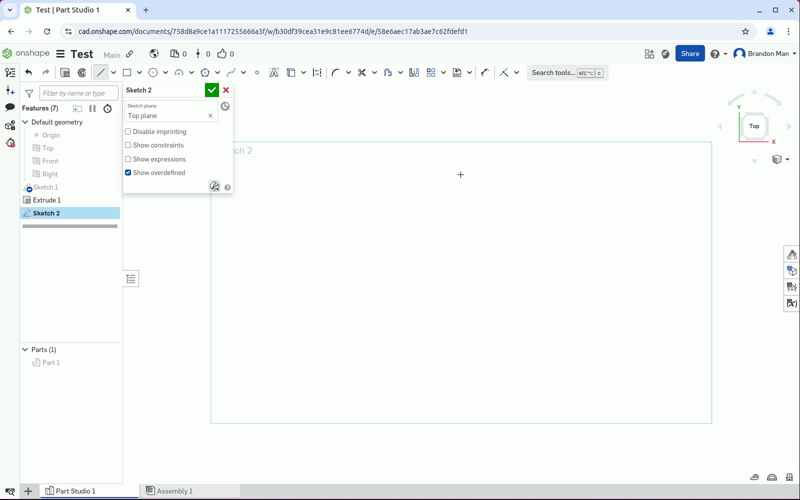
click(460, 174)
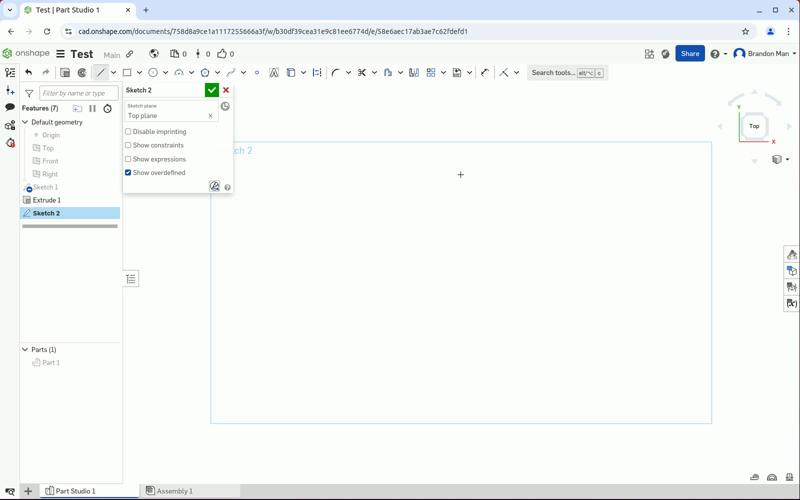
key_up(shift)
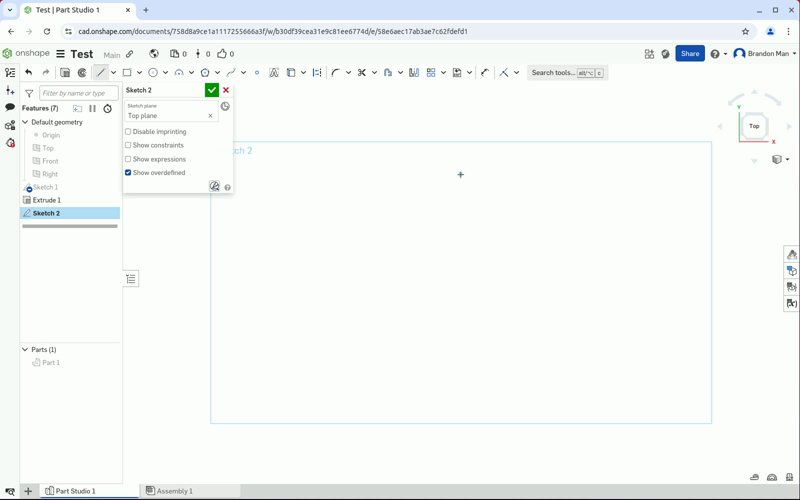
key_down(shift)
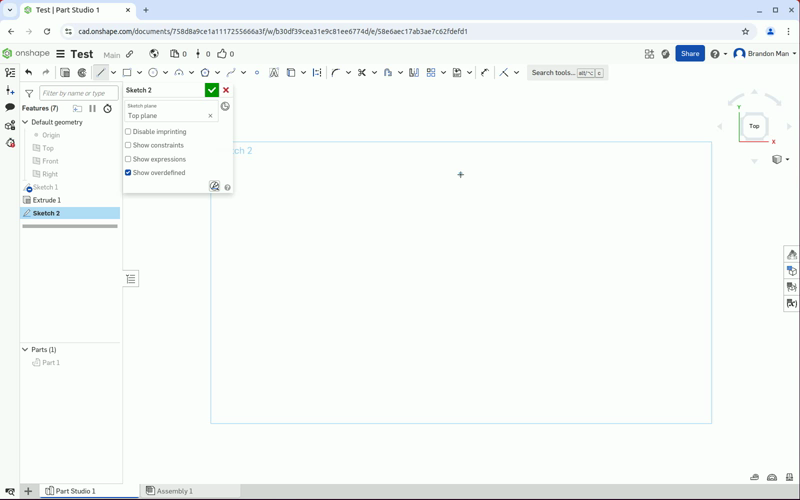
mouse_move(490, 174)
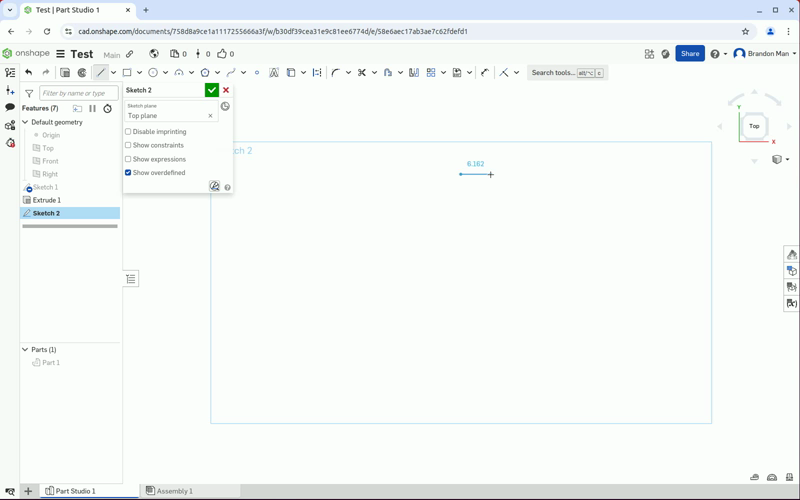
mouse_move(462, 174)
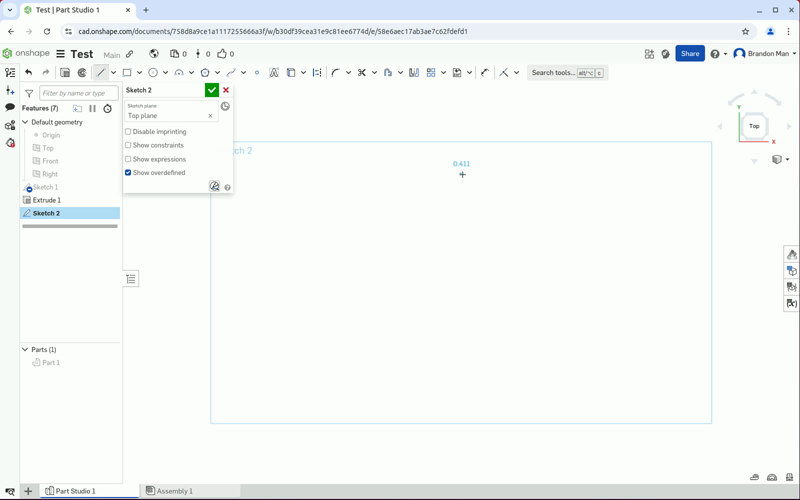
scroll(6)
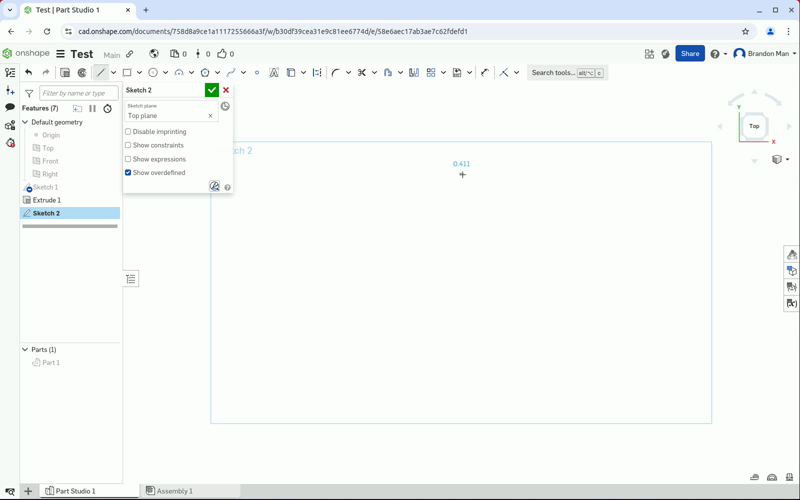
scroll(6)
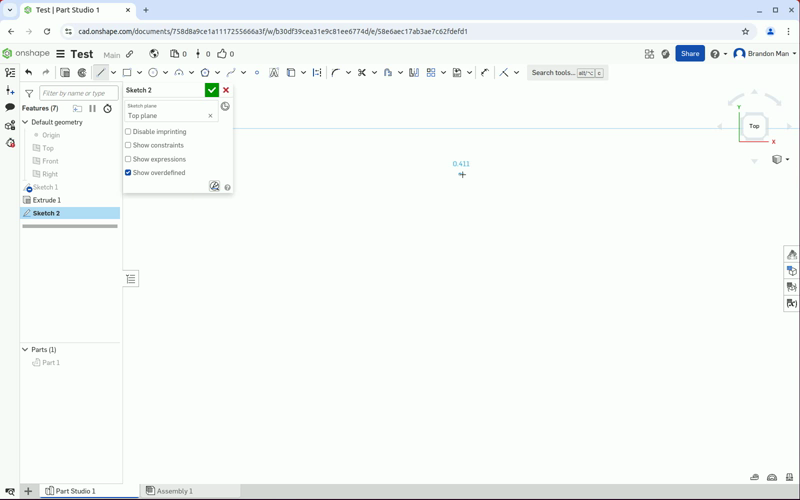
scroll(6)
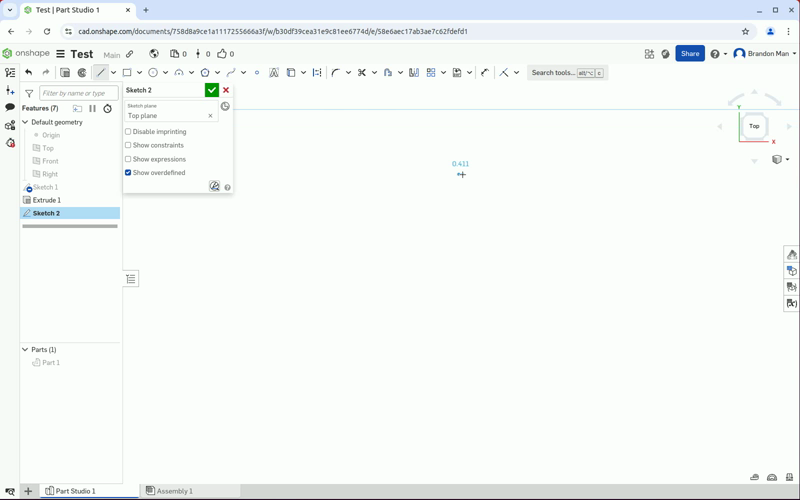
scroll(6)
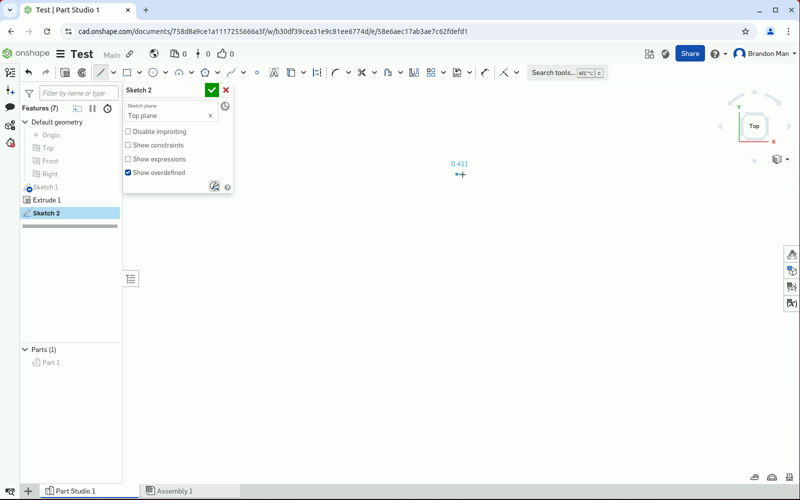
scroll(6)
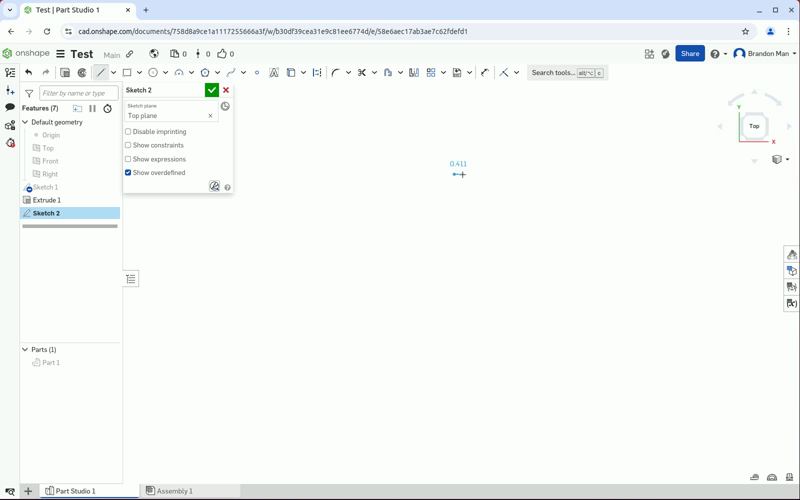
scroll(6)
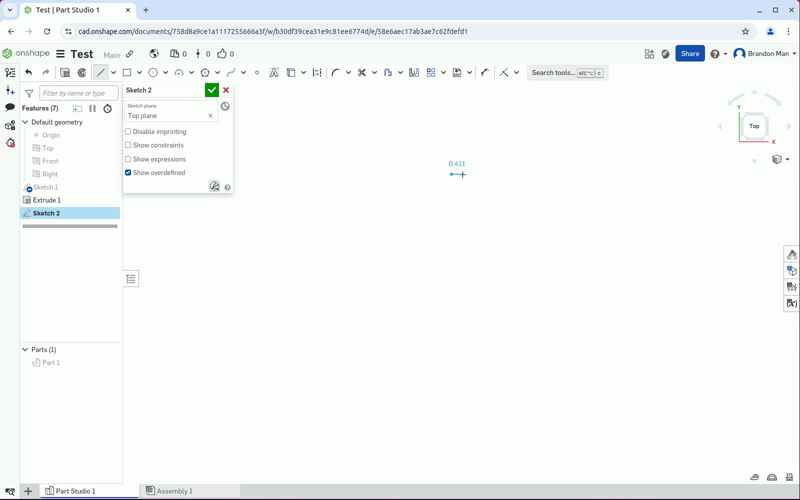
scroll(6)
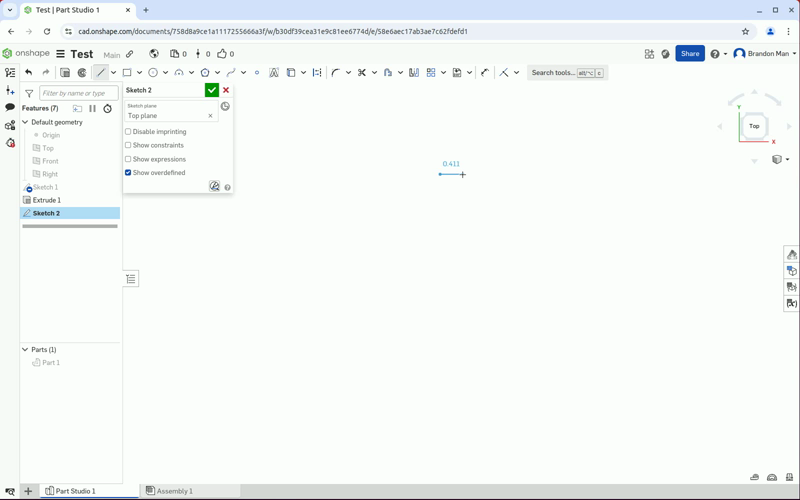
click(462, 174)
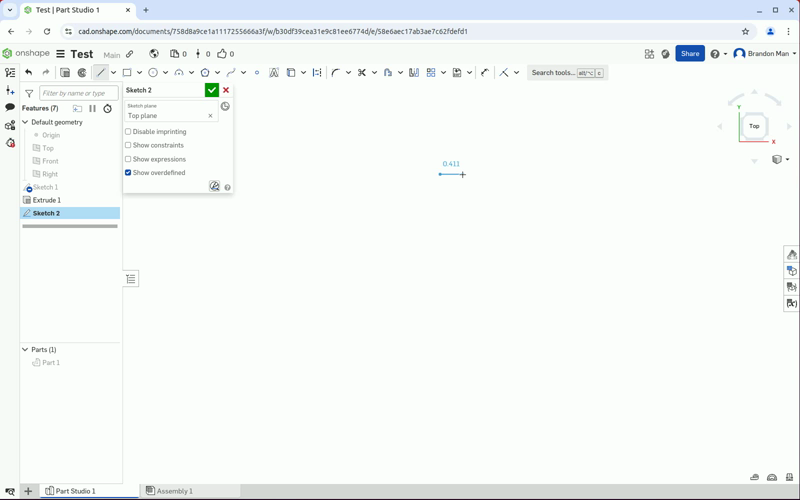
scroll(-6)
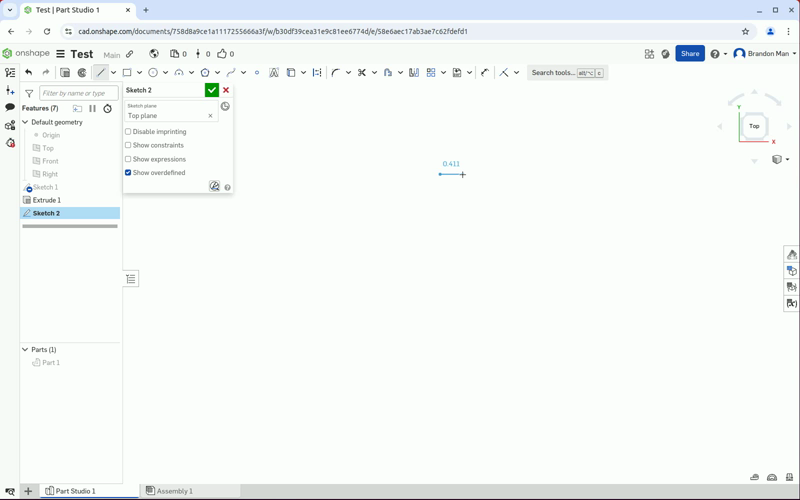
scroll(-6)
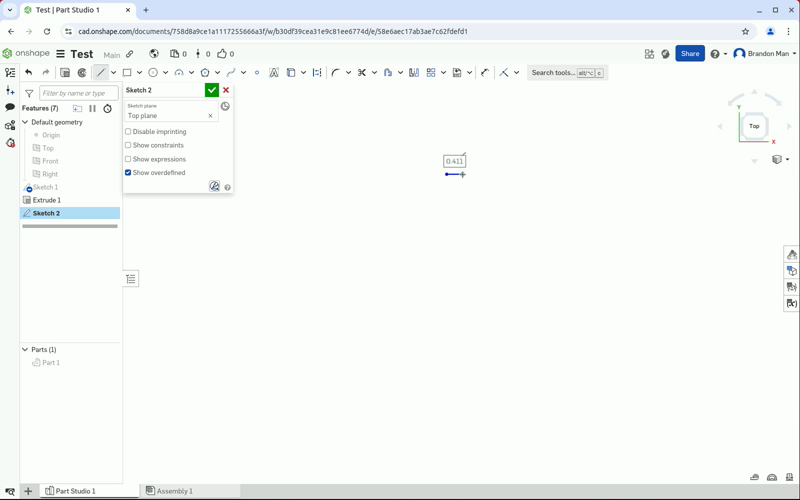
scroll(-6)
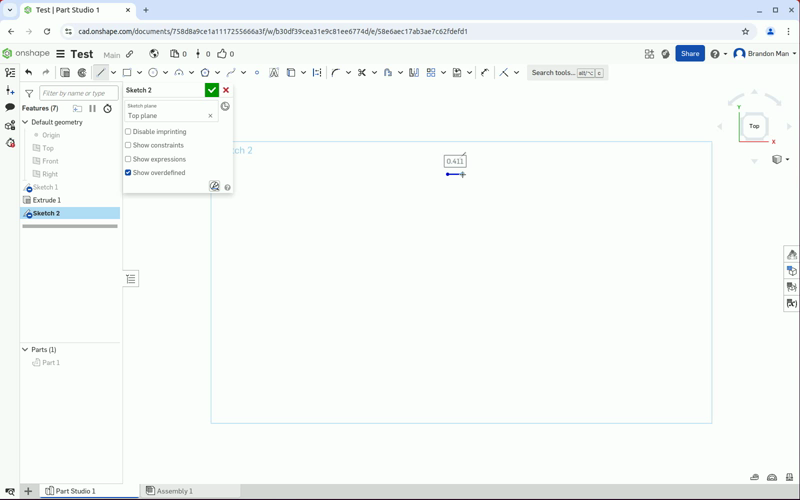
scroll(-6)
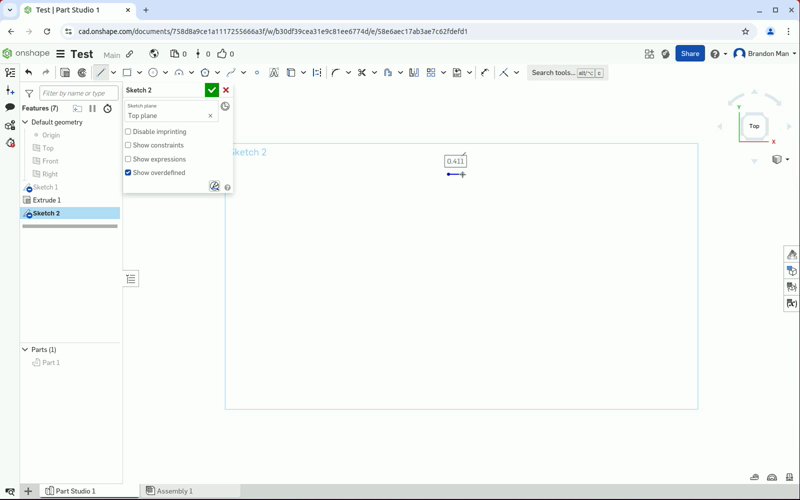
scroll(-6)
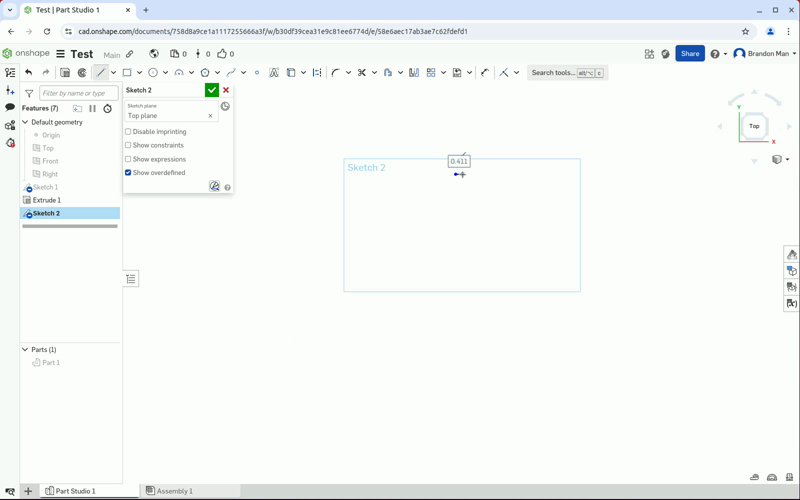
scroll(-6)
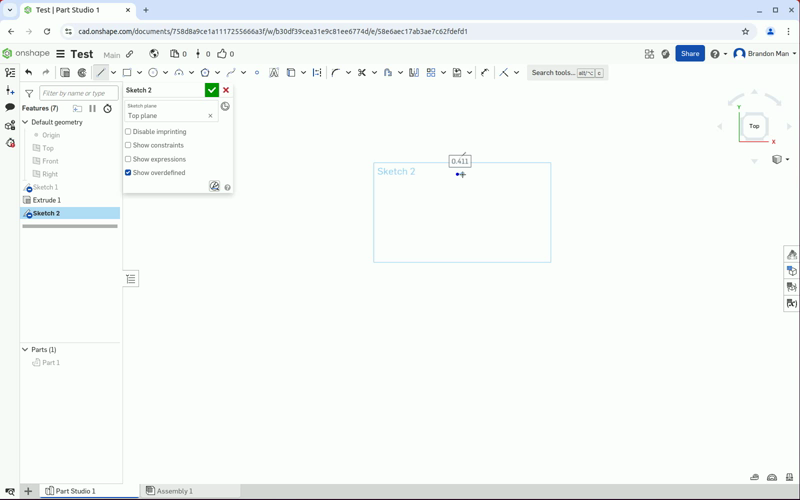
scroll(-6)
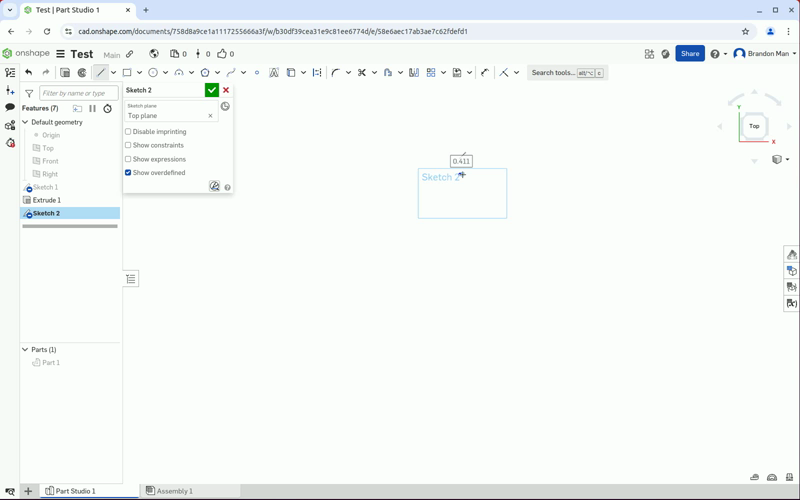
key_up(shift)
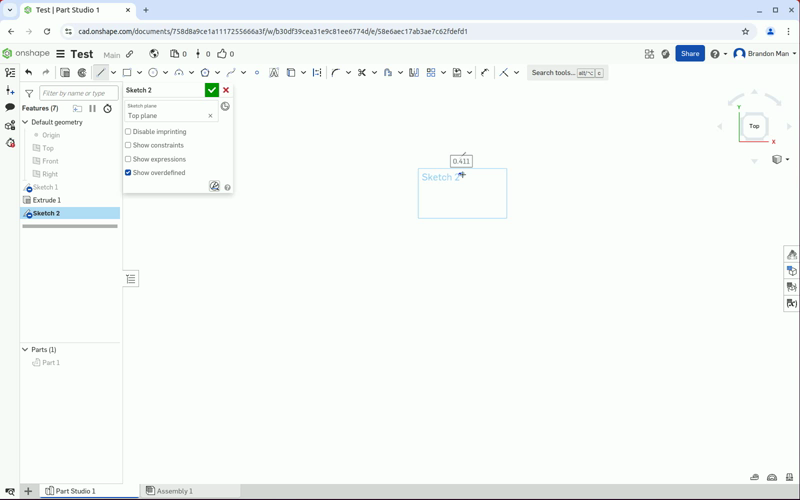
key_down(shift)
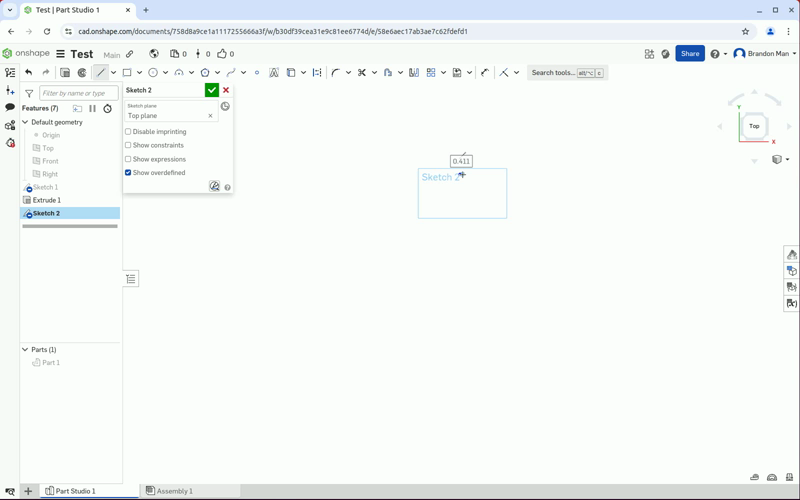
mouse_move(492, 174)
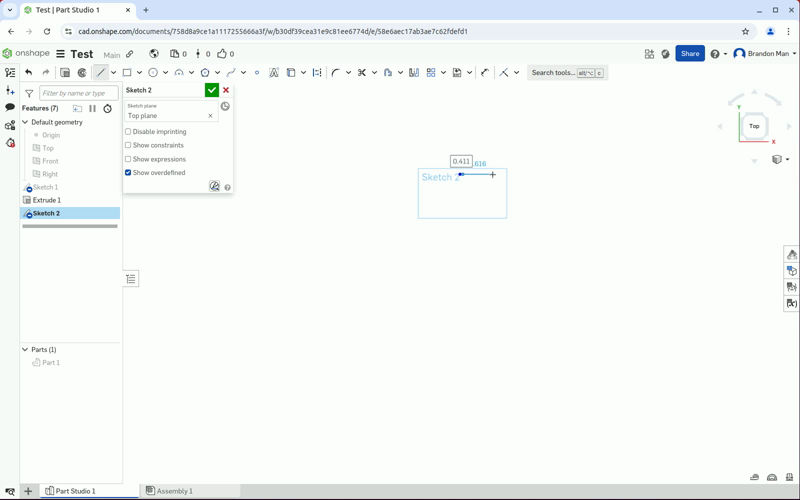
mouse_move(462, 175)
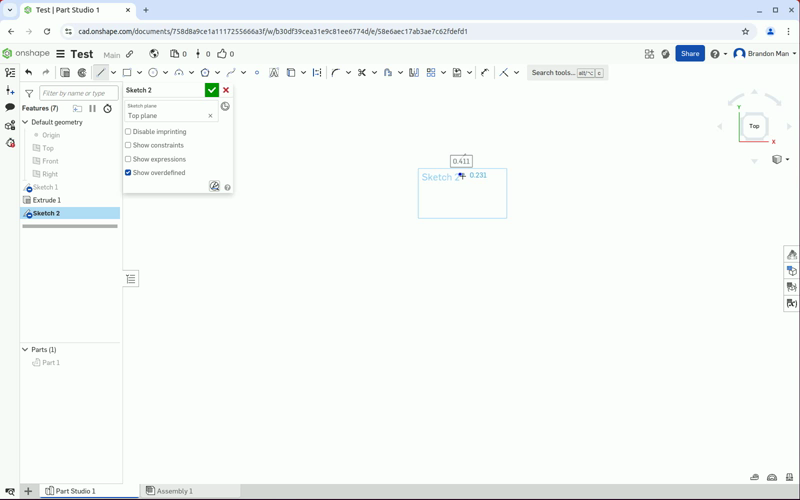
scroll(6)
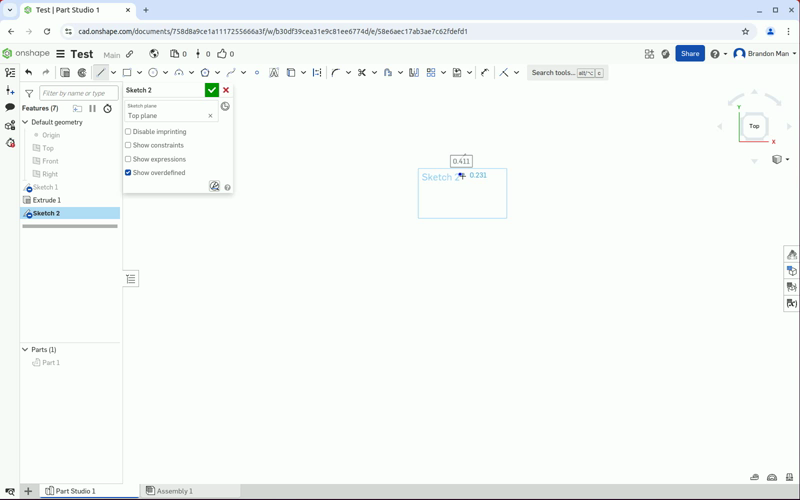
scroll(6)
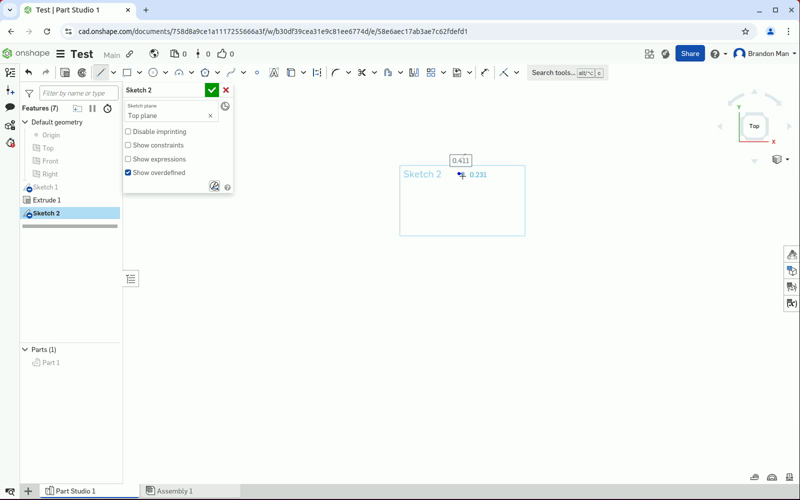
scroll(6)
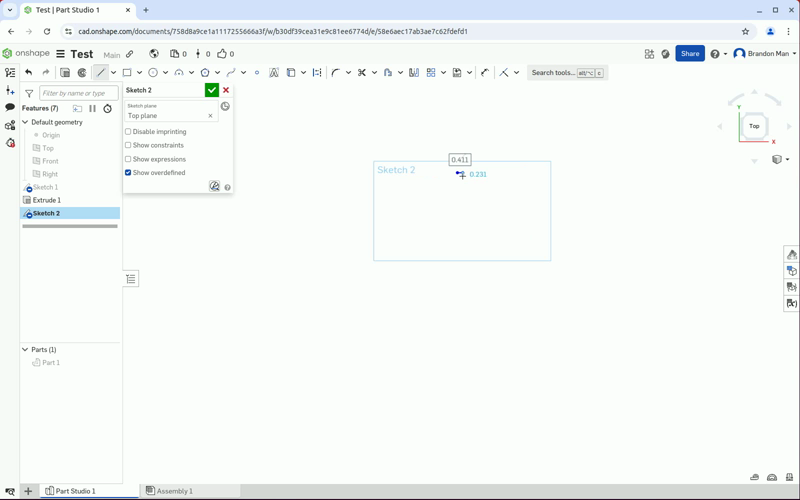
scroll(6)
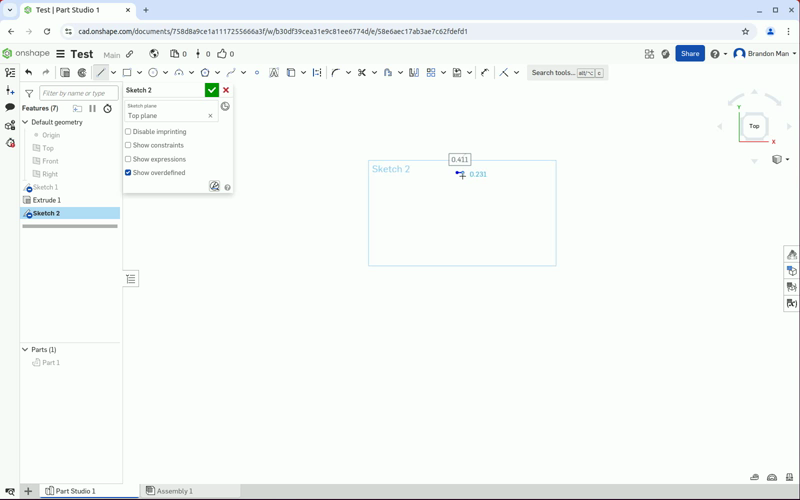
scroll(6)
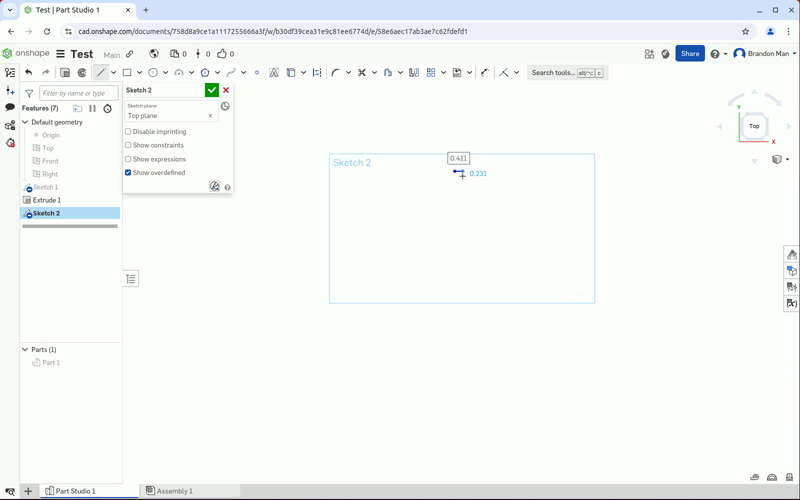
scroll(6)
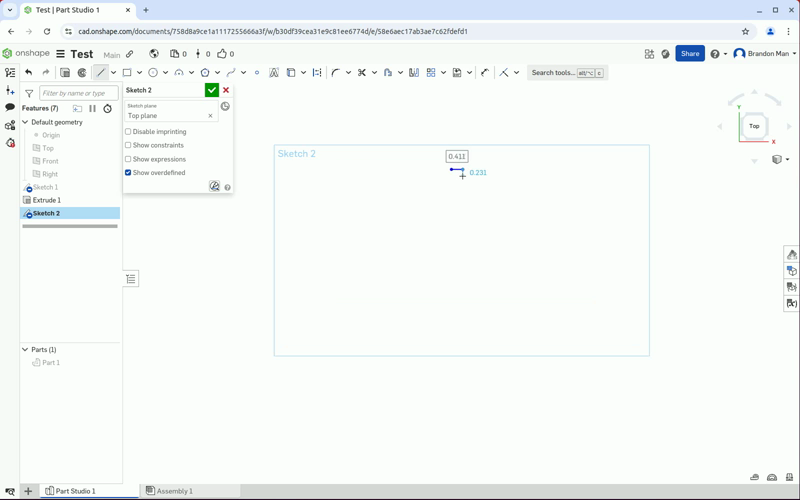
scroll(6)
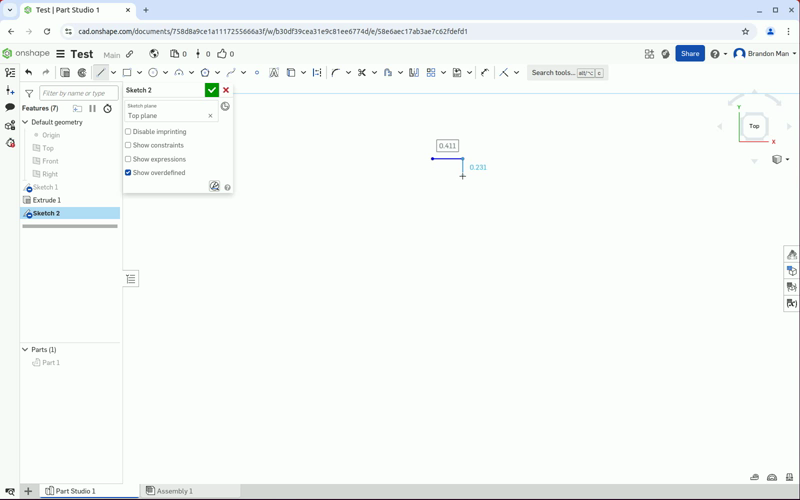
click(462, 175)
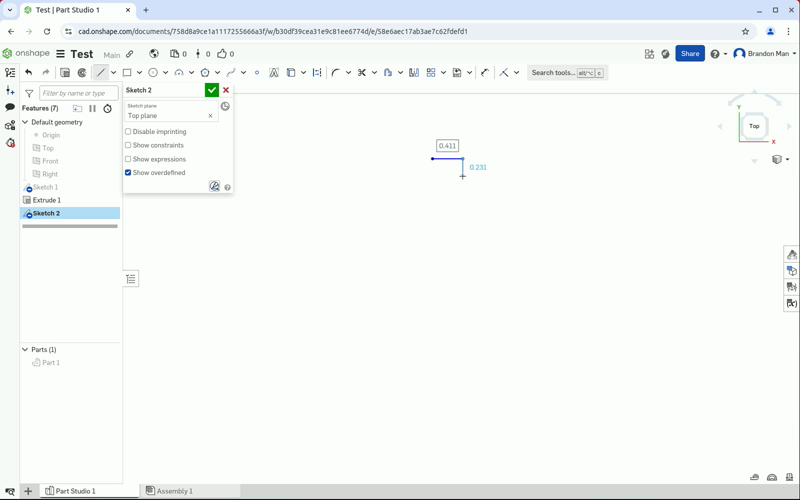
scroll(-6)
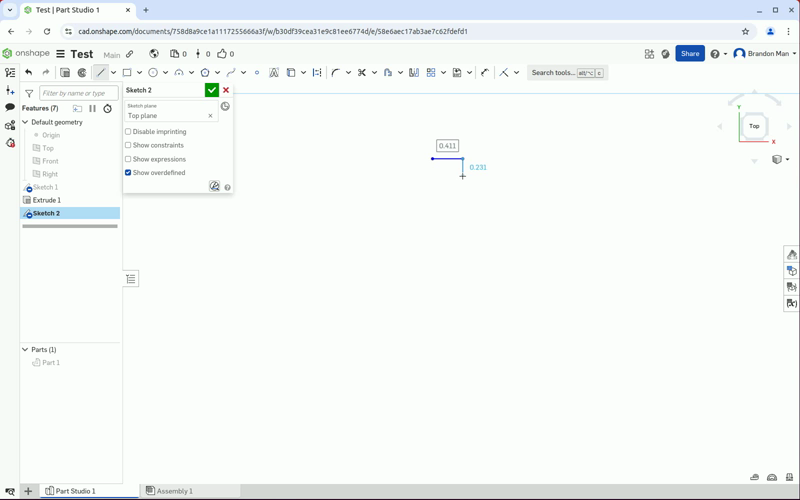
scroll(-6)
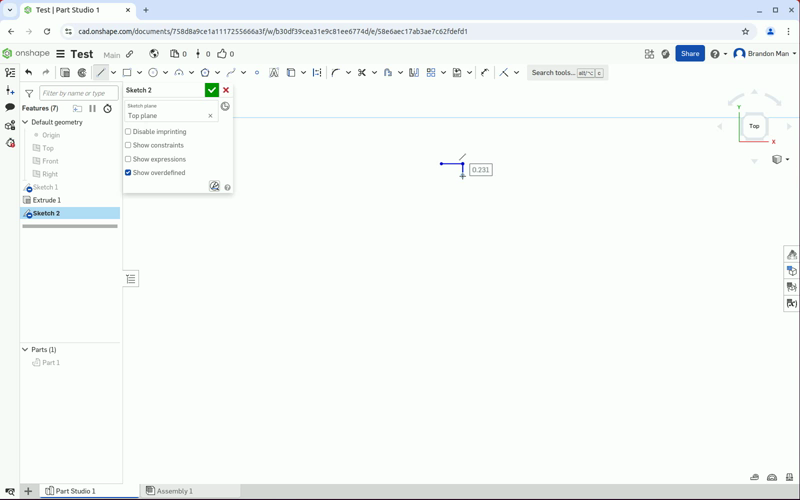
scroll(-6)
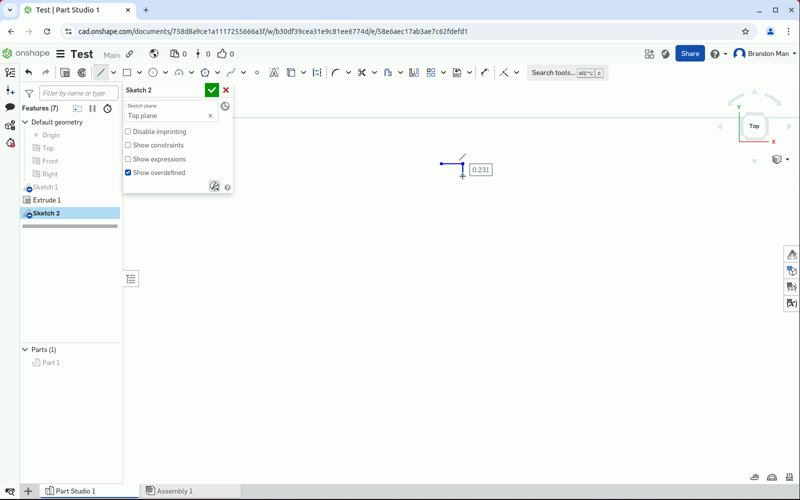
scroll(-6)
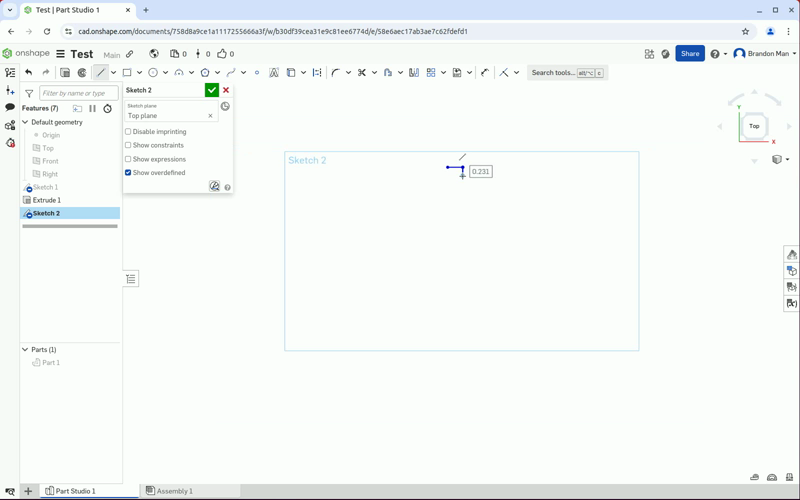
scroll(-6)
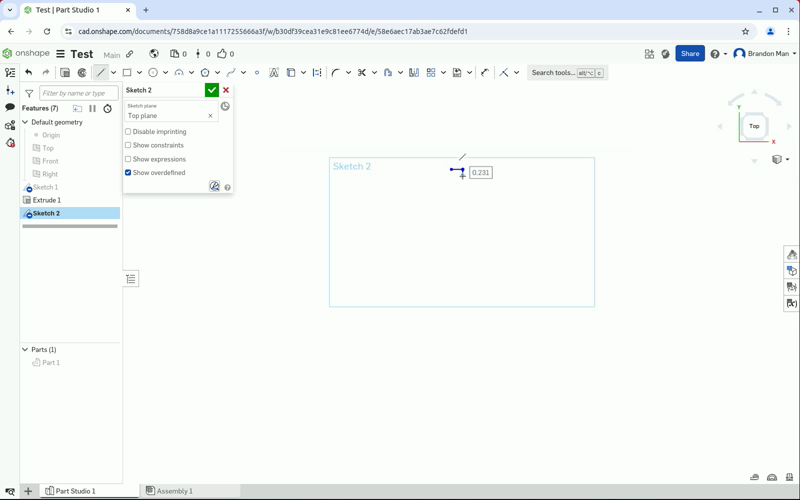
scroll(-6)
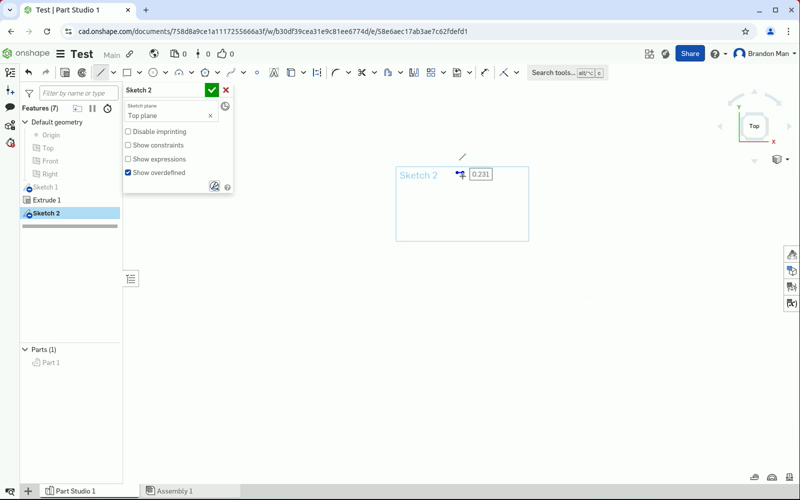
scroll(-6)
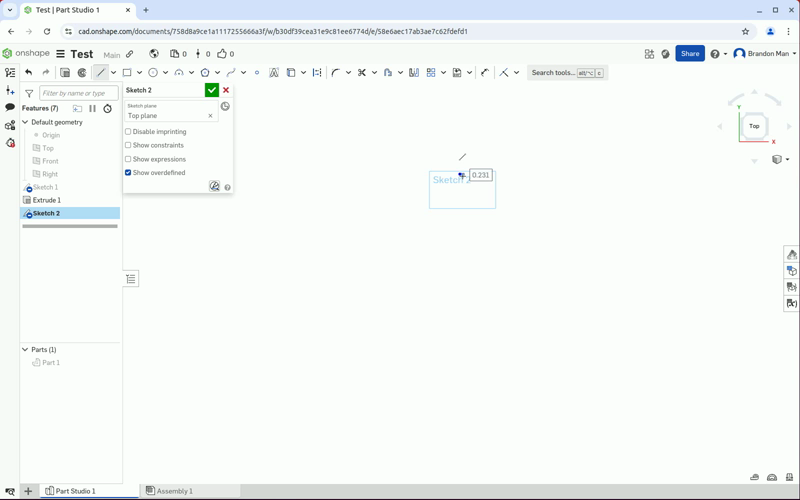
key_up(shift)
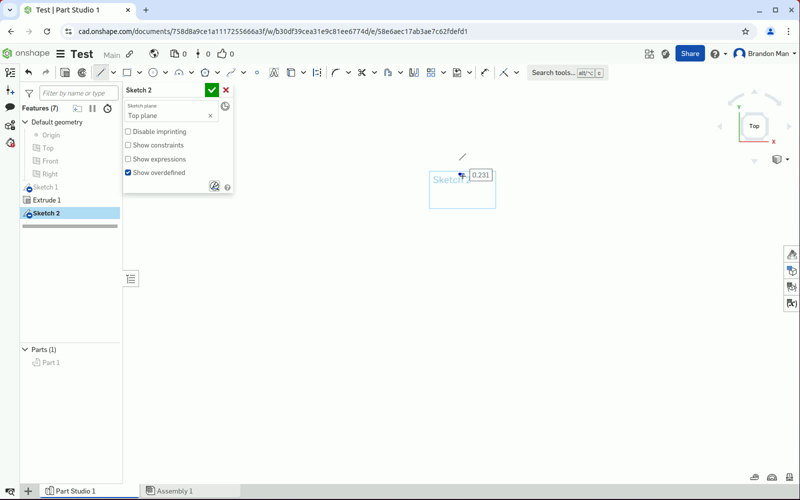
key_down(shift)
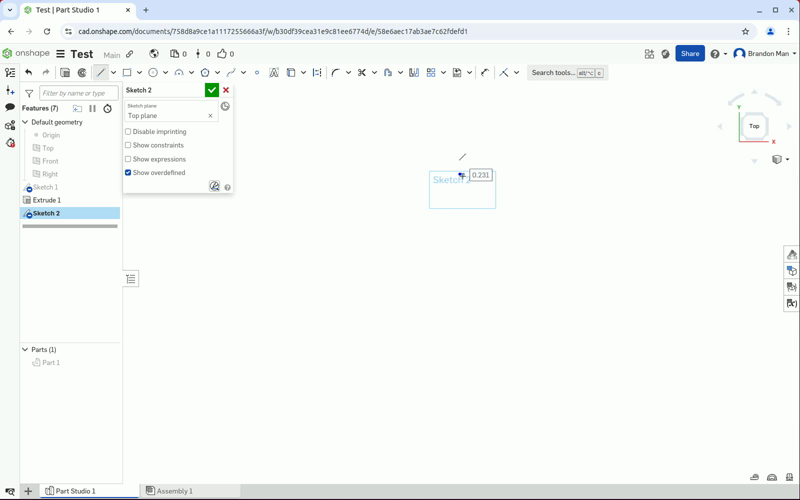
mouse_move(492, 175)
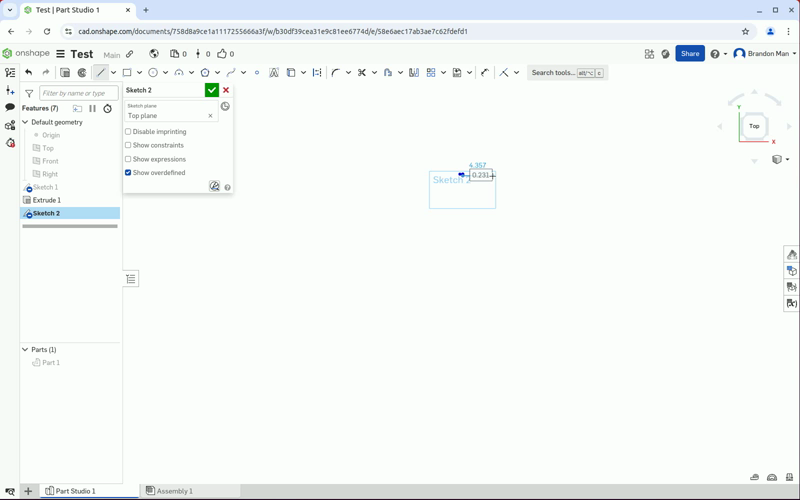
mouse_move(463, 175)
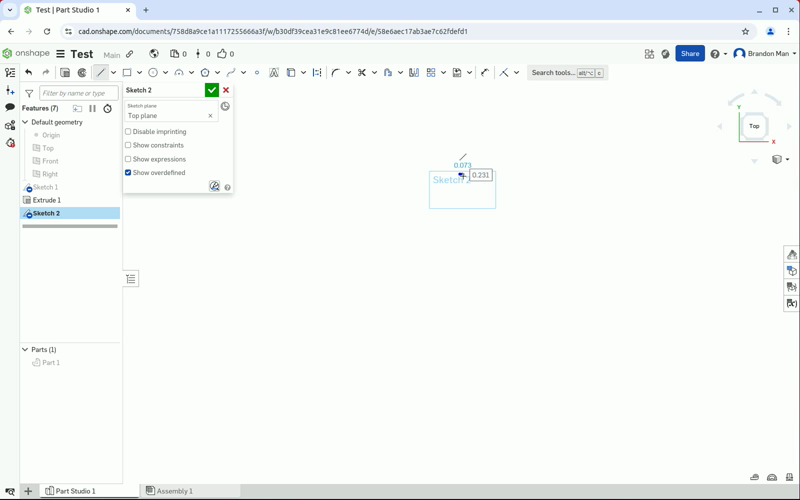
scroll(6)
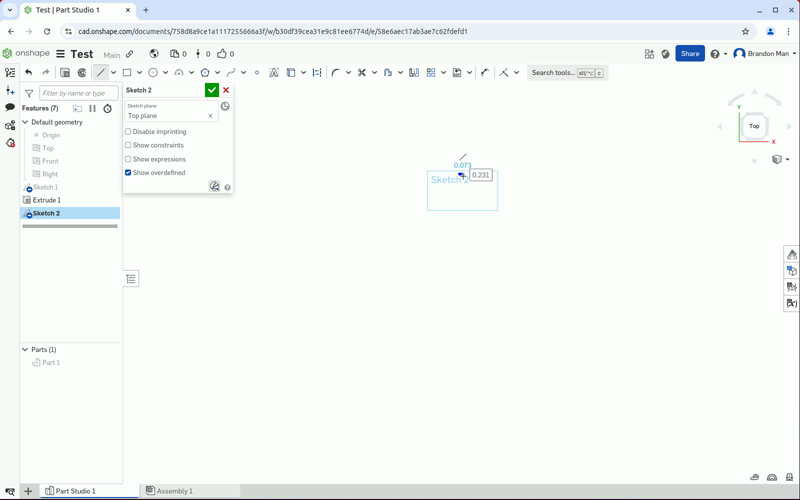
scroll(6)
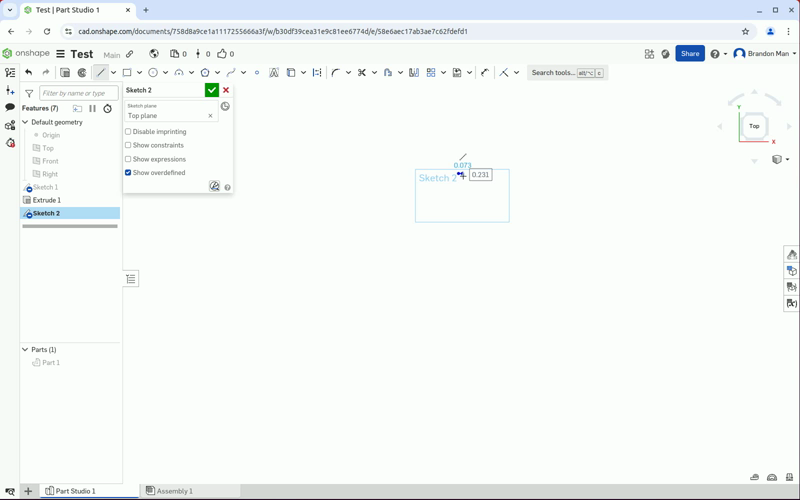
scroll(6)
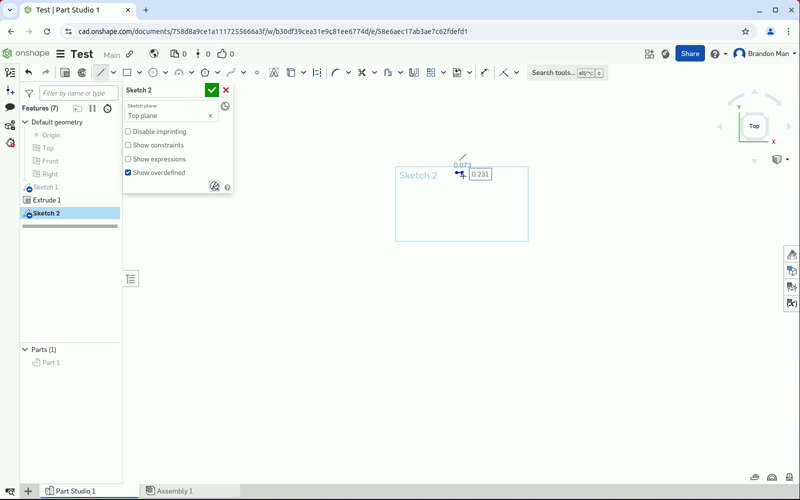
scroll(6)
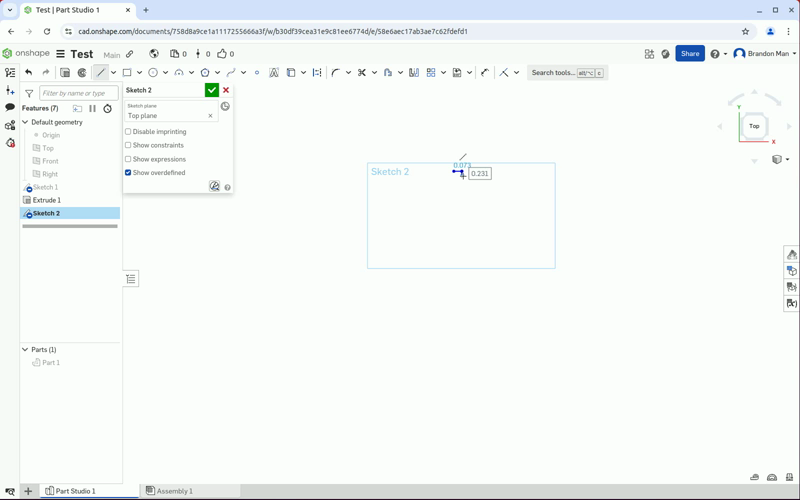
scroll(6)
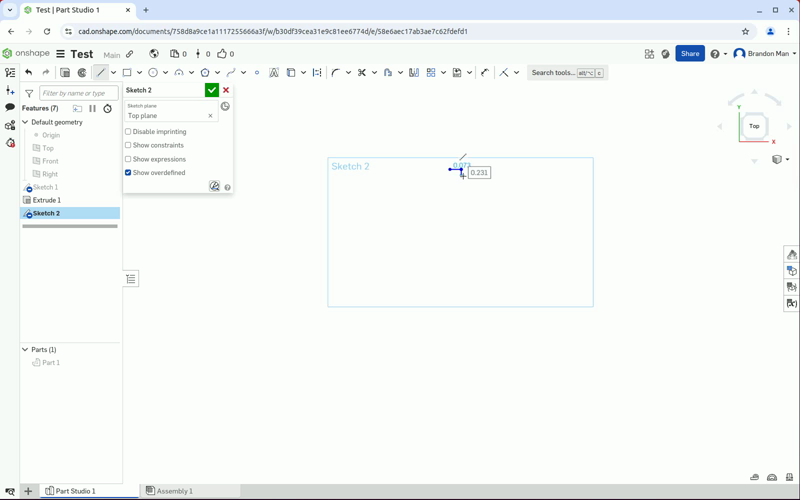
scroll(6)
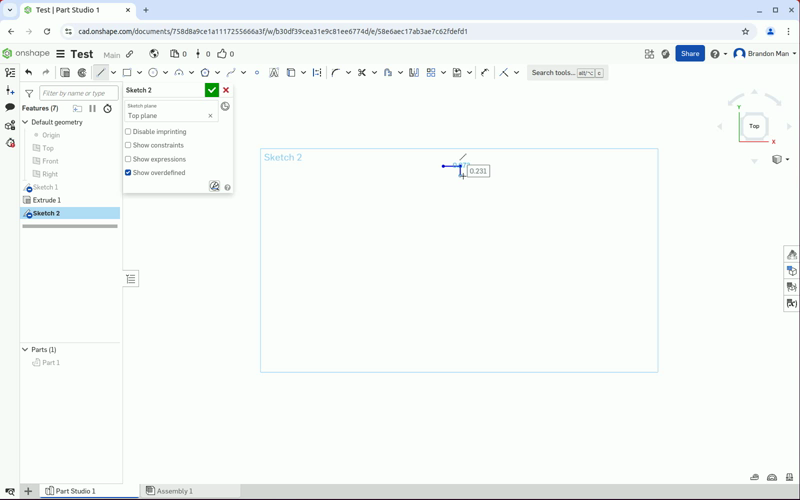
scroll(6)
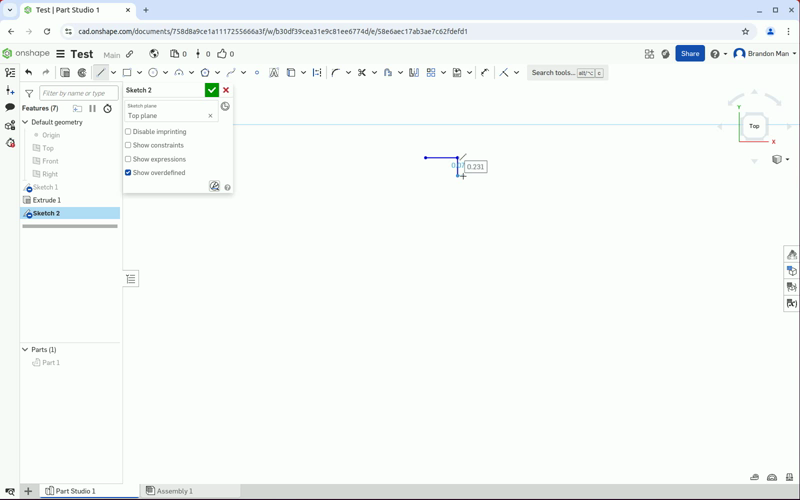
click(463, 175)
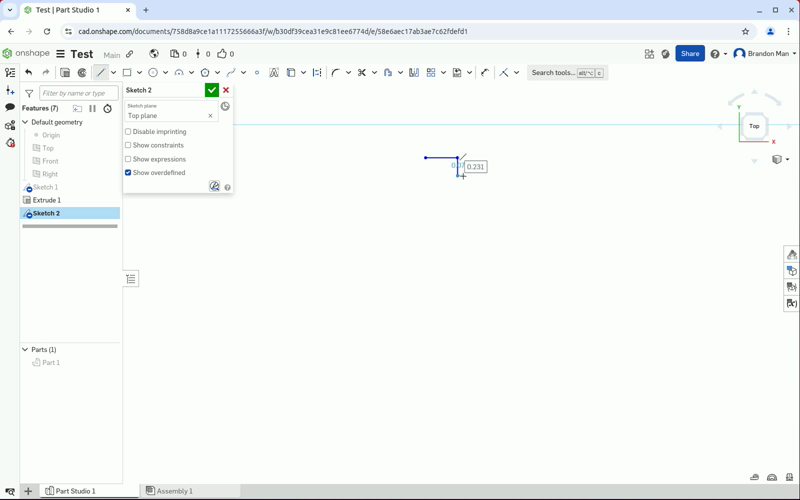
scroll(-6)
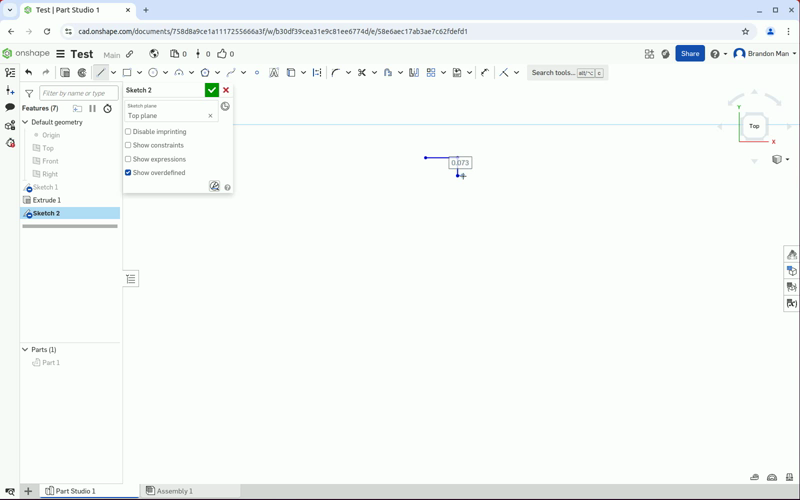
scroll(-6)
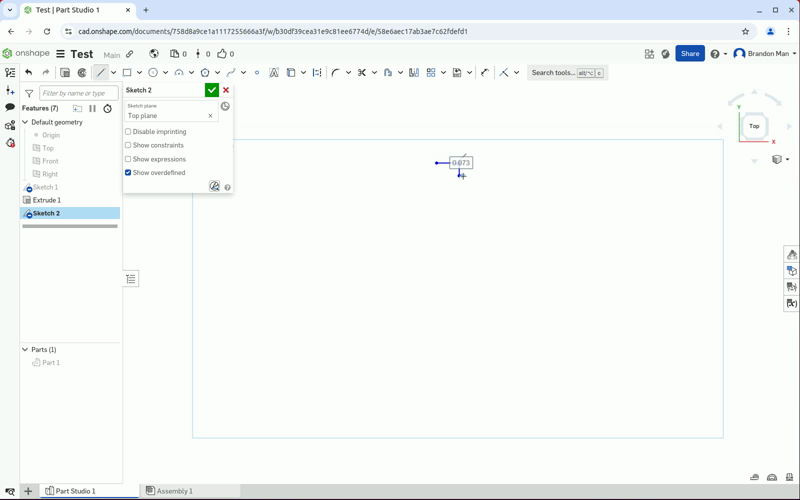
scroll(-6)
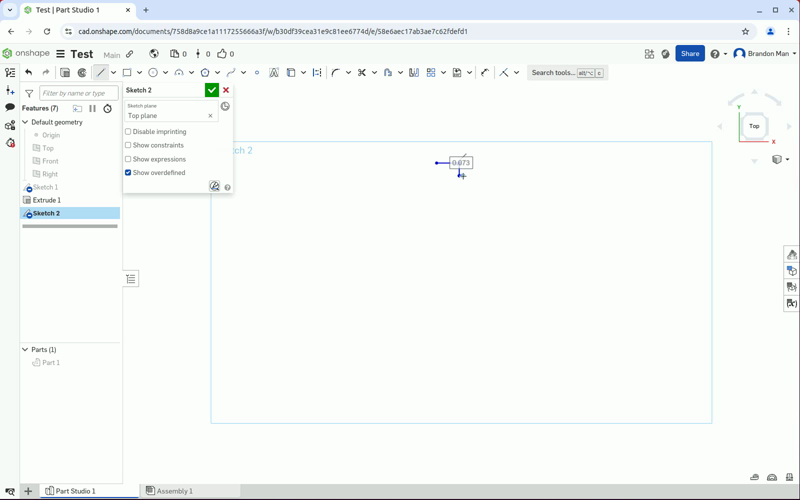
scroll(-6)
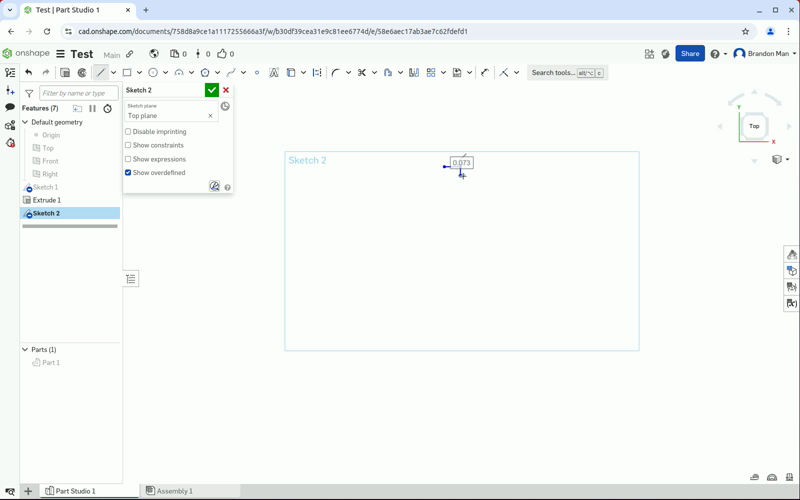
scroll(-6)
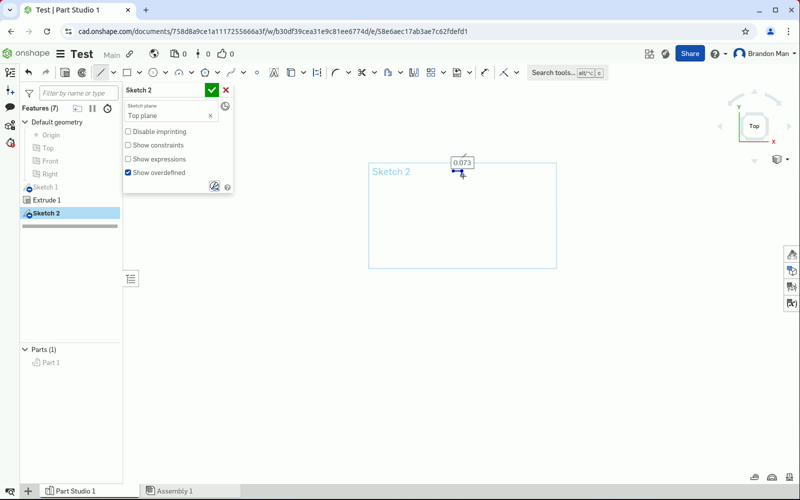
scroll(-6)
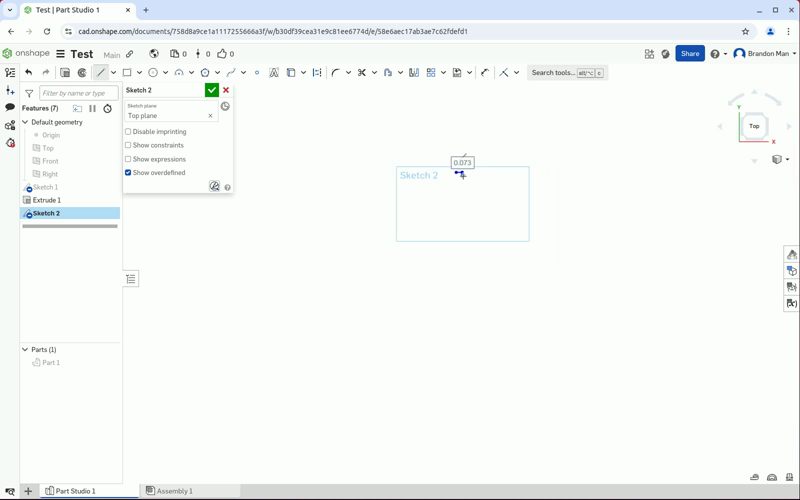
scroll(-6)
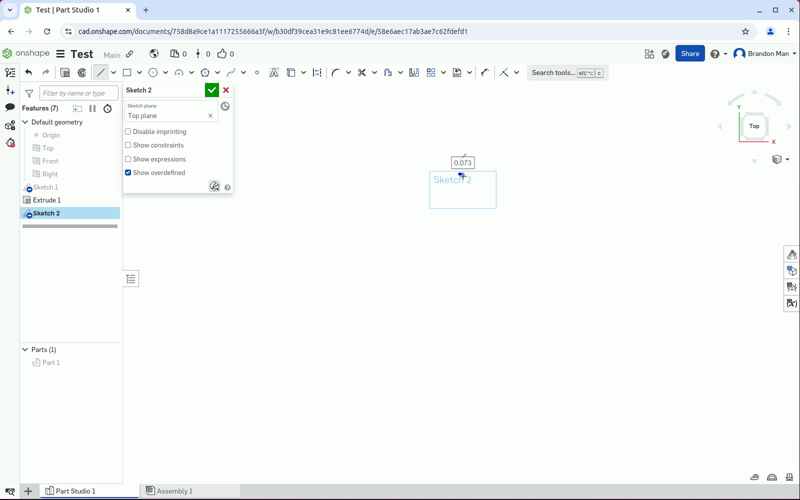
key_up(shift)
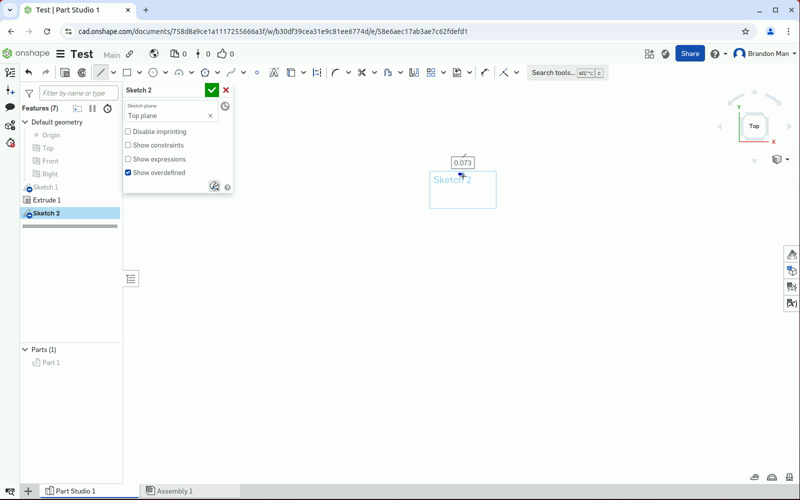
key_down(shift)
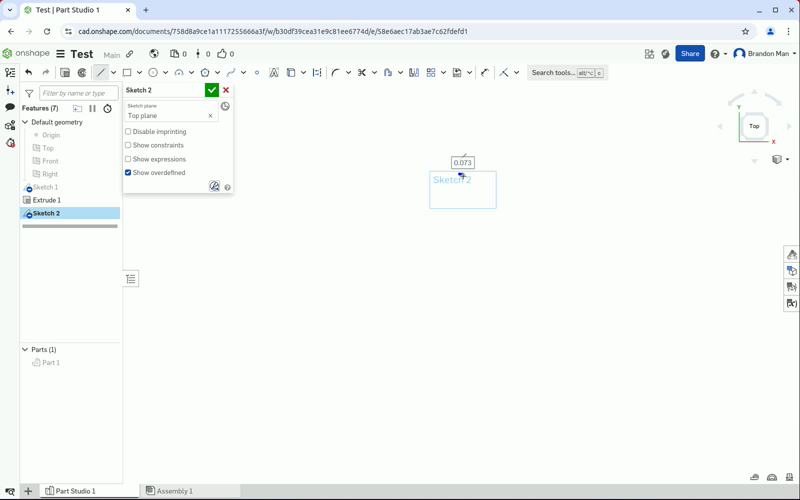
mouse_move(493, 175)
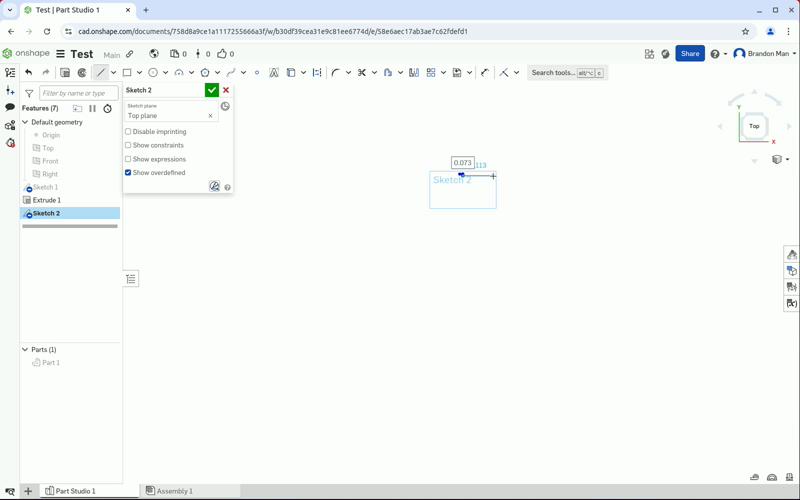
mouse_move(463, 173)
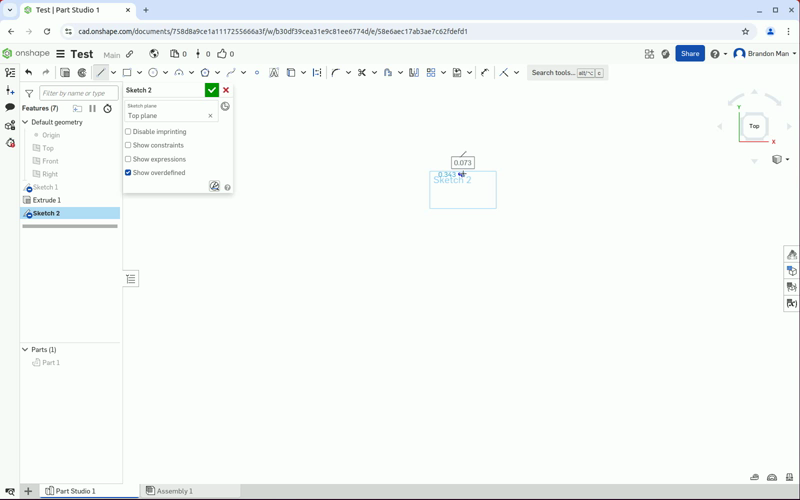
scroll(6)
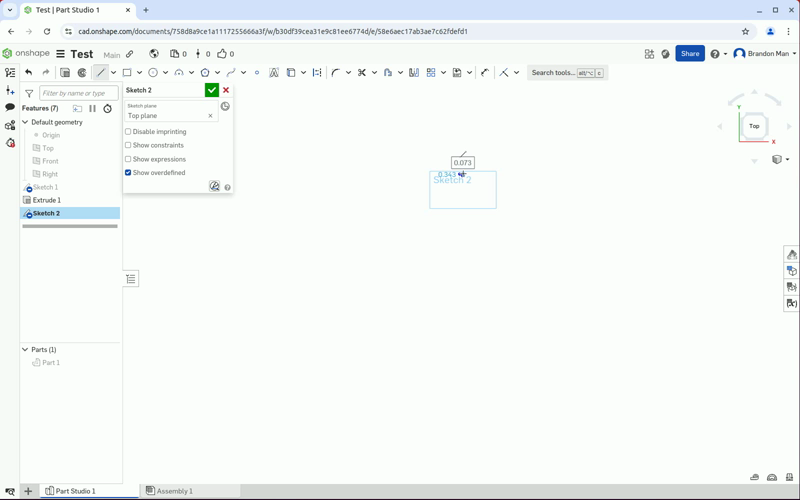
scroll(6)
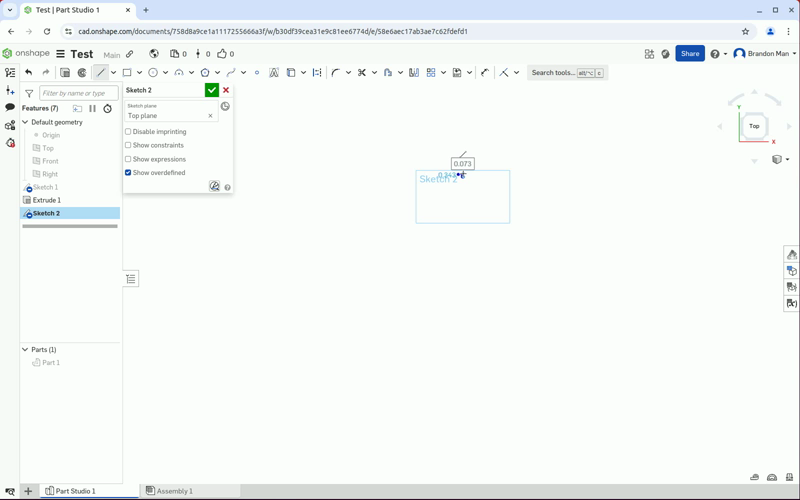
scroll(6)
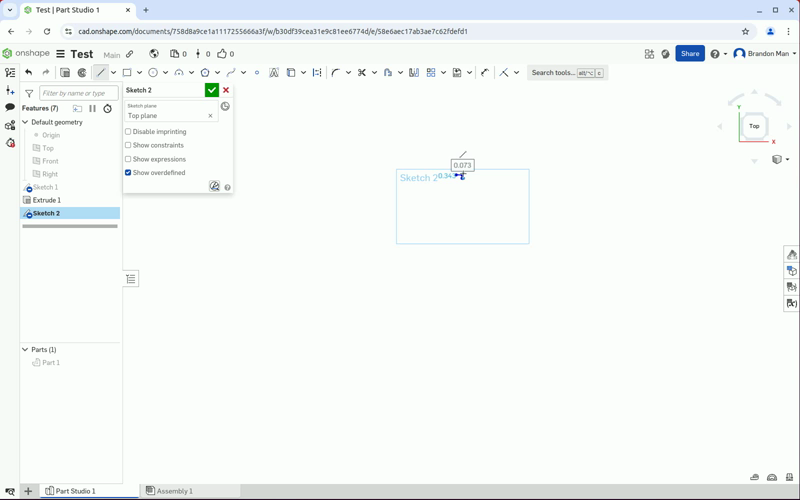
scroll(6)
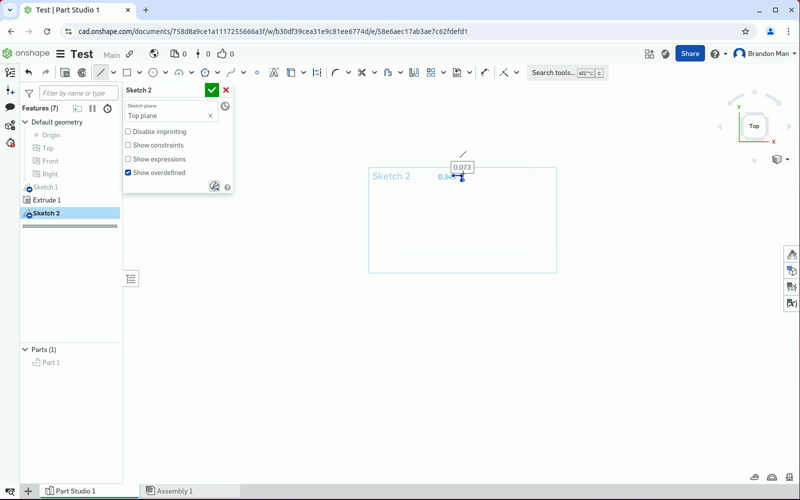
scroll(6)
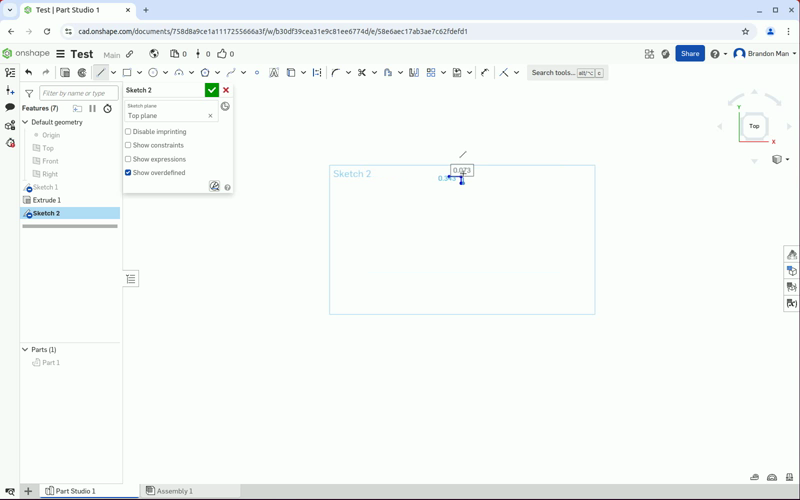
scroll(6)
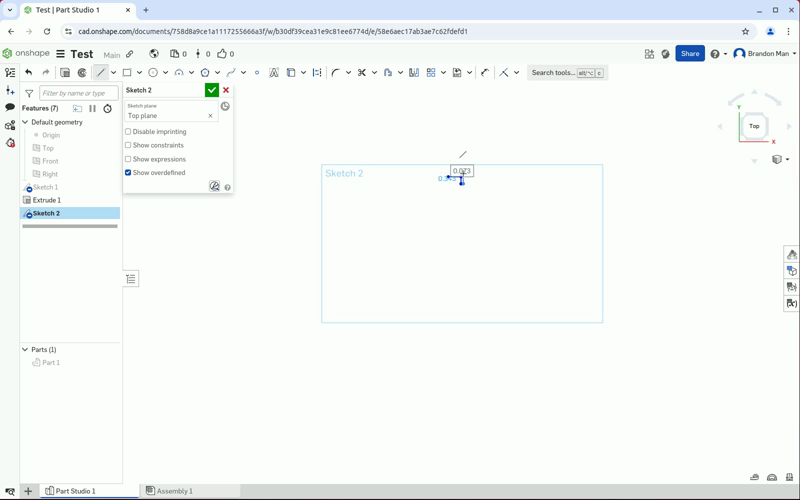
scroll(6)
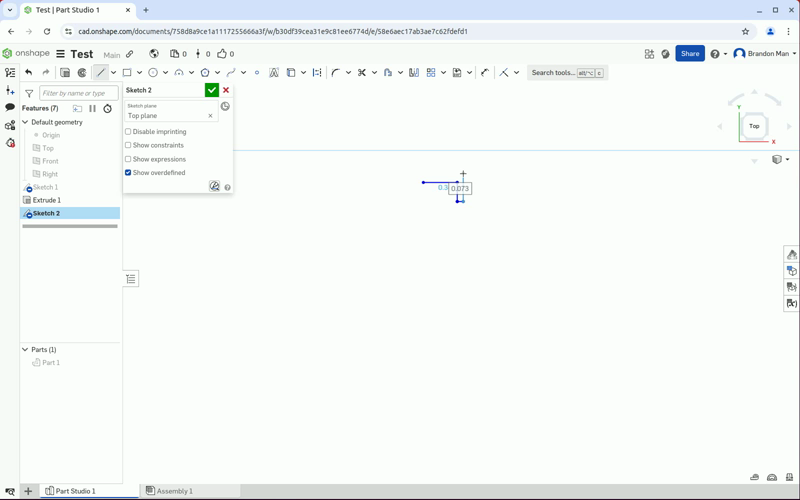
click(463, 173)
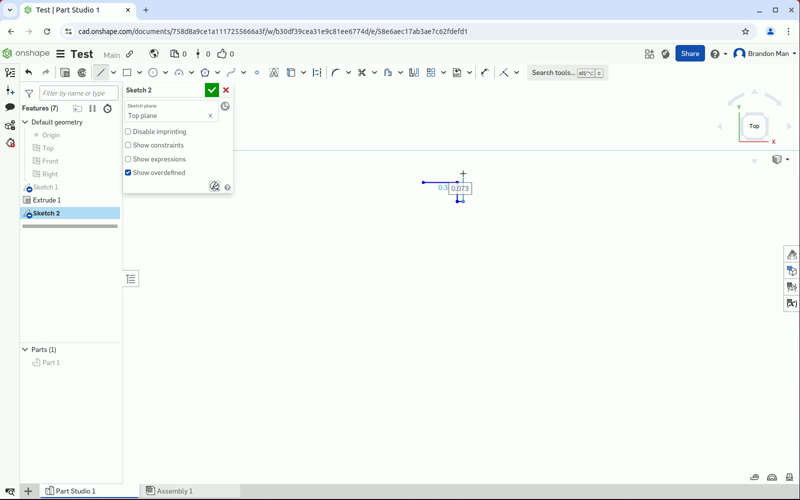
scroll(-6)
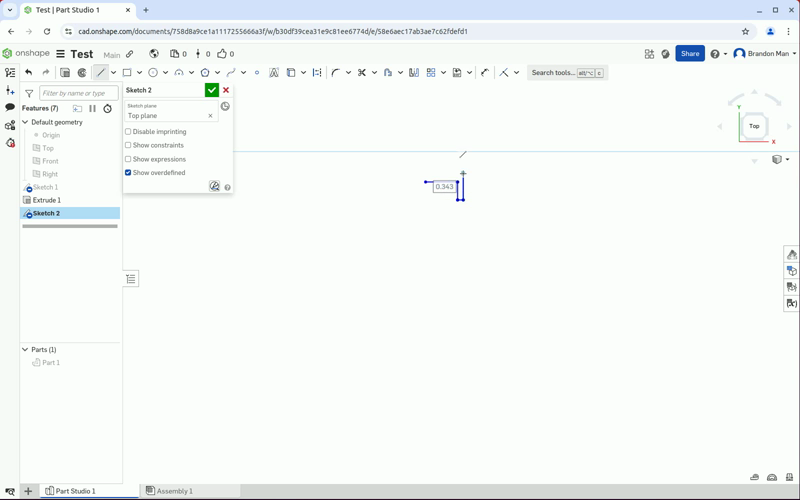
scroll(-6)
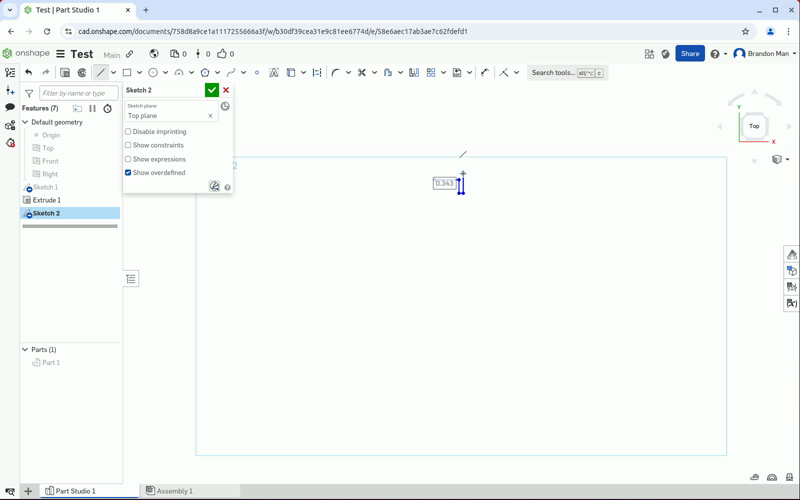
scroll(-6)
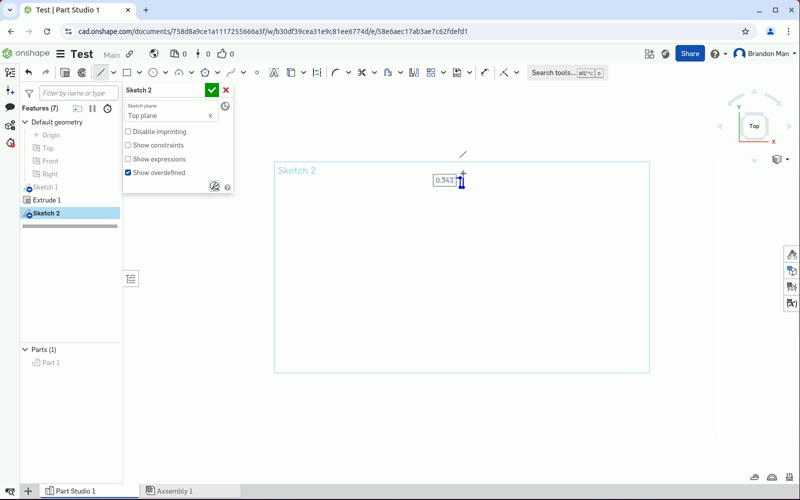
scroll(-6)
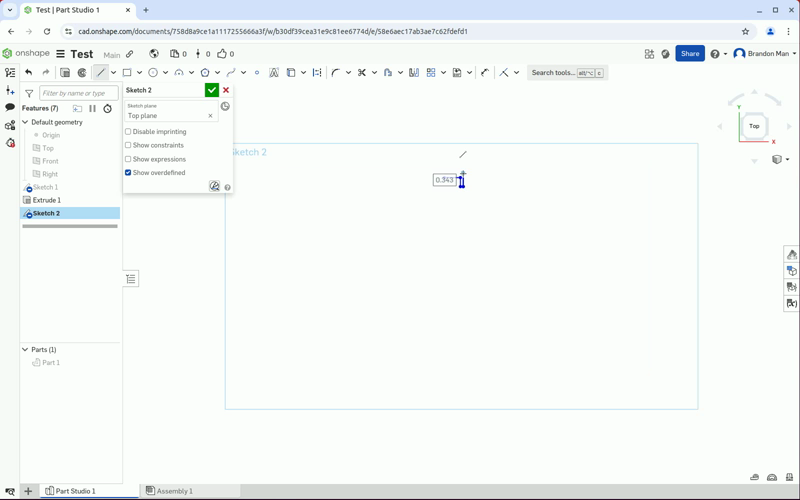
scroll(-6)
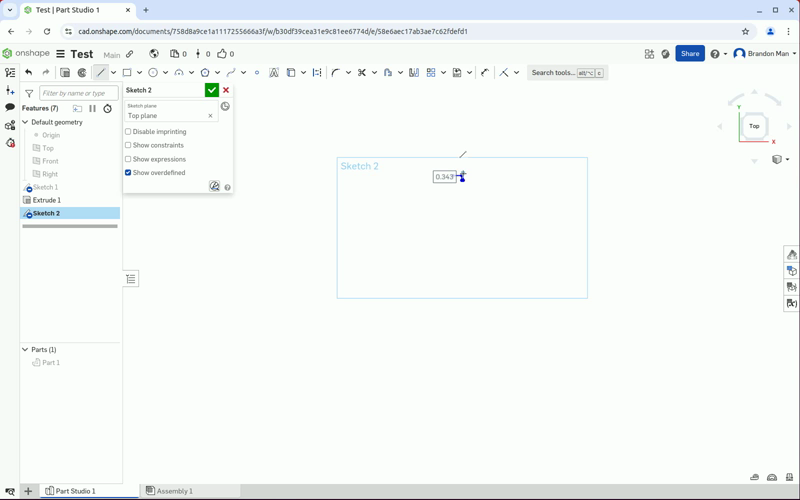
scroll(-6)
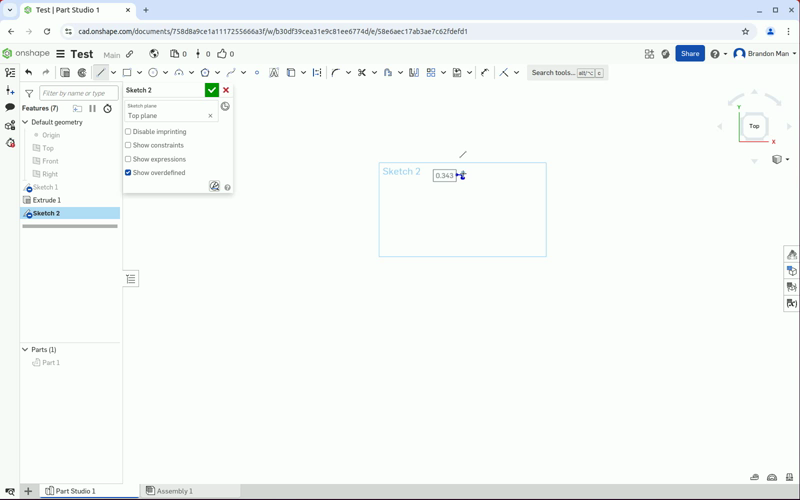
scroll(-6)
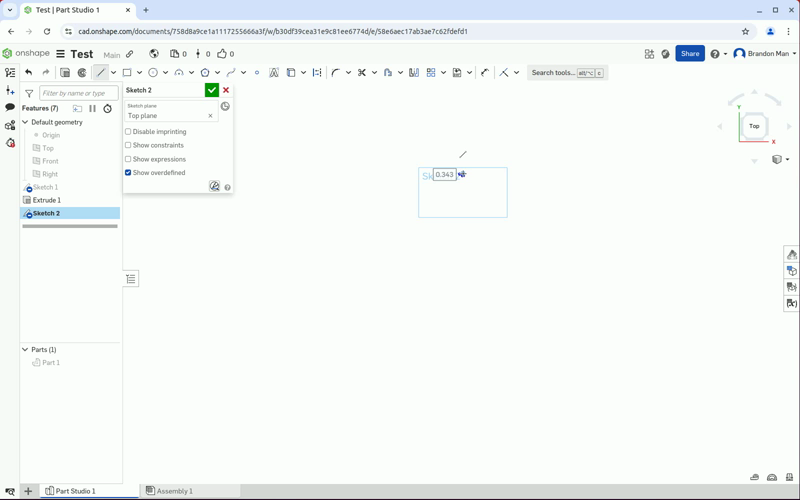
key_up(shift)
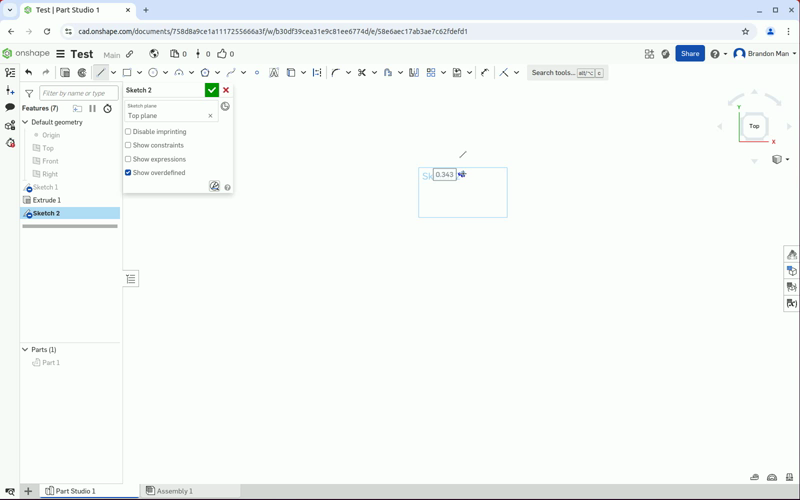
key_down(shift)
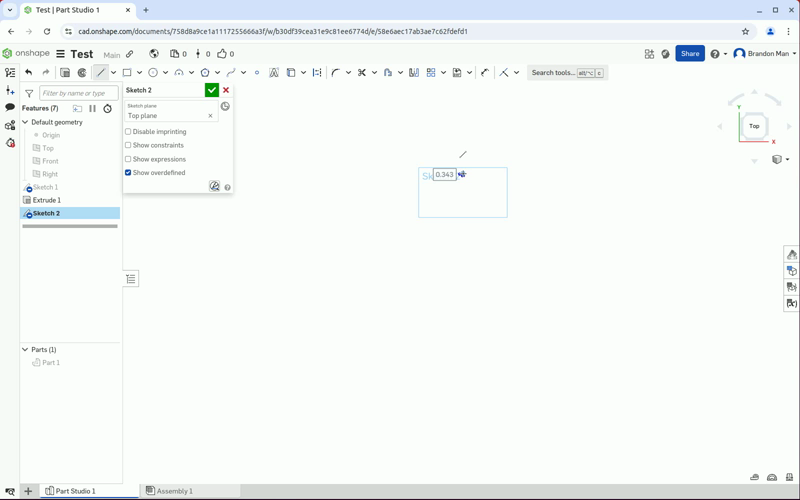
mouse_move(493, 173)
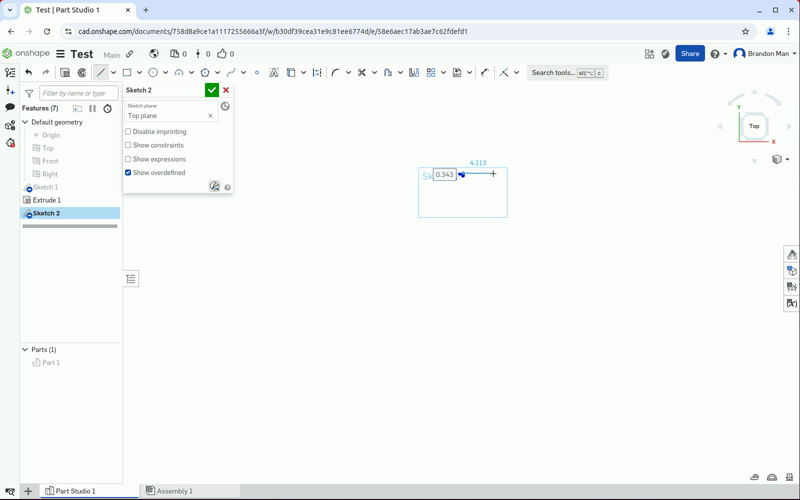
mouse_move(460, 173)
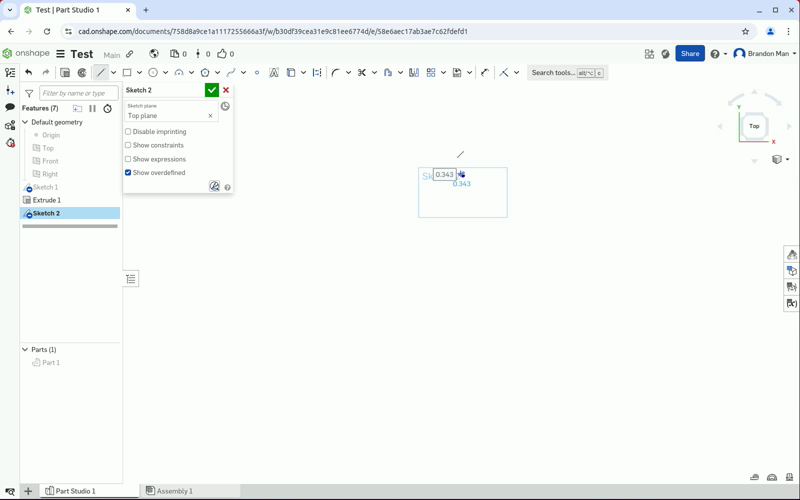
scroll(6)
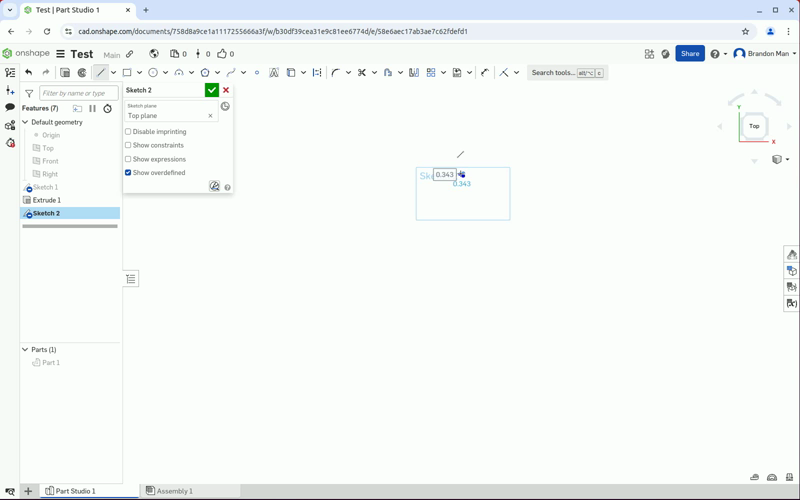
scroll(6)
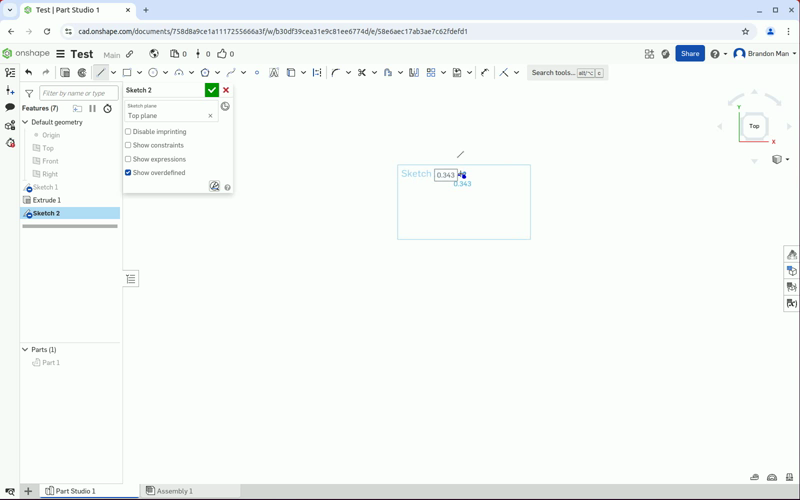
scroll(6)
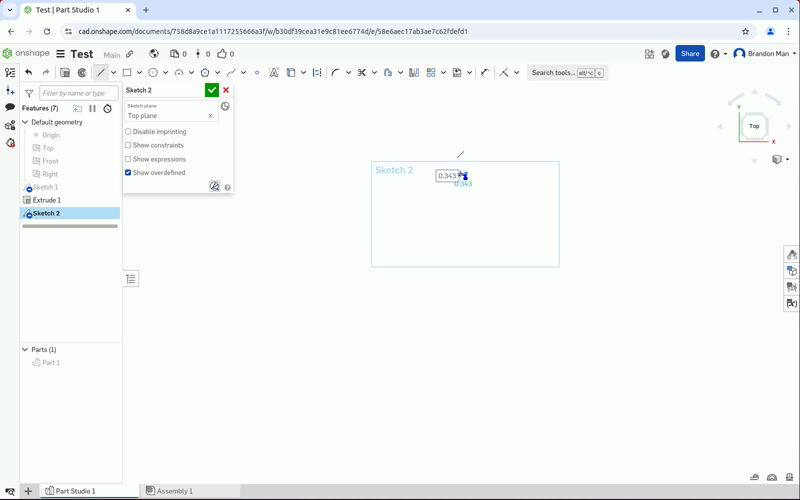
scroll(6)
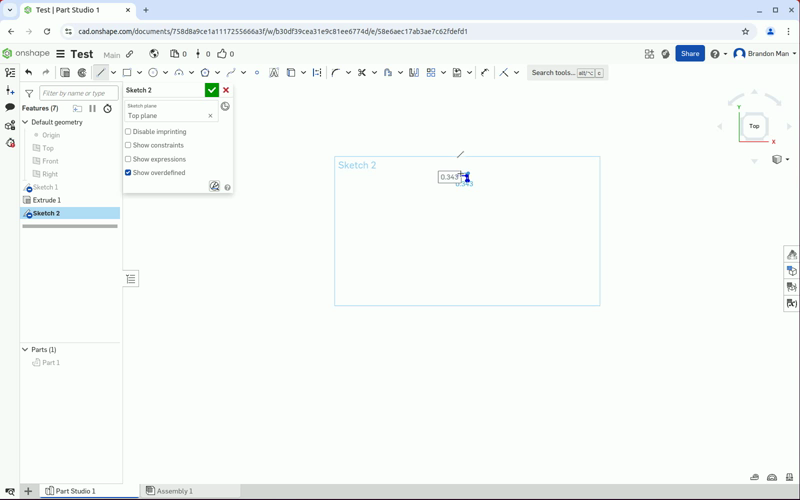
scroll(6)
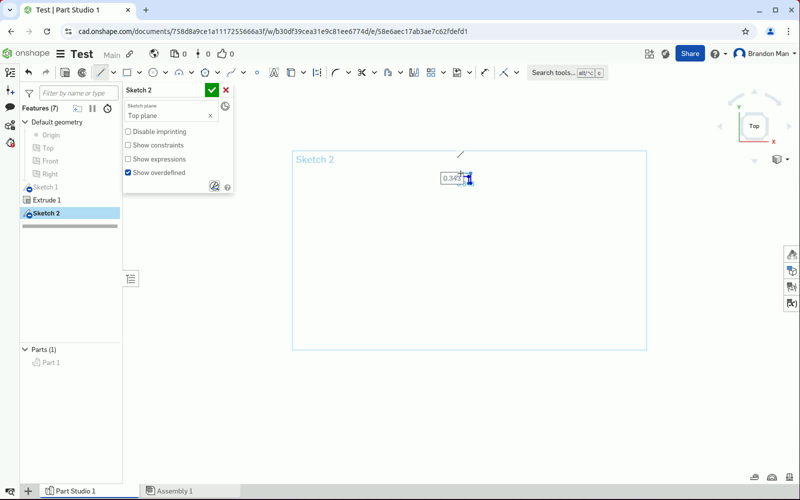
scroll(6)
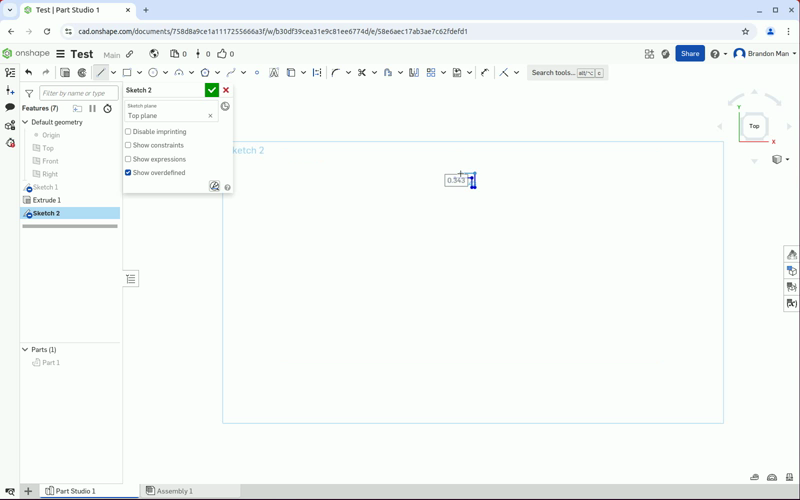
scroll(6)
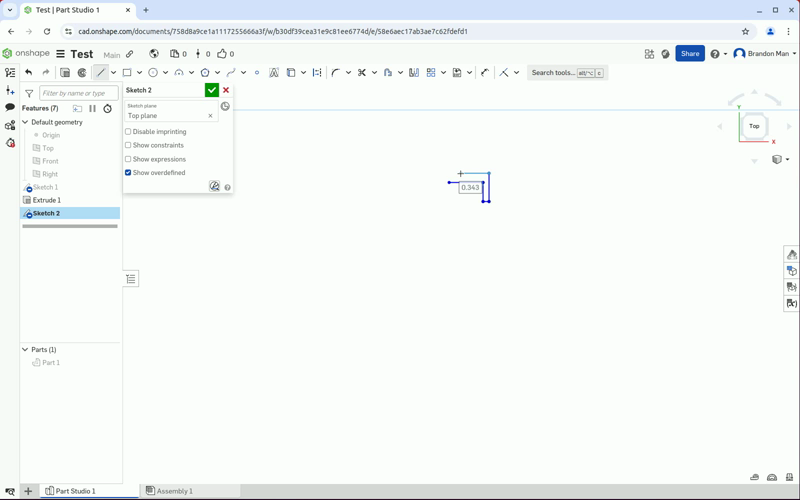
click(460, 173)
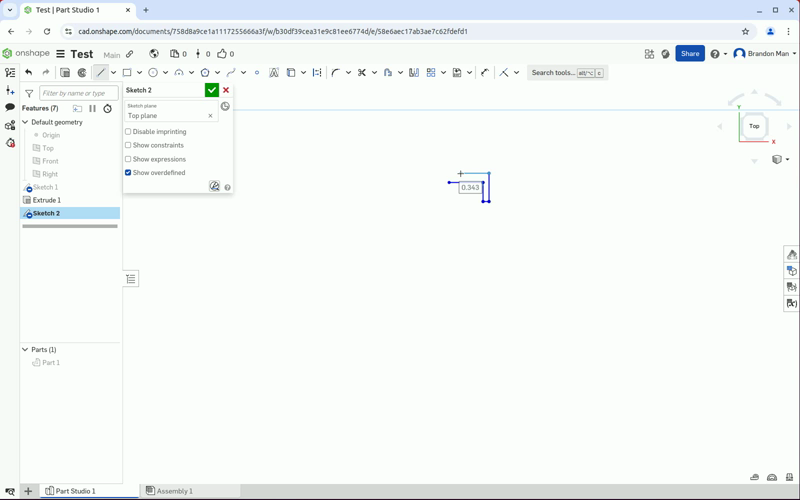
scroll(-6)
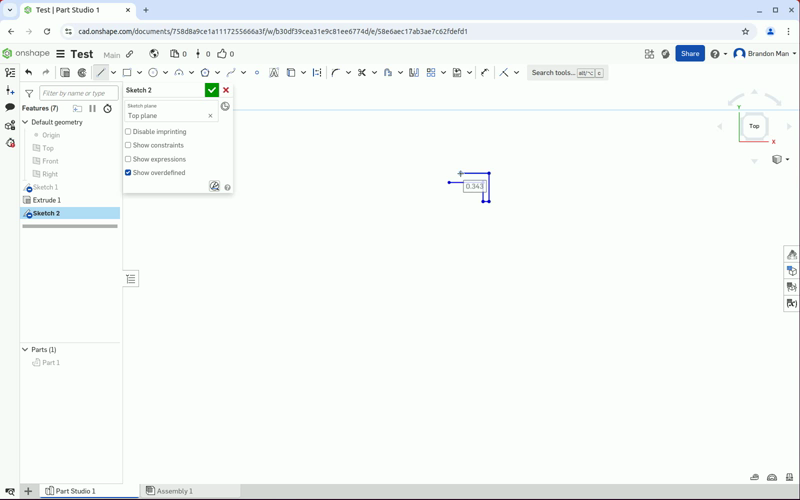
scroll(-6)
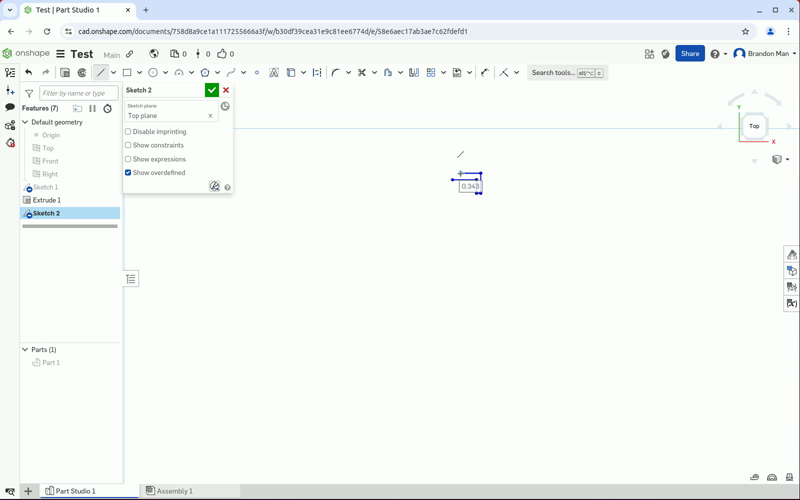
scroll(-6)
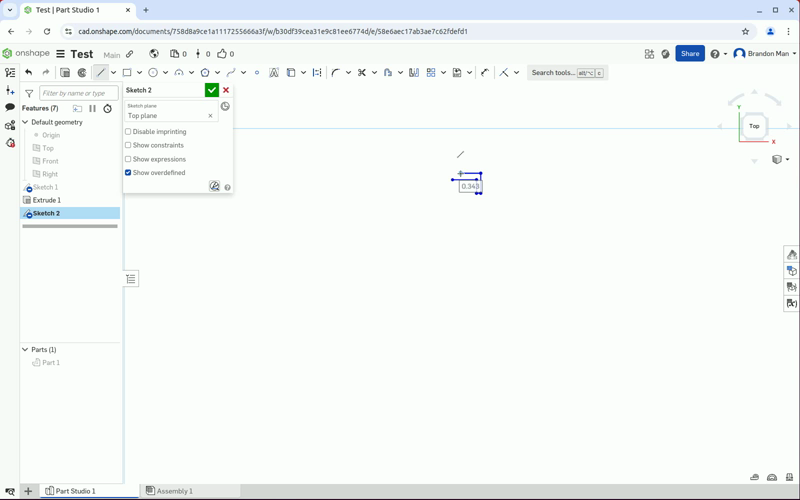
scroll(-6)
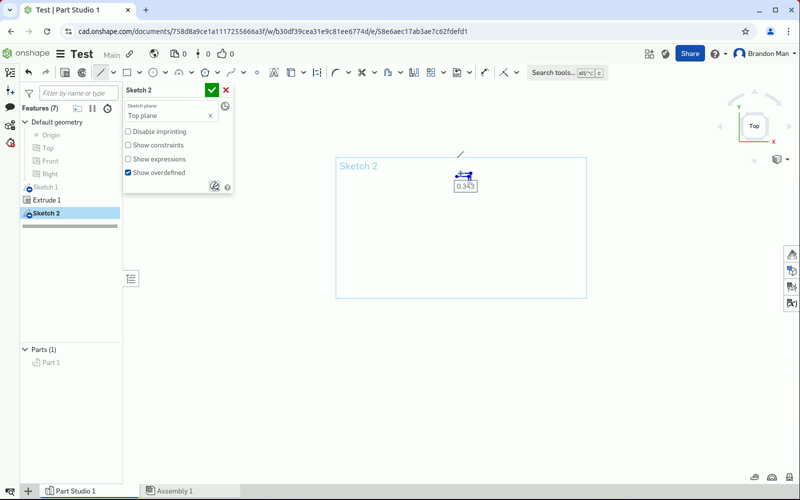
scroll(-6)
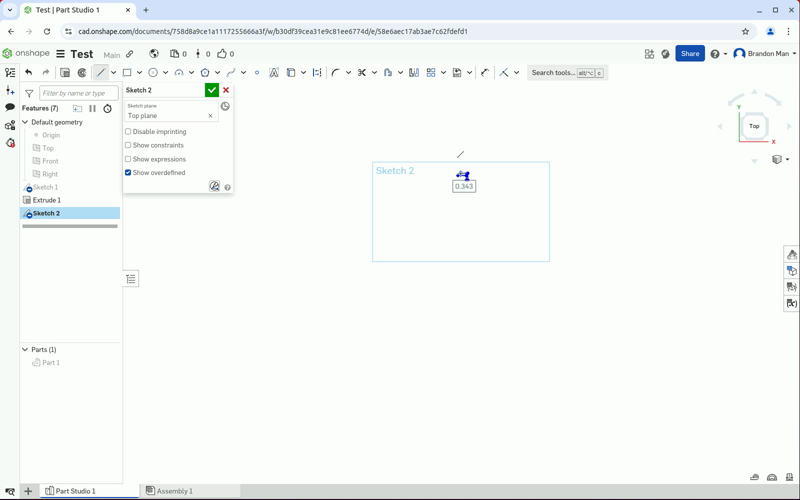
scroll(-6)
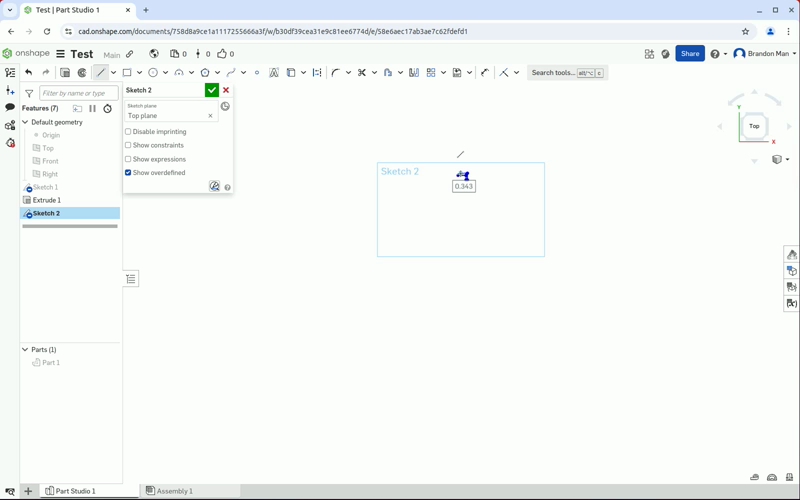
scroll(-6)
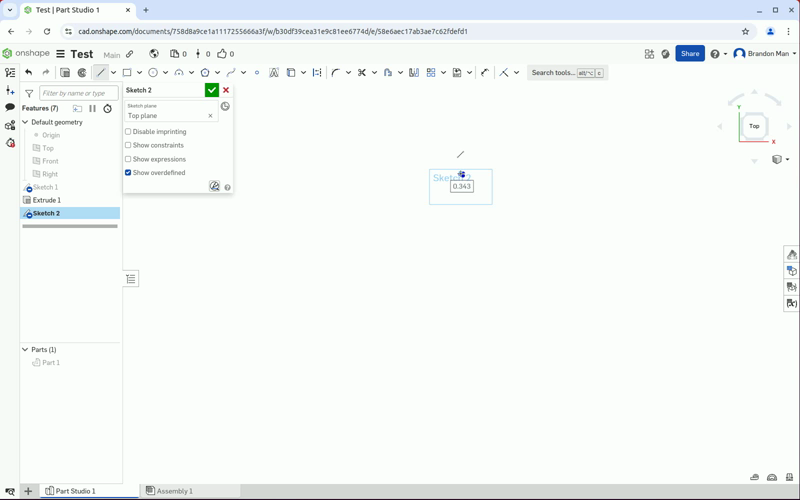
key_up(shift)
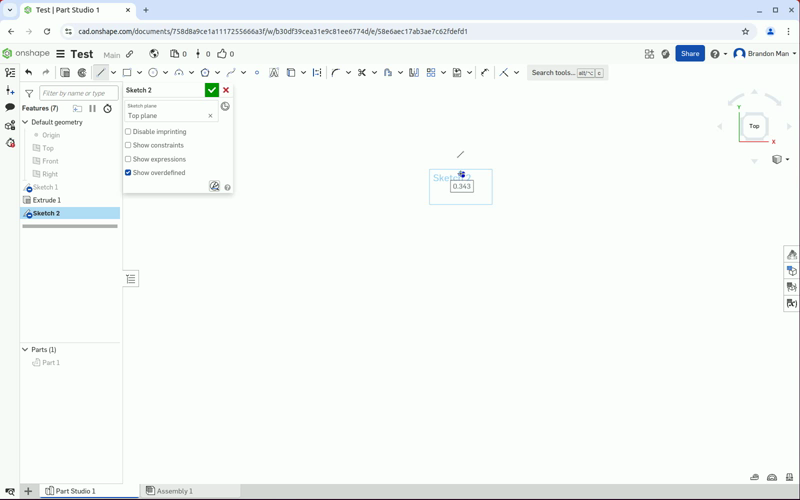
mouse_move(490, 173)
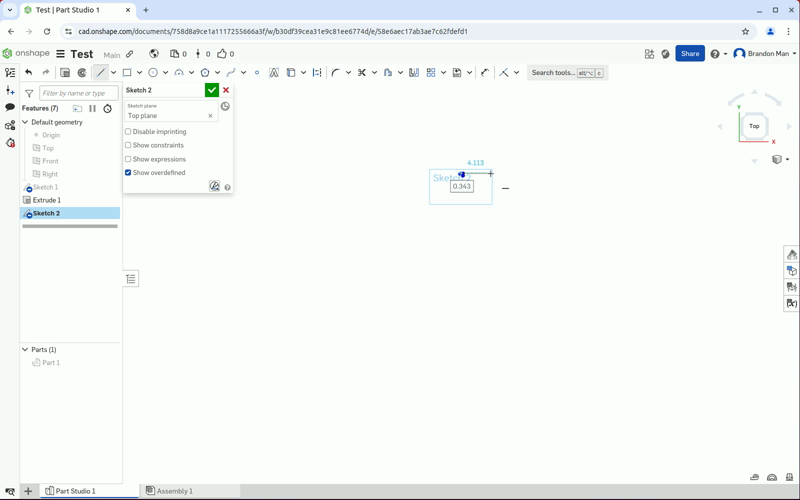
key_down(shift)
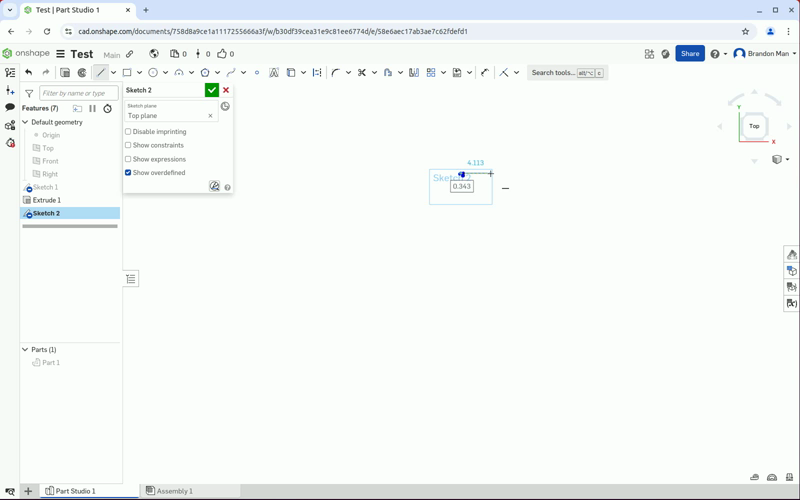
mouse_move(460, 174)
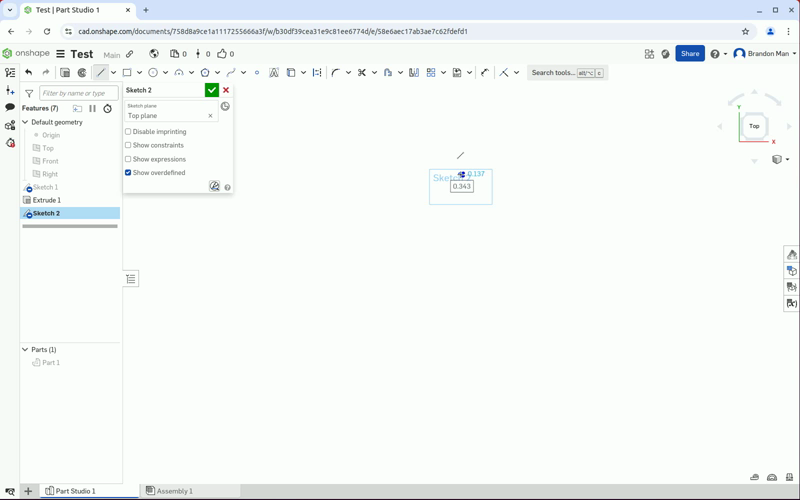
scroll(6)
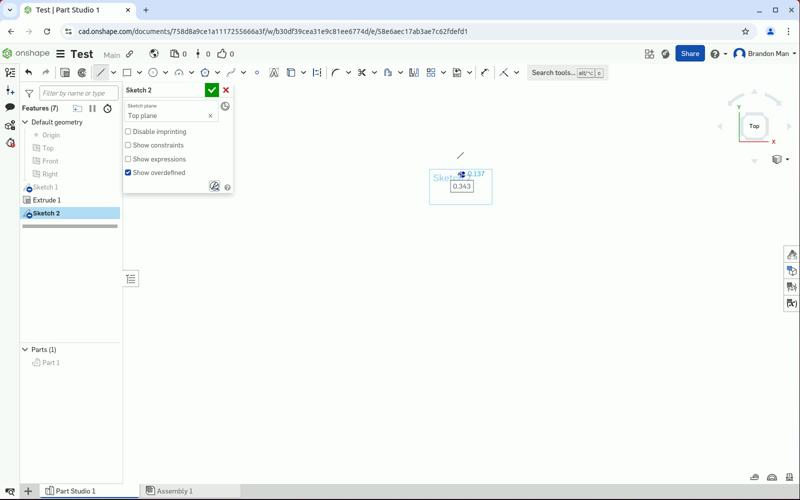
scroll(6)
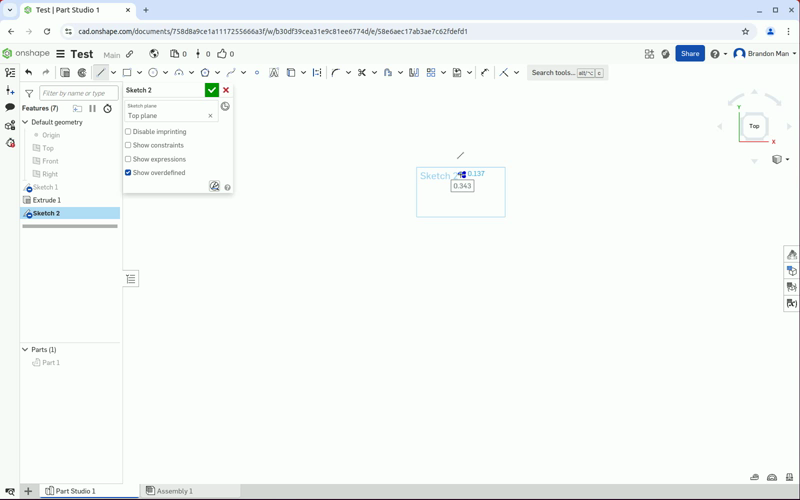
scroll(6)
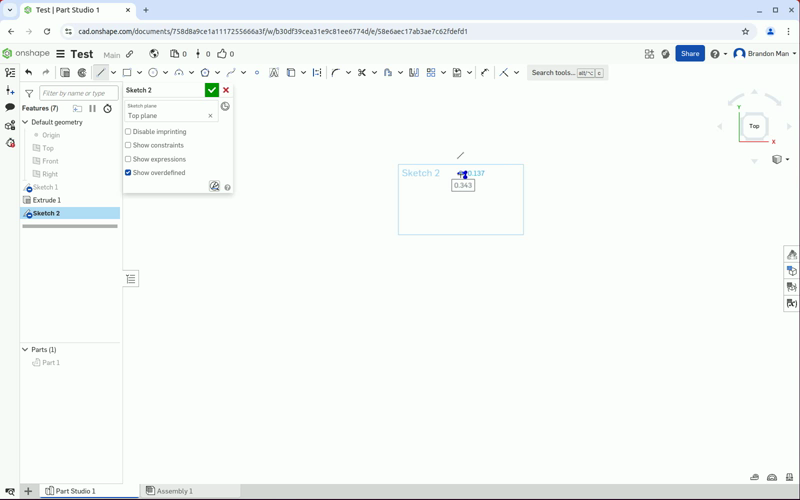
scroll(6)
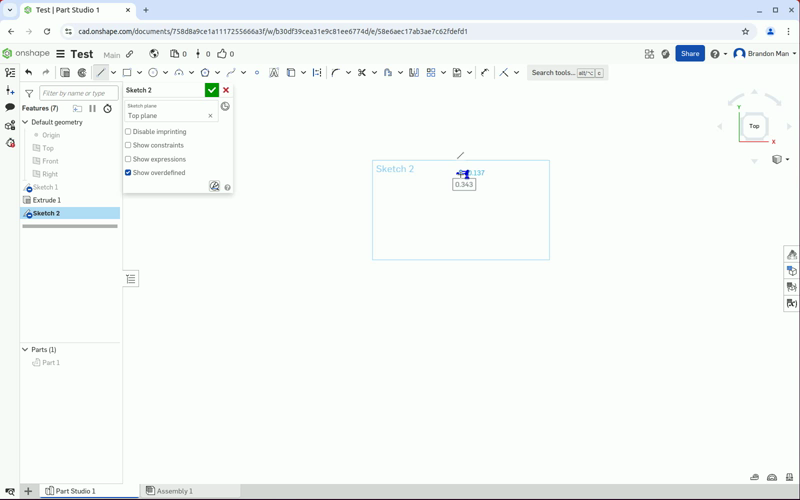
scroll(6)
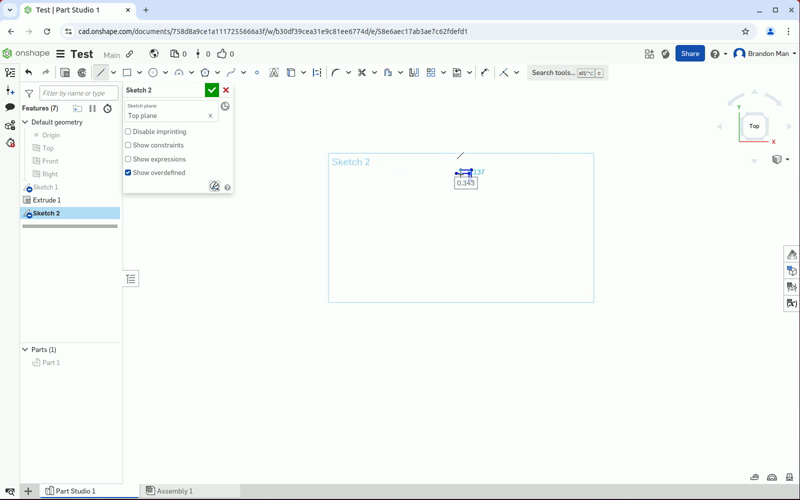
scroll(6)
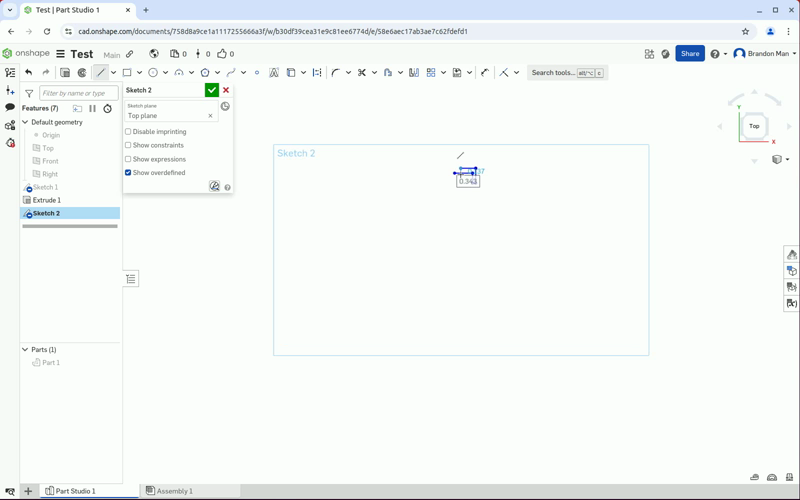
scroll(6)
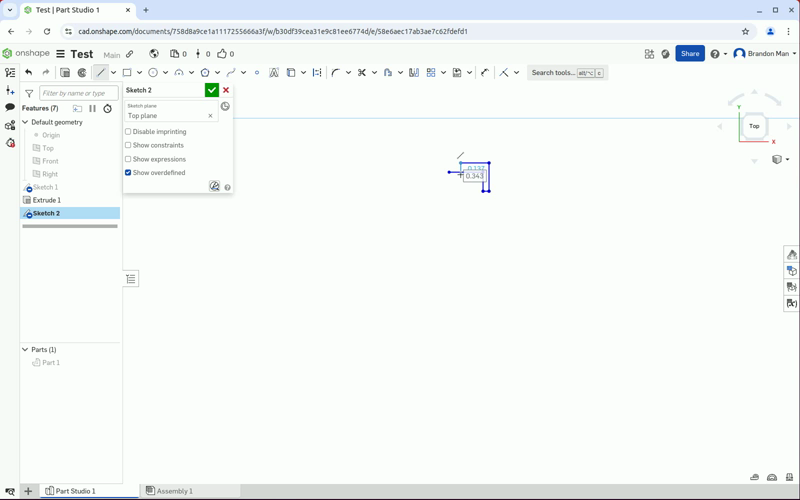
key_up(shift)
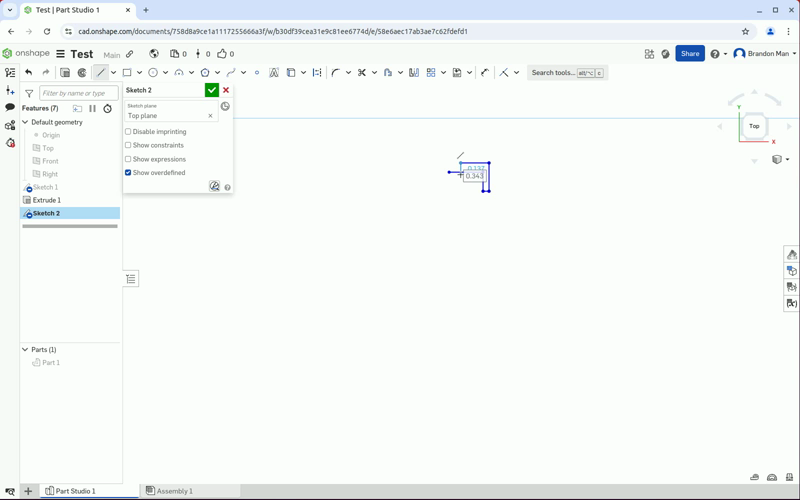
click(460, 174)
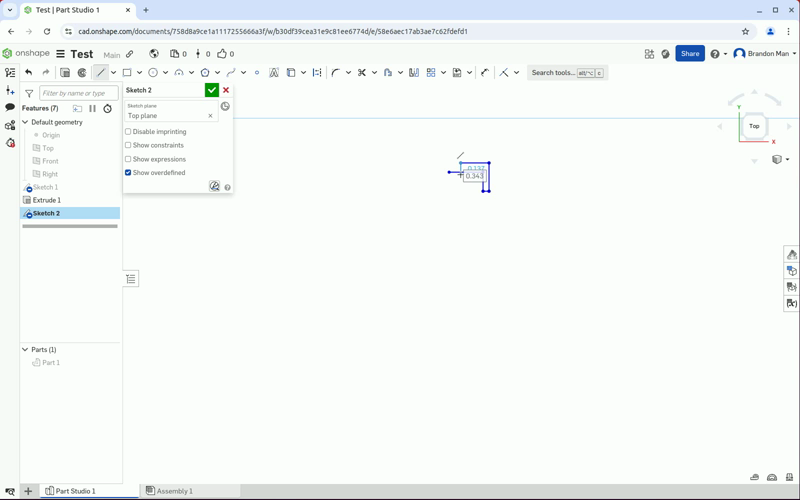
scroll(-6)
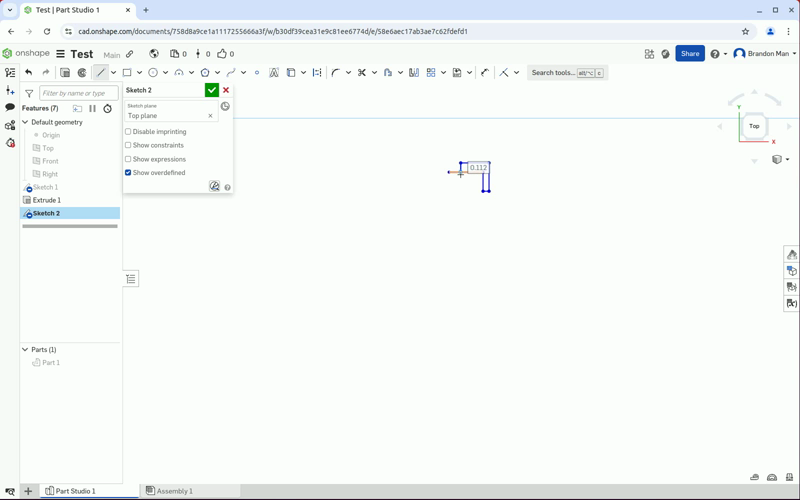
scroll(-6)
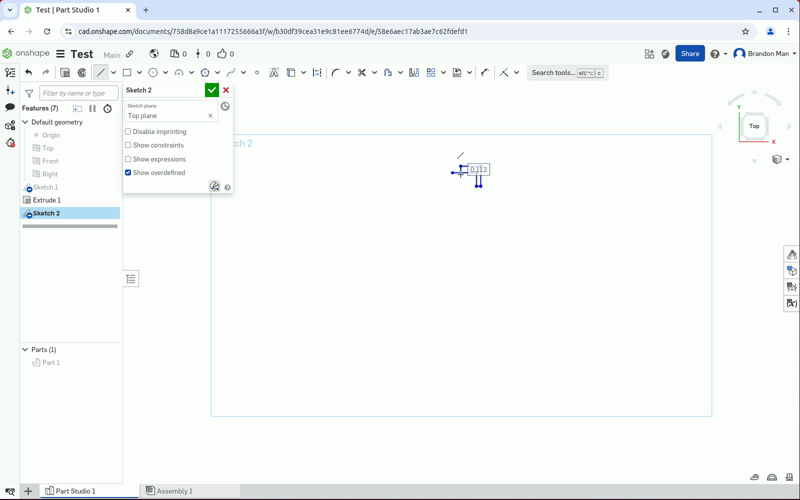
scroll(-6)
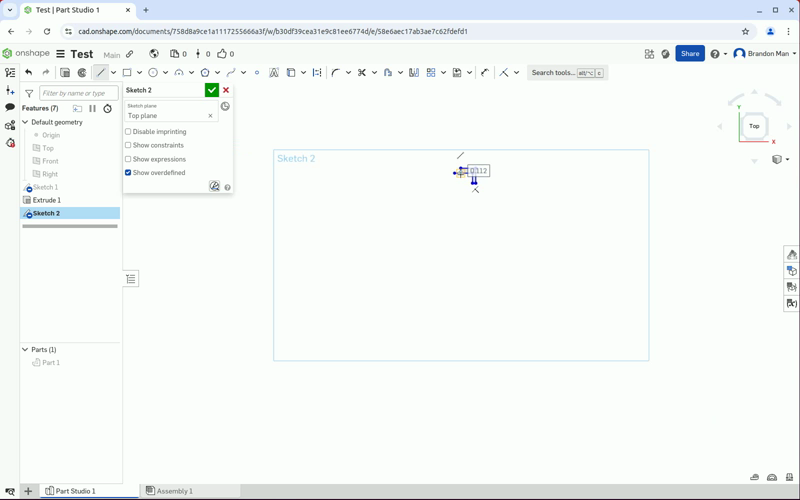
scroll(-6)
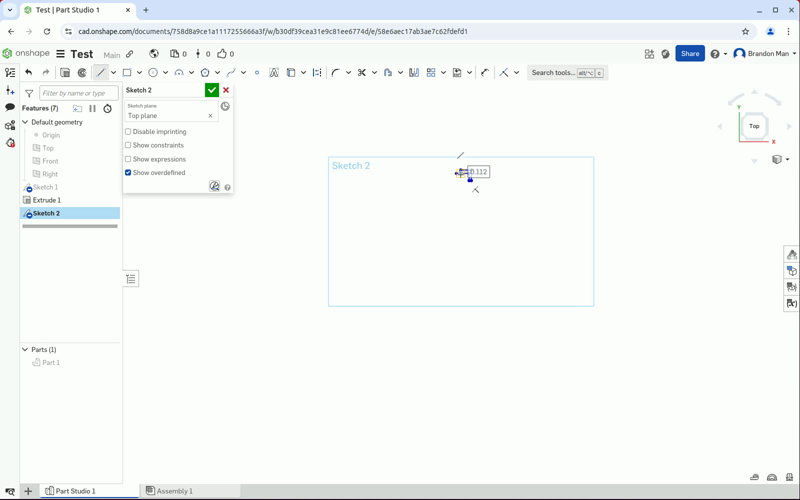
scroll(-6)
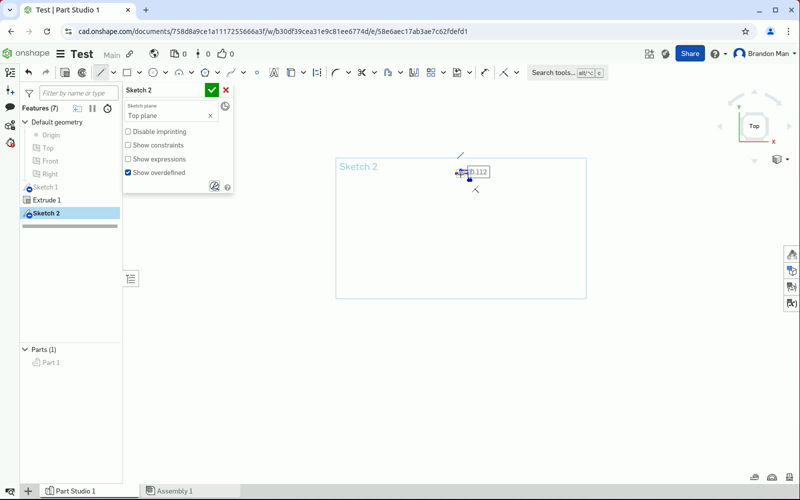
scroll(-6)
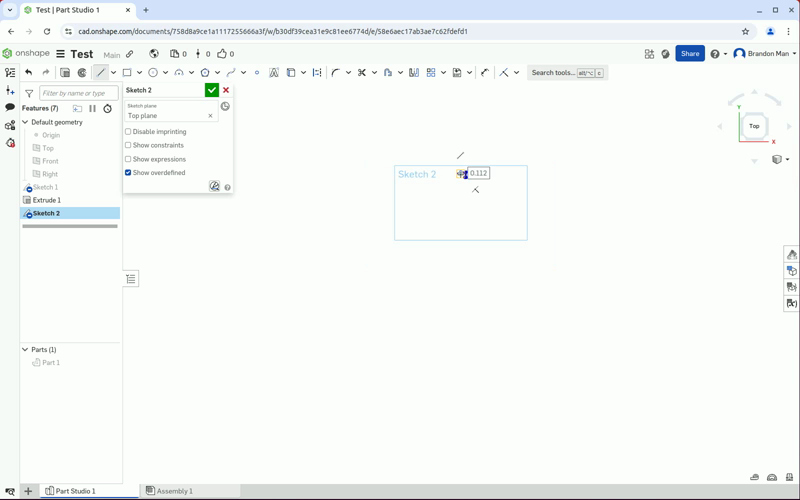
scroll(-6)
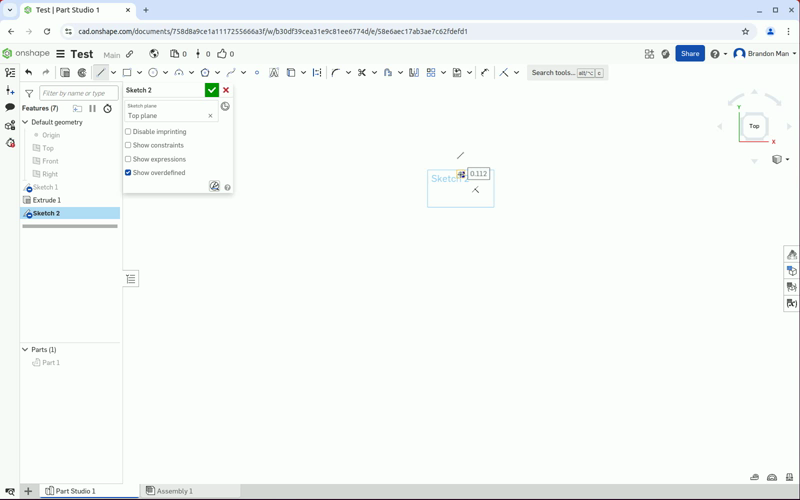
key(esc)
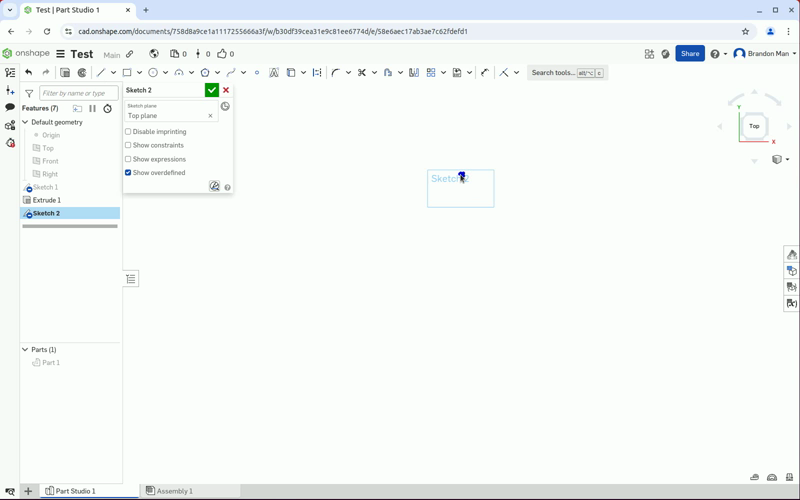
mouse_move(462, 173)
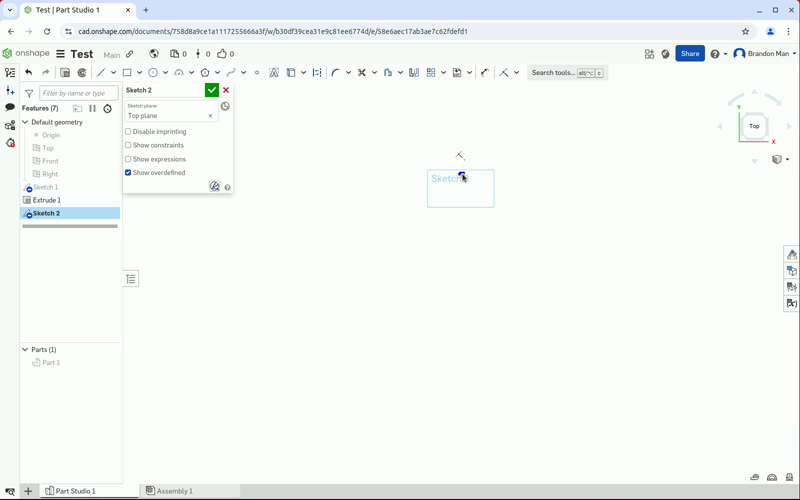
scroll(6)
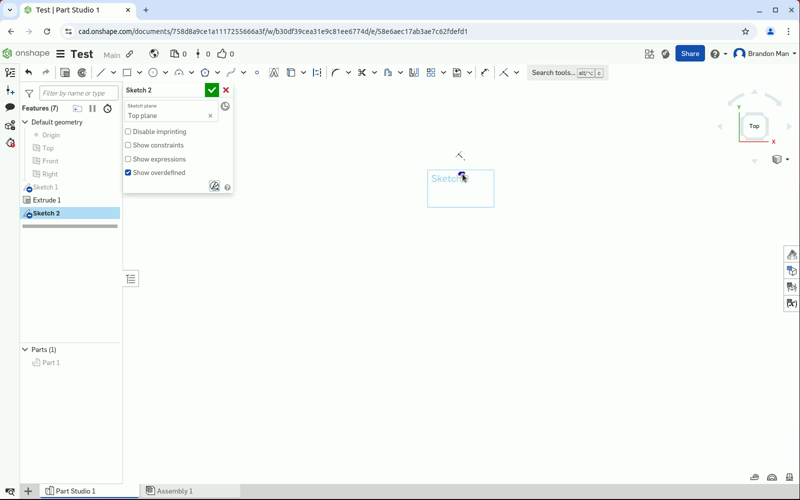
scroll(6)
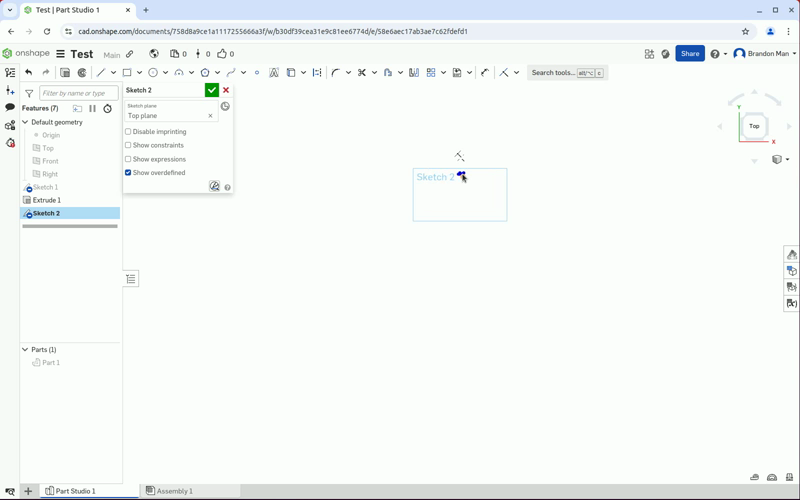
scroll(6)
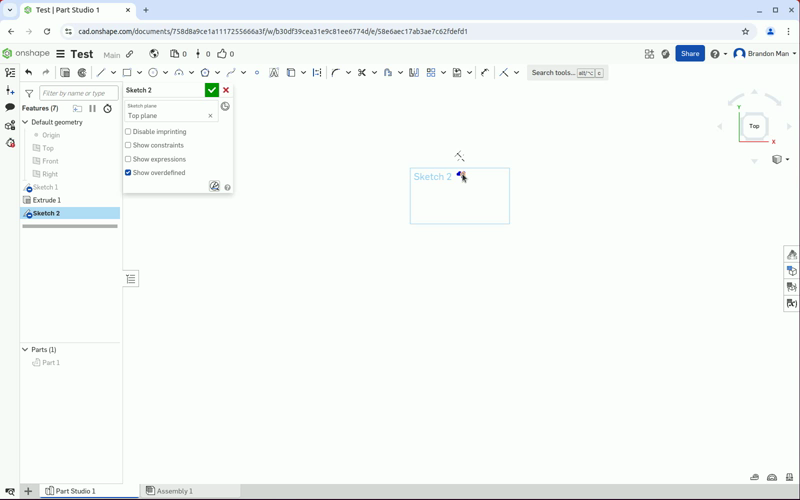
scroll(6)
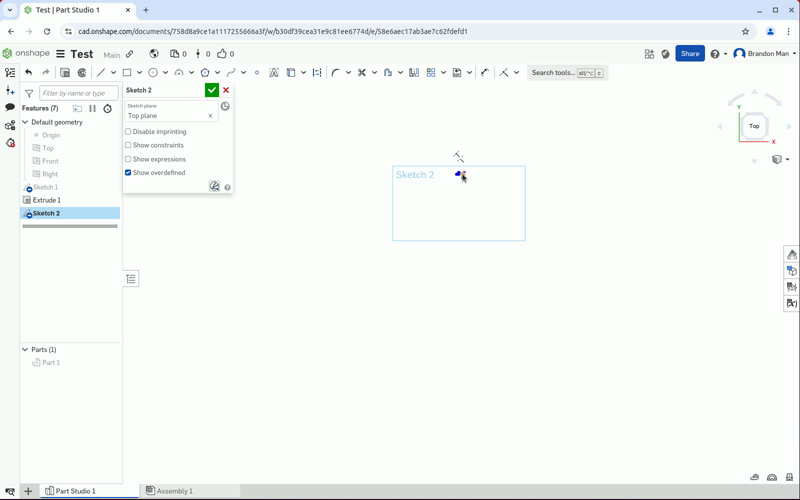
scroll(6)
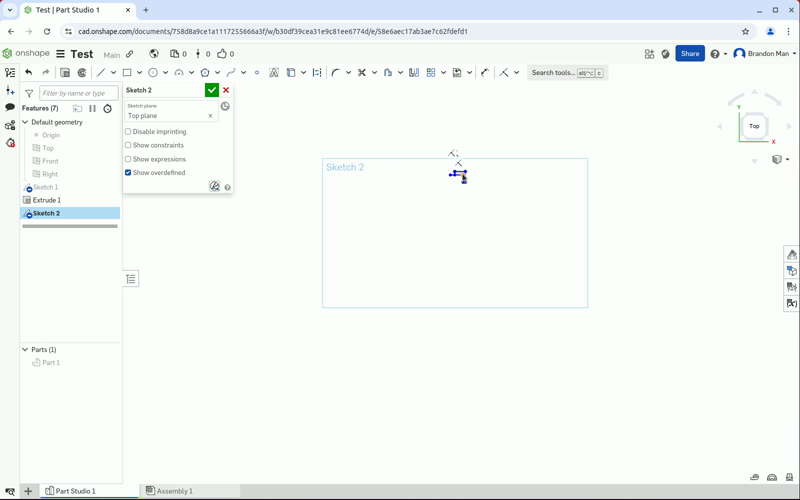
scroll(6)
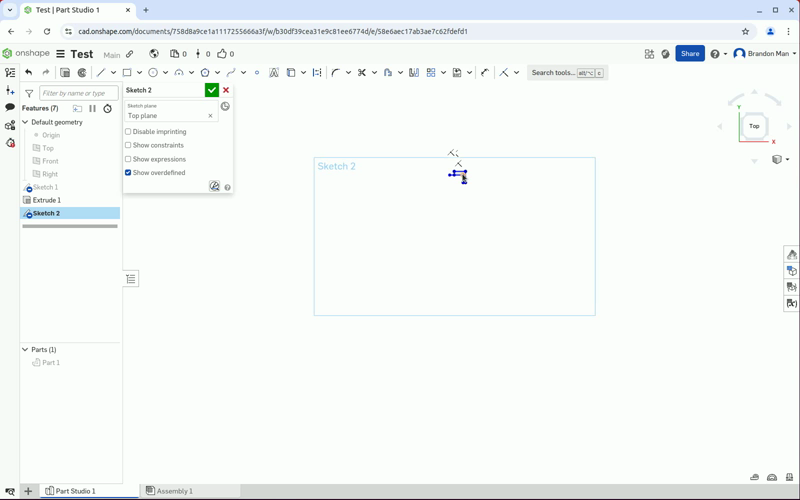
scroll(6)
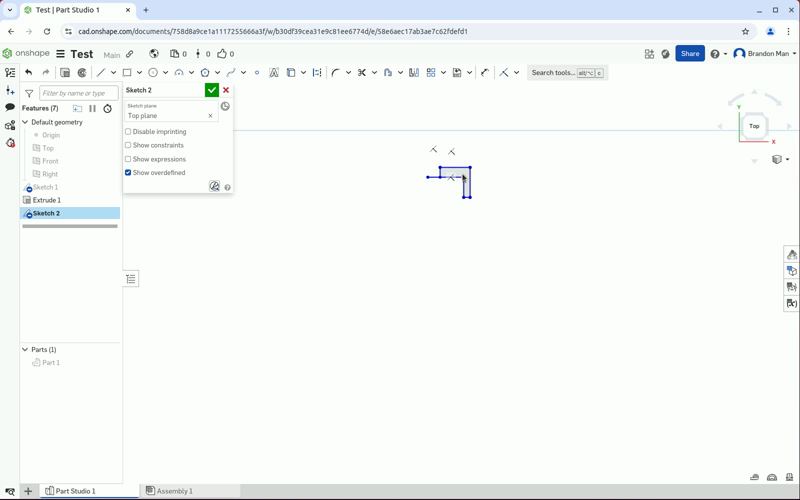
click(462, 173)
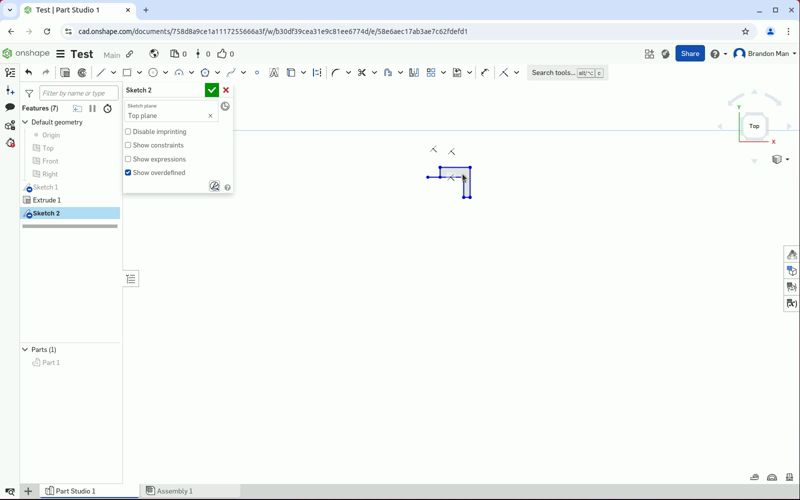
scroll(-6)
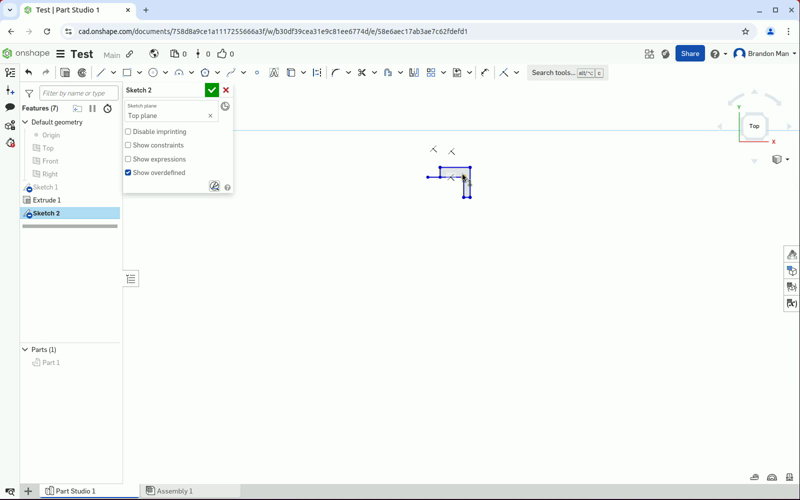
scroll(-6)
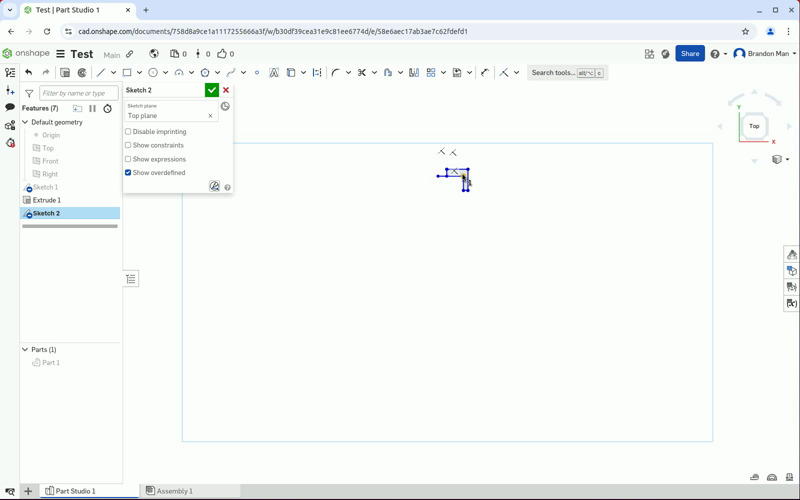
scroll(-6)
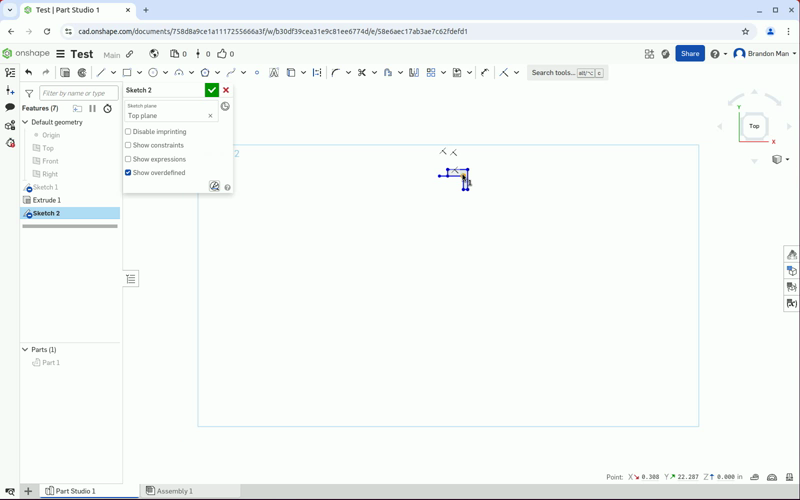
scroll(-6)
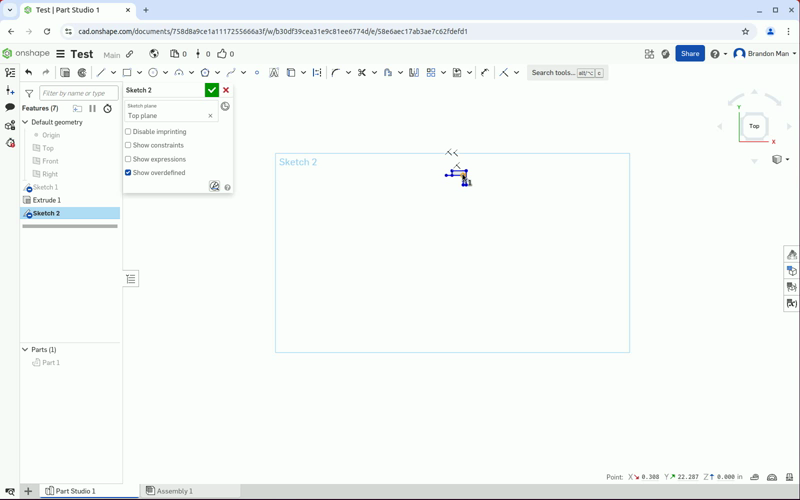
scroll(-6)
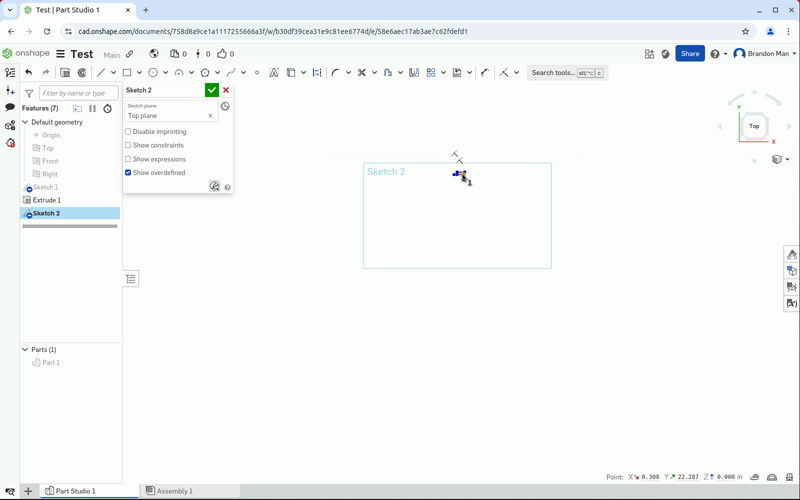
scroll(-6)
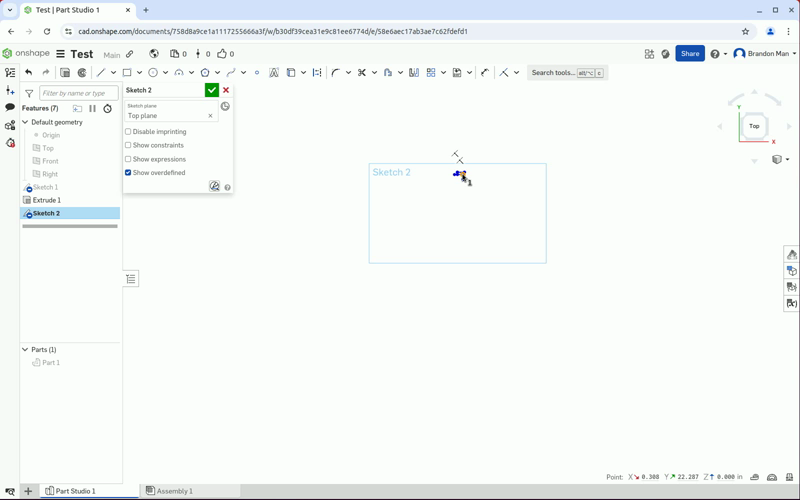
scroll(-6)
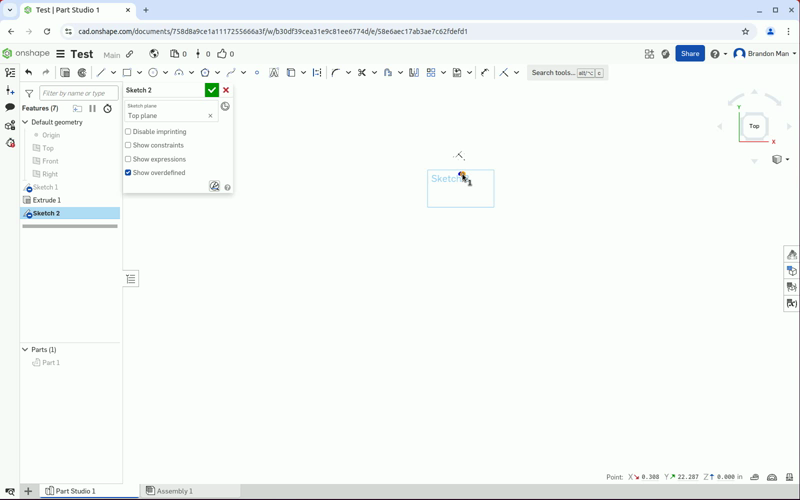
mouse_move(73, 352)
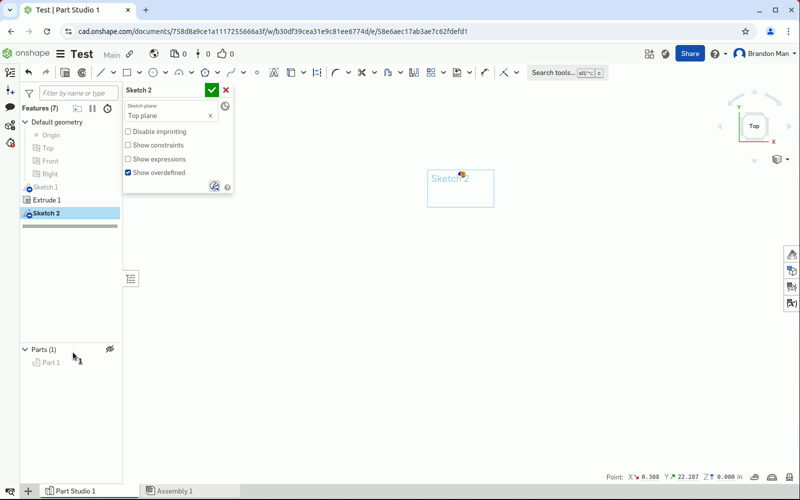
key(shift+y)
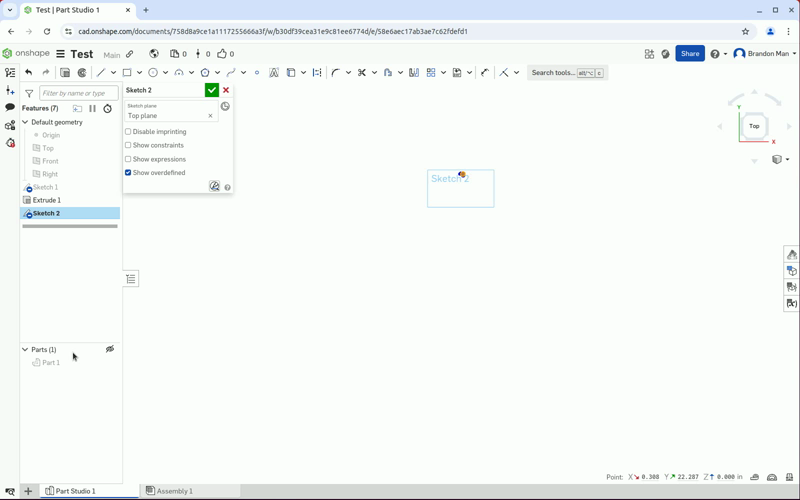
key(shift+e)
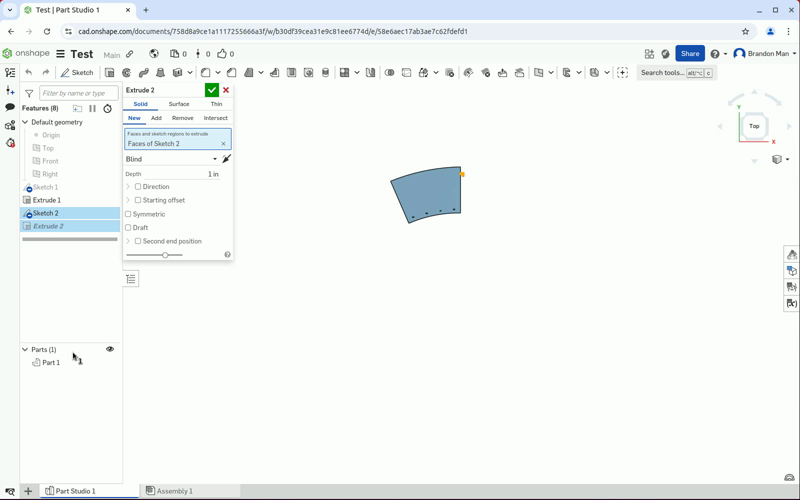
mouse_move(143, 106)
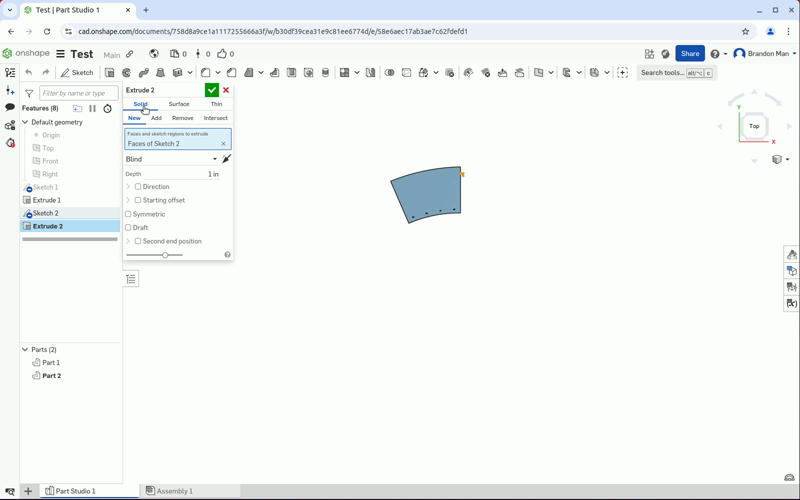
click(143, 106)
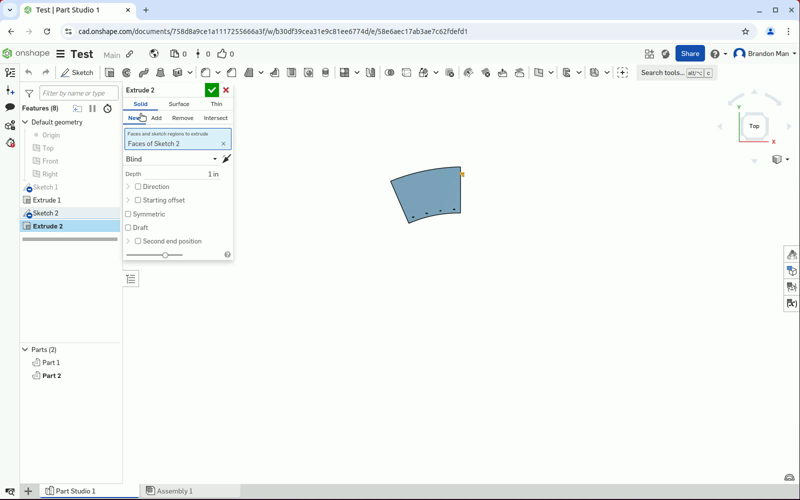
mouse_move(137, 120)
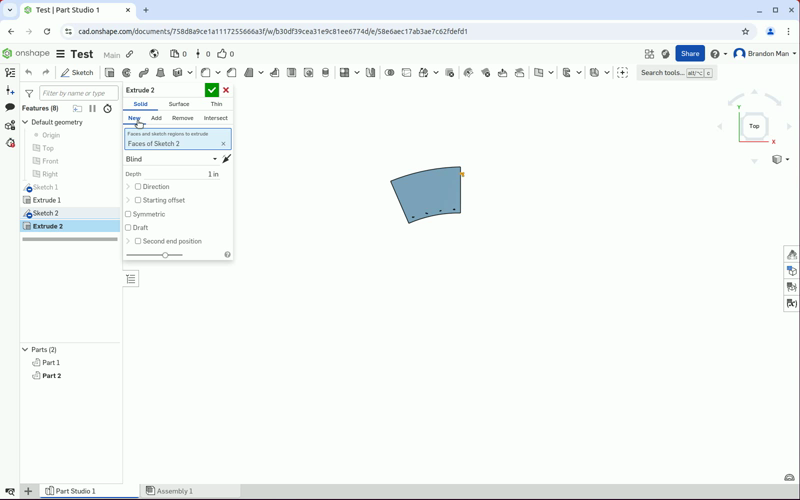
click(137, 120)
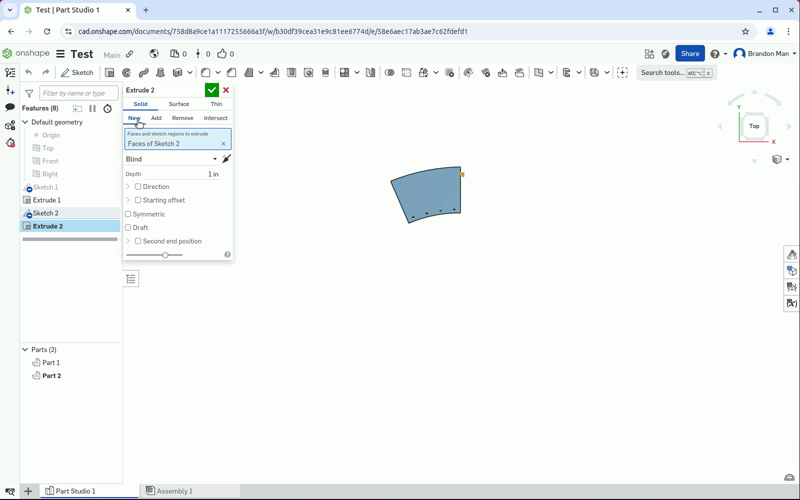
key(tab, 4)
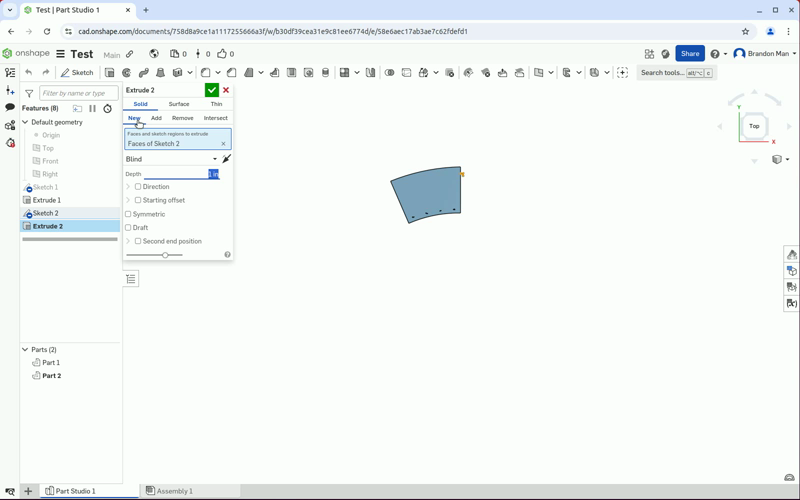
text(-0.241)
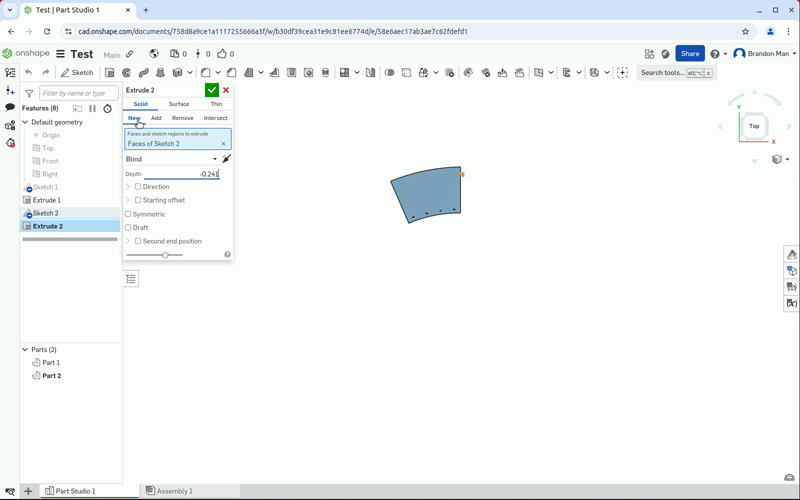
key(enter)
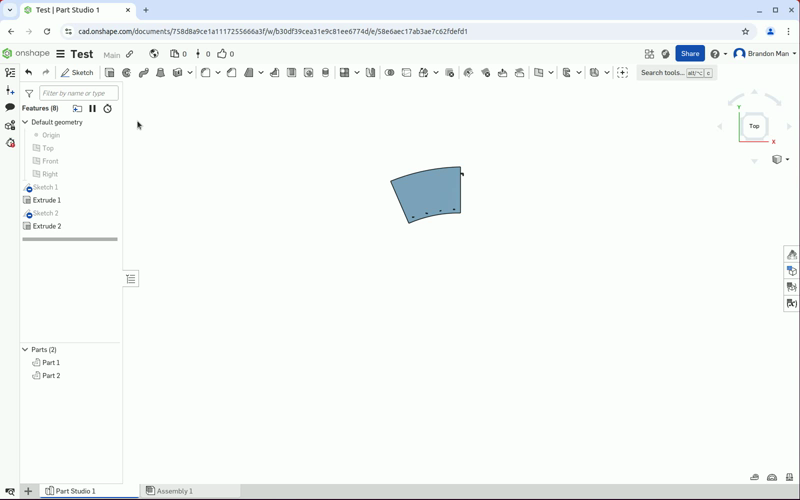
key(shift+h)
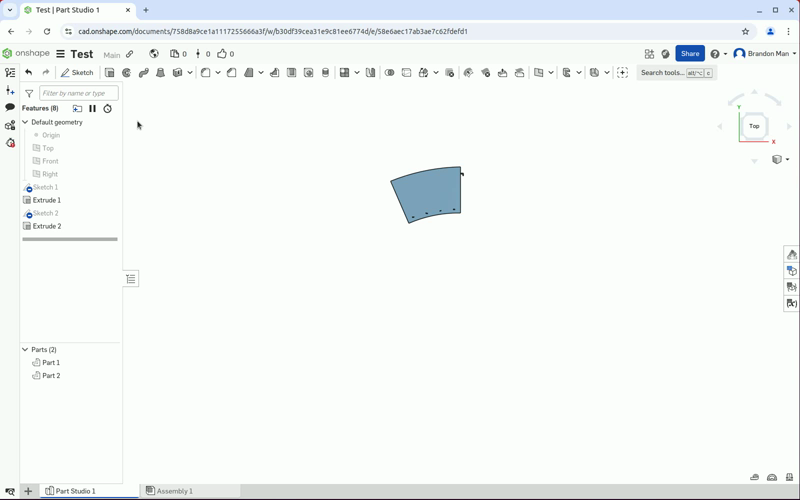
key(shift+h)
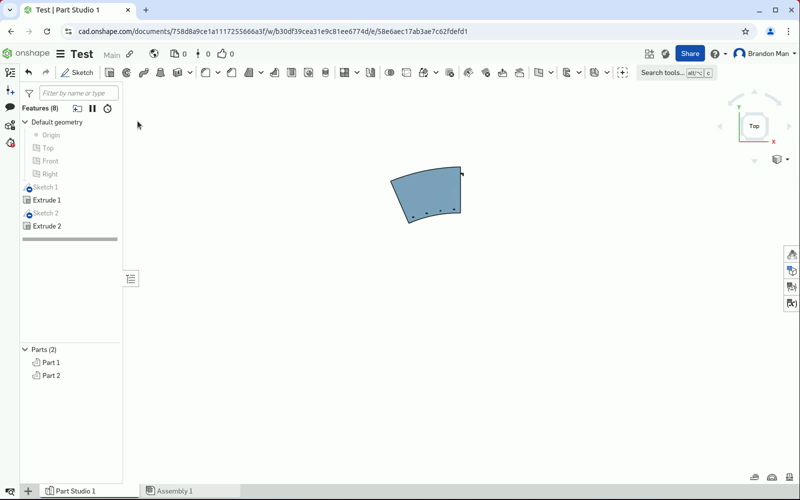
mouse_move(73, 189)
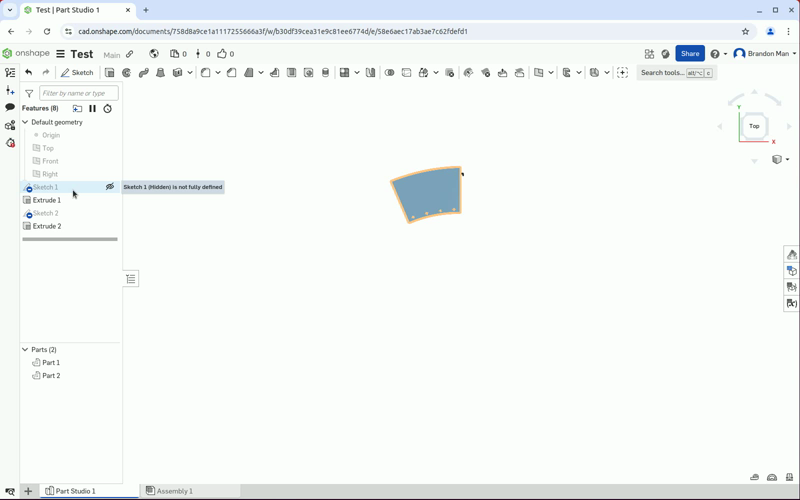
click(73, 189)
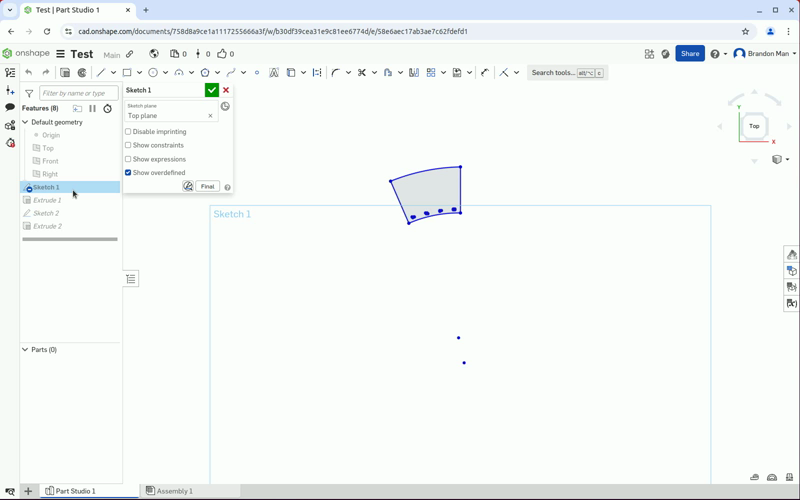
mouse_move(229, 92)
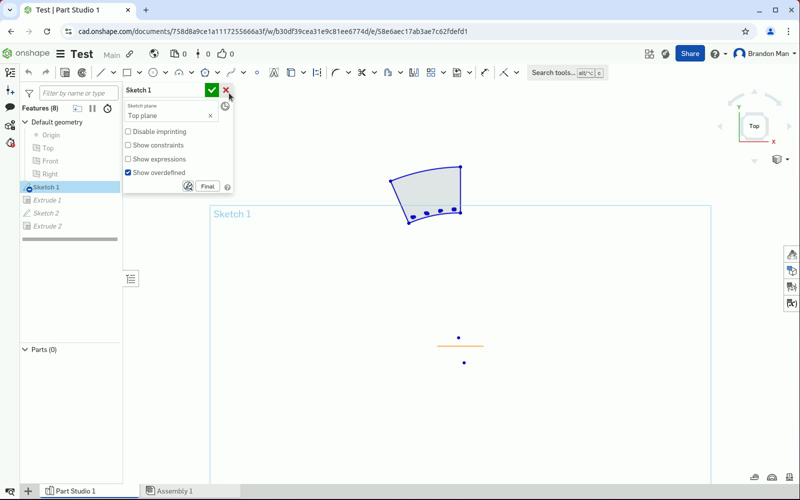
click(229, 92)
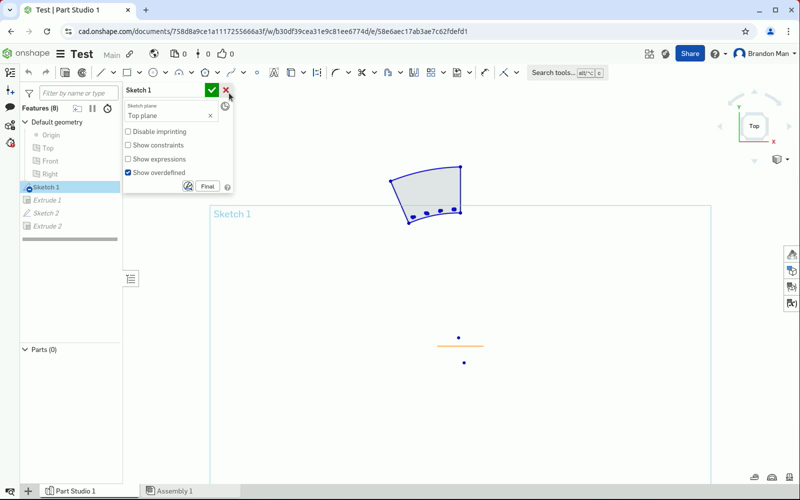
key(shift+s)
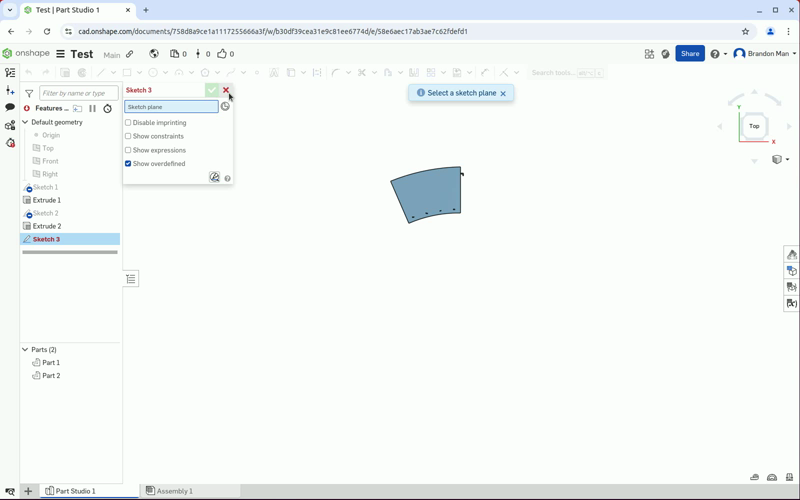
mouse_move(73, 150)
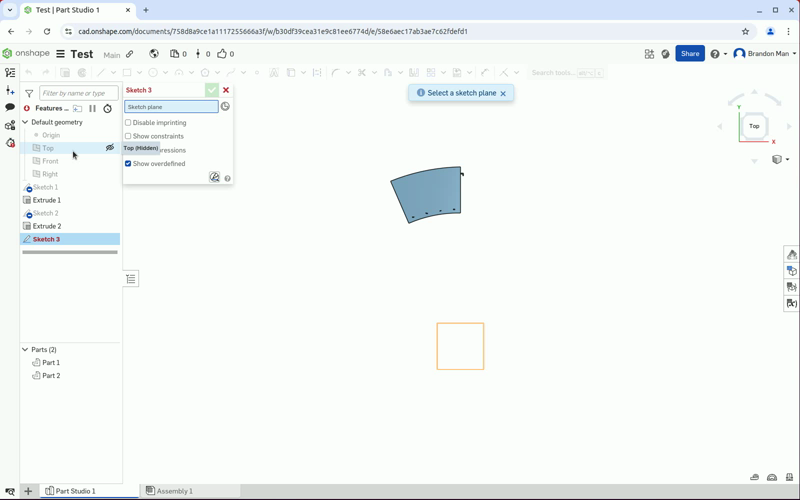
click(73, 150)
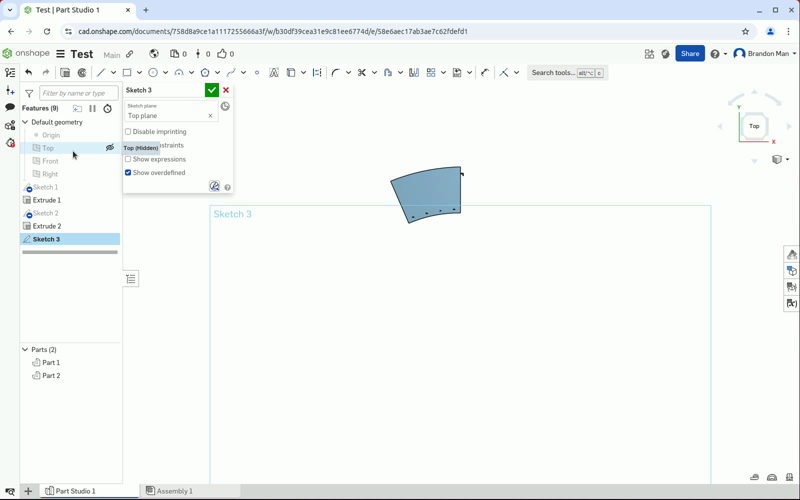
mouse_move(73, 352)
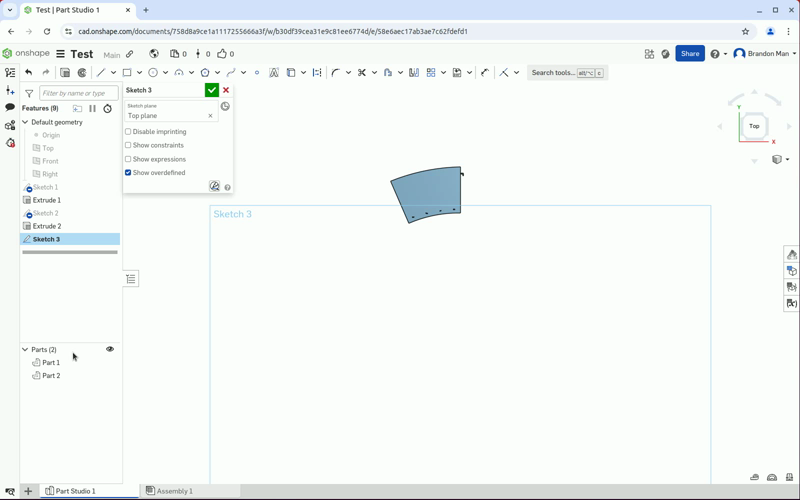
key(y)
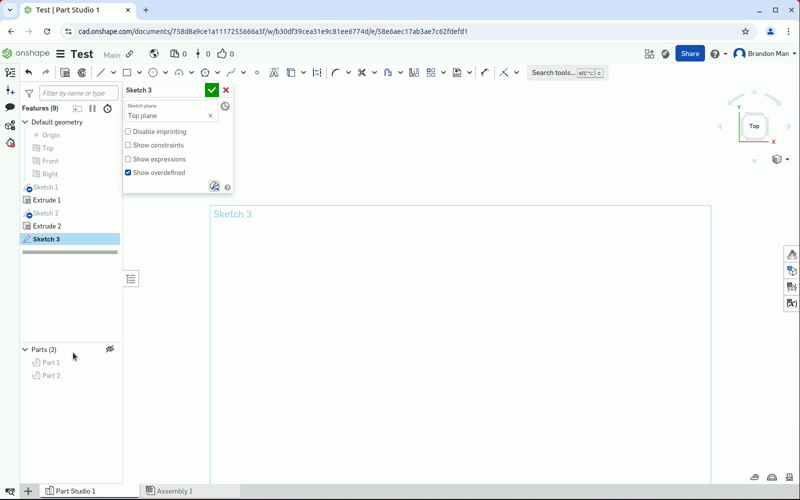
key(l)
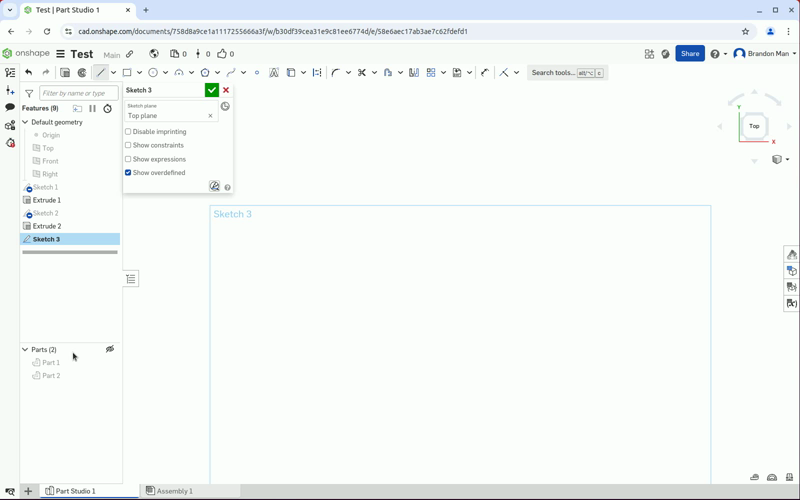
key_down(shift)
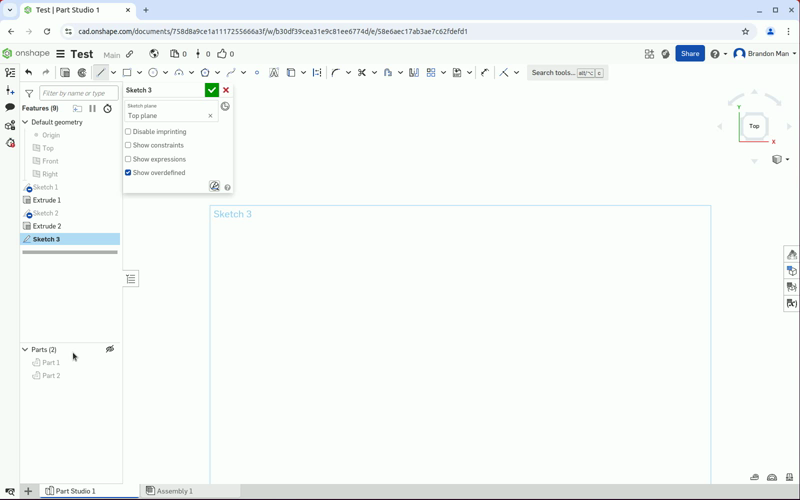
mouse_move(460, 180)
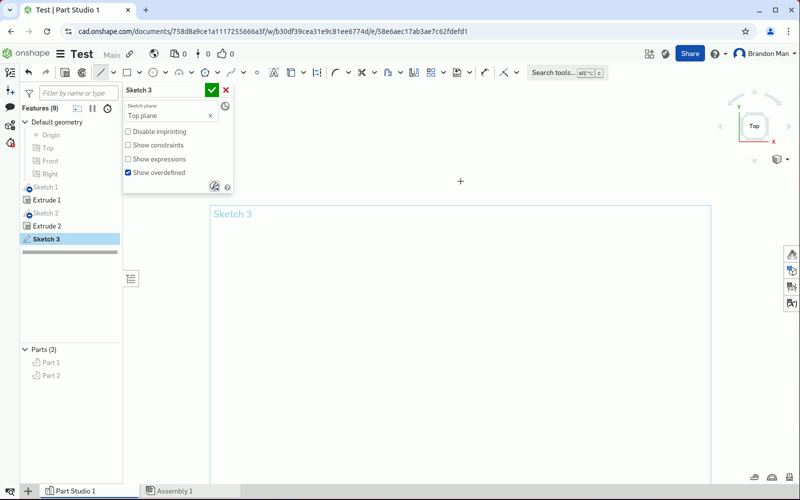
click(460, 180)
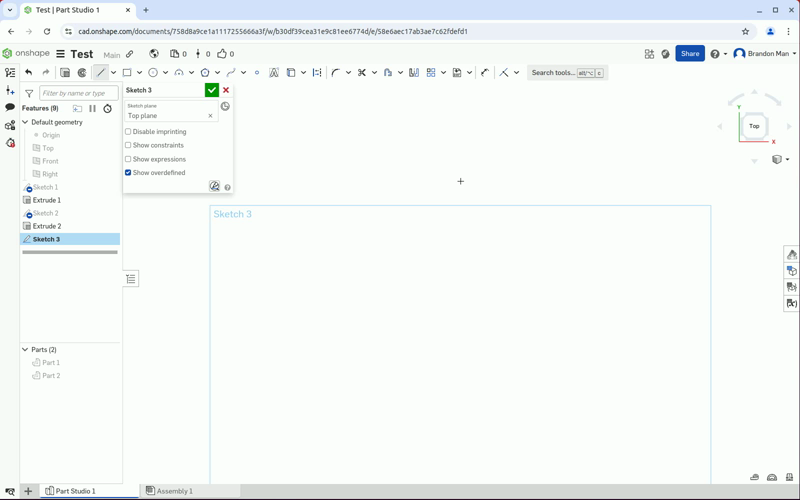
key_up(shift)
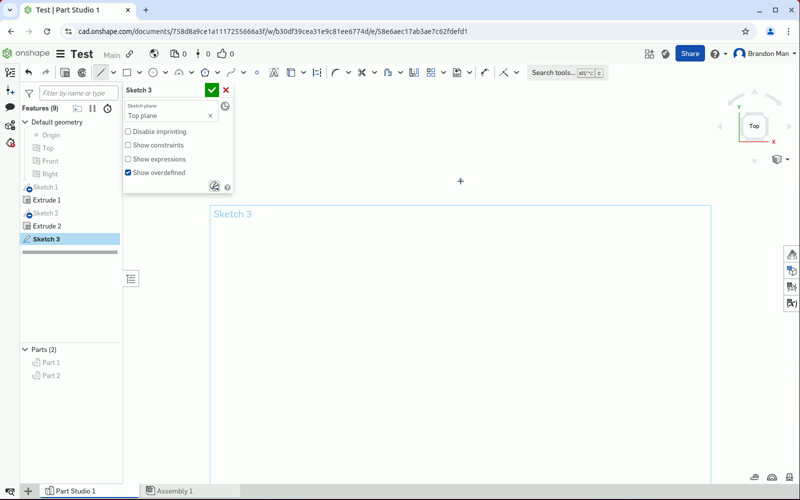
key_down(shift)
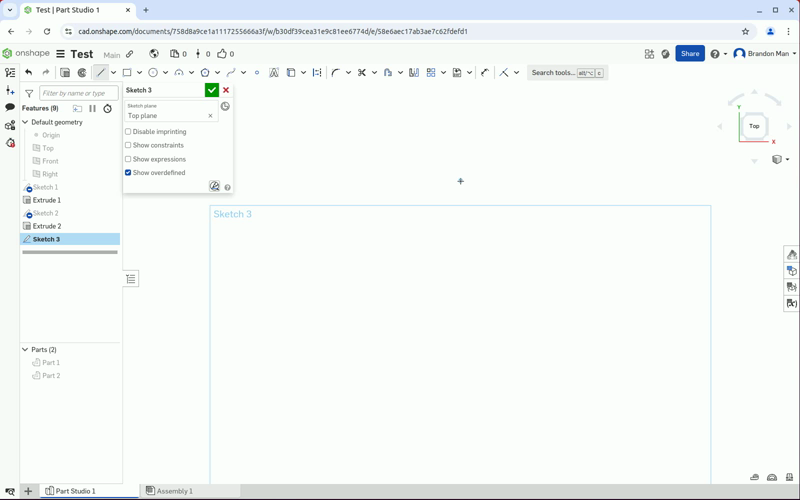
mouse_move(490, 180)
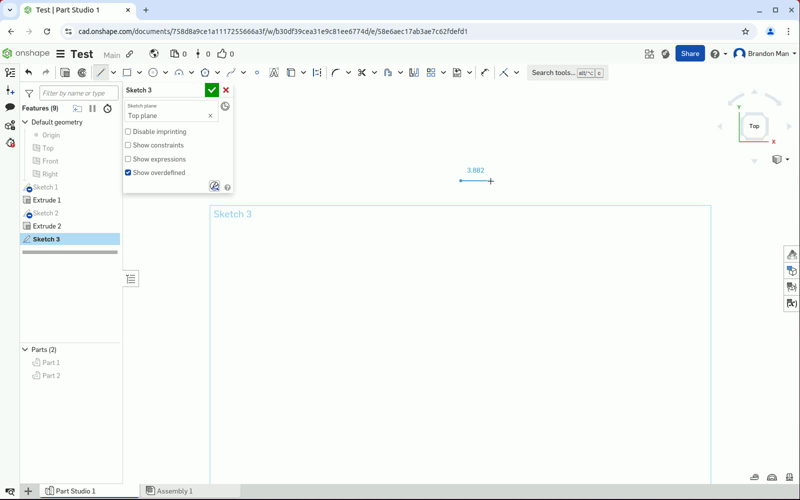
mouse_move(462, 180)
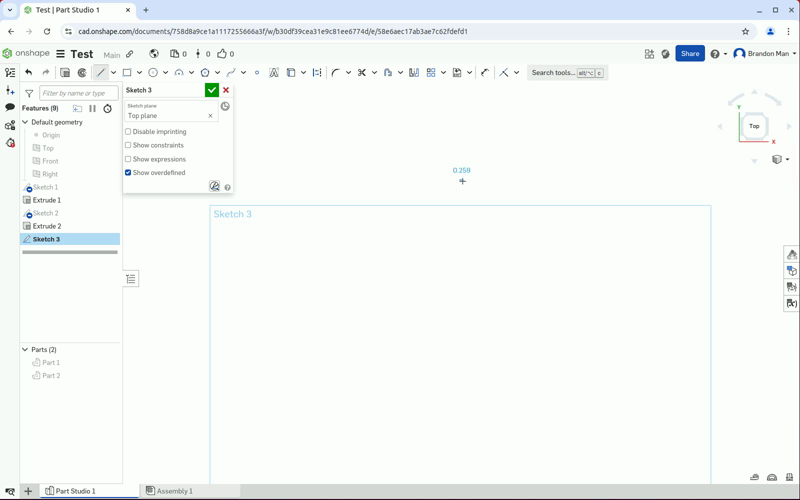
scroll(6)
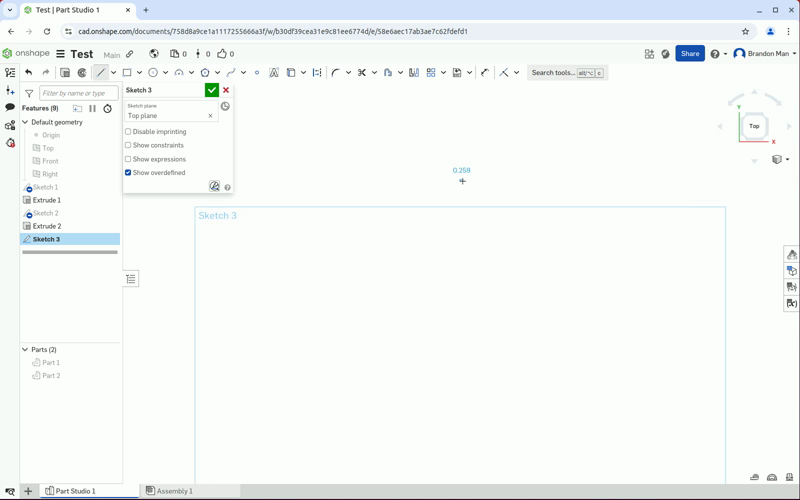
scroll(6)
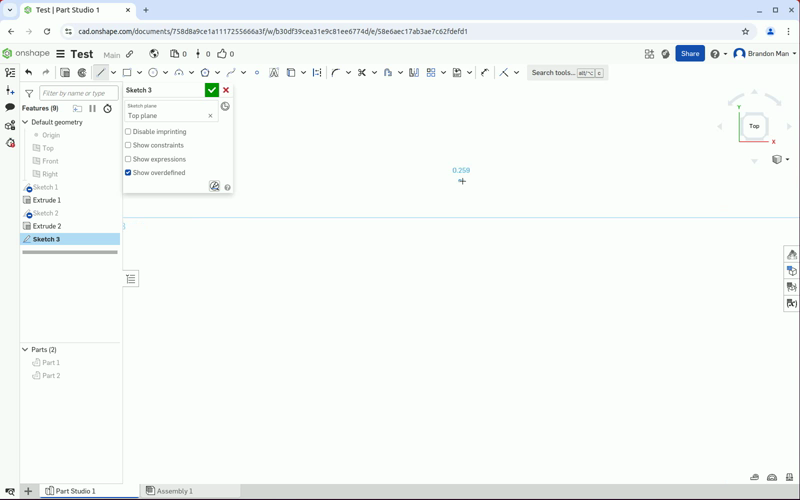
scroll(6)
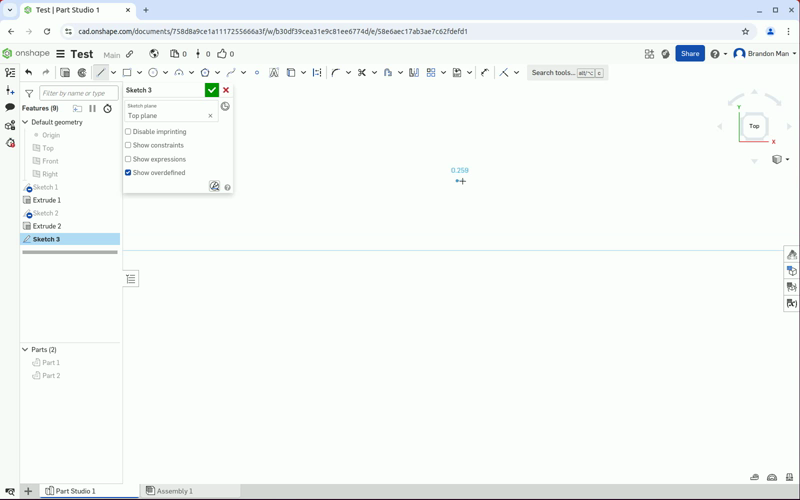
scroll(6)
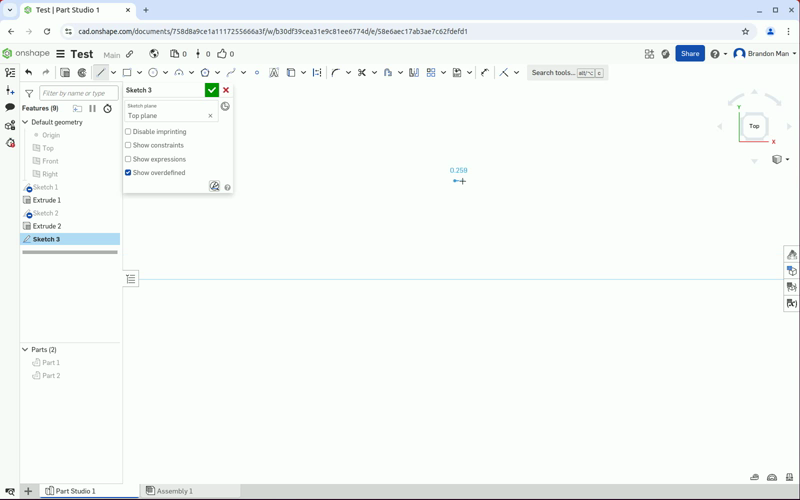
scroll(6)
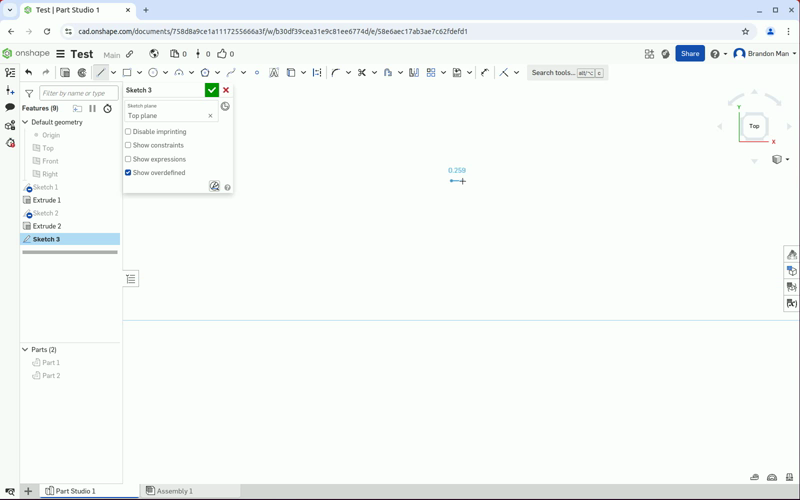
scroll(6)
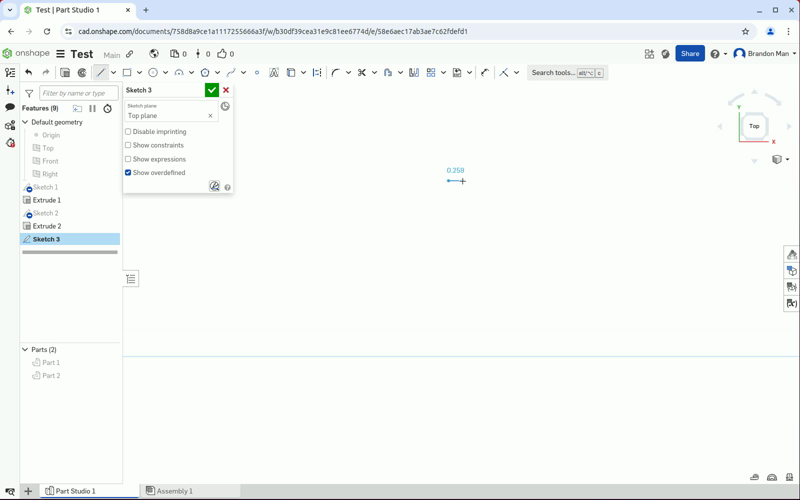
scroll(6)
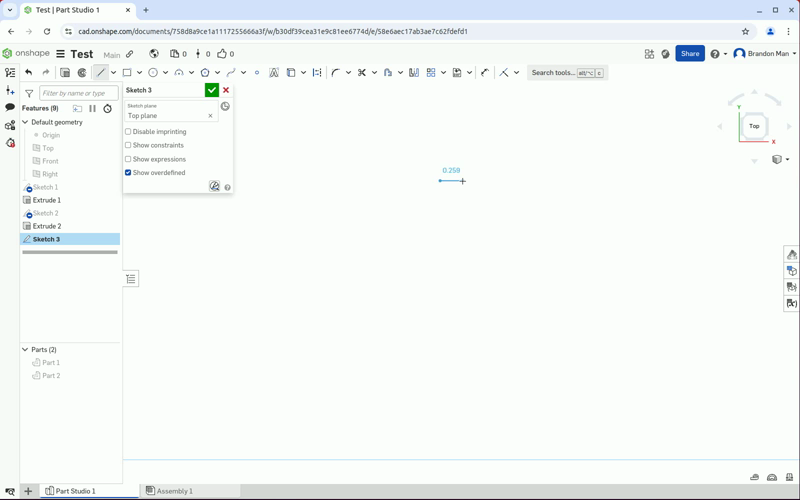
click(462, 180)
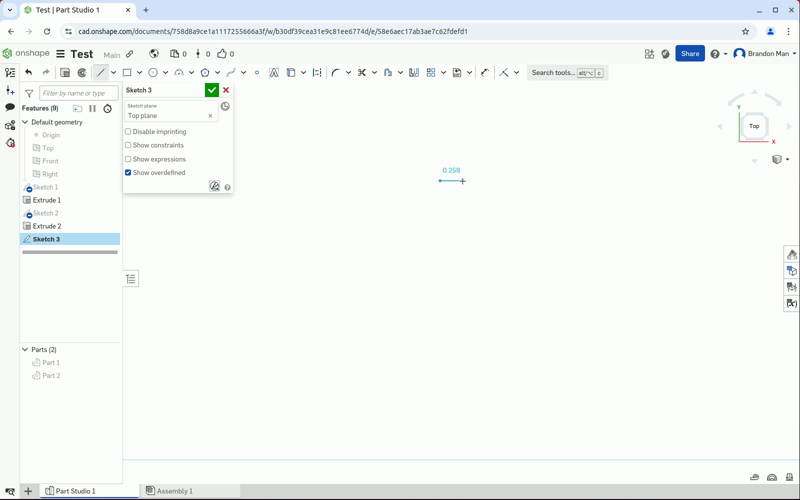
scroll(-6)
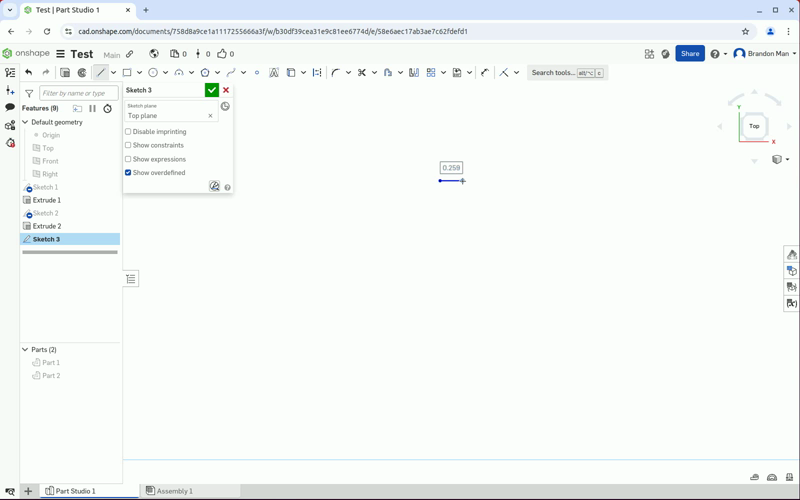
scroll(-6)
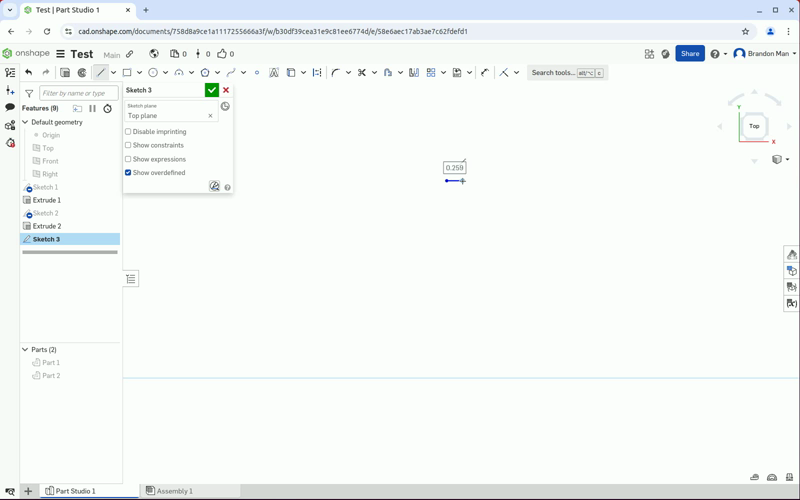
scroll(-6)
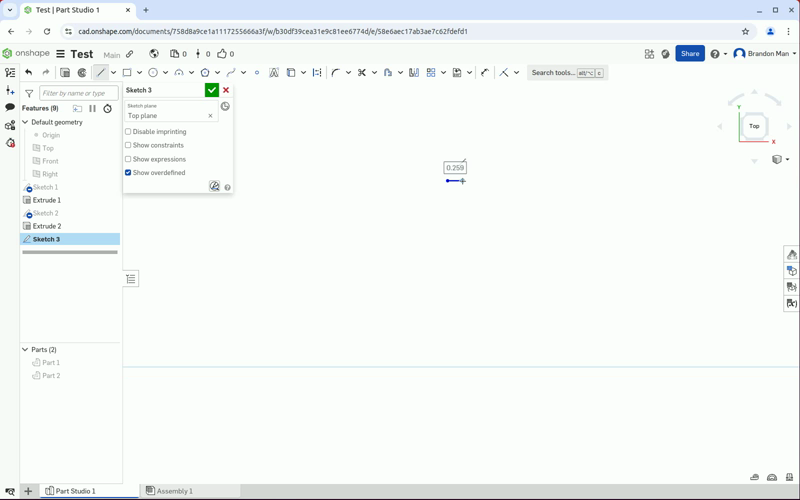
scroll(-6)
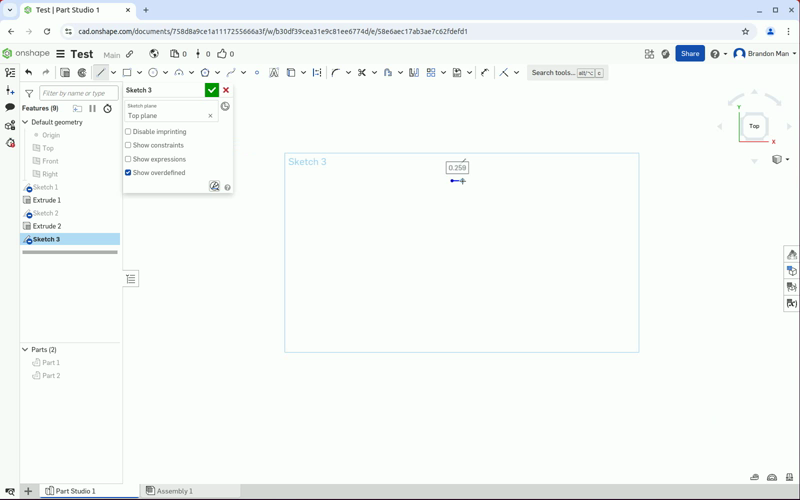
scroll(-6)
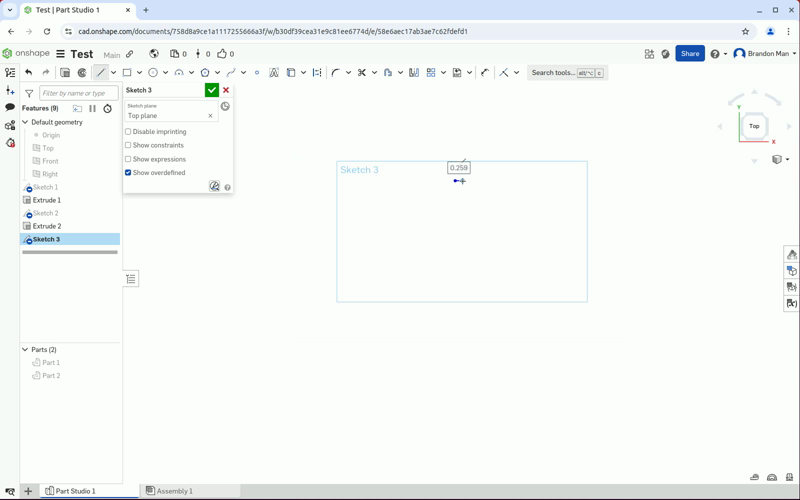
scroll(-6)
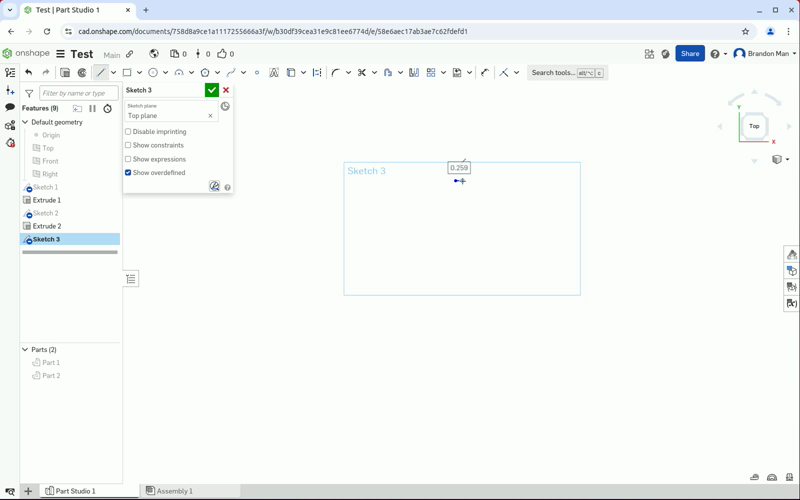
scroll(-6)
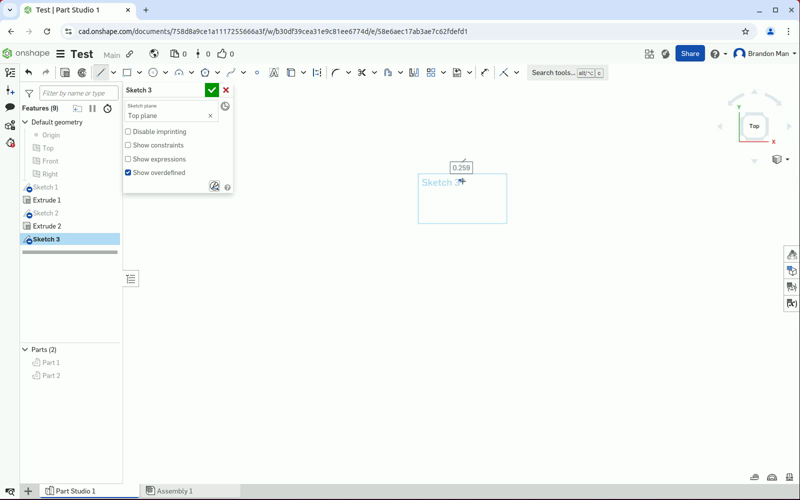
key_up(shift)
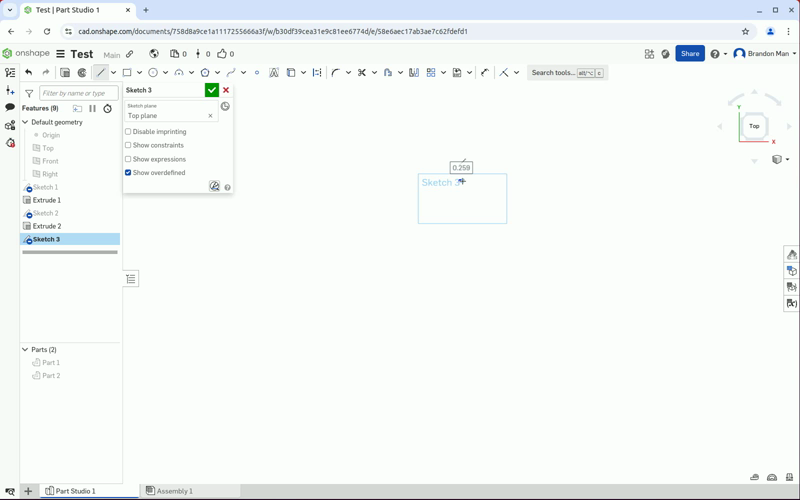
key_down(shift)
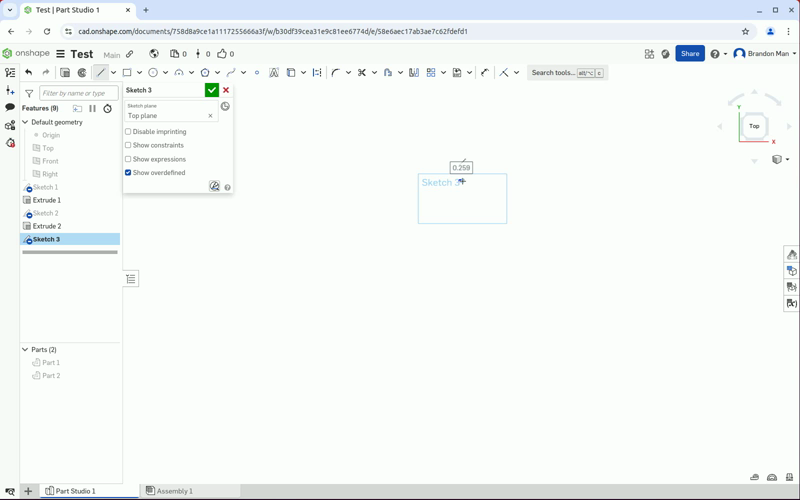
mouse_move(492, 180)
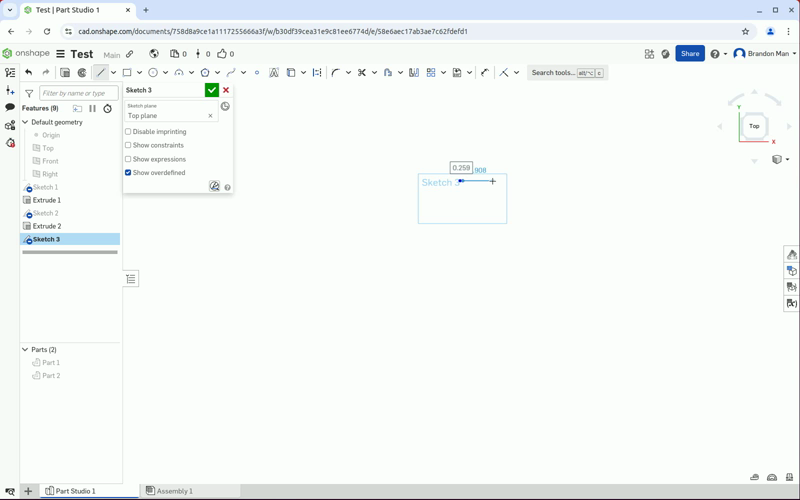
mouse_move(462, 182)
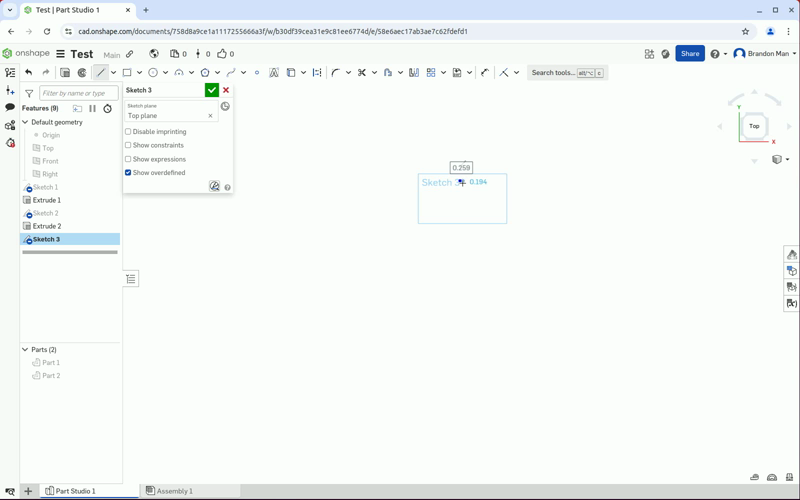
scroll(6)
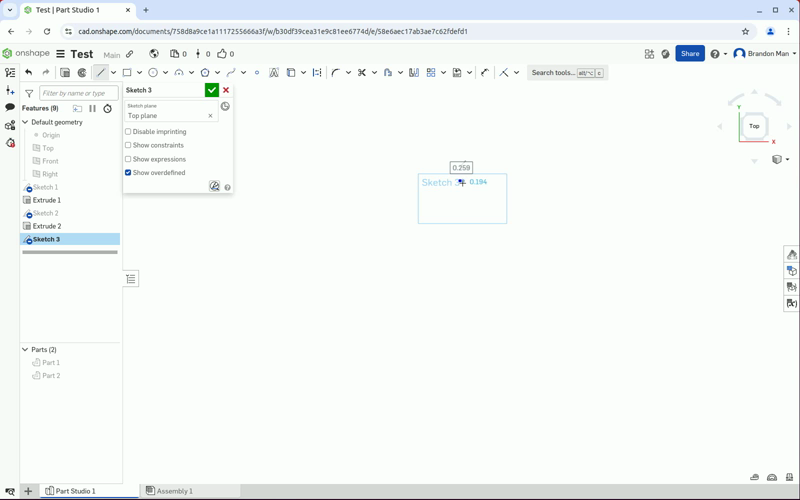
scroll(6)
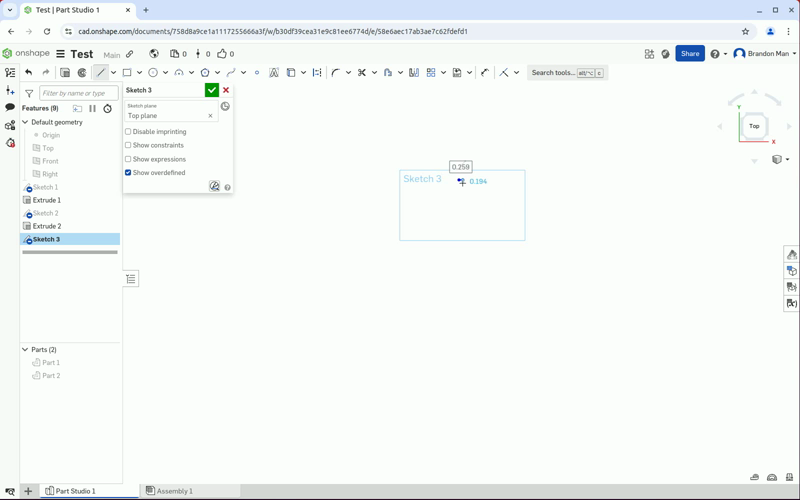
scroll(6)
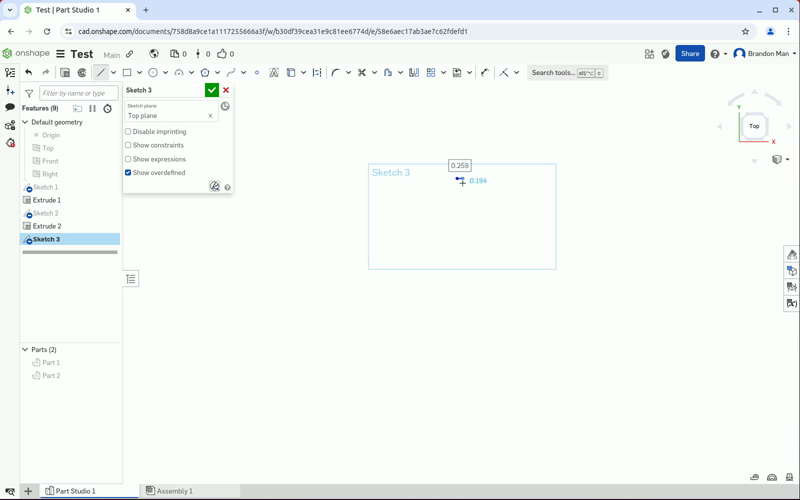
scroll(6)
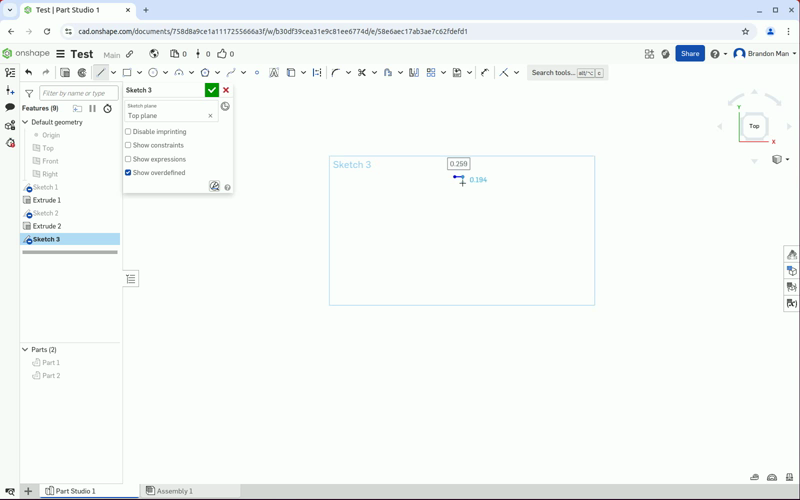
scroll(6)
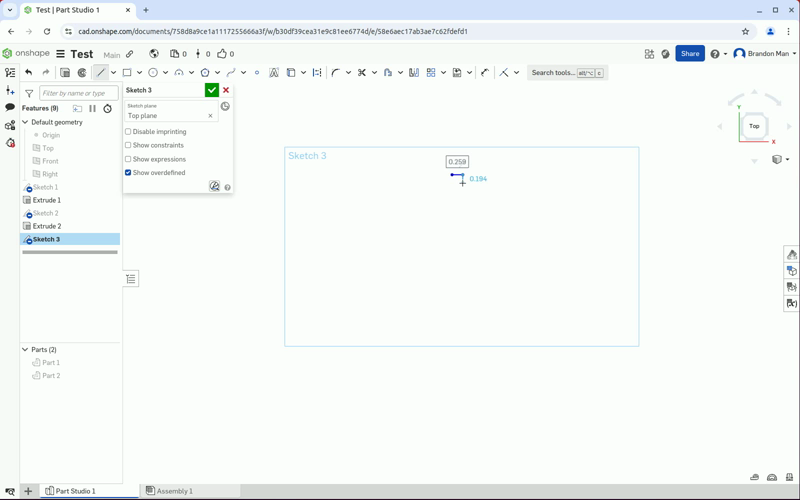
scroll(6)
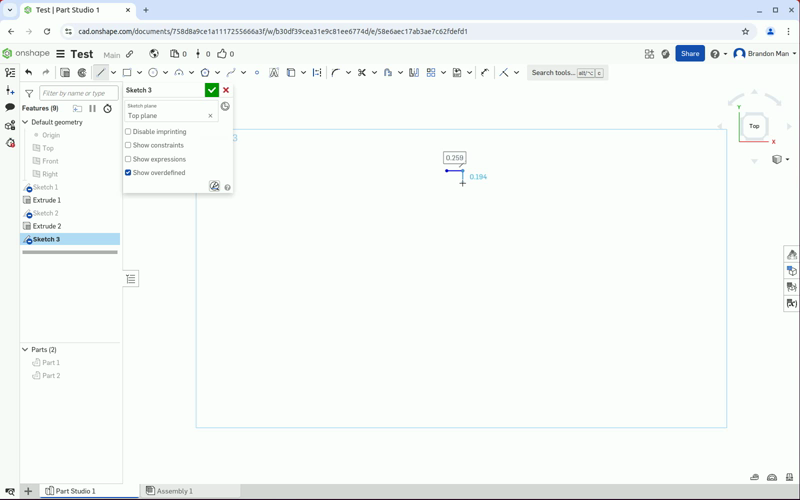
scroll(6)
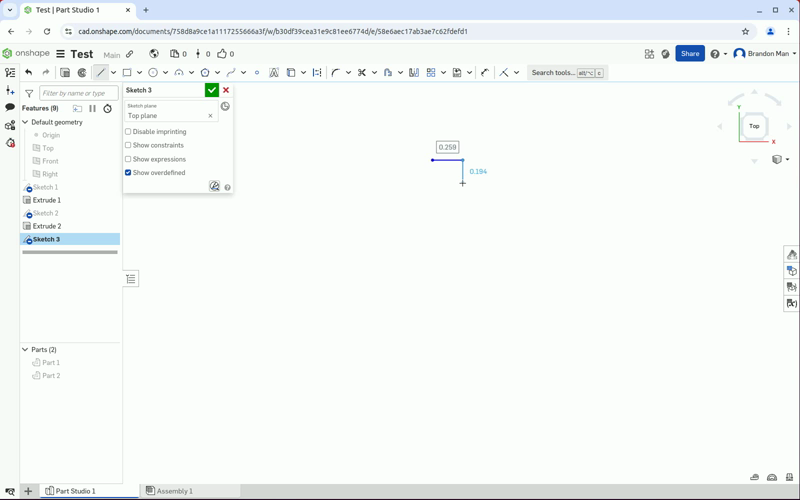
click(462, 182)
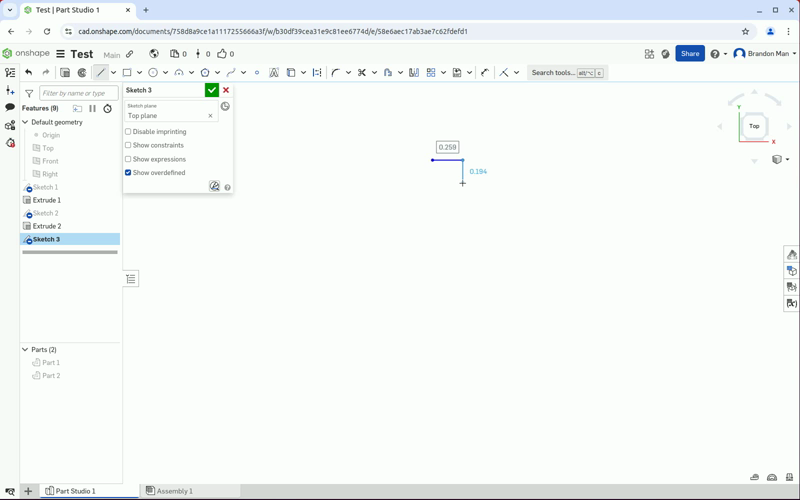
scroll(-6)
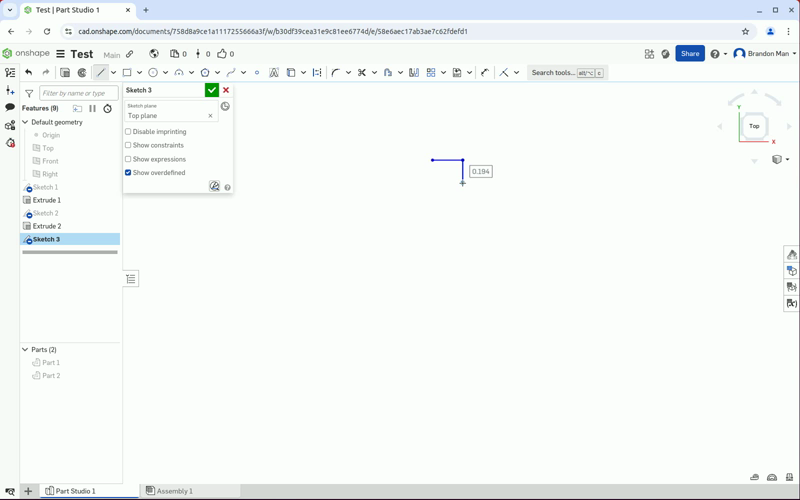
scroll(-6)
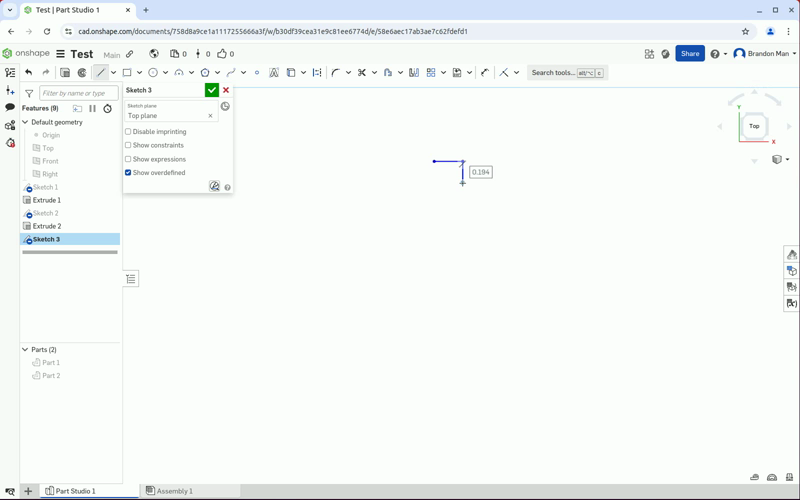
scroll(-6)
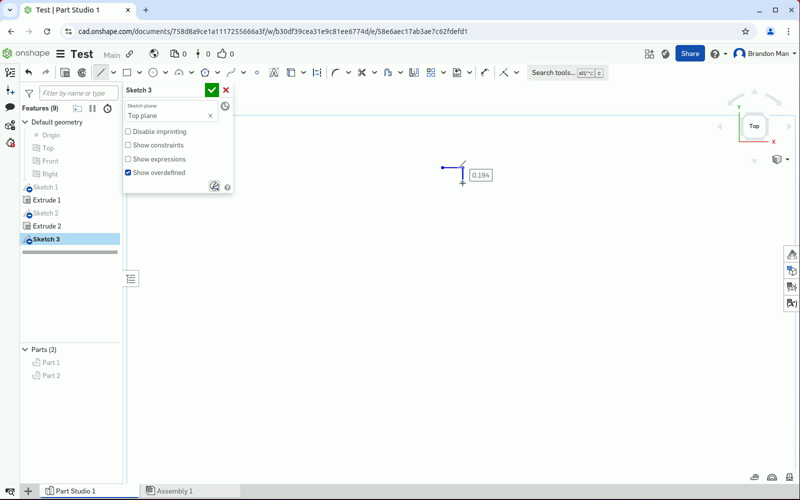
scroll(-6)
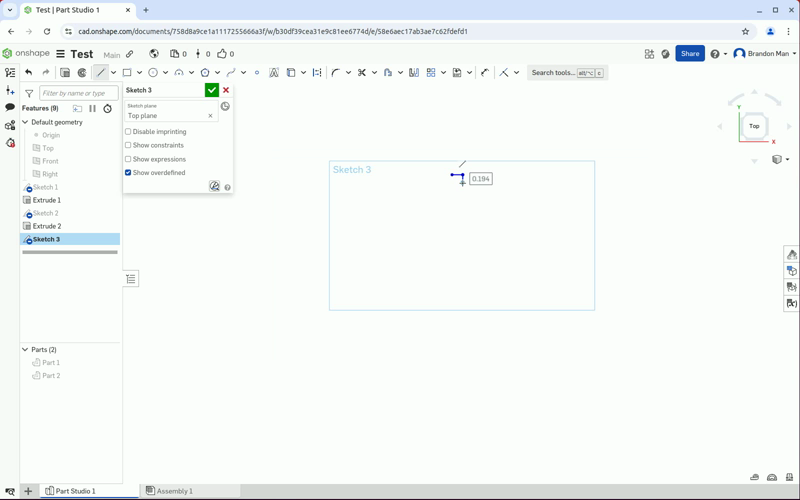
scroll(-6)
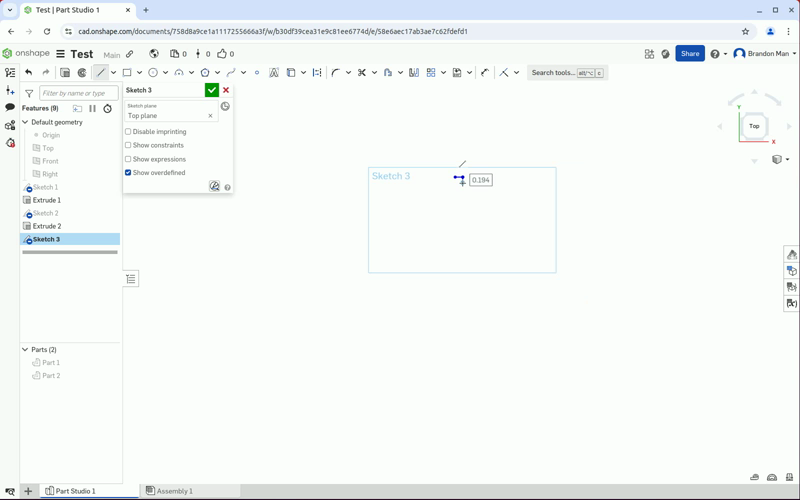
scroll(-6)
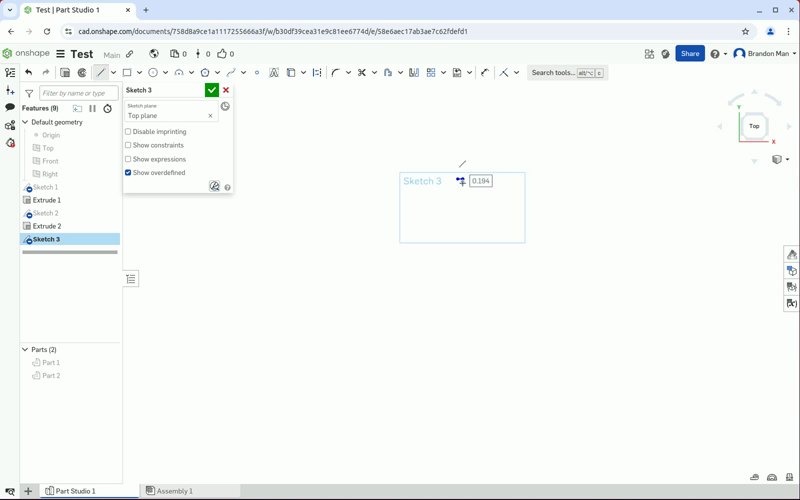
scroll(-6)
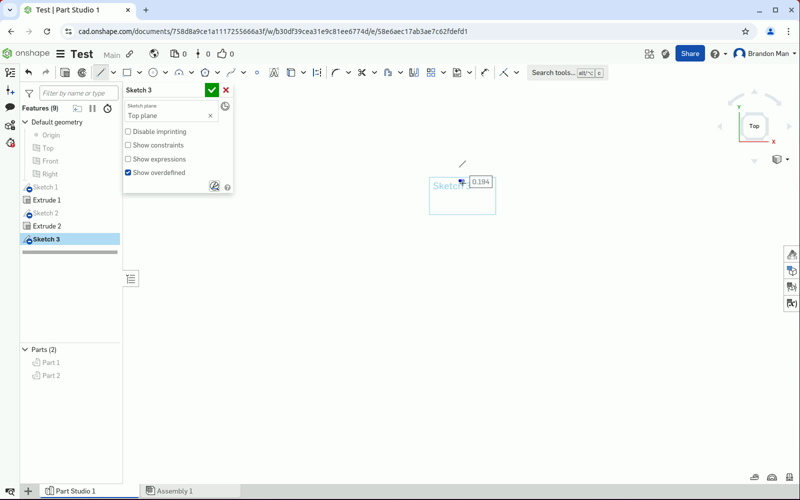
key_up(shift)
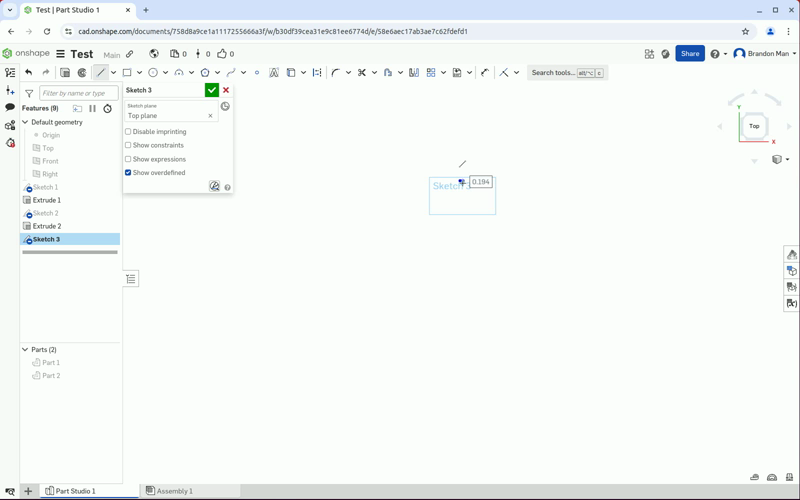
key_down(shift)
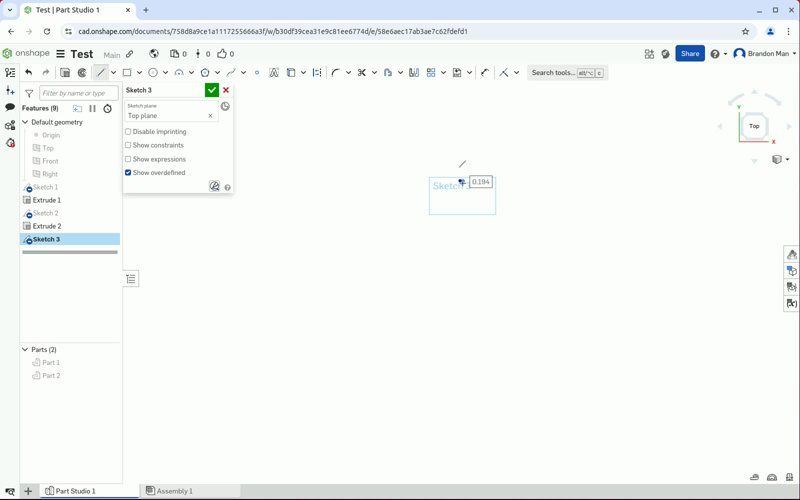
mouse_move(492, 182)
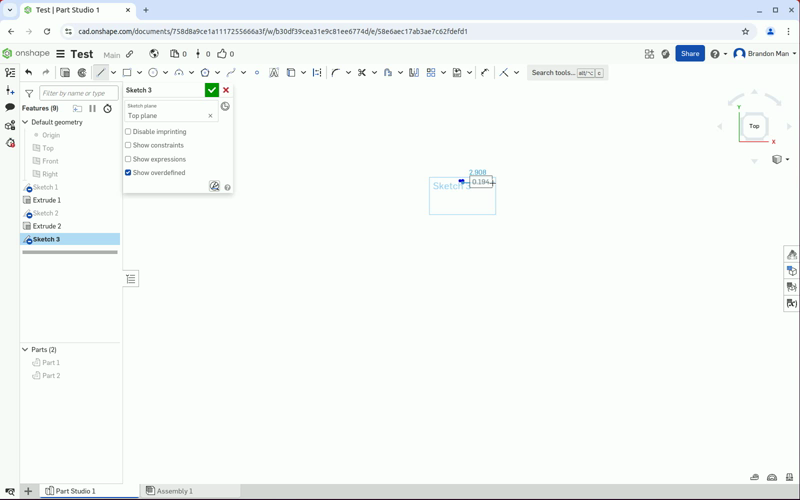
mouse_move(463, 182)
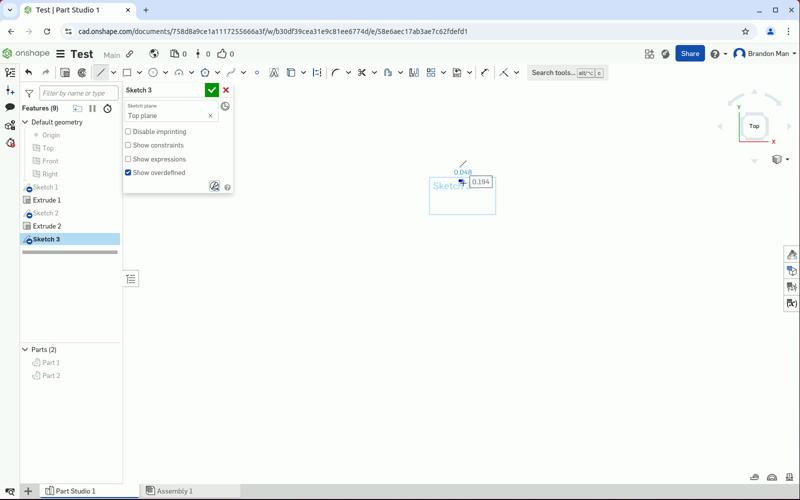
scroll(6)
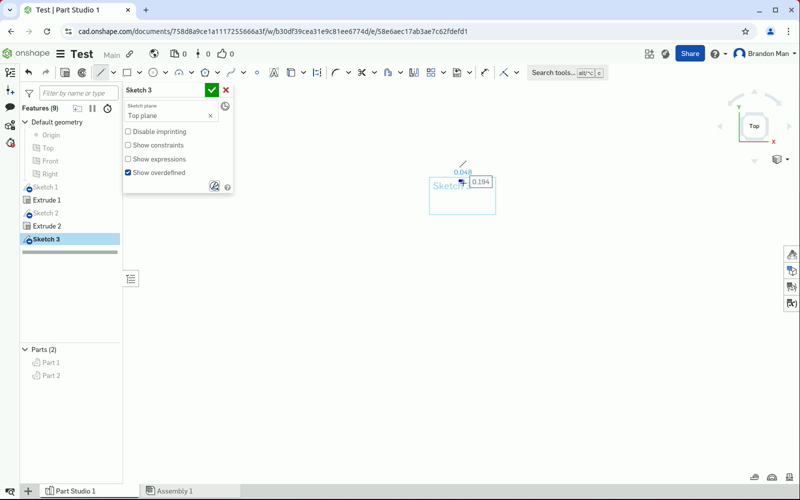
scroll(6)
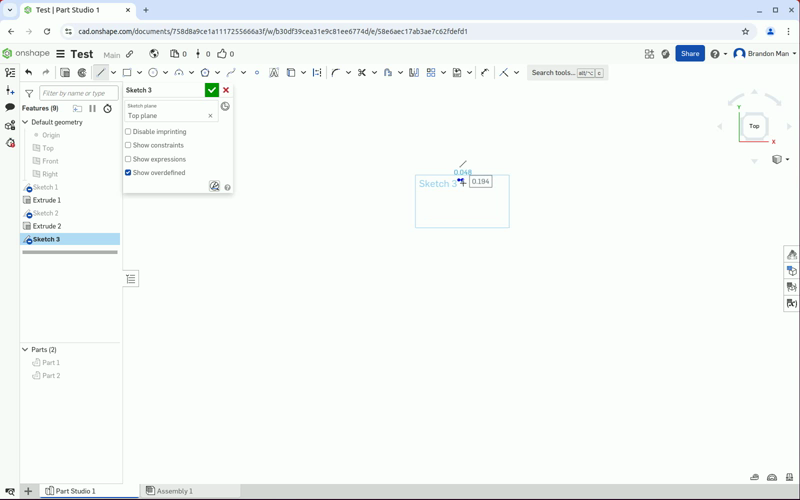
scroll(6)
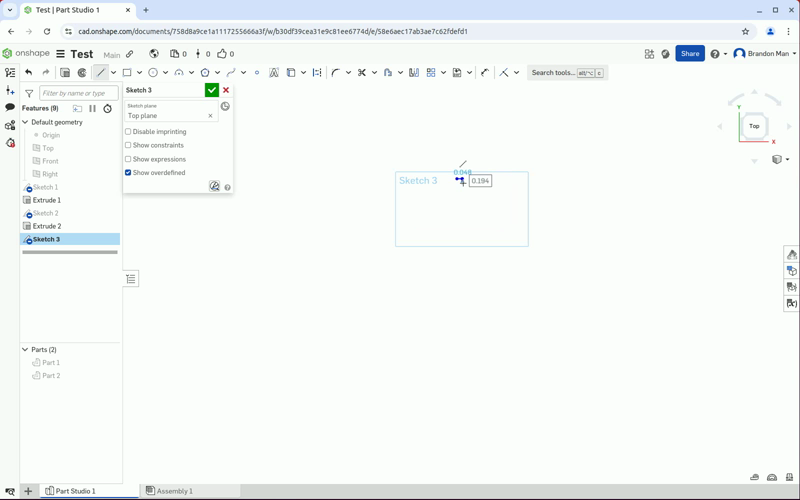
scroll(6)
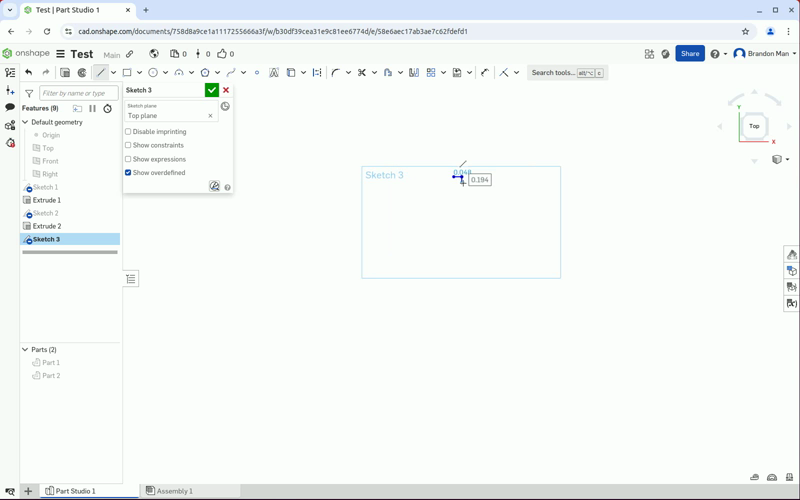
scroll(6)
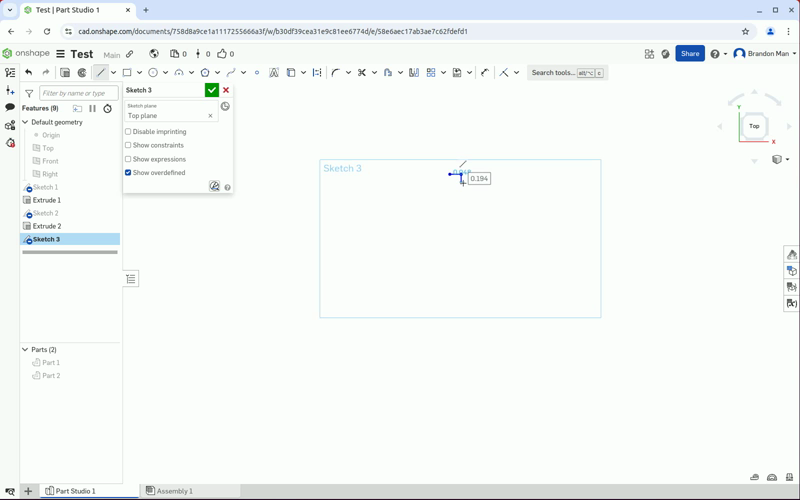
scroll(6)
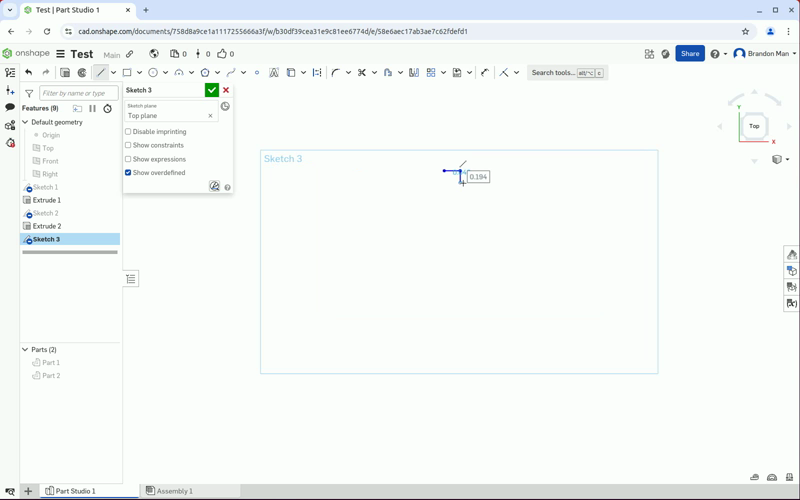
scroll(6)
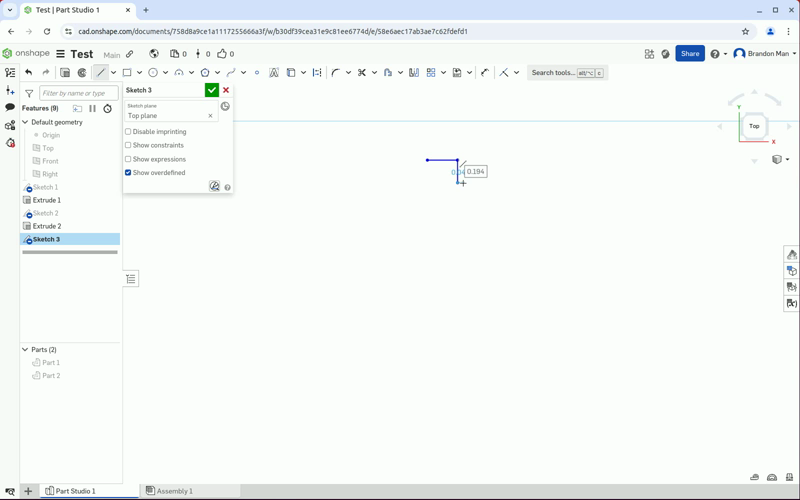
click(463, 182)
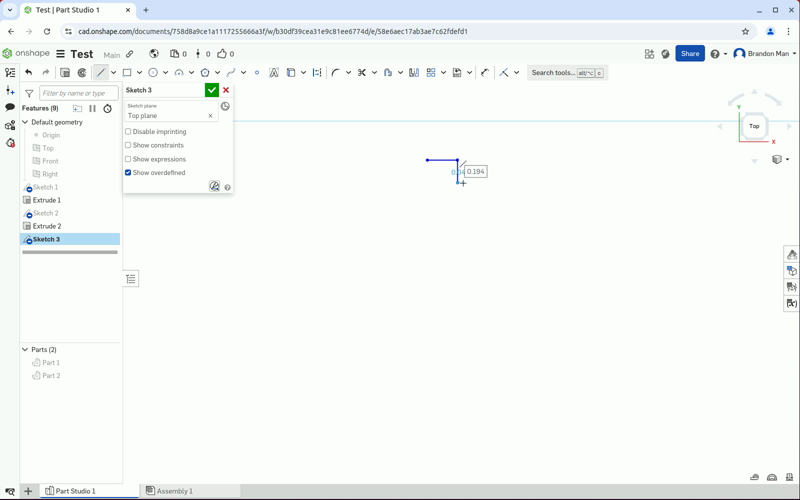
scroll(-6)
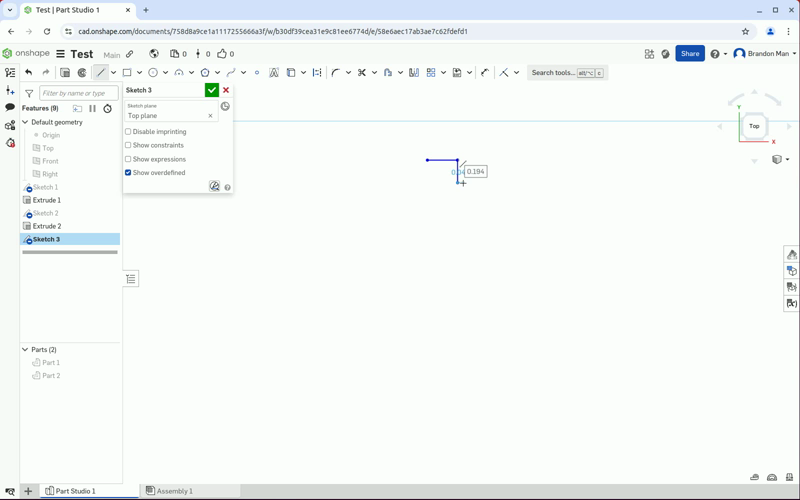
scroll(-6)
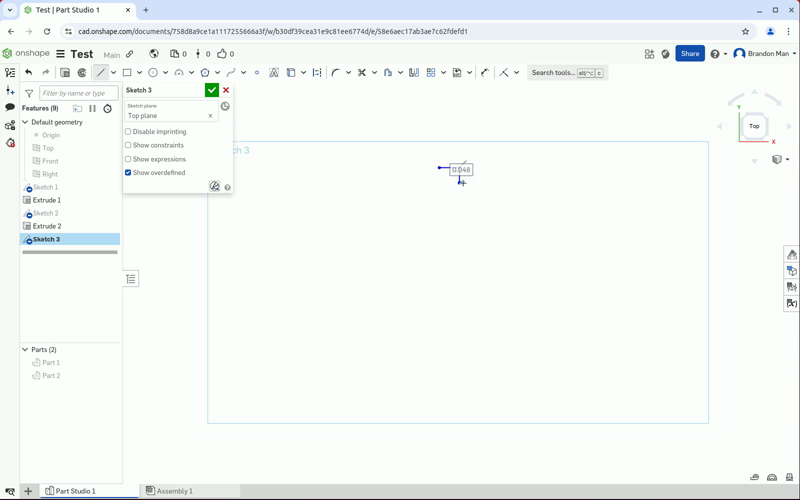
scroll(-6)
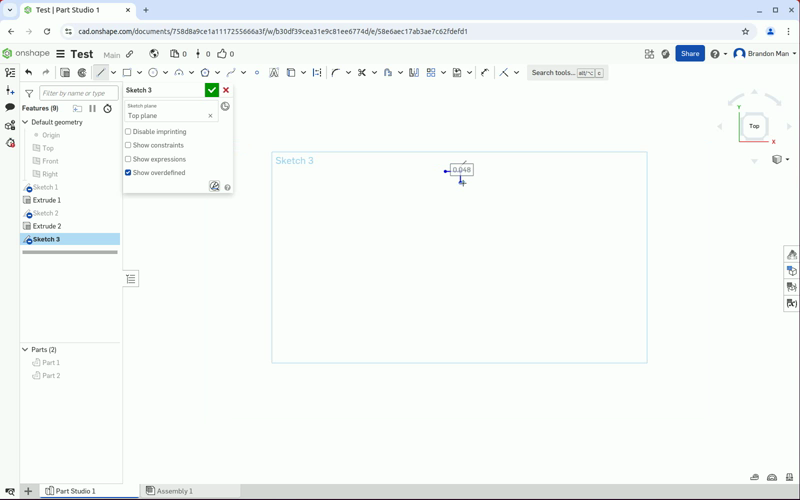
scroll(-6)
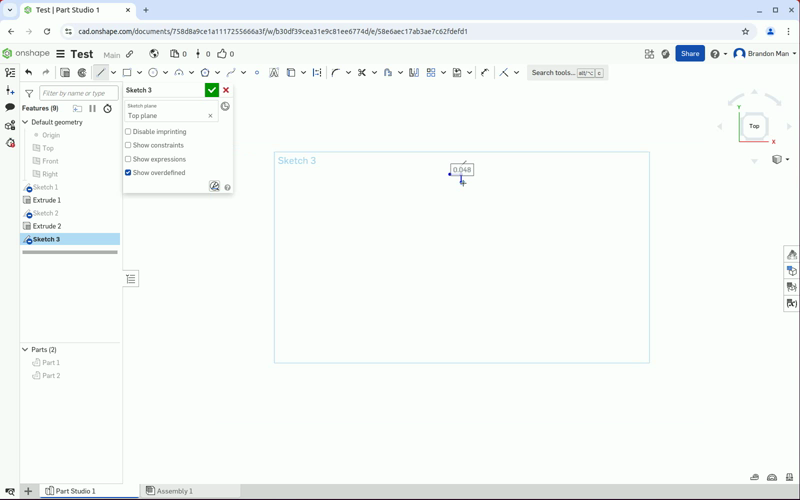
scroll(-6)
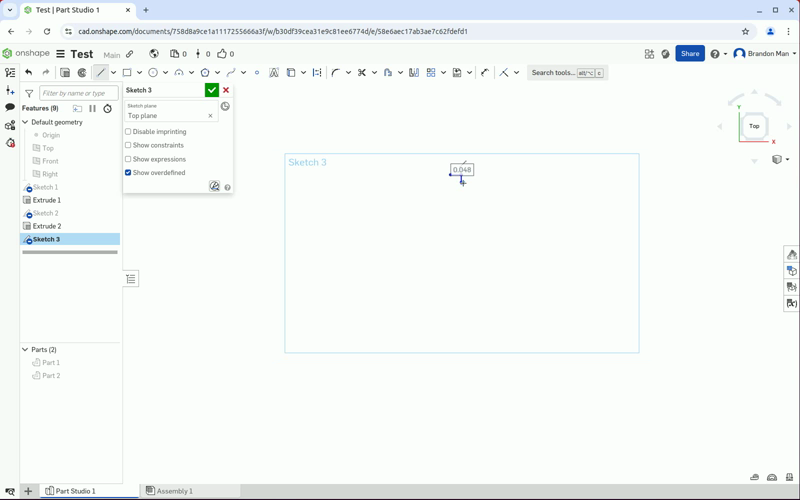
scroll(-6)
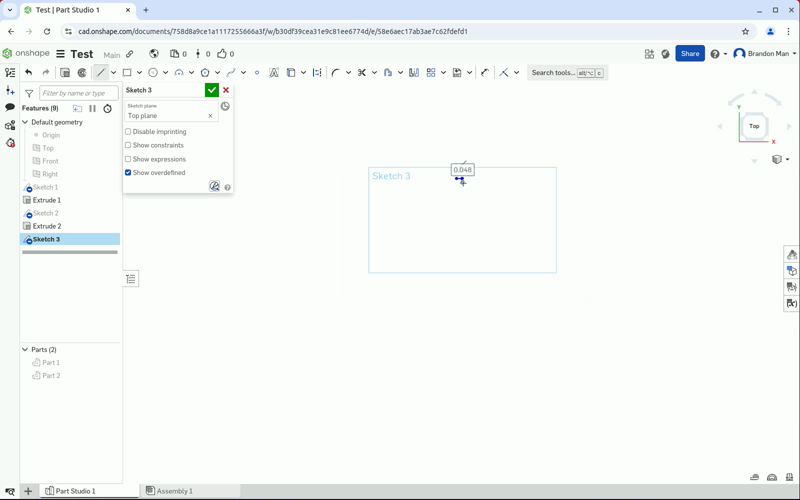
scroll(-6)
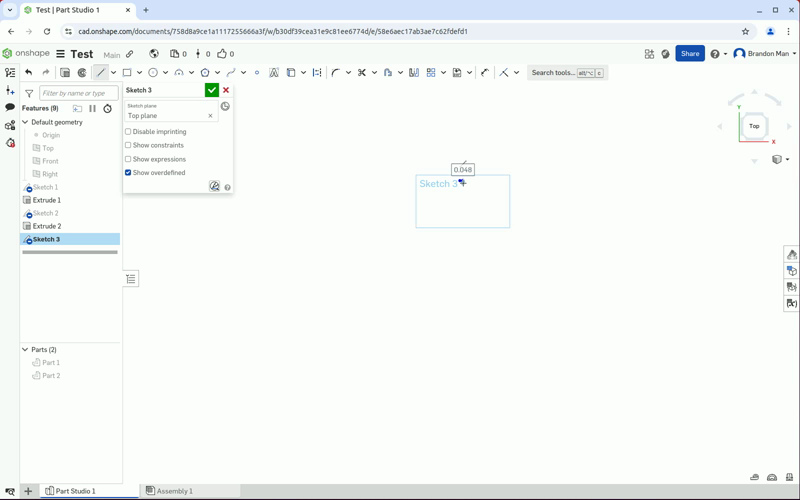
key_up(shift)
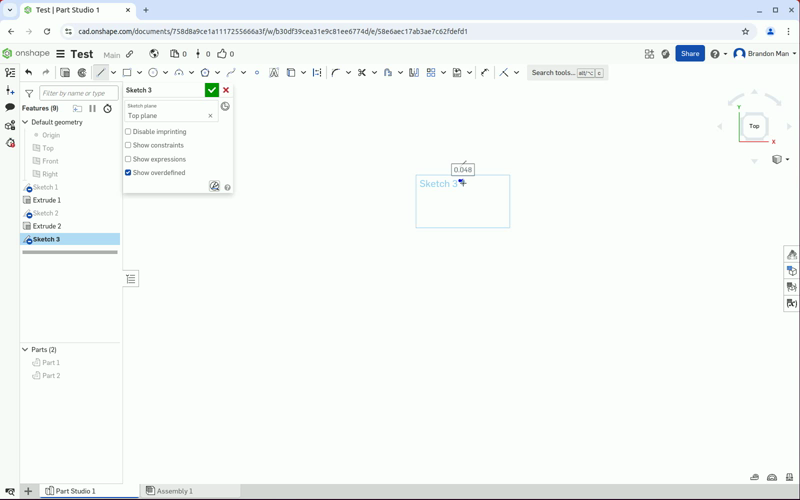
key_down(shift)
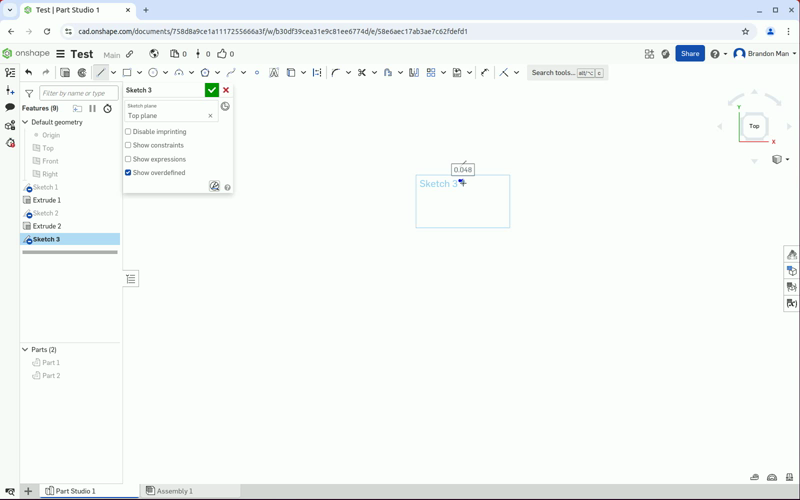
mouse_move(493, 182)
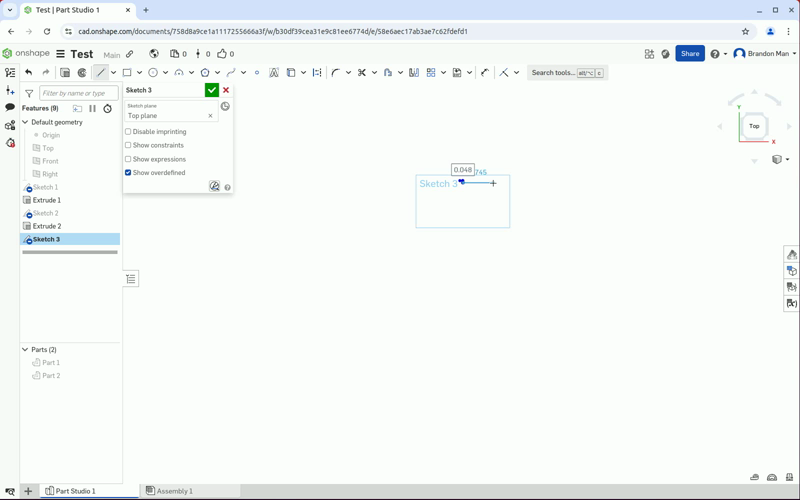
mouse_move(463, 180)
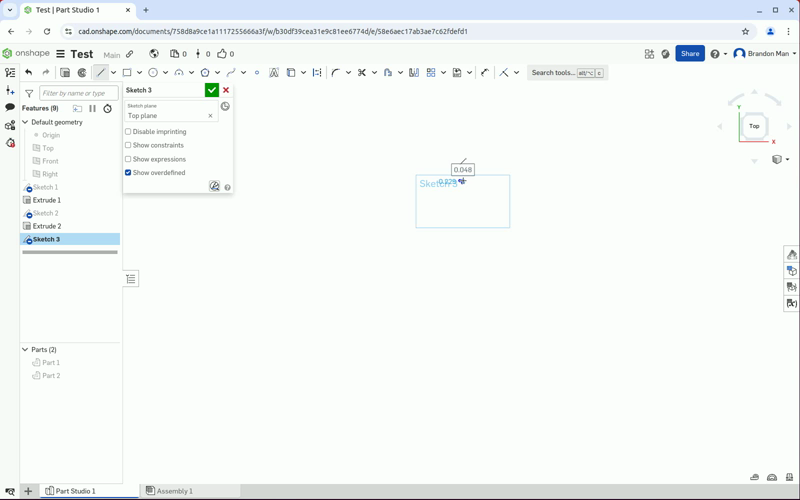
scroll(6)
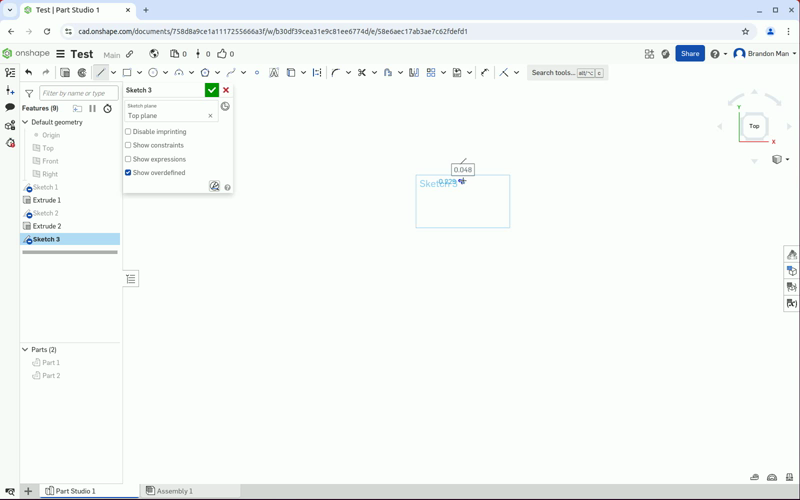
scroll(6)
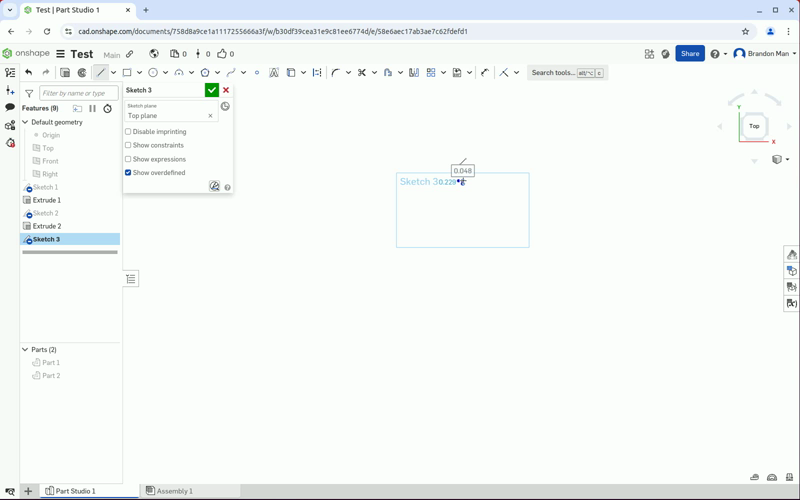
scroll(6)
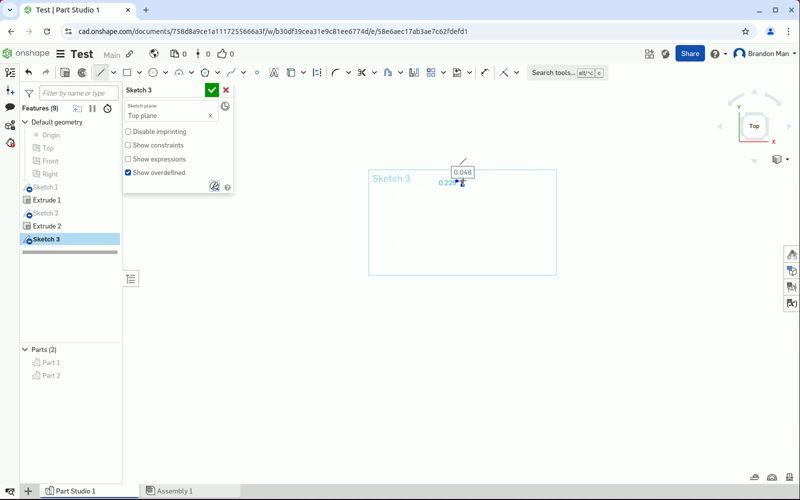
scroll(6)
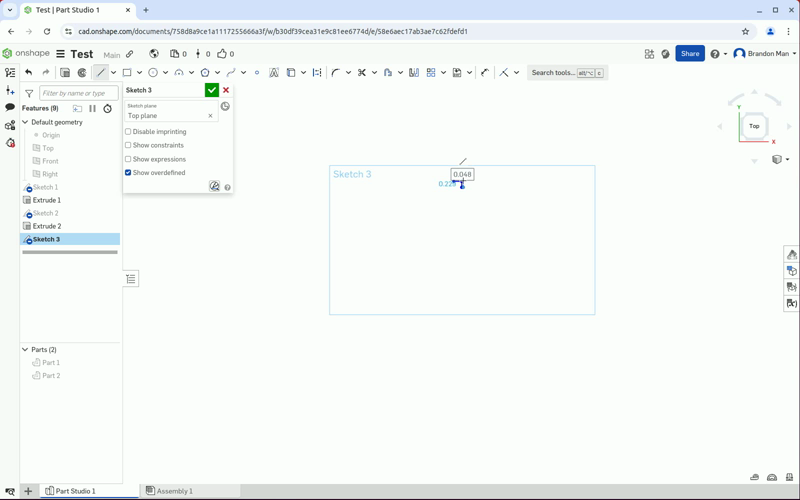
scroll(6)
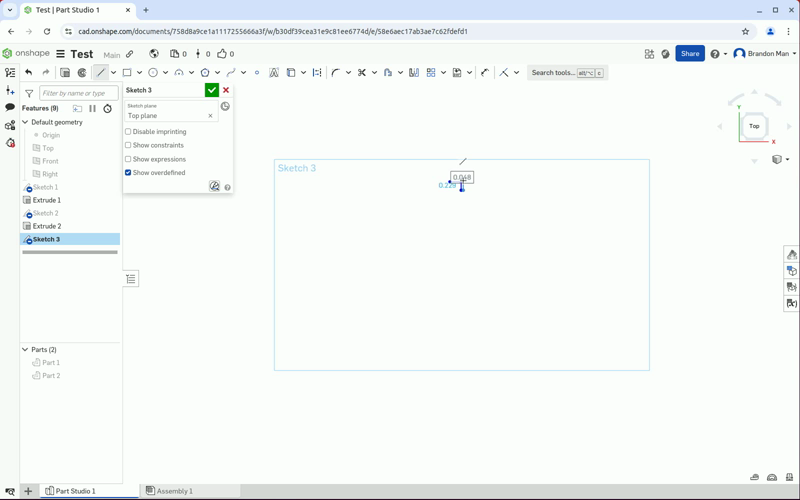
scroll(6)
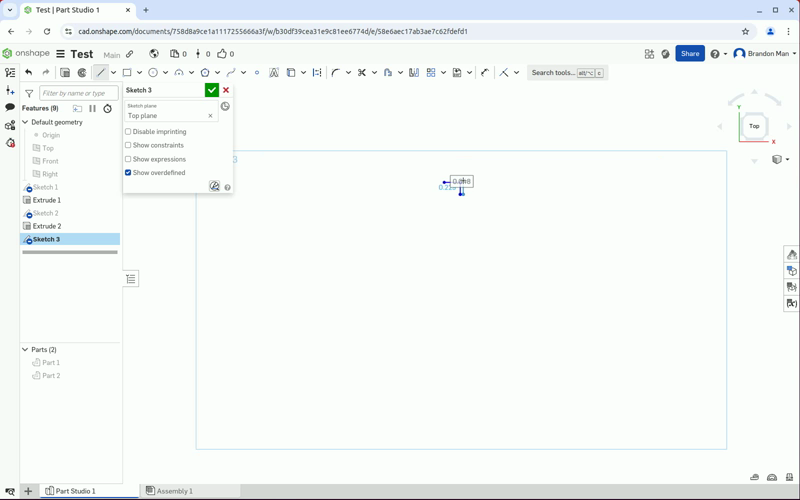
scroll(6)
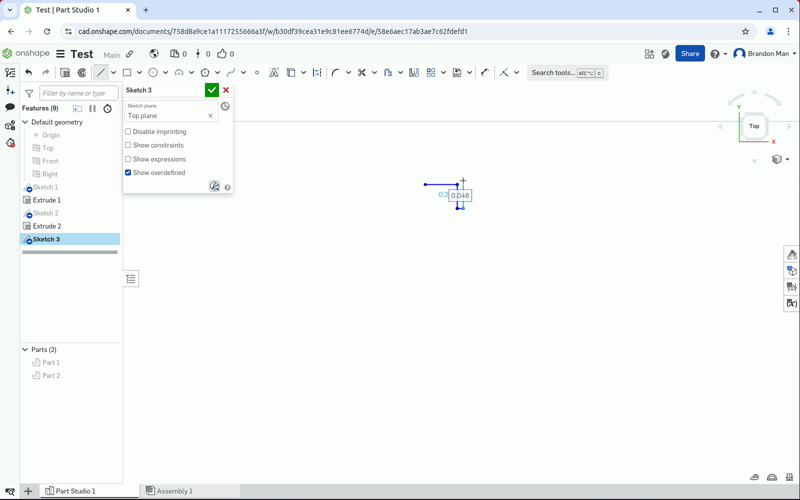
click(463, 180)
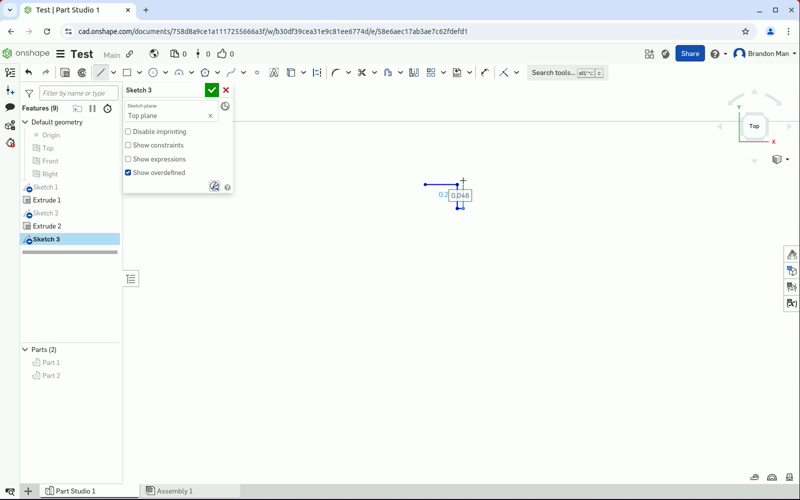
scroll(-6)
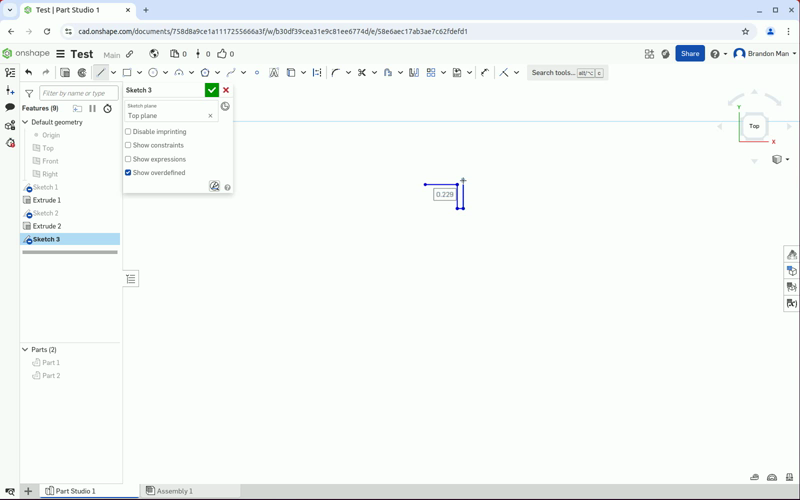
scroll(-6)
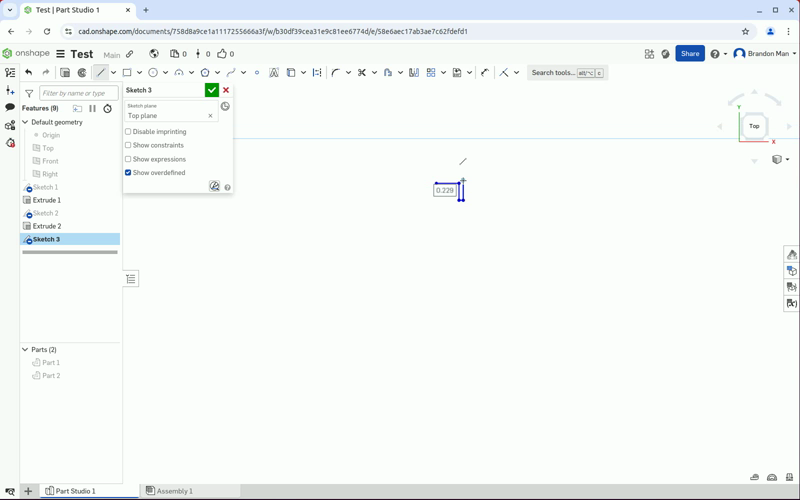
scroll(-6)
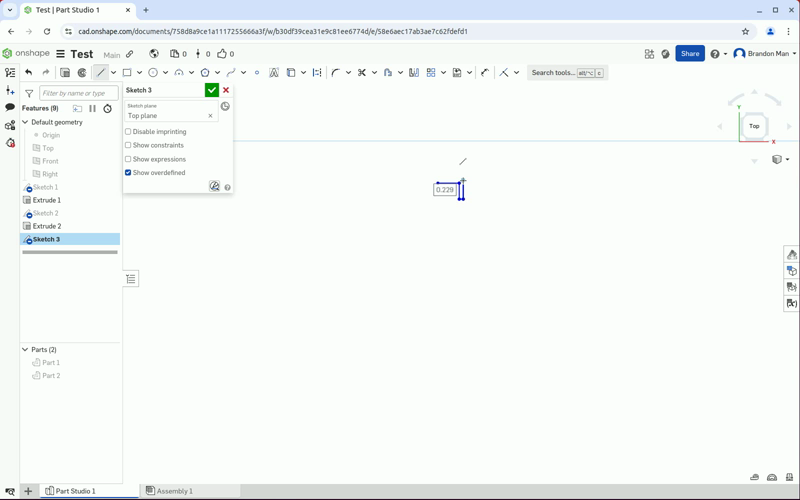
scroll(-6)
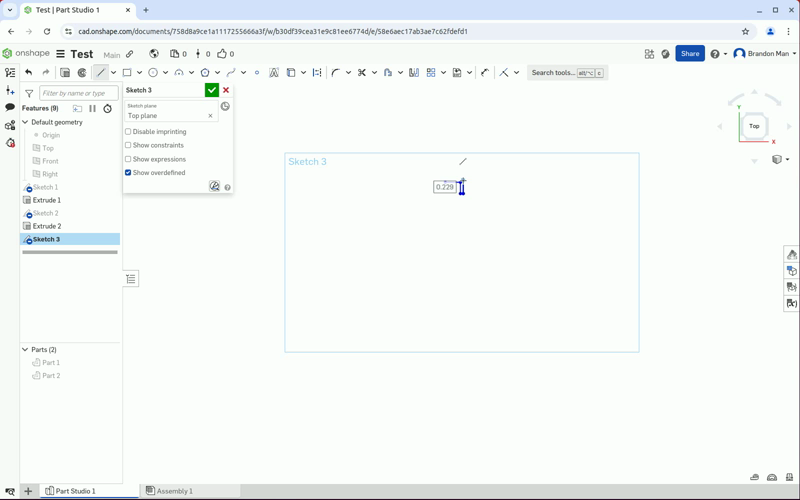
scroll(-6)
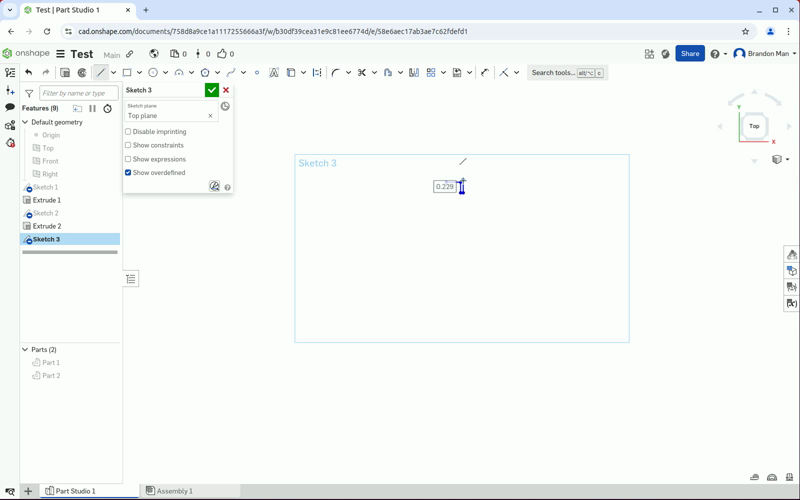
scroll(-6)
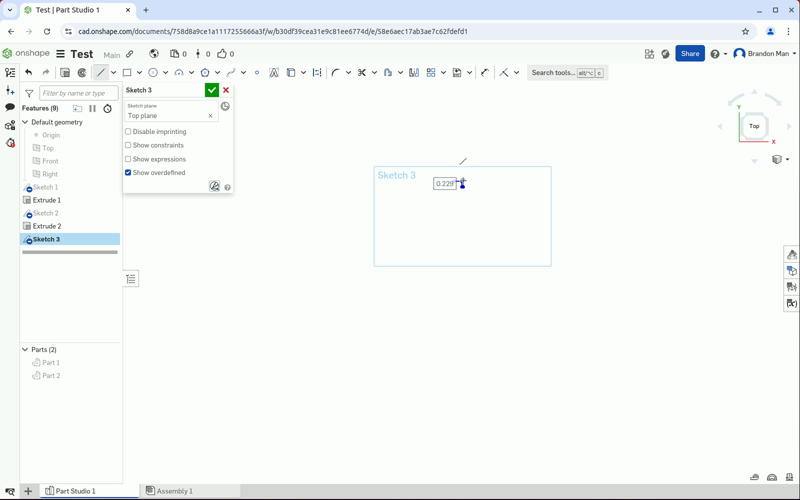
scroll(-6)
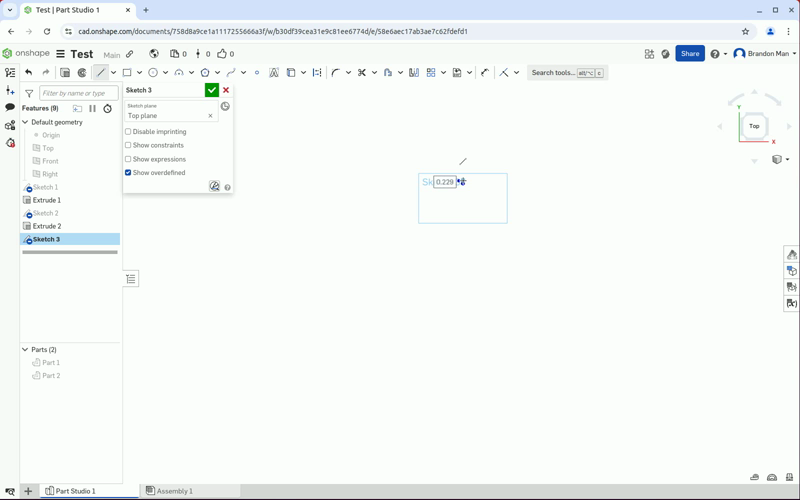
key_up(shift)
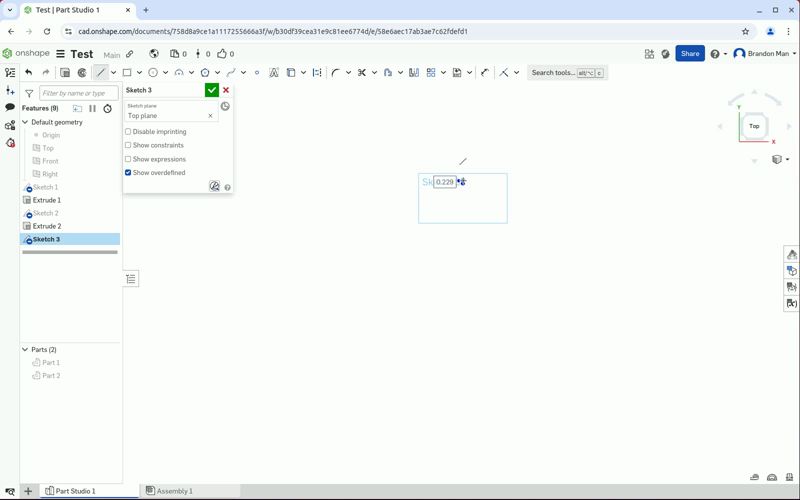
key_down(shift)
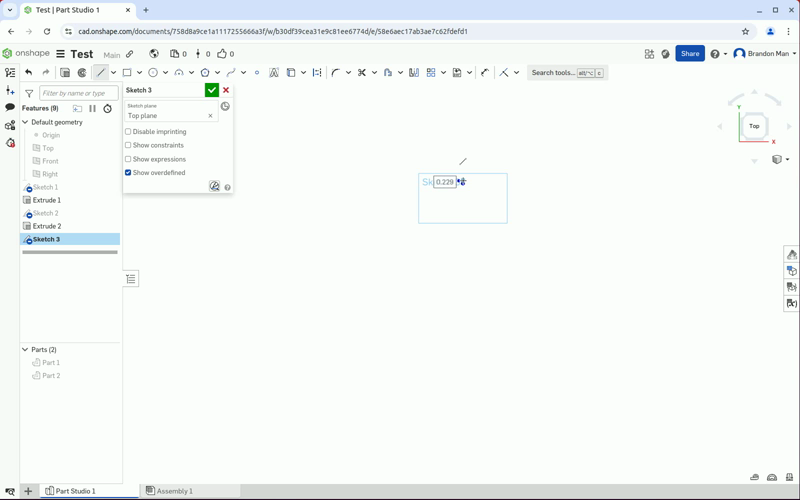
mouse_move(493, 180)
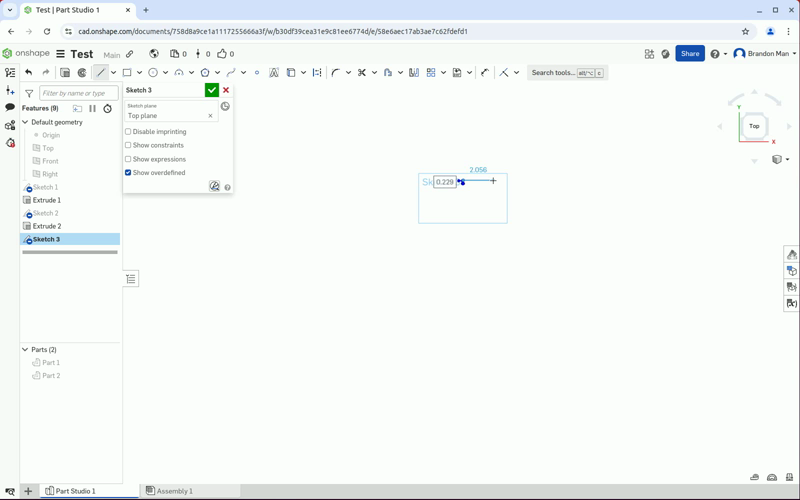
mouse_move(460, 180)
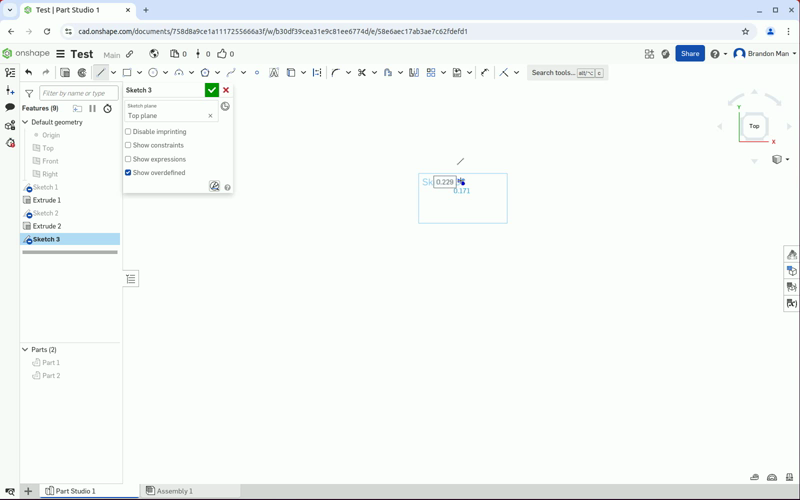
scroll(6)
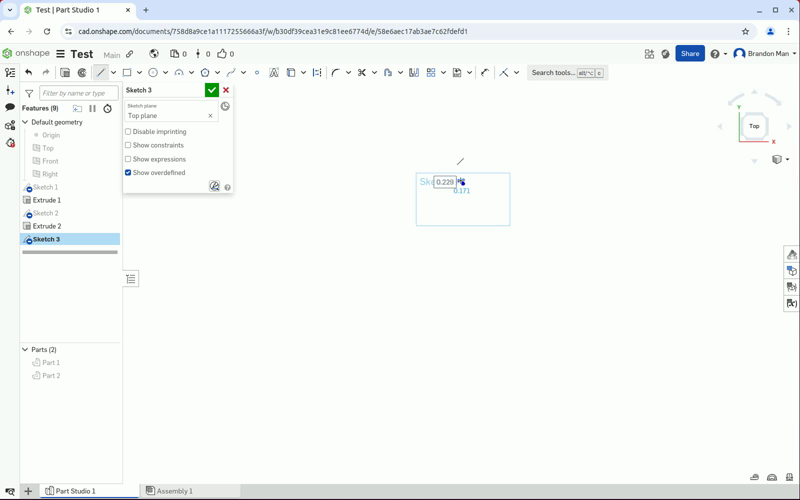
scroll(6)
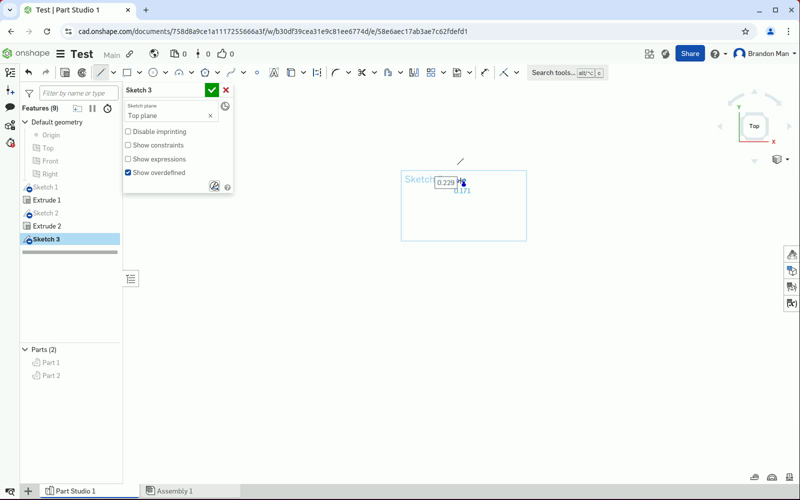
scroll(6)
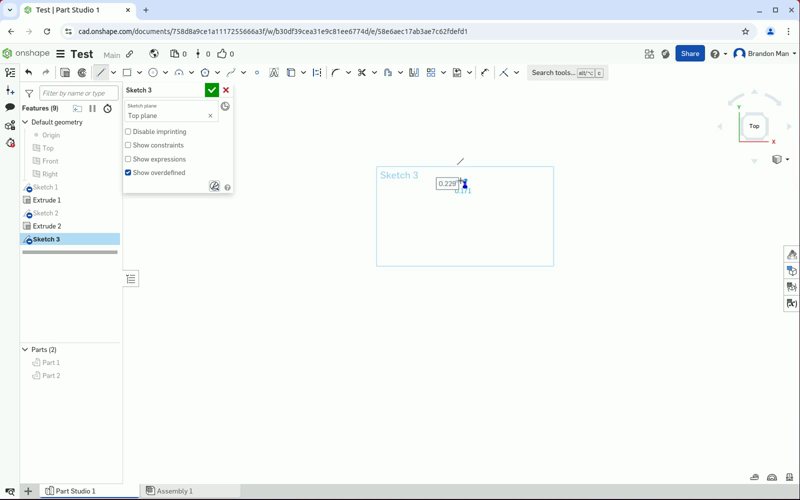
scroll(6)
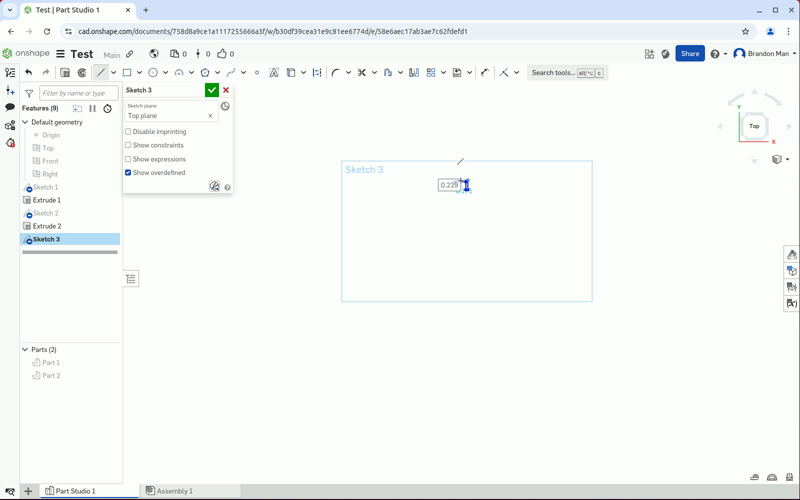
scroll(6)
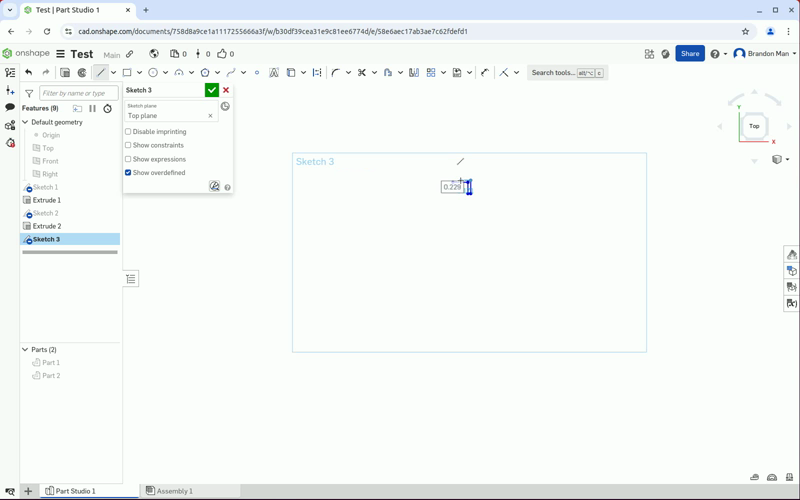
scroll(6)
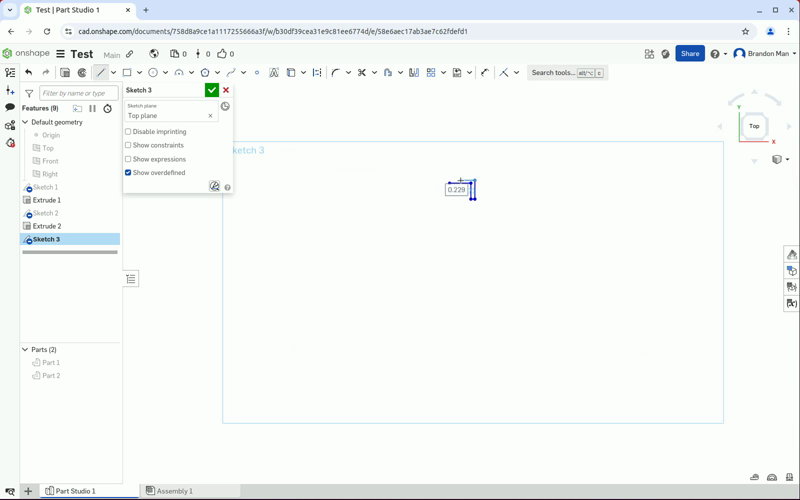
scroll(6)
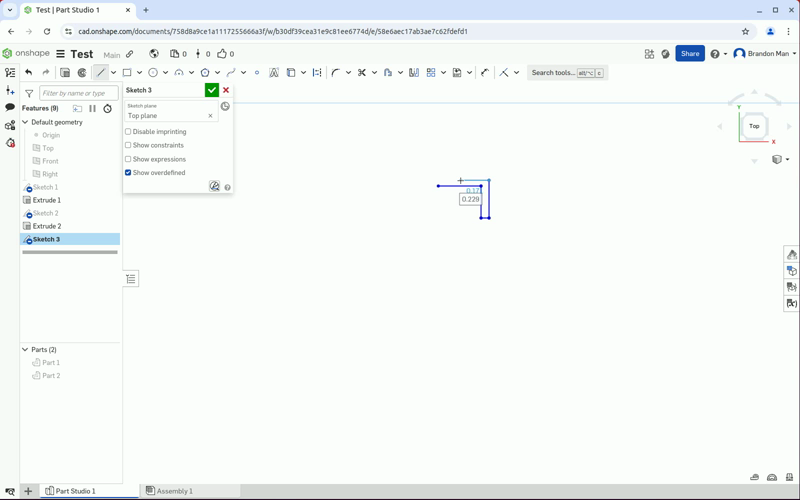
click(460, 180)
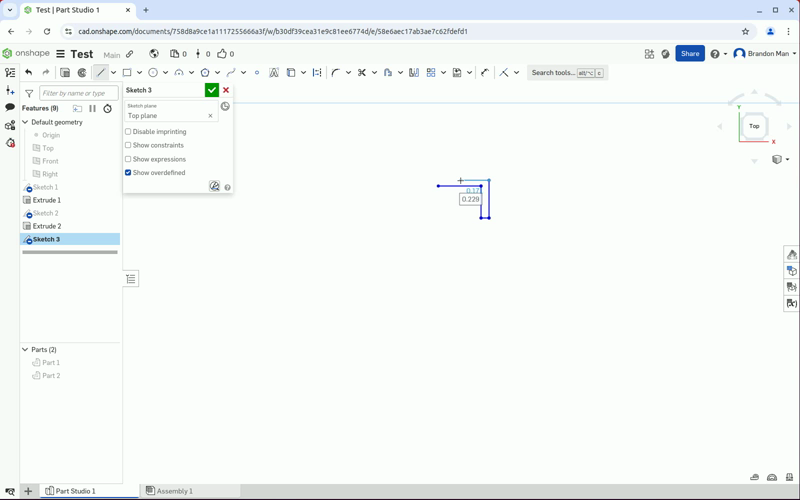
scroll(-6)
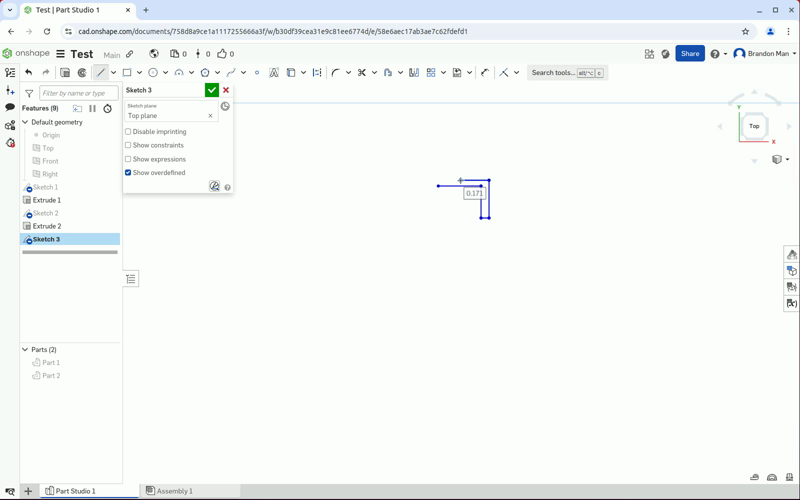
scroll(-6)
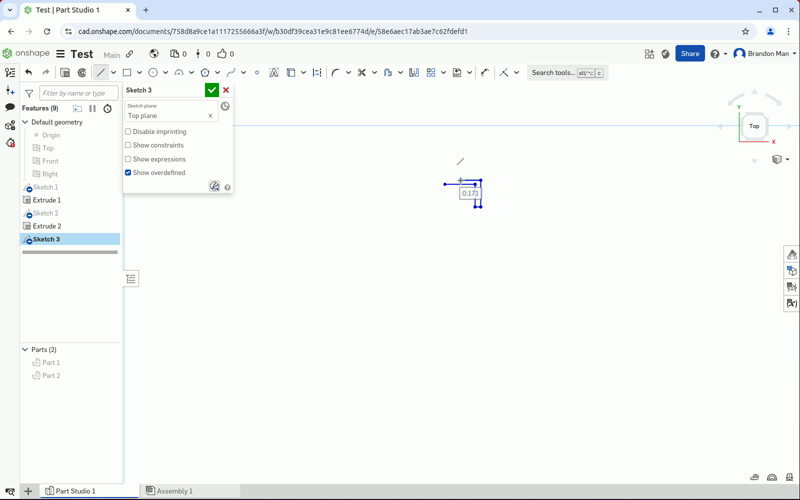
scroll(-6)
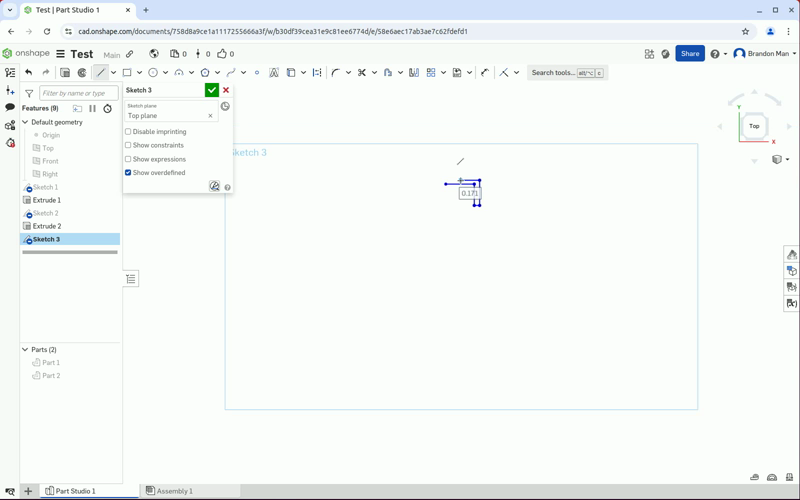
scroll(-6)
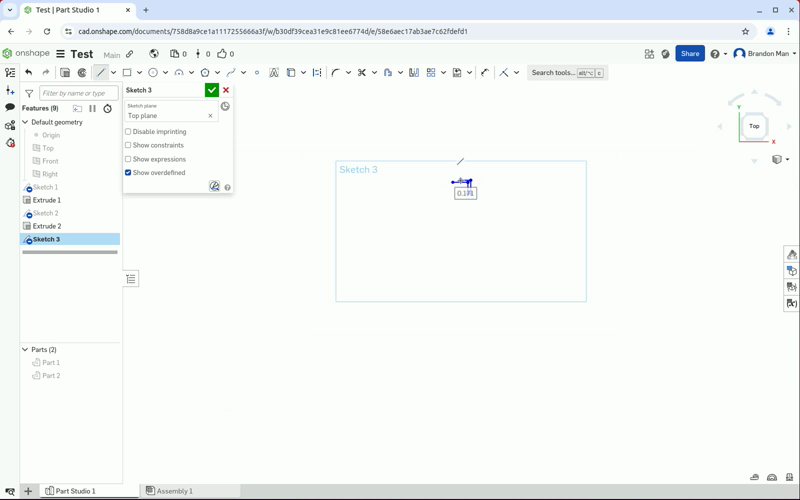
scroll(-6)
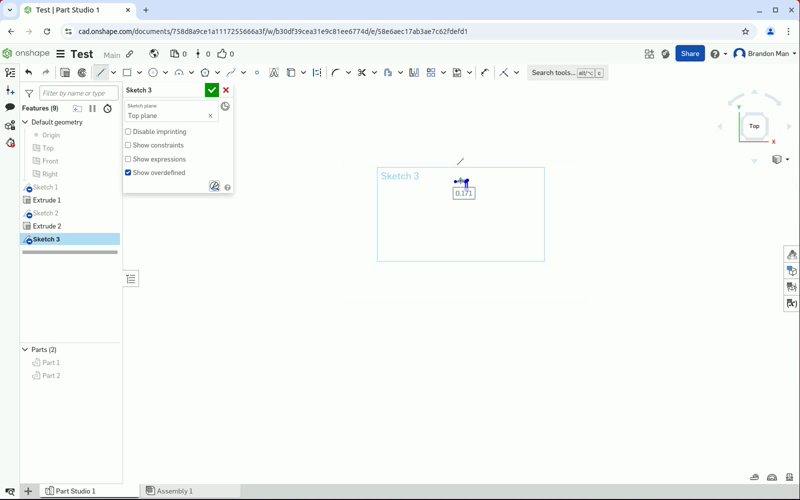
scroll(-6)
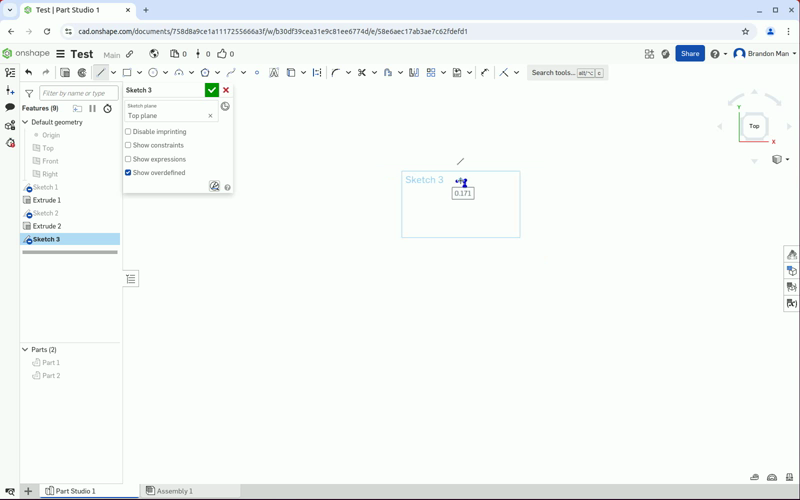
scroll(-6)
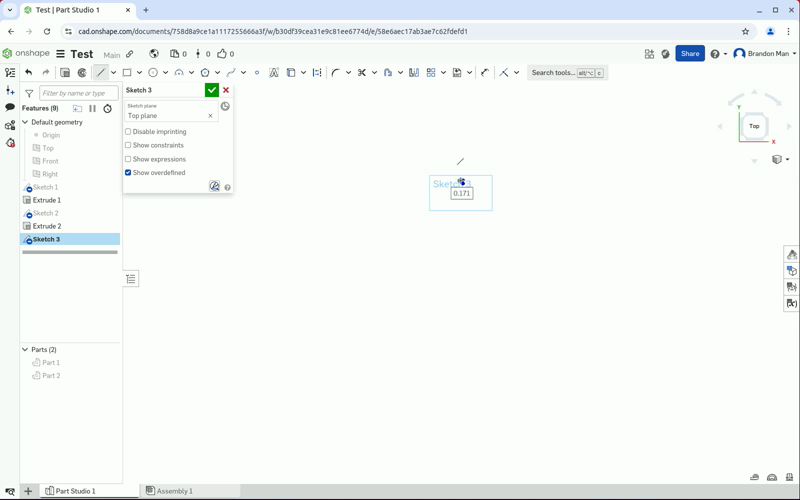
key_up(shift)
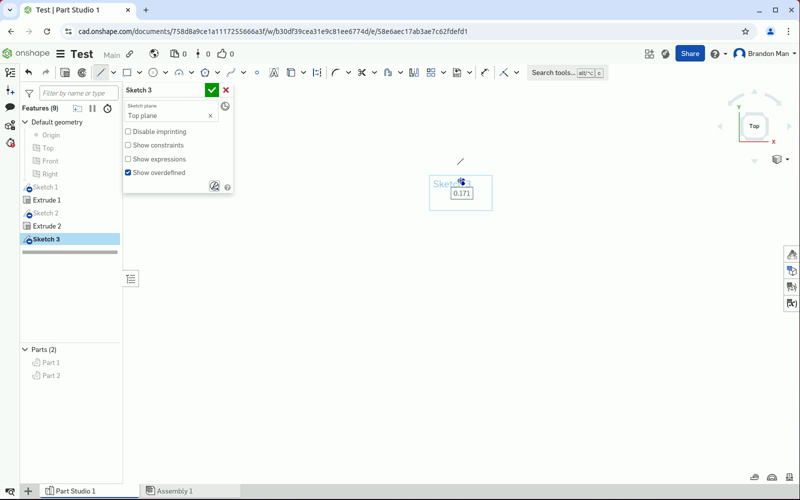
mouse_move(490, 180)
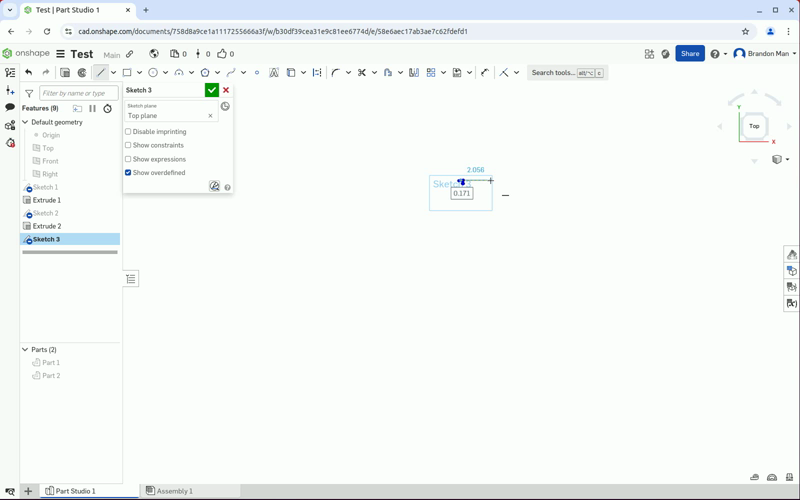
key_down(shift)
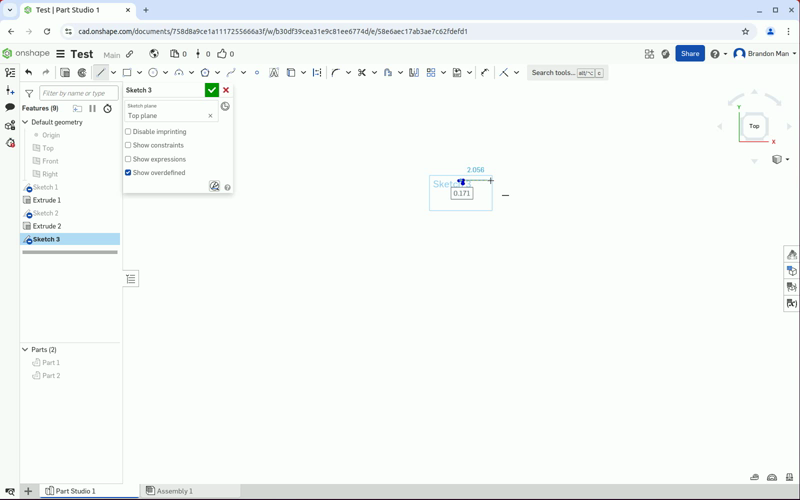
mouse_move(460, 180)
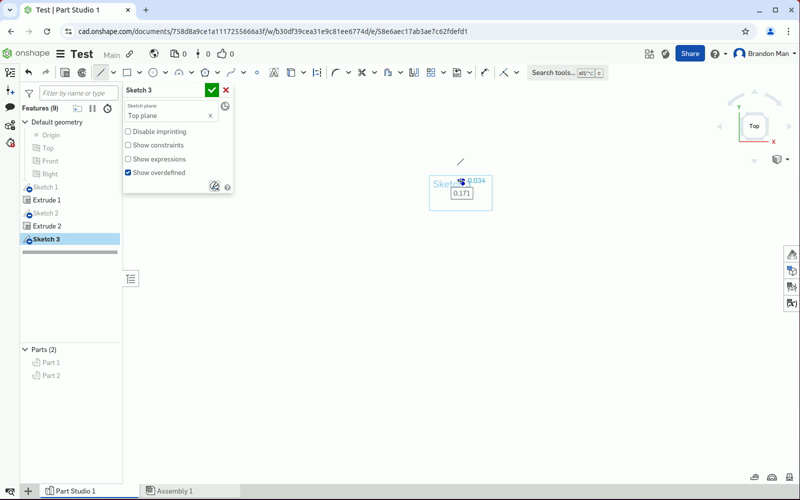
scroll(6)
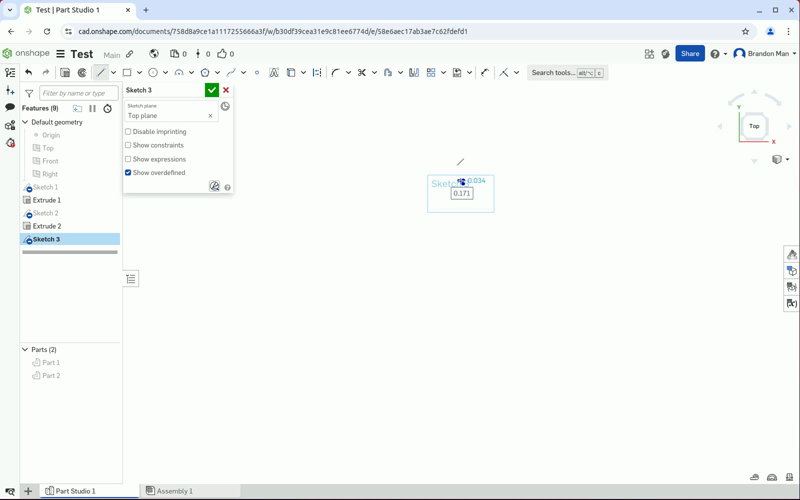
scroll(6)
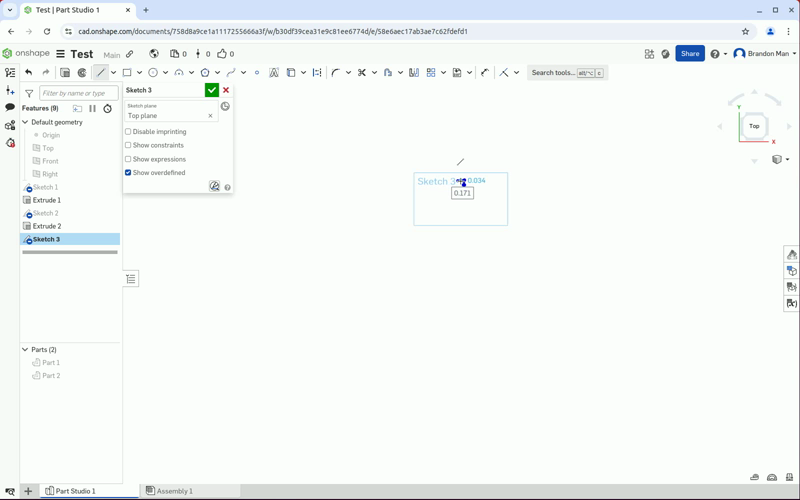
scroll(6)
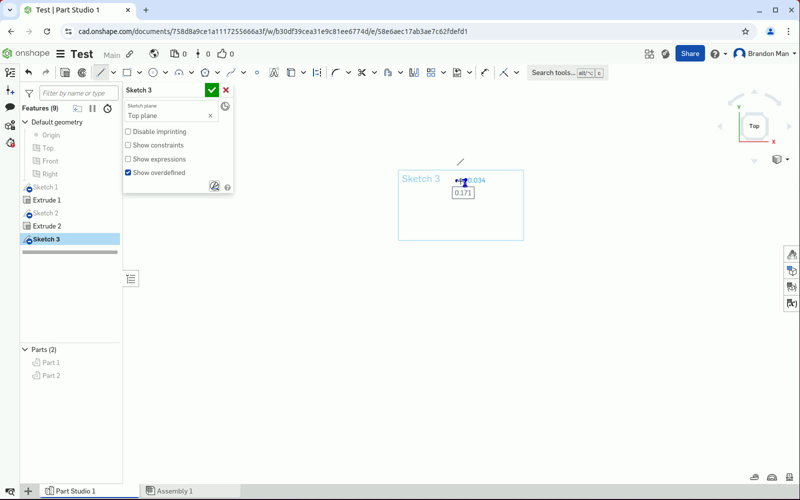
scroll(6)
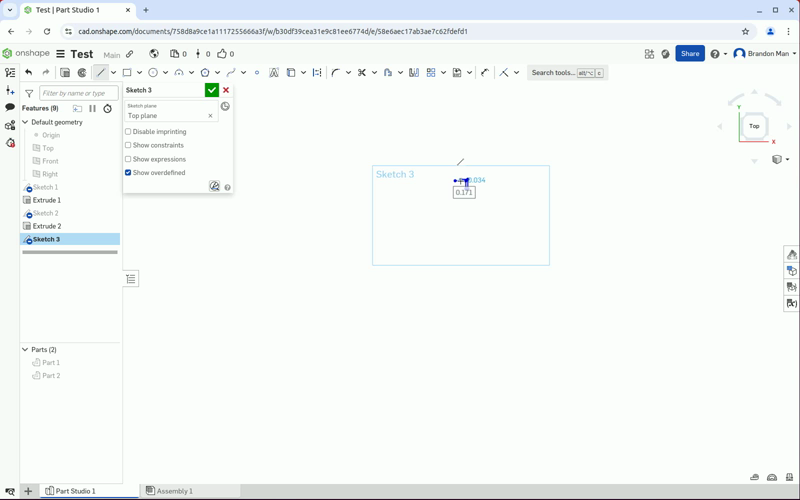
scroll(6)
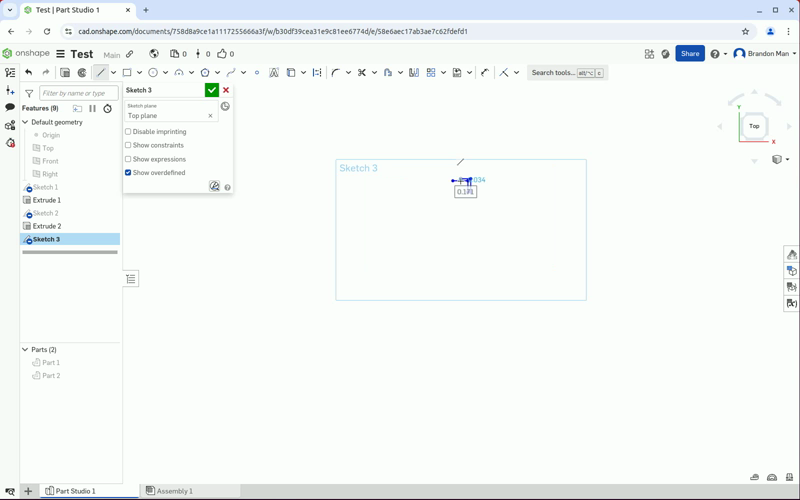
scroll(6)
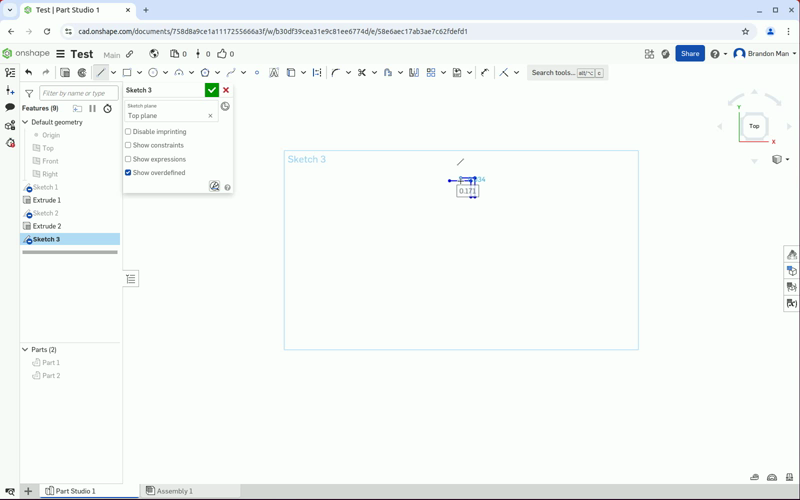
scroll(6)
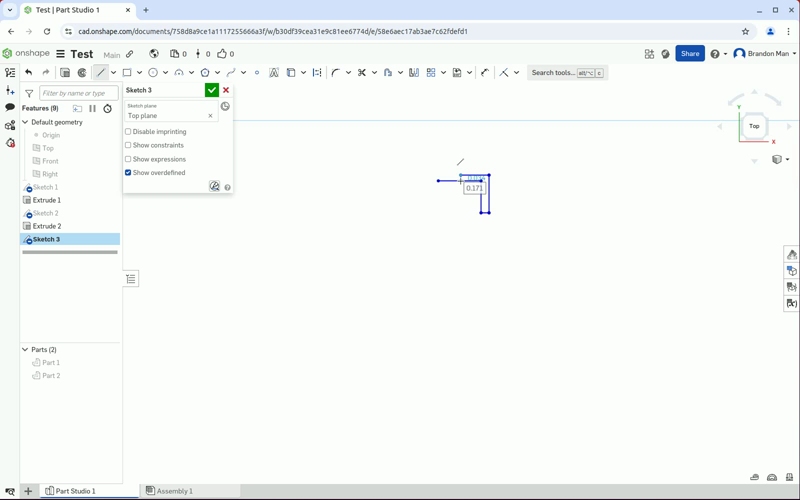
key_up(shift)
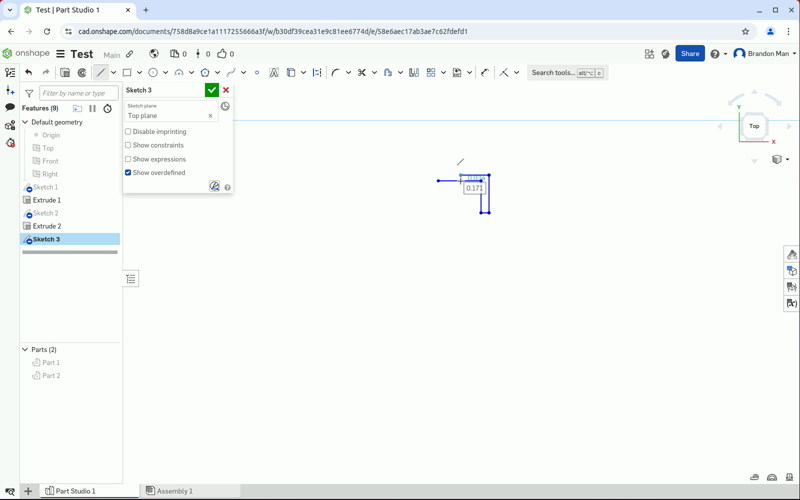
click(460, 180)
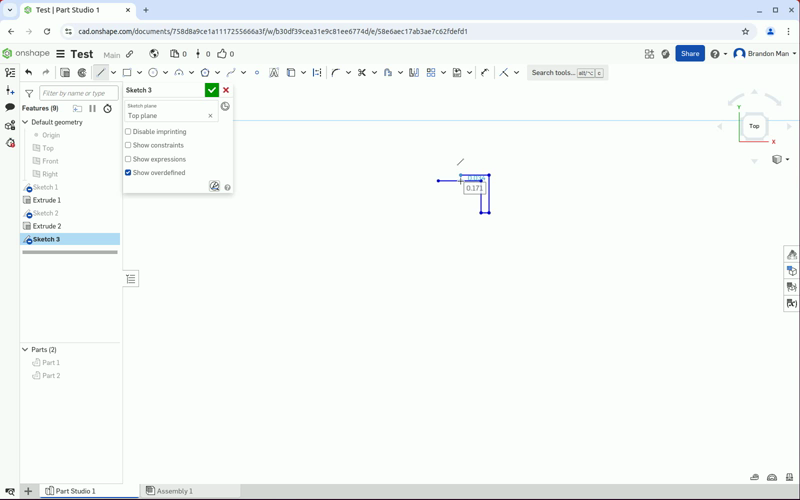
scroll(-6)
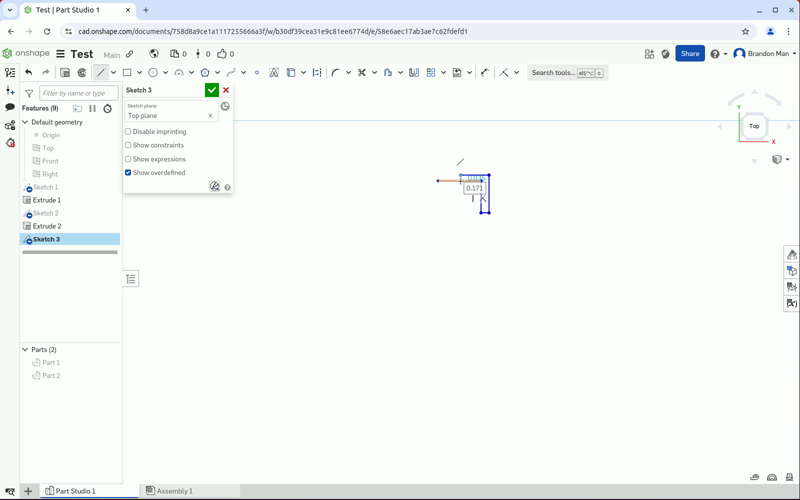
scroll(-6)
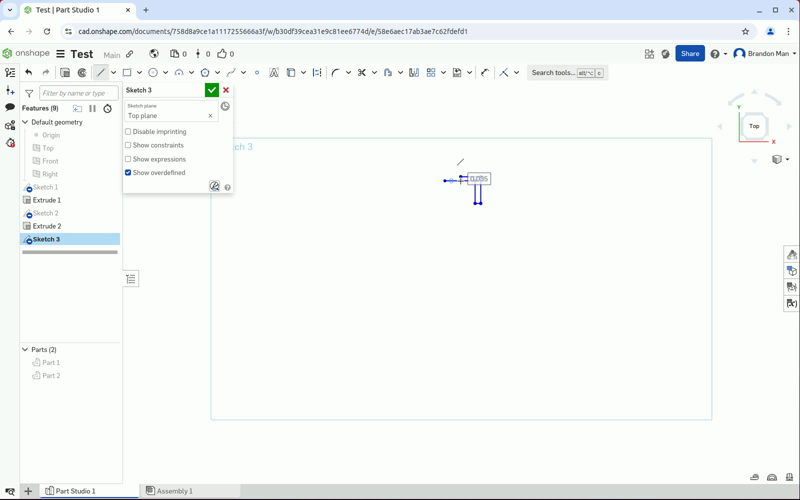
scroll(-6)
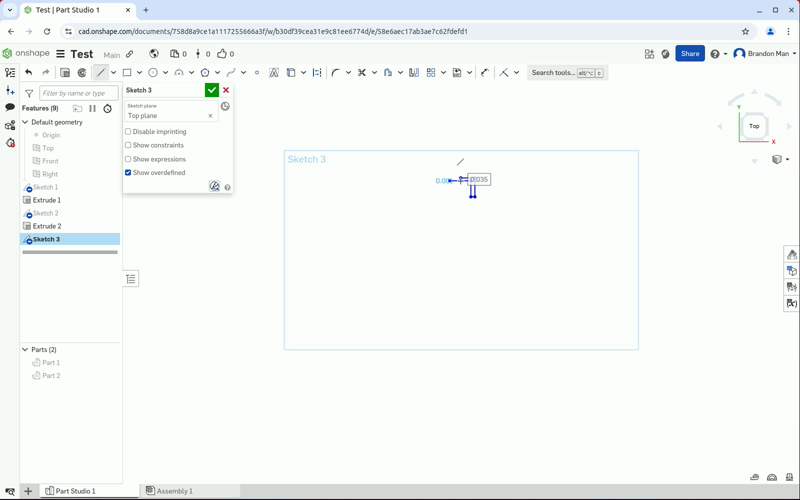
scroll(-6)
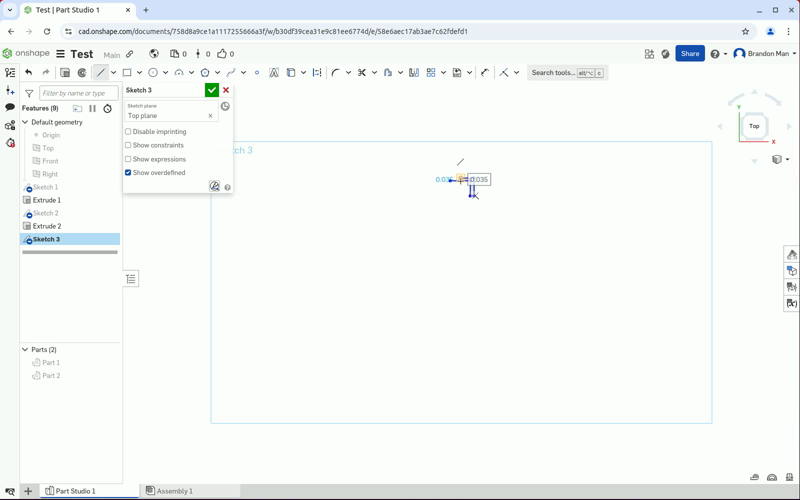
scroll(-6)
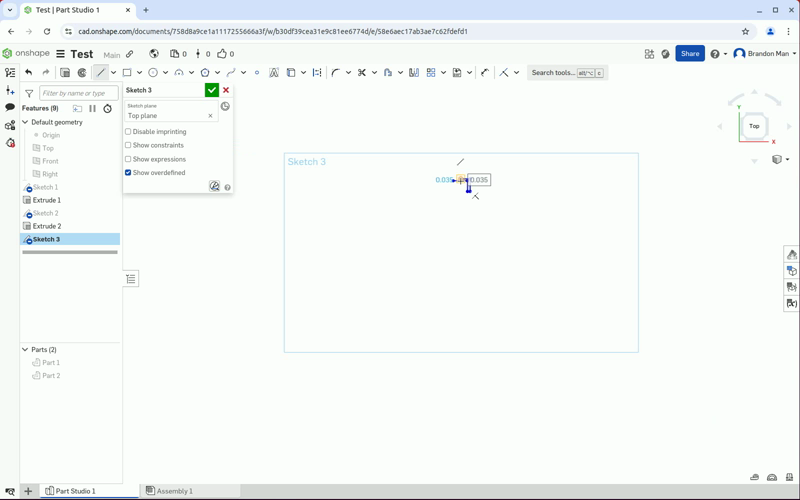
scroll(-6)
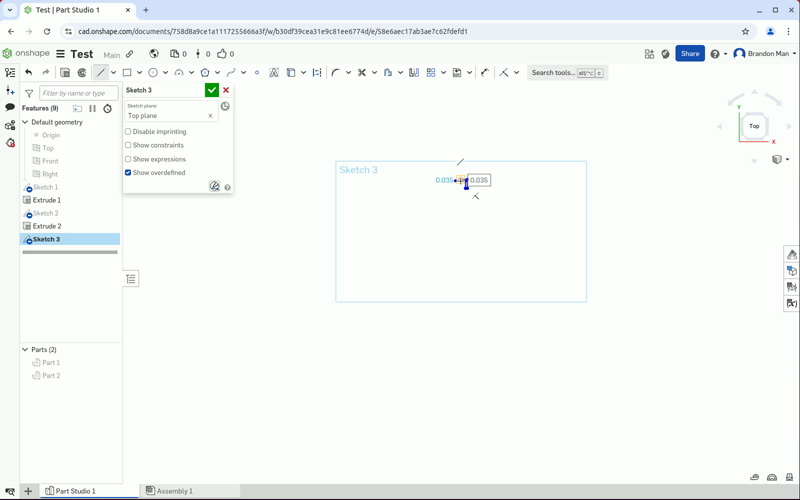
scroll(-6)
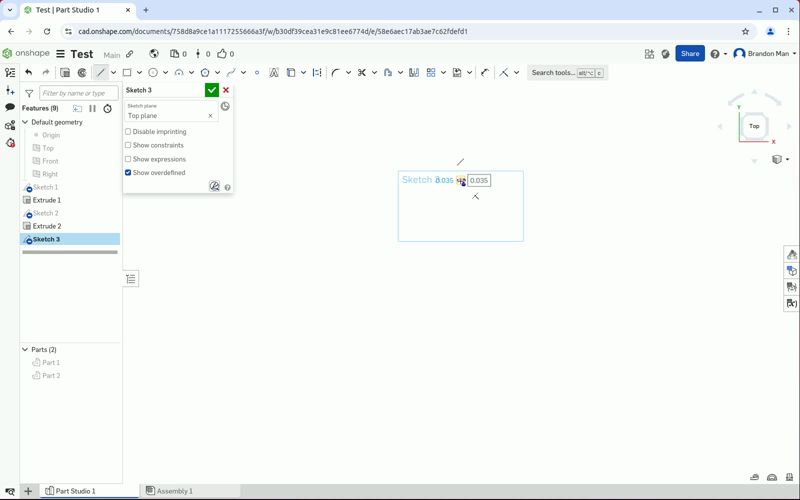
key(esc)
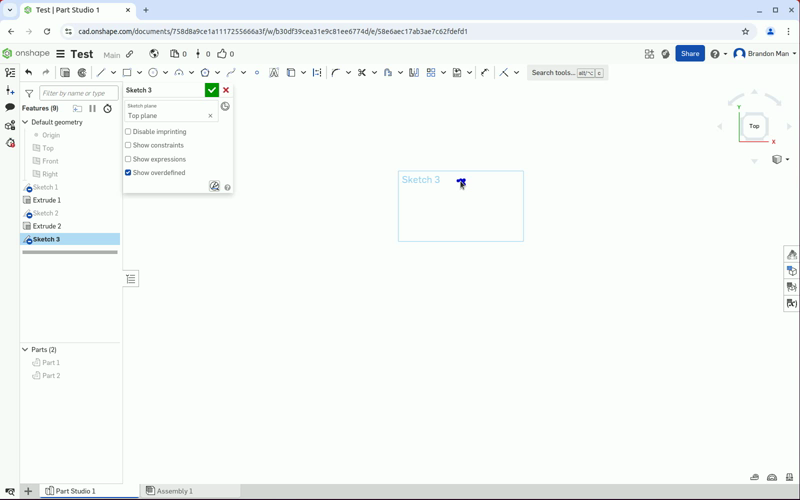
mouse_move(462, 181)
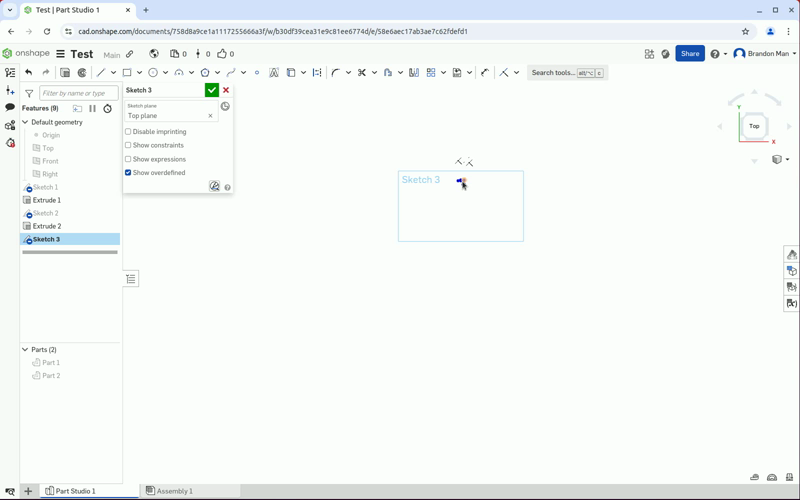
scroll(6)
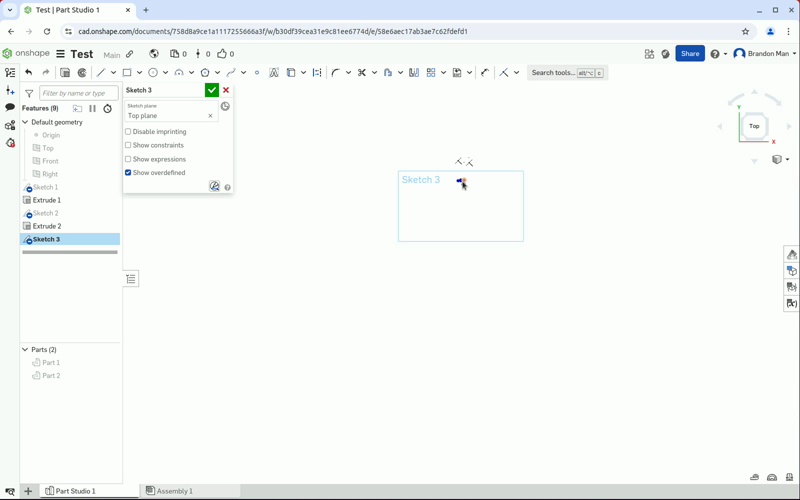
scroll(6)
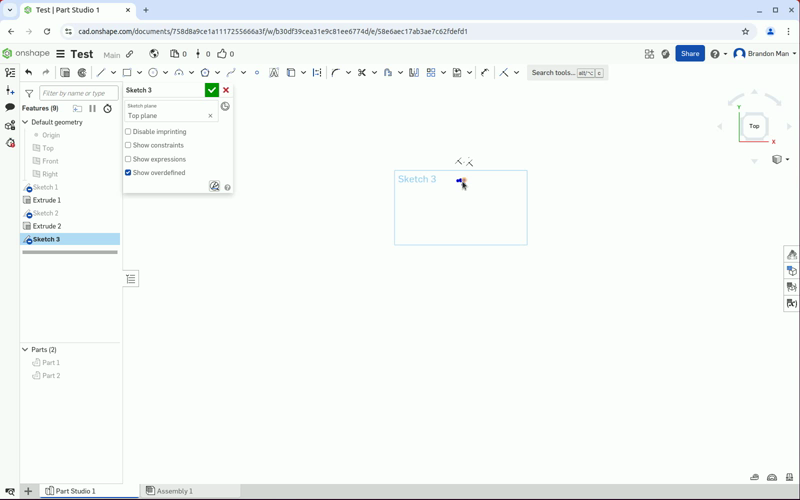
scroll(6)
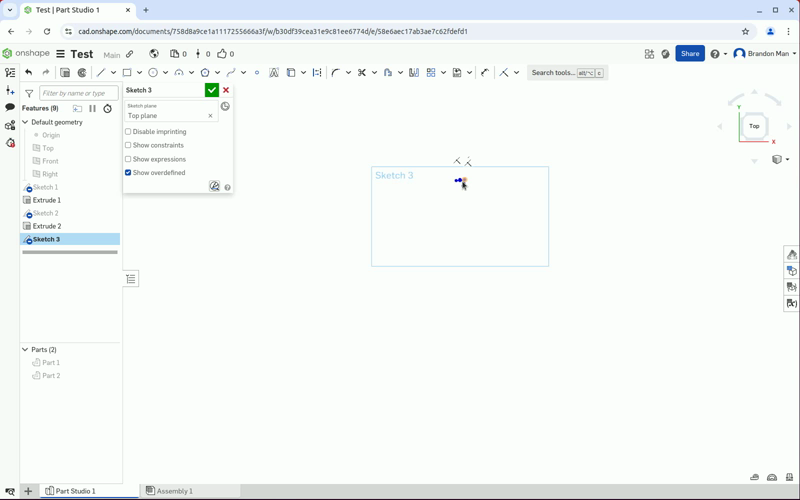
scroll(6)
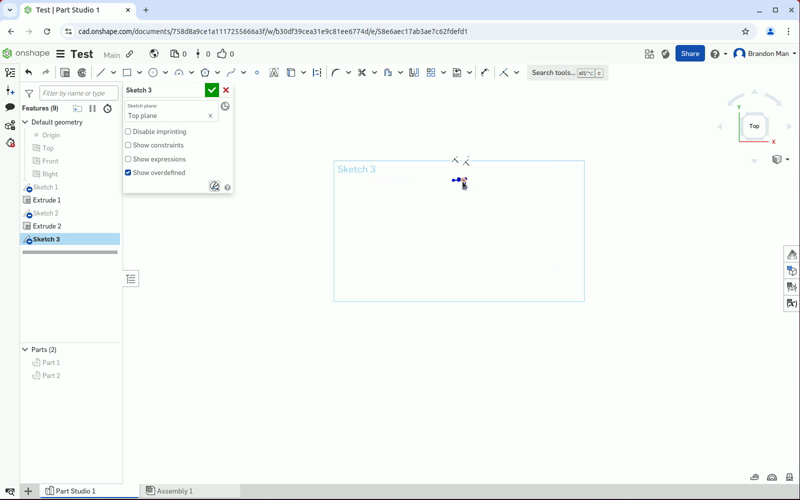
scroll(6)
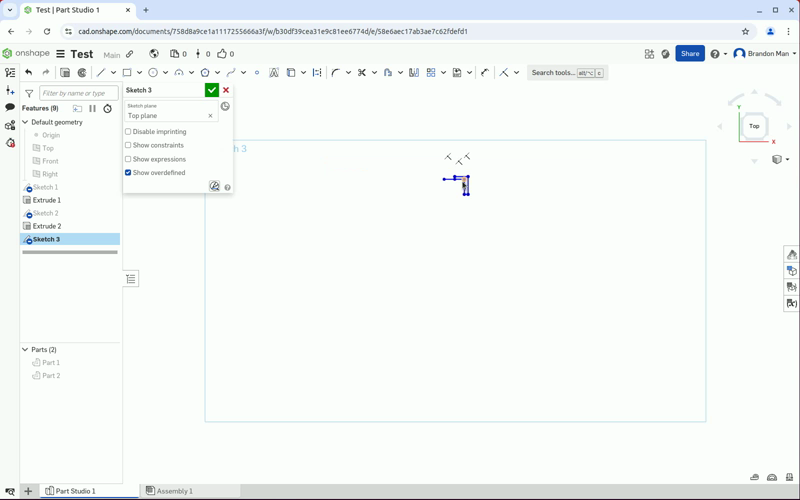
scroll(6)
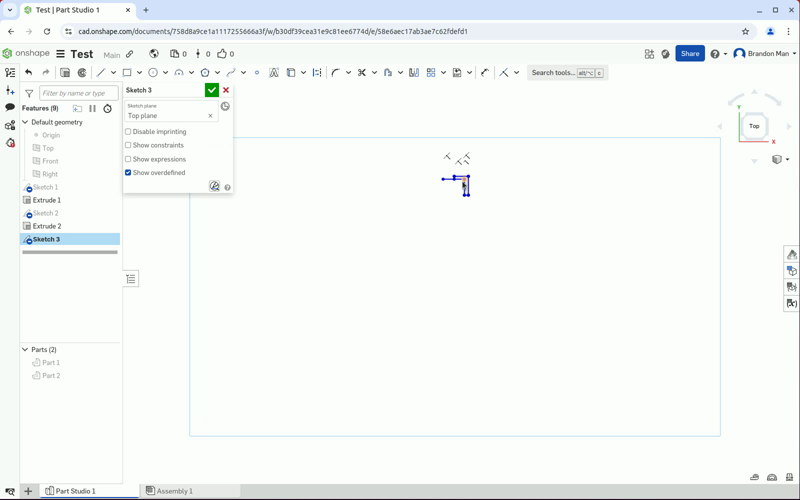
scroll(6)
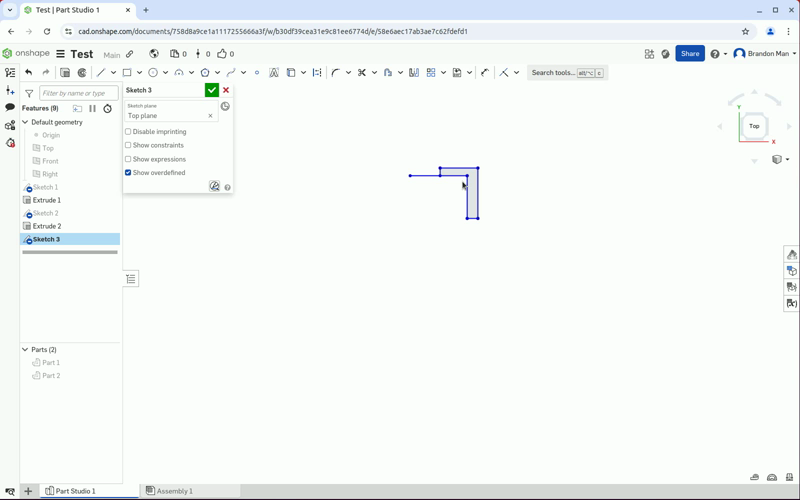
click(462, 181)
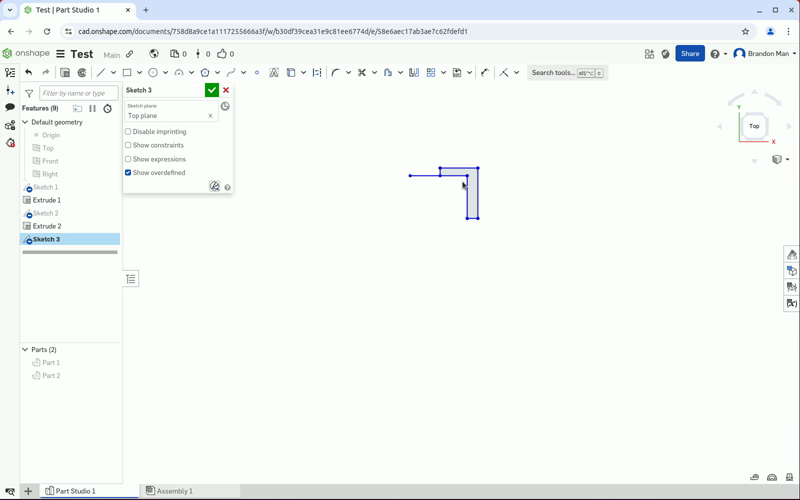
scroll(-6)
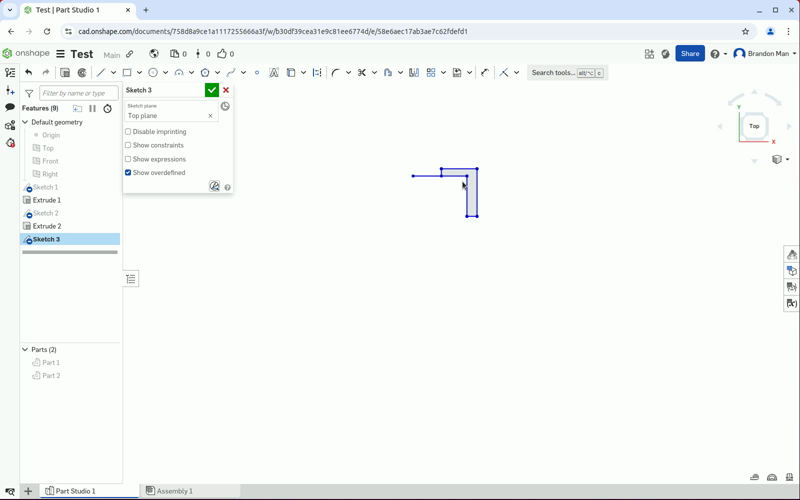
scroll(-6)
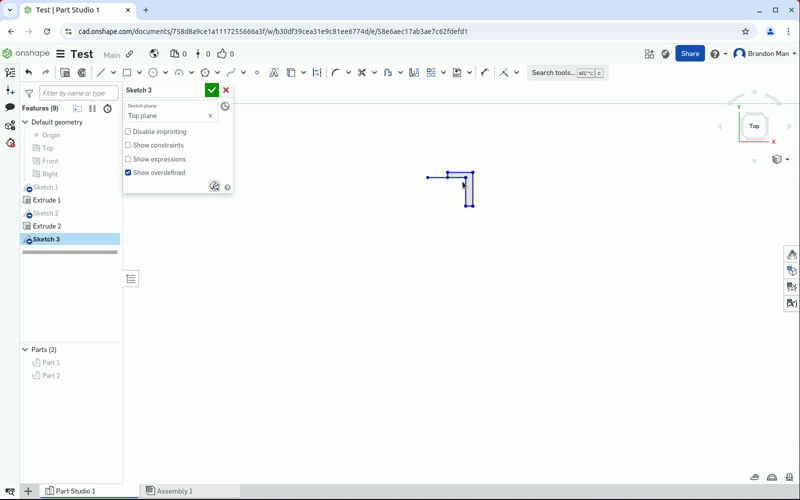
scroll(-6)
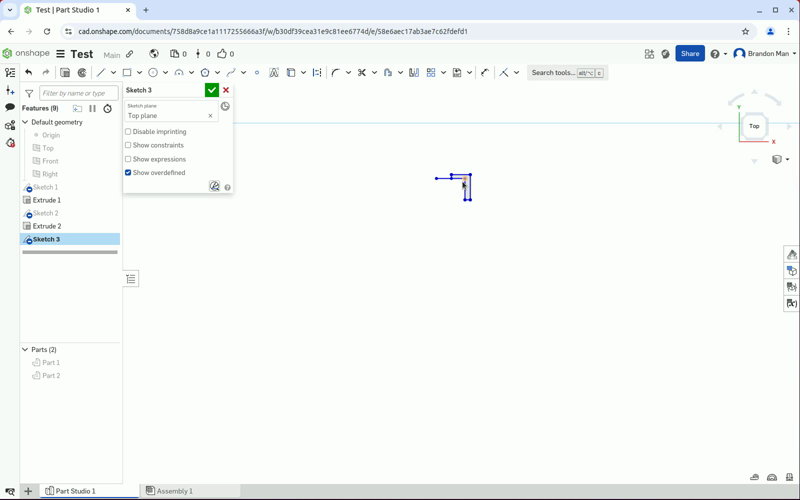
scroll(-6)
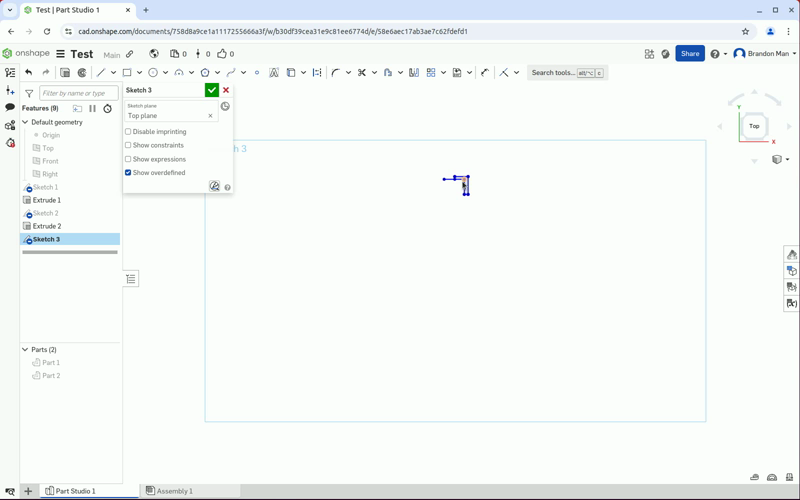
scroll(-6)
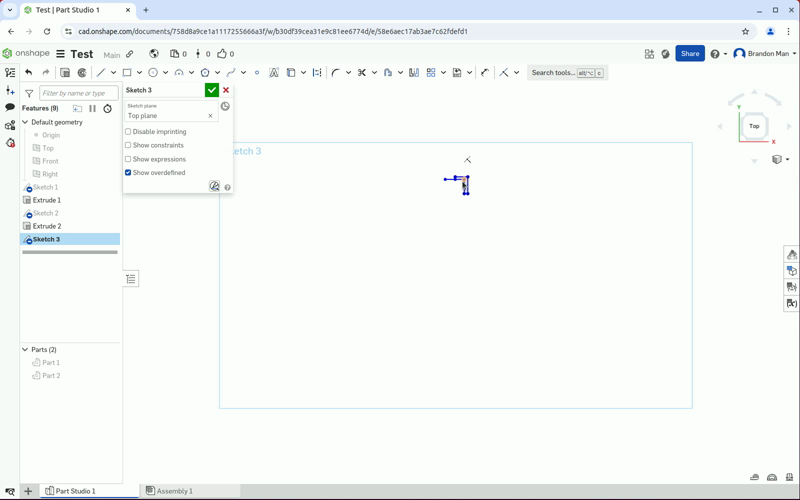
scroll(-6)
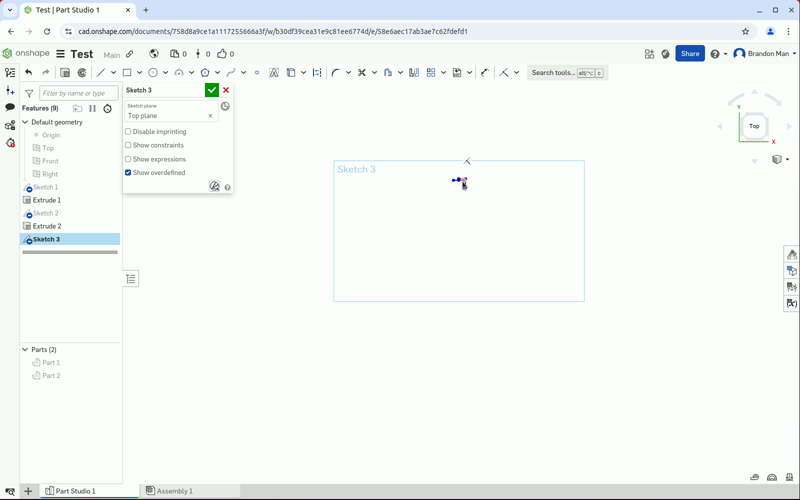
scroll(-6)
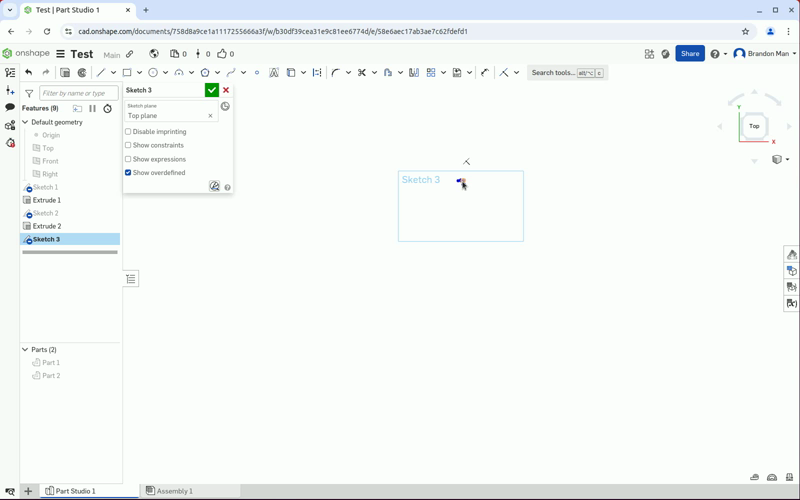
mouse_move(73, 352)
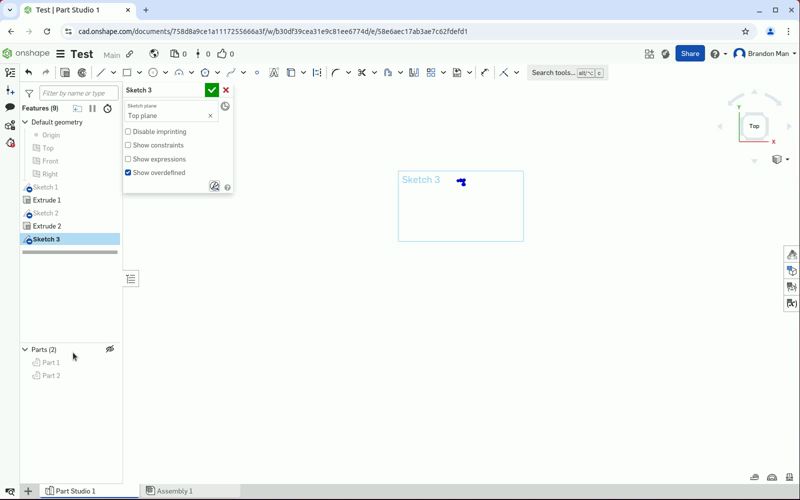
key(shift+y)
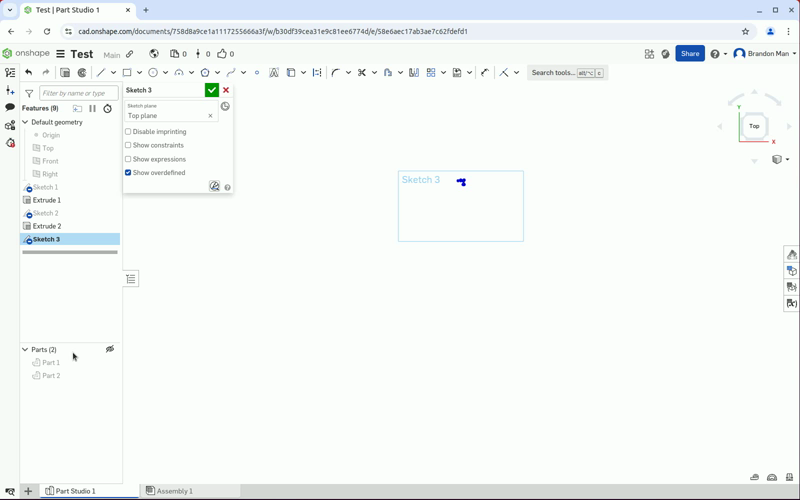
key(shift+e)
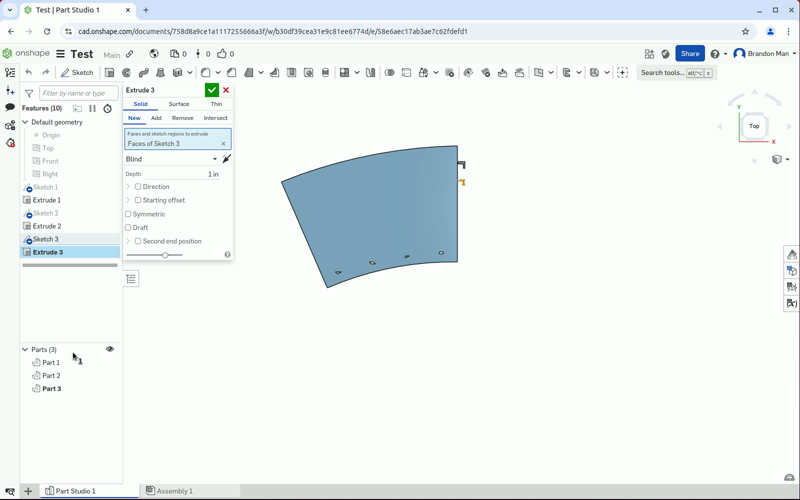
mouse_move(143, 106)
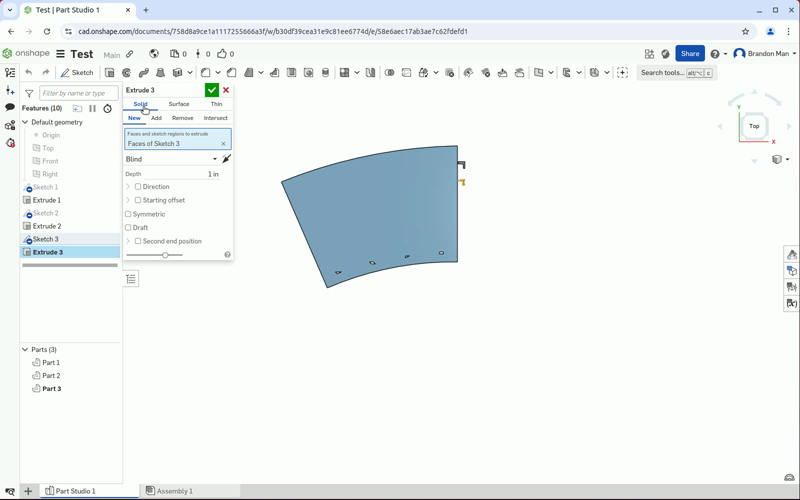
click(143, 106)
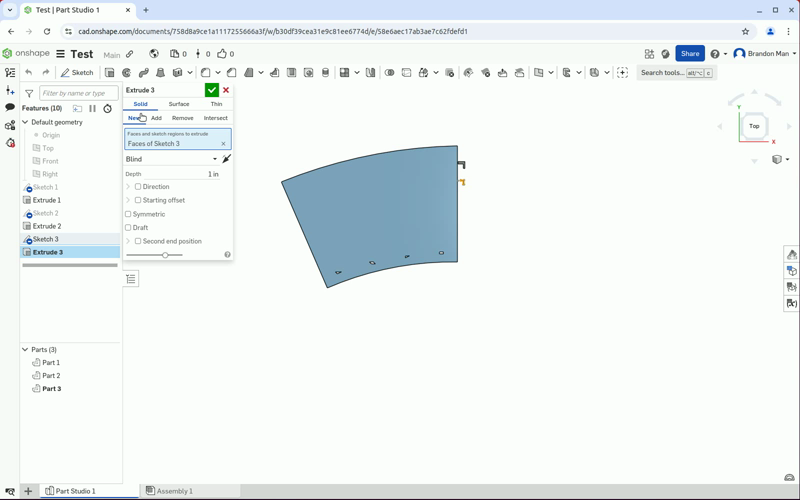
mouse_move(137, 120)
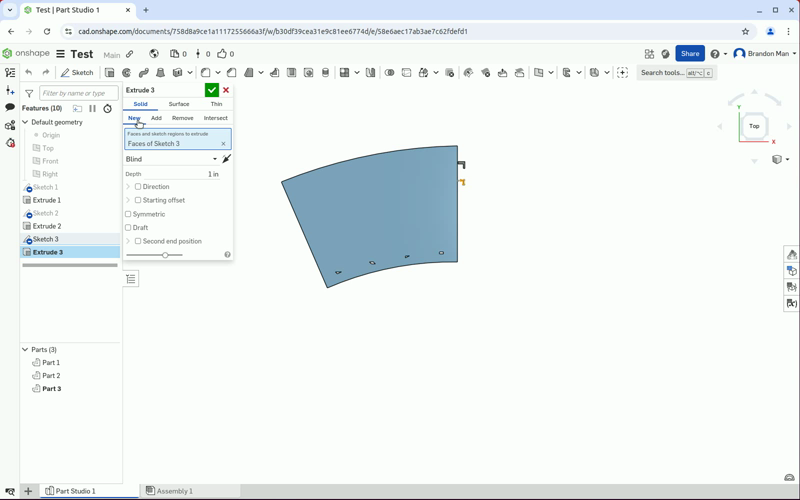
click(137, 120)
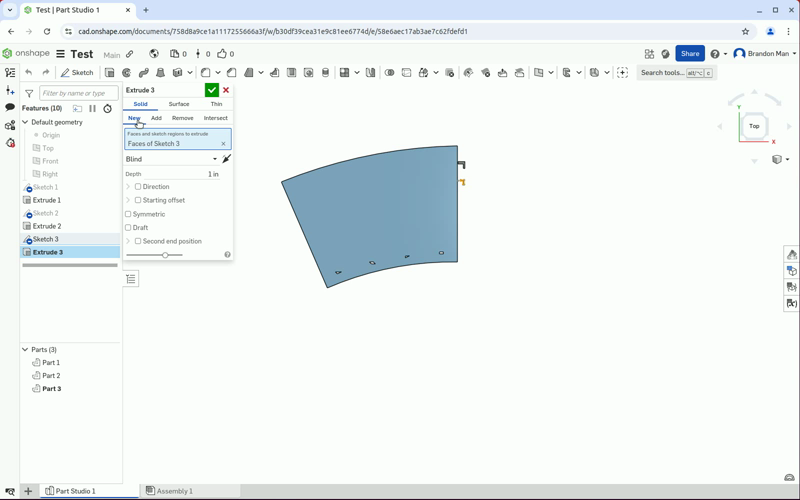
key(tab, 4)
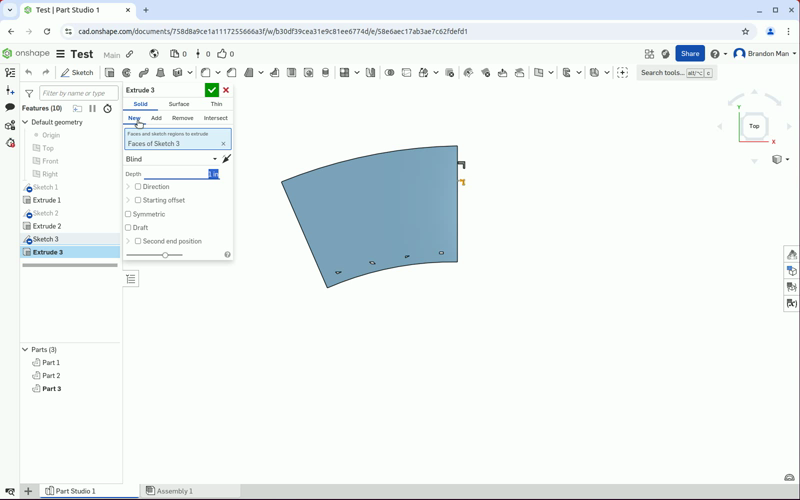
text(-0.241)
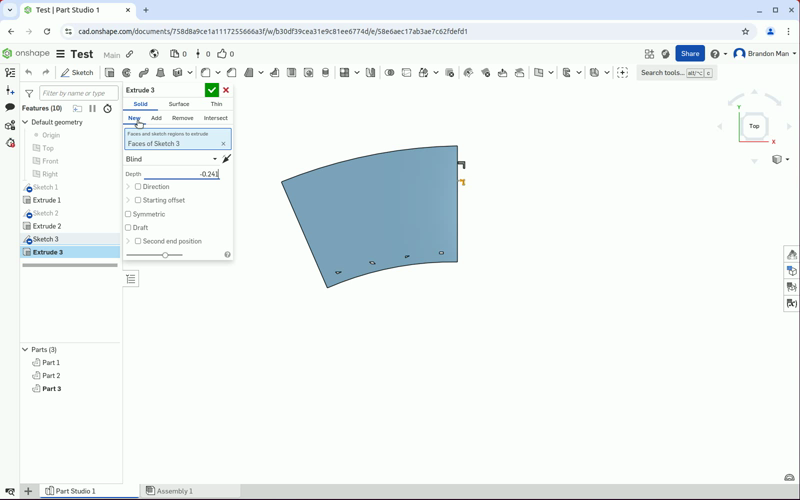
key(enter)
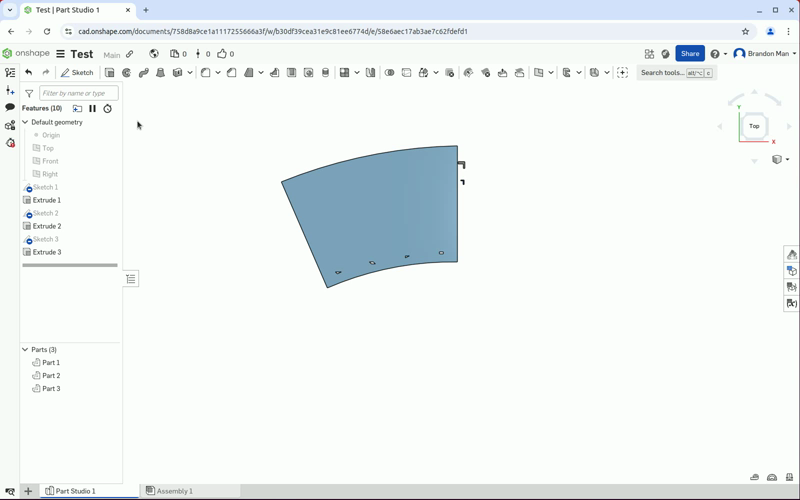
key(shift+h)
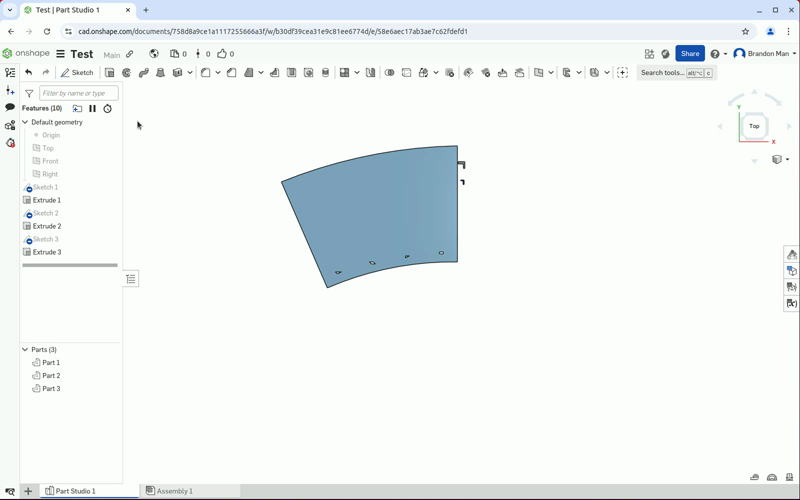
key(shift+h)
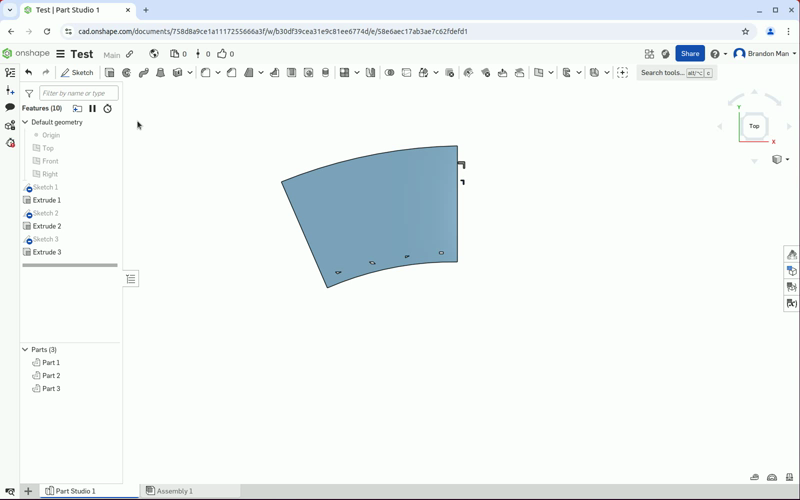
mouse_move(73, 189)
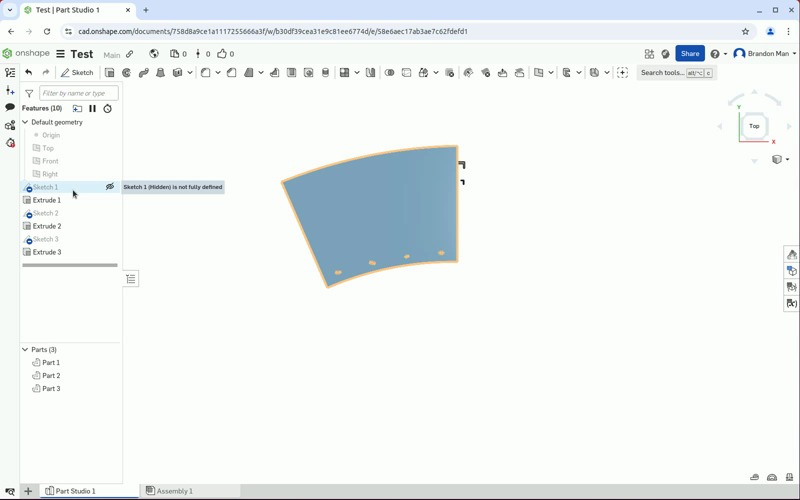
click(73, 189)
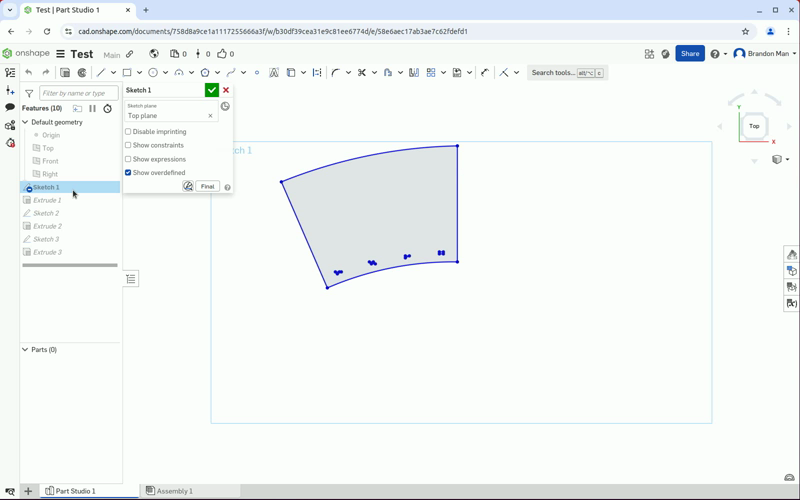
mouse_move(229, 92)
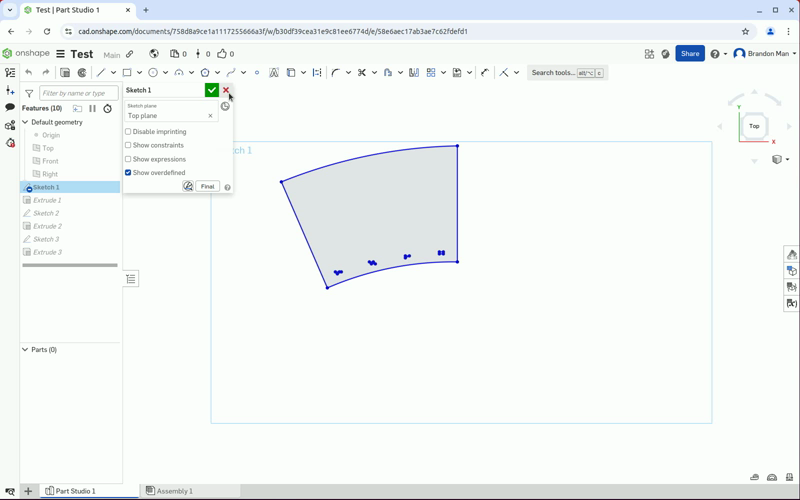
click(229, 92)
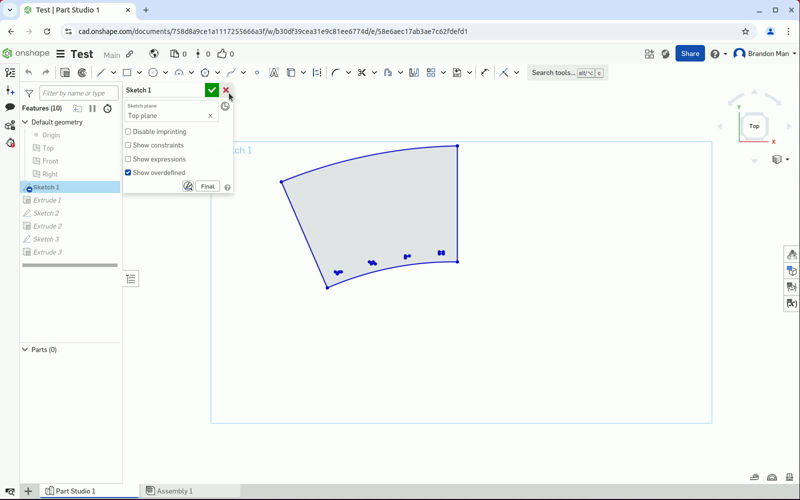
key(shift+s)
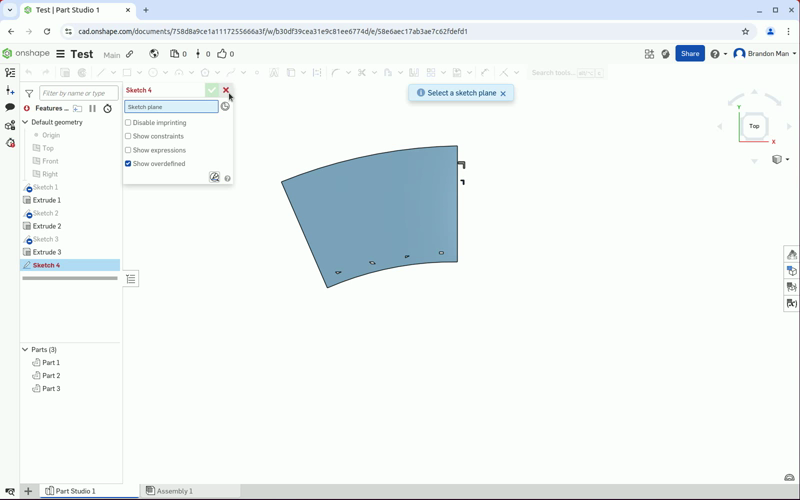
mouse_move(73, 150)
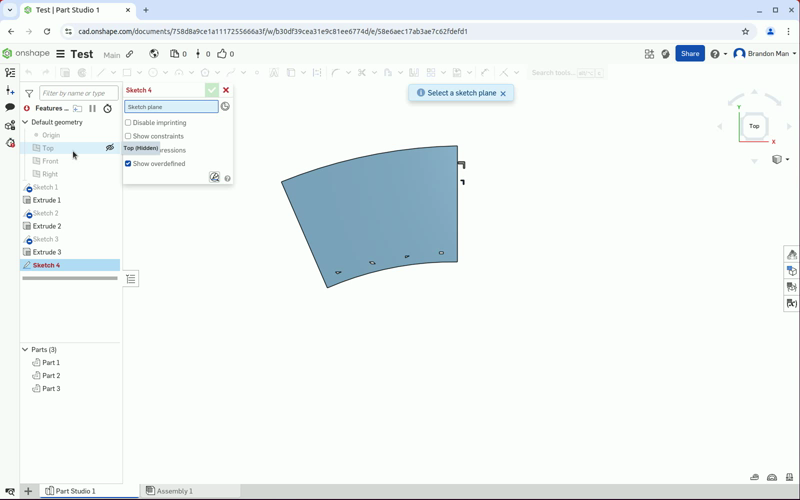
click(73, 150)
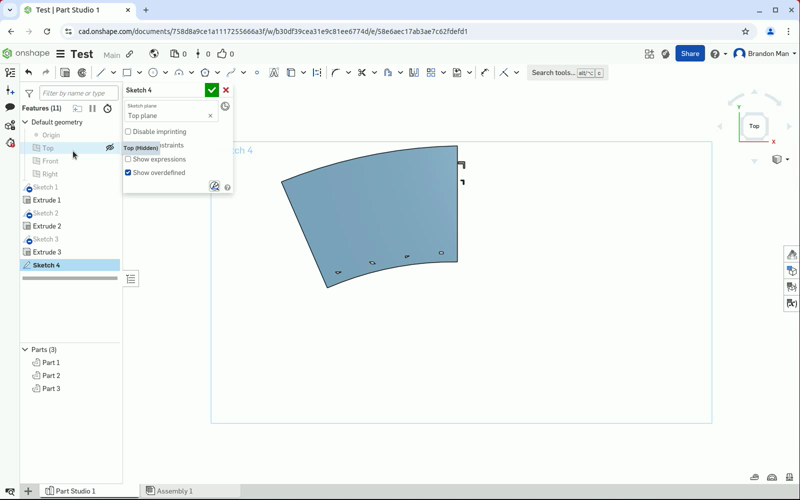
mouse_move(73, 352)
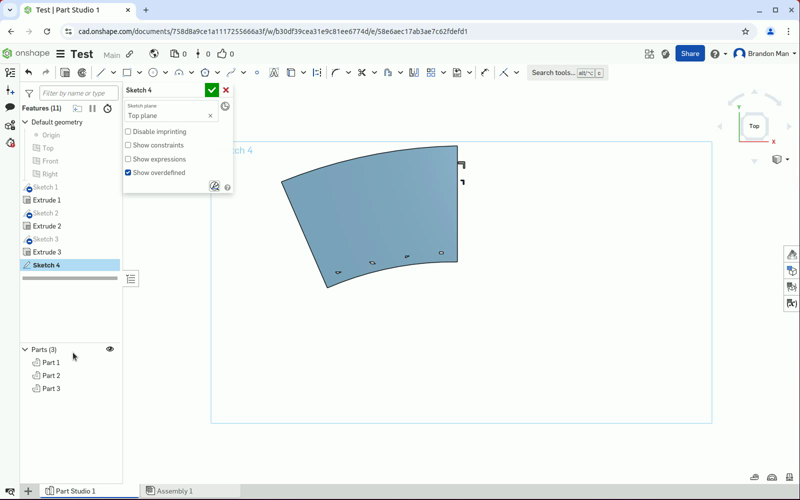
key(y)
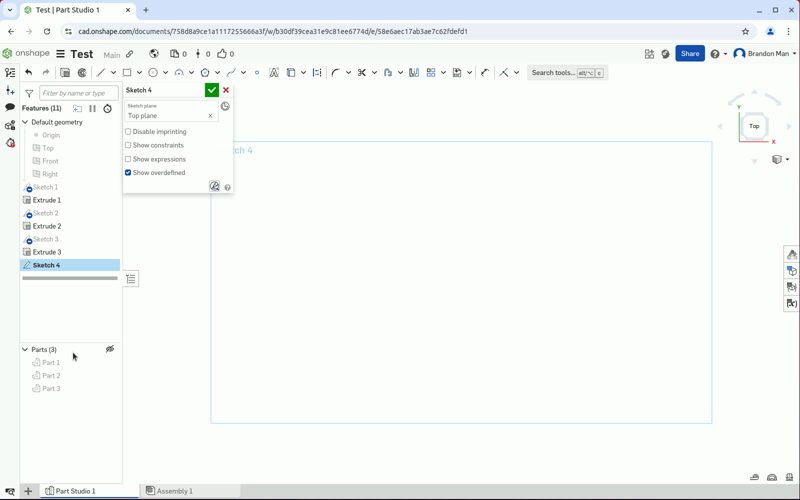
key(l)
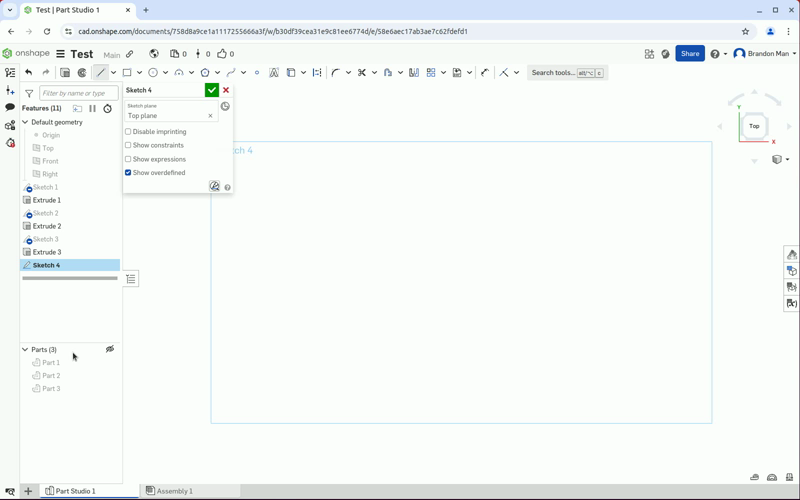
key_down(shift)
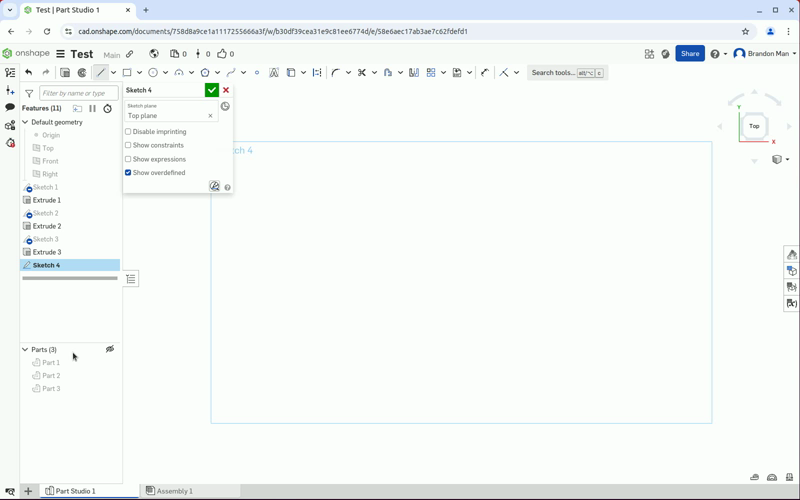
mouse_move(460, 195)
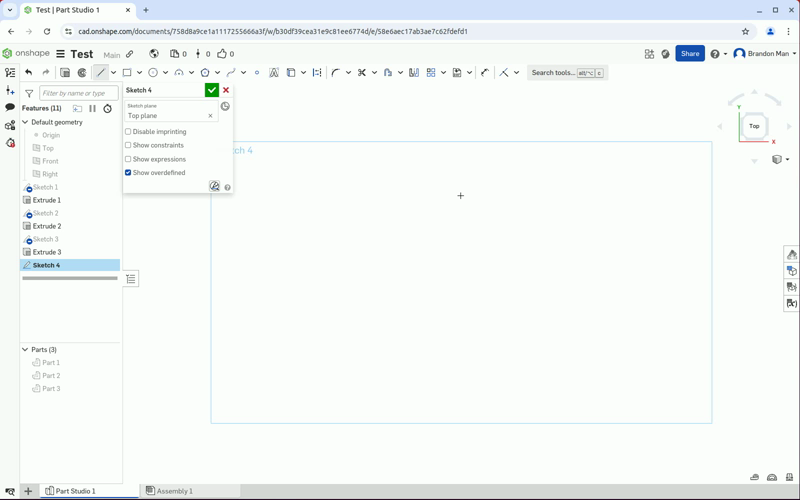
click(460, 195)
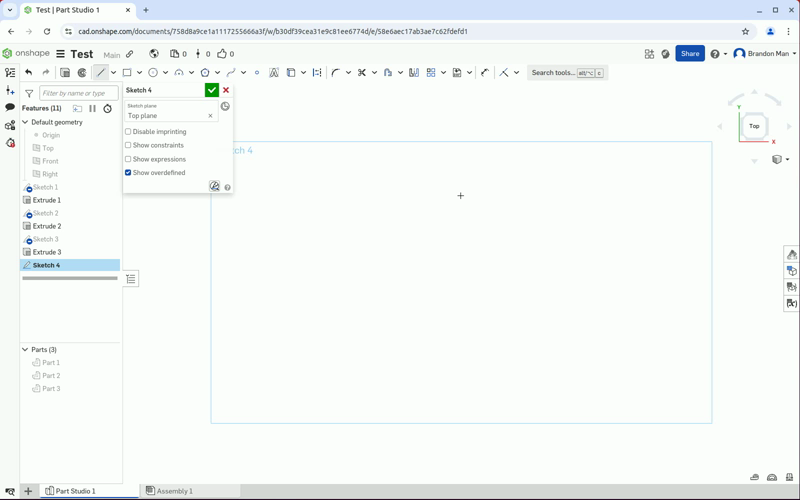
key_up(shift)
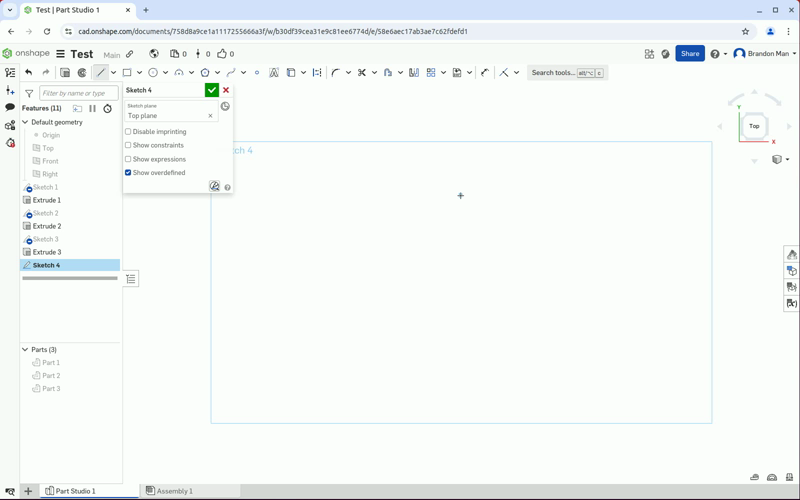
key_down(shift)
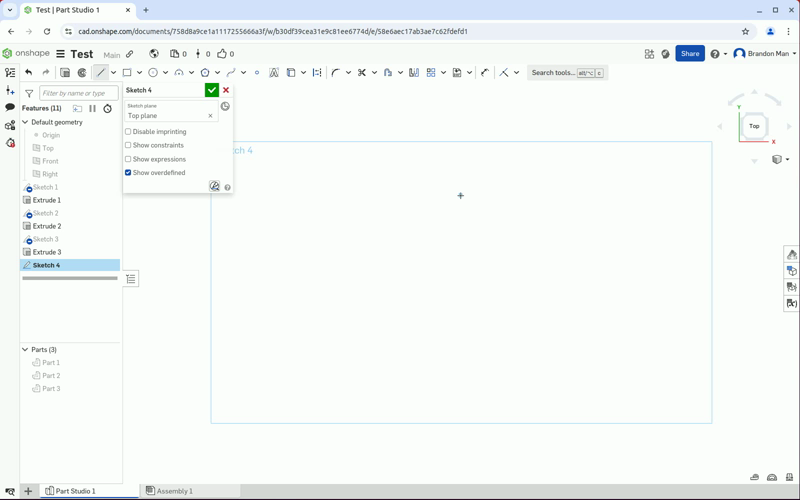
mouse_move(490, 195)
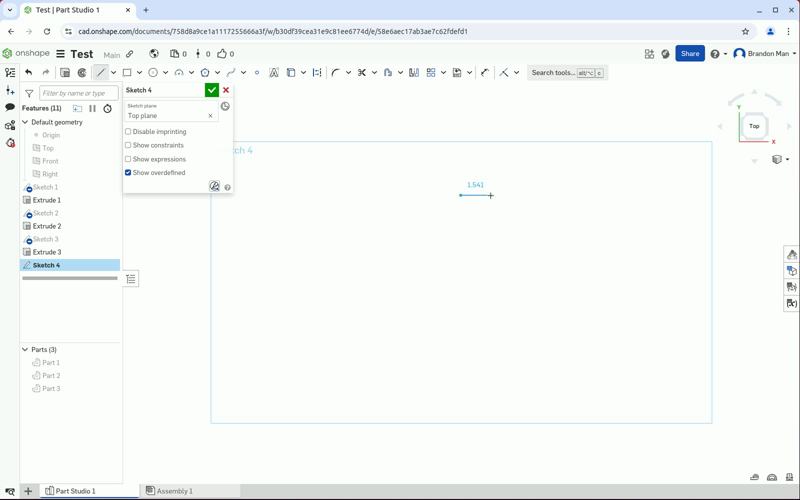
mouse_move(462, 195)
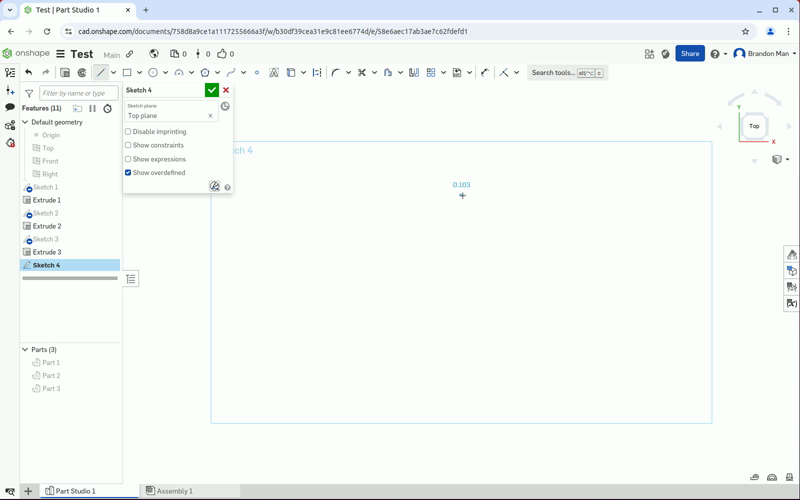
scroll(6)
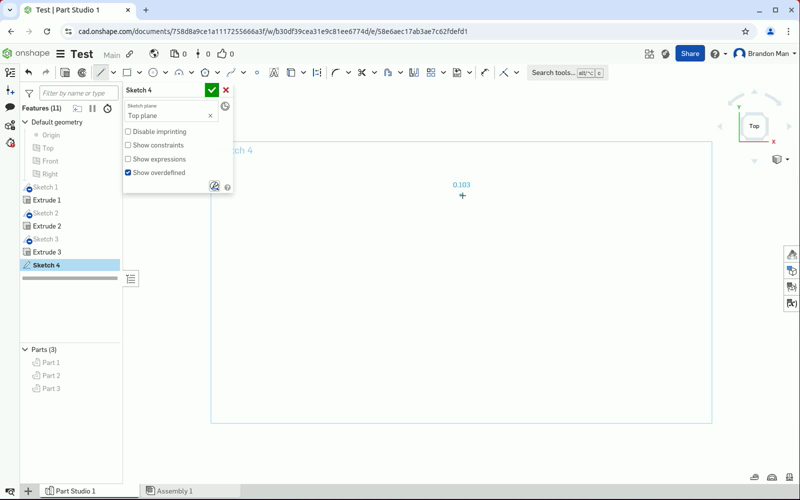
scroll(6)
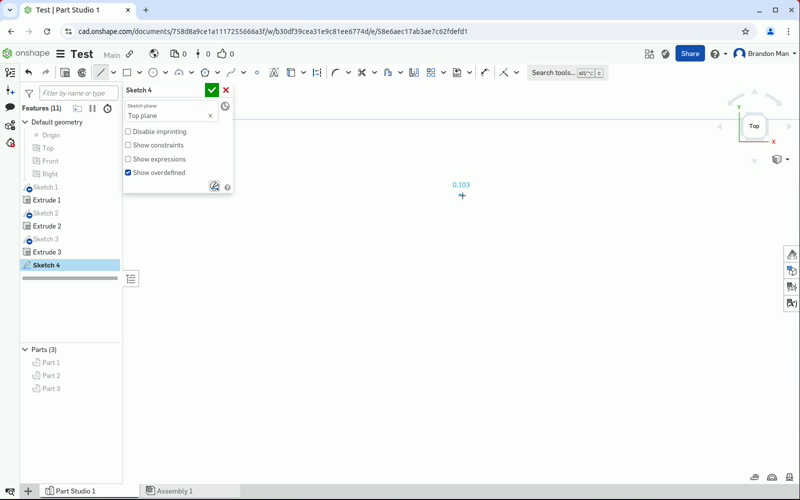
scroll(6)
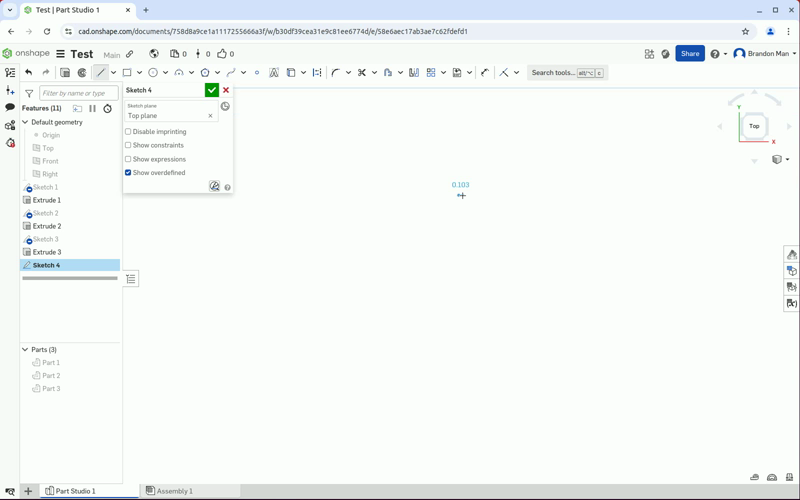
scroll(6)
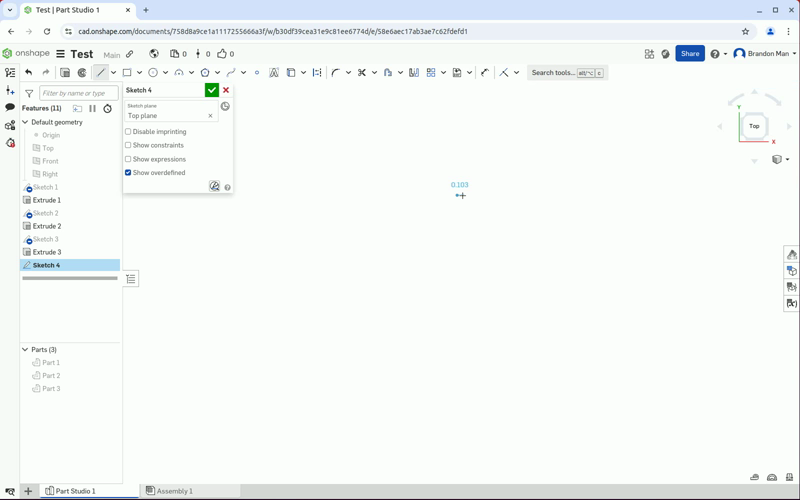
scroll(6)
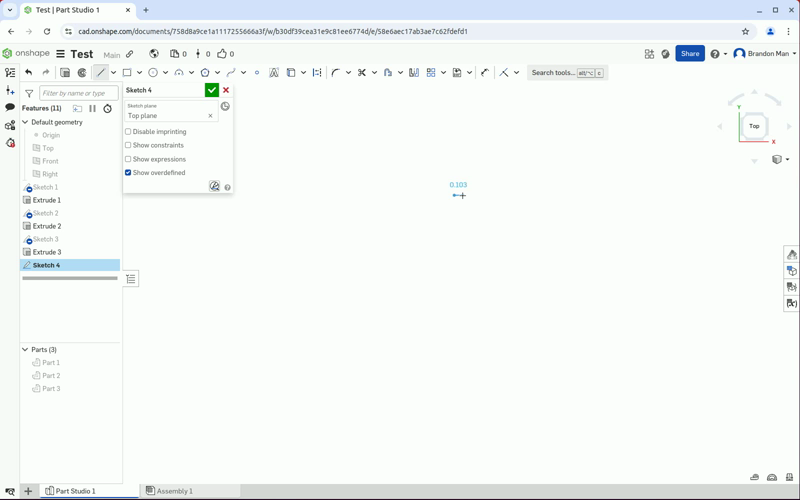
scroll(6)
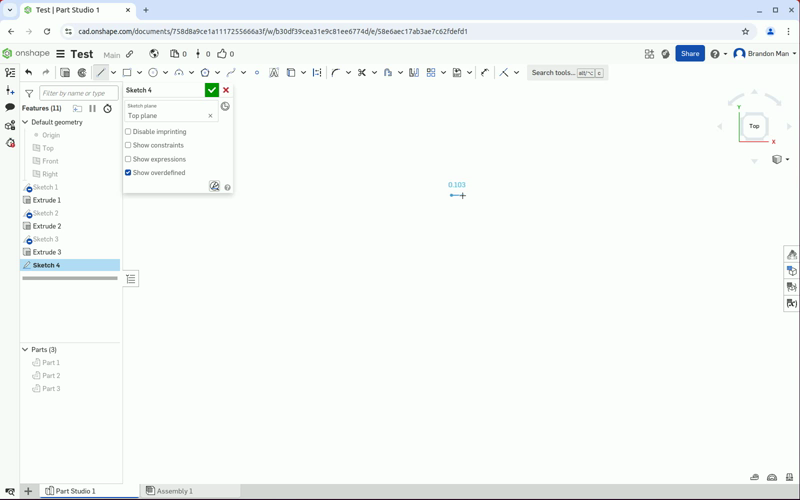
scroll(6)
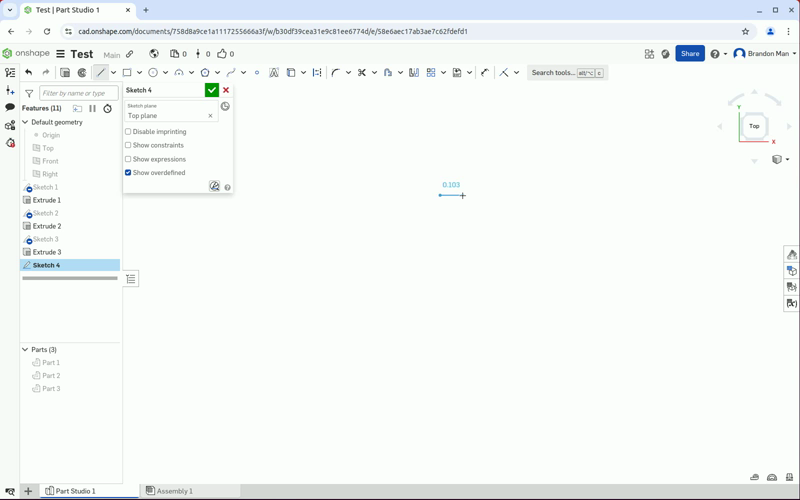
click(462, 195)
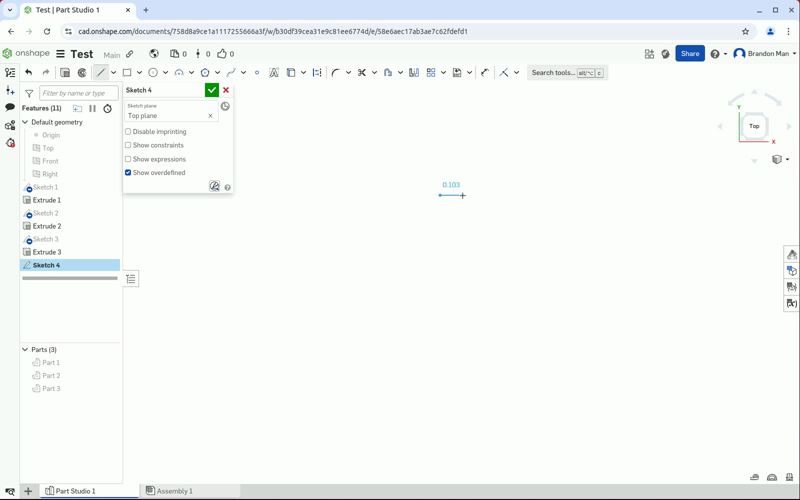
scroll(-6)
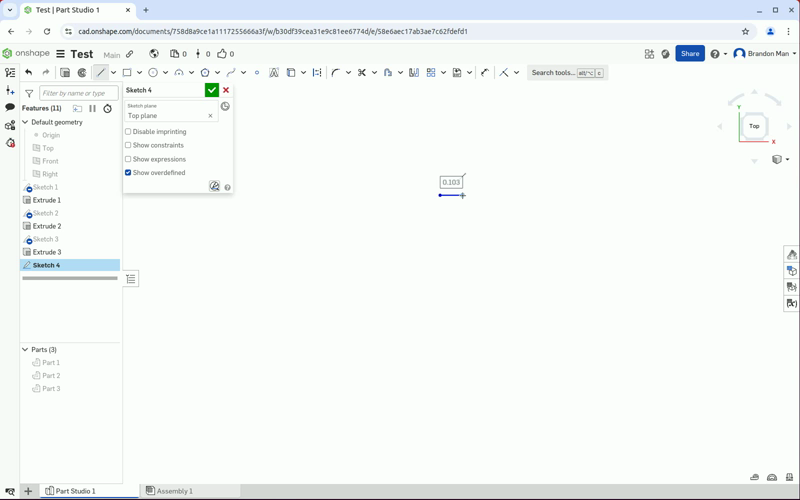
scroll(-6)
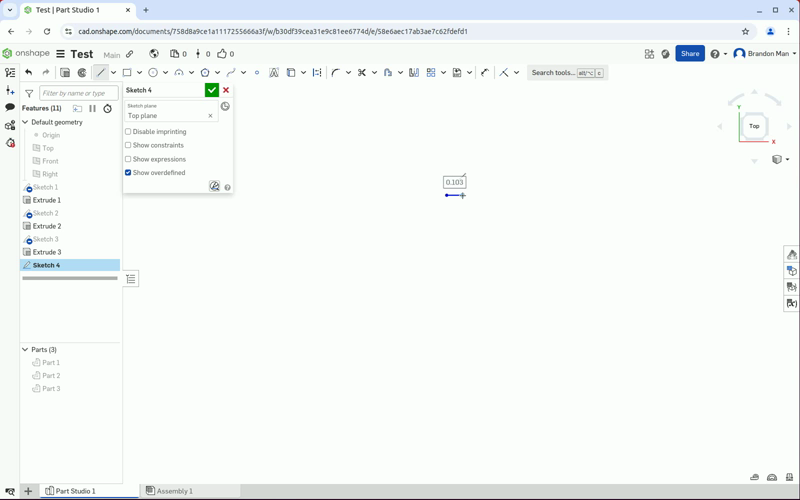
scroll(-6)
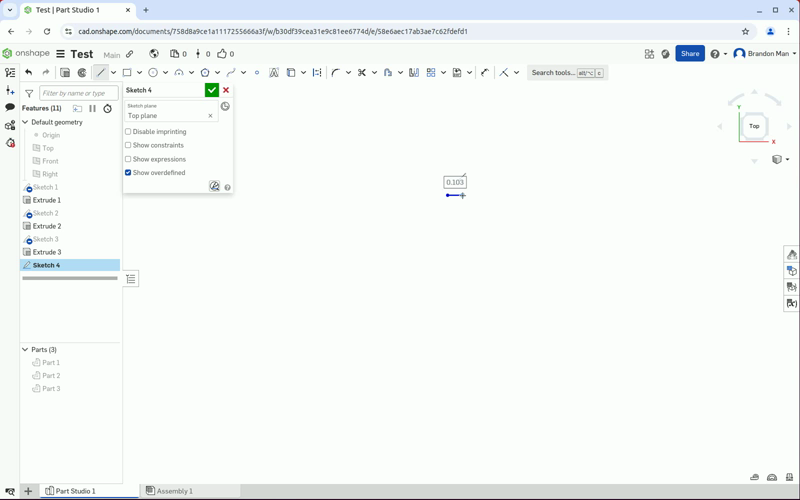
scroll(-6)
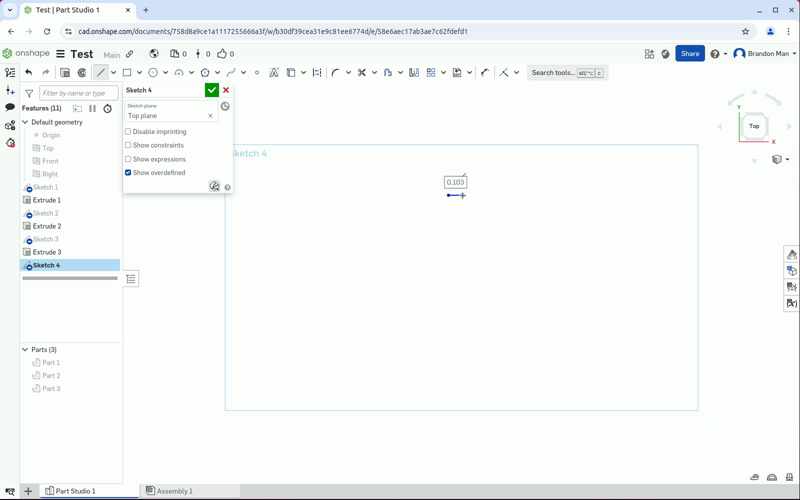
scroll(-6)
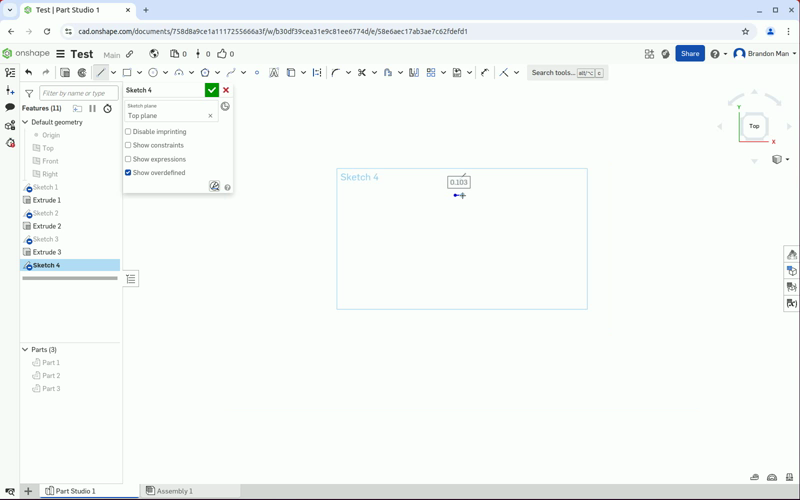
scroll(-6)
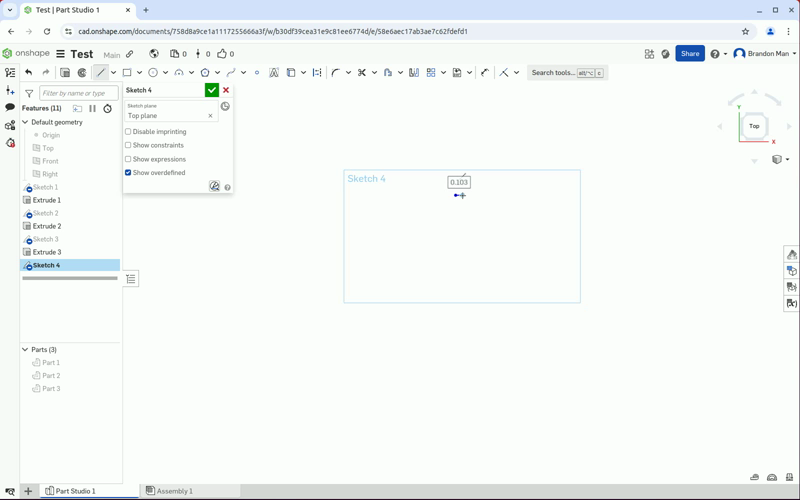
scroll(-6)
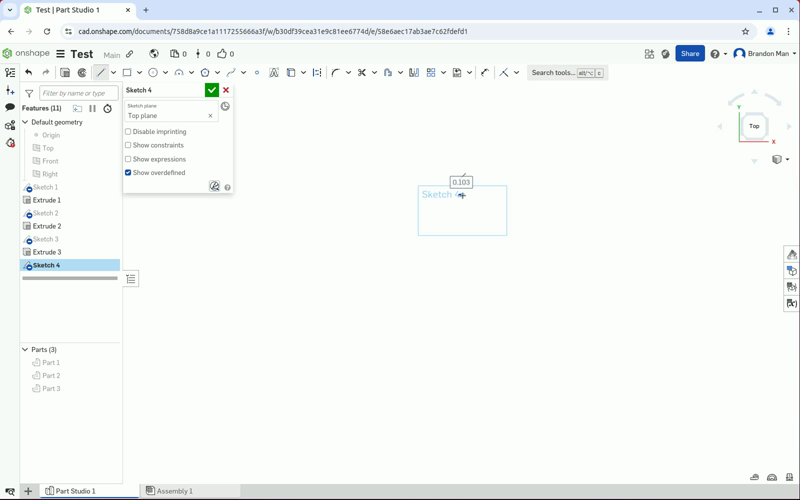
key_up(shift)
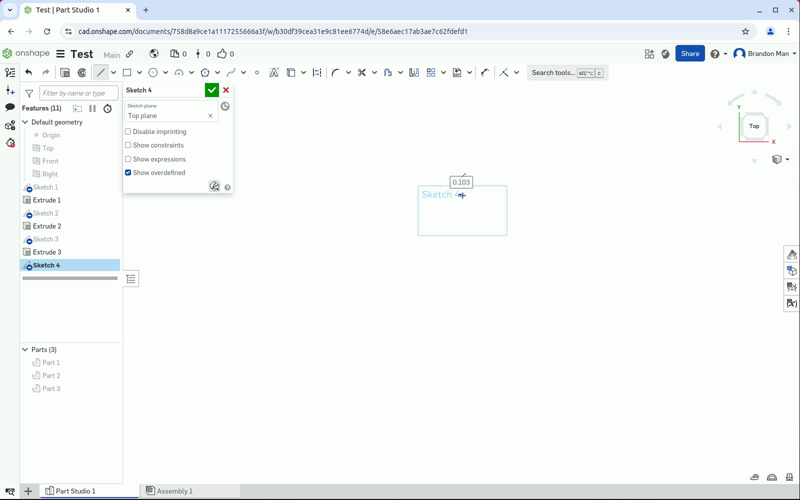
key_down(shift)
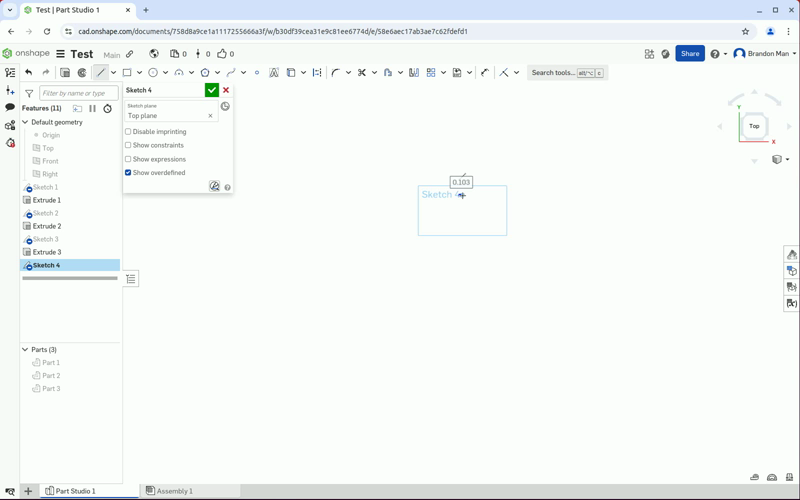
mouse_move(492, 195)
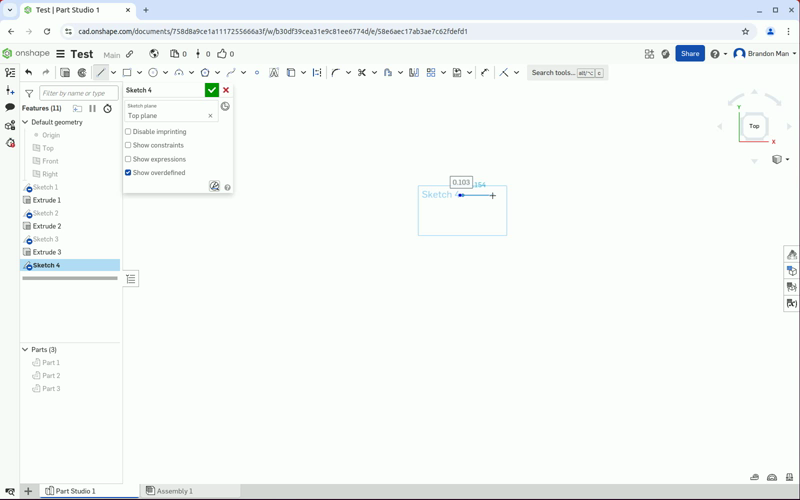
mouse_move(462, 196)
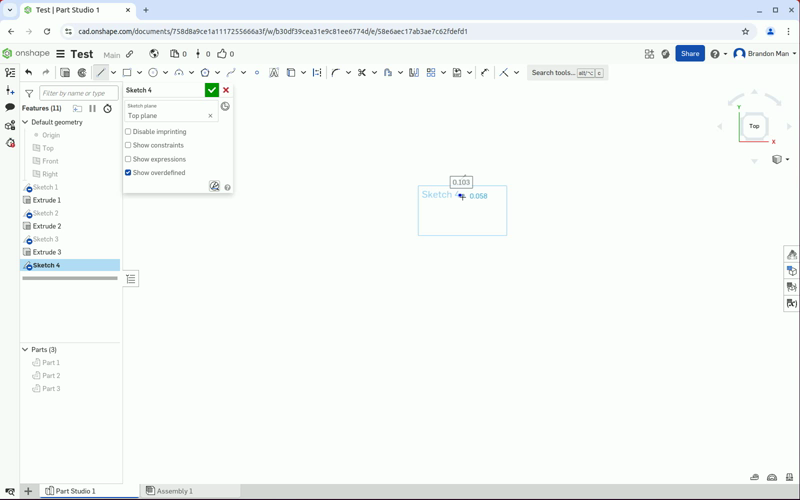
scroll(6)
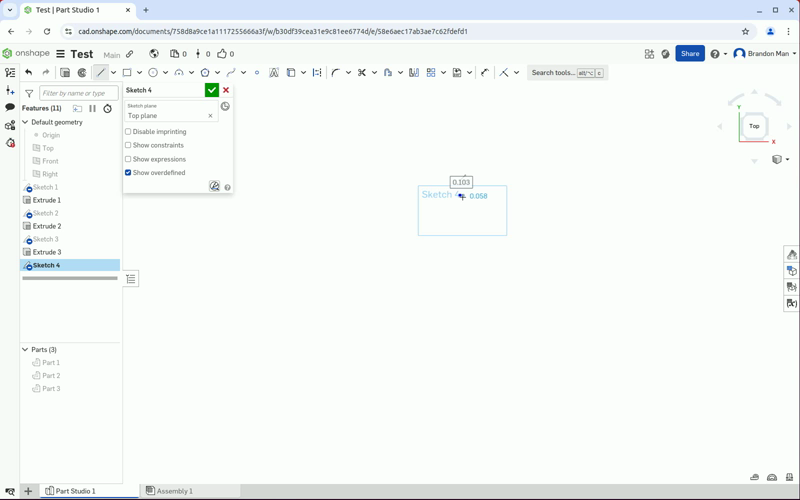
scroll(6)
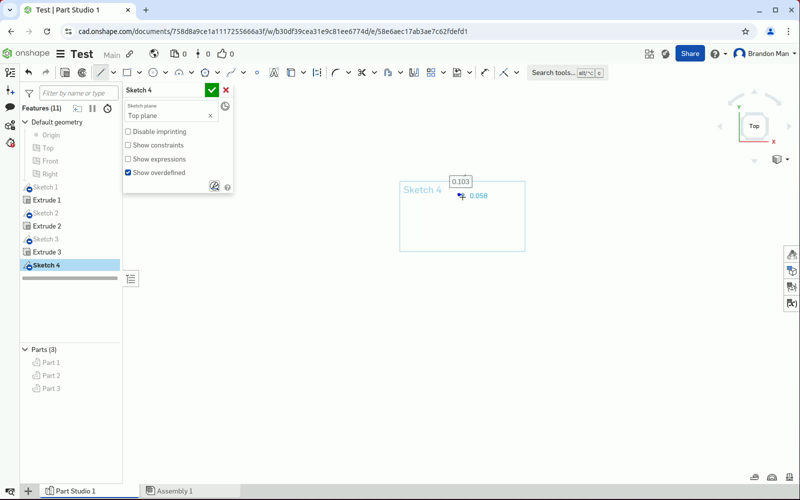
scroll(6)
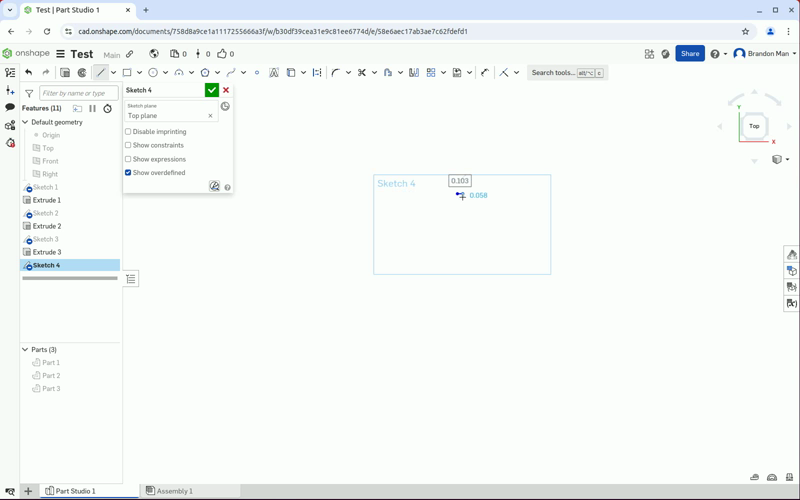
scroll(6)
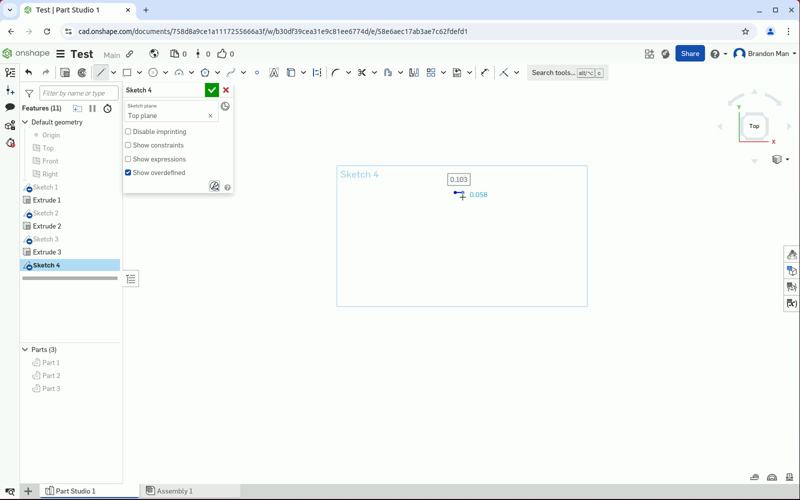
scroll(6)
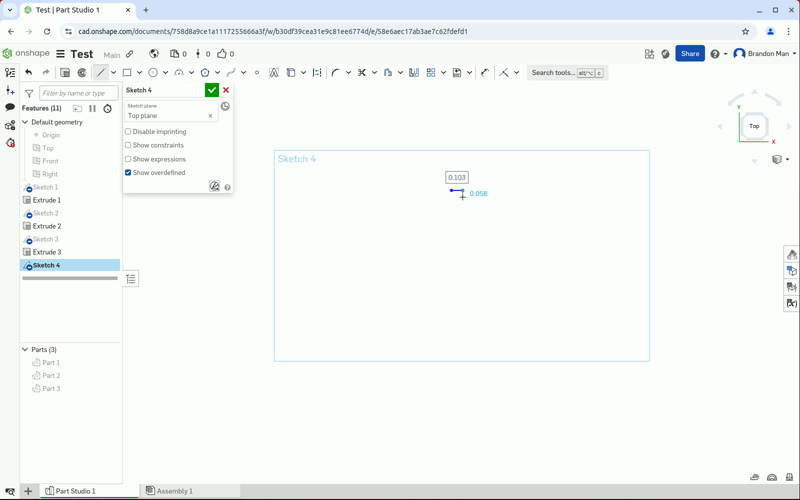
scroll(6)
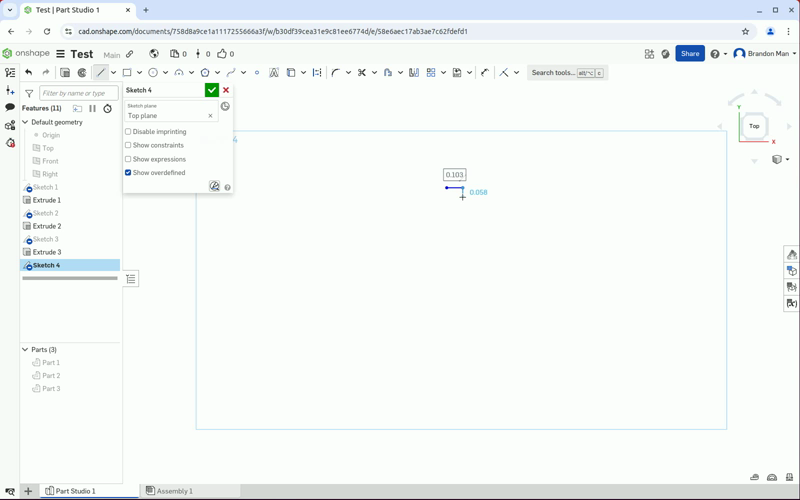
scroll(6)
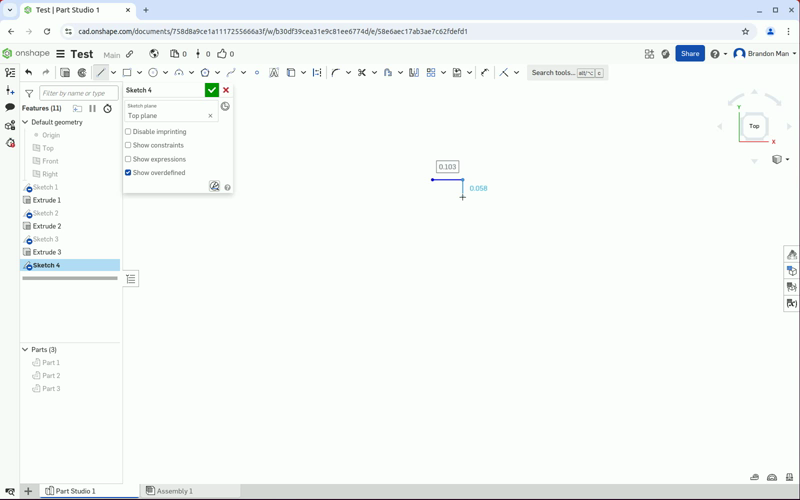
click(462, 196)
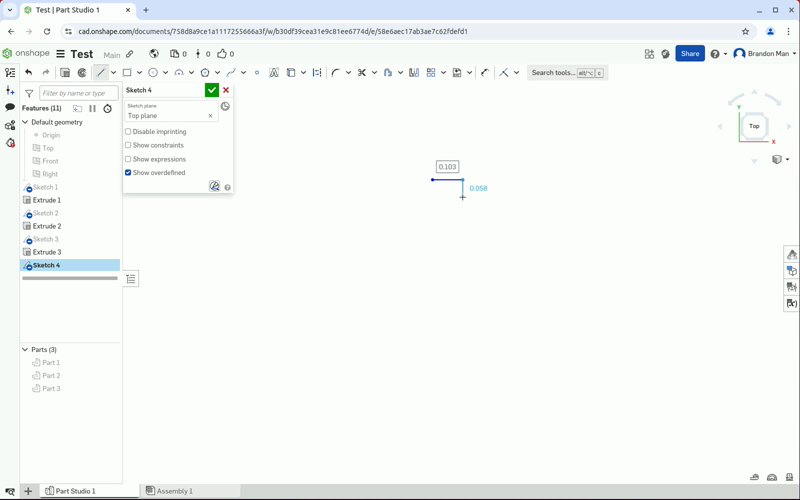
scroll(-6)
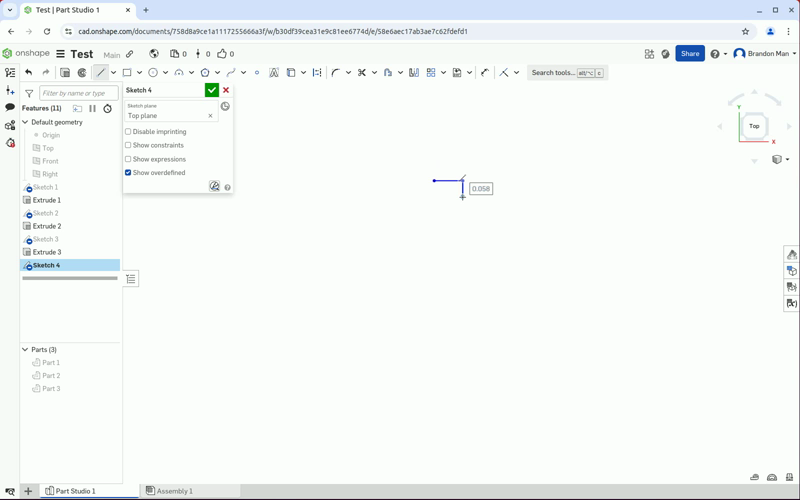
scroll(-6)
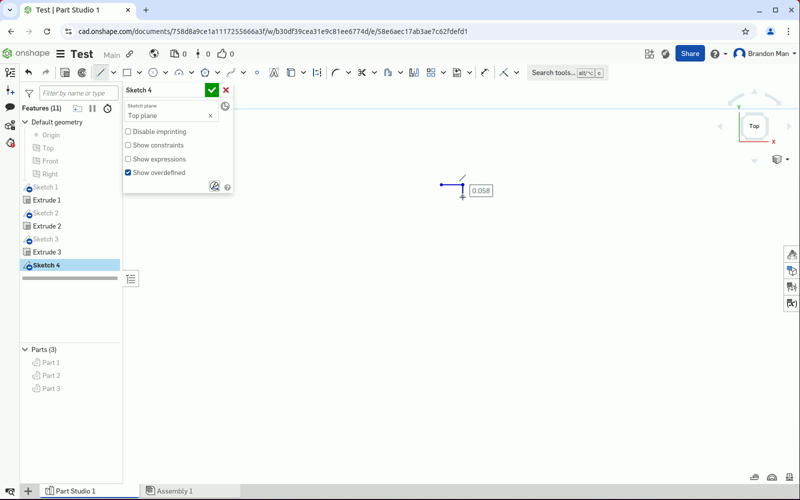
scroll(-6)
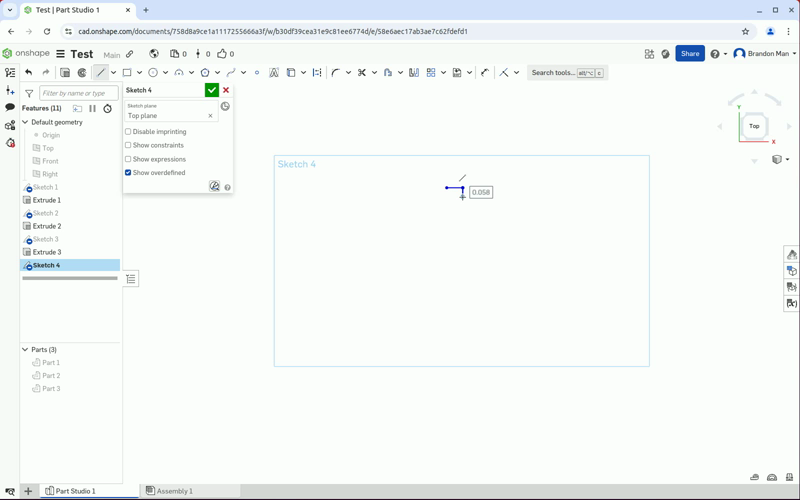
scroll(-6)
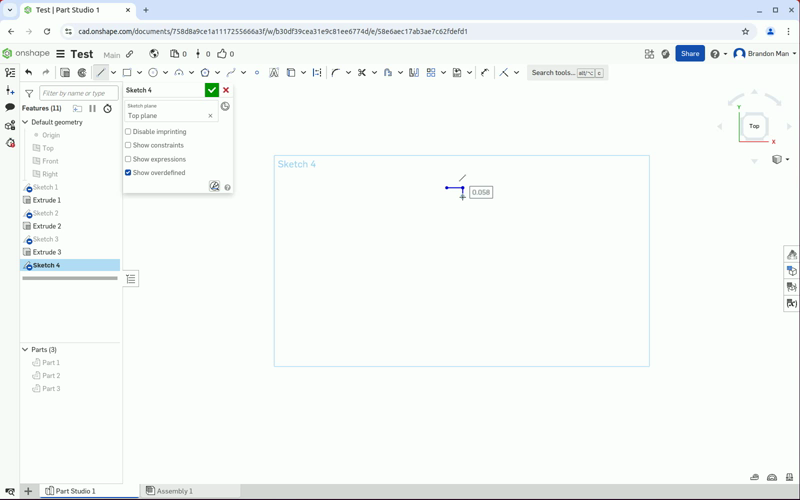
scroll(-6)
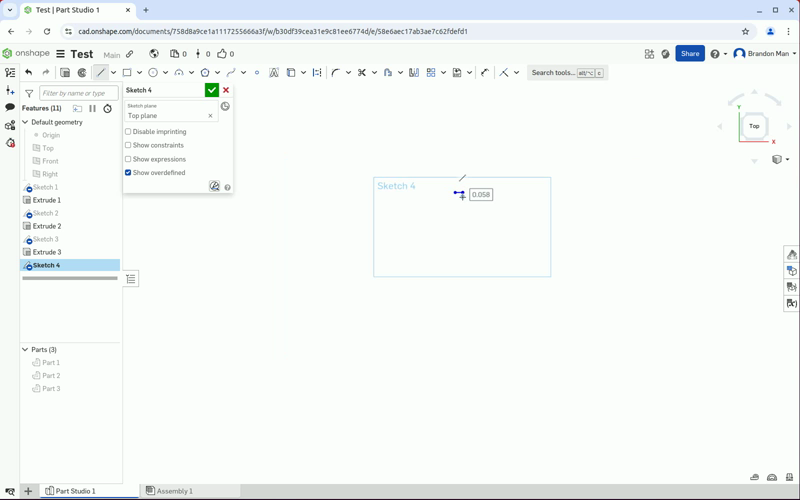
scroll(-6)
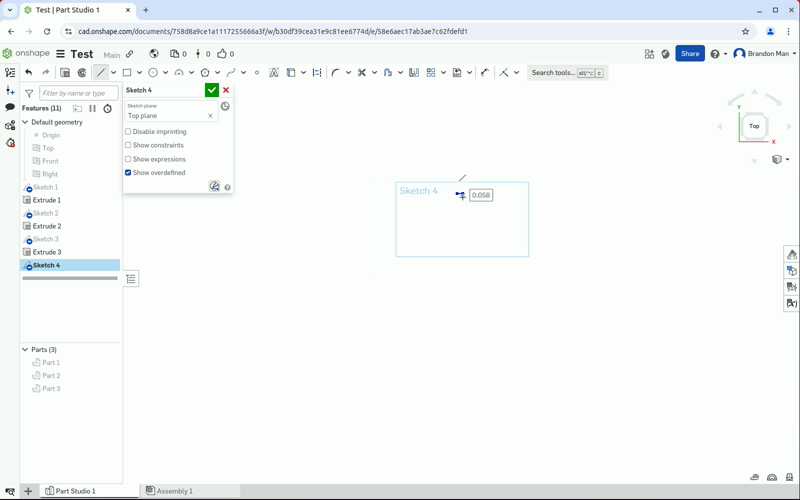
scroll(-6)
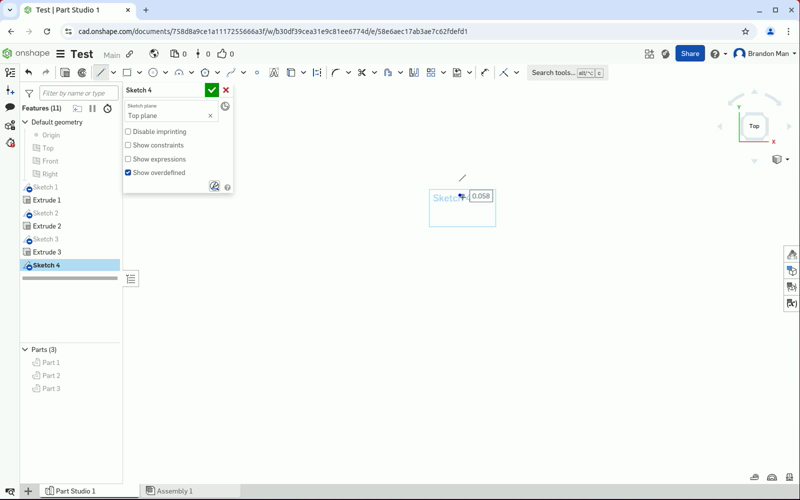
key_up(shift)
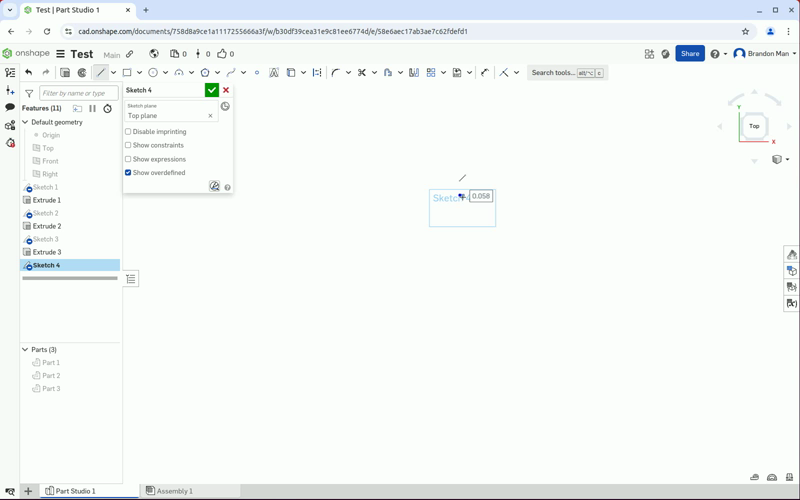
key_down(shift)
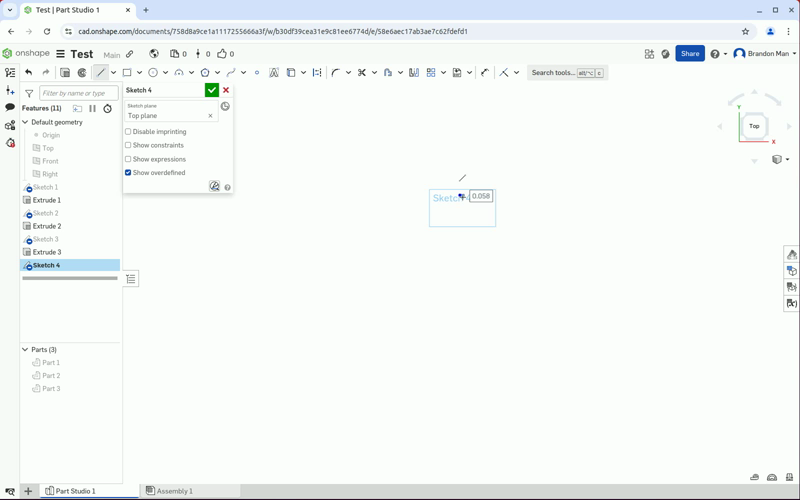
mouse_move(492, 196)
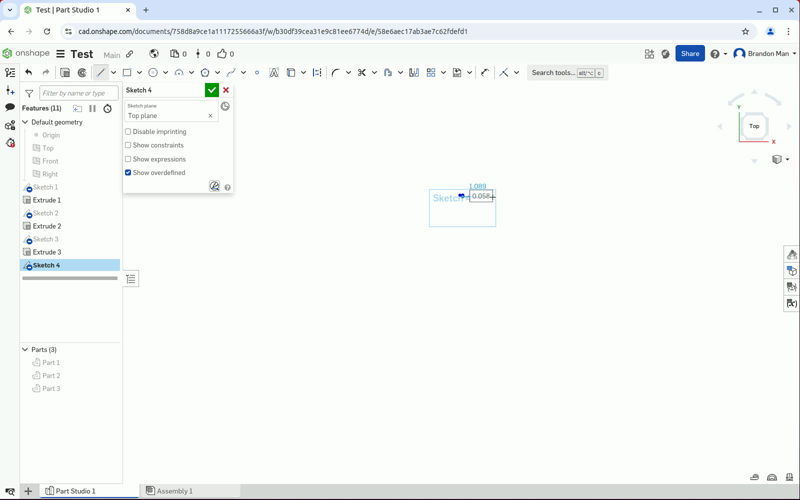
mouse_move(463, 196)
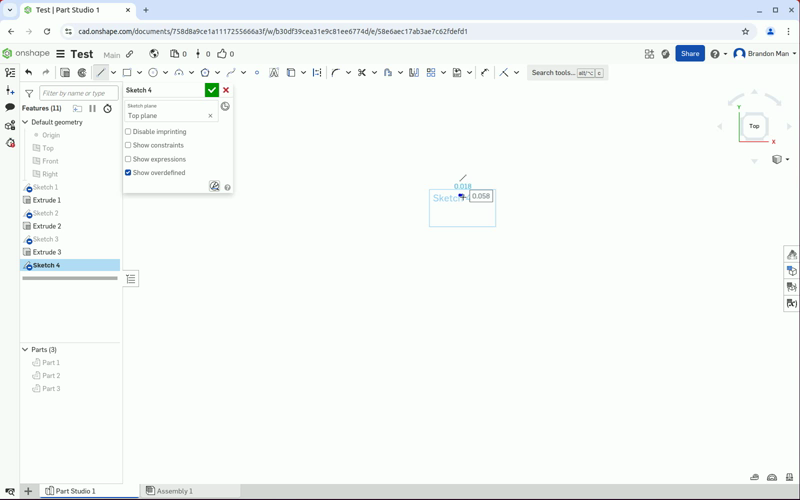
scroll(6)
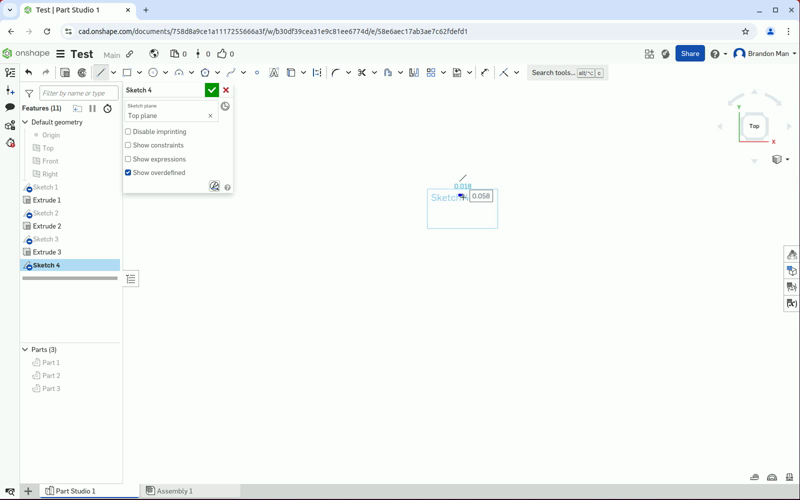
scroll(6)
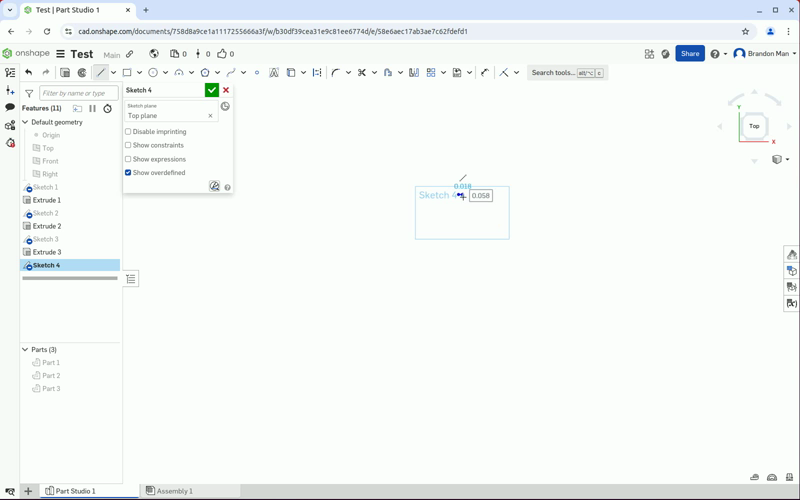
scroll(6)
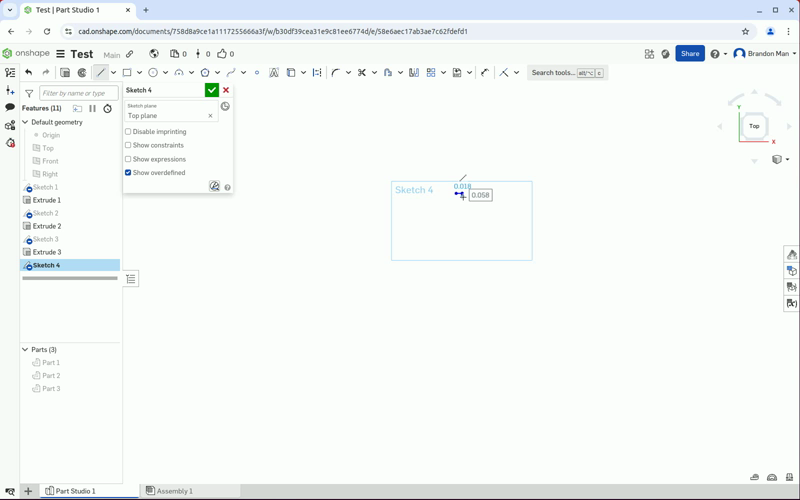
scroll(6)
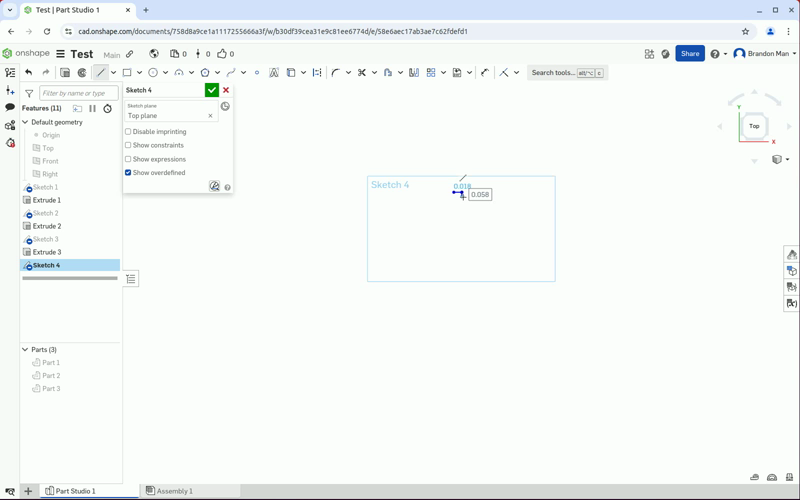
scroll(6)
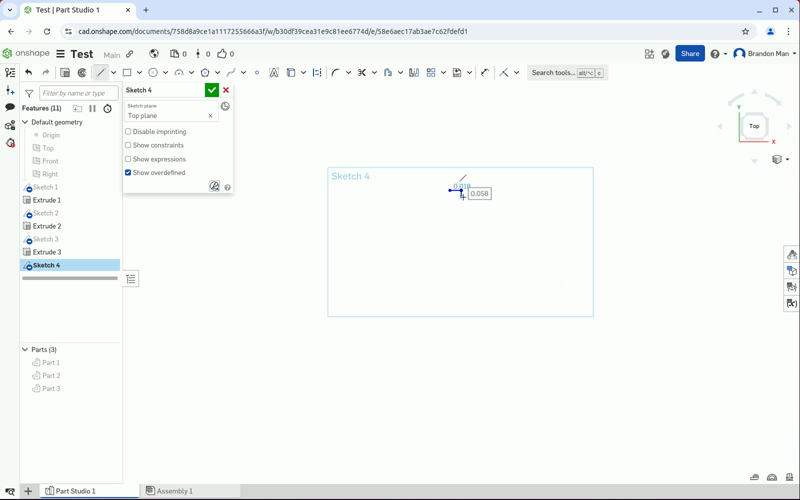
scroll(6)
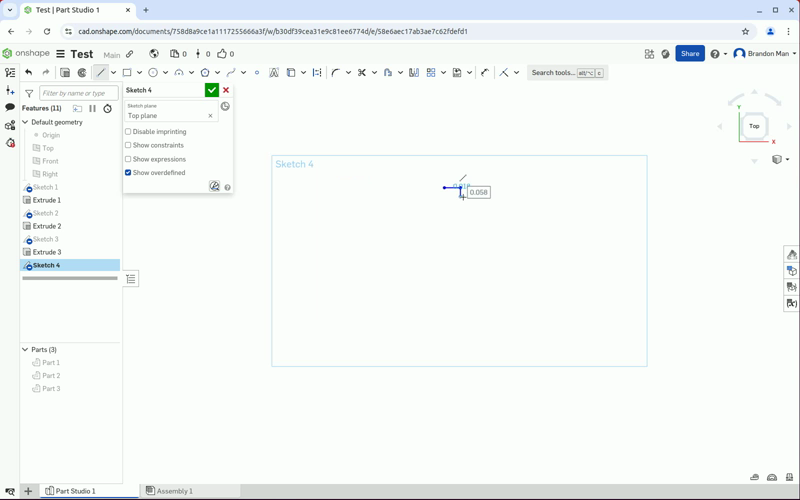
scroll(6)
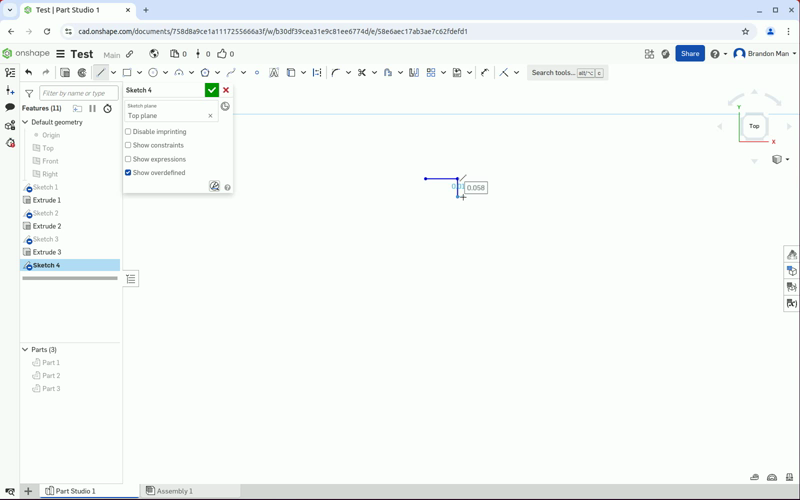
click(463, 196)
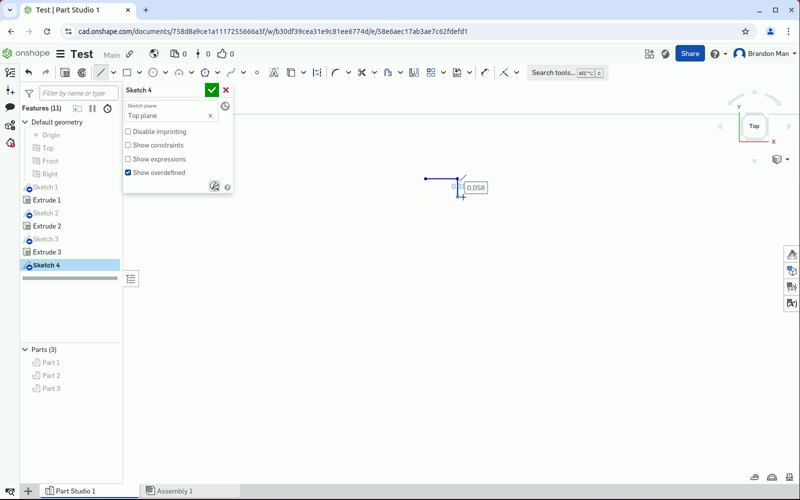
scroll(-6)
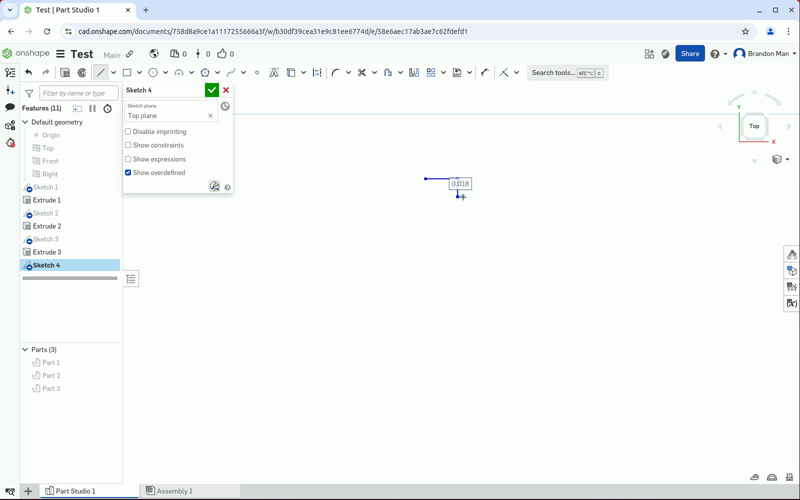
scroll(-6)
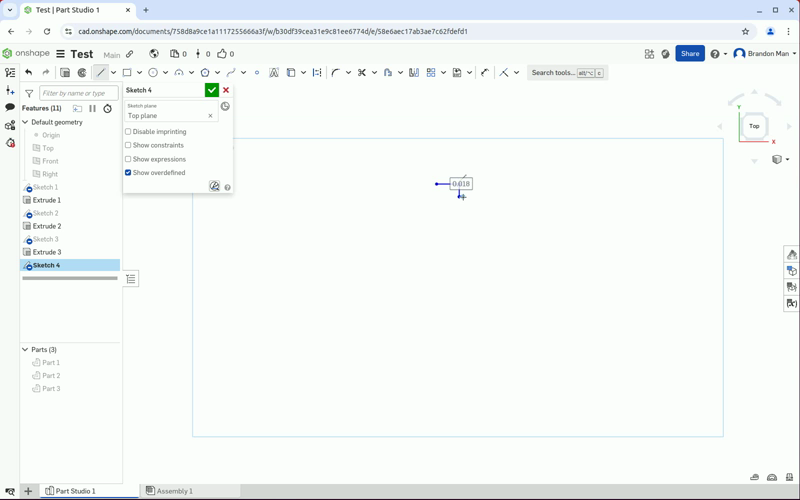
scroll(-6)
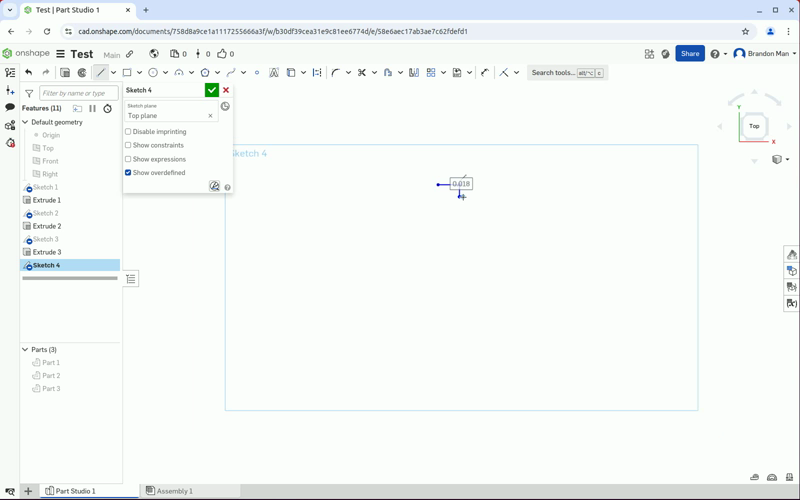
scroll(-6)
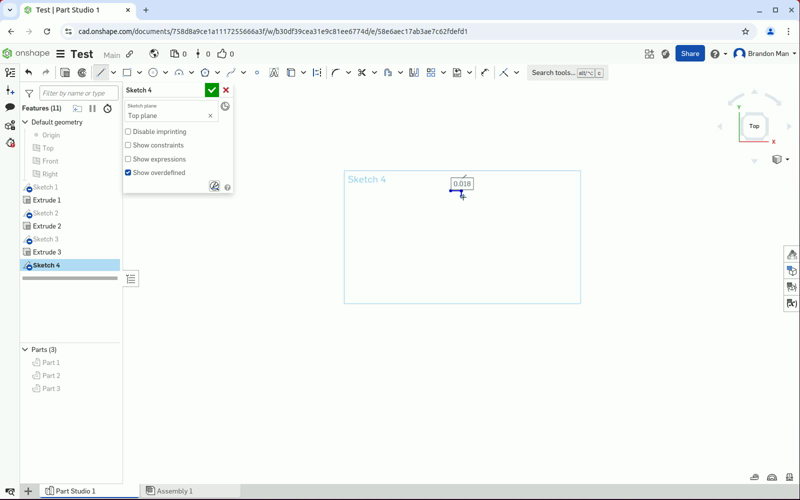
scroll(-6)
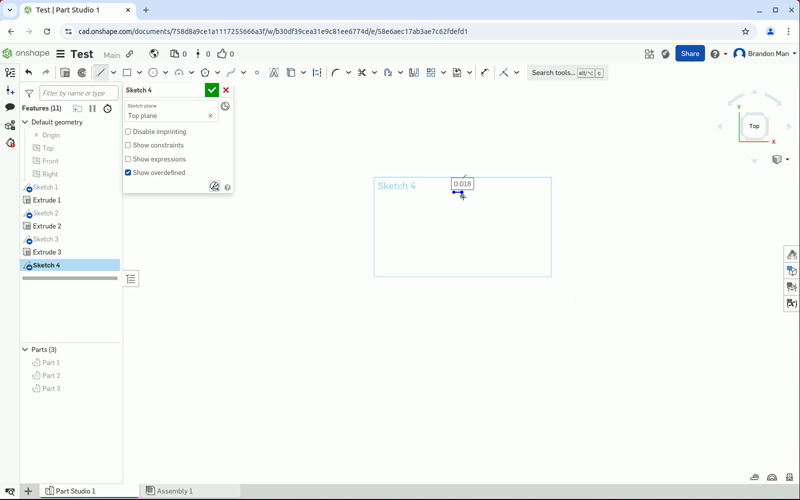
scroll(-6)
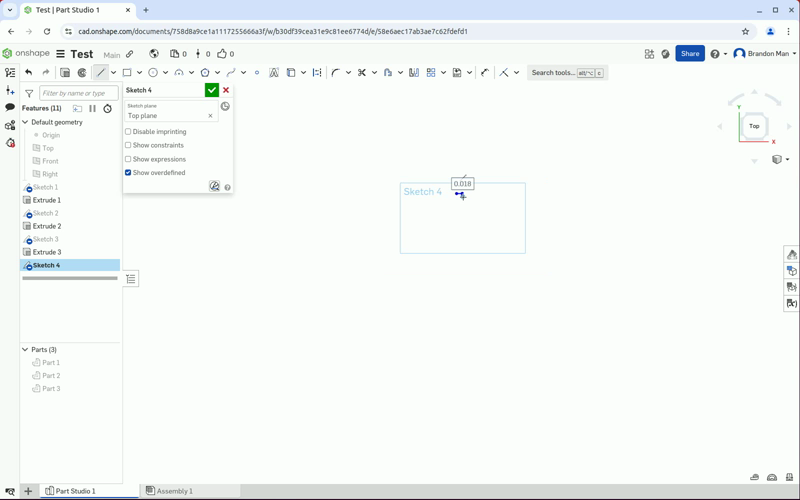
scroll(-6)
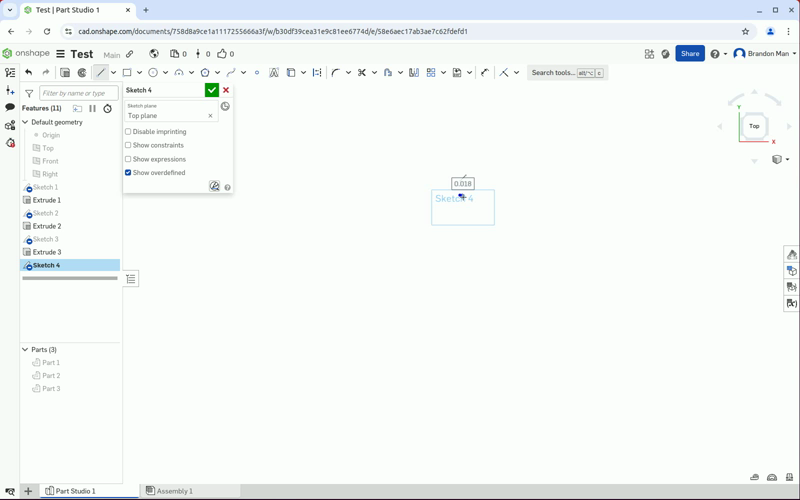
key_up(shift)
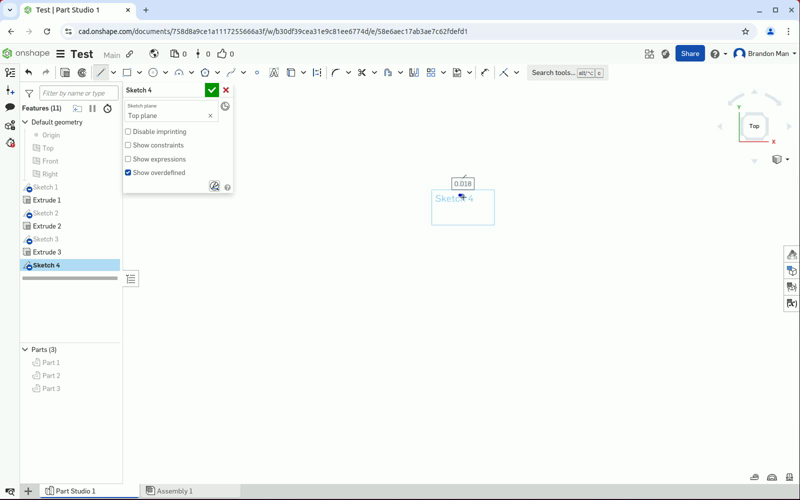
key_down(shift)
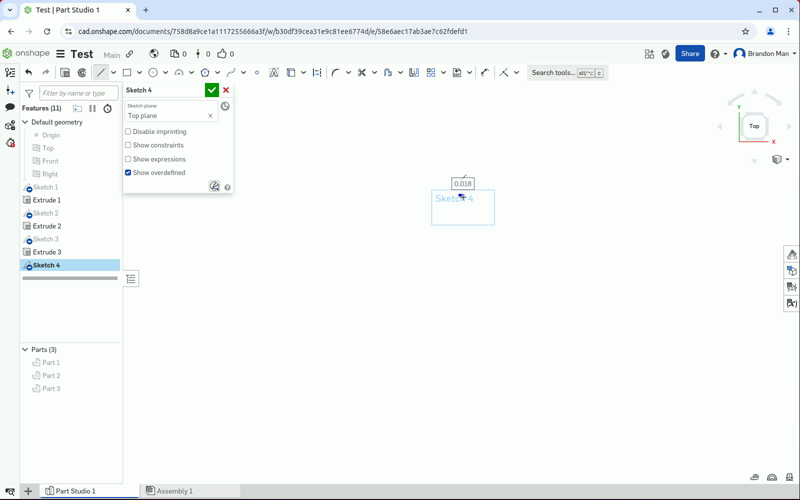
mouse_move(493, 196)
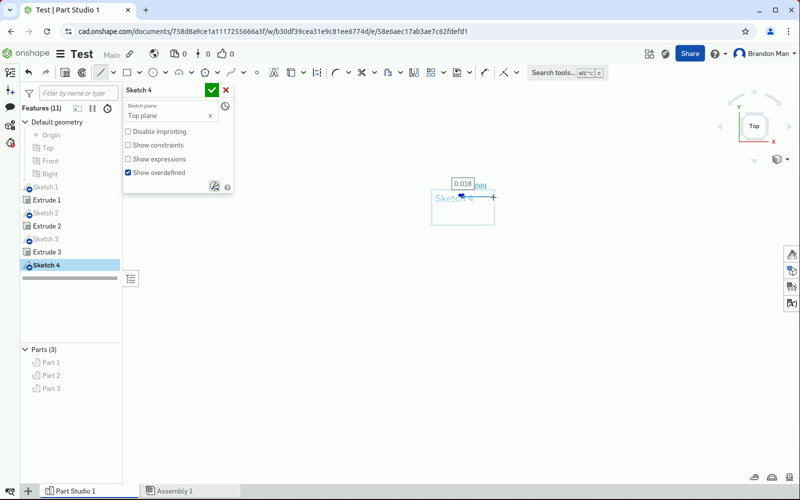
mouse_move(463, 194)
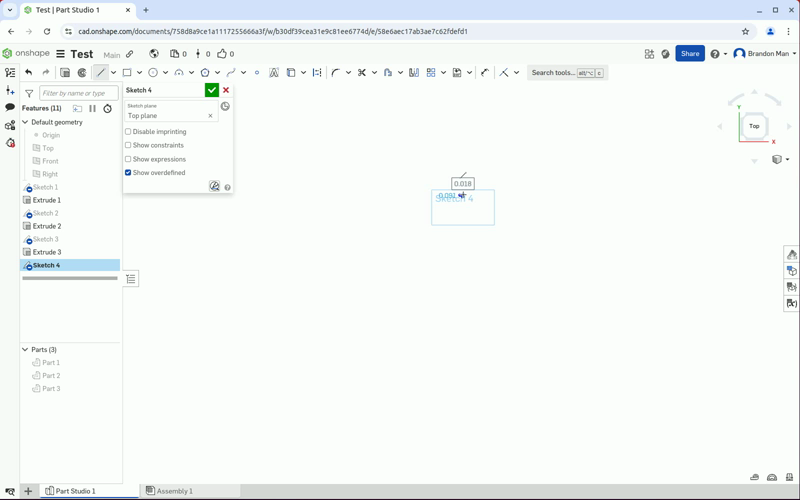
scroll(6)
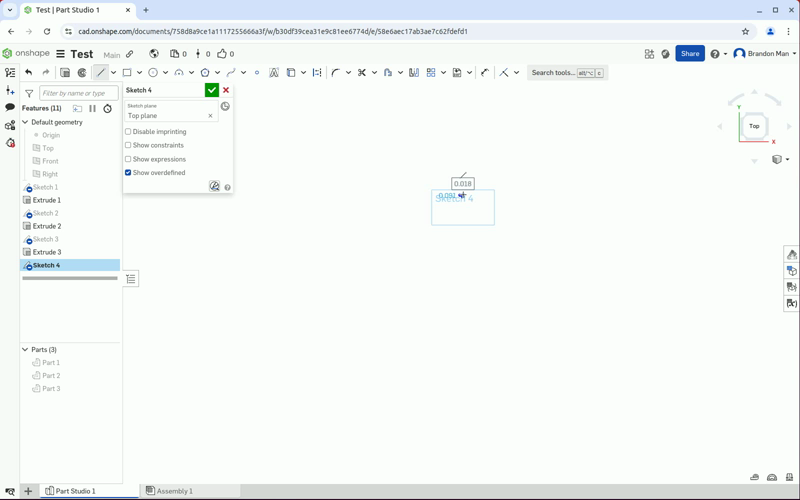
scroll(6)
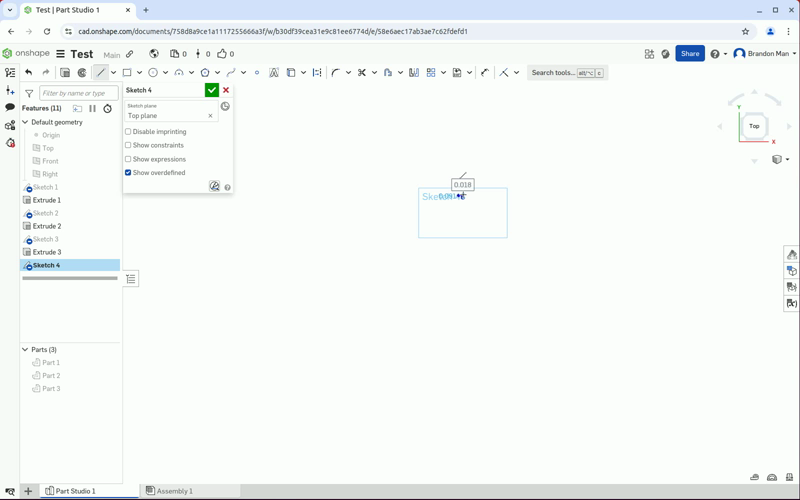
scroll(6)
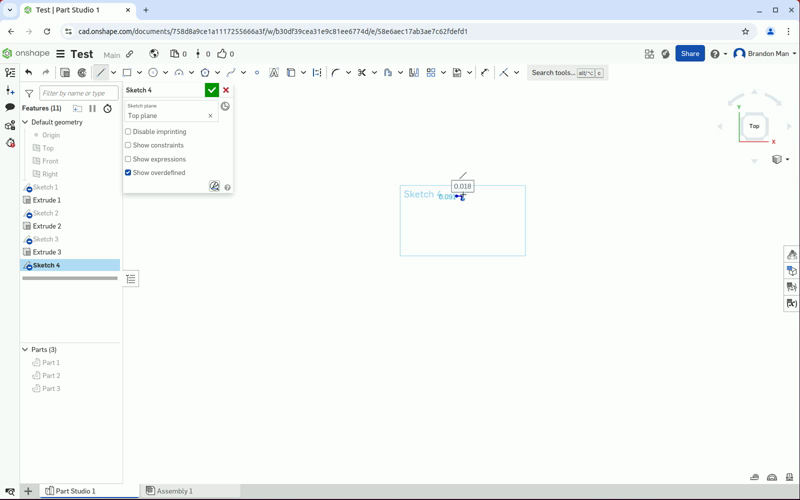
scroll(6)
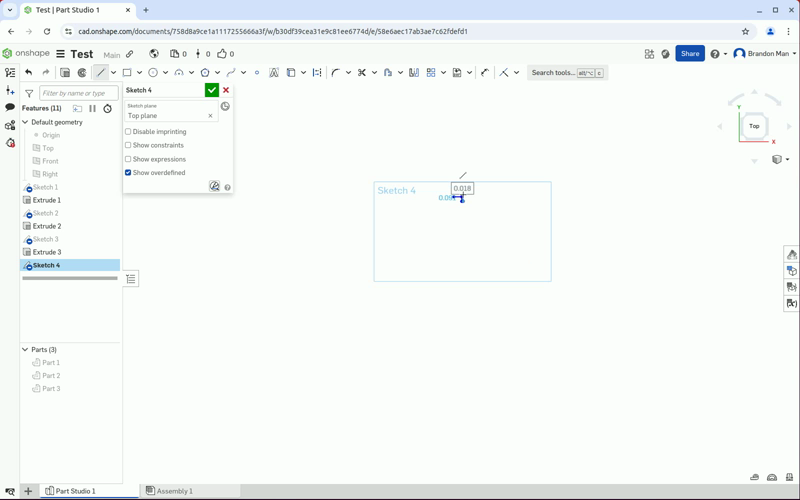
scroll(6)
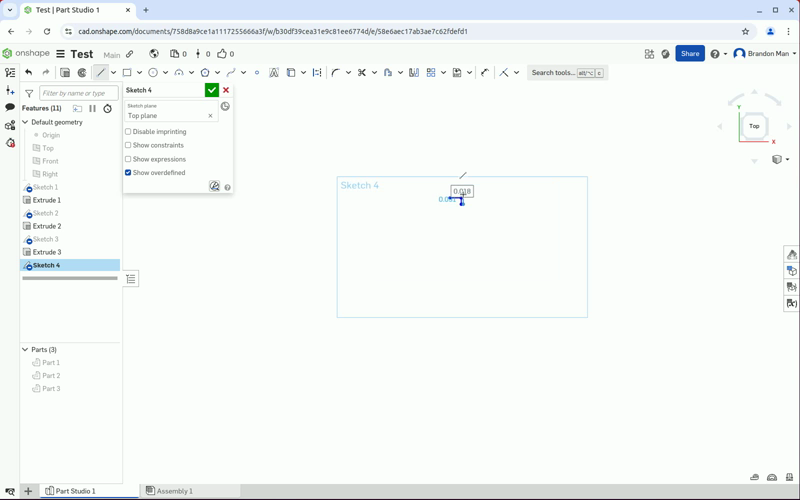
scroll(6)
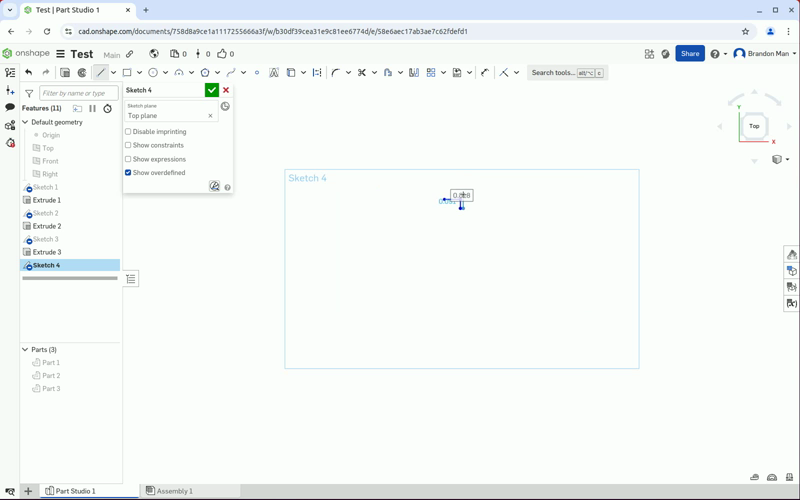
scroll(6)
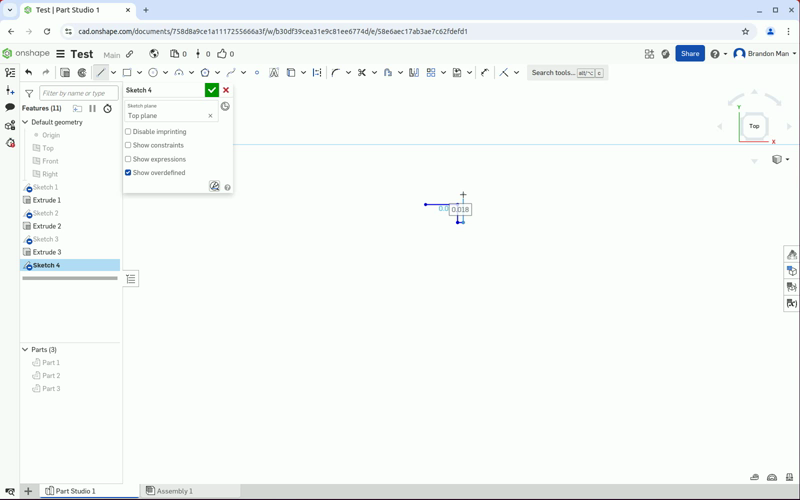
click(463, 194)
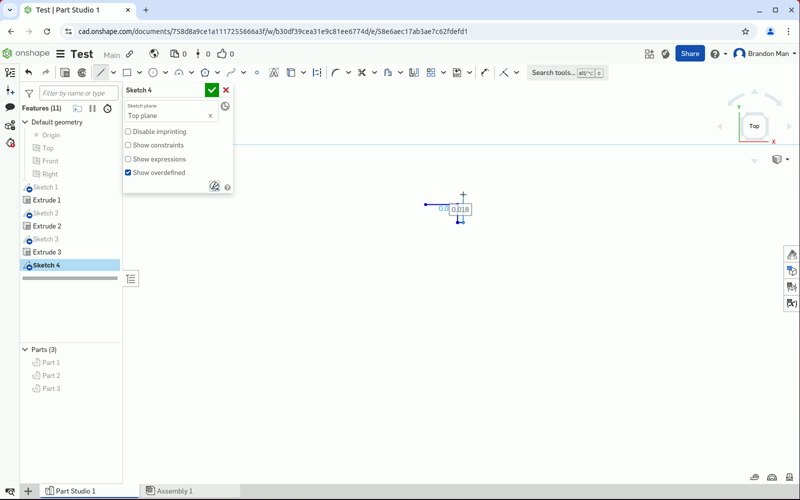
scroll(-6)
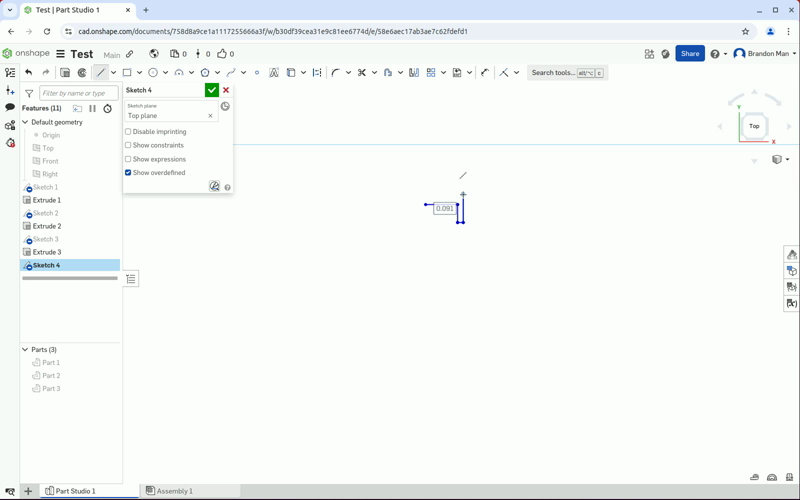
scroll(-6)
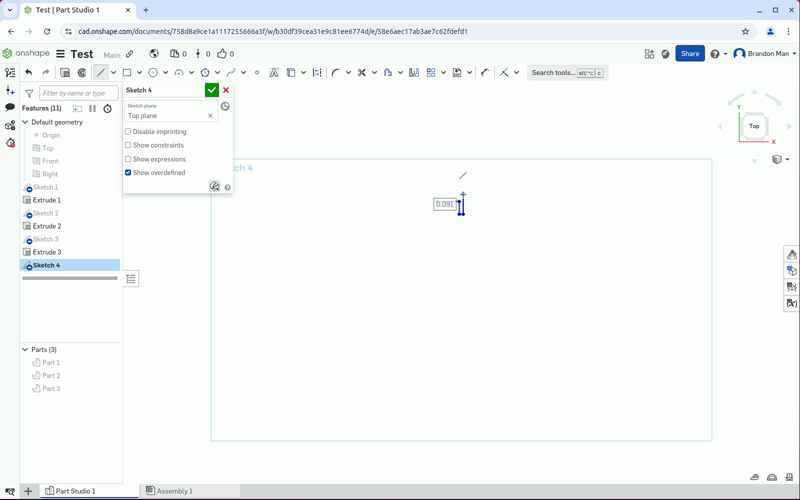
scroll(-6)
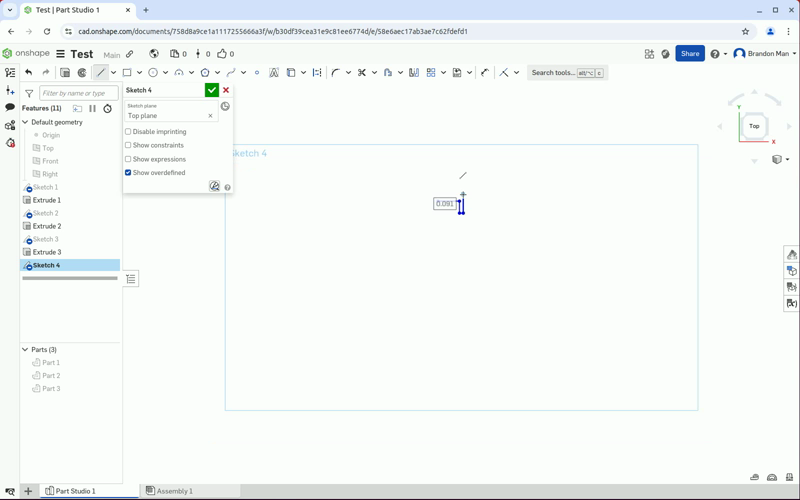
scroll(-6)
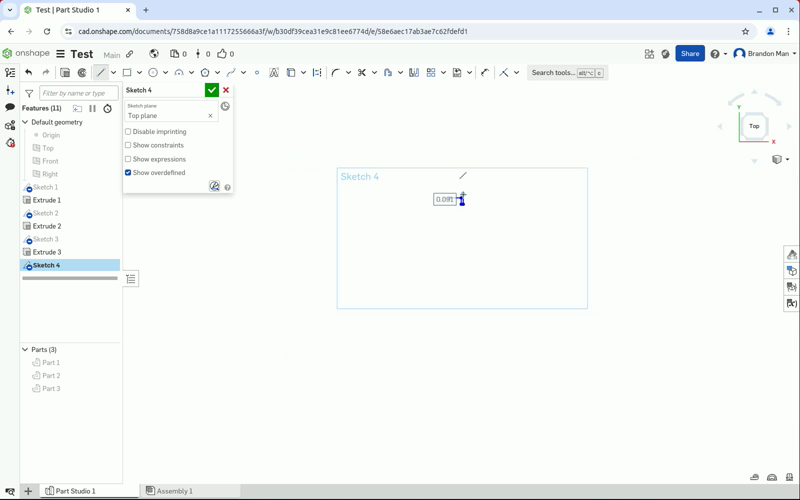
scroll(-6)
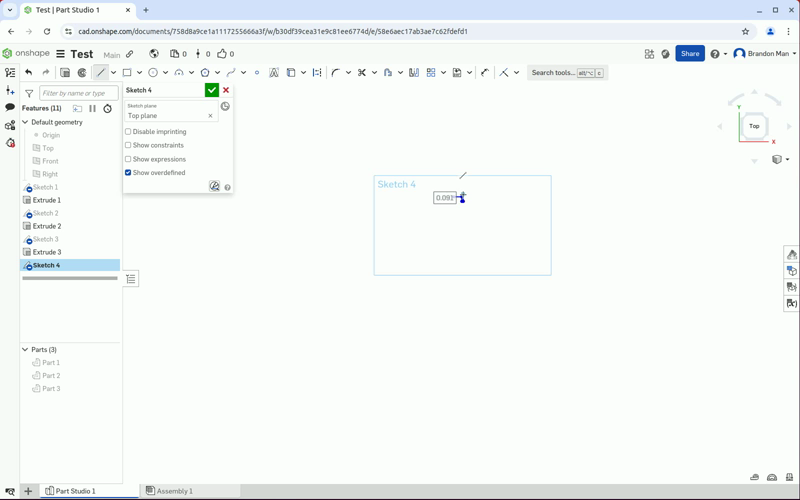
scroll(-6)
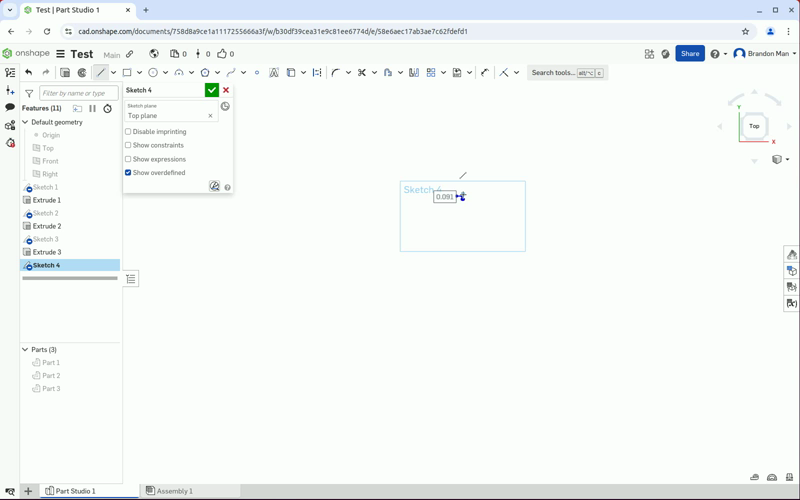
scroll(-6)
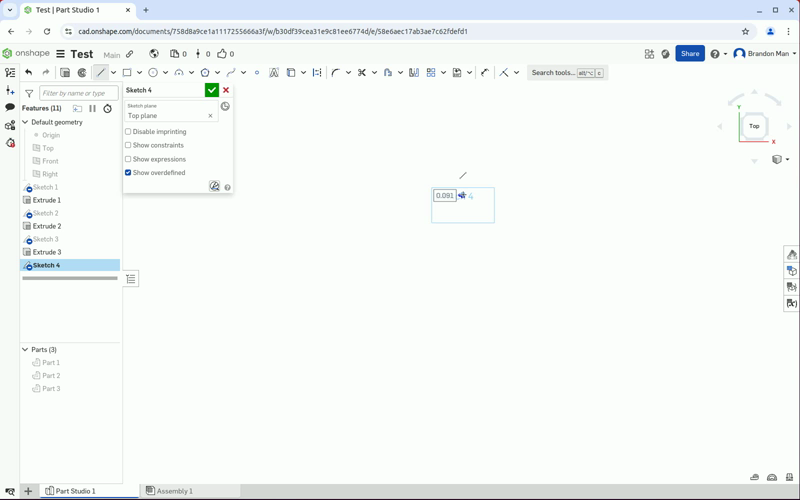
key_up(shift)
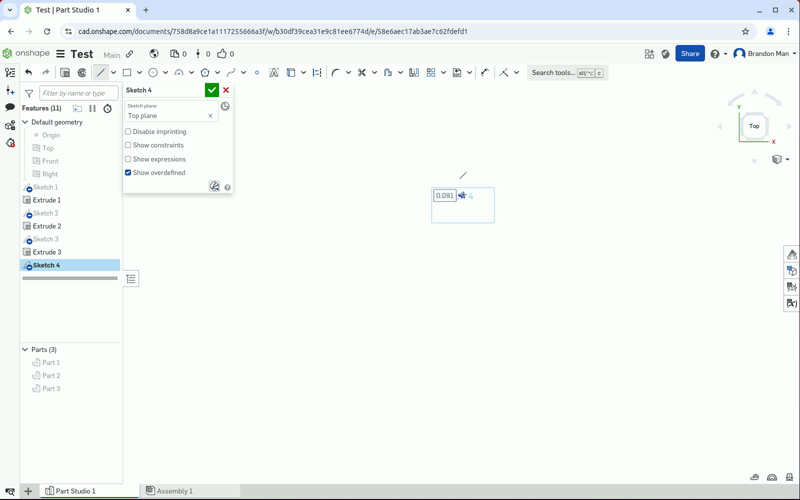
key_down(shift)
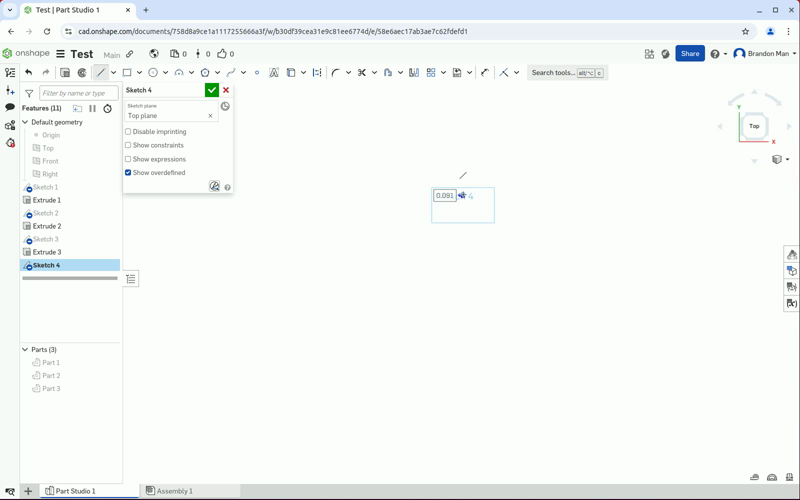
mouse_move(493, 194)
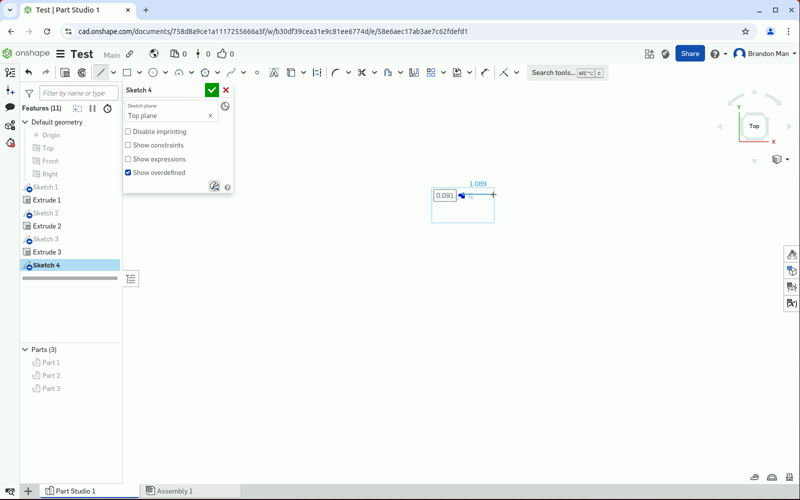
mouse_move(460, 194)
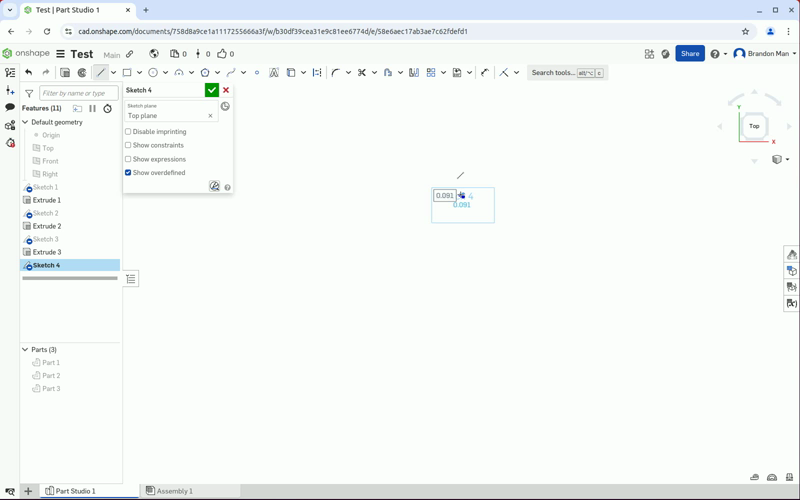
scroll(6)
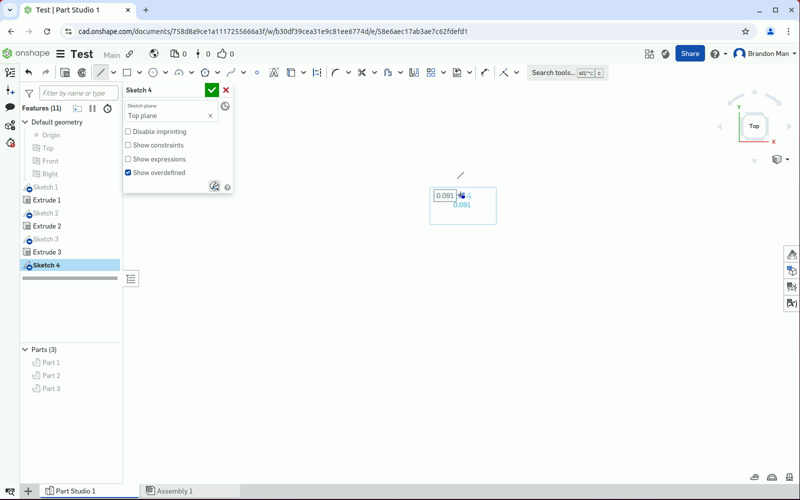
scroll(6)
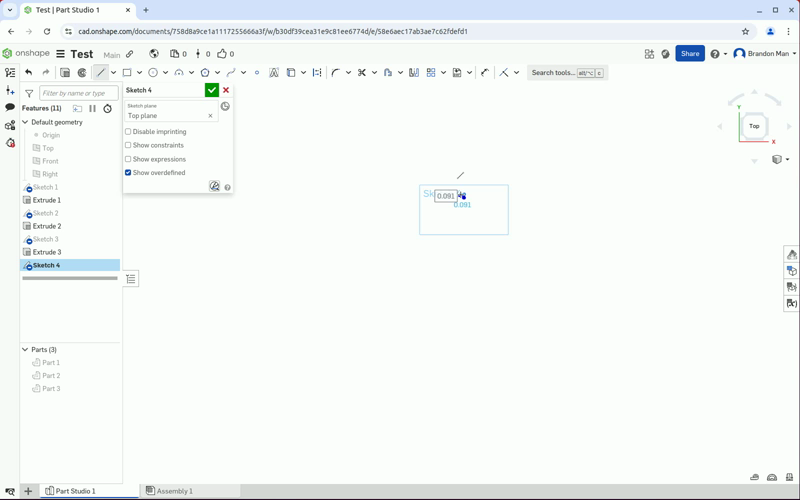
scroll(6)
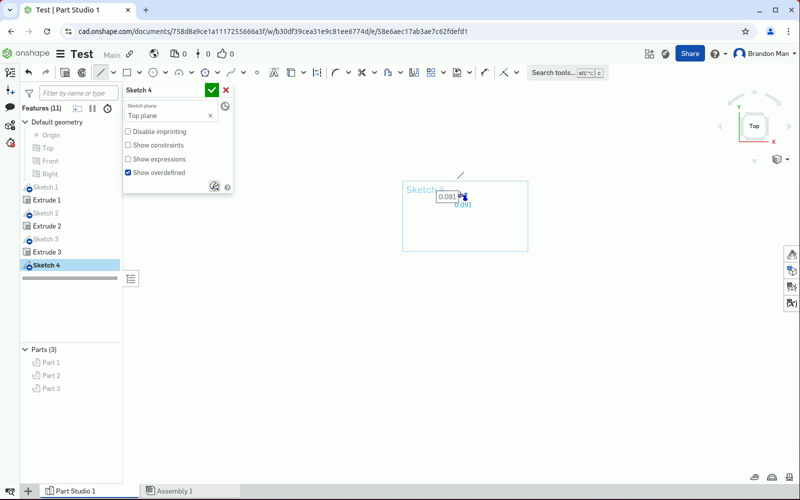
scroll(6)
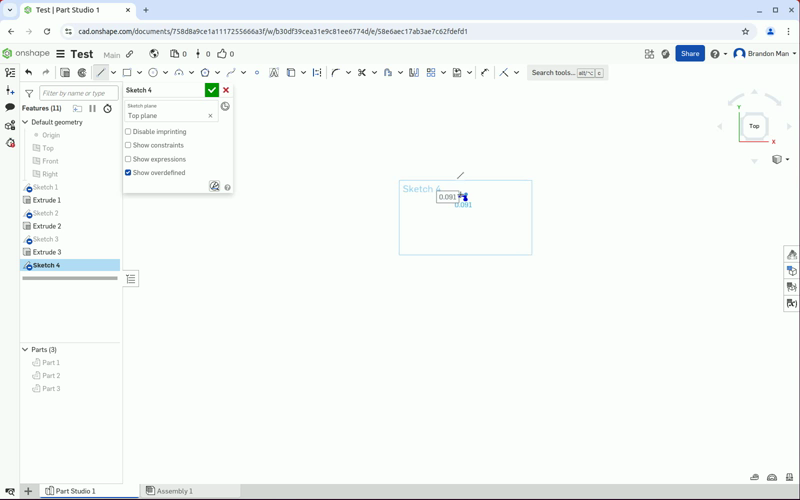
scroll(6)
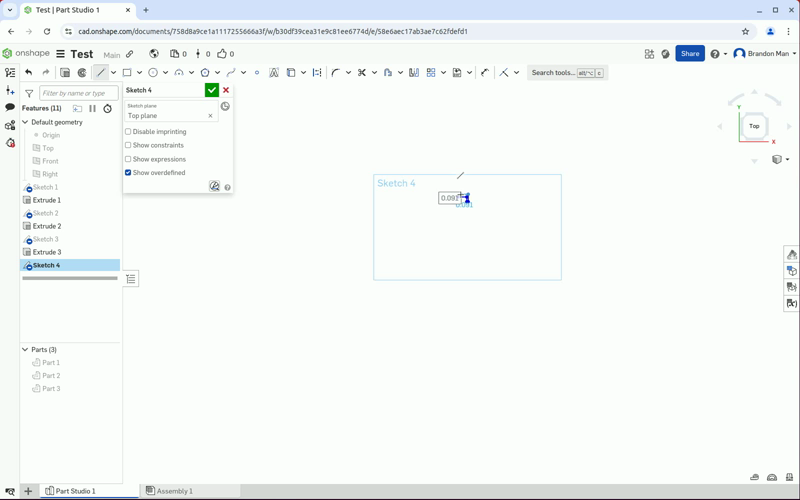
scroll(6)
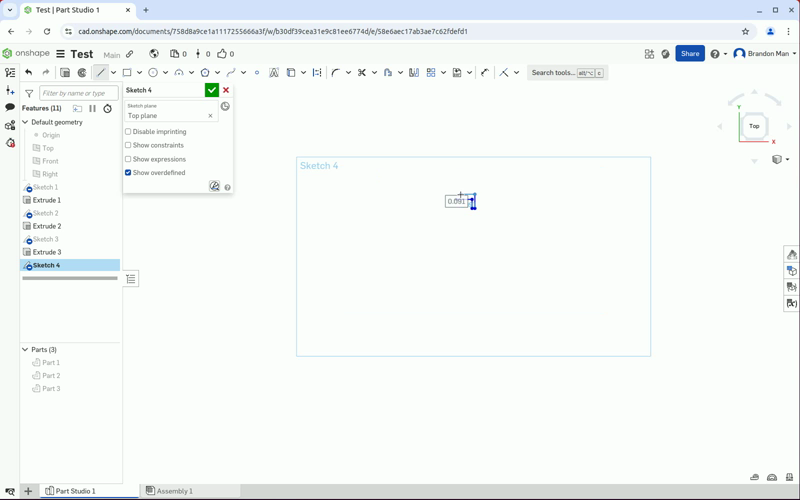
scroll(6)
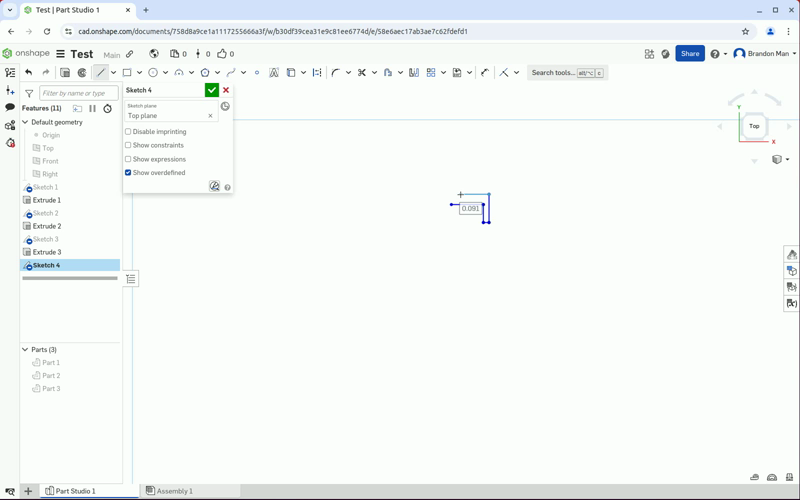
click(460, 194)
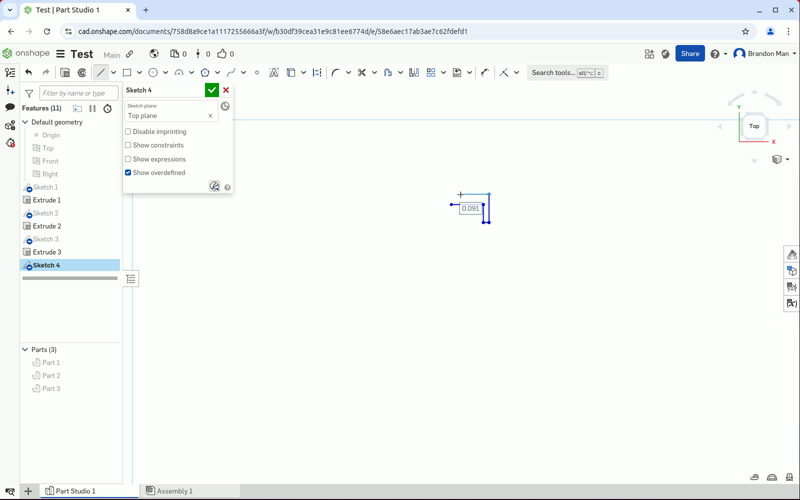
scroll(-6)
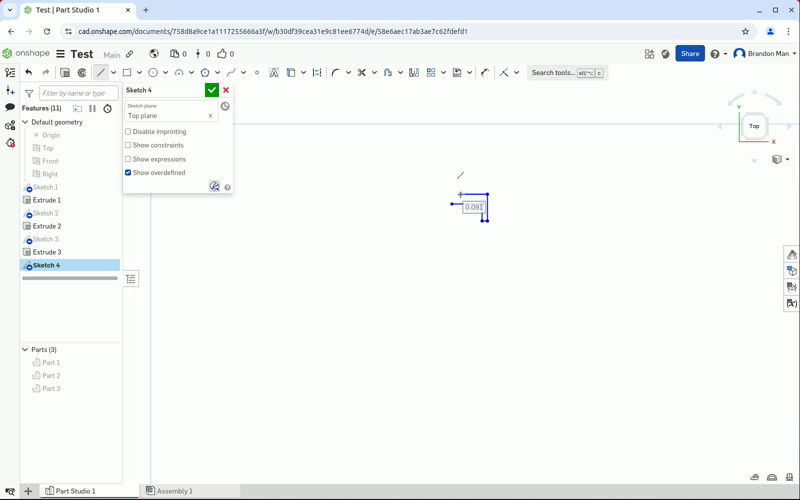
scroll(-6)
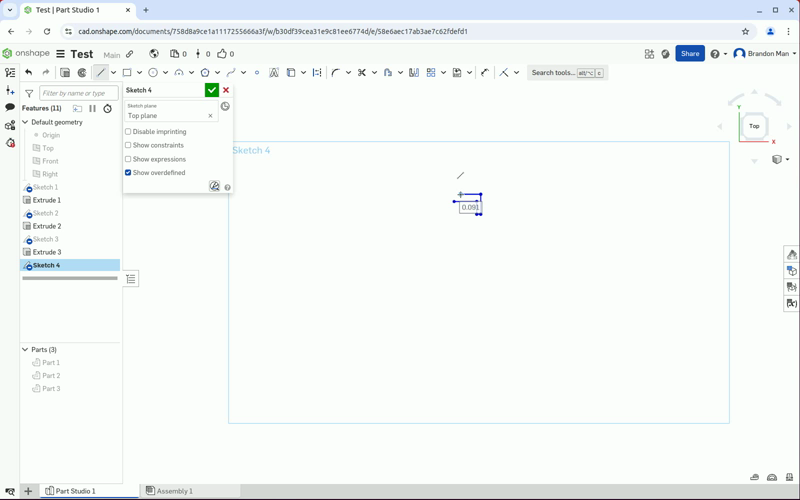
scroll(-6)
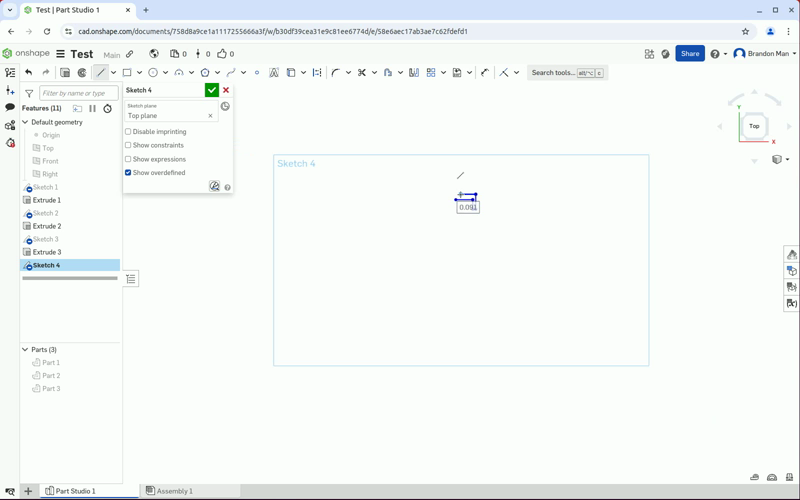
scroll(-6)
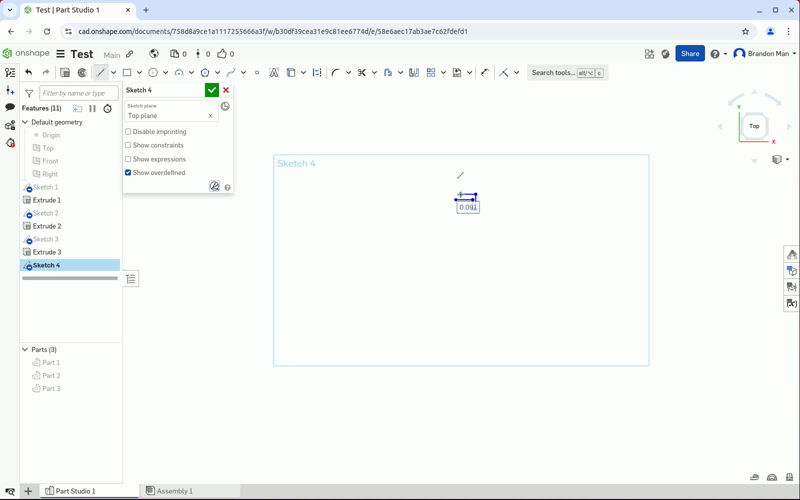
scroll(-6)
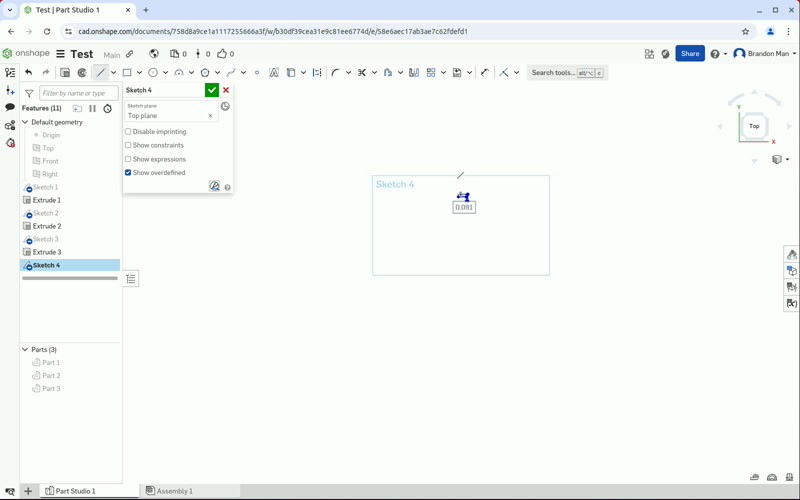
scroll(-6)
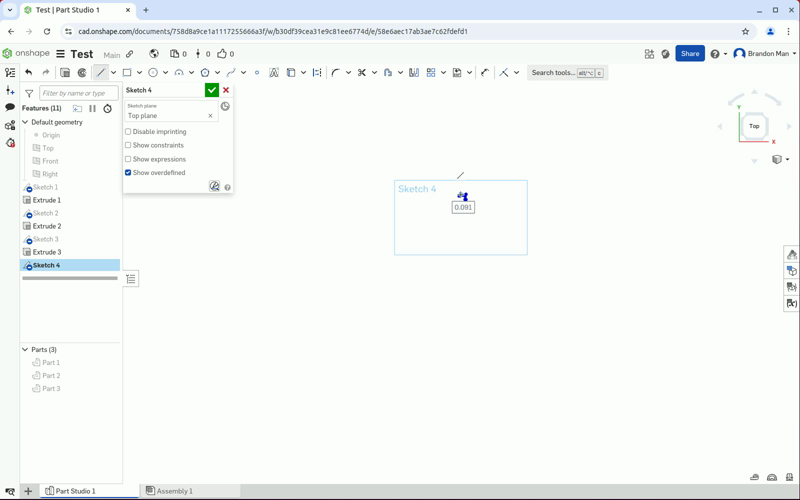
scroll(-6)
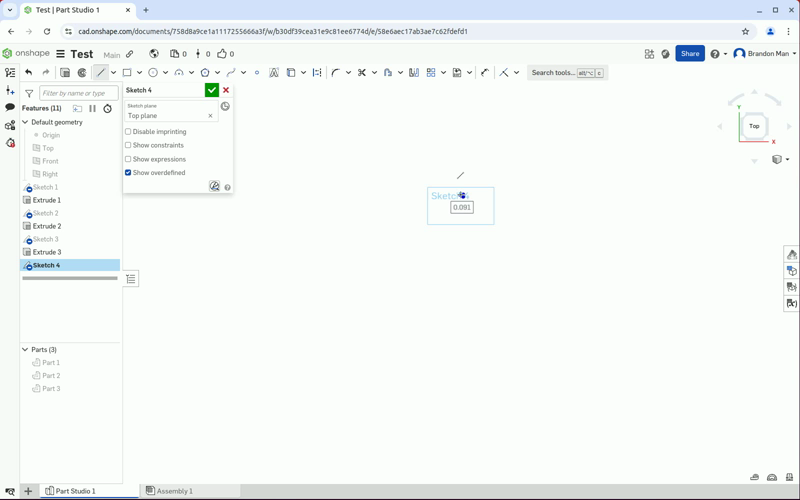
key_up(shift)
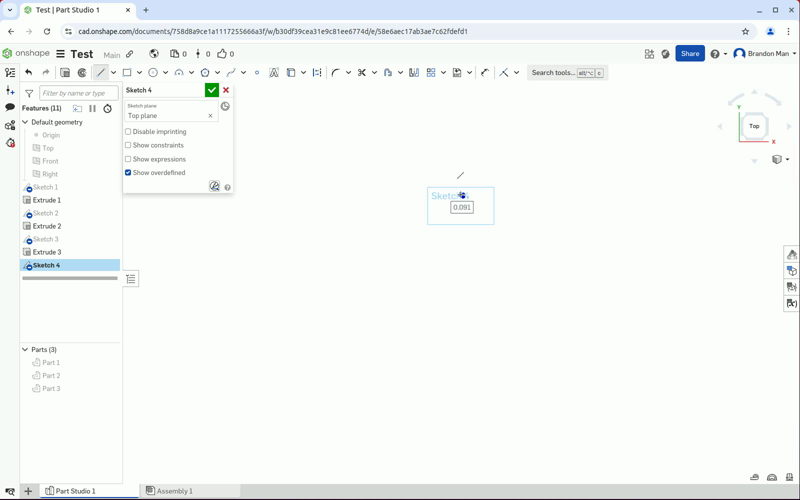
mouse_move(490, 194)
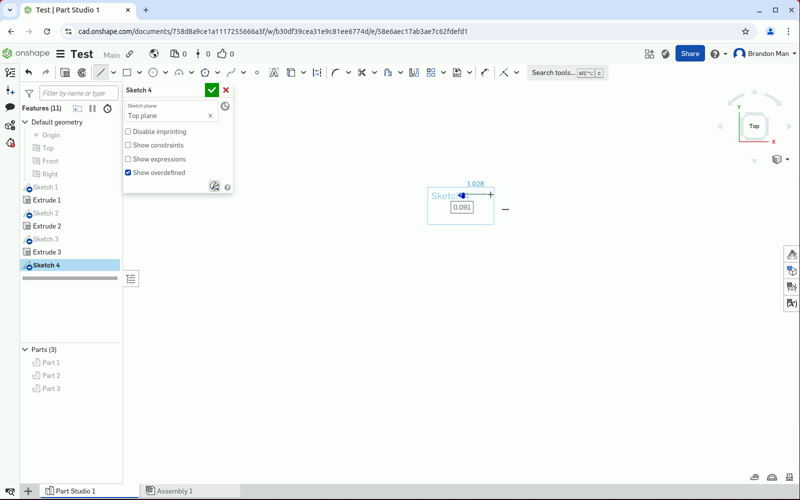
key_down(shift)
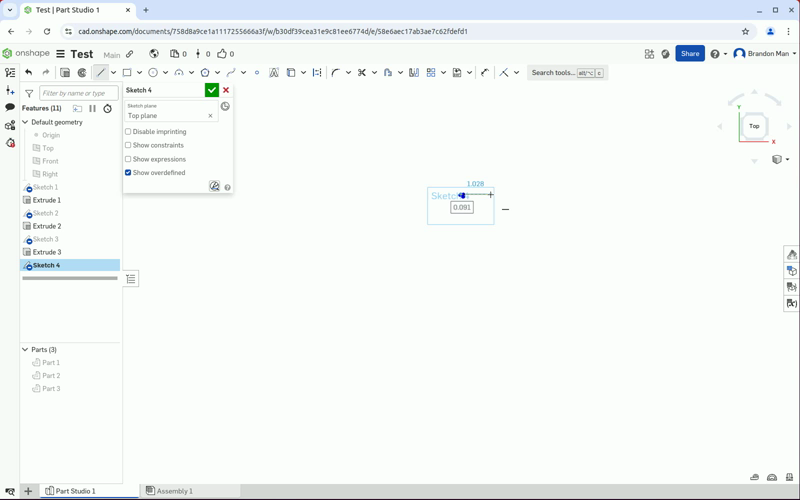
mouse_move(460, 195)
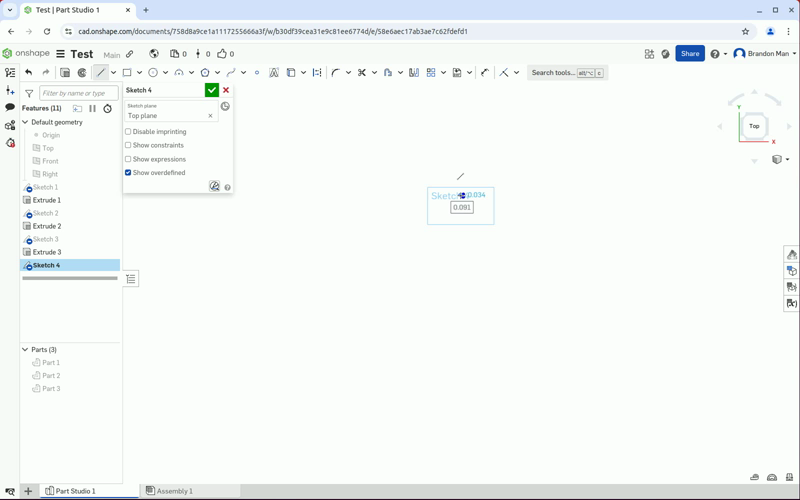
scroll(6)
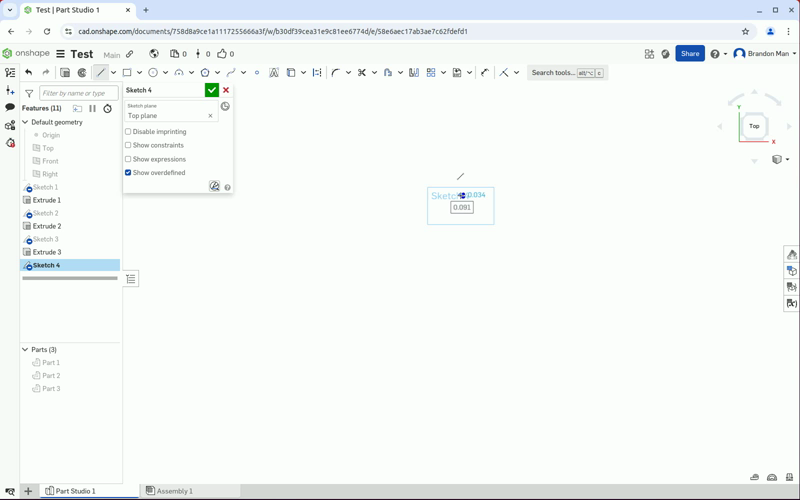
scroll(6)
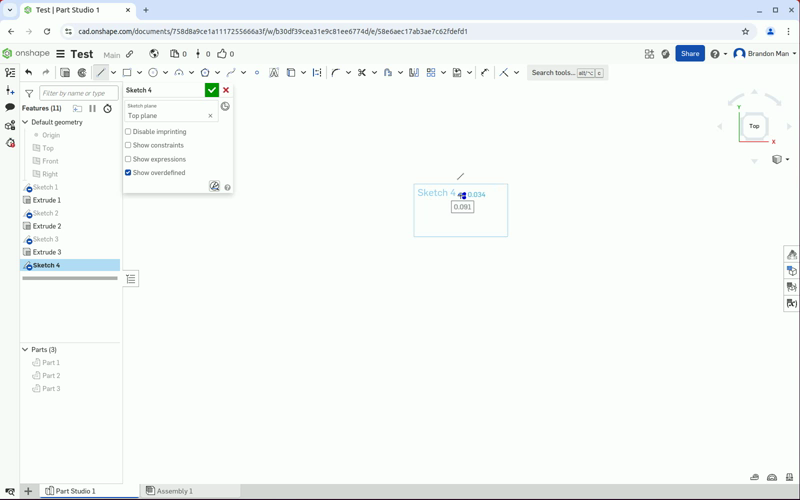
scroll(6)
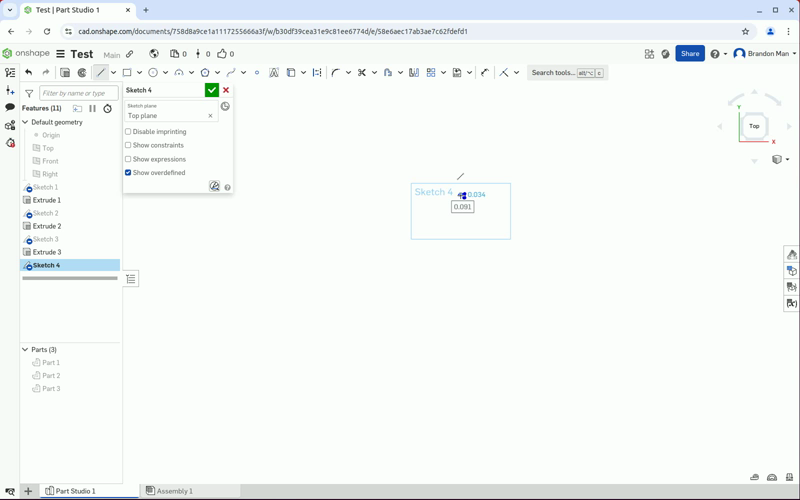
scroll(6)
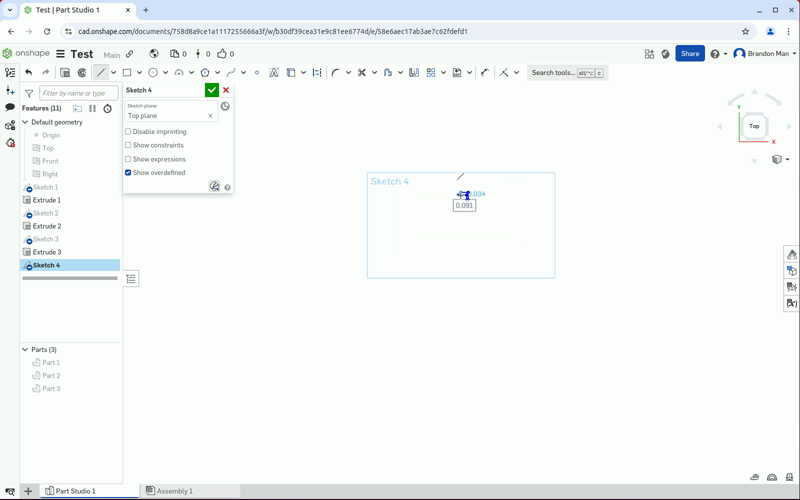
scroll(6)
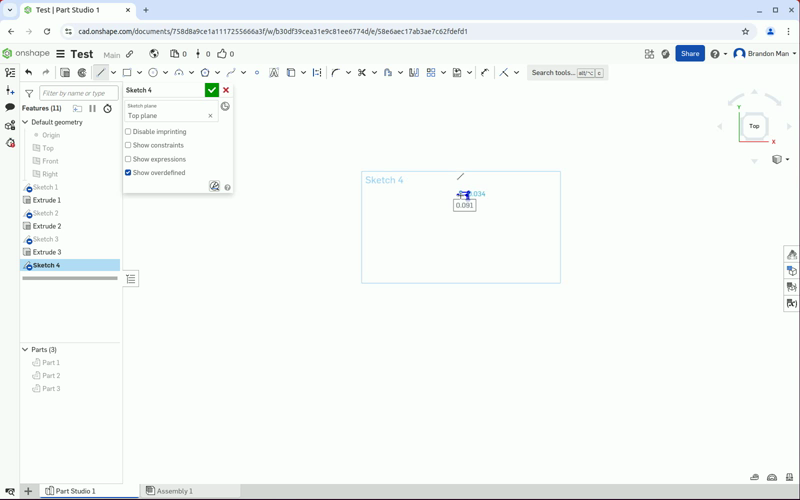
scroll(6)
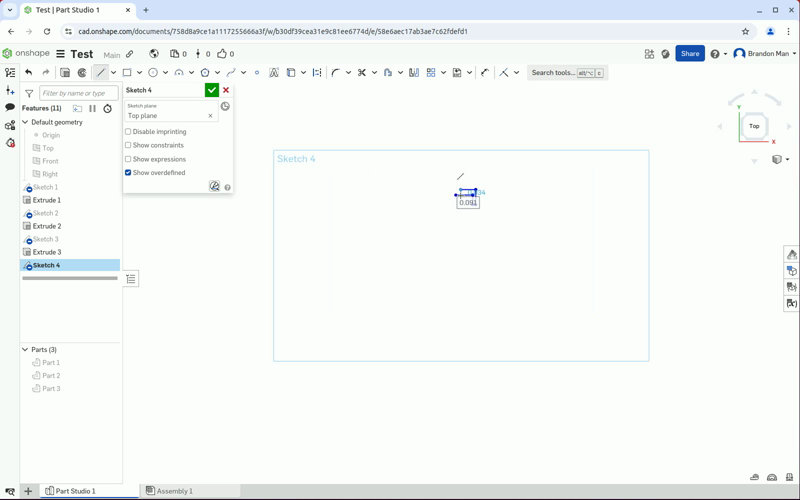
scroll(6)
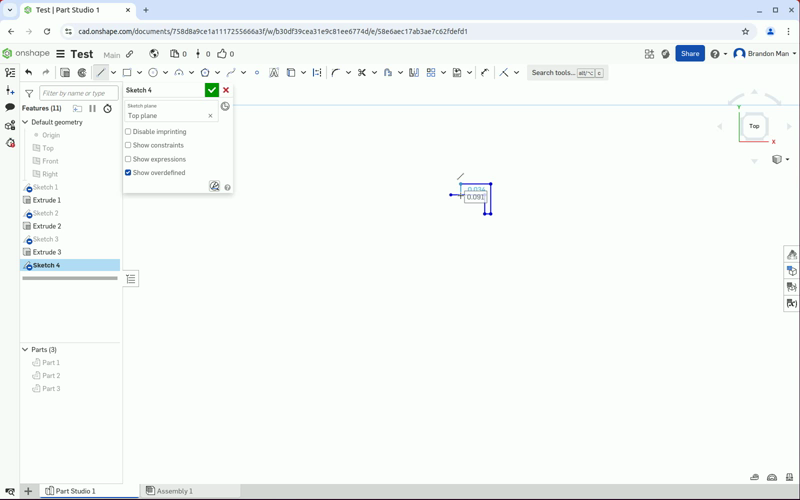
key_up(shift)
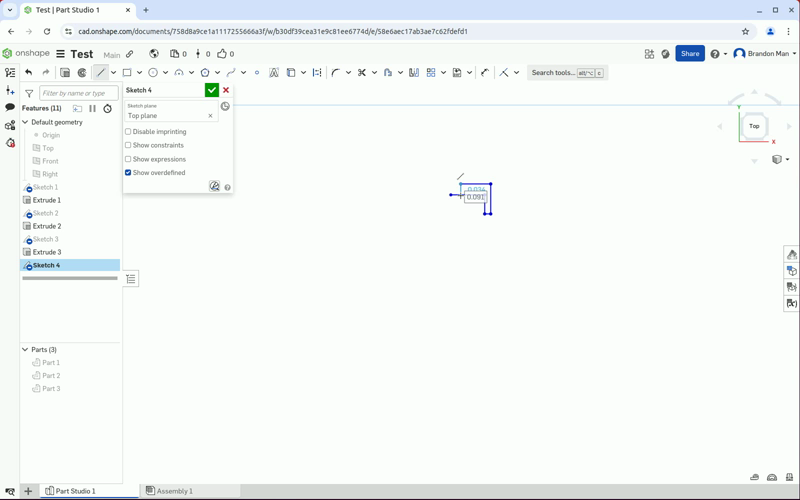
click(460, 195)
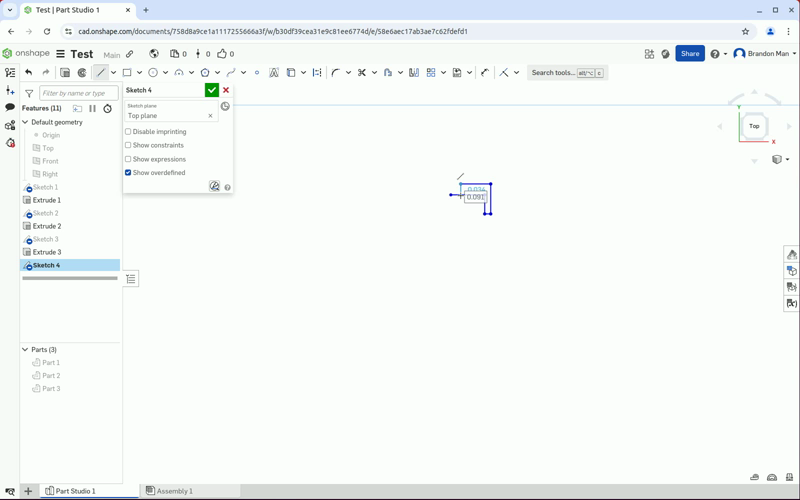
scroll(-6)
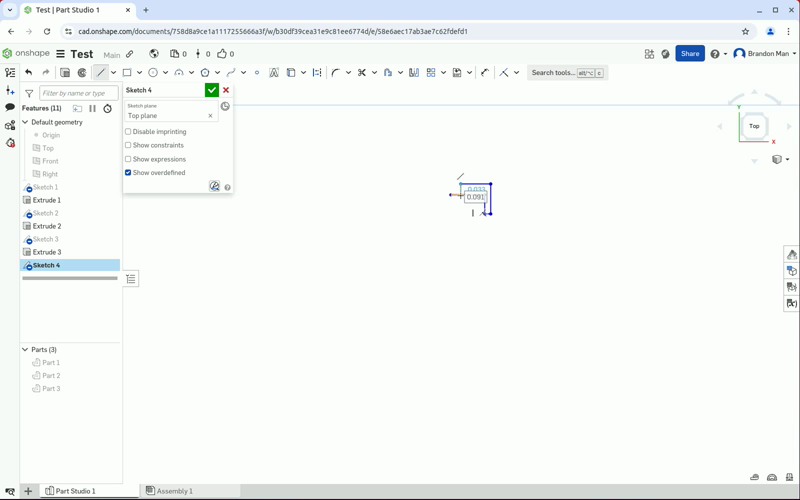
scroll(-6)
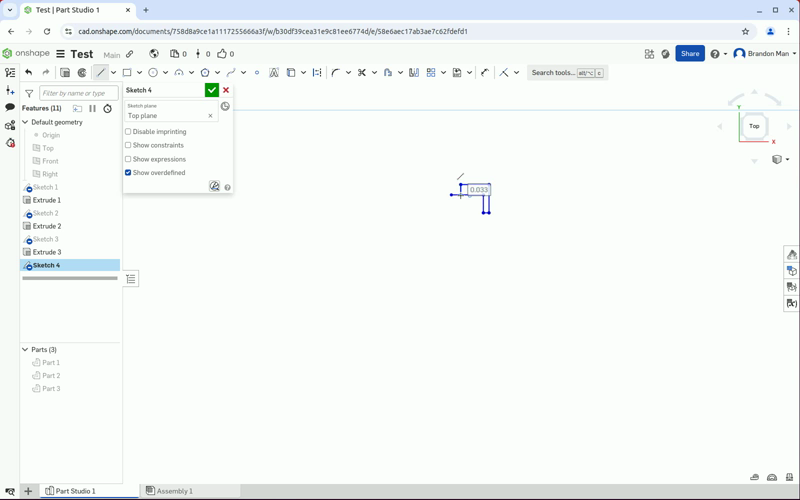
scroll(-6)
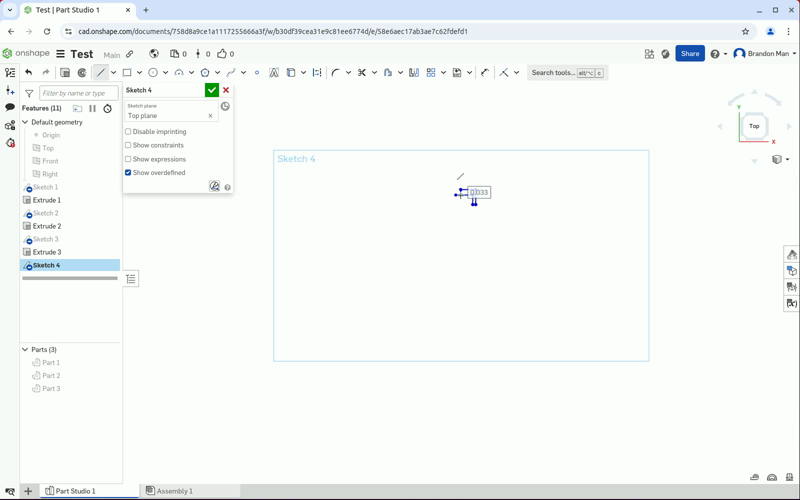
scroll(-6)
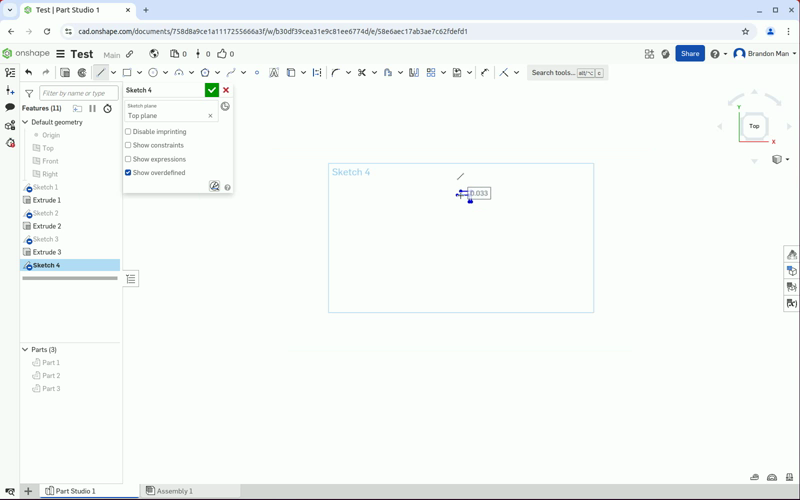
scroll(-6)
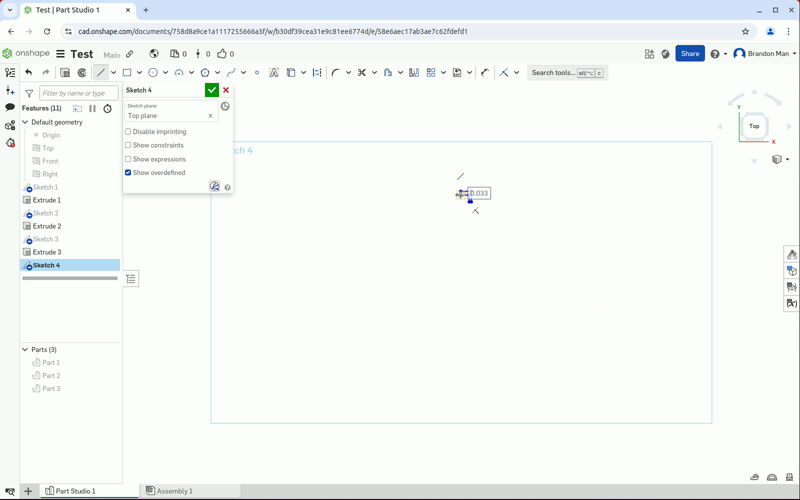
scroll(-6)
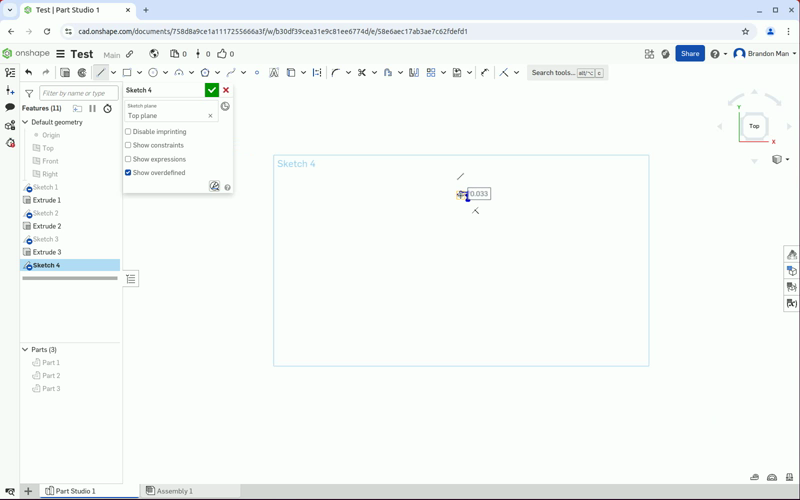
scroll(-6)
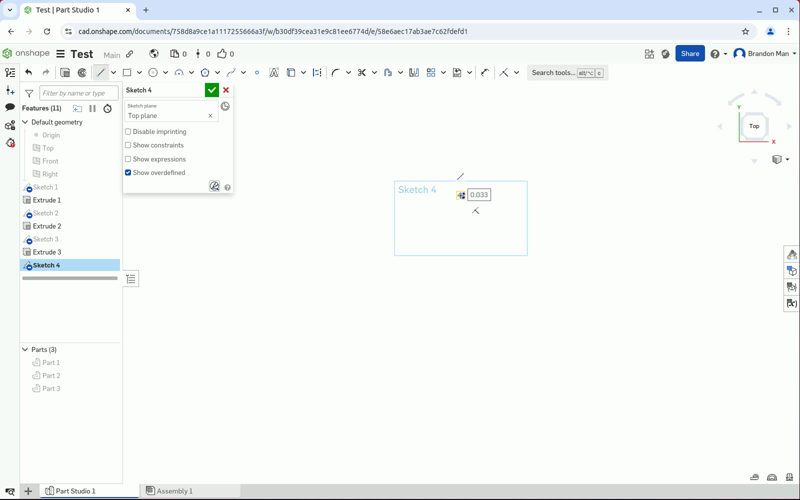
key(esc)
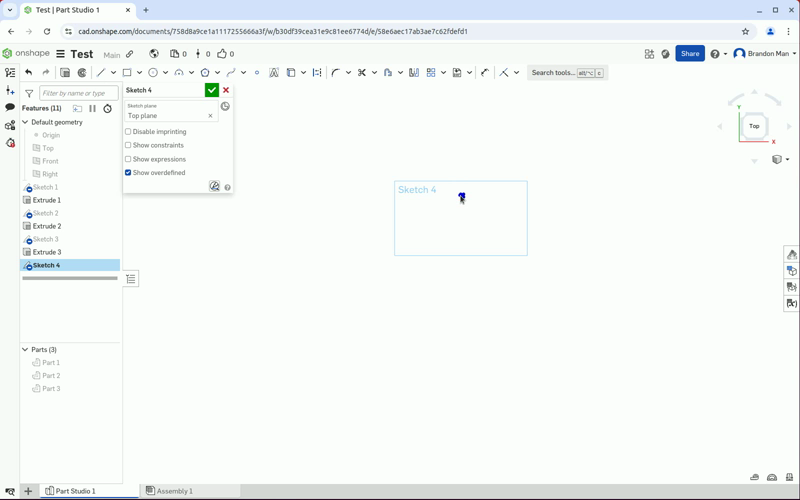
mouse_move(462, 196)
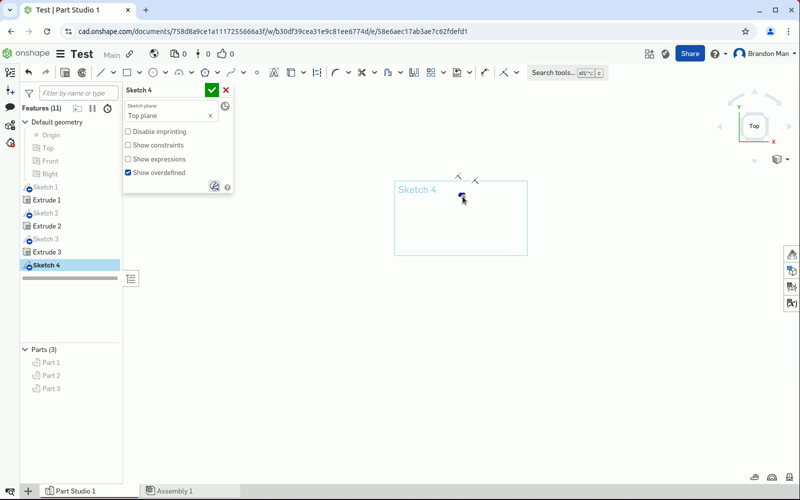
scroll(6)
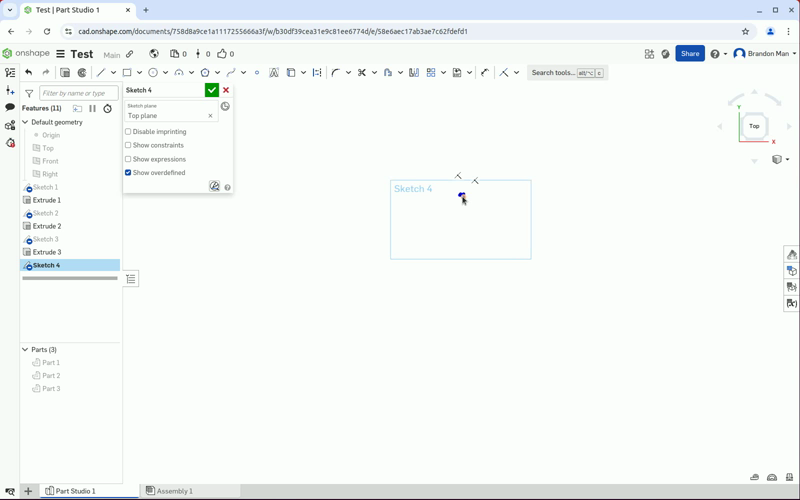
scroll(6)
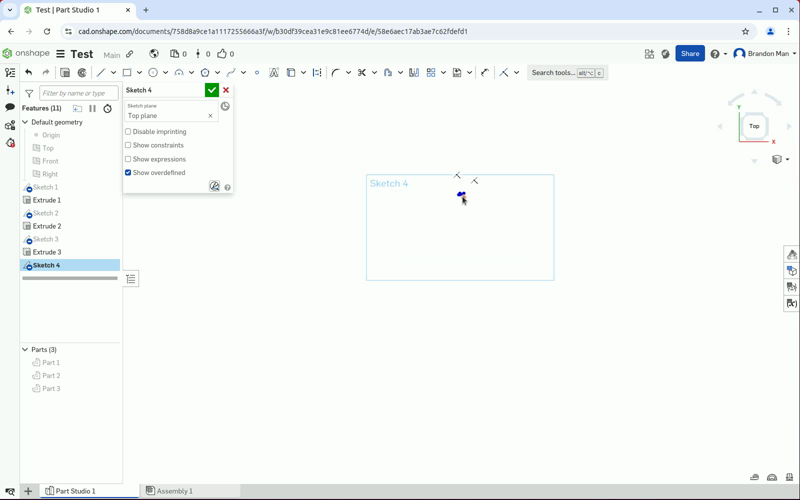
scroll(6)
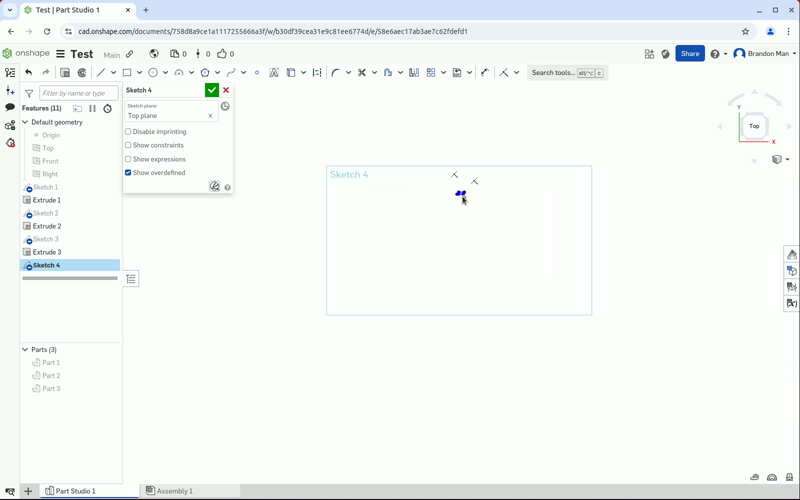
scroll(6)
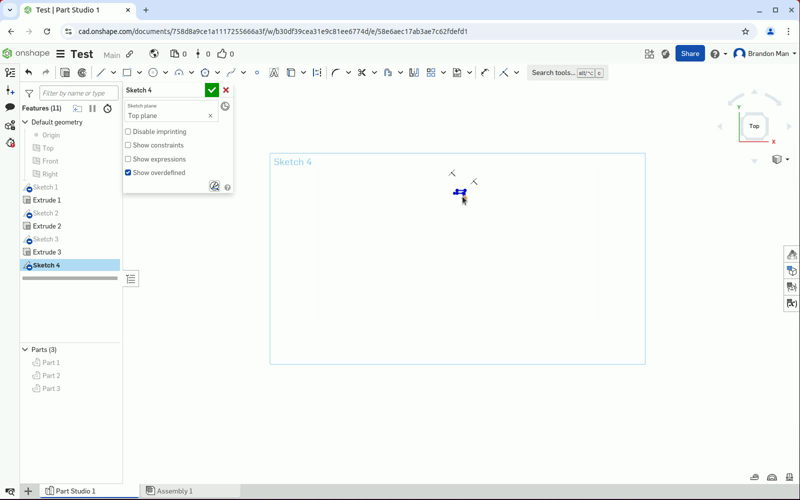
scroll(6)
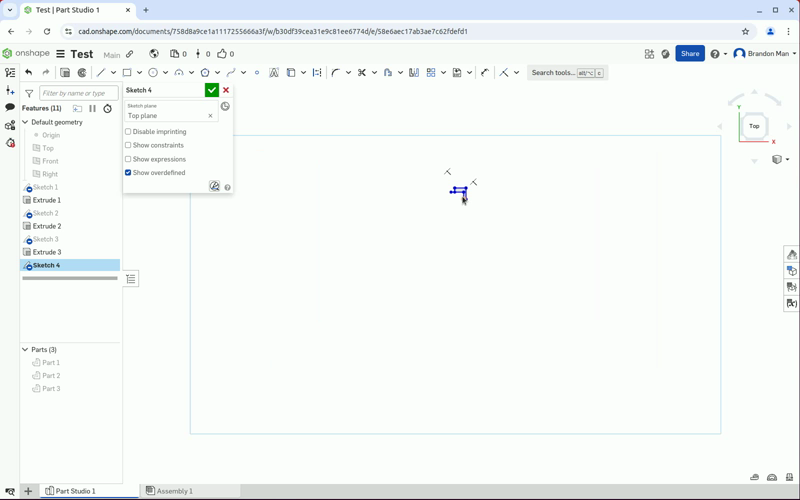
scroll(6)
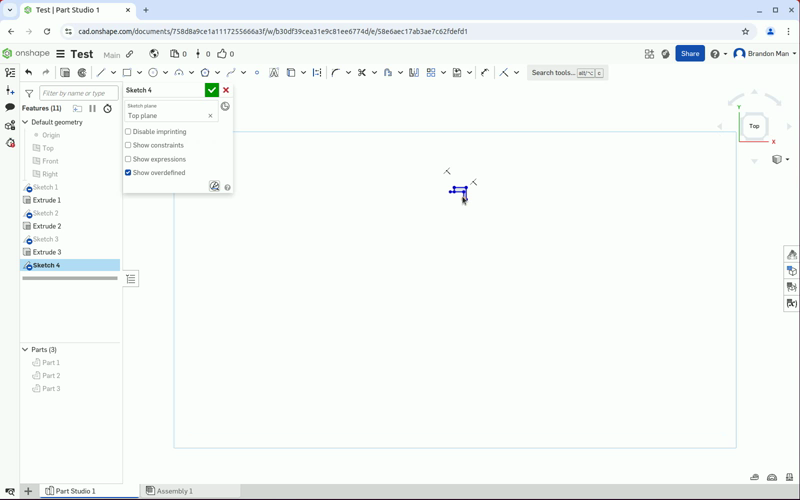
scroll(6)
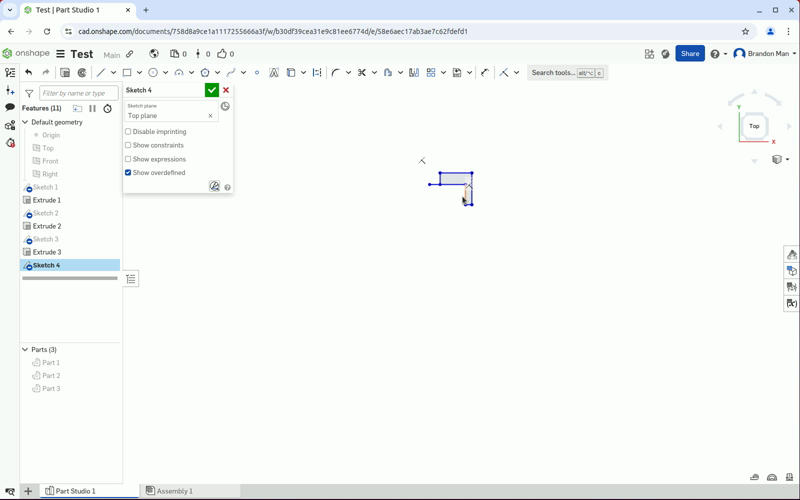
click(462, 196)
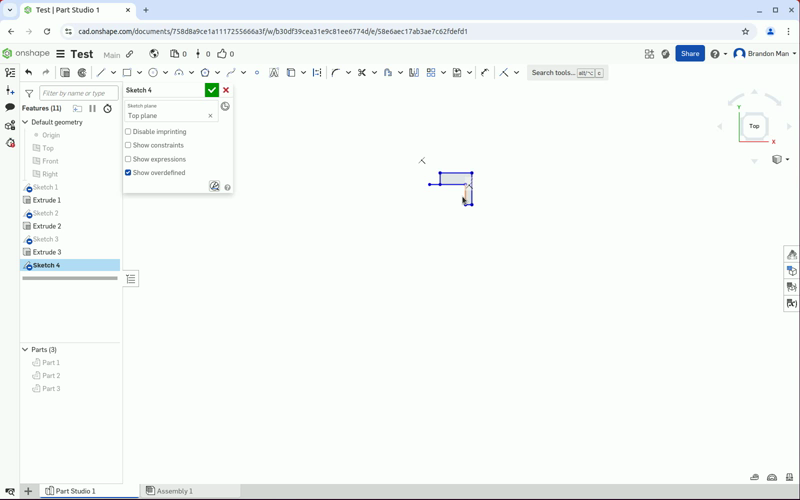
scroll(-6)
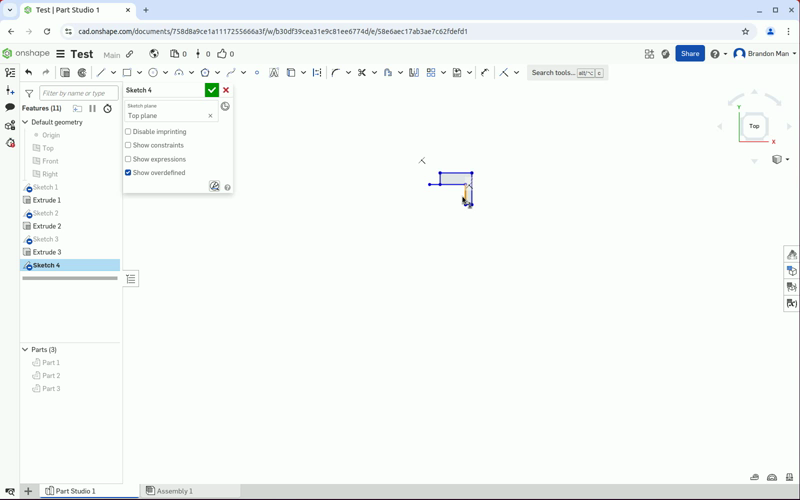
scroll(-6)
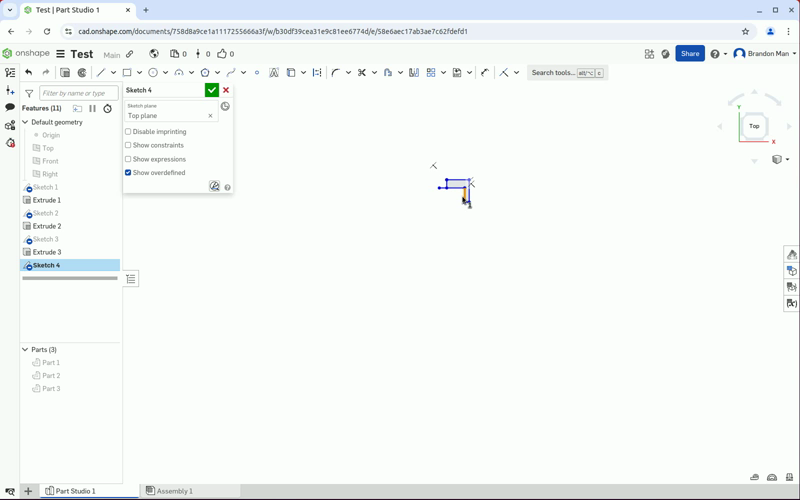
scroll(-6)
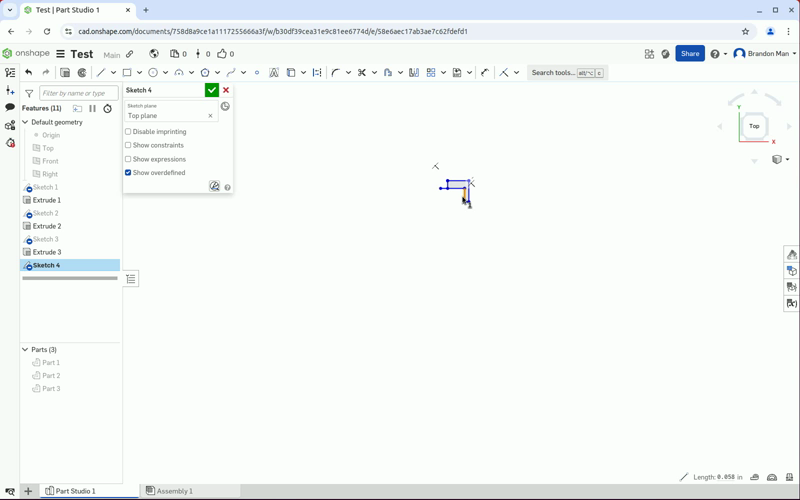
scroll(-6)
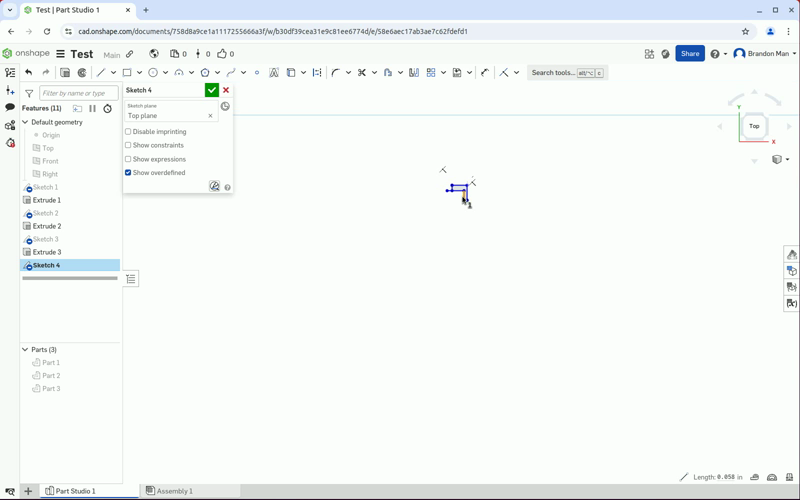
scroll(-6)
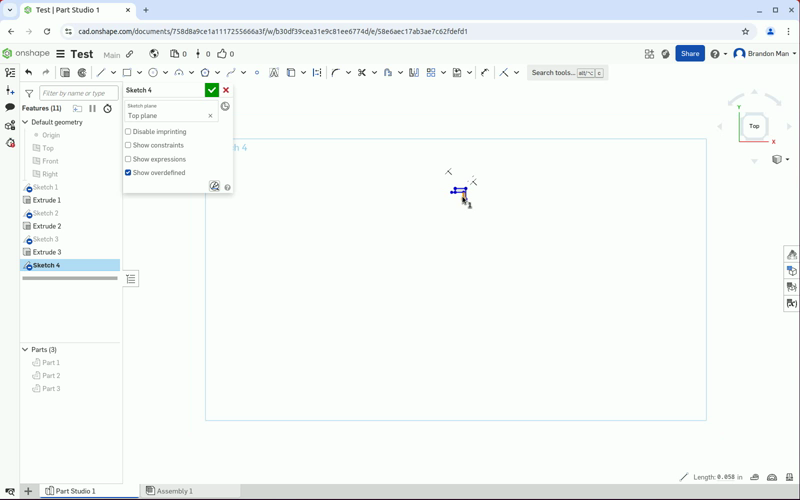
scroll(-6)
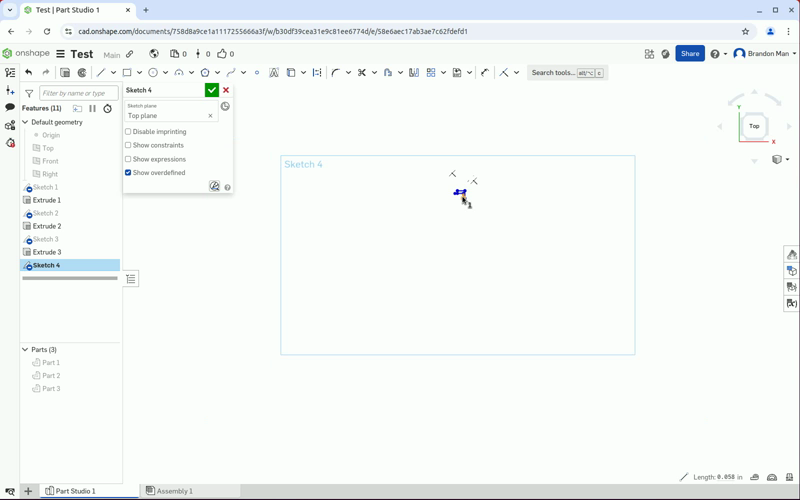
scroll(-6)
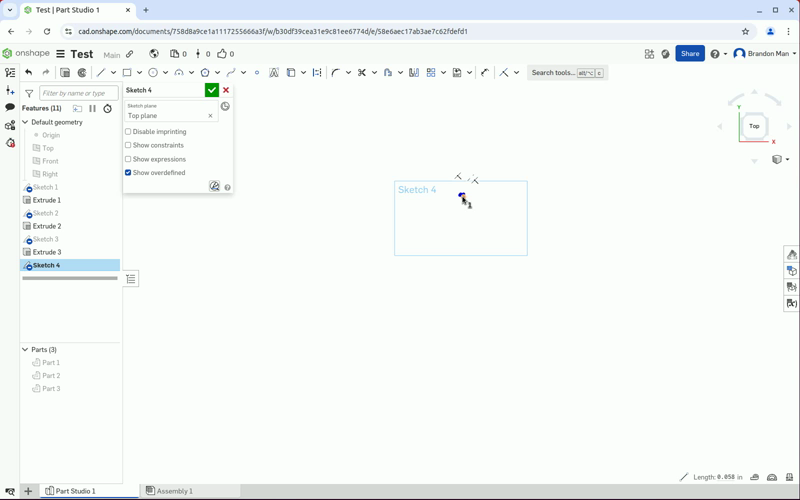
mouse_move(73, 352)
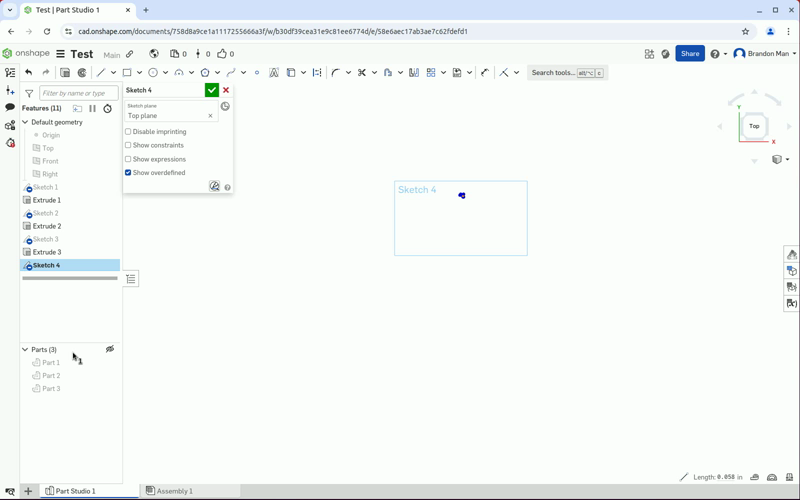
key(shift+y)
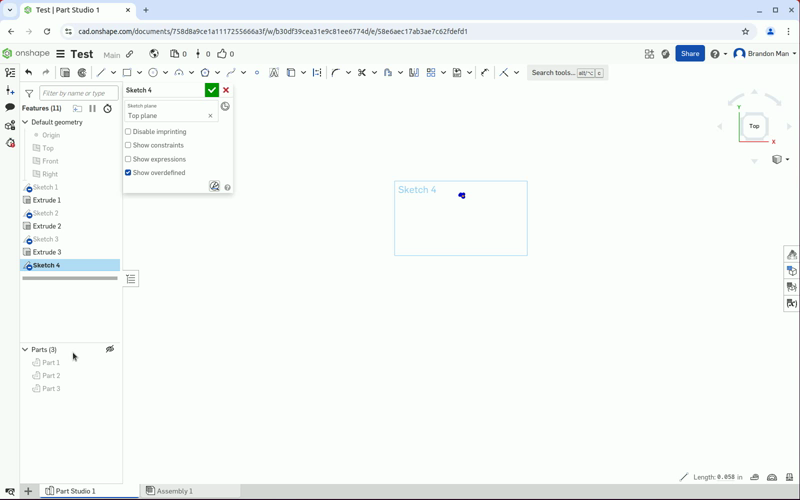
key(shift+e)
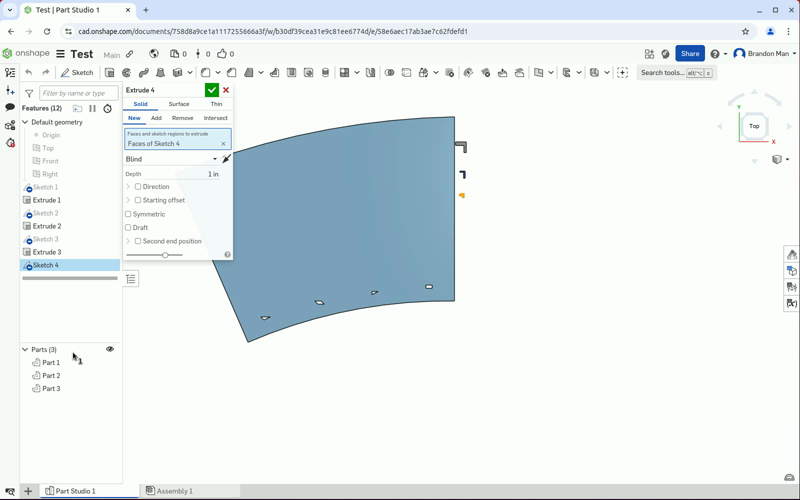
mouse_move(143, 106)
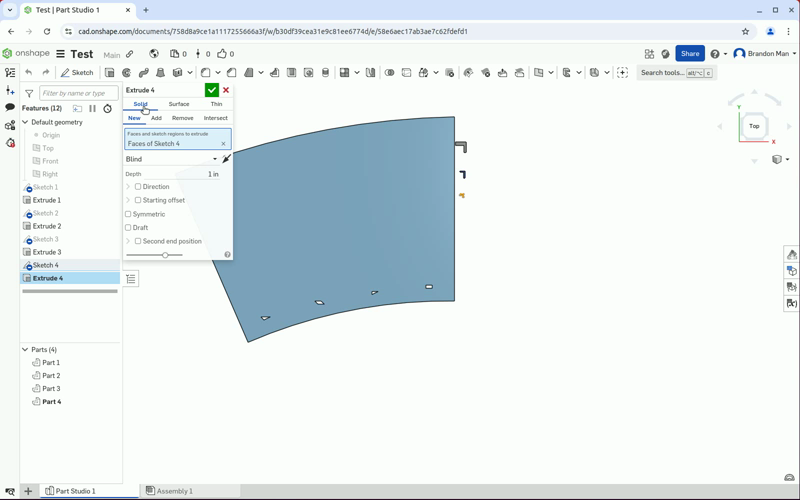
click(143, 106)
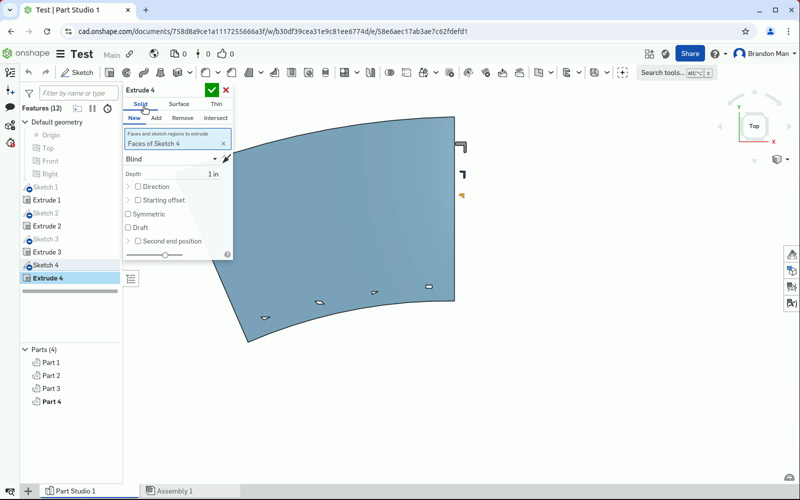
mouse_move(137, 120)
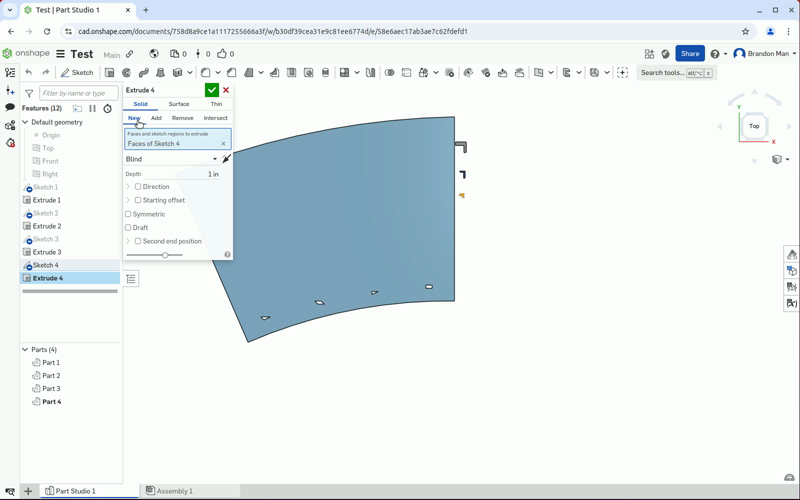
click(137, 120)
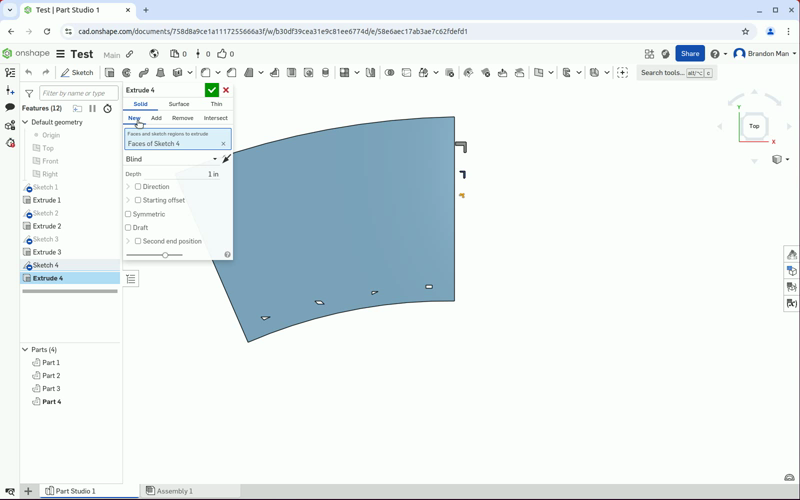
key(tab, 4)
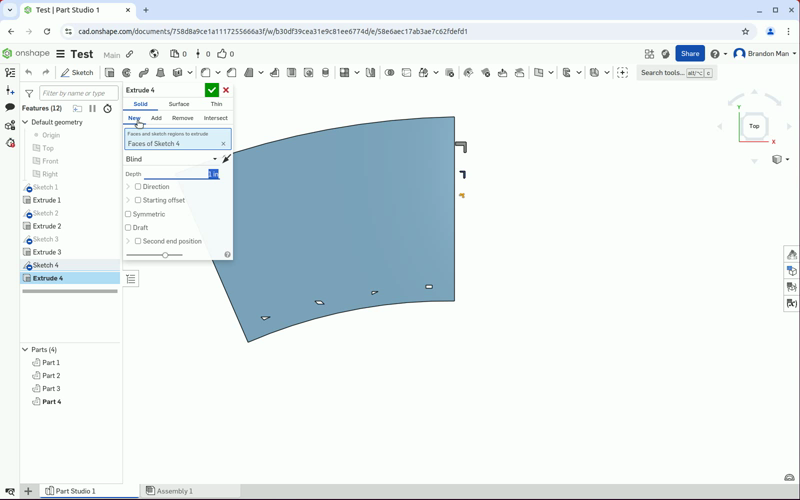
text(-0.241)
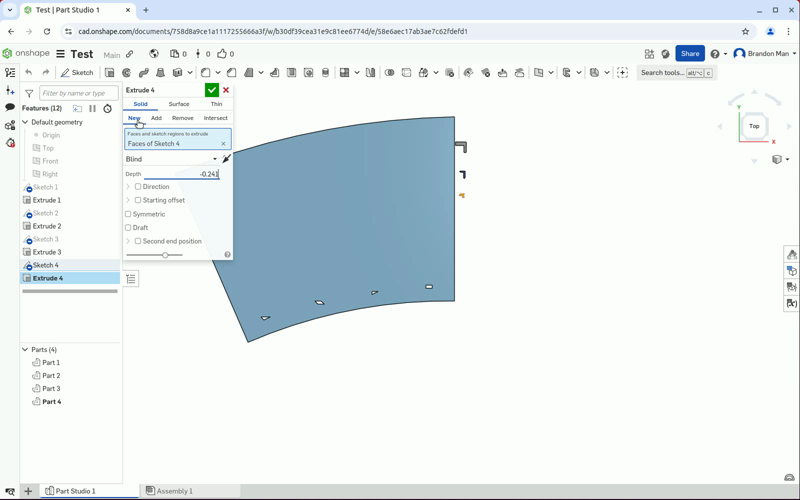
key(enter)
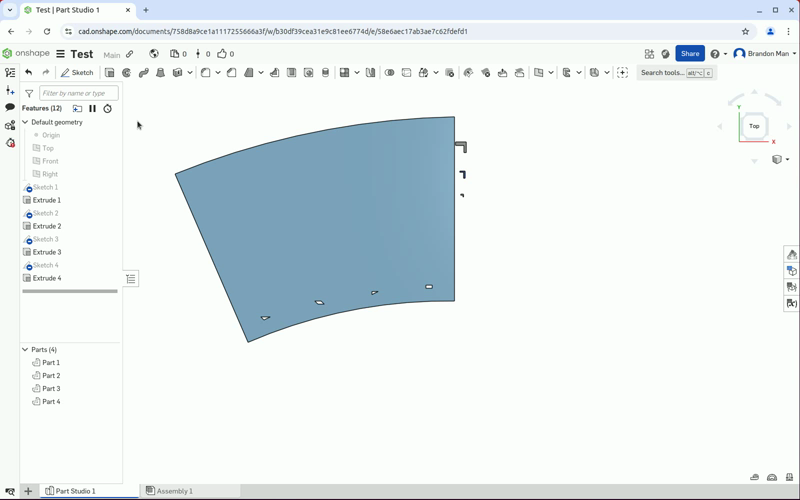
key(shift+h)
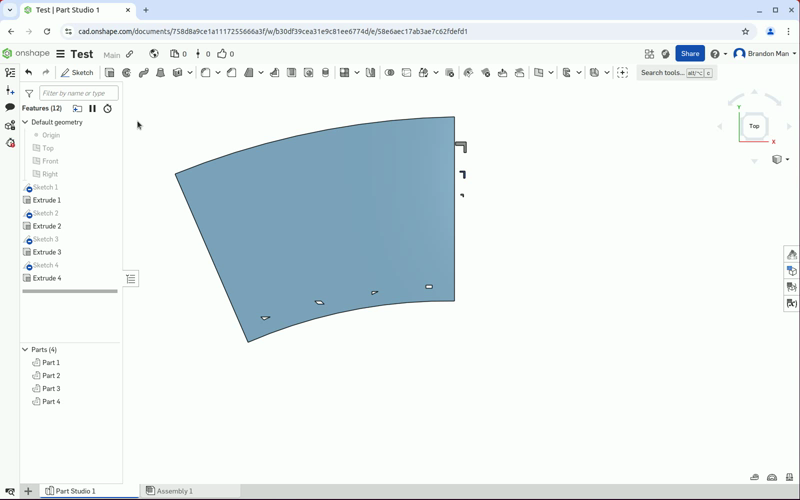
key(shift+h)
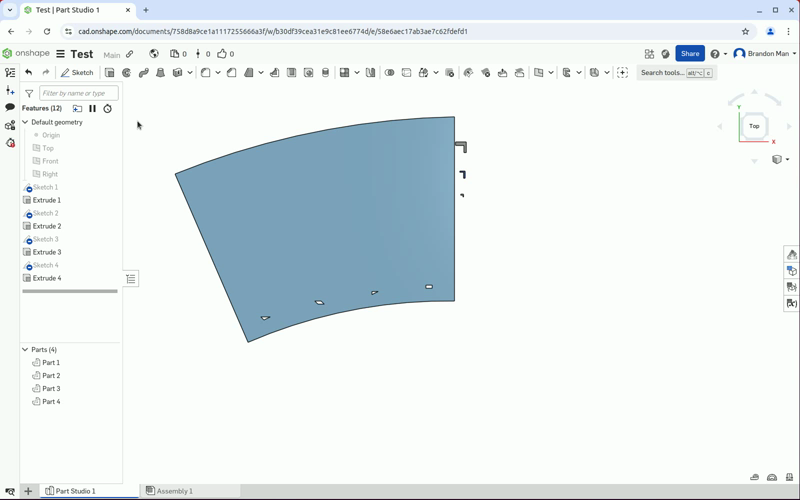
mouse_move(73, 189)
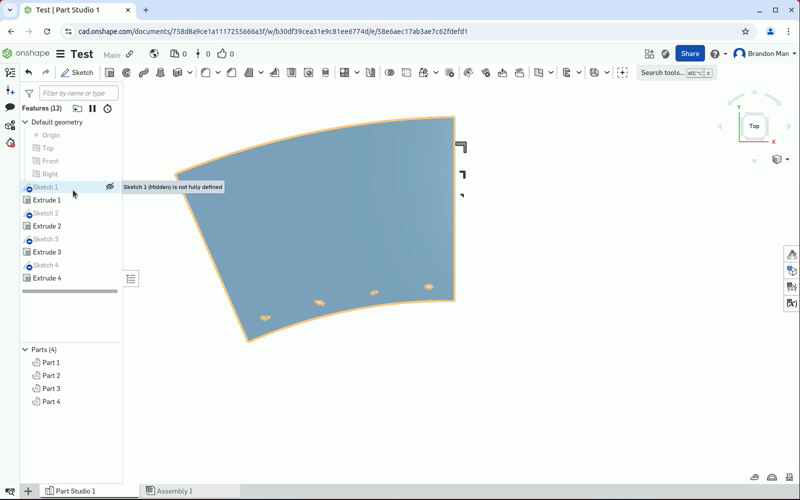
click(73, 189)
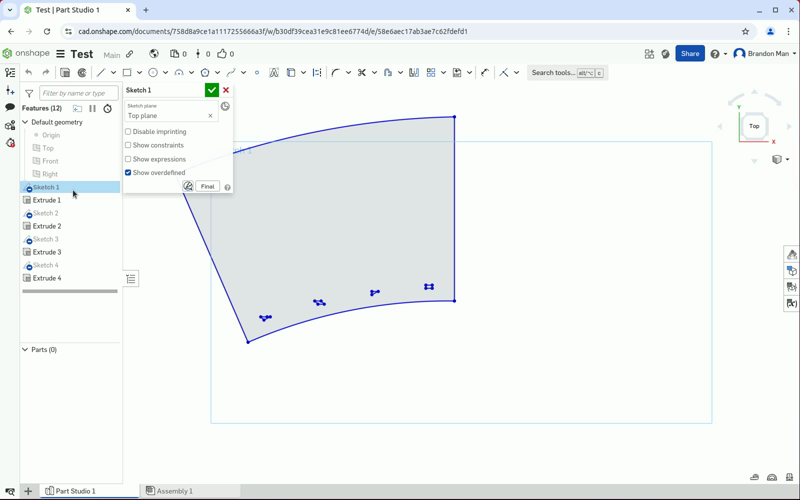
mouse_move(229, 92)
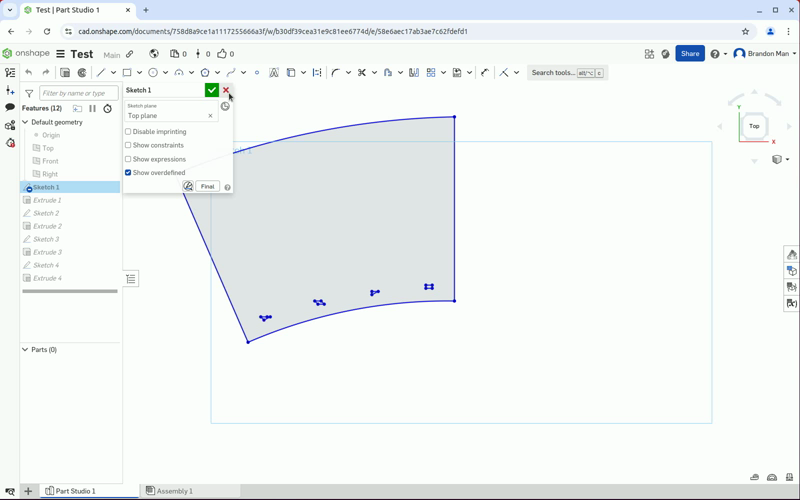
click(229, 92)
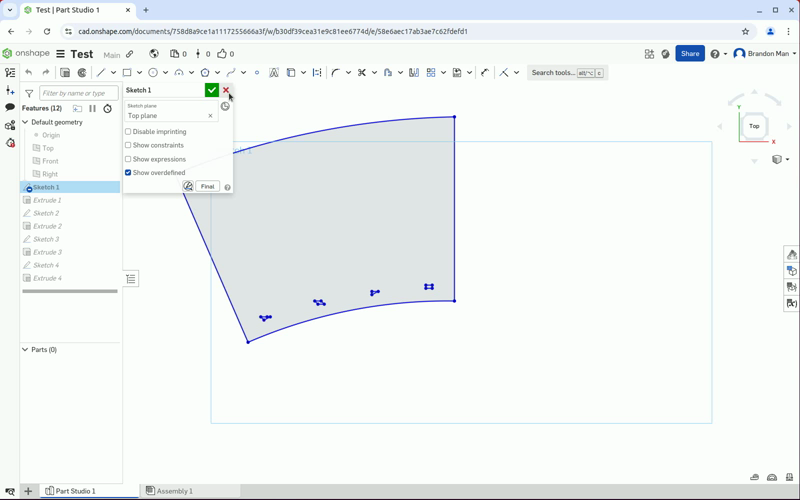
key(shift+s)
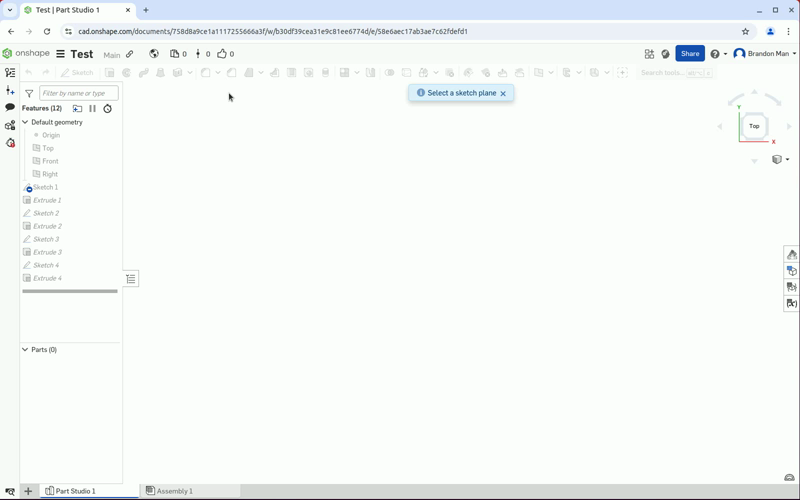
mouse_move(73, 150)
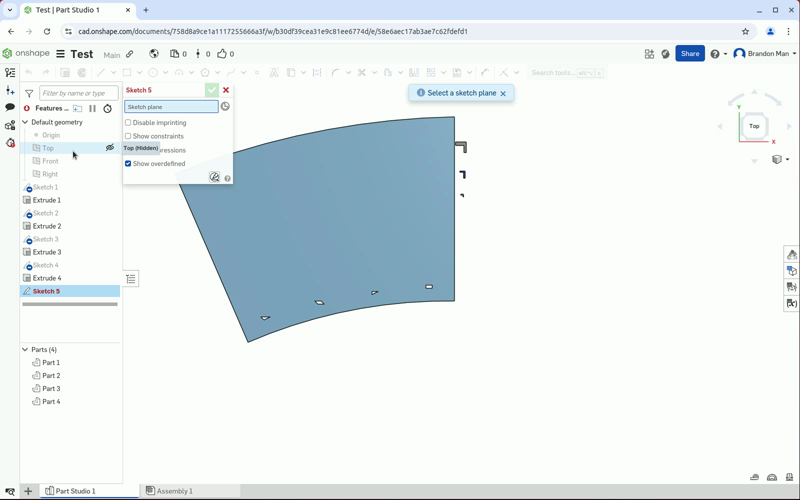
click(73, 150)
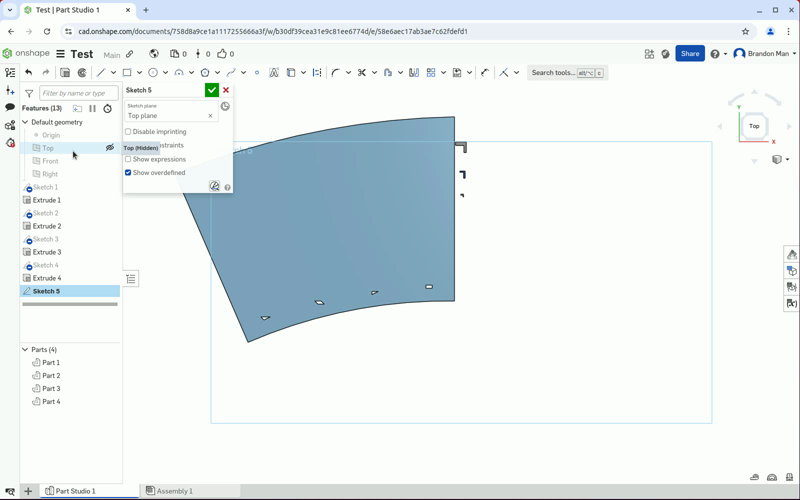
mouse_move(73, 352)
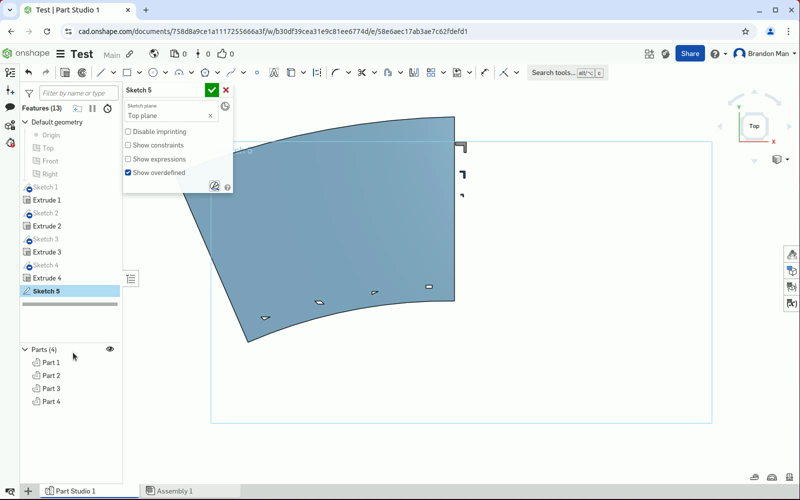
key(y)
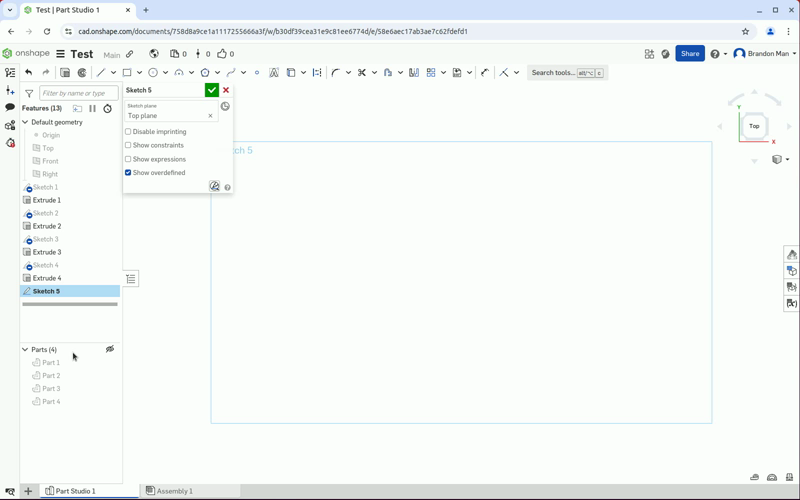
key(l)
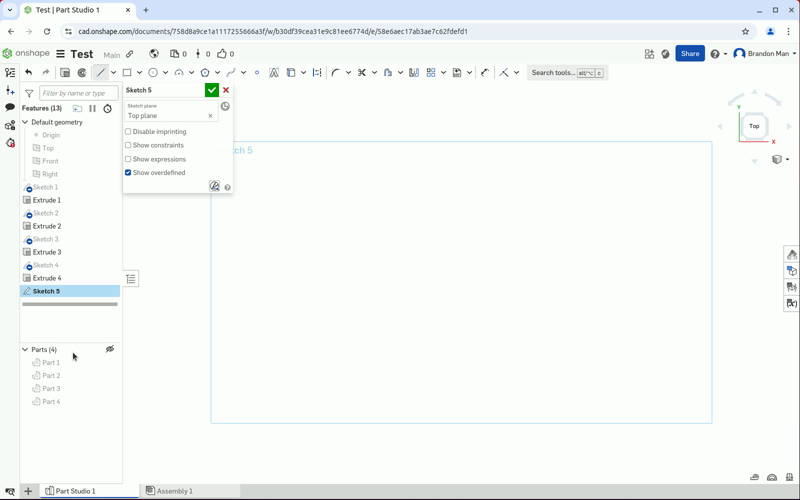
key_down(shift)
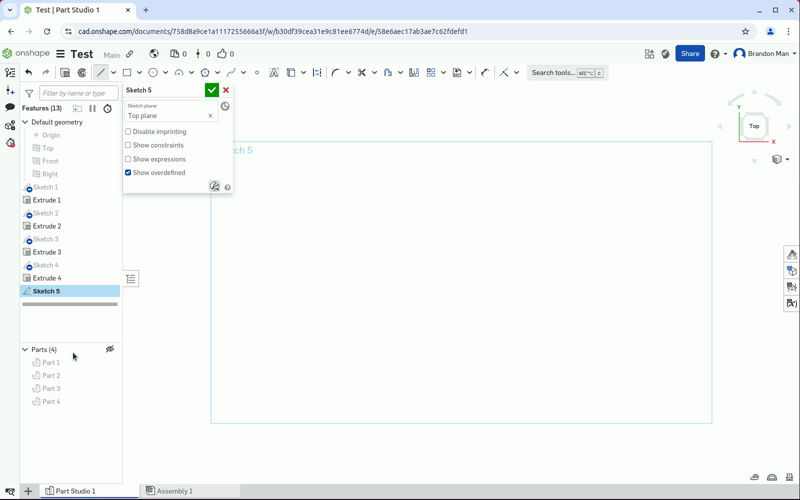
mouse_move(460, 187)
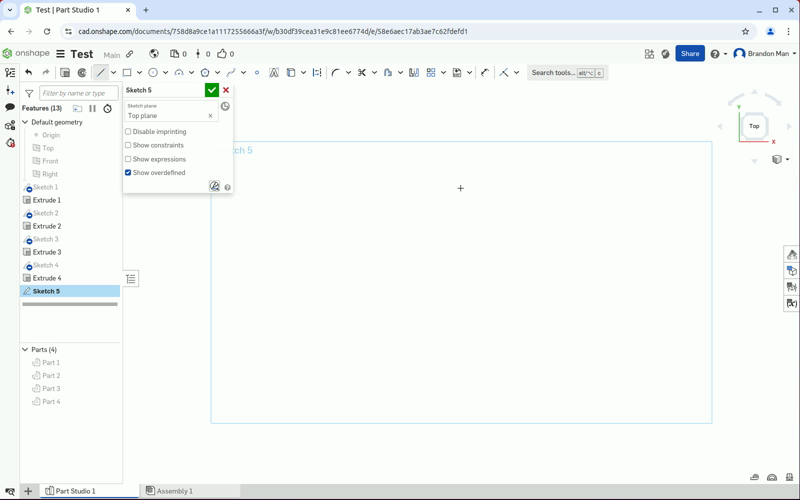
click(460, 187)
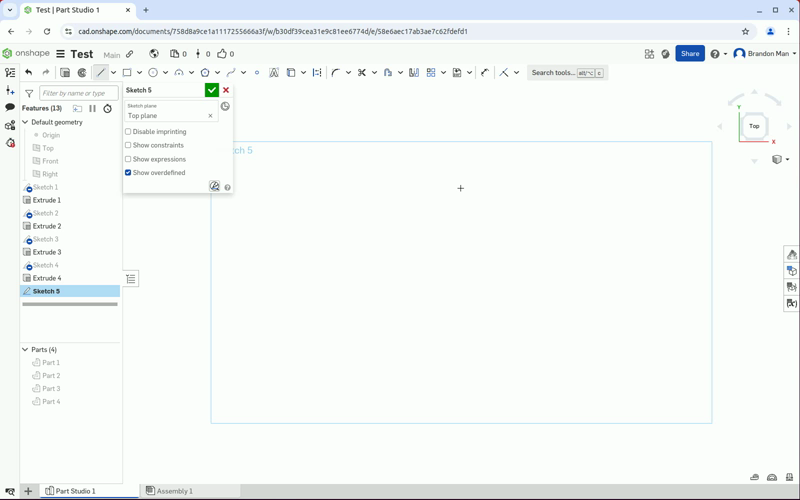
key_up(shift)
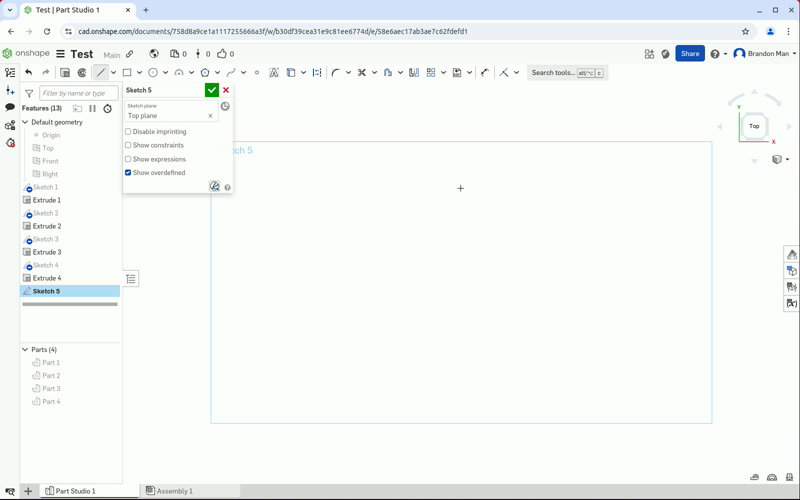
key_down(shift)
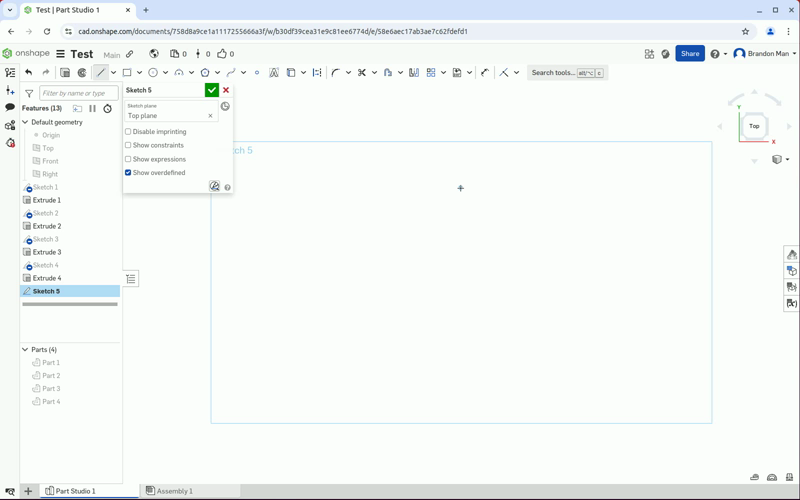
mouse_move(490, 187)
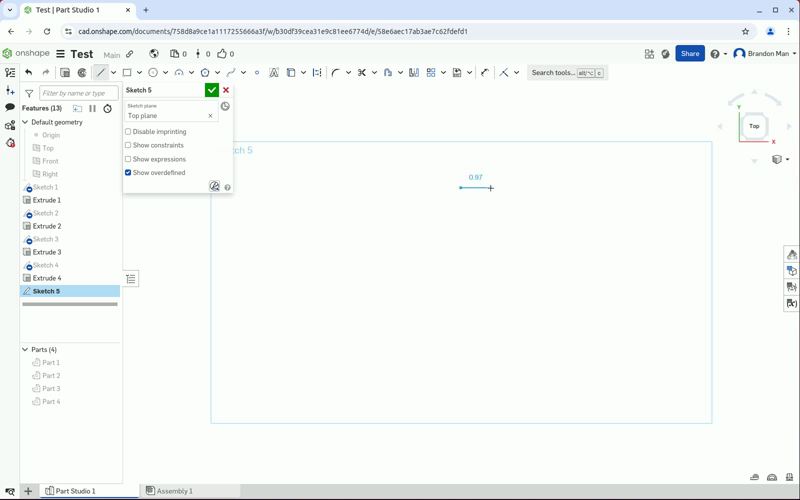
mouse_move(462, 187)
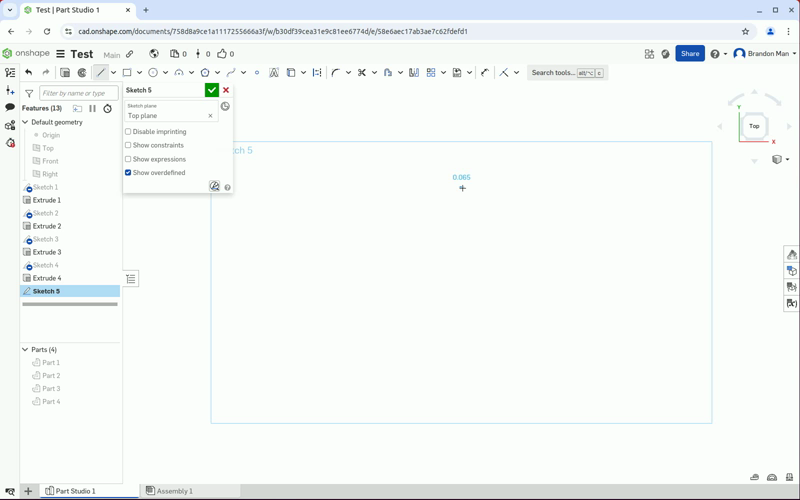
scroll(6)
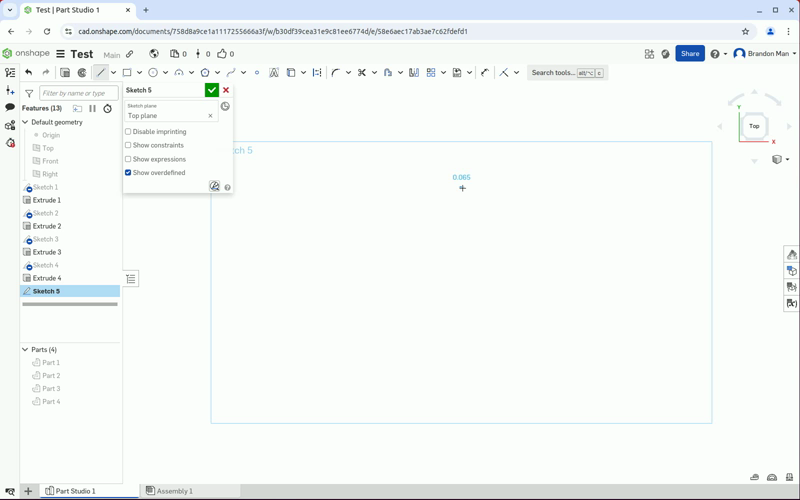
scroll(6)
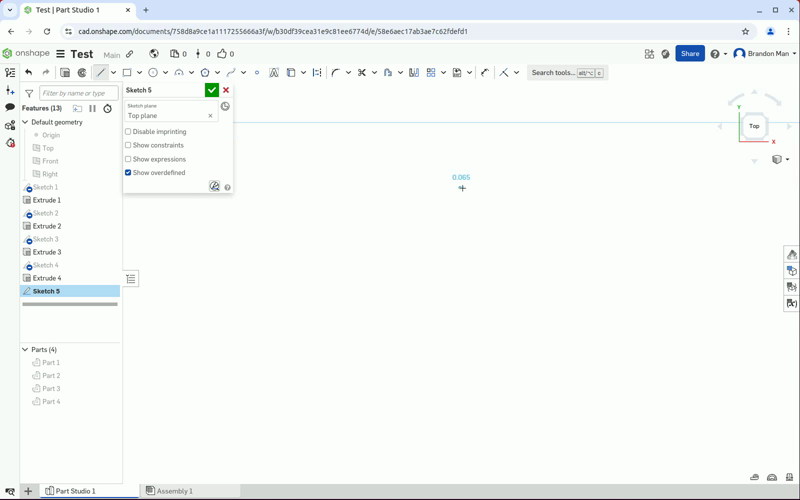
scroll(6)
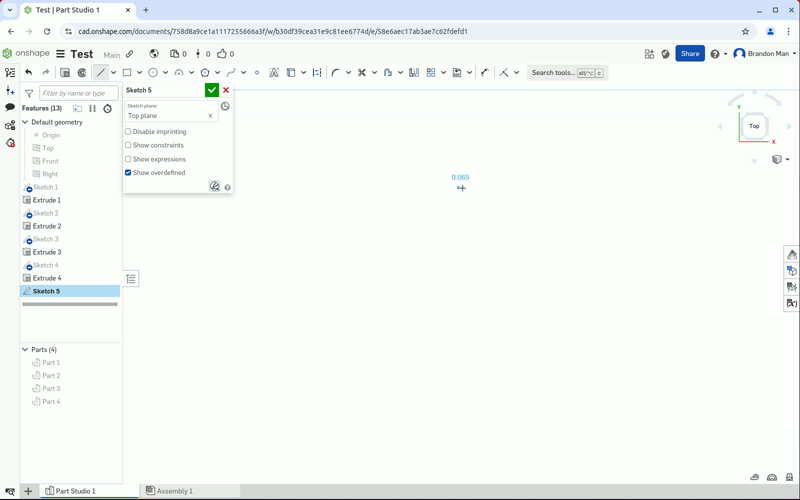
scroll(6)
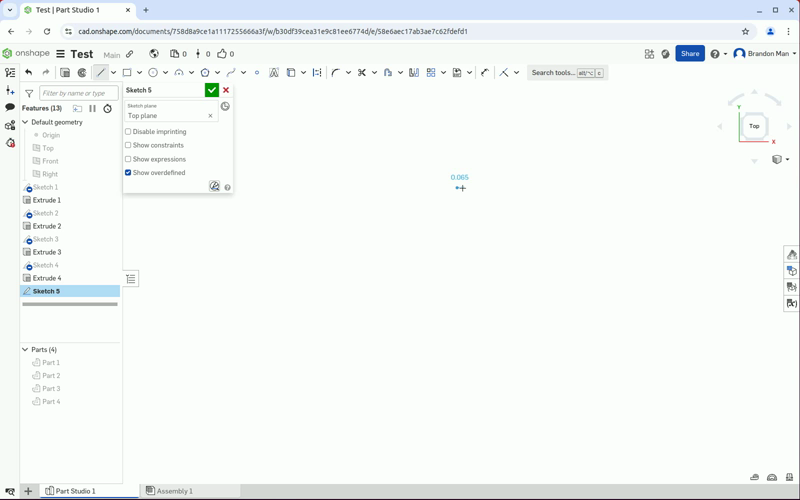
scroll(6)
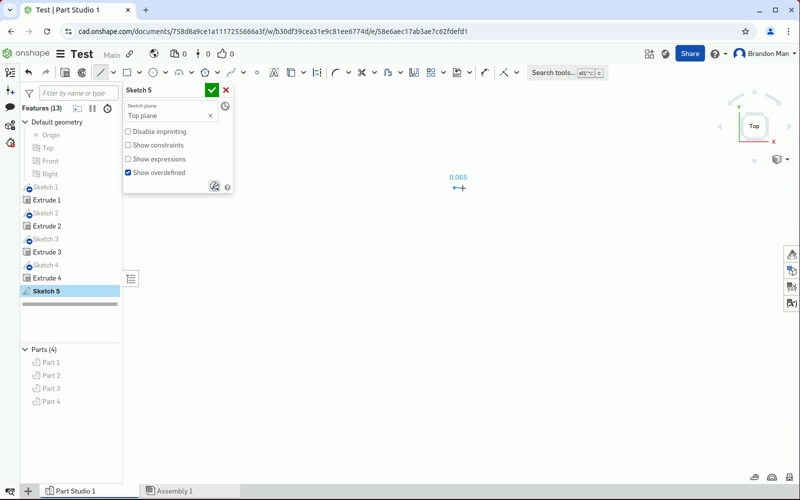
scroll(6)
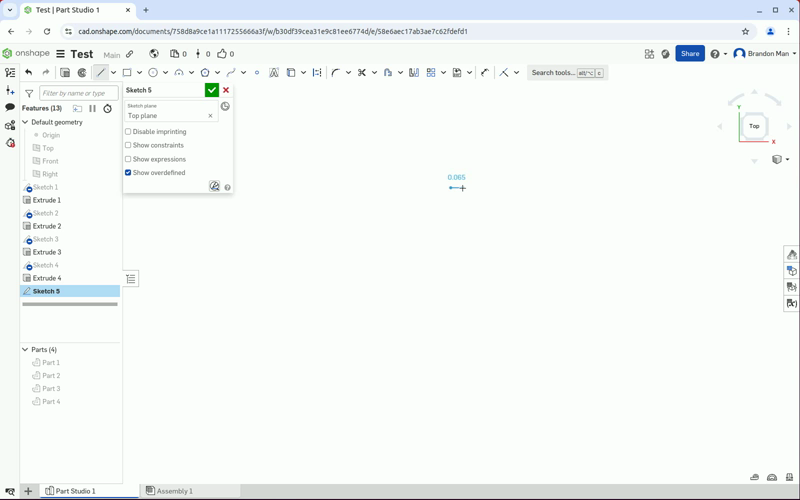
scroll(6)
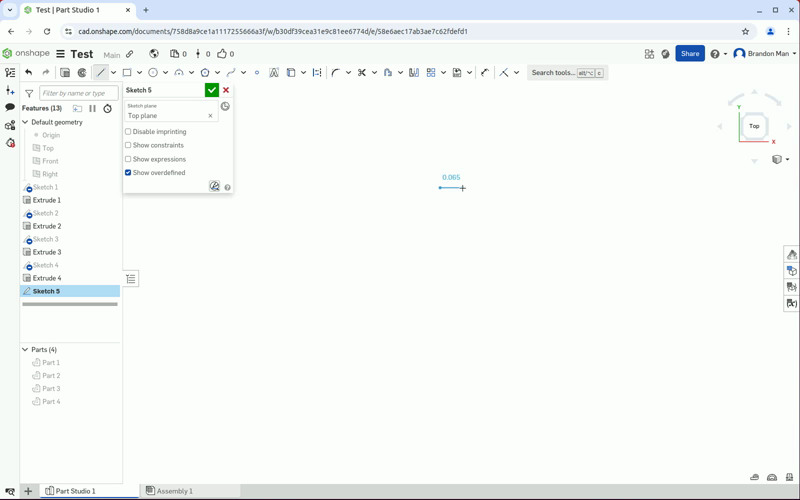
click(462, 187)
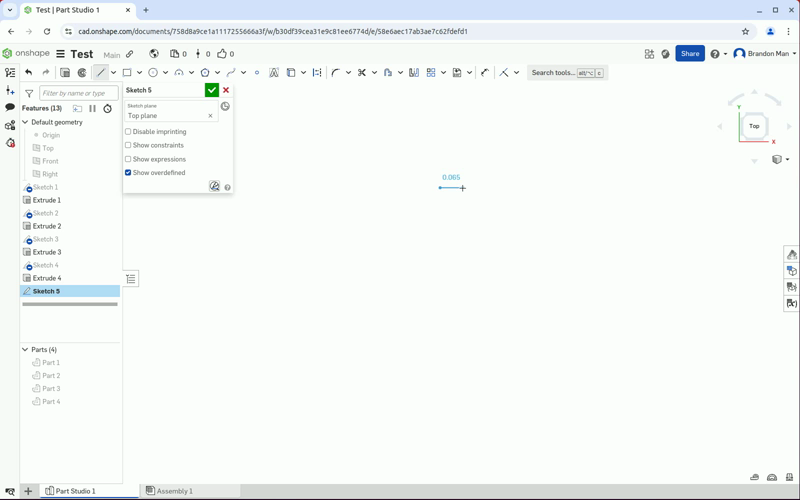
scroll(-6)
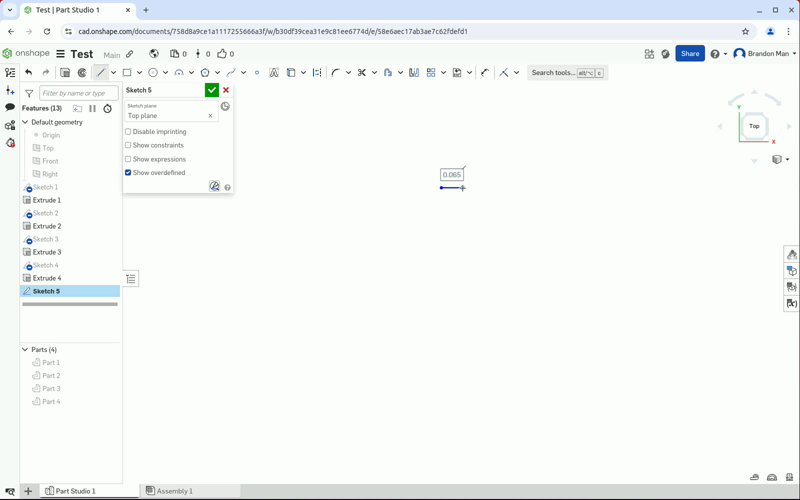
scroll(-6)
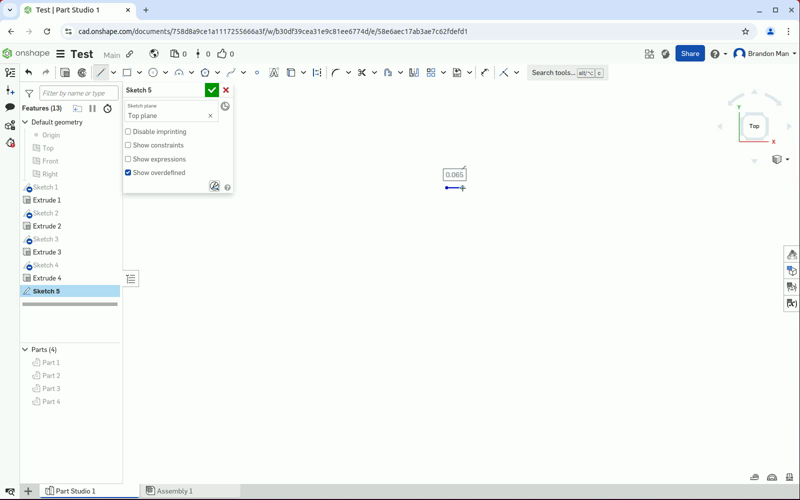
scroll(-6)
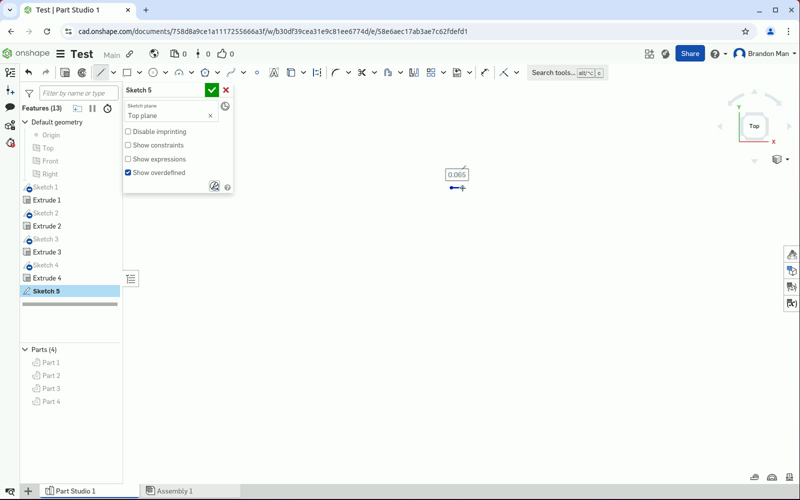
scroll(-6)
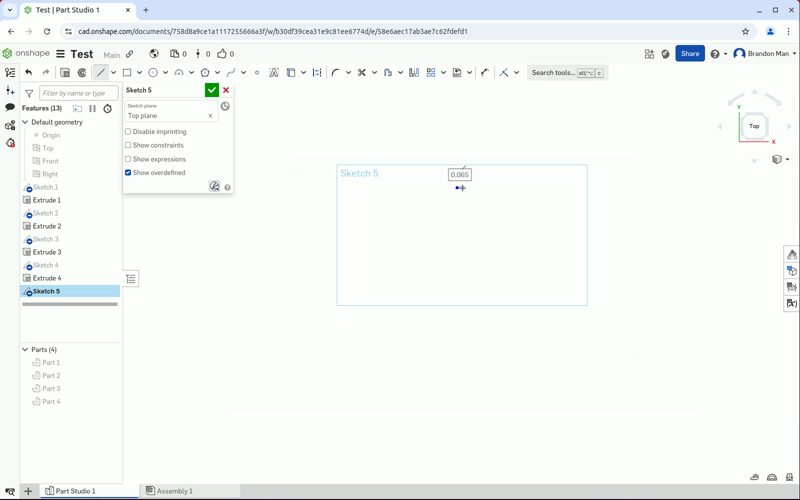
scroll(-6)
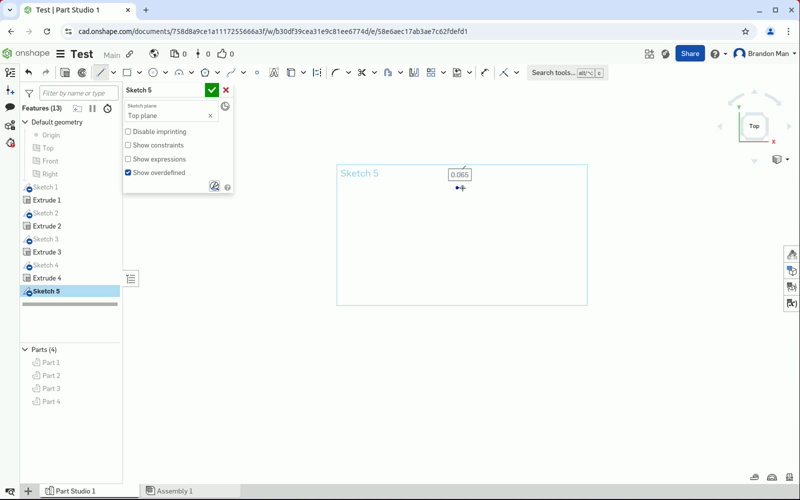
scroll(-6)
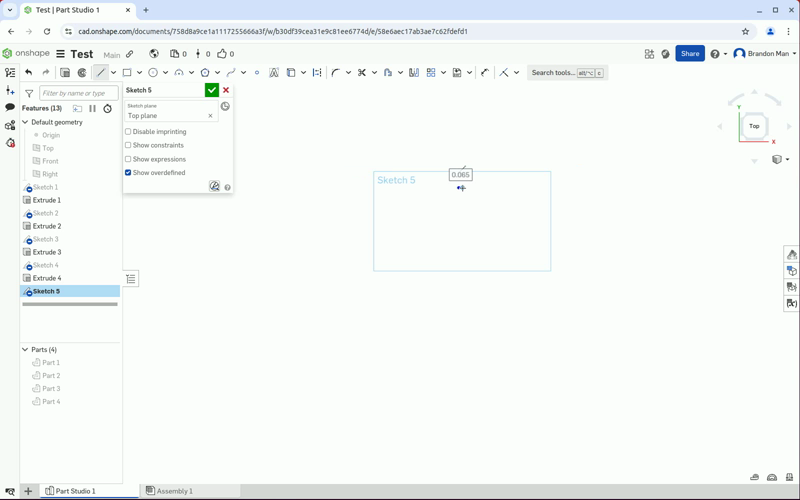
scroll(-6)
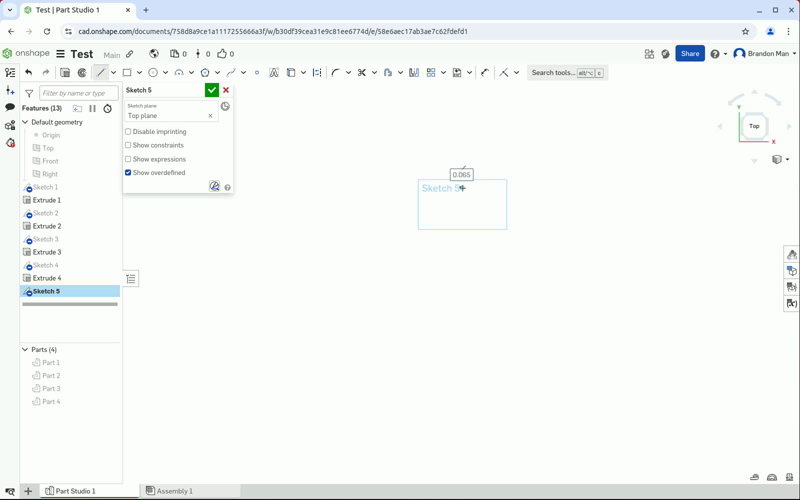
key_up(shift)
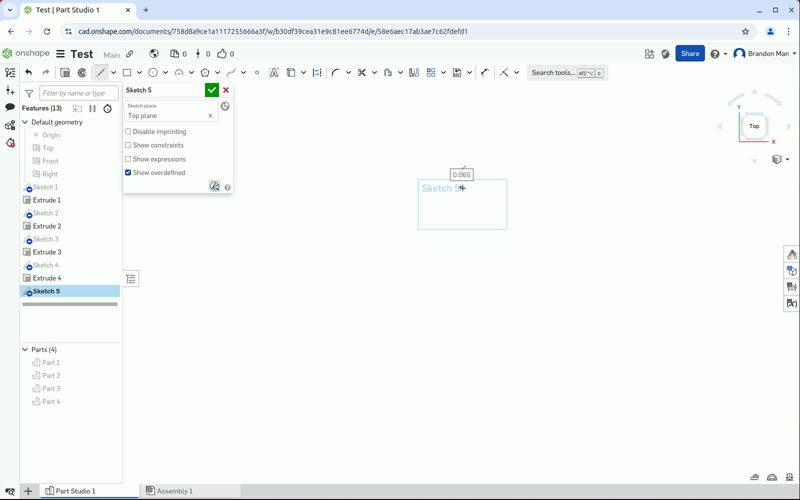
key_down(shift)
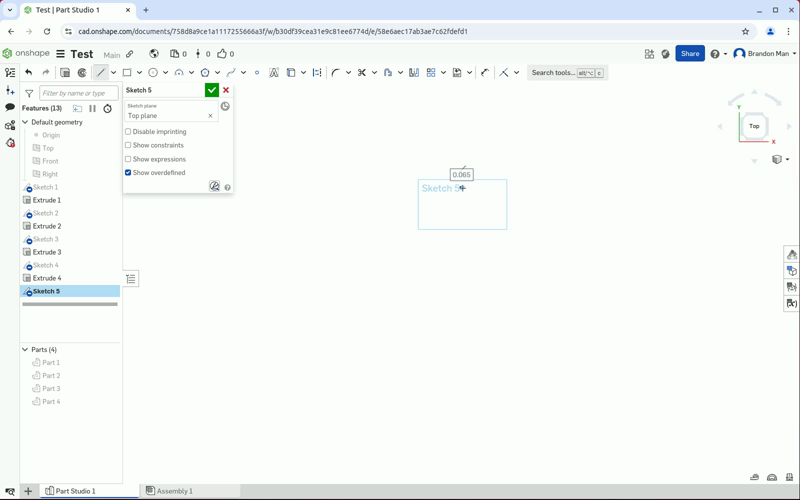
mouse_move(492, 187)
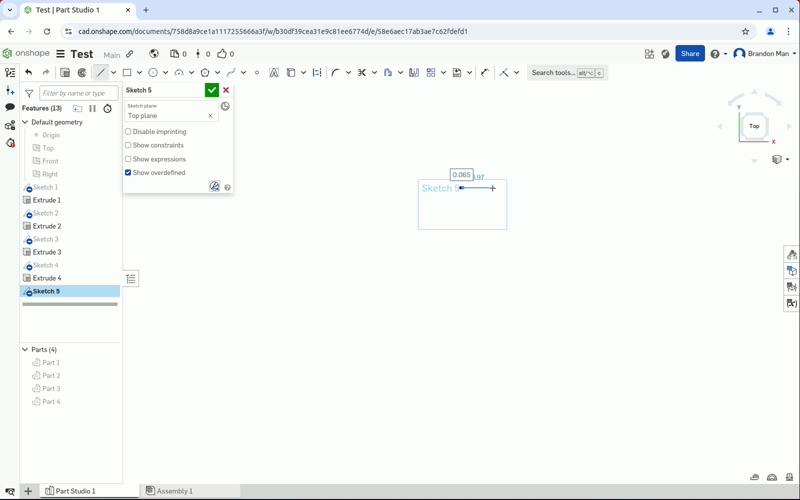
mouse_move(462, 189)
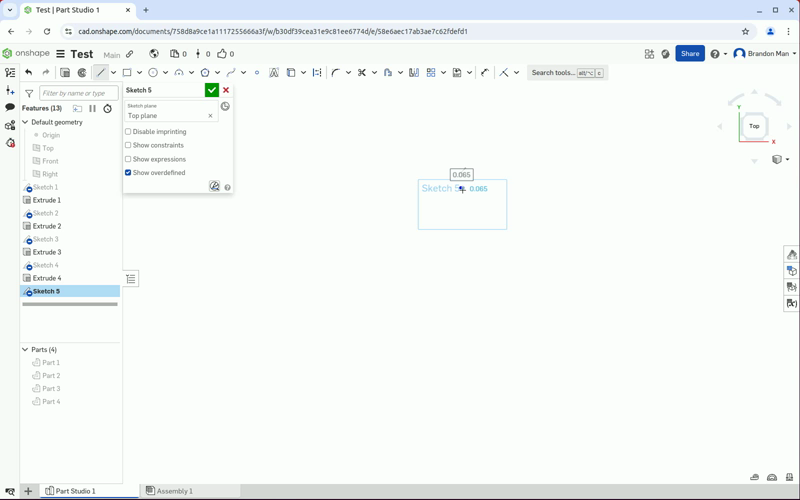
scroll(6)
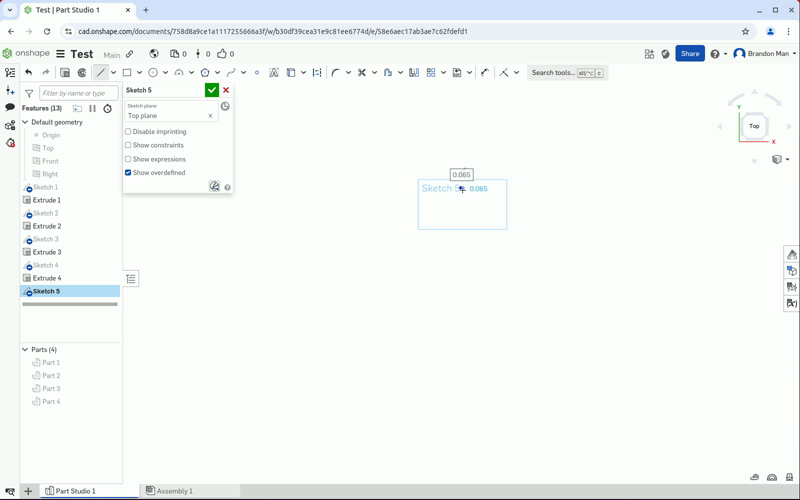
scroll(6)
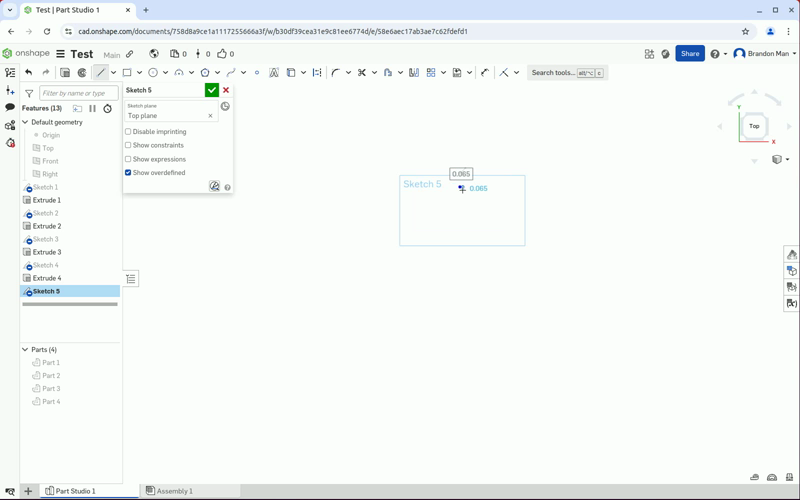
scroll(6)
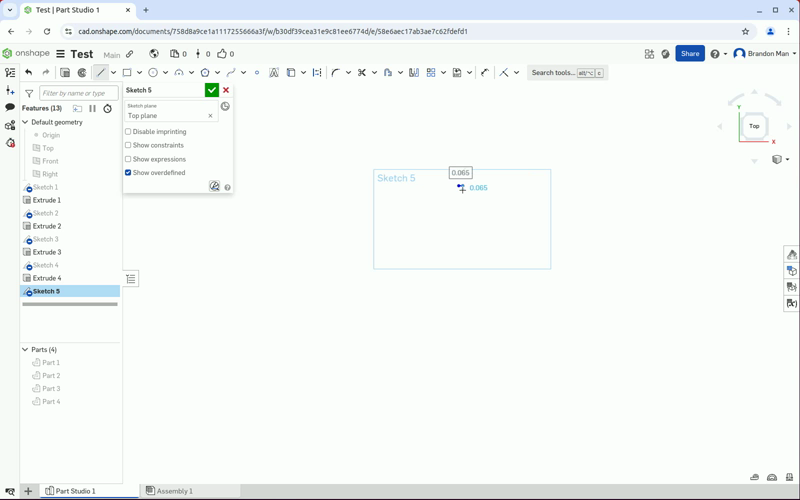
scroll(6)
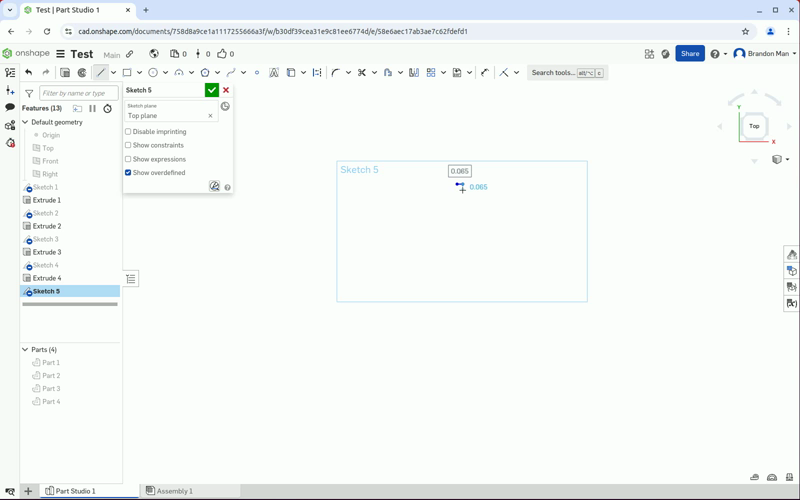
scroll(6)
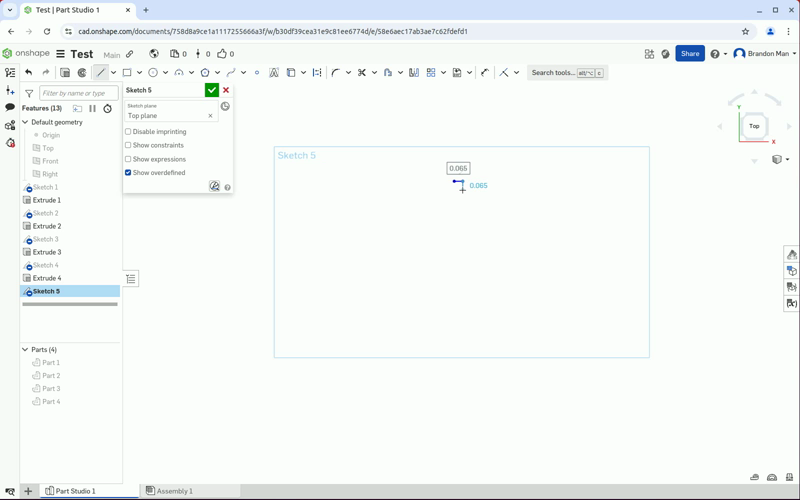
scroll(6)
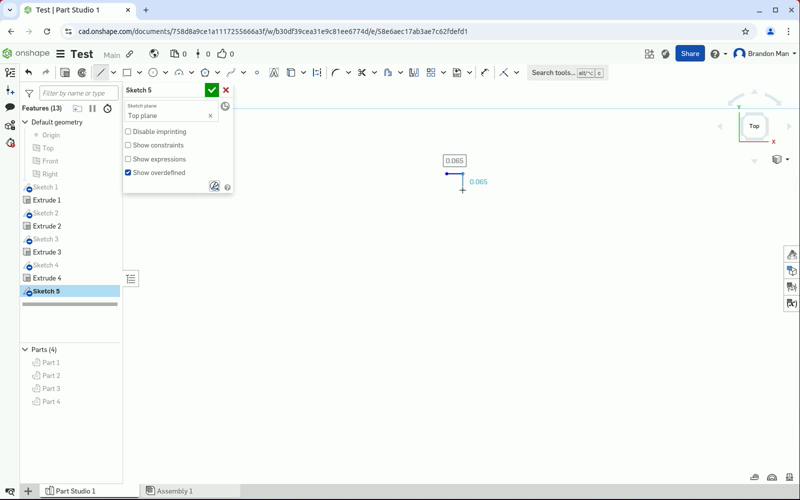
scroll(6)
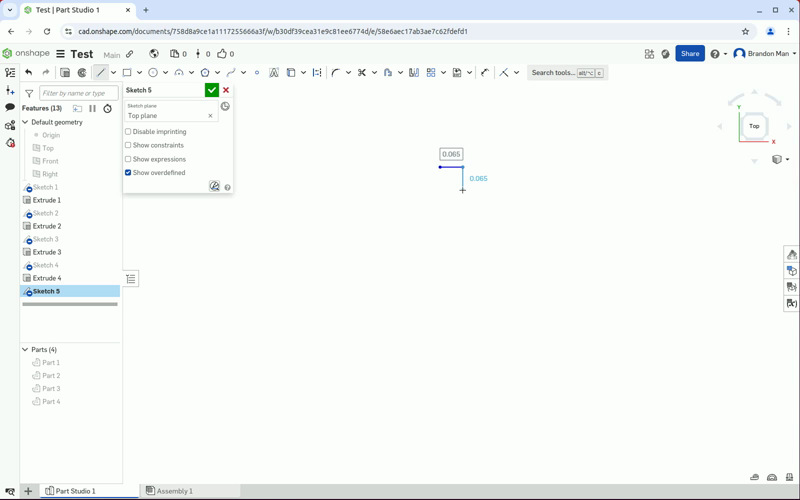
click(462, 189)
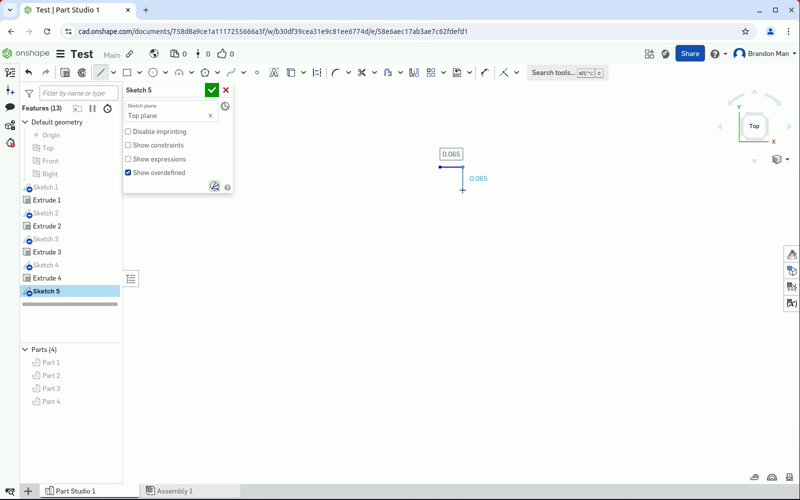
scroll(-6)
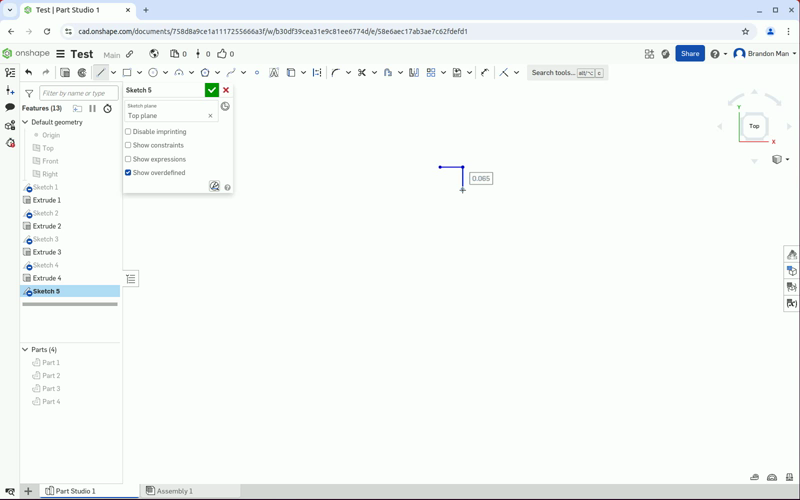
scroll(-6)
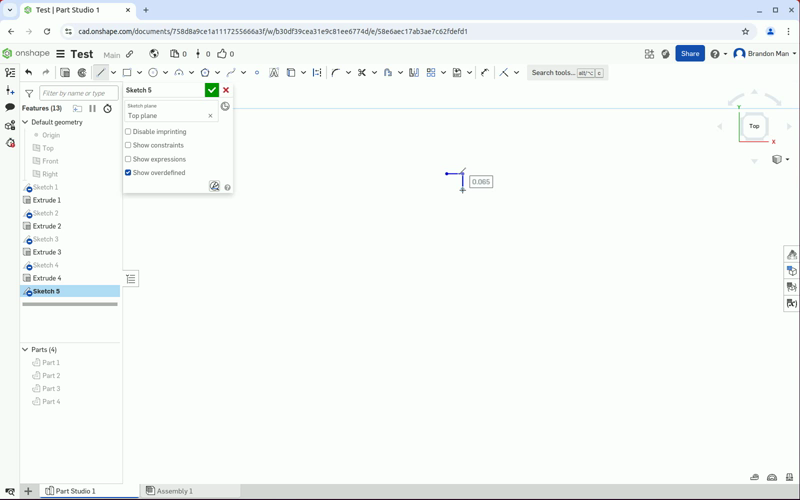
scroll(-6)
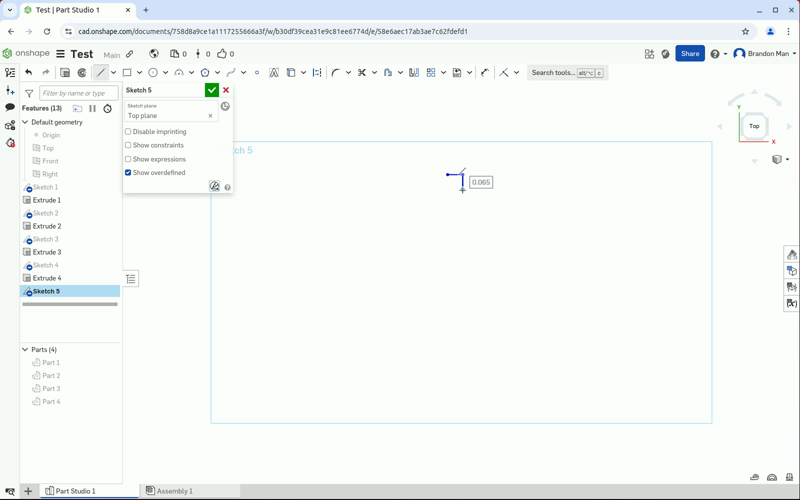
scroll(-6)
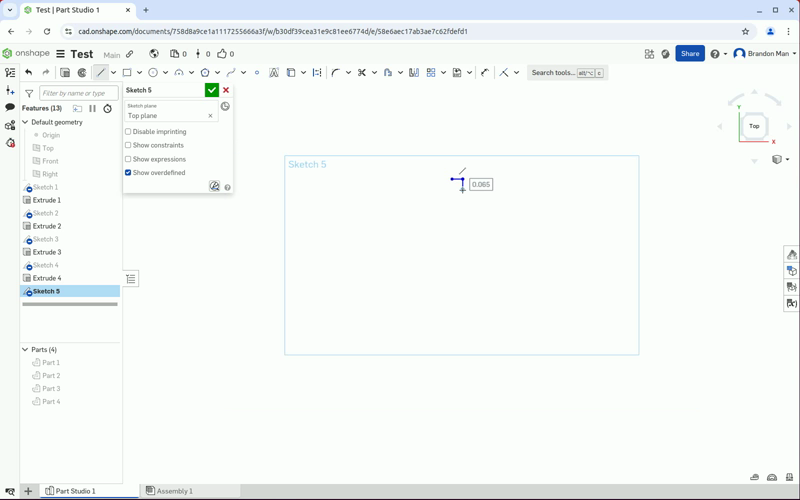
scroll(-6)
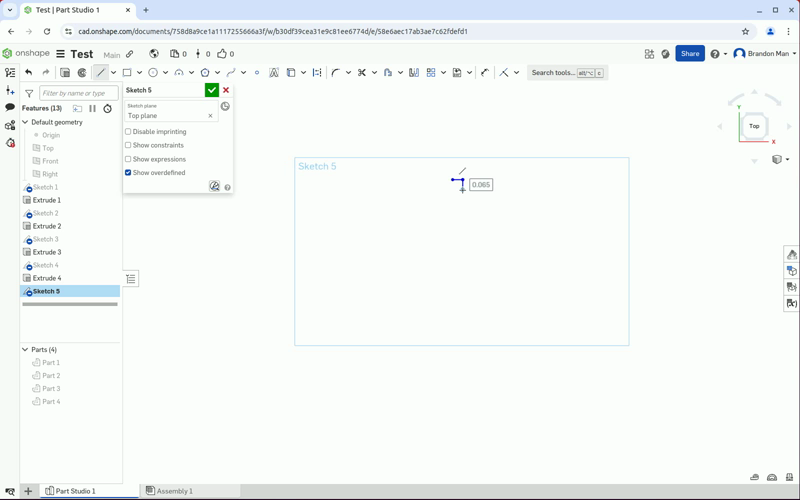
scroll(-6)
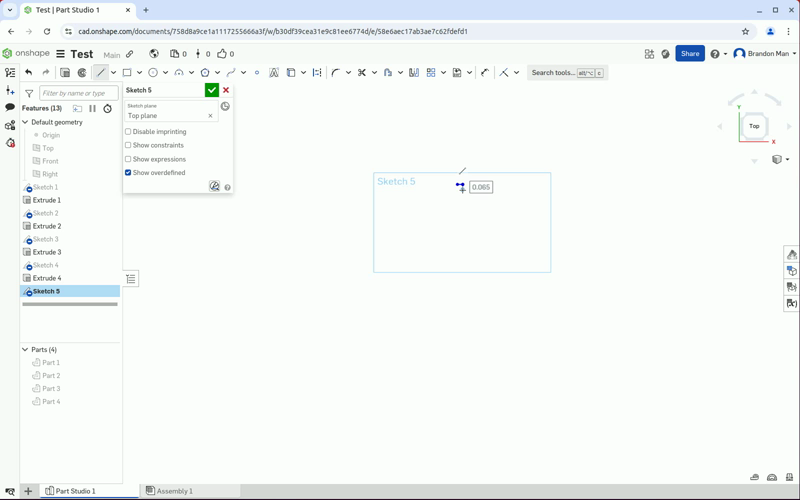
scroll(-6)
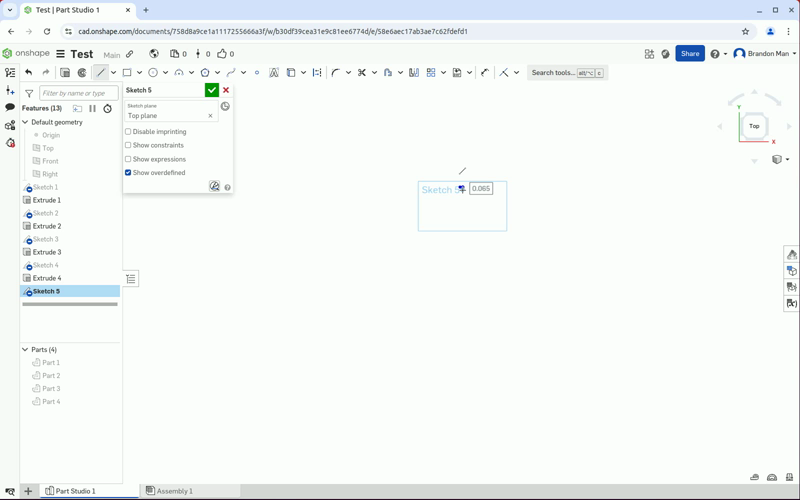
key_up(shift)
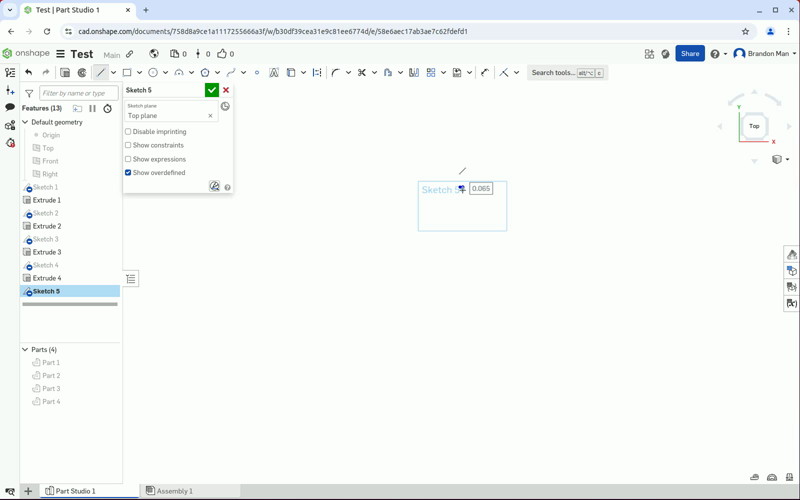
key_down(shift)
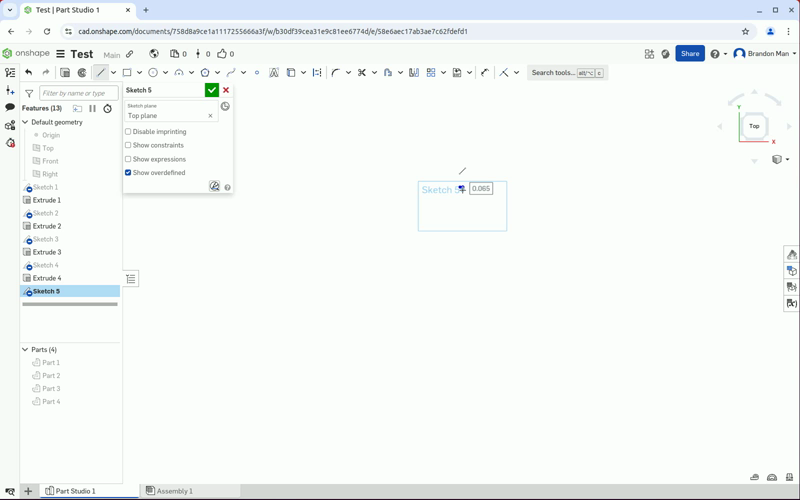
mouse_move(492, 189)
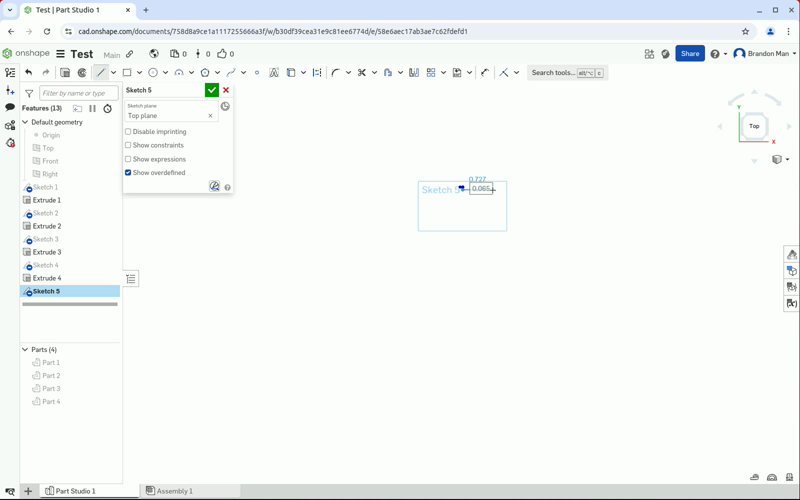
mouse_move(463, 189)
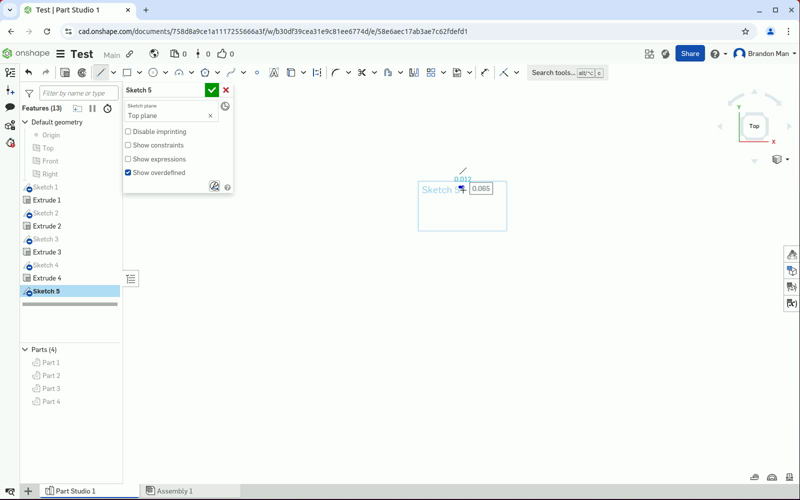
scroll(6)
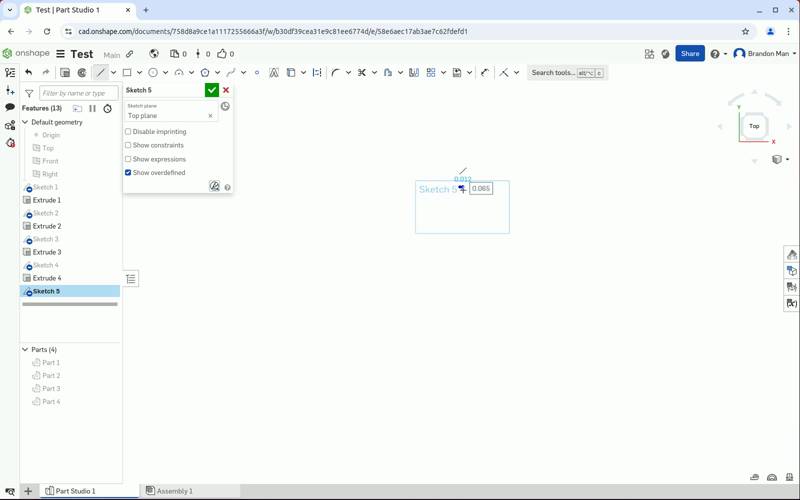
scroll(6)
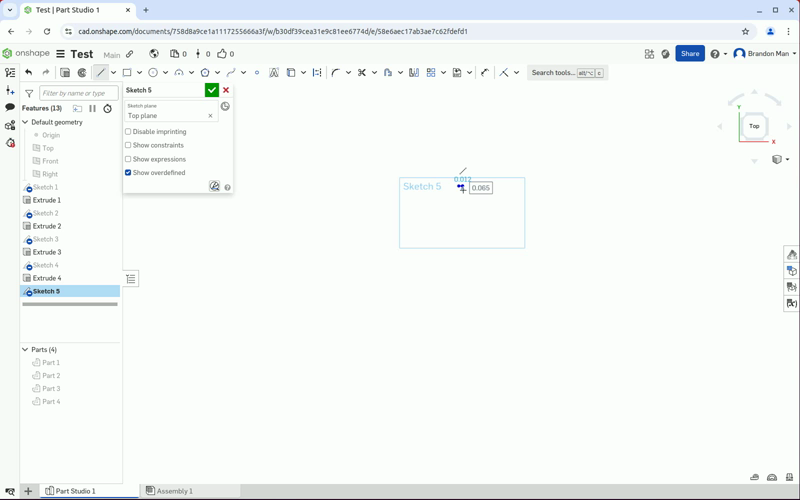
scroll(6)
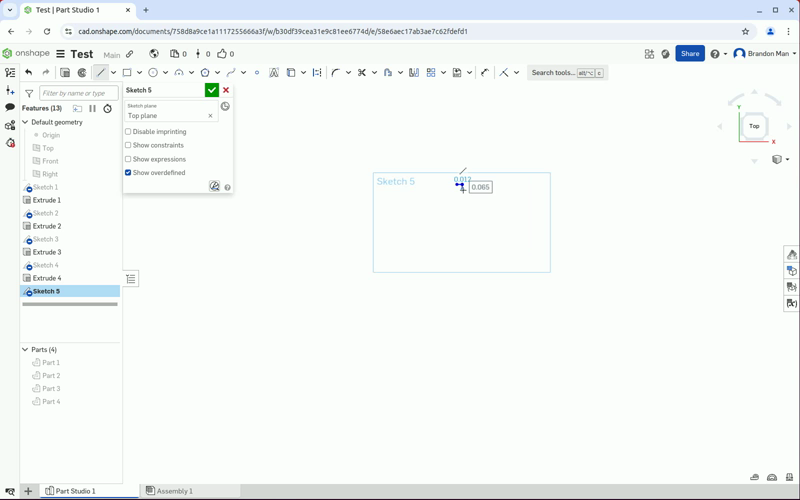
scroll(6)
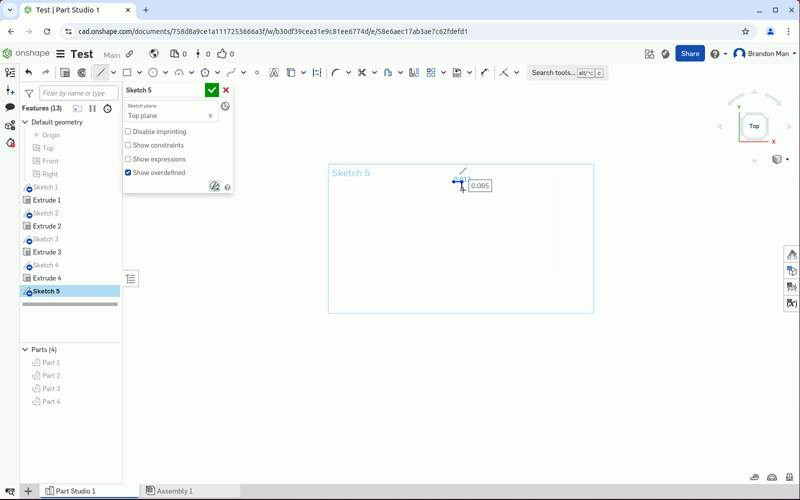
scroll(6)
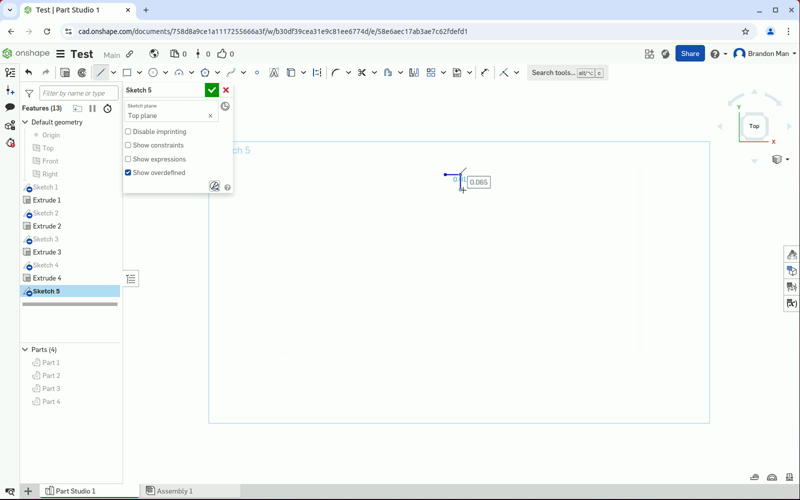
scroll(6)
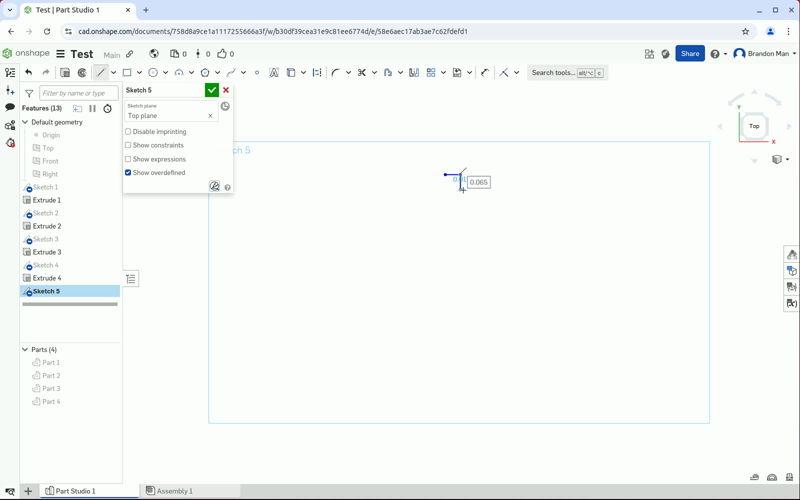
scroll(6)
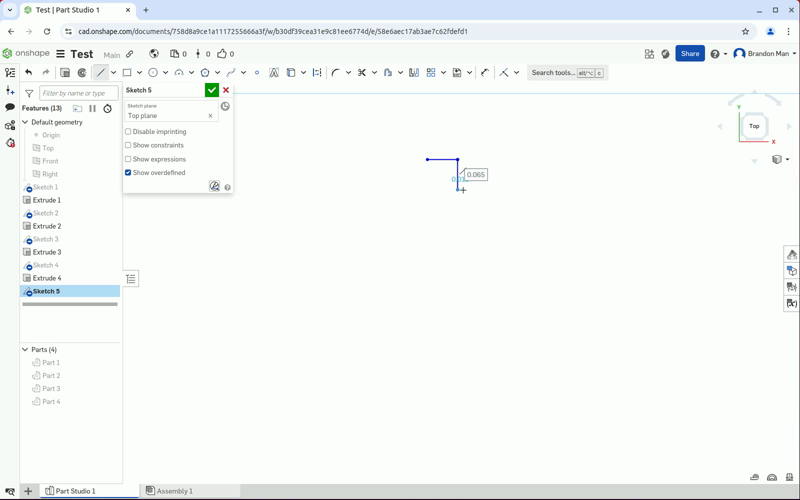
click(463, 189)
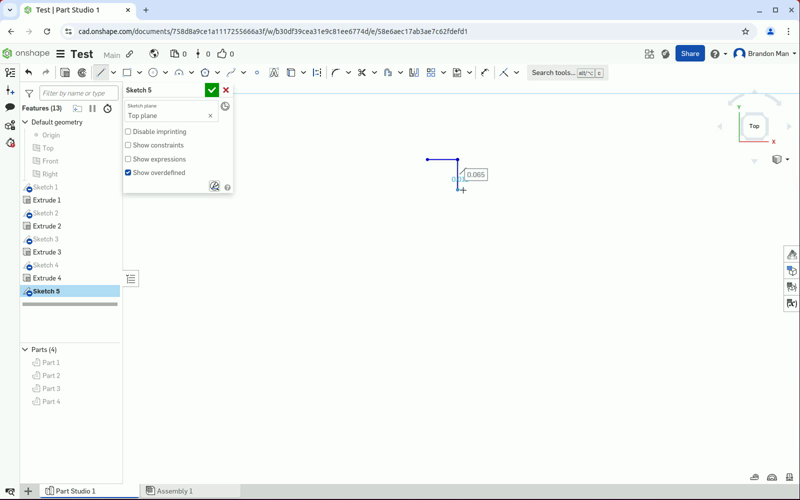
scroll(-6)
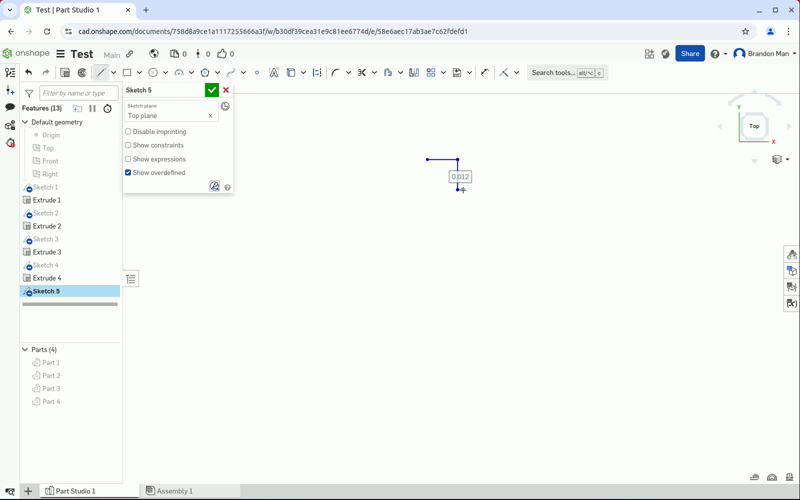
scroll(-6)
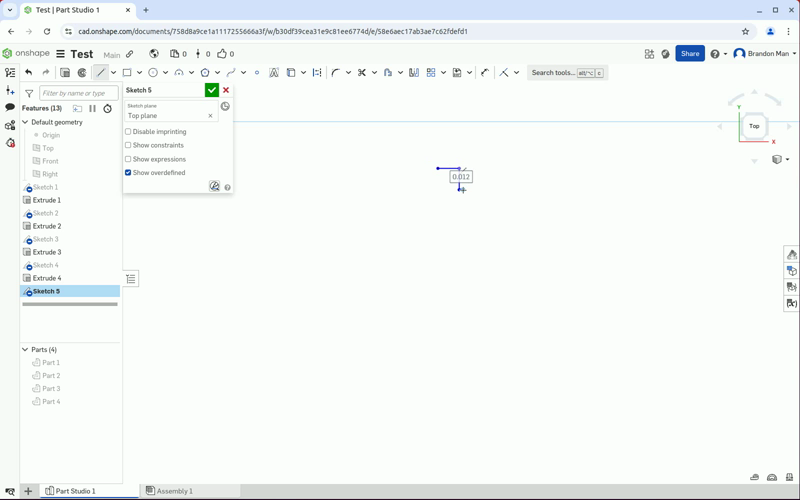
scroll(-6)
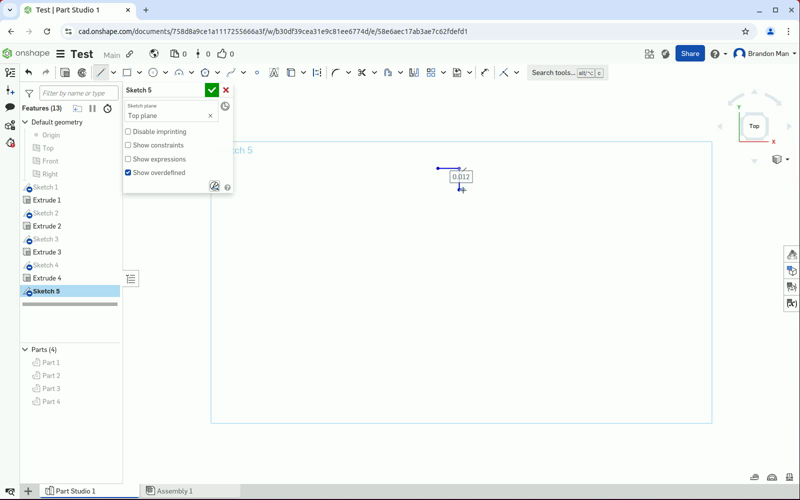
scroll(-6)
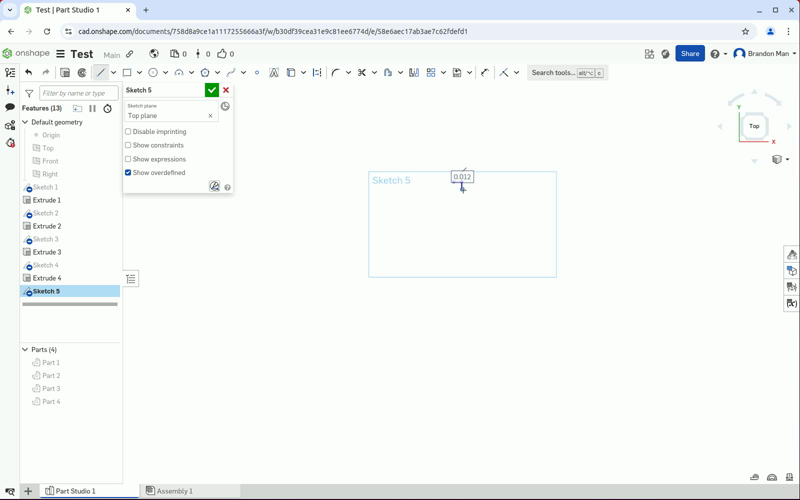
scroll(-6)
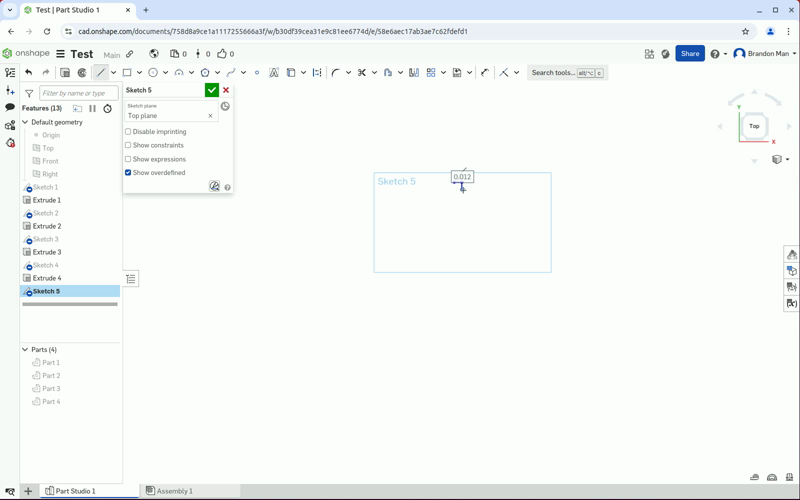
scroll(-6)
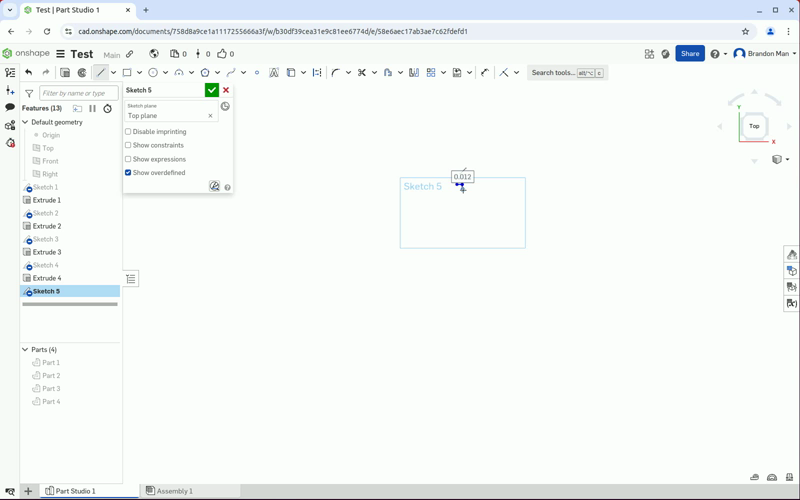
scroll(-6)
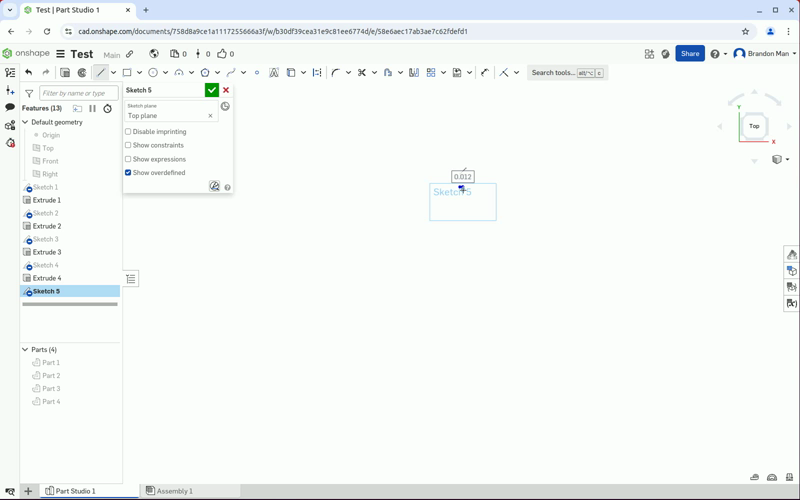
key_up(shift)
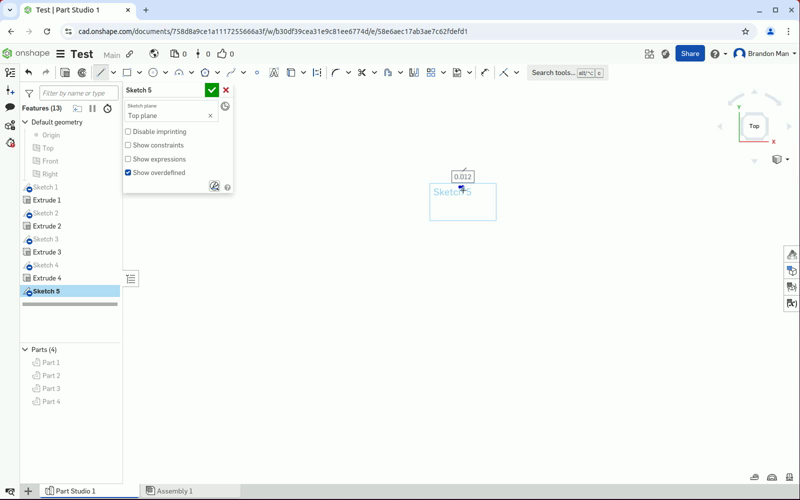
key_down(shift)
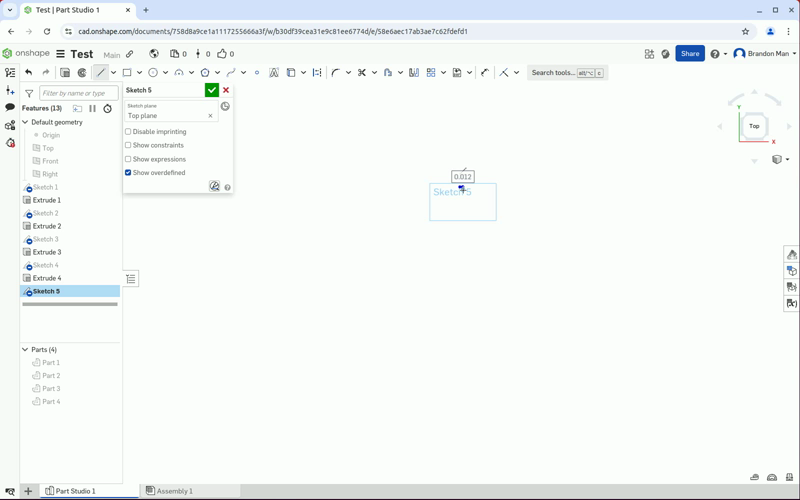
mouse_move(493, 189)
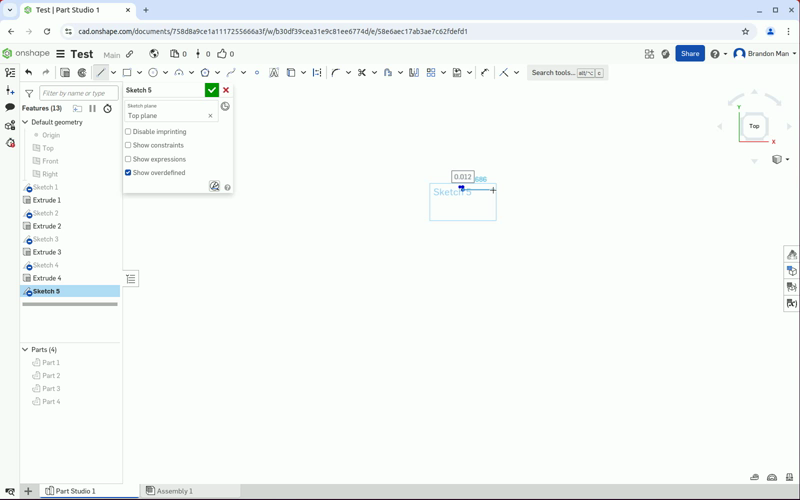
mouse_move(463, 187)
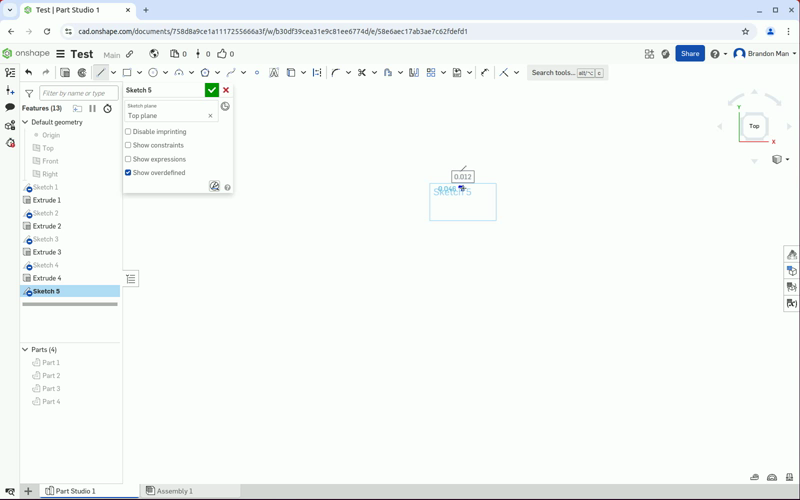
scroll(6)
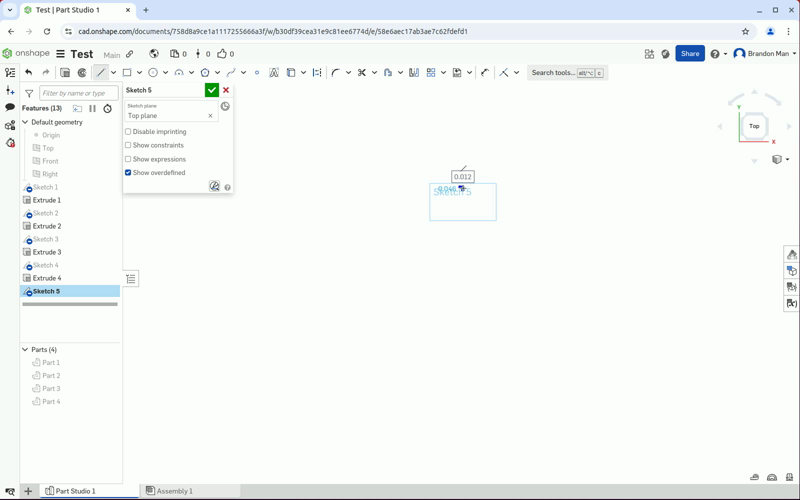
scroll(6)
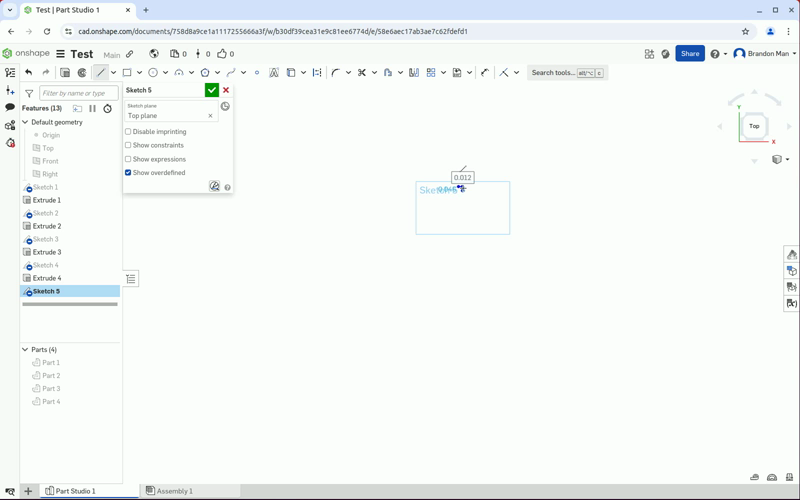
scroll(6)
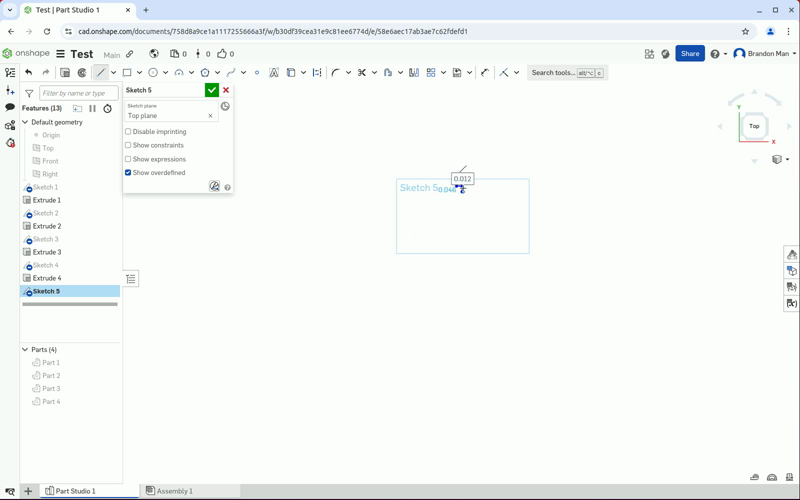
scroll(6)
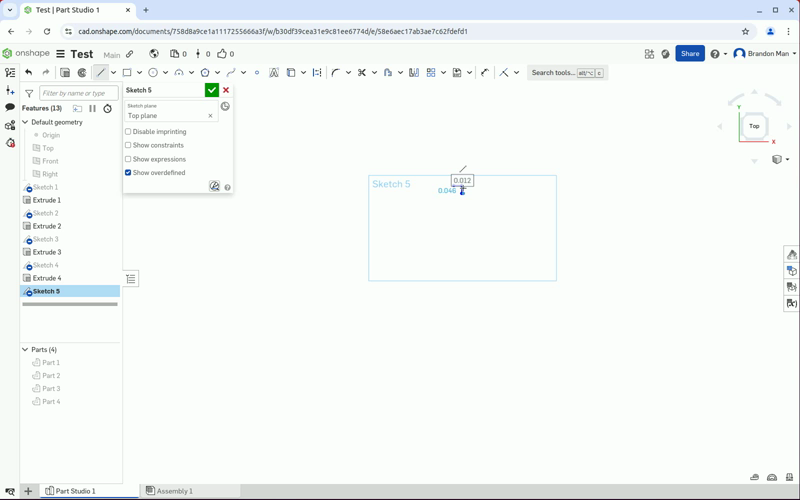
scroll(6)
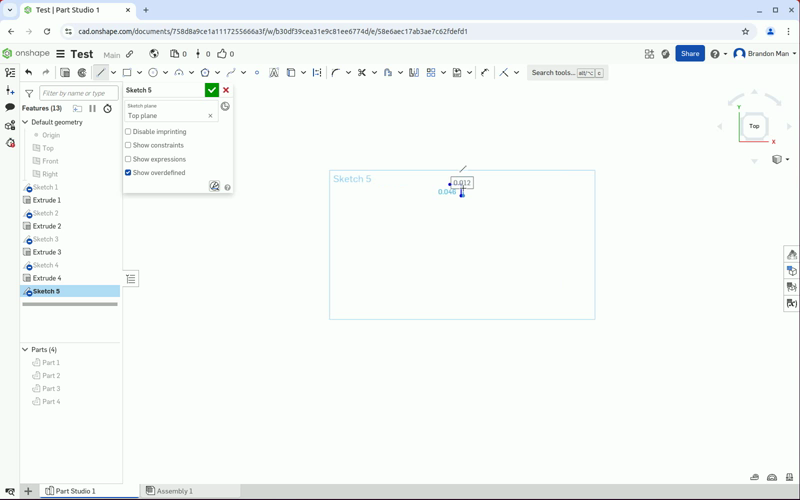
scroll(6)
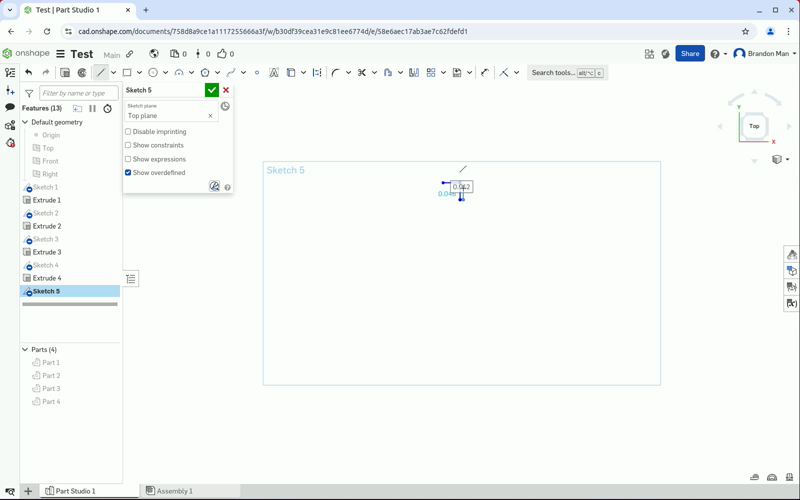
scroll(6)
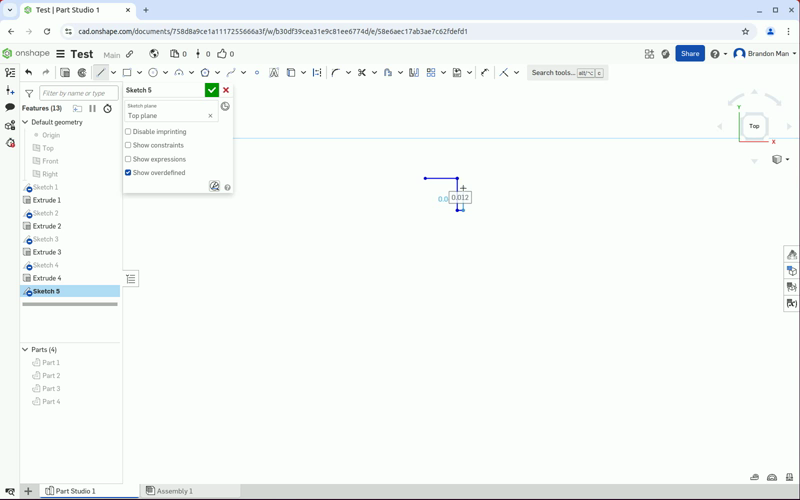
click(463, 187)
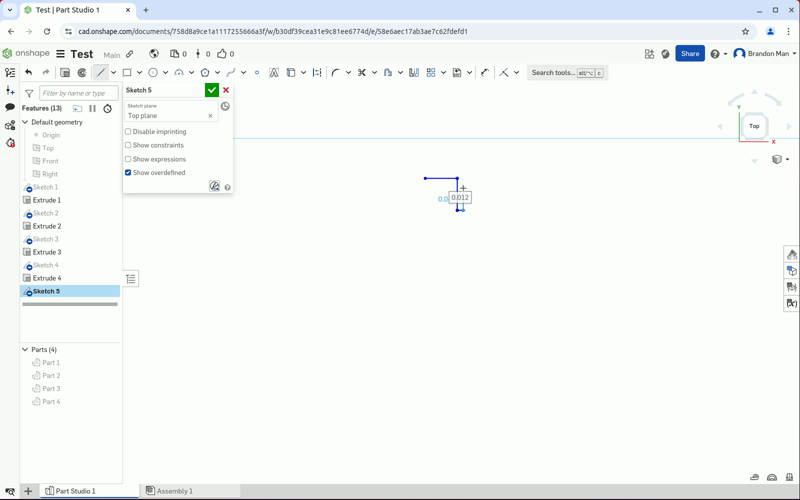
scroll(-6)
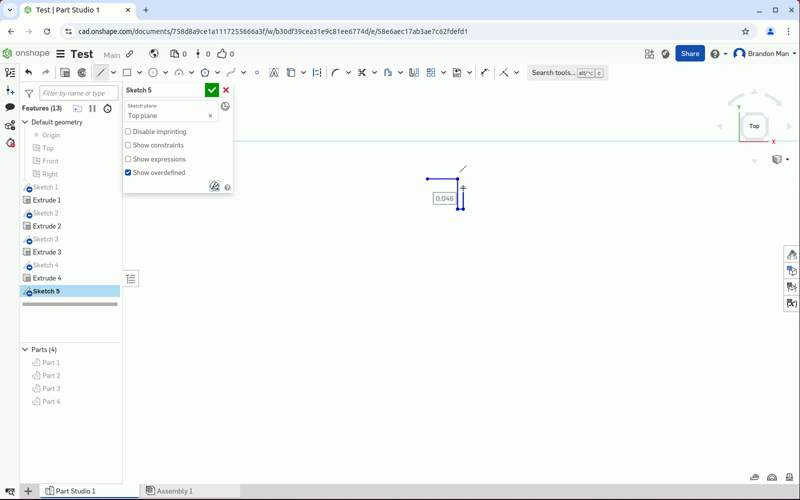
scroll(-6)
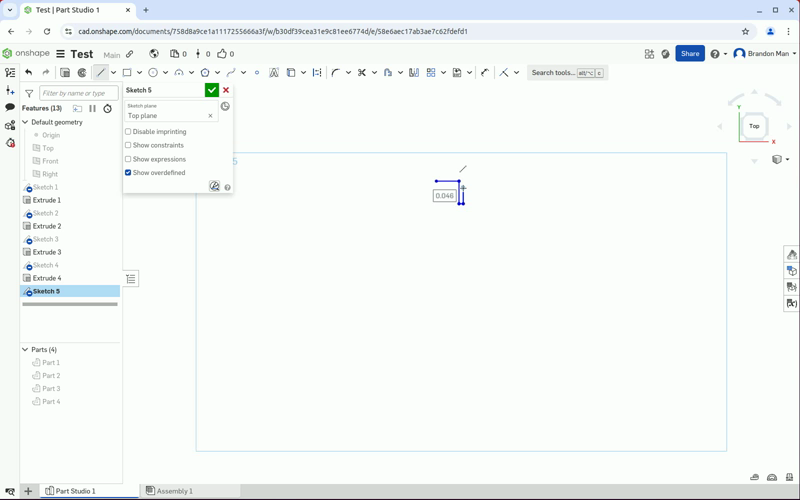
scroll(-6)
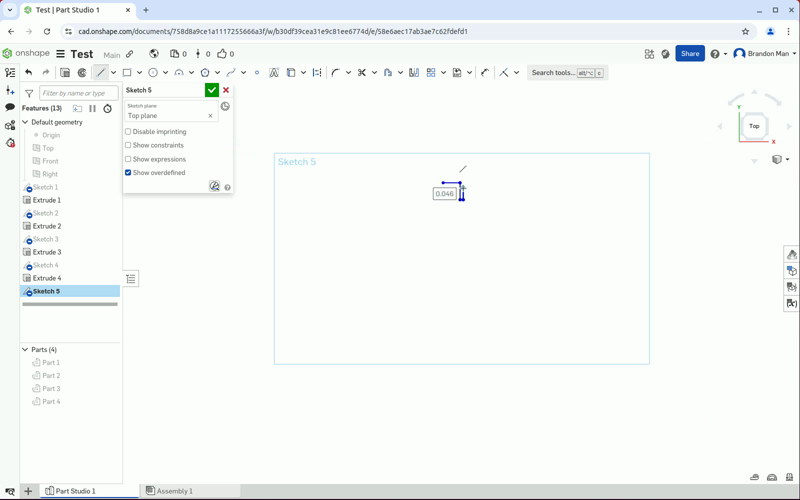
scroll(-6)
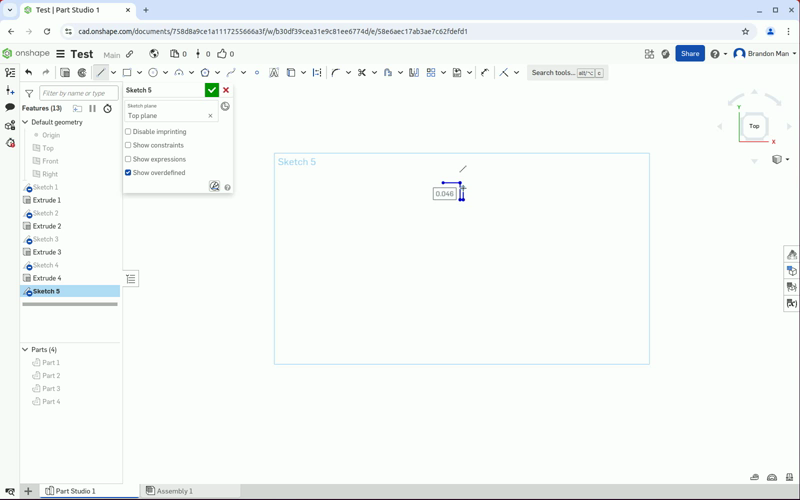
scroll(-6)
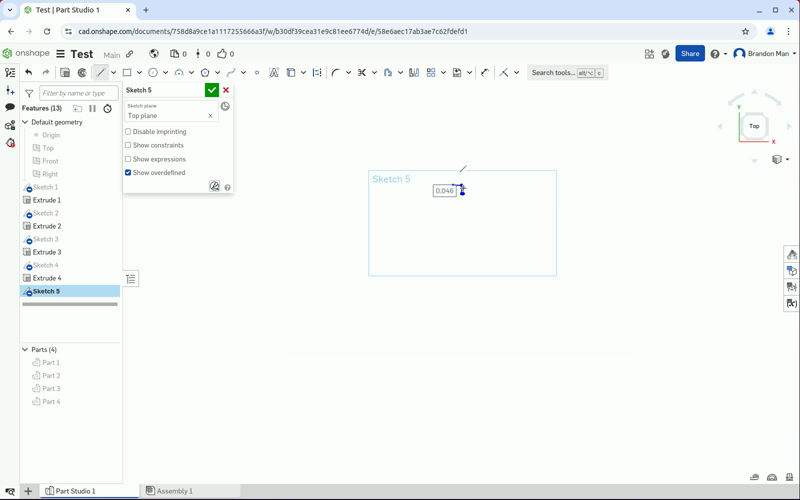
scroll(-6)
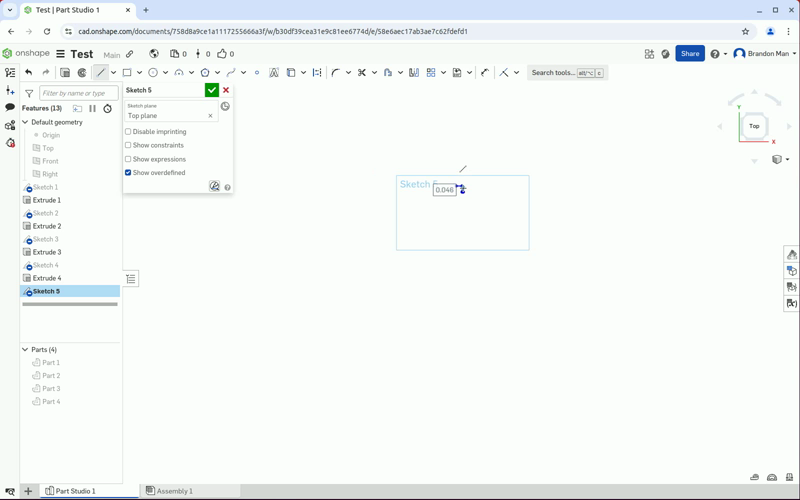
scroll(-6)
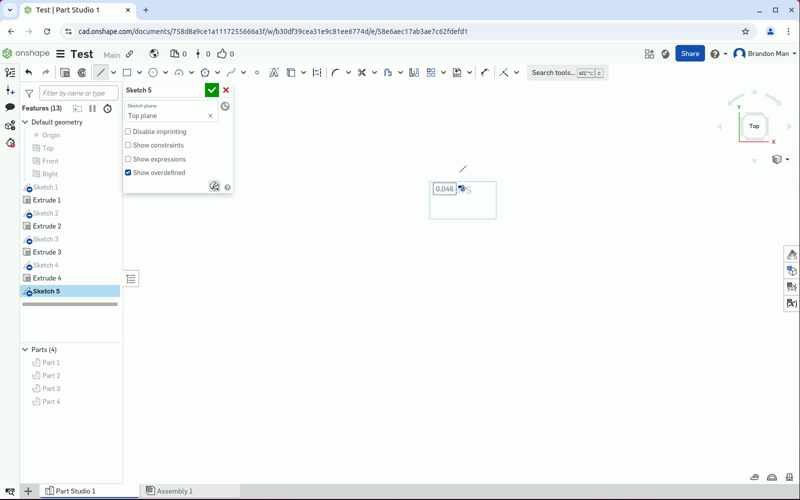
key_up(shift)
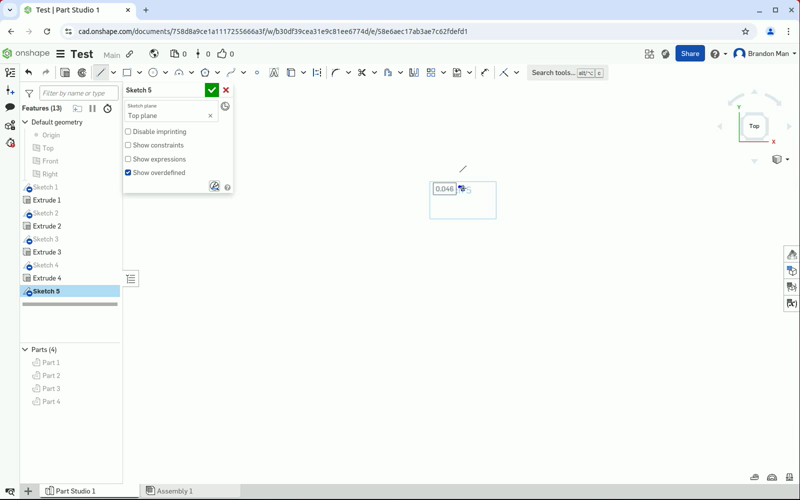
key_down(shift)
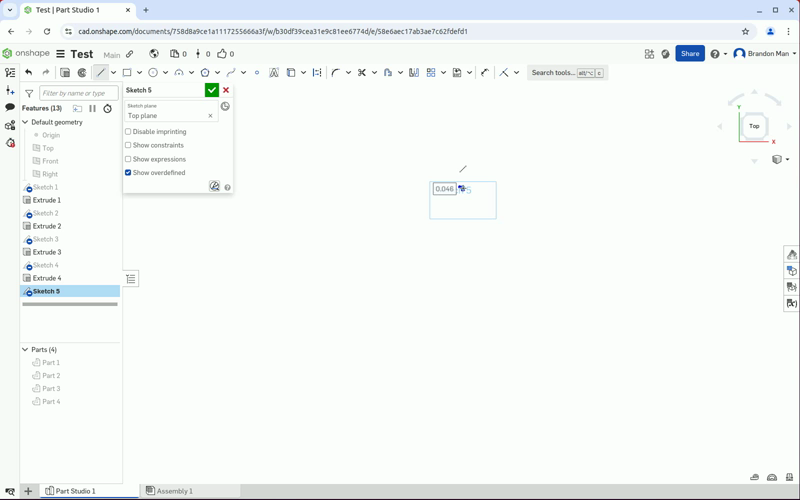
mouse_move(493, 187)
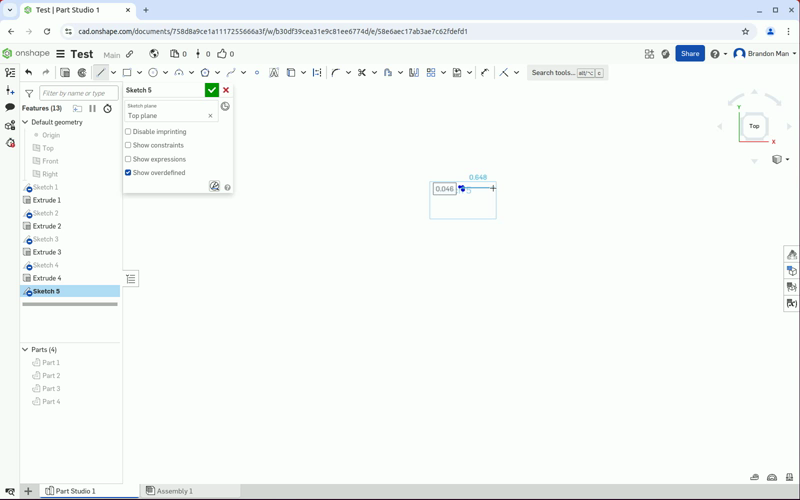
mouse_move(460, 187)
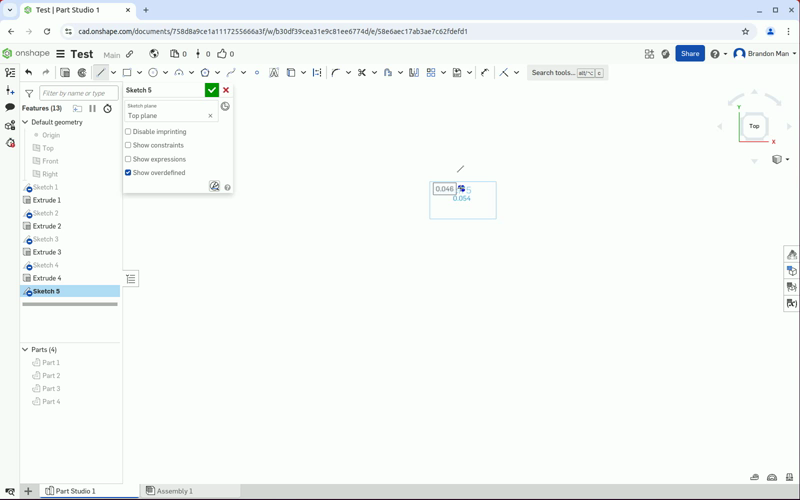
scroll(6)
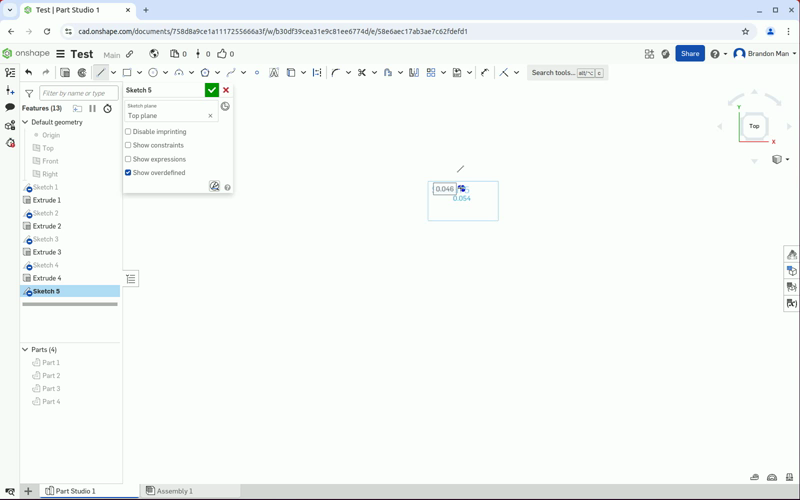
scroll(6)
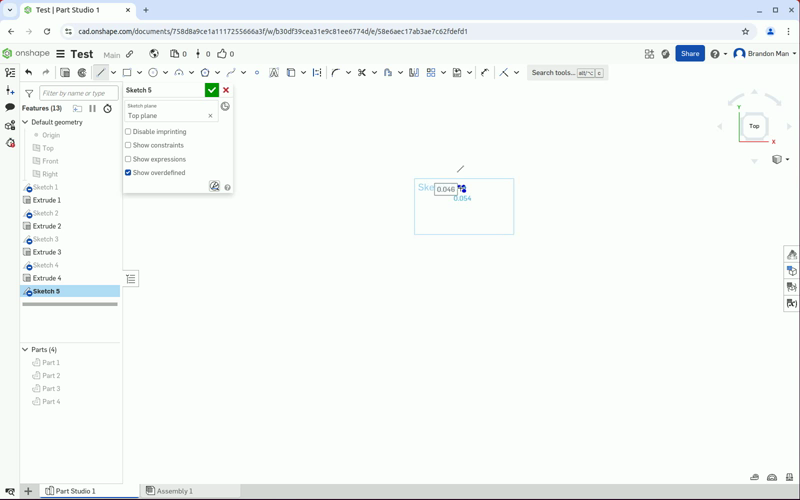
scroll(6)
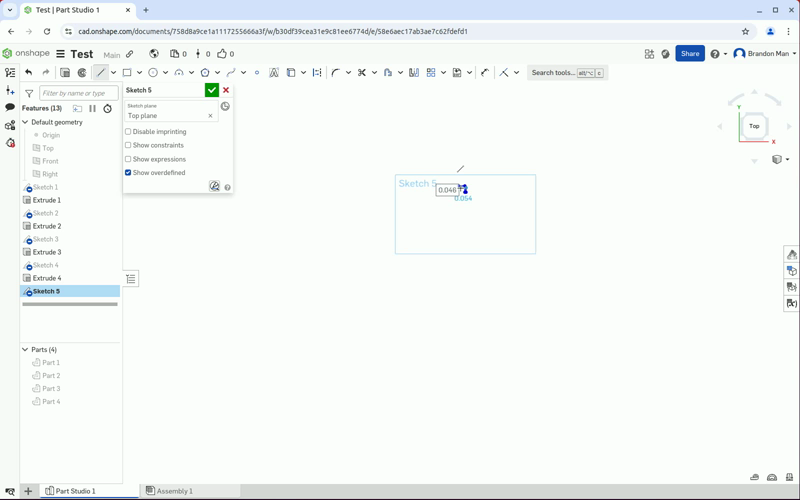
scroll(6)
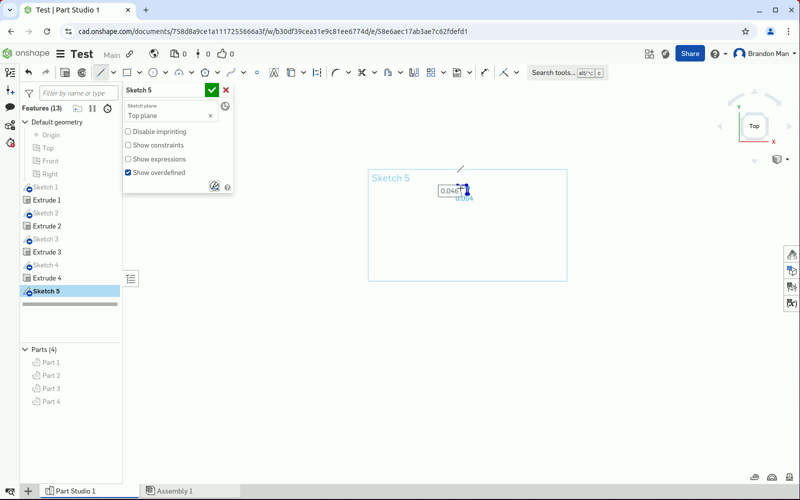
scroll(6)
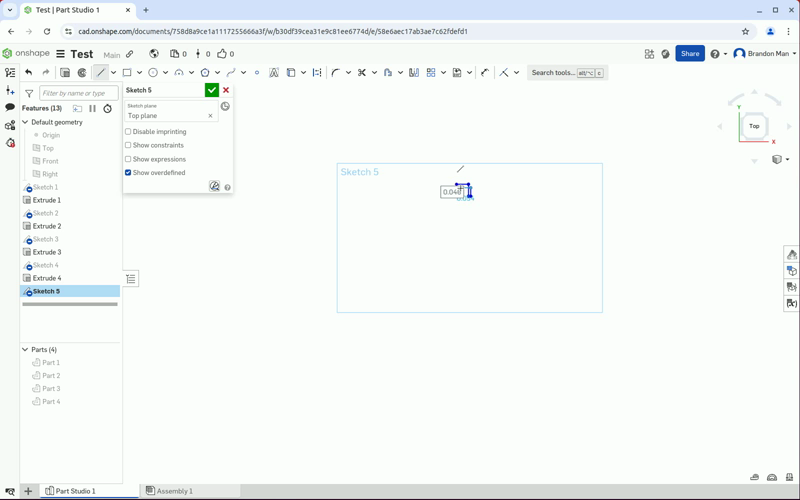
scroll(6)
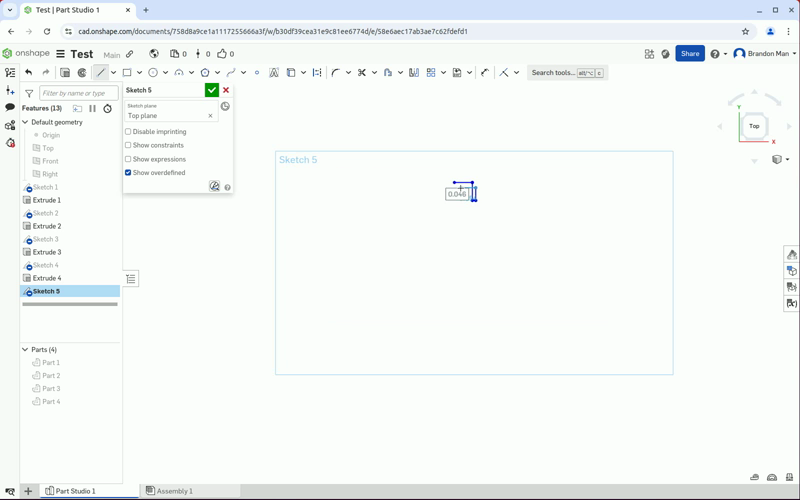
scroll(6)
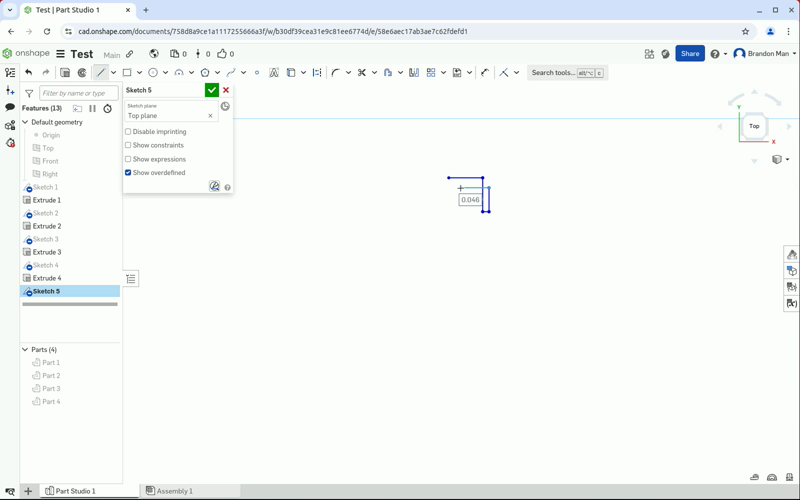
click(460, 187)
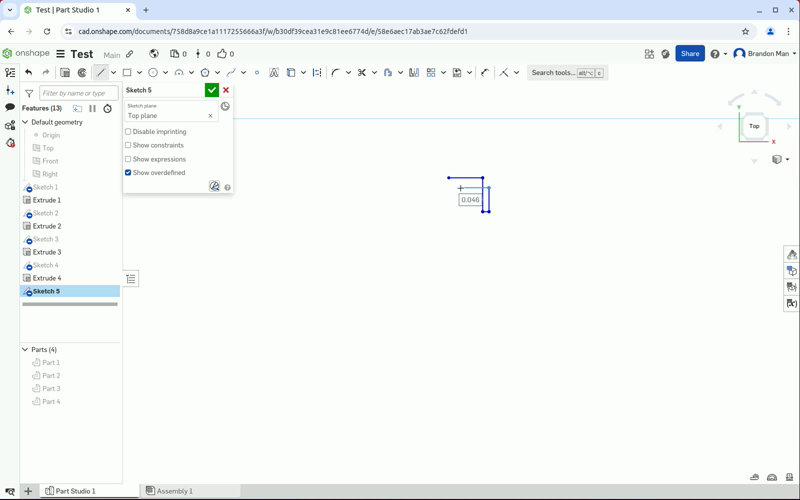
scroll(-6)
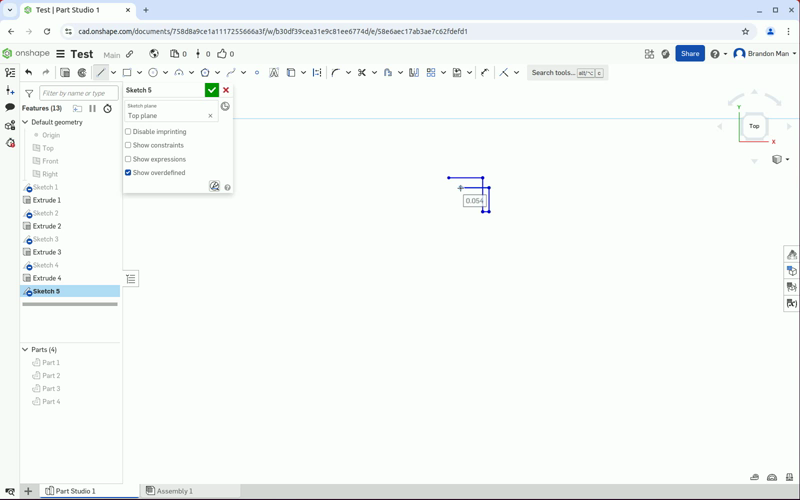
scroll(-6)
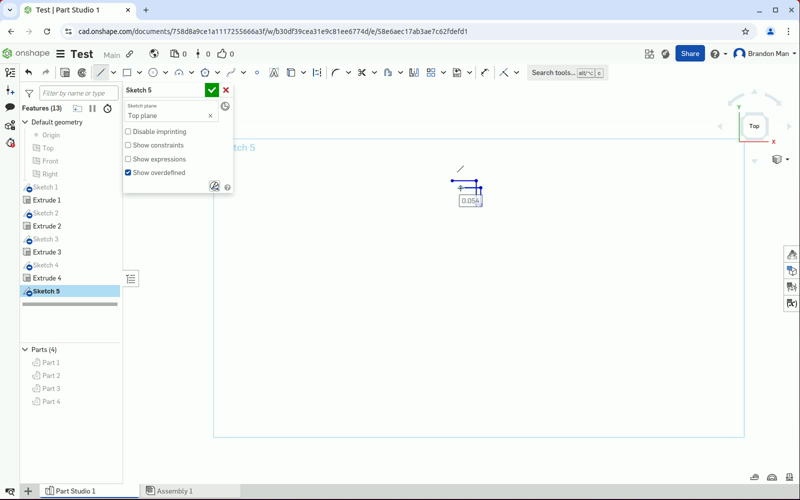
scroll(-6)
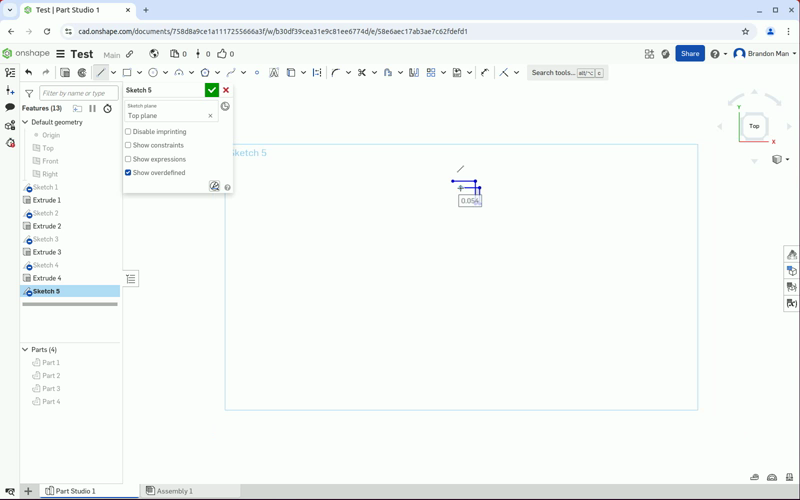
scroll(-6)
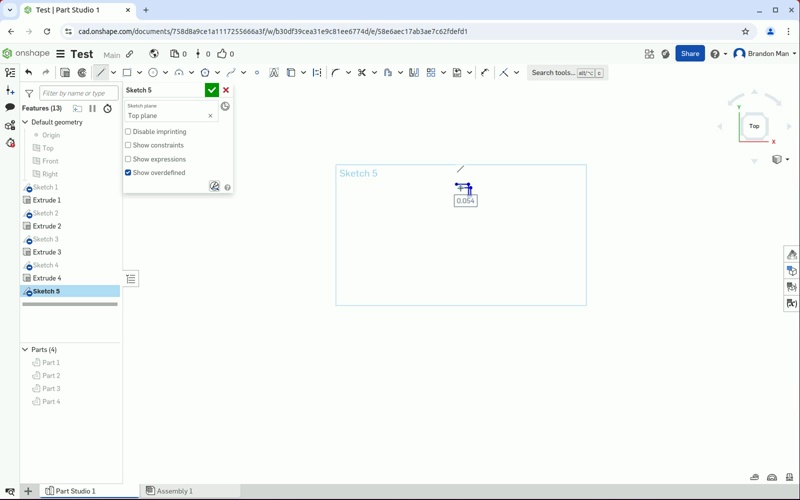
scroll(-6)
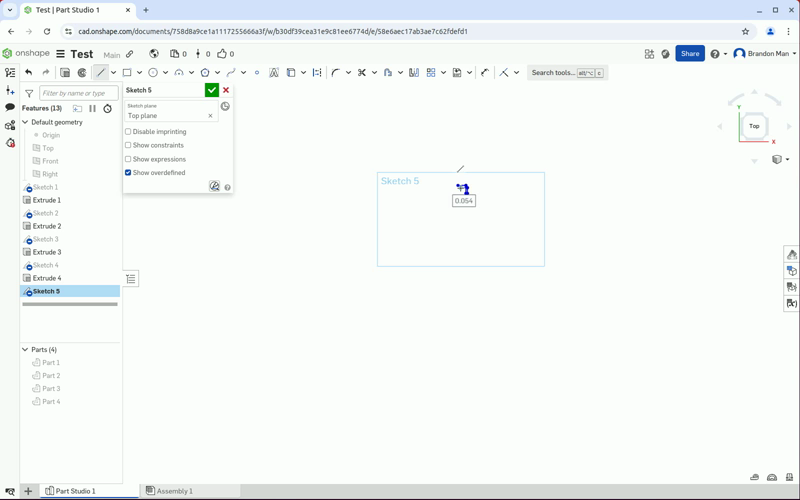
scroll(-6)
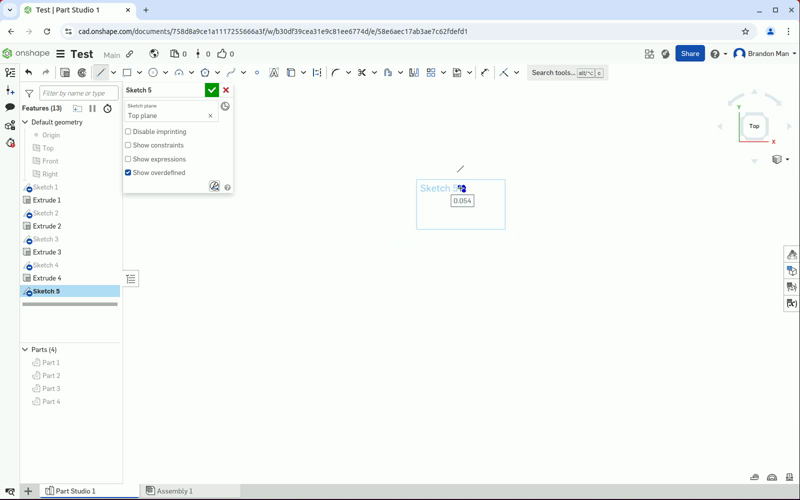
scroll(-6)
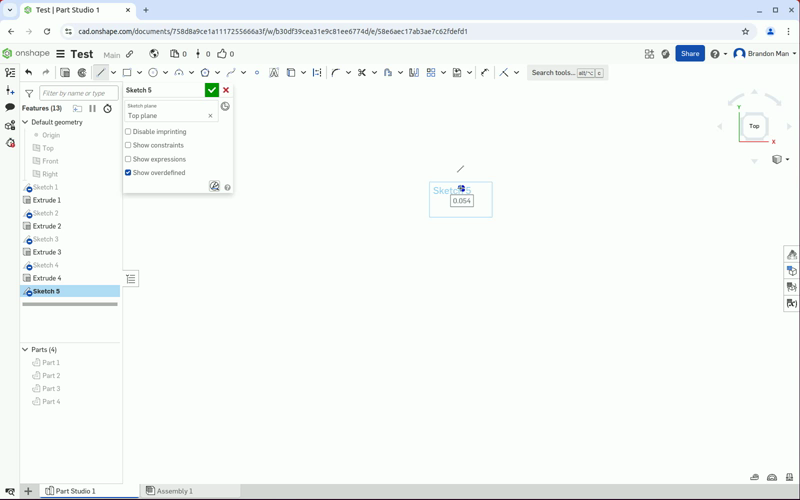
key_up(shift)
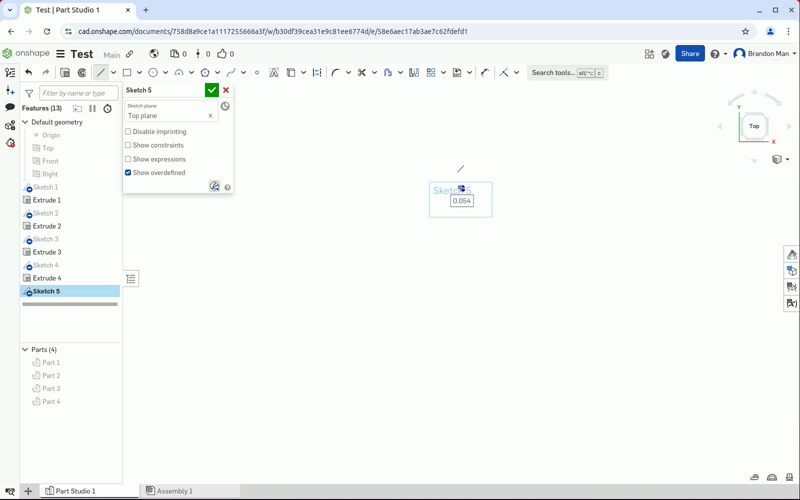
key(esc)
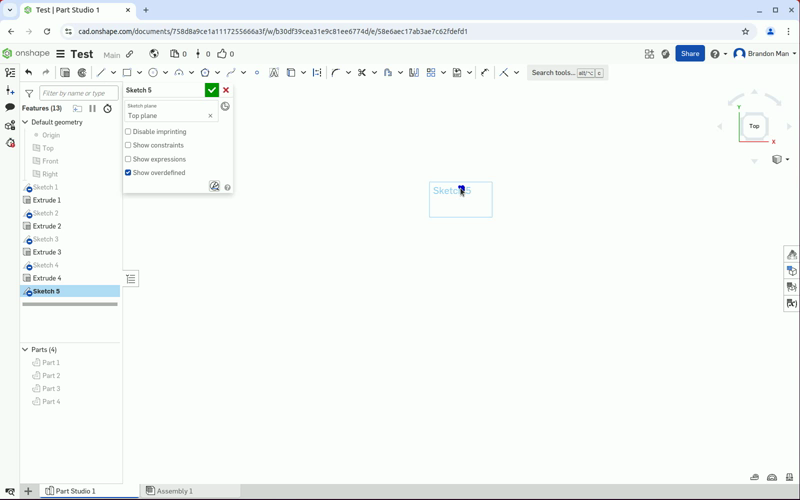
mouse_move(461, 187)
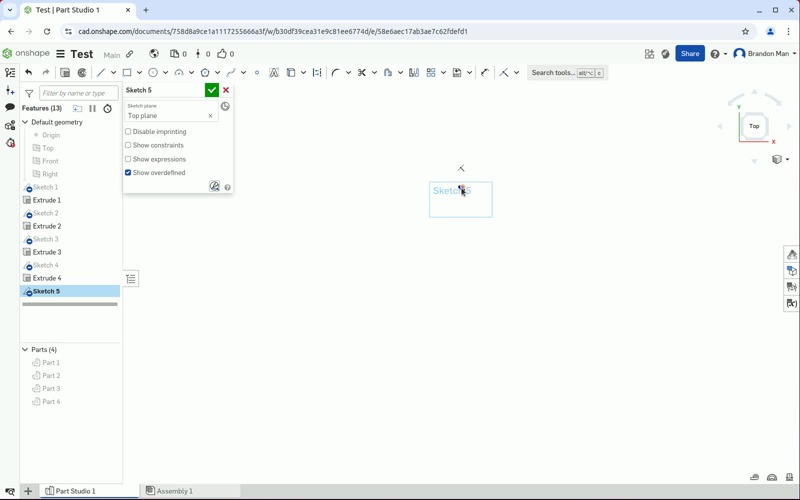
scroll(6)
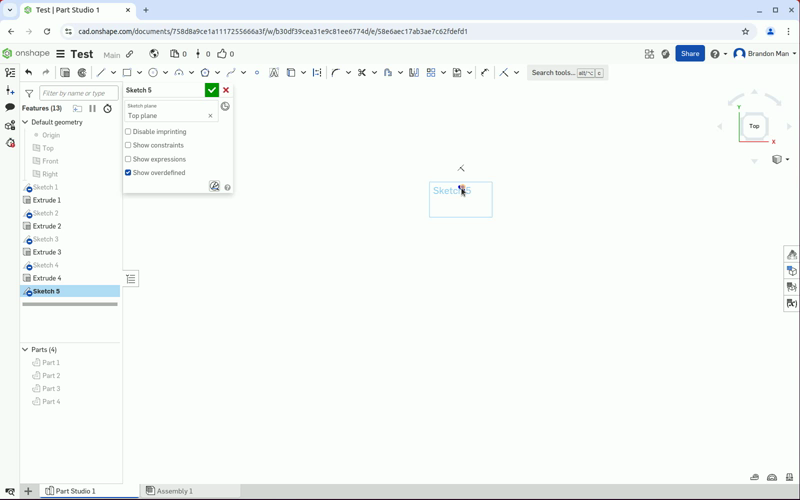
scroll(6)
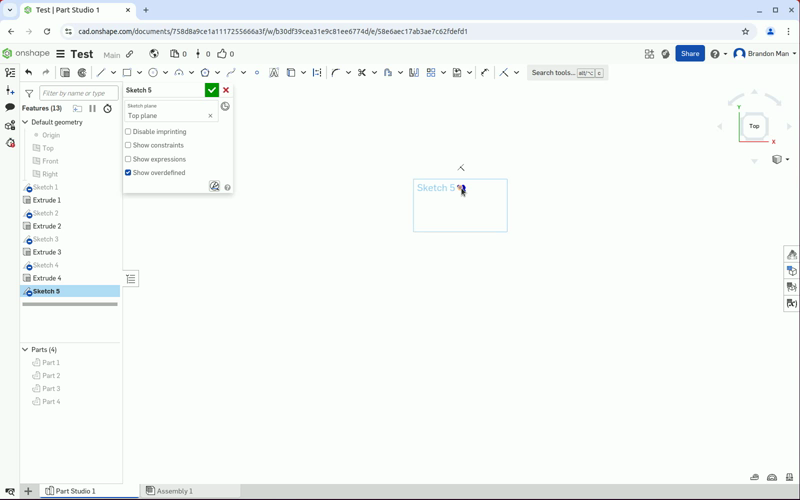
scroll(6)
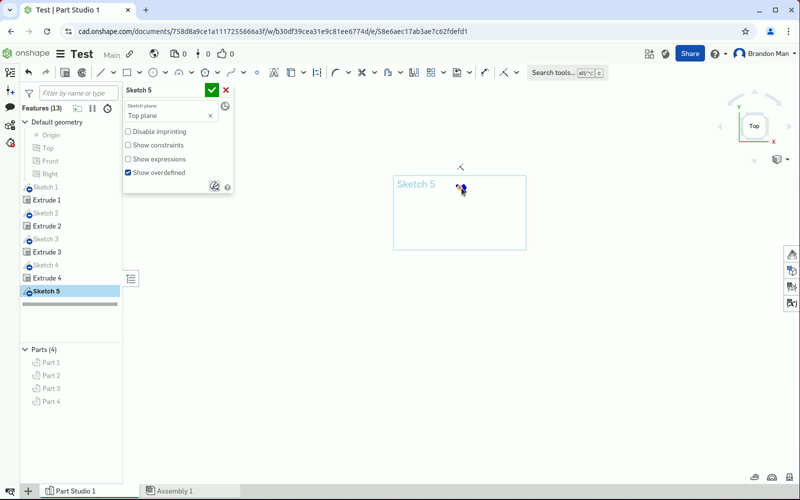
scroll(6)
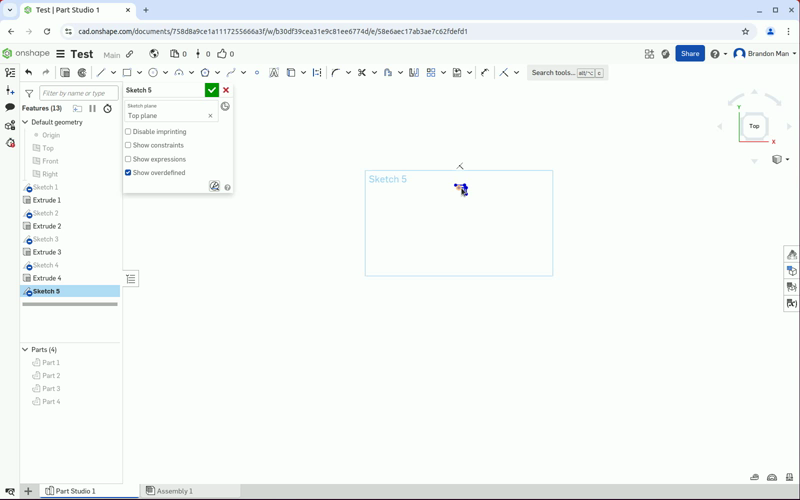
scroll(6)
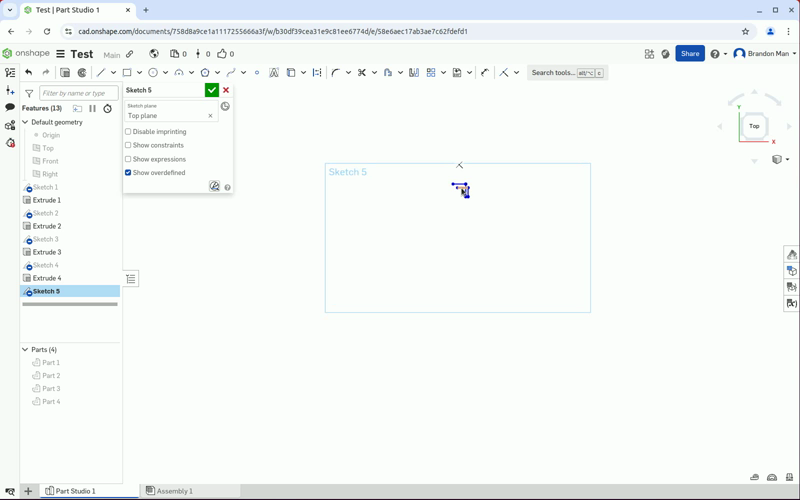
scroll(6)
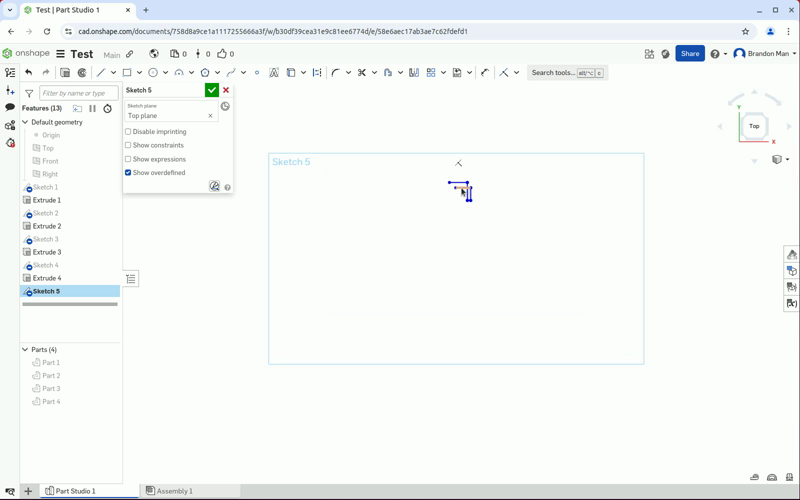
scroll(6)
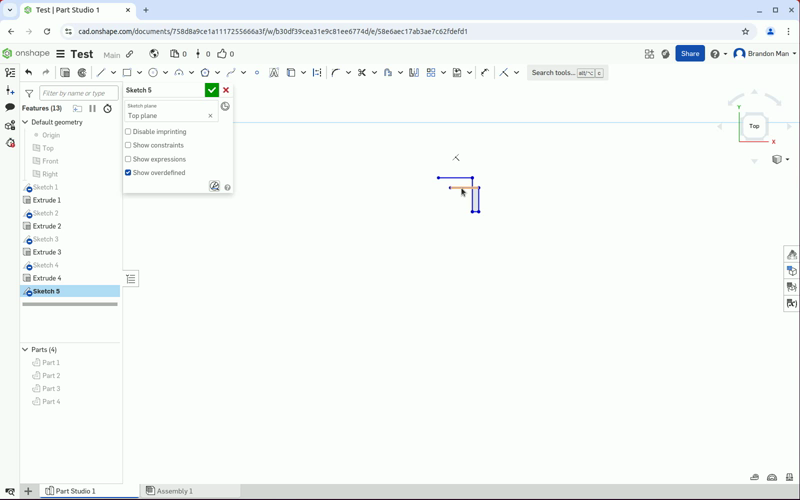
click(461, 187)
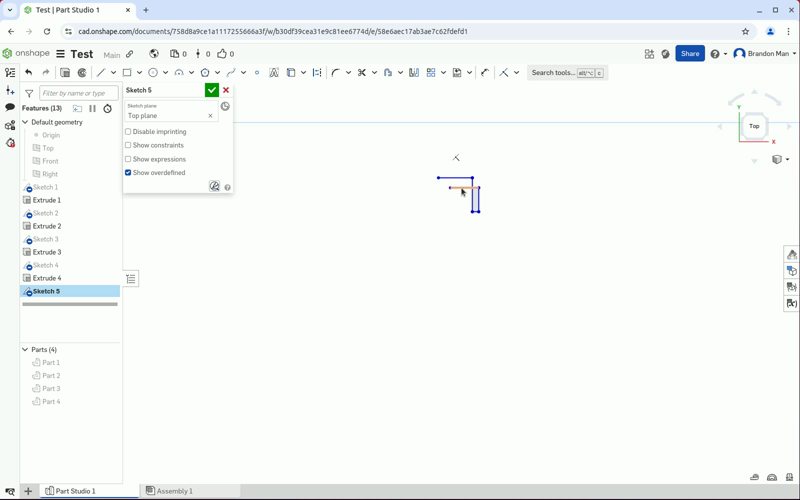
scroll(-6)
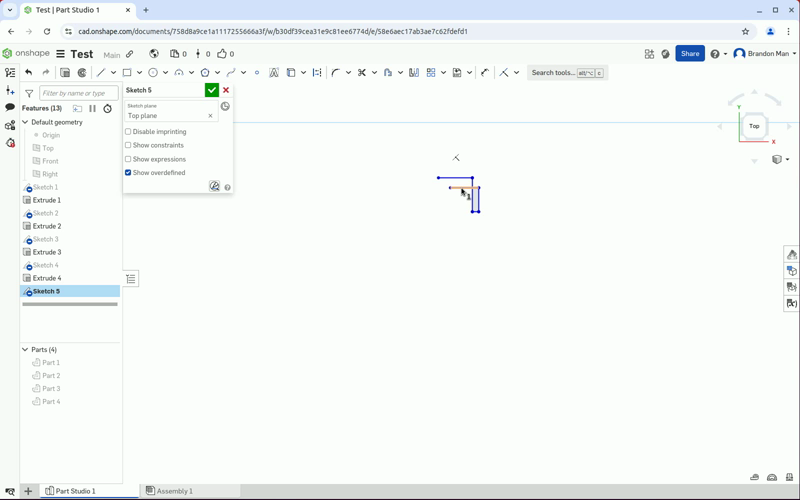
scroll(-6)
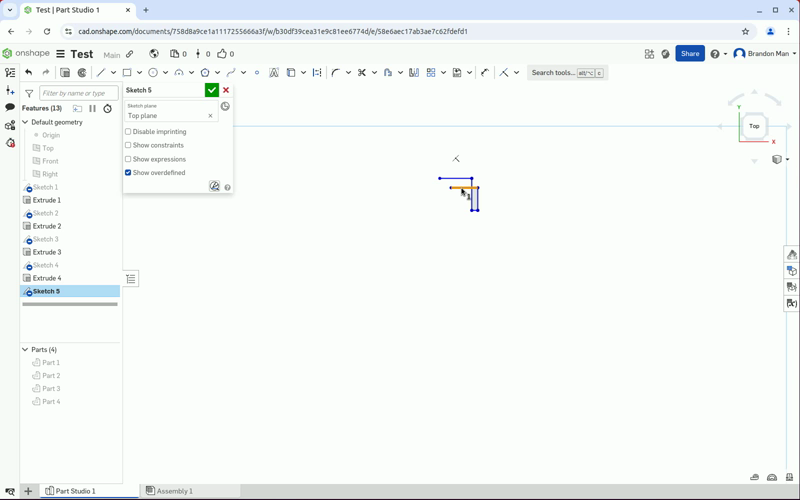
scroll(-6)
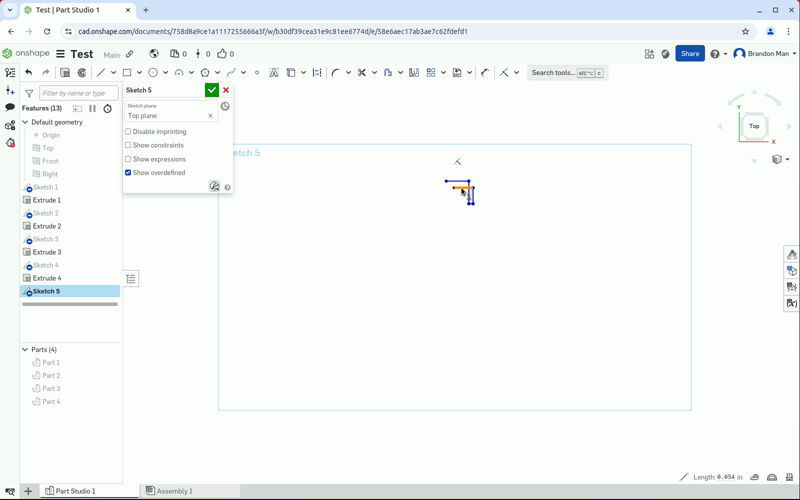
scroll(-6)
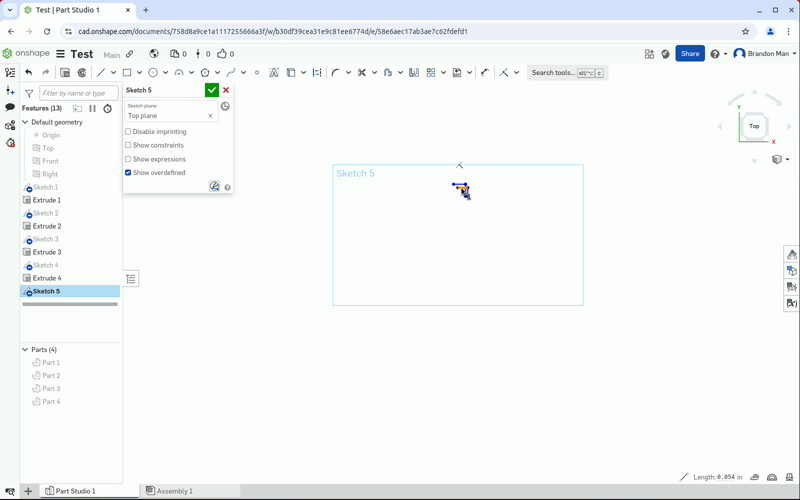
scroll(-6)
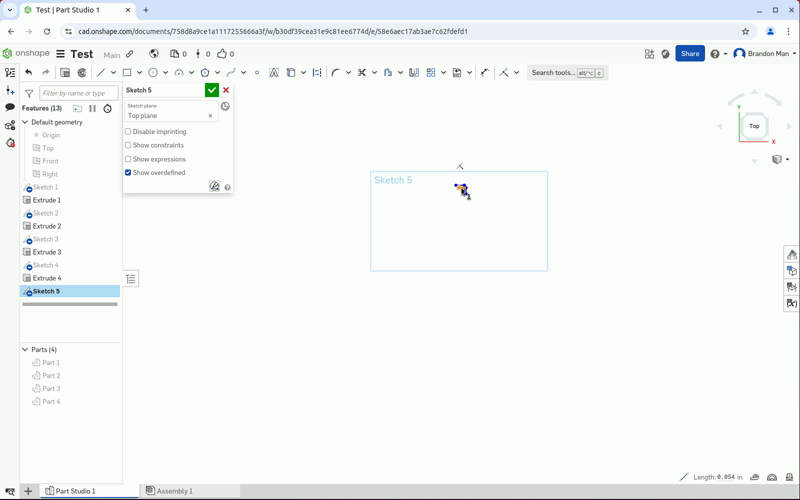
scroll(-6)
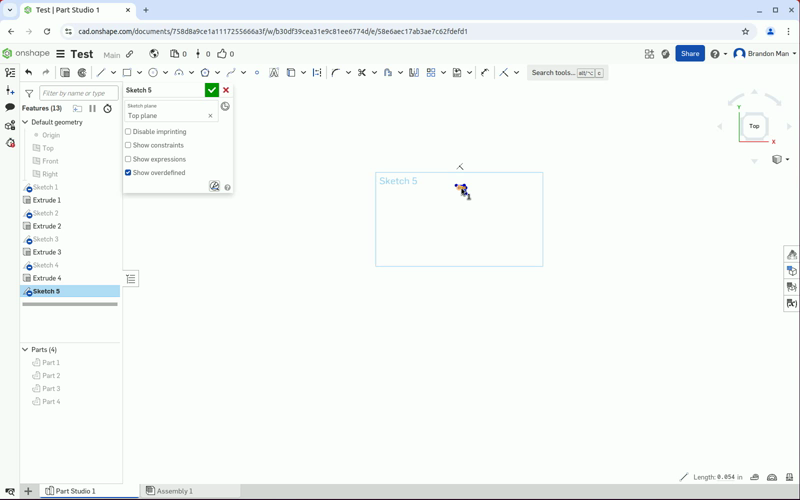
scroll(-6)
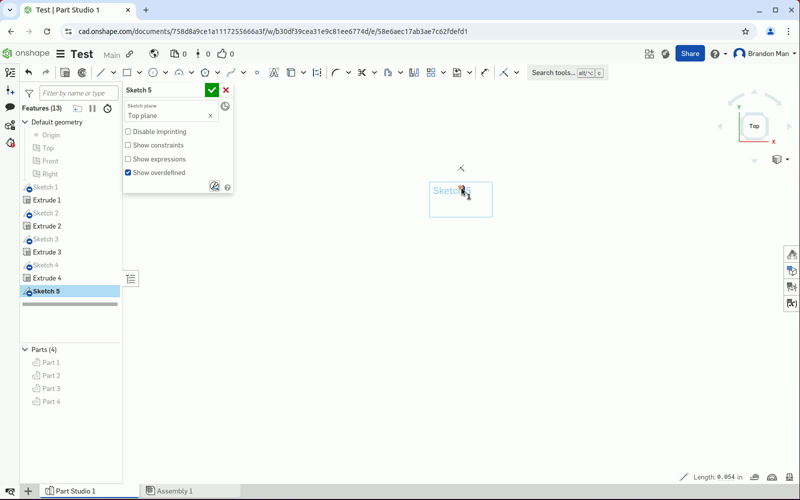
mouse_move(73, 352)
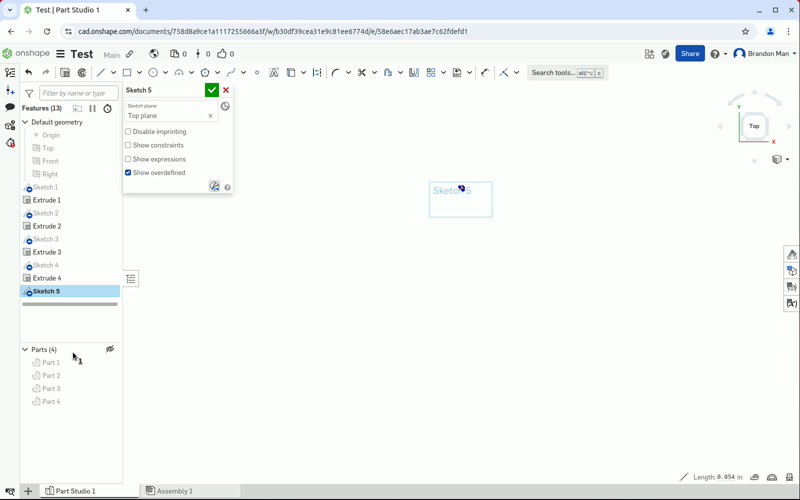
key(shift+y)
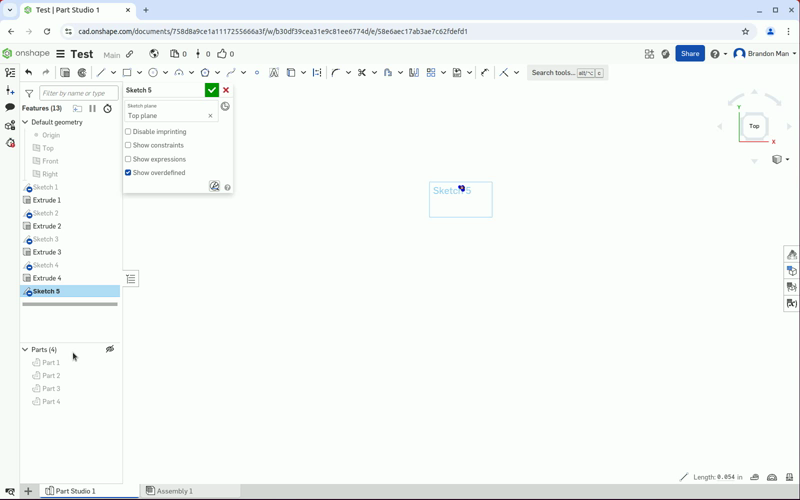
key(shift+e)
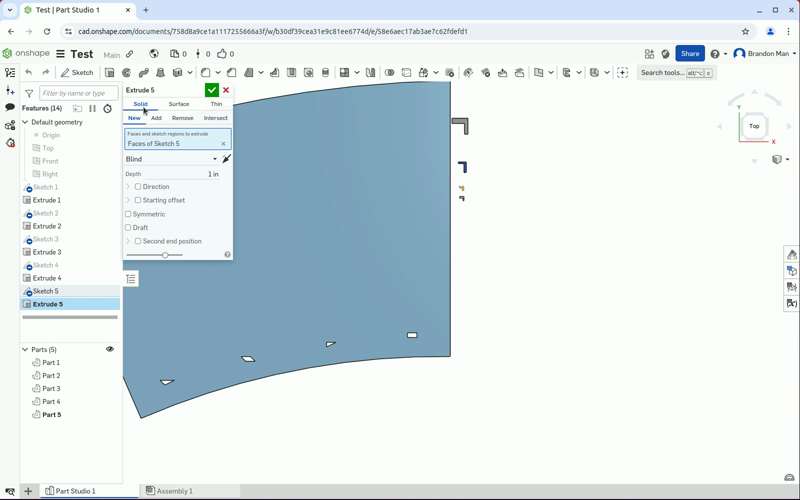
mouse_move(143, 106)
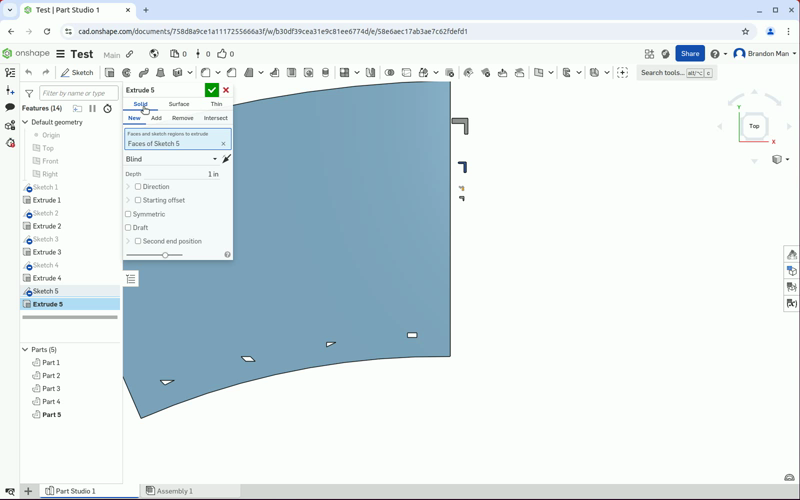
click(143, 106)
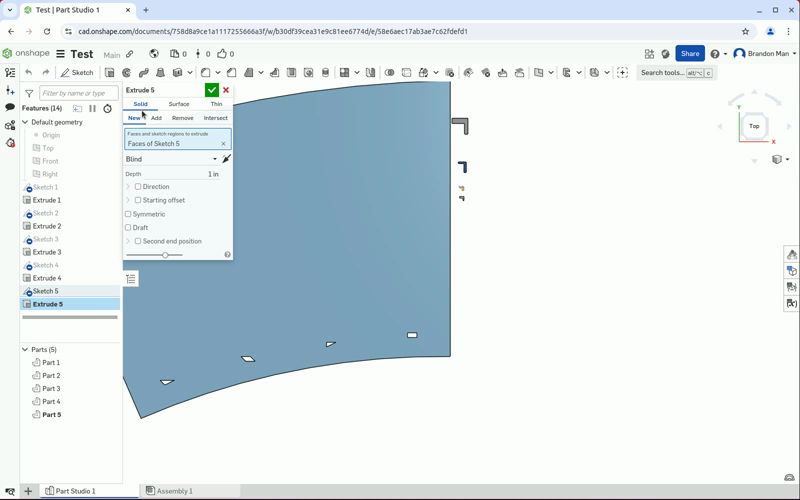
mouse_move(137, 120)
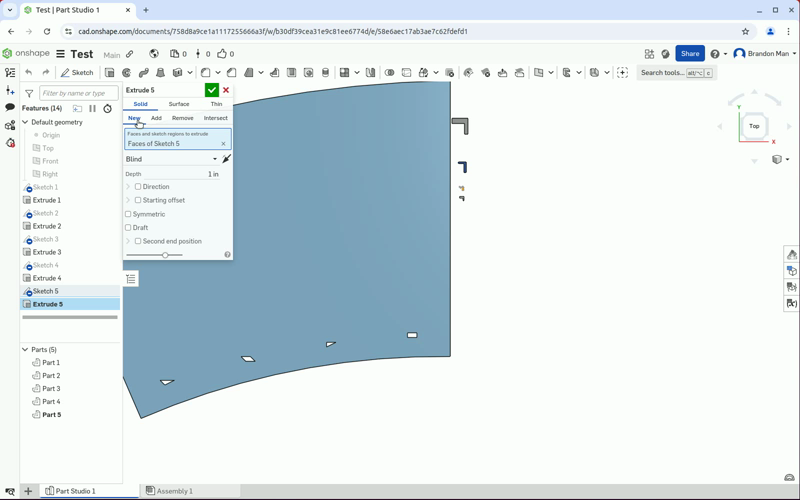
click(137, 120)
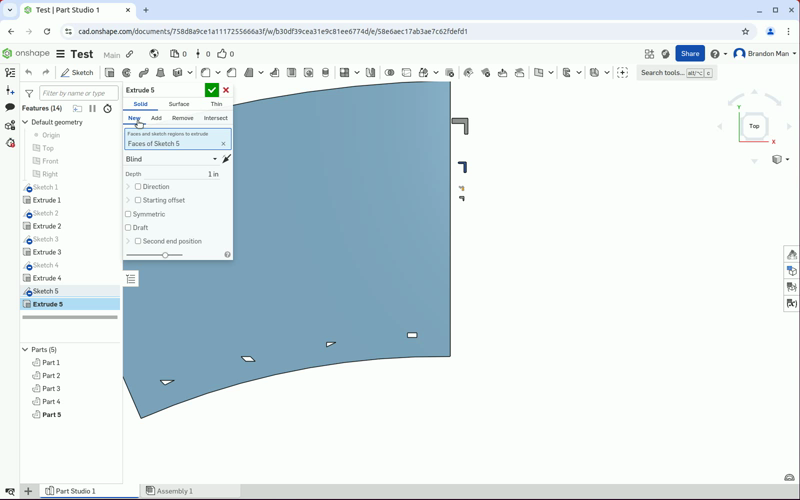
key(tab, 4)
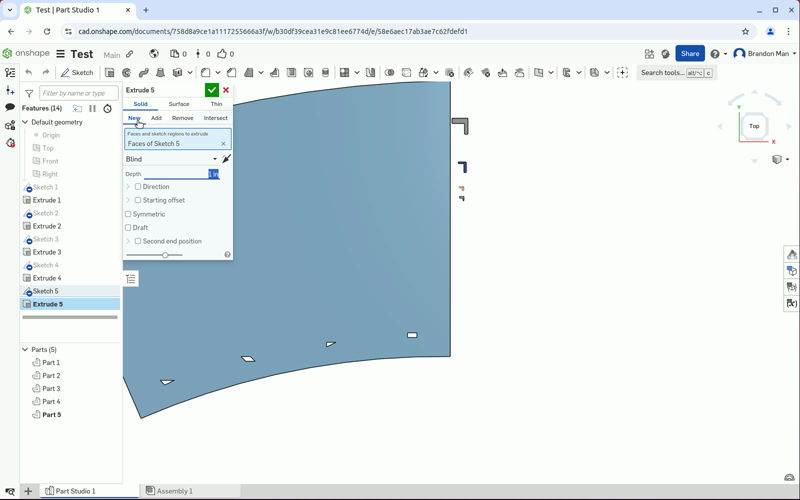
text(-0.241)
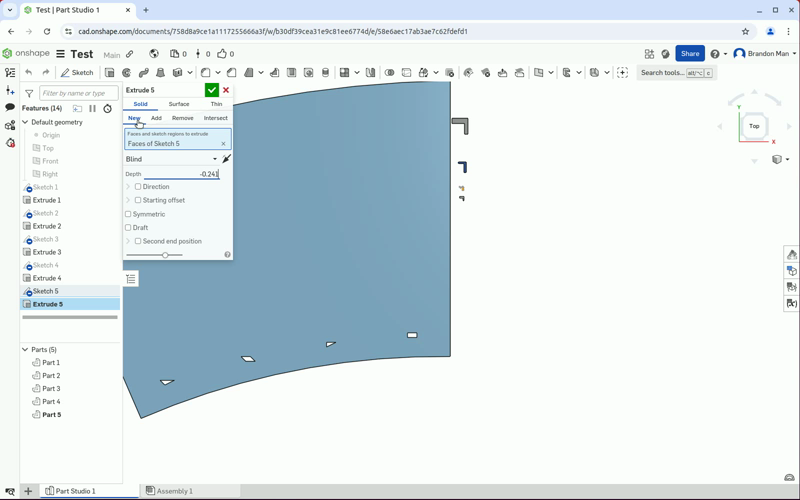
key(enter)
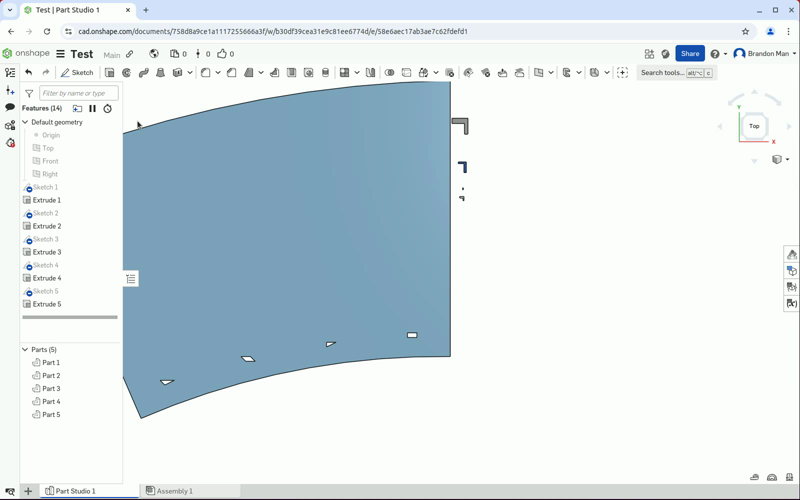
key(shift+h)
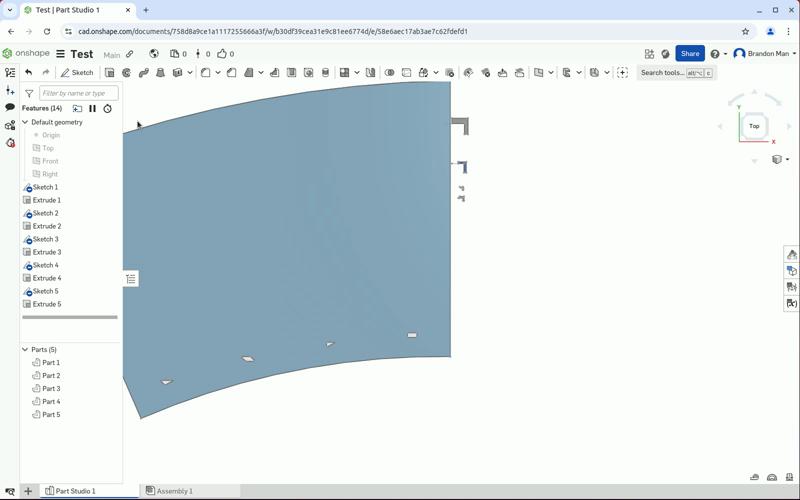
key(shift+h)
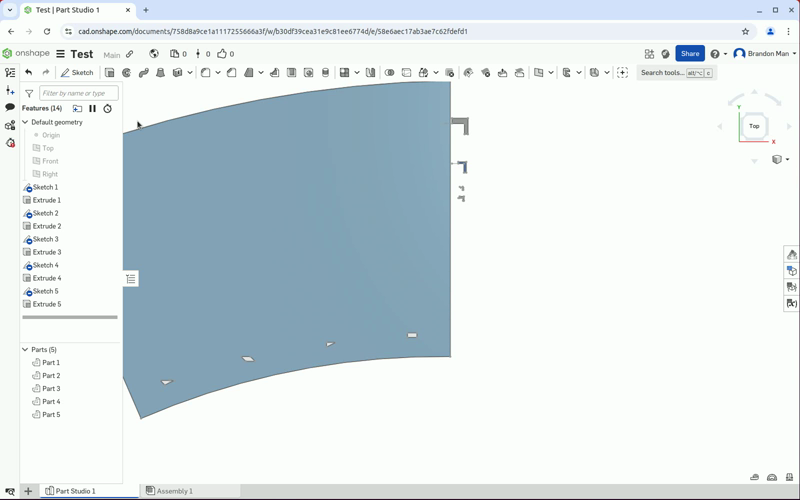
key(shift+7)
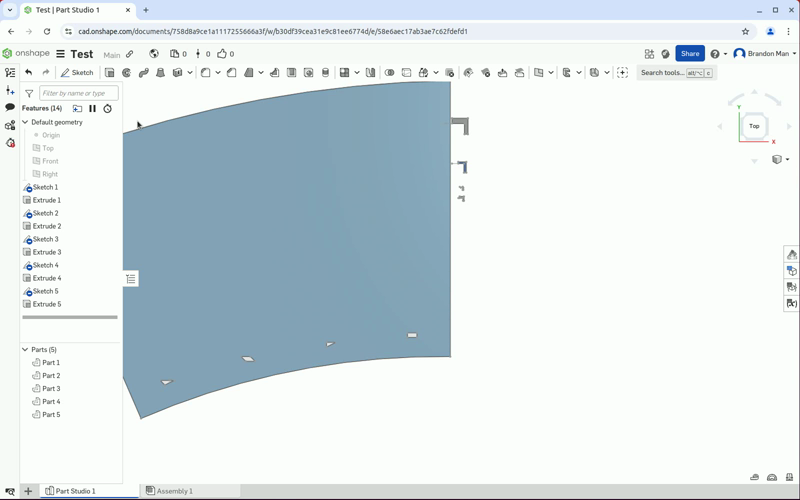
key(up, 3)
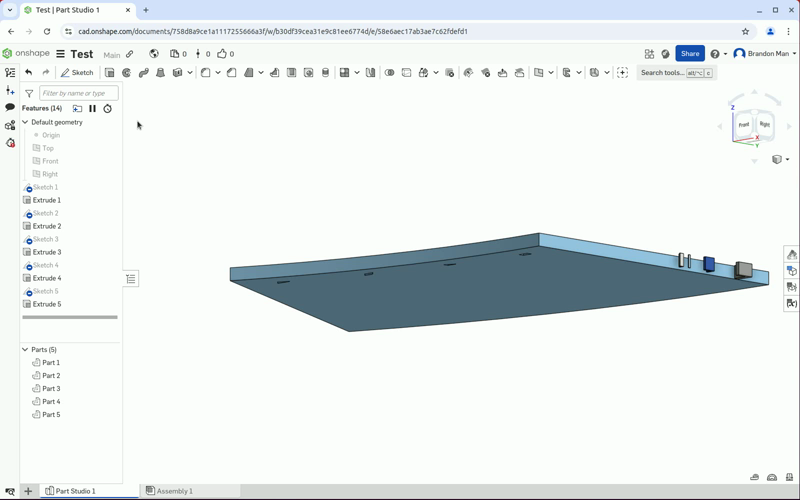
key(left, 3)
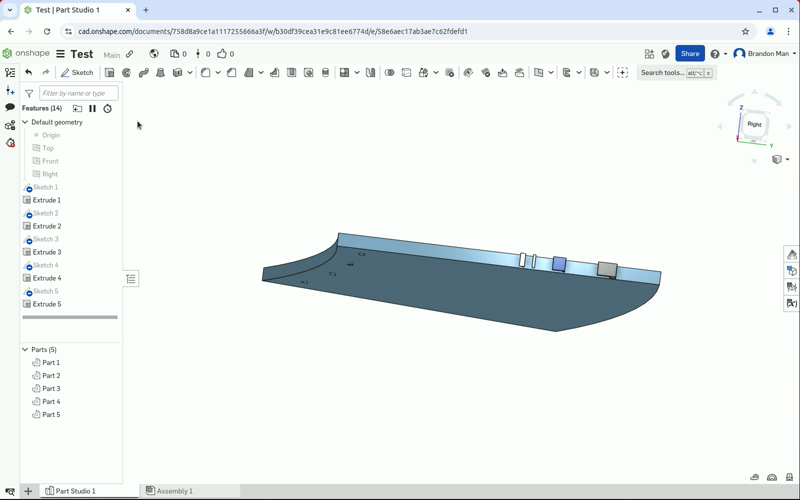
key(right, 3)
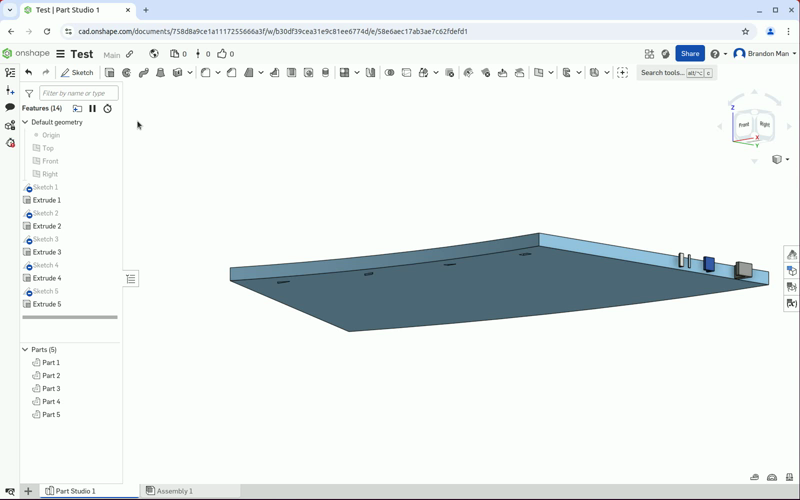
key(down, 3)
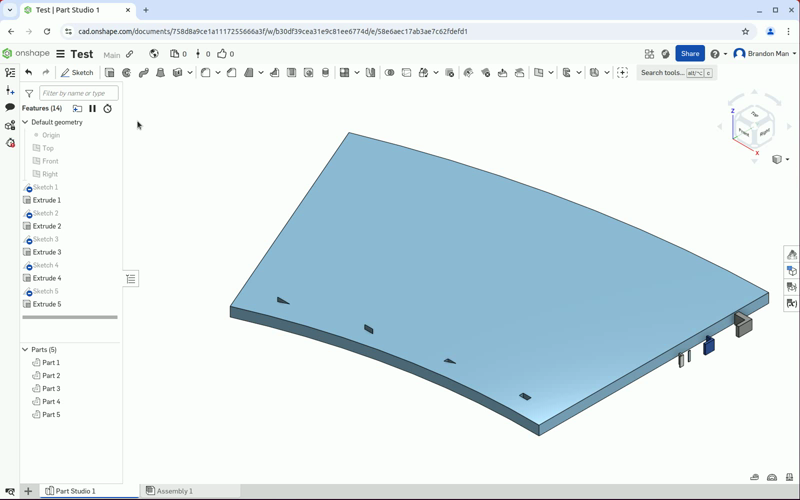
mouse_move(73, 189)
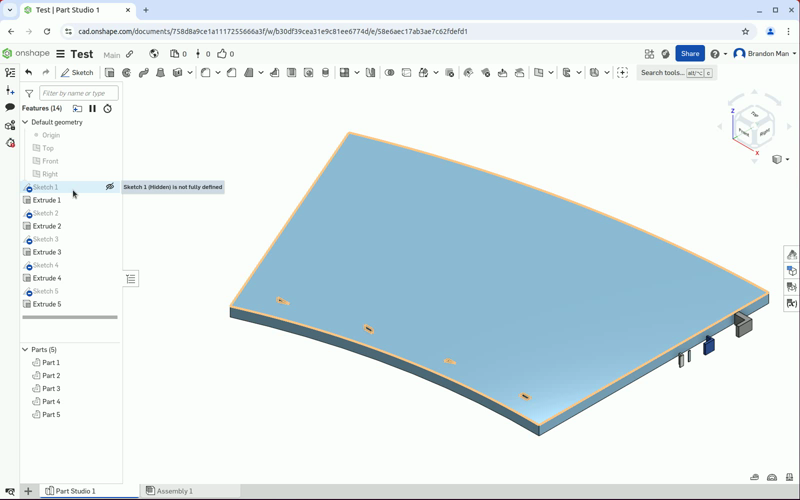
click(73, 189)